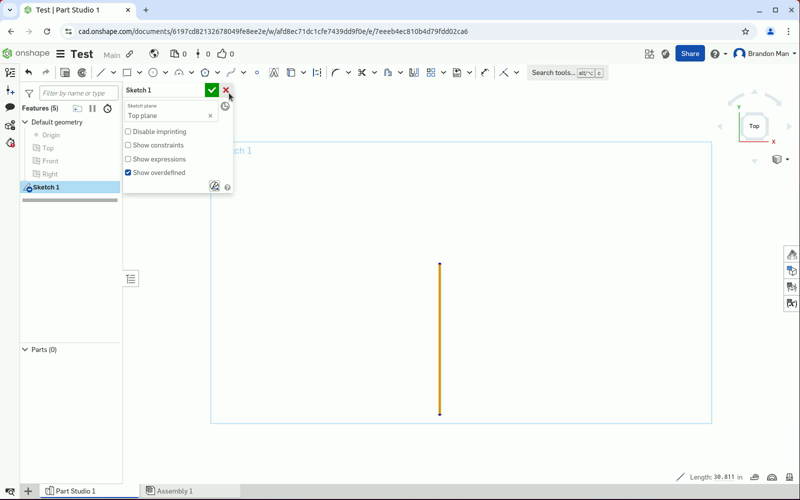
key(shift+h)
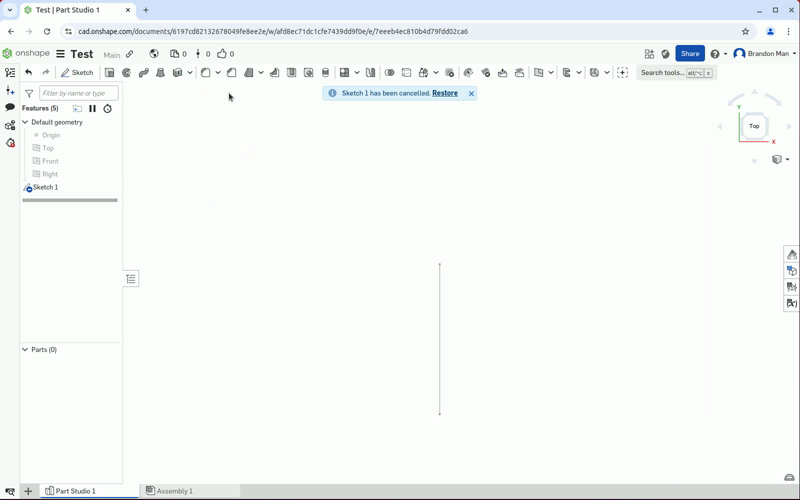
key(shift+s)
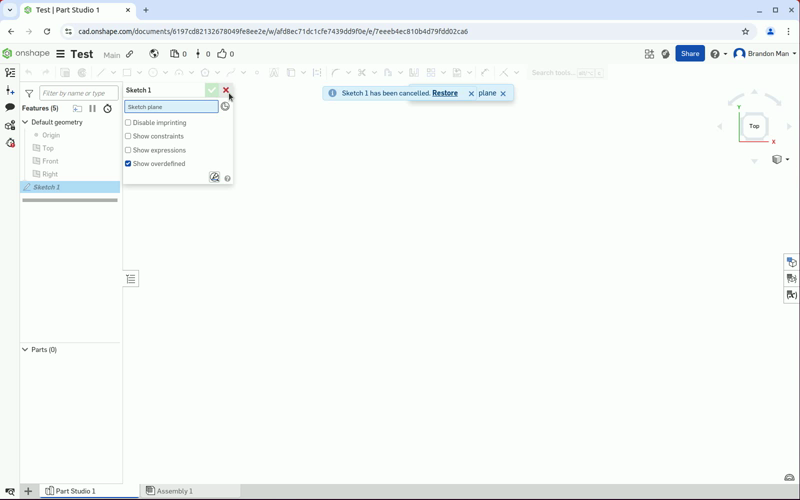
mouse_move(73, 150)
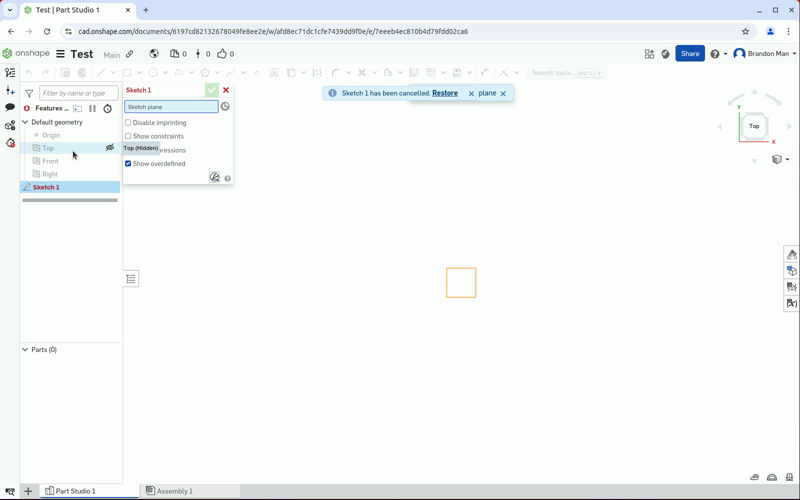
click(73, 150)
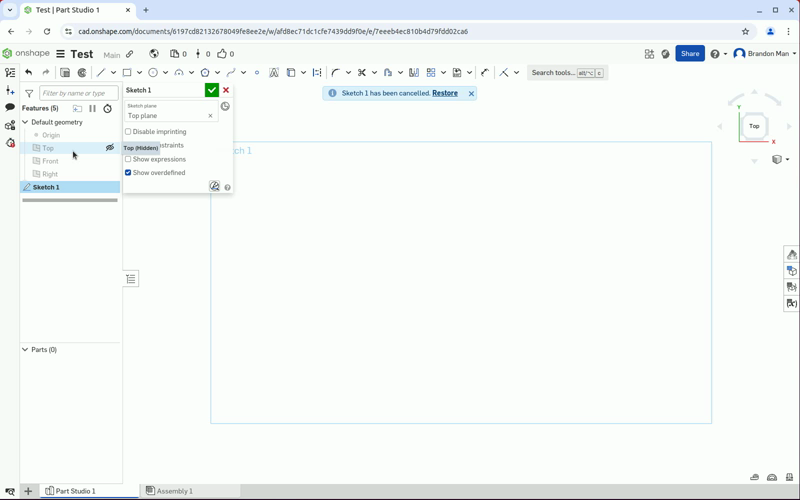
mouse_move(73, 352)
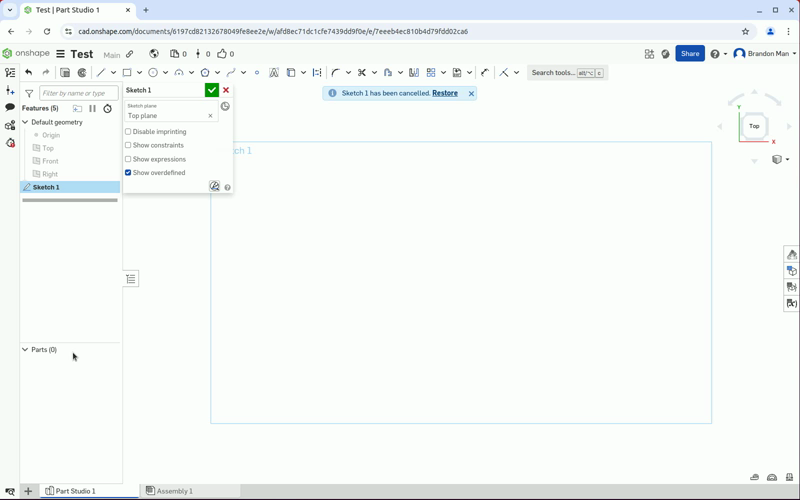
key(y)
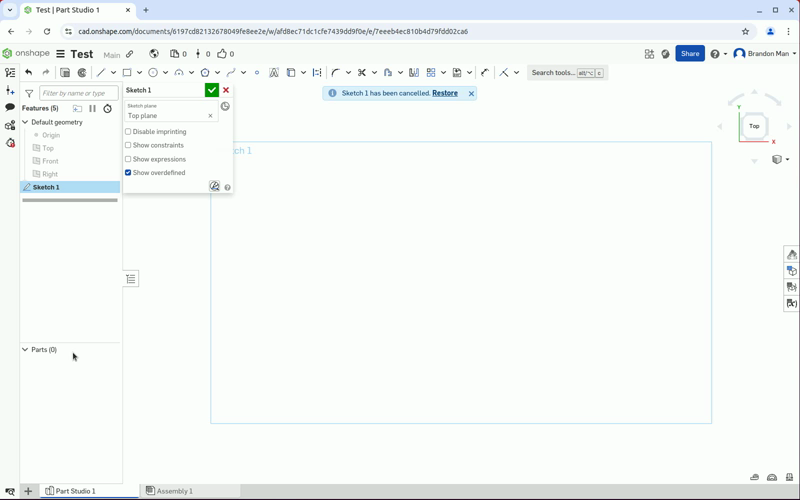
key(l)
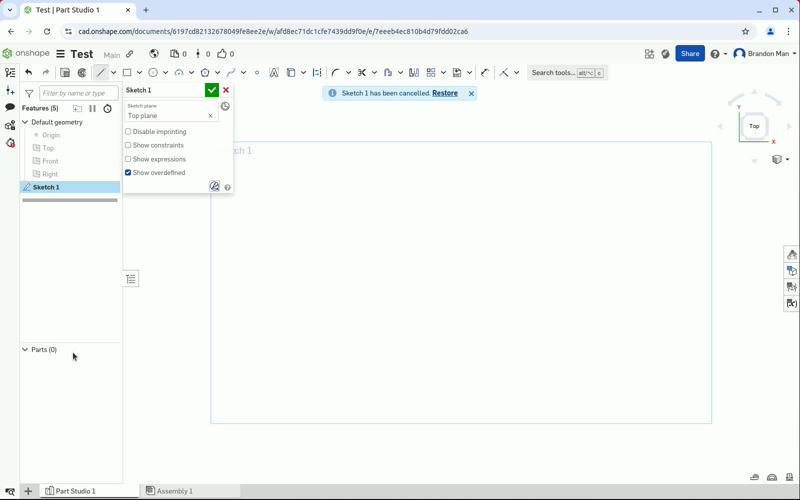
key_down(shift)
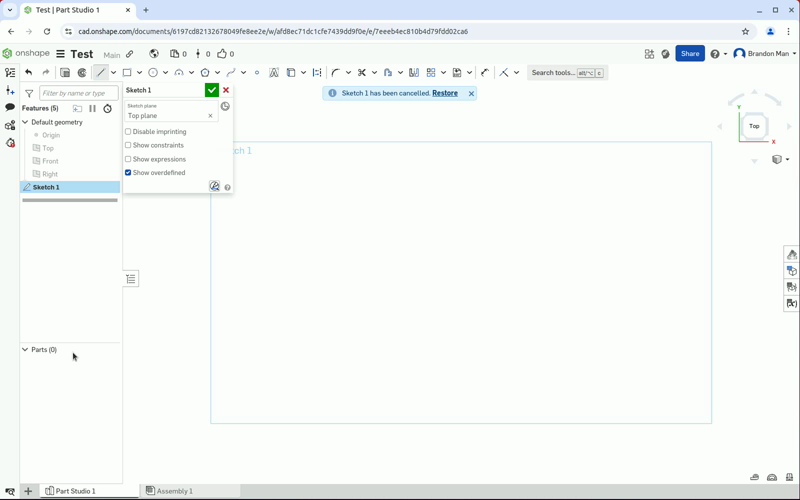
mouse_move(464, 267)
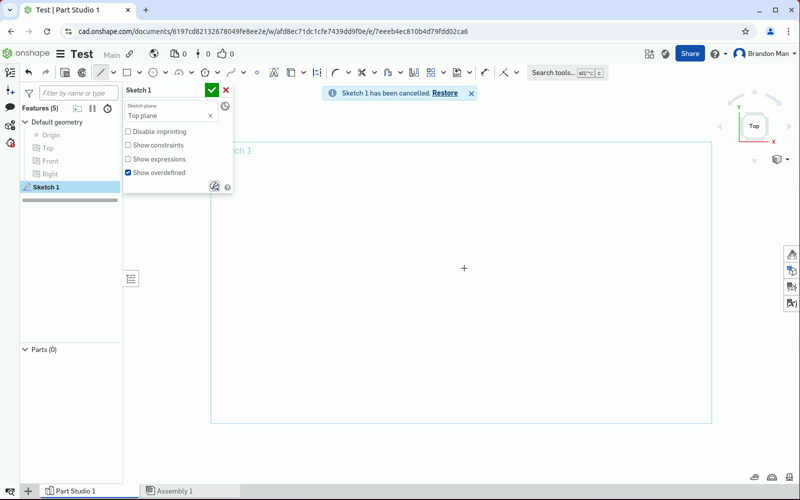
click(464, 267)
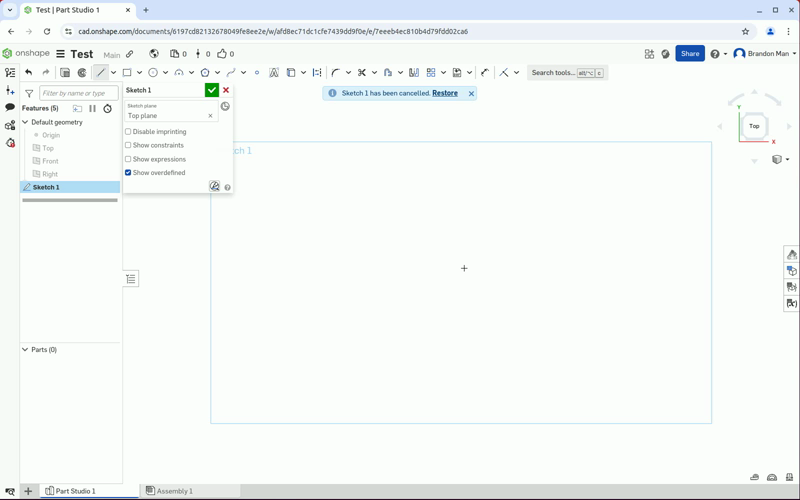
key_up(shift)
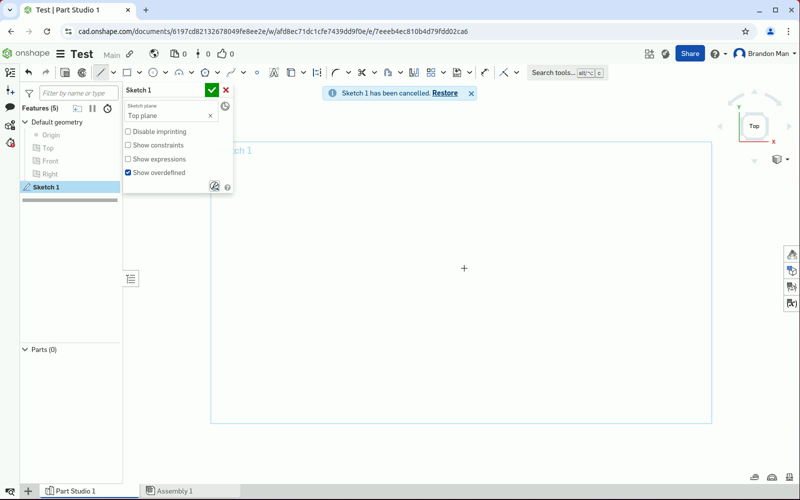
key_down(shift)
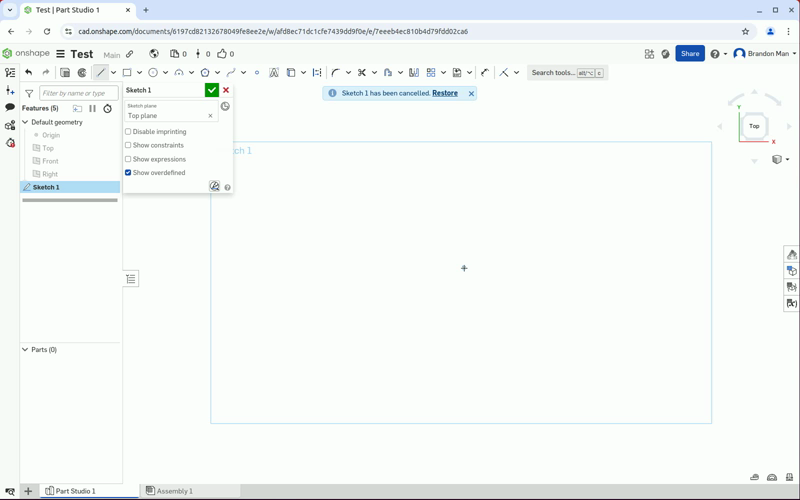
mouse_move(494, 267)
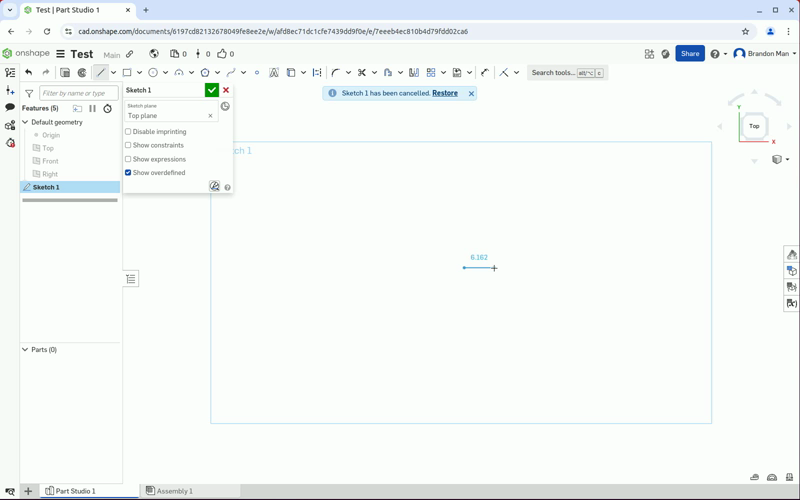
mouse_move(472, 267)
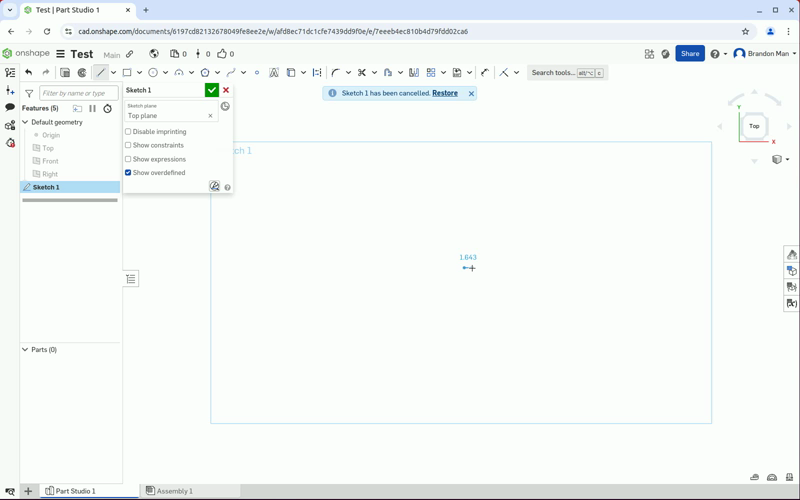
click(472, 267)
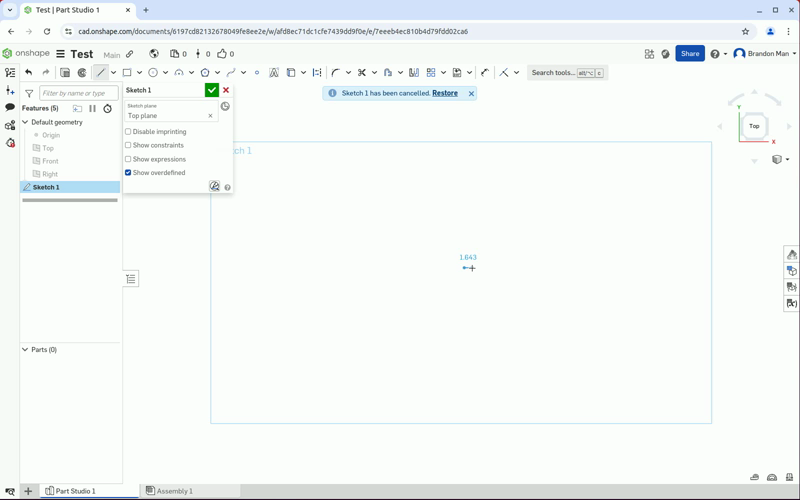
key_up(shift)
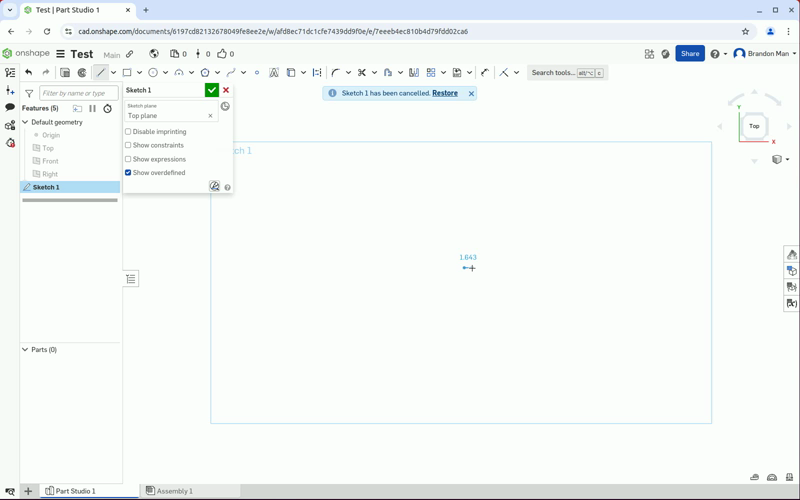
key_down(shift)
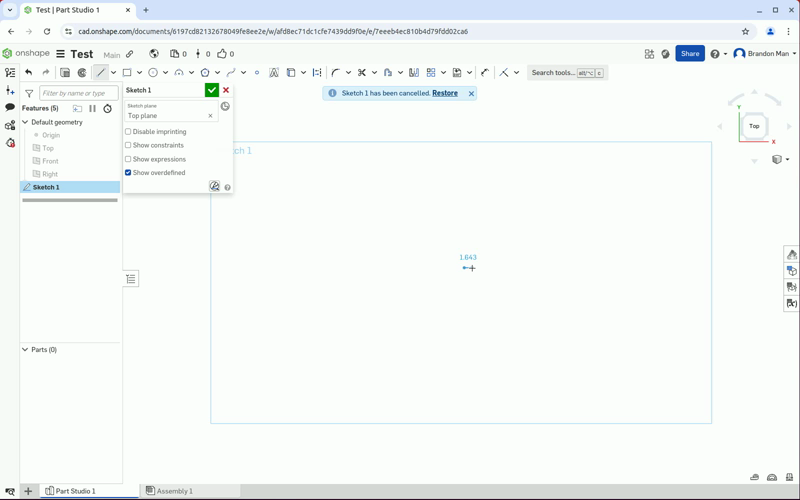
mouse_move(502, 267)
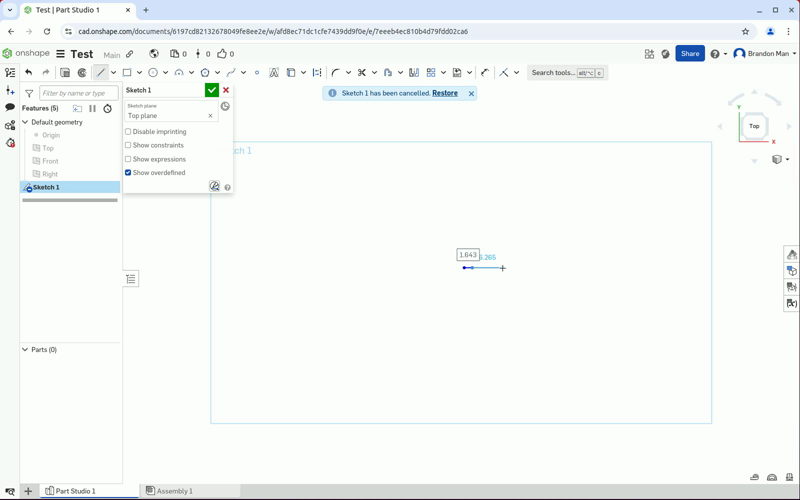
mouse_move(472, 259)
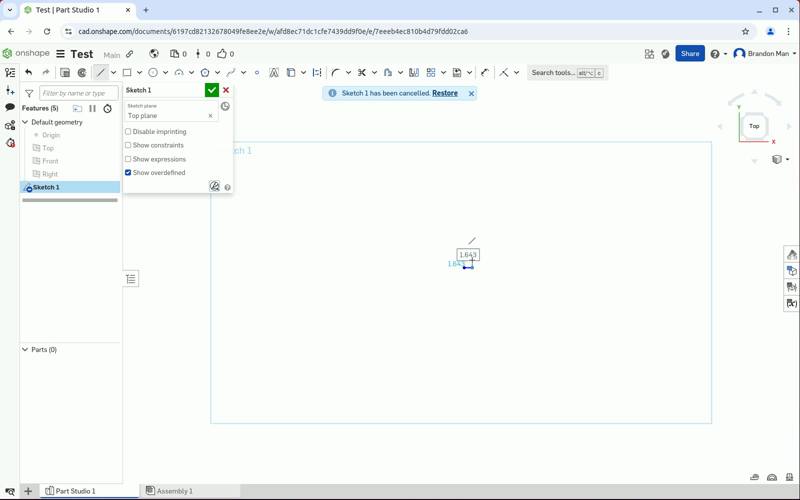
click(472, 259)
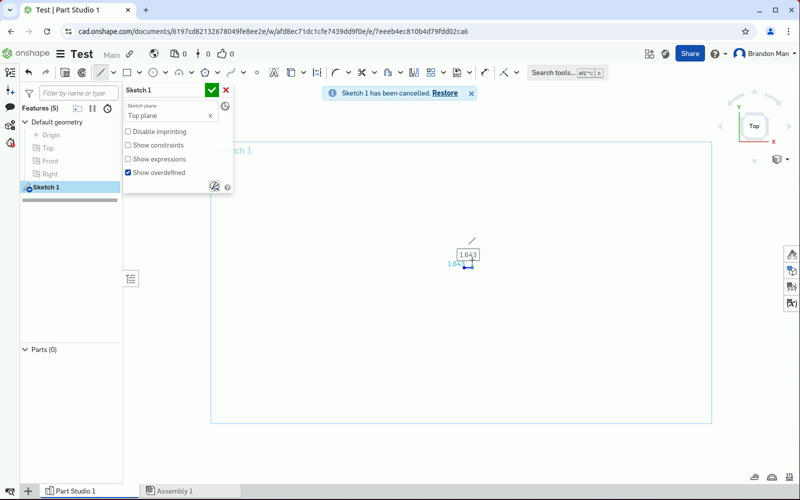
key_up(shift)
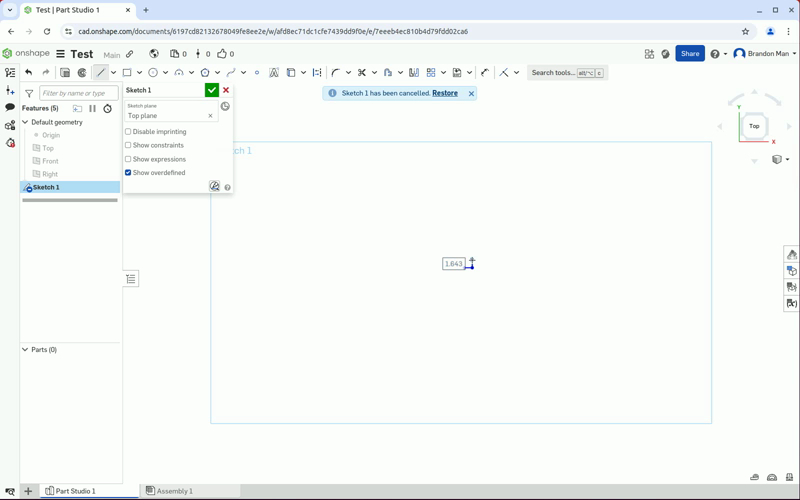
key_down(shift)
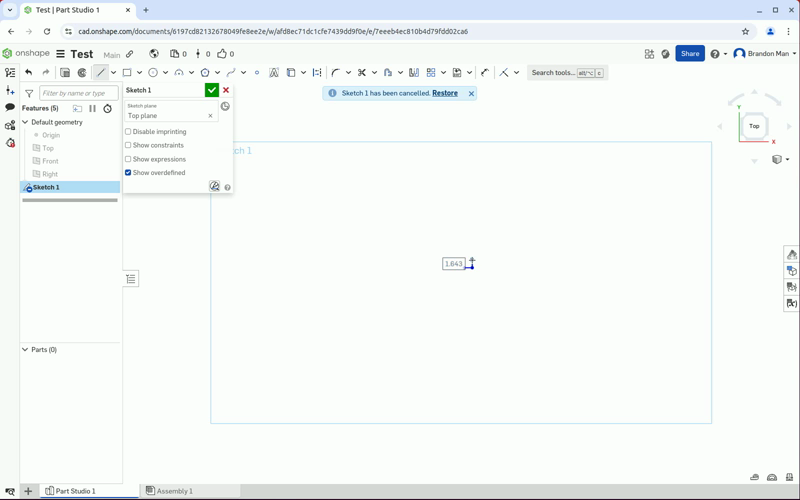
mouse_move(502, 259)
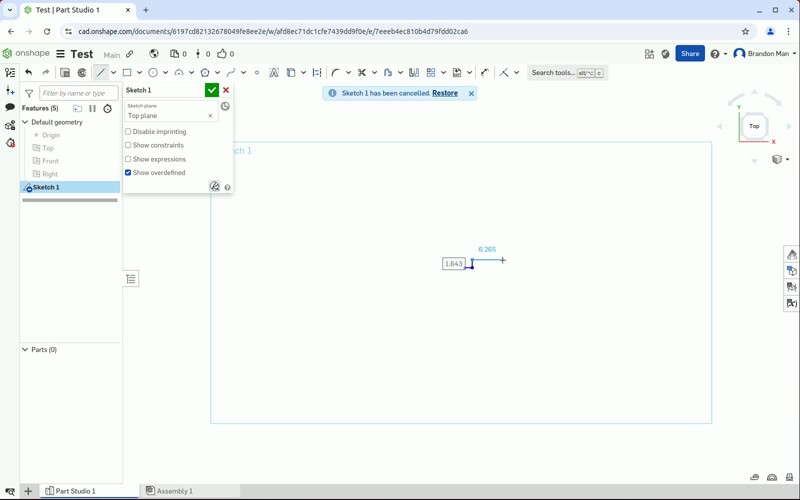
mouse_move(464, 259)
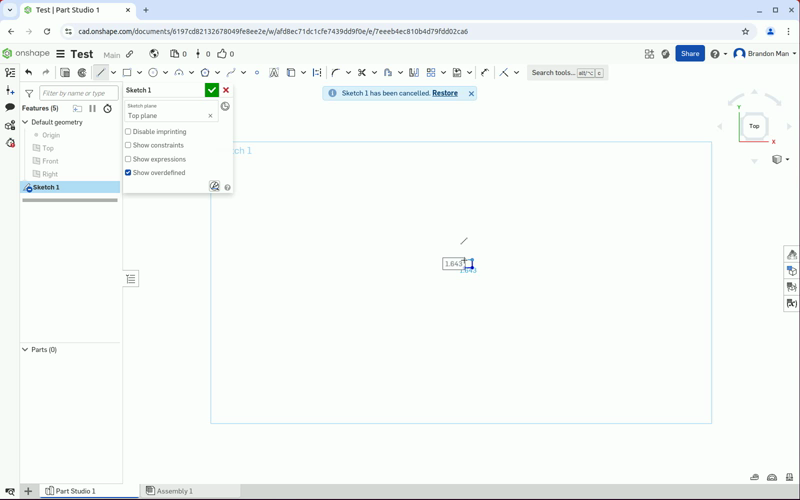
click(464, 259)
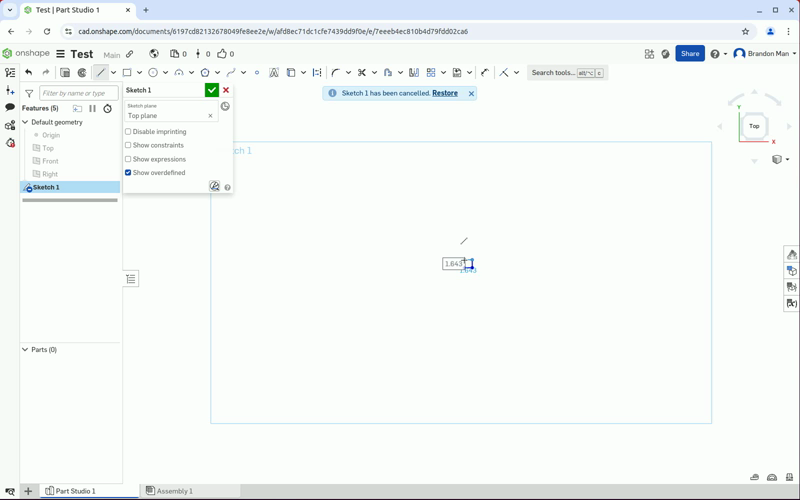
key_up(shift)
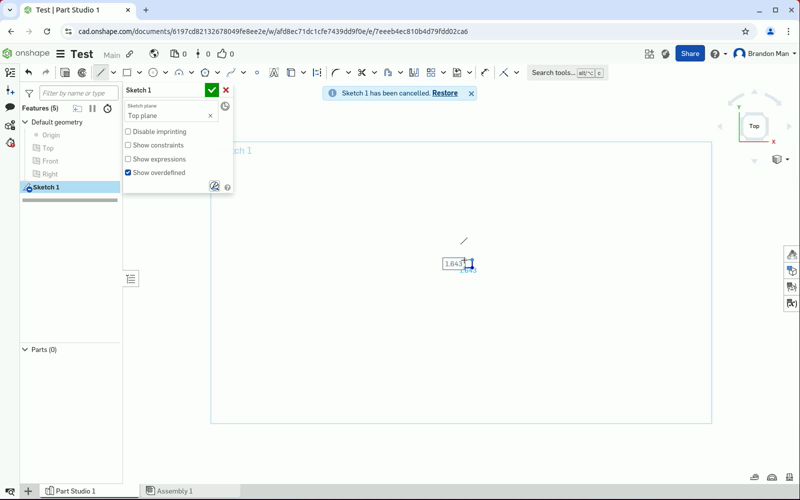
mouse_move(494, 259)
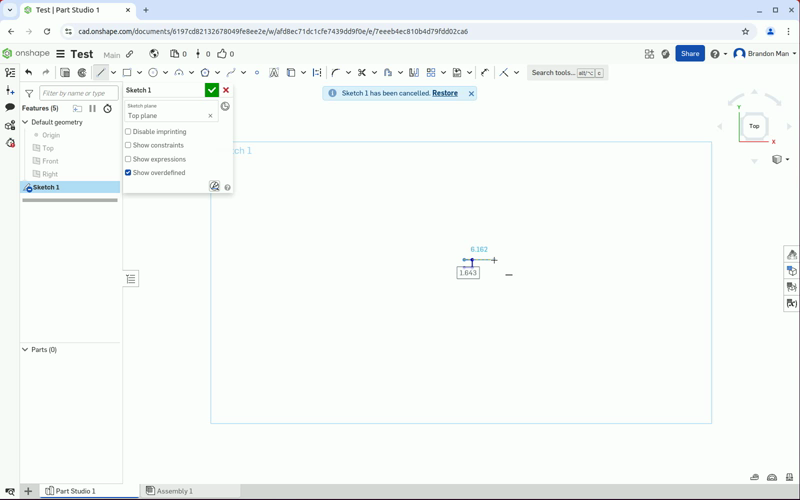
key_down(shift)
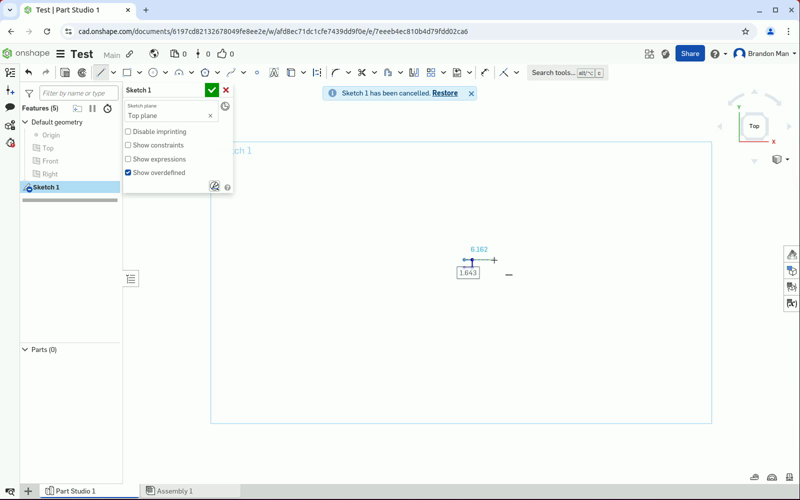
mouse_move(464, 267)
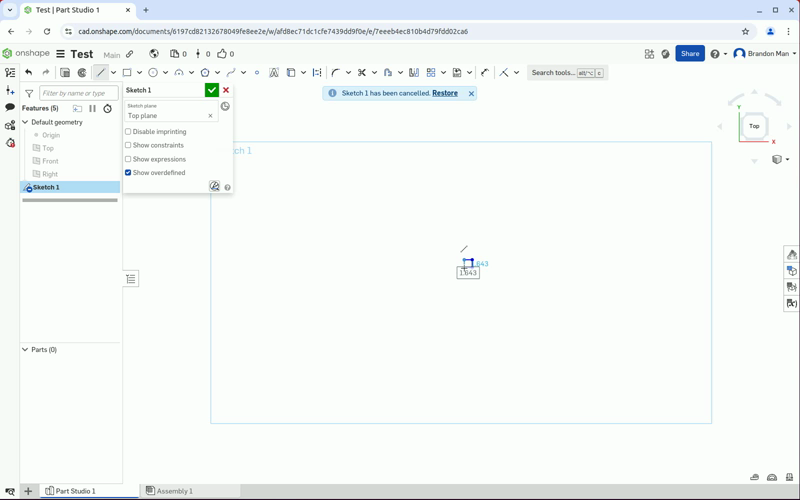
key_up(shift)
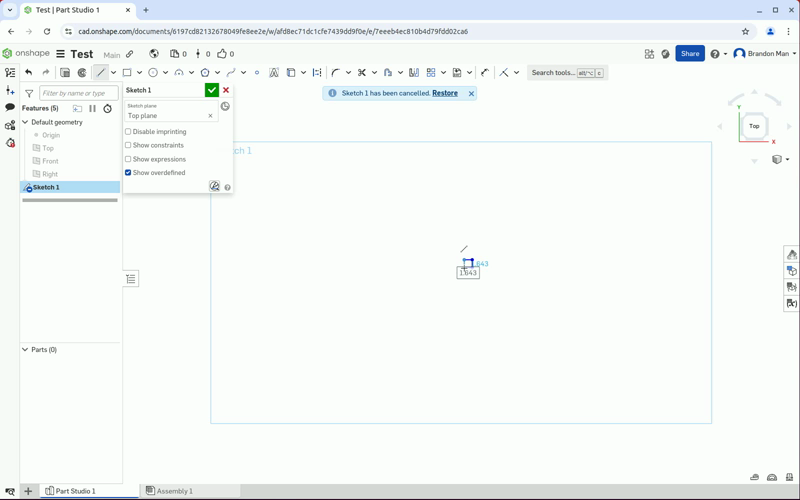
click(464, 267)
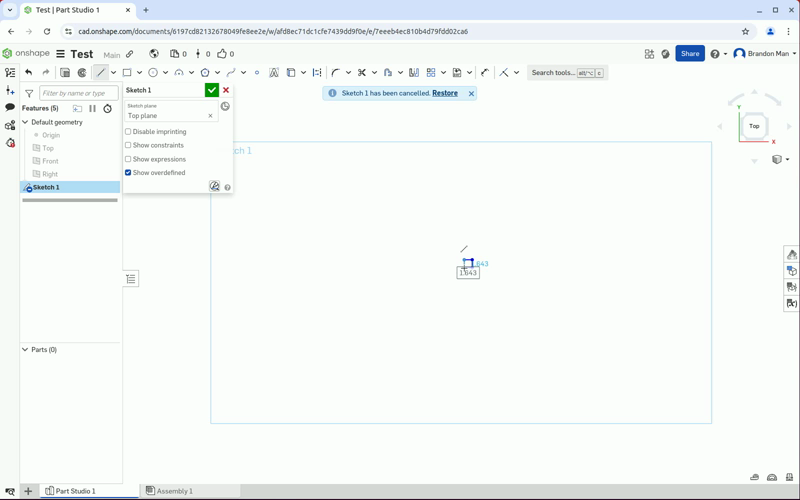
key(esc)
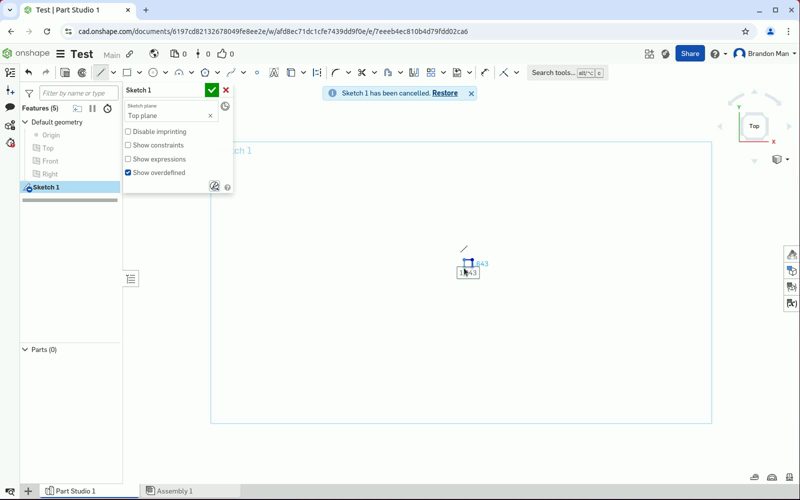
mouse_move(468, 260)
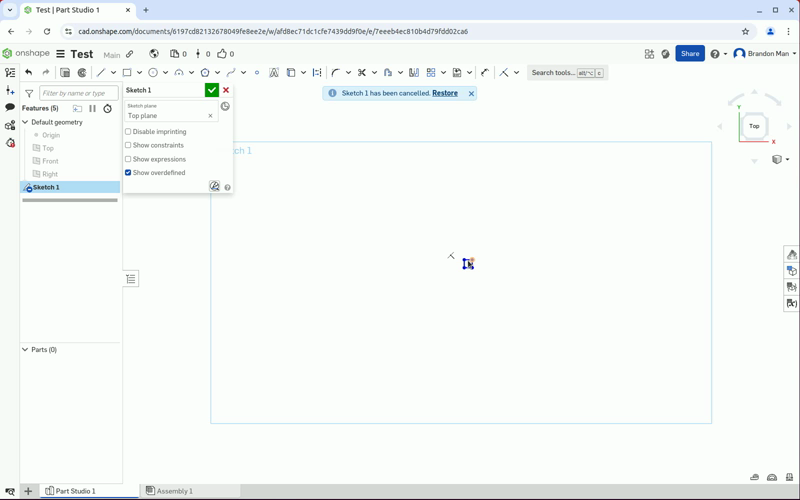
scroll(6)
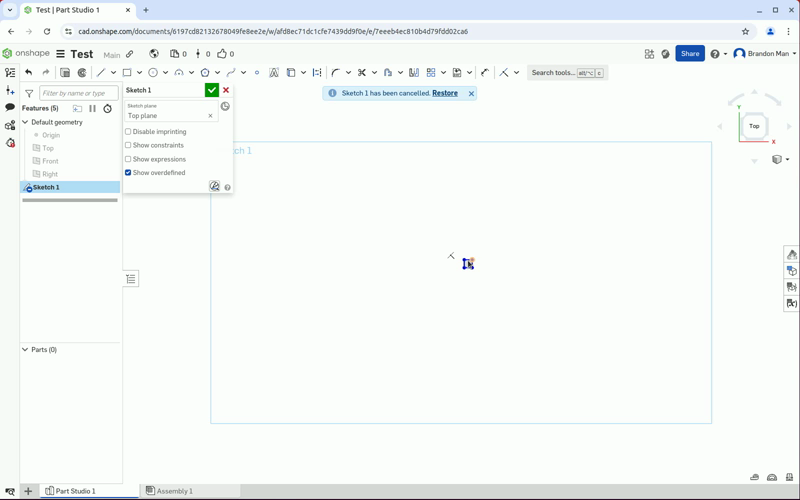
scroll(6)
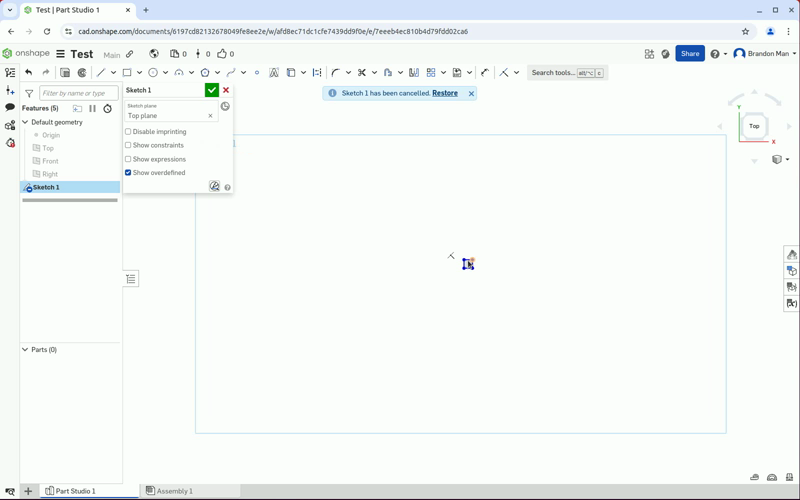
scroll(6)
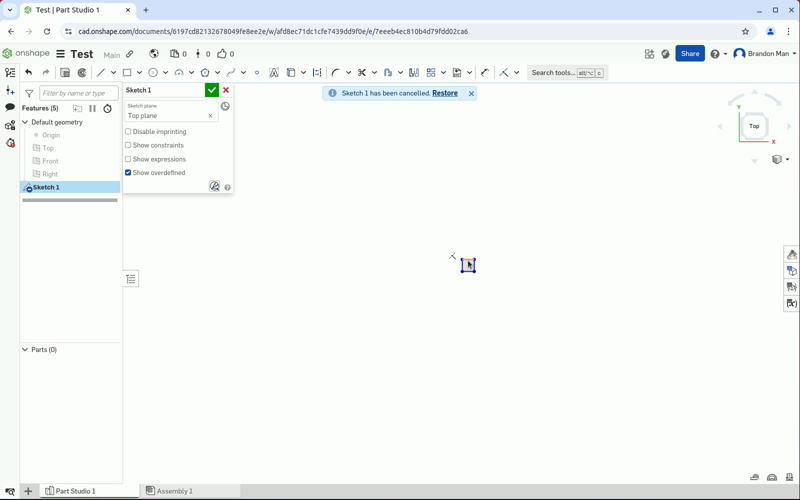
scroll(6)
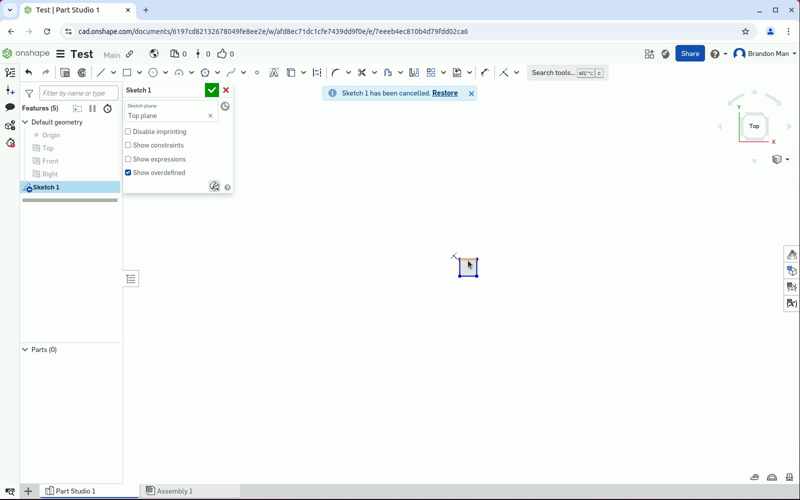
scroll(6)
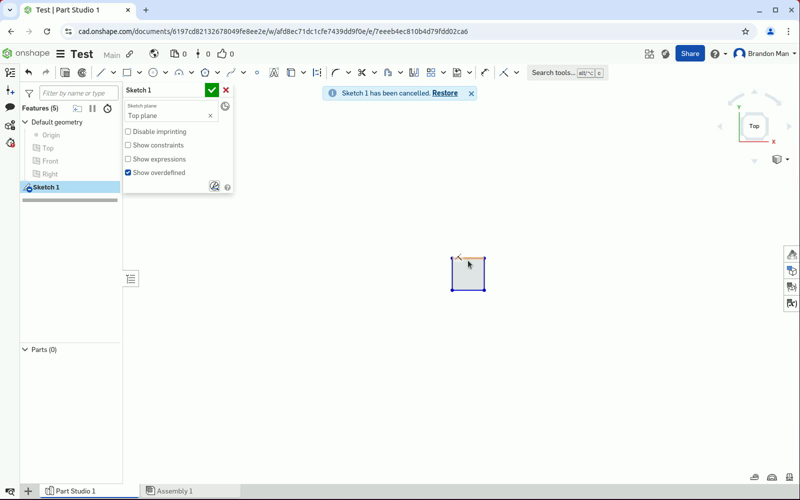
scroll(6)
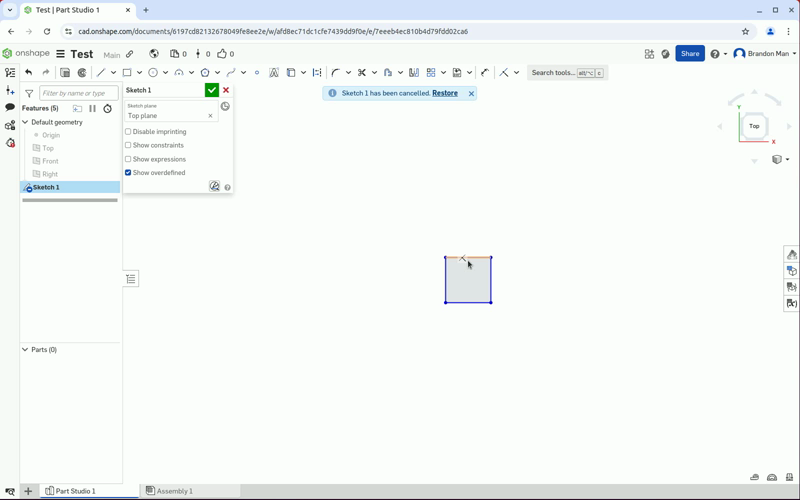
scroll(6)
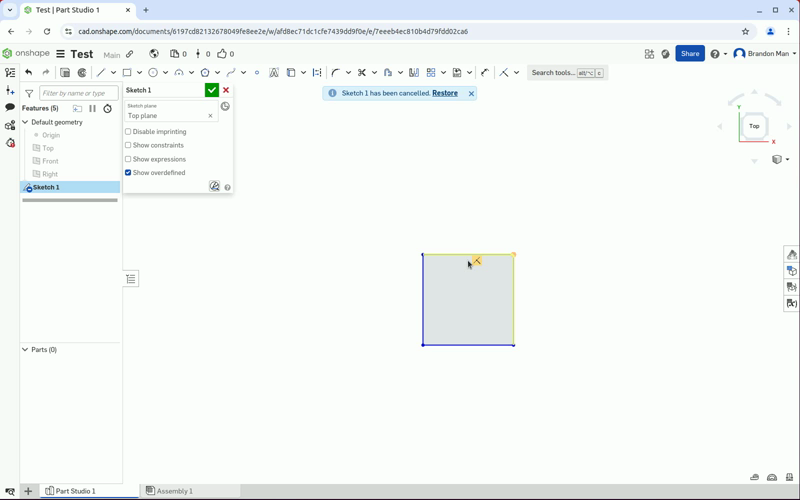
click(468, 260)
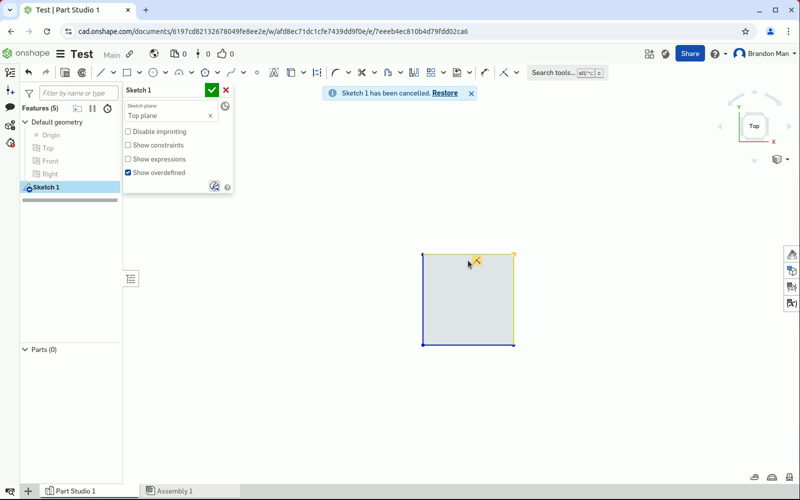
scroll(-6)
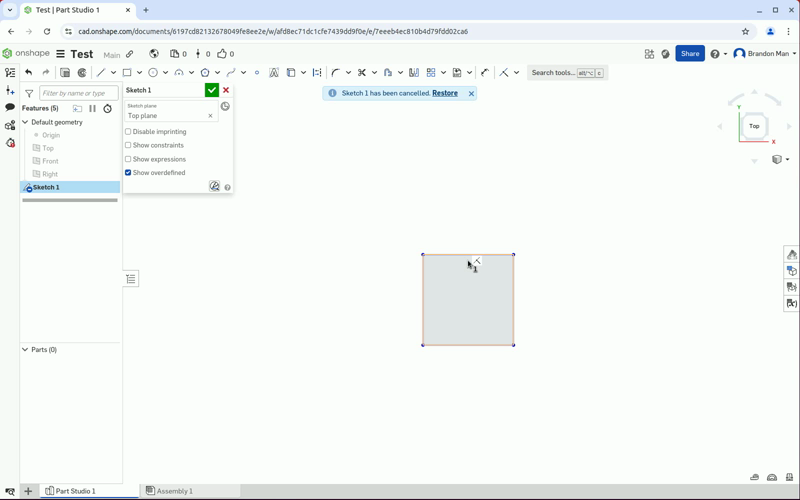
scroll(-6)
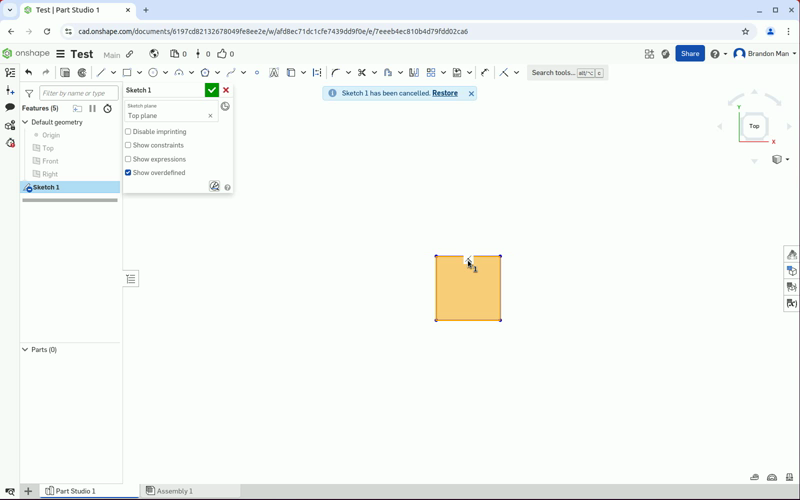
scroll(-6)
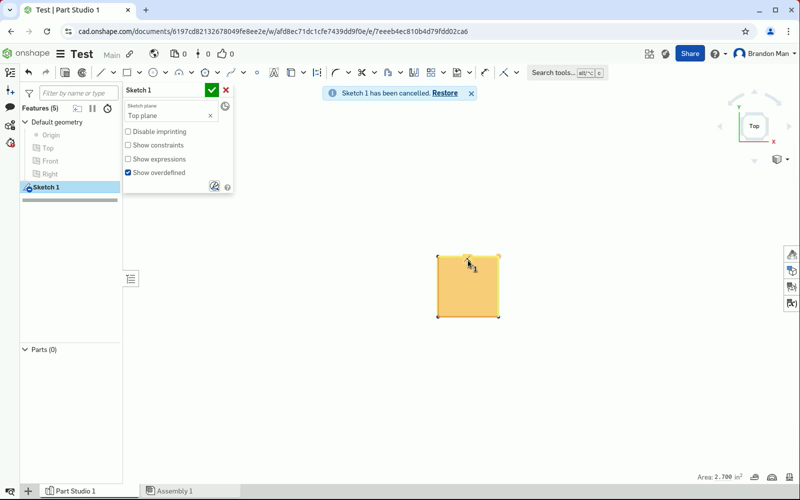
scroll(-6)
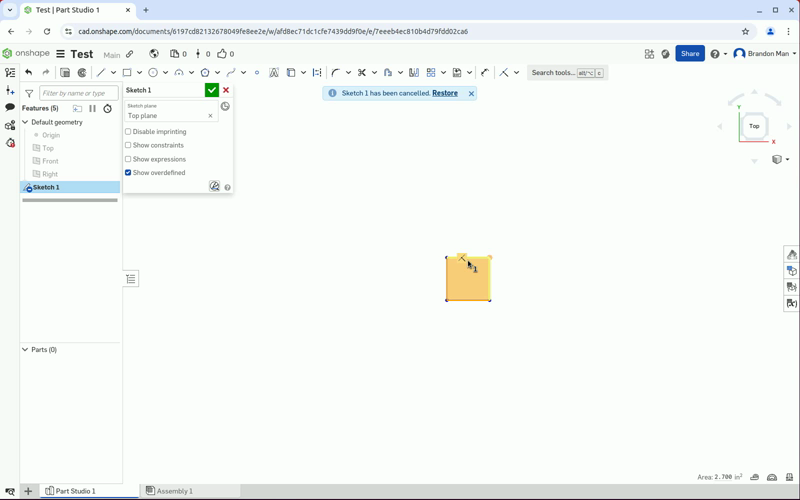
scroll(-6)
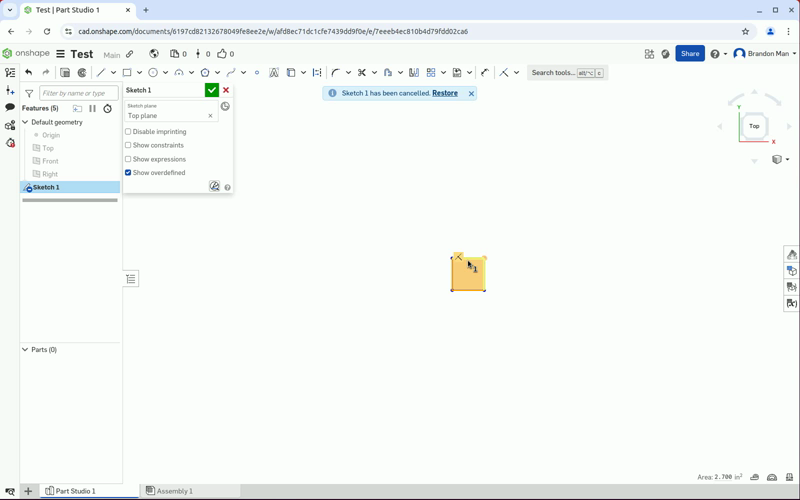
scroll(-6)
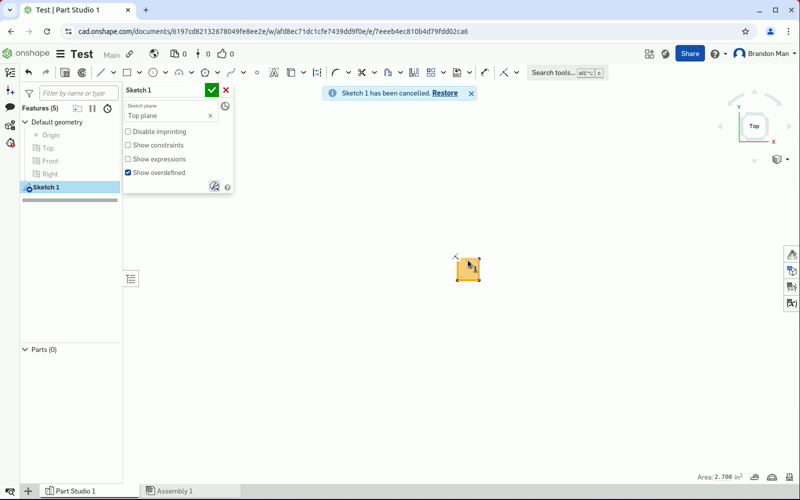
scroll(-6)
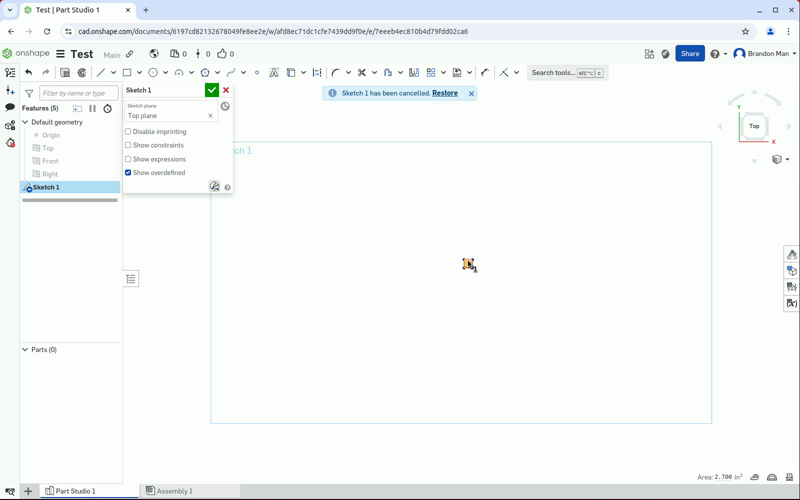
mouse_move(73, 352)
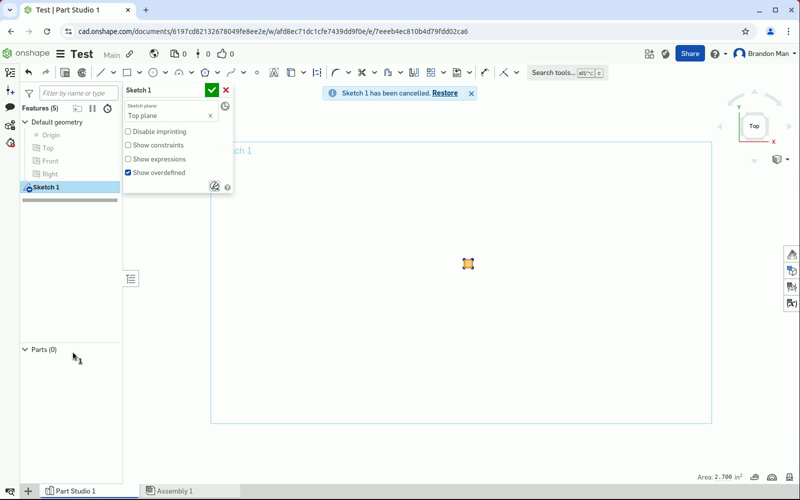
key(shift+y)
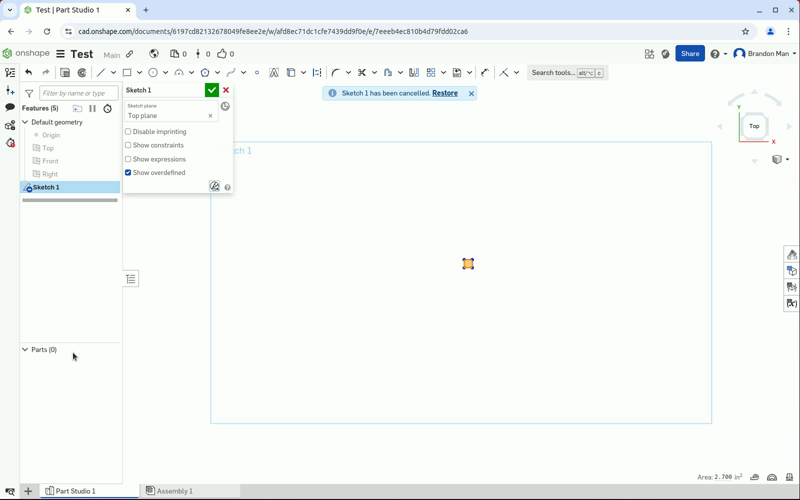
key(shift+e)
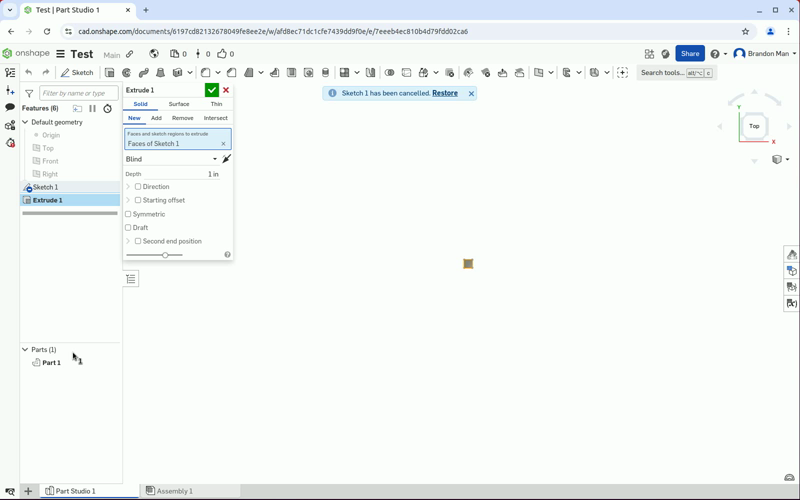
mouse_move(143, 106)
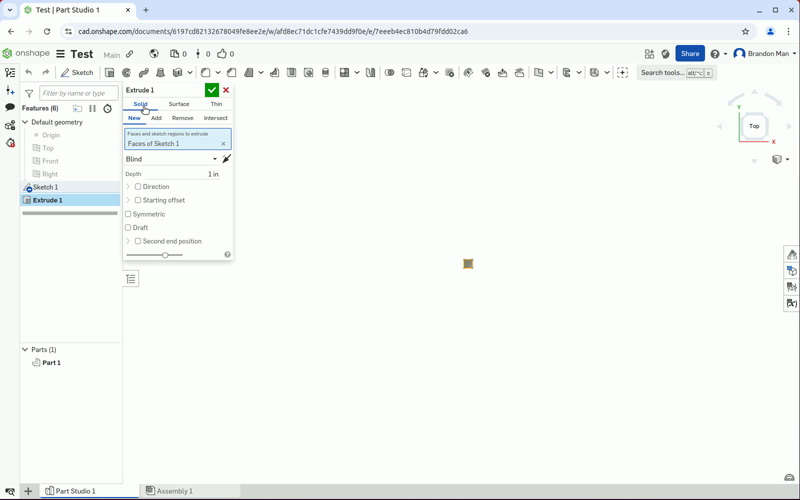
click(143, 106)
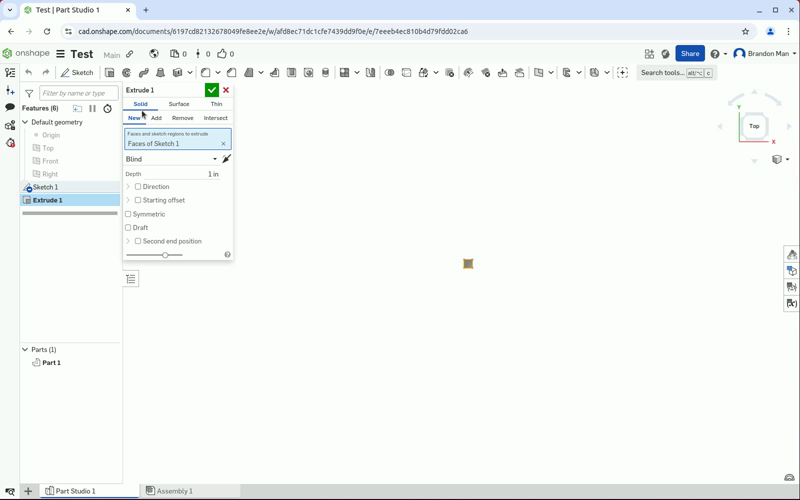
mouse_move(137, 120)
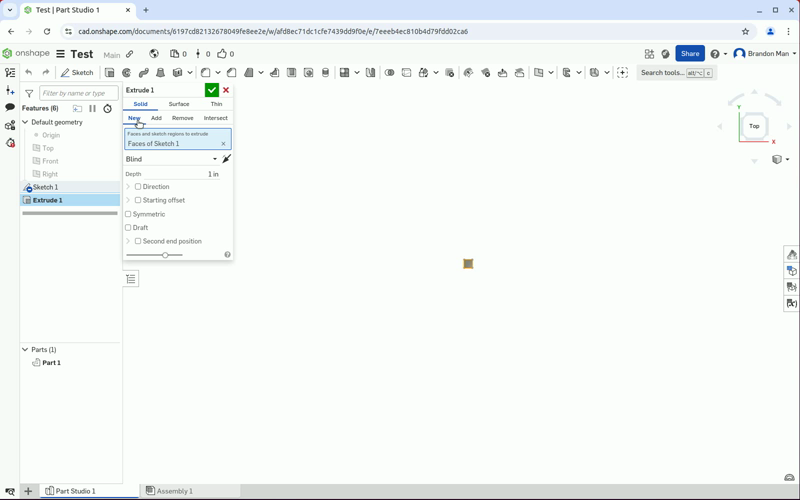
click(137, 120)
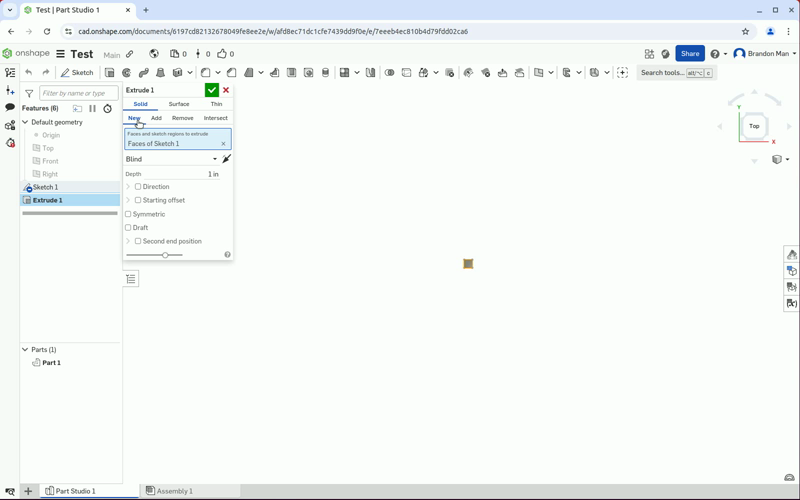
key(tab, 4)
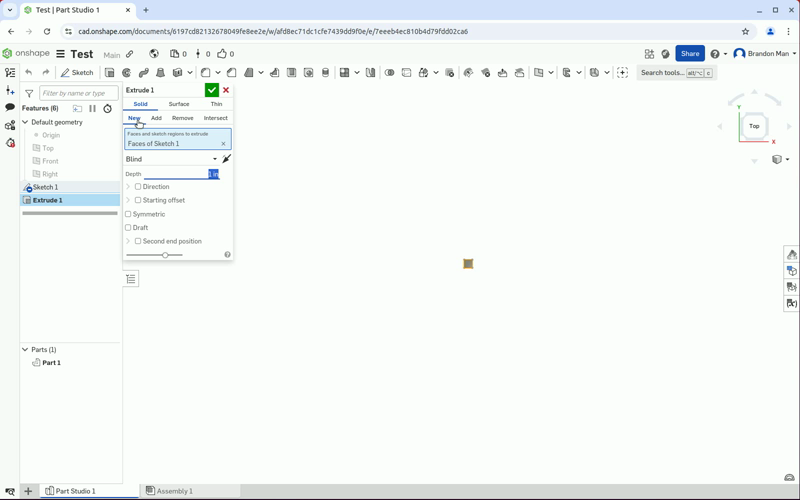
text(1.444)
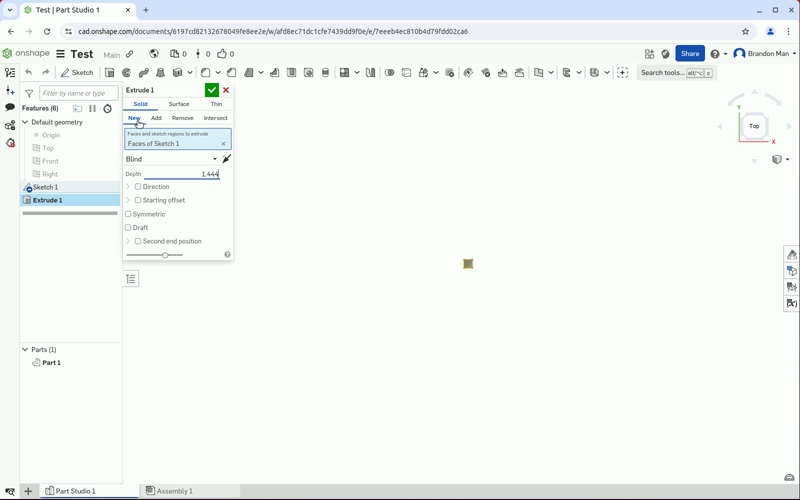
key(enter)
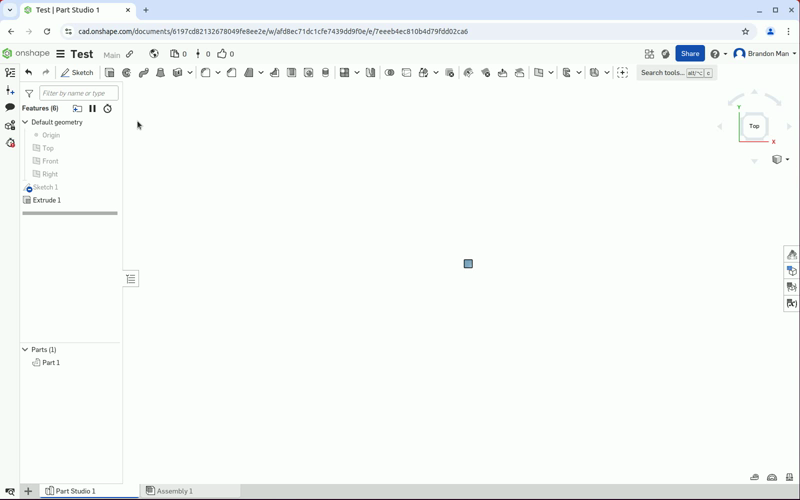
key(shift+h)
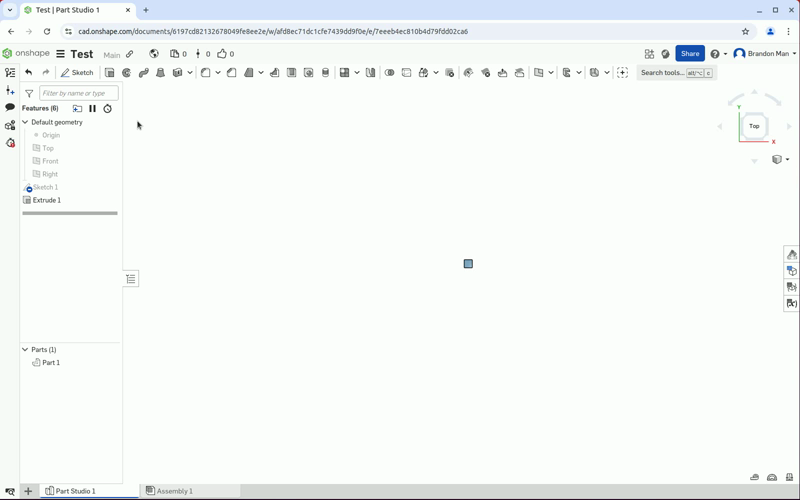
key(shift+h)
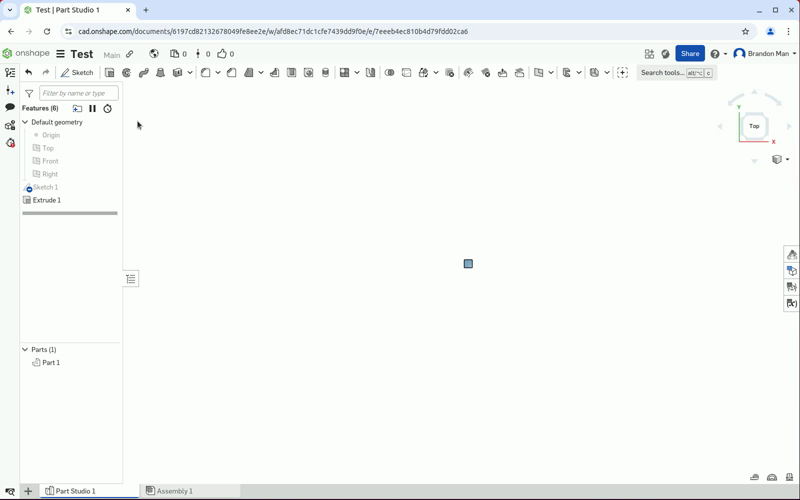
mouse_move(73, 189)
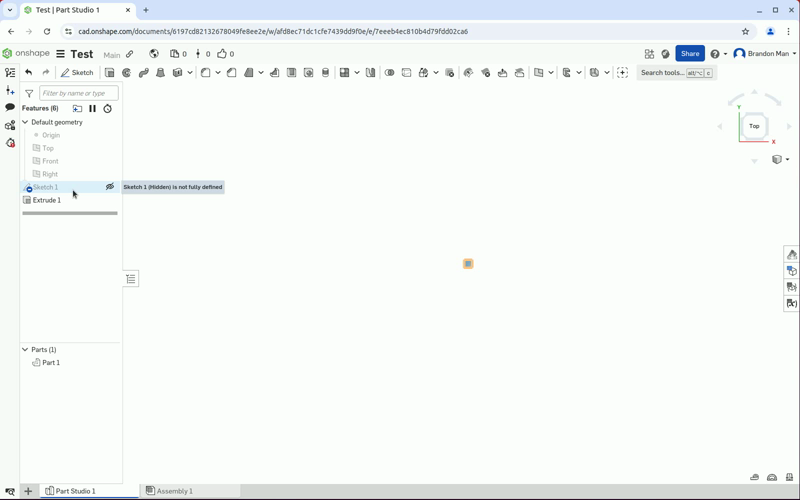
click(73, 189)
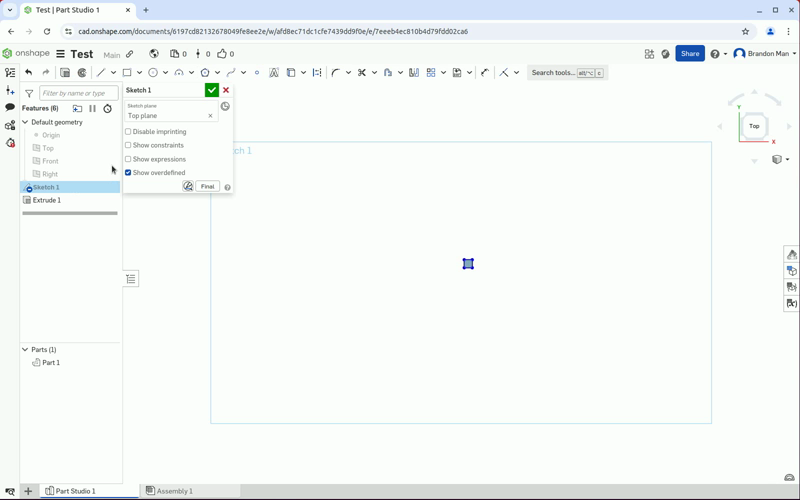
mouse_move(229, 92)
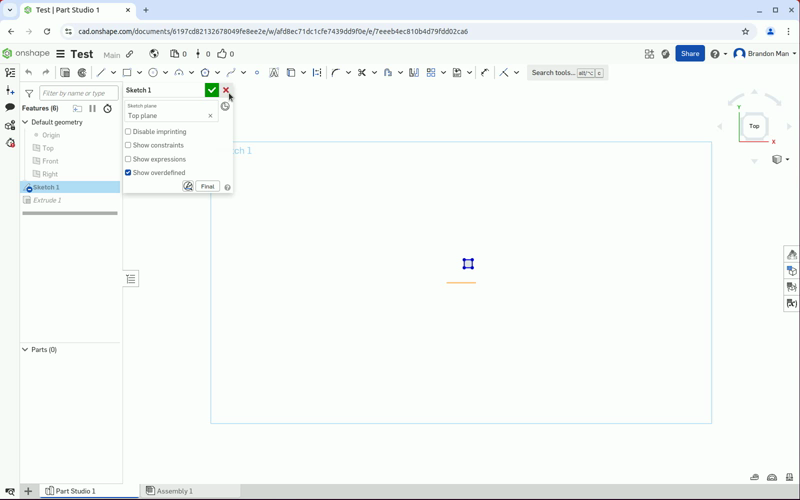
click(229, 92)
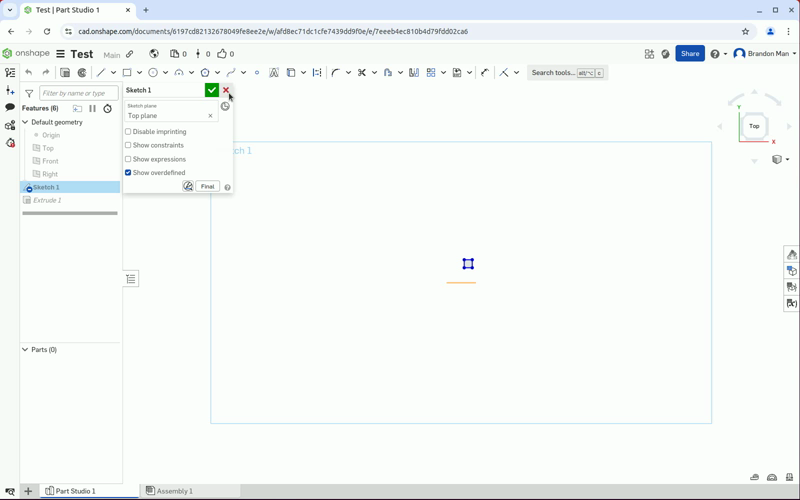
key(shift+s)
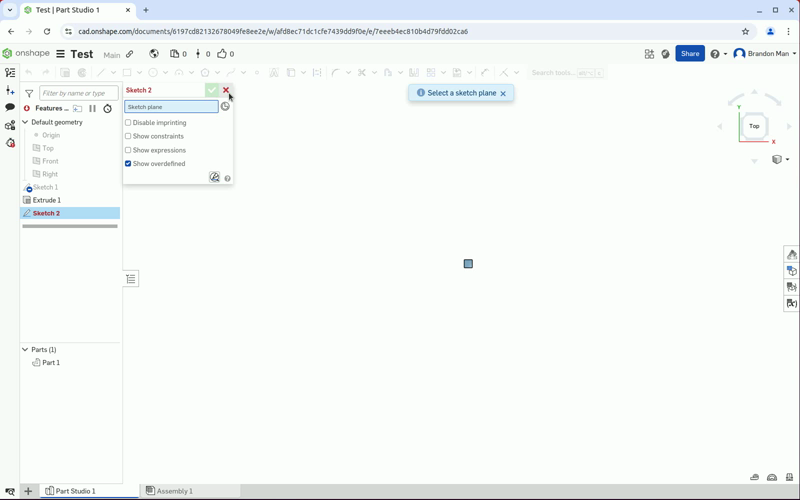
mouse_move(73, 150)
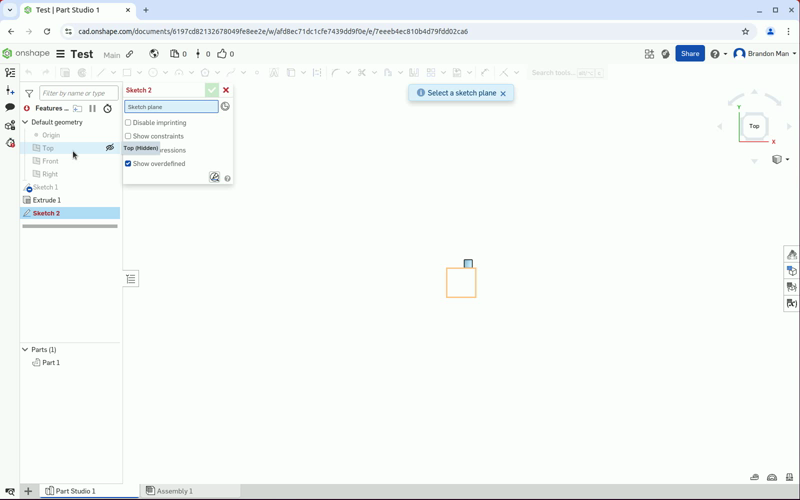
click(73, 150)
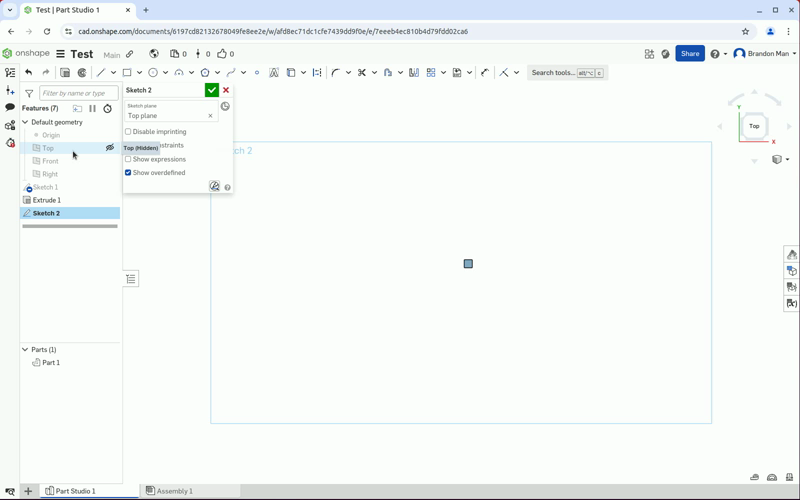
mouse_move(73, 352)
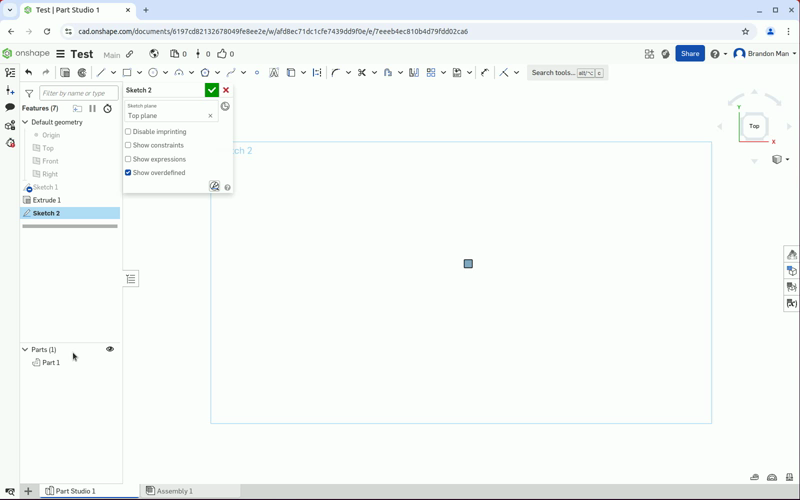
key(y)
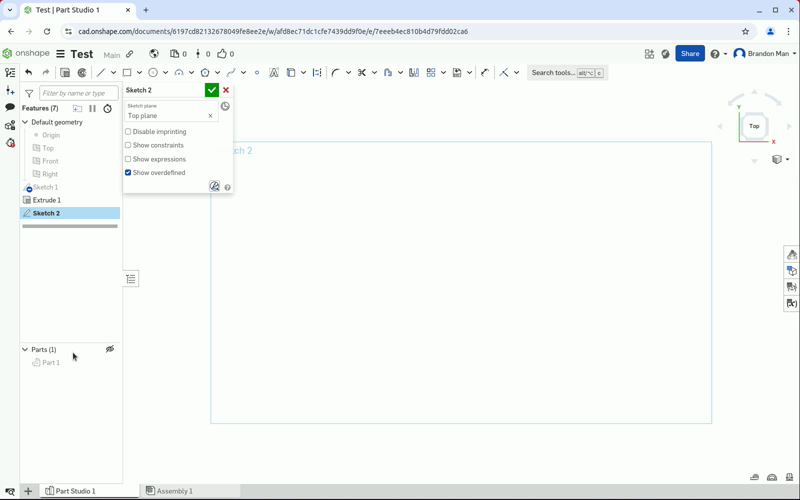
key(l)
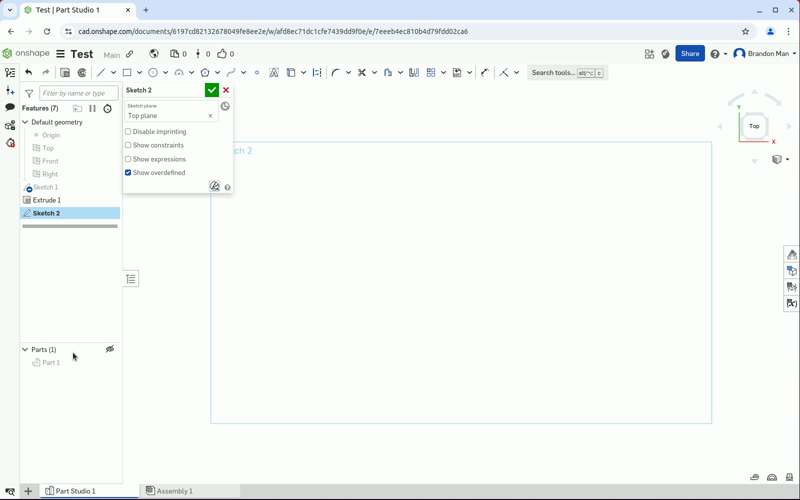
key_down(shift)
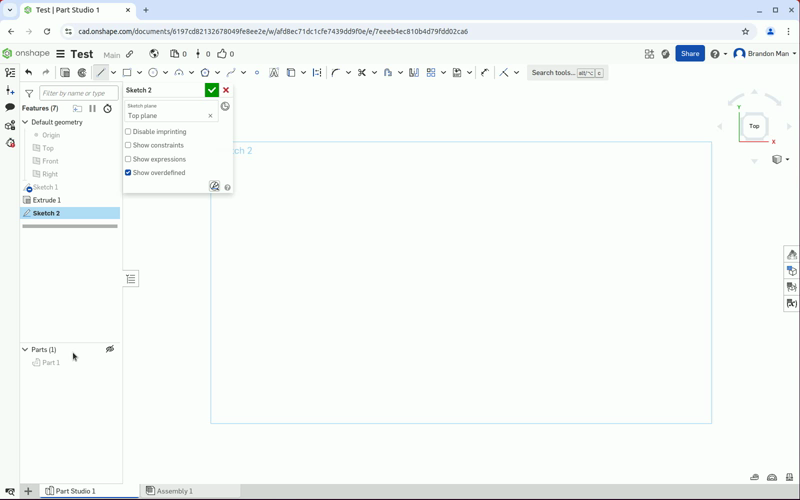
mouse_move(464, 191)
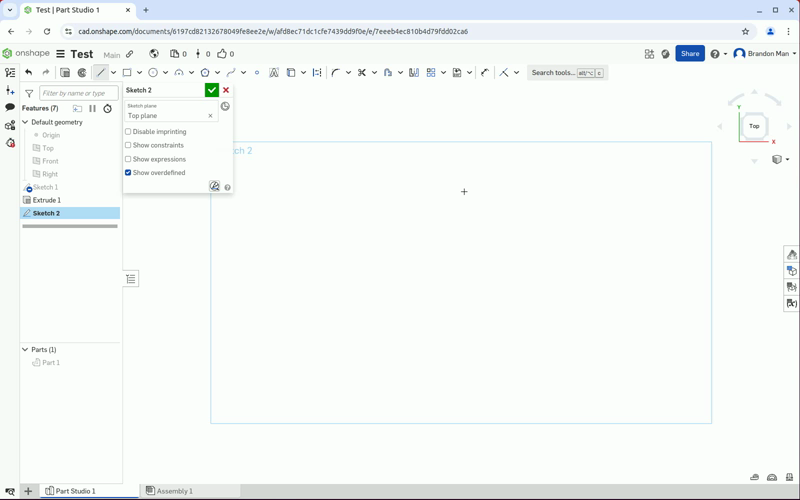
click(464, 191)
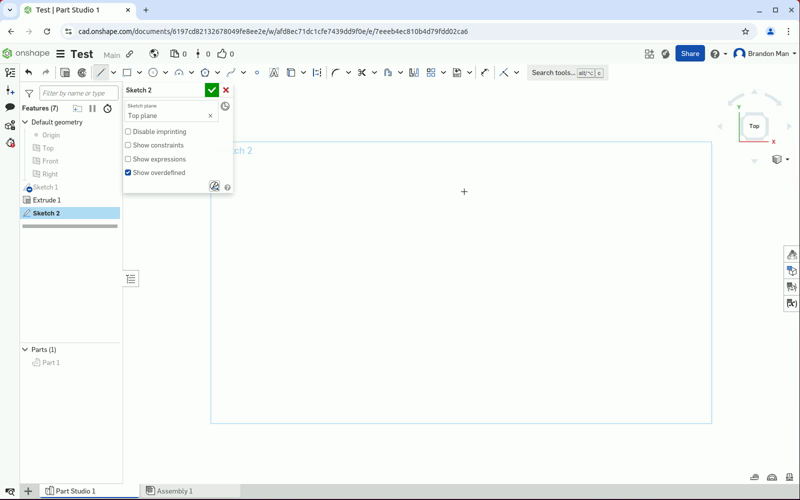
key_up(shift)
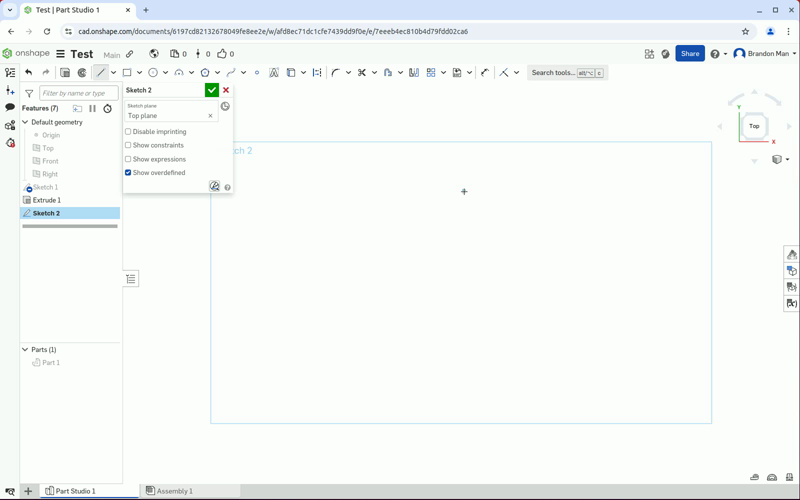
key_down(shift)
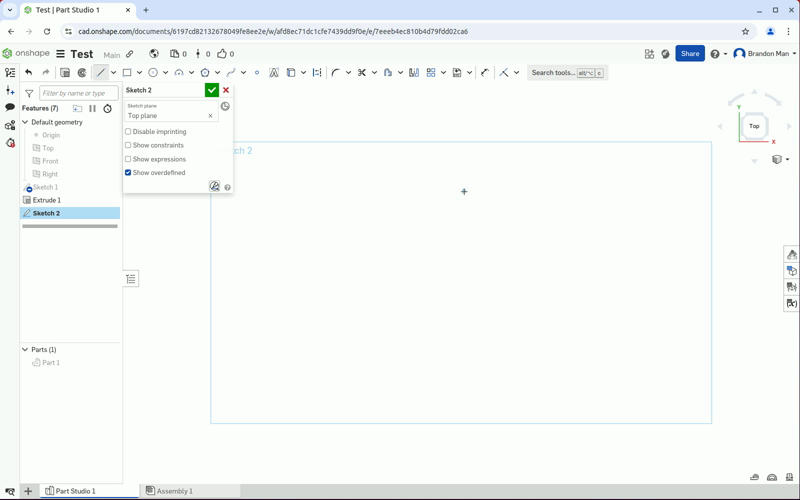
mouse_move(494, 191)
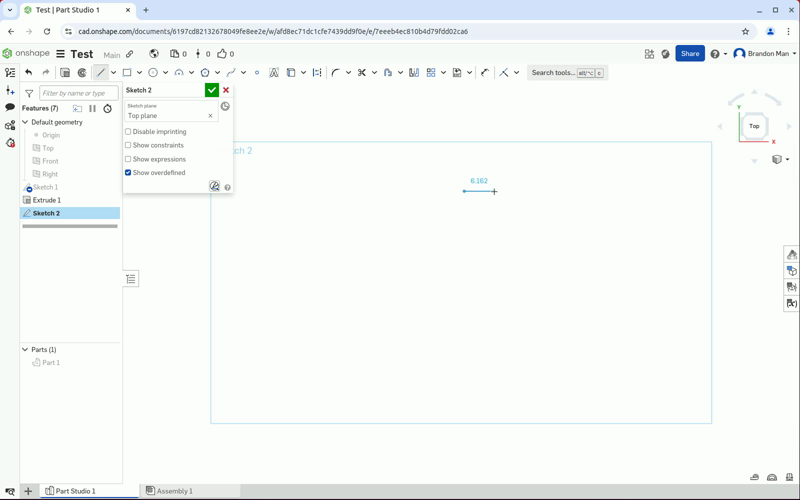
mouse_move(472, 191)
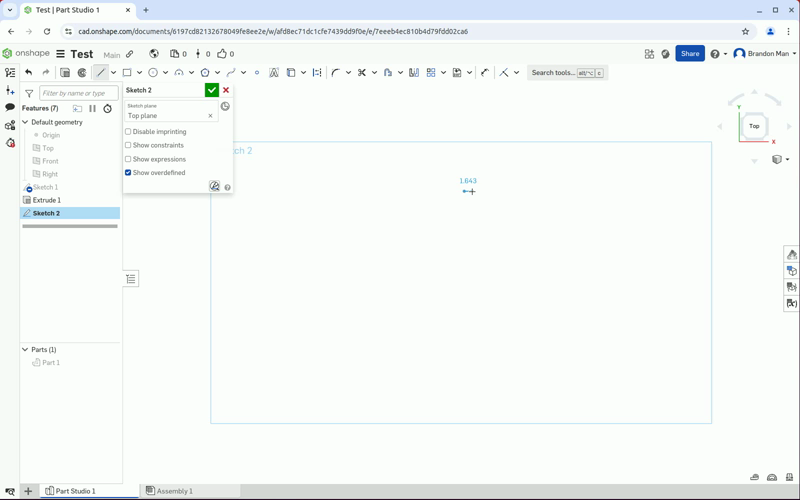
click(472, 191)
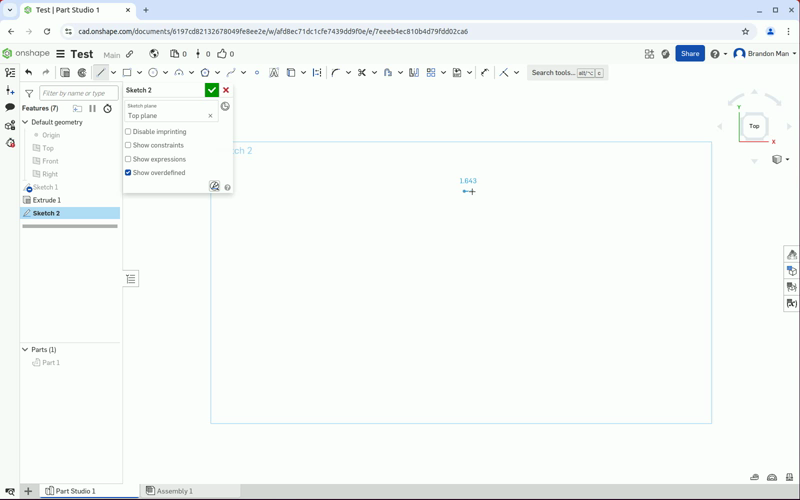
key_up(shift)
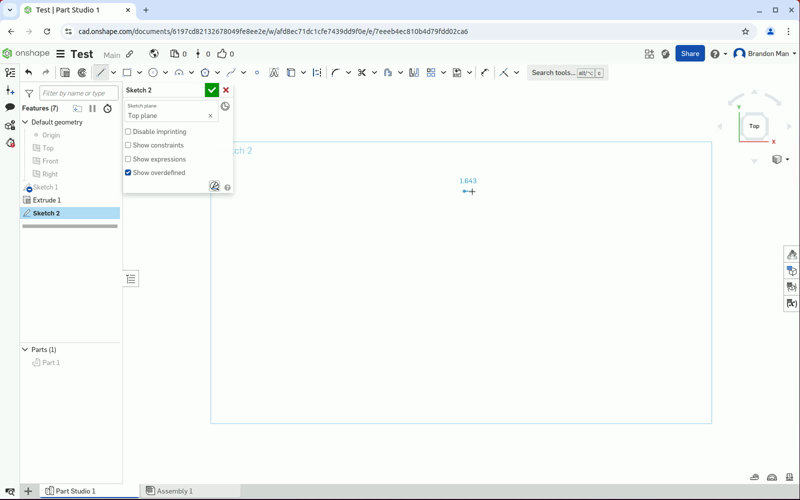
key_down(shift)
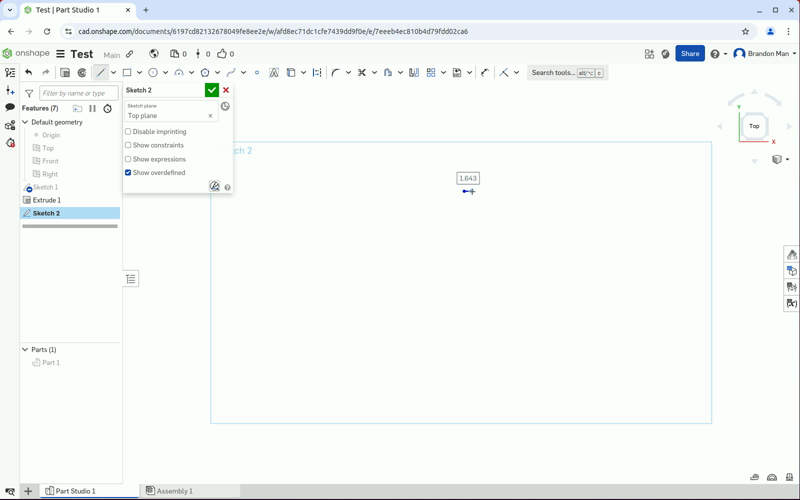
mouse_move(502, 191)
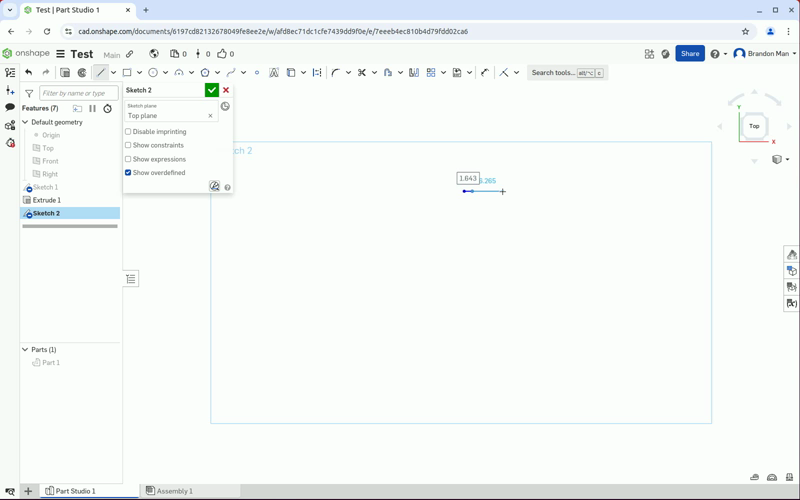
mouse_move(472, 183)
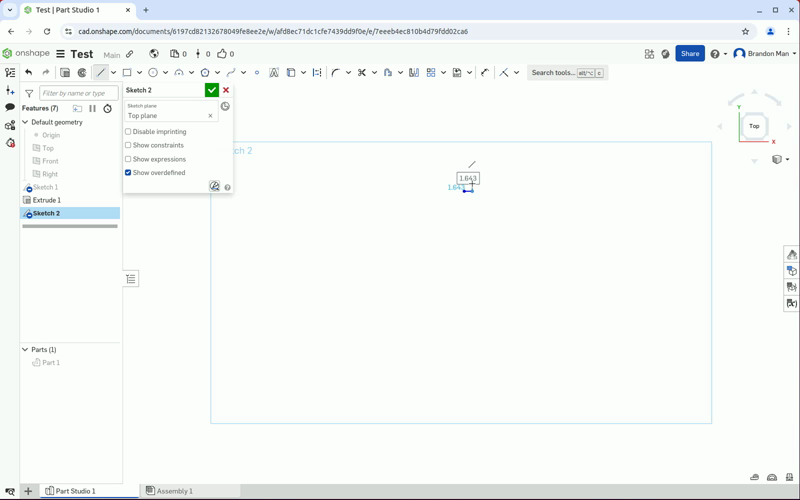
click(472, 183)
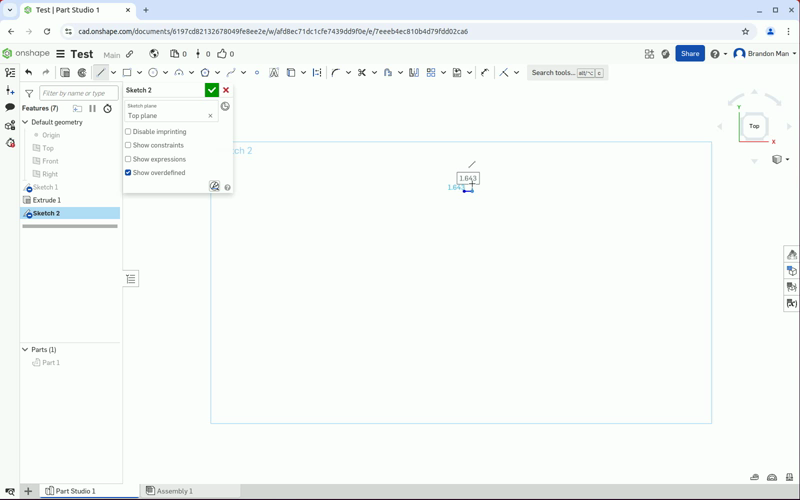
key_up(shift)
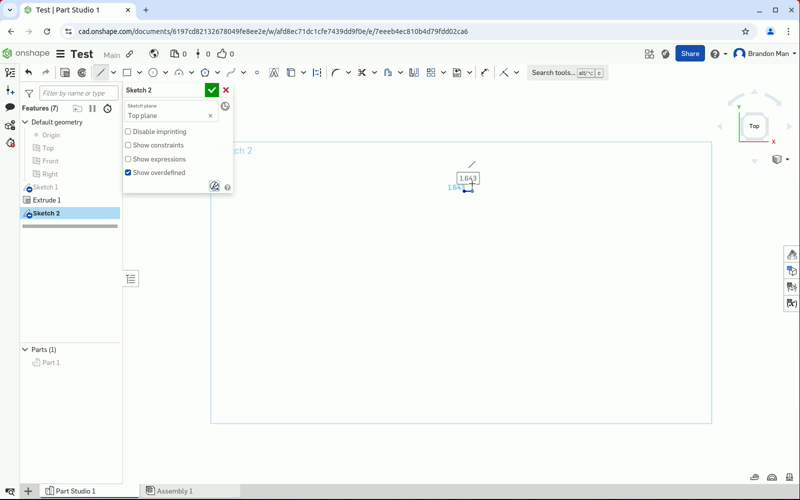
key_down(shift)
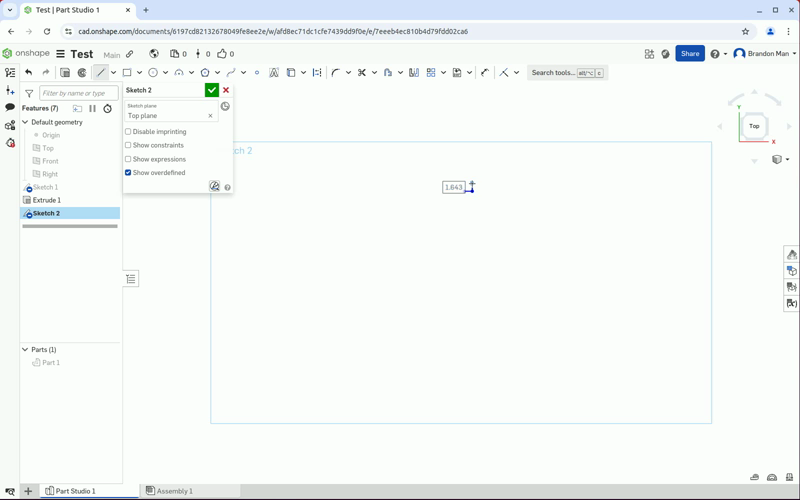
mouse_move(502, 183)
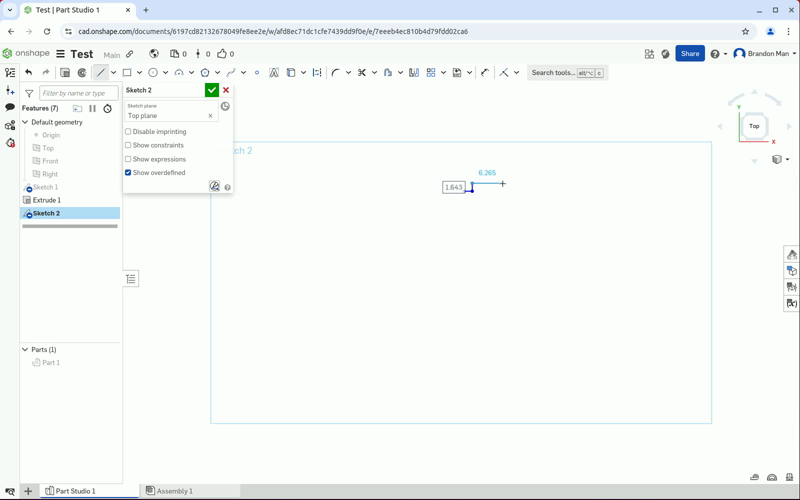
mouse_move(464, 183)
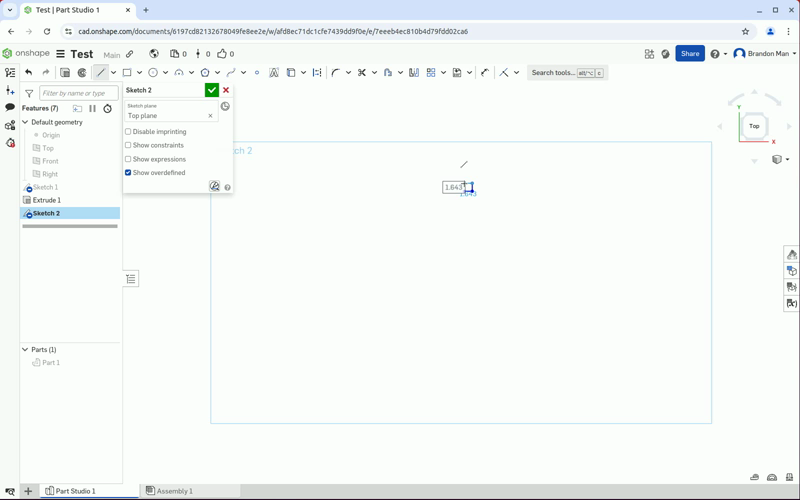
click(464, 183)
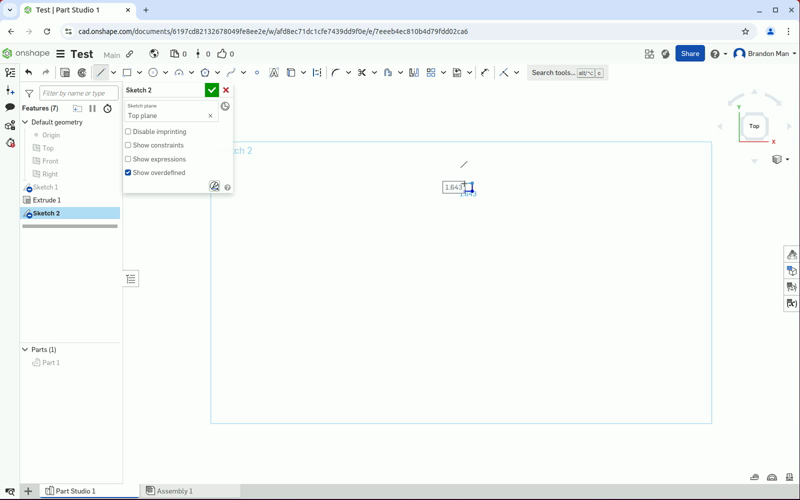
key_up(shift)
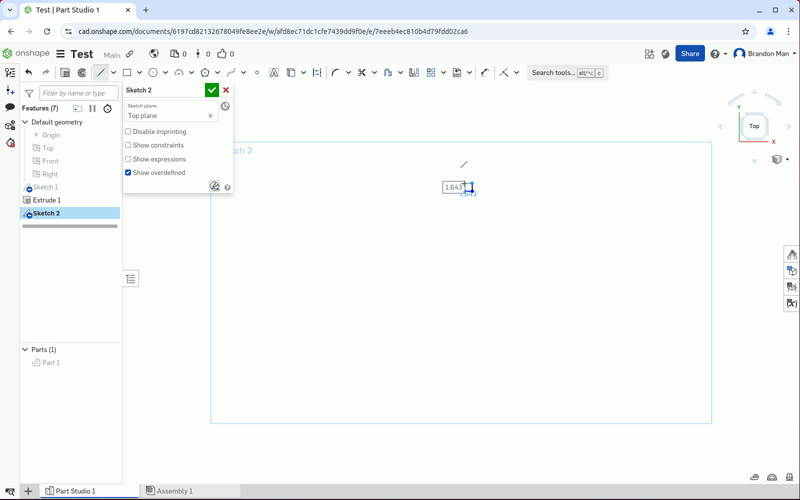
mouse_move(494, 183)
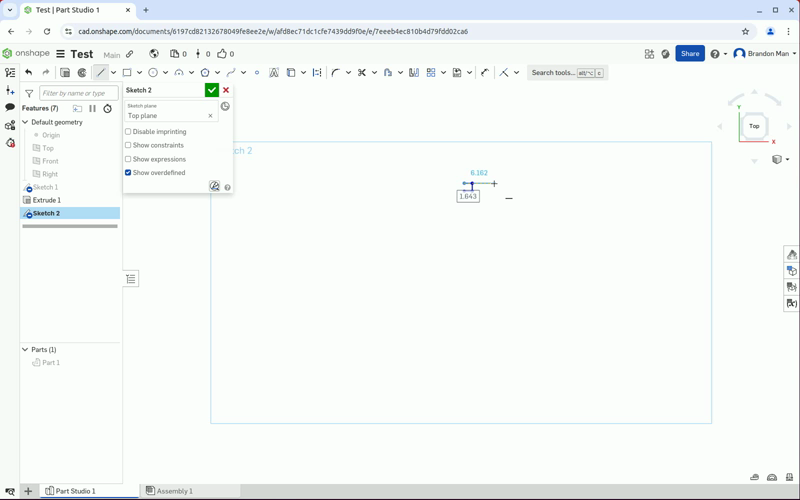
key_down(shift)
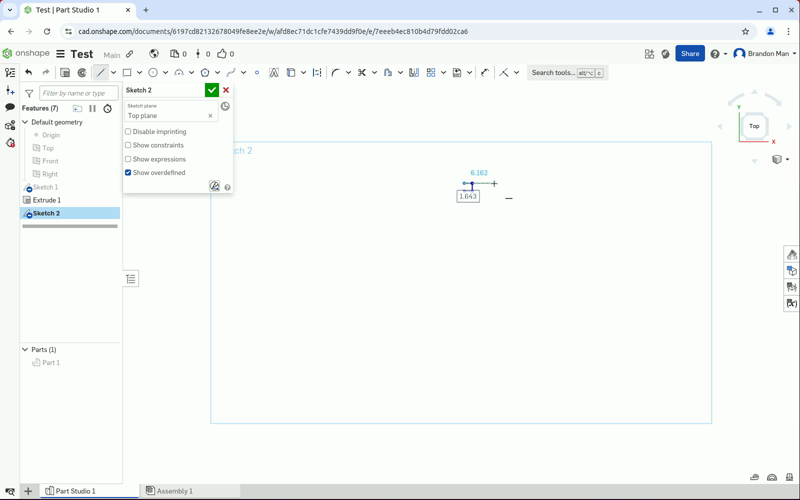
mouse_move(464, 191)
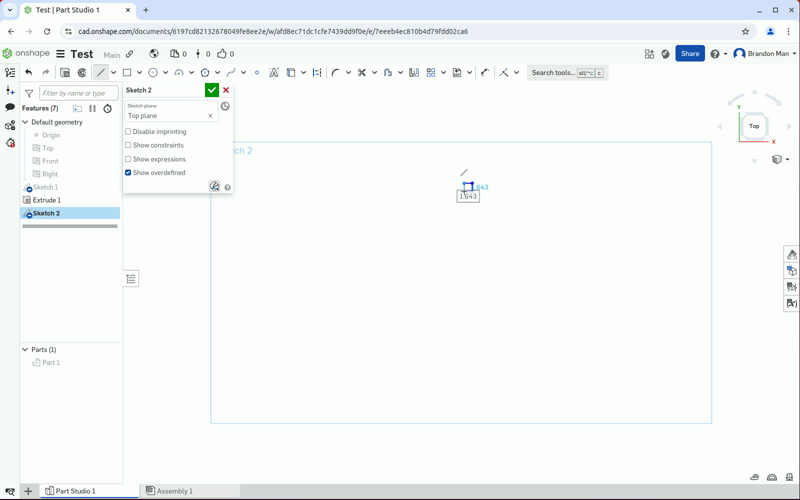
key_up(shift)
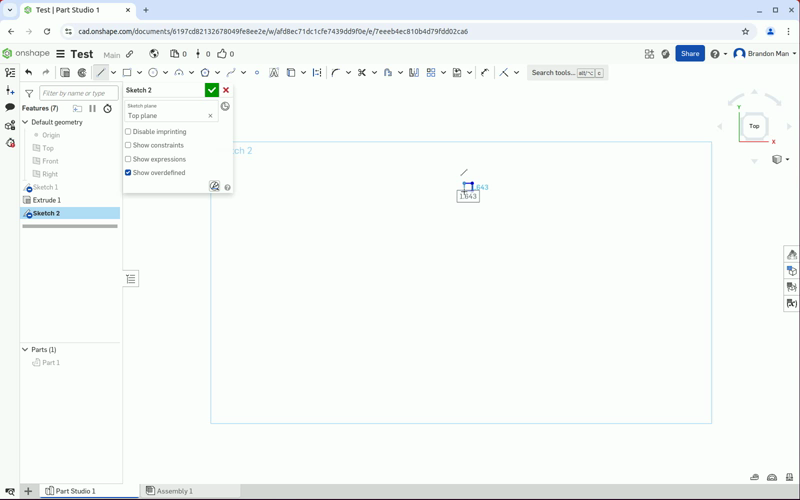
click(464, 191)
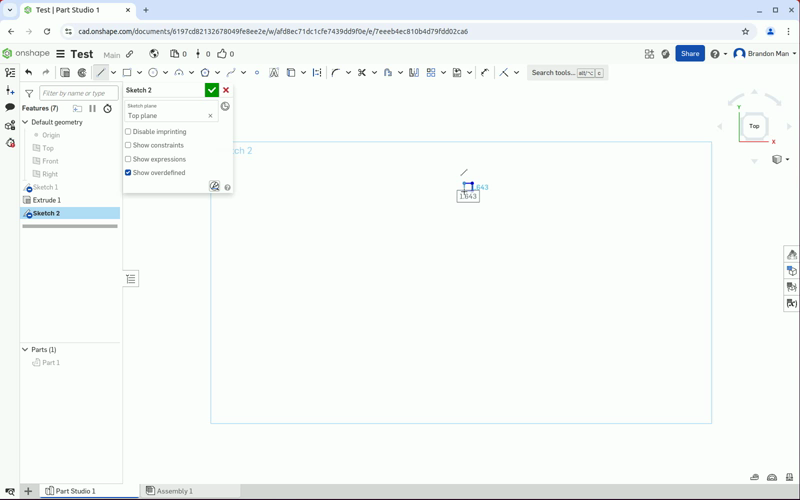
key(esc)
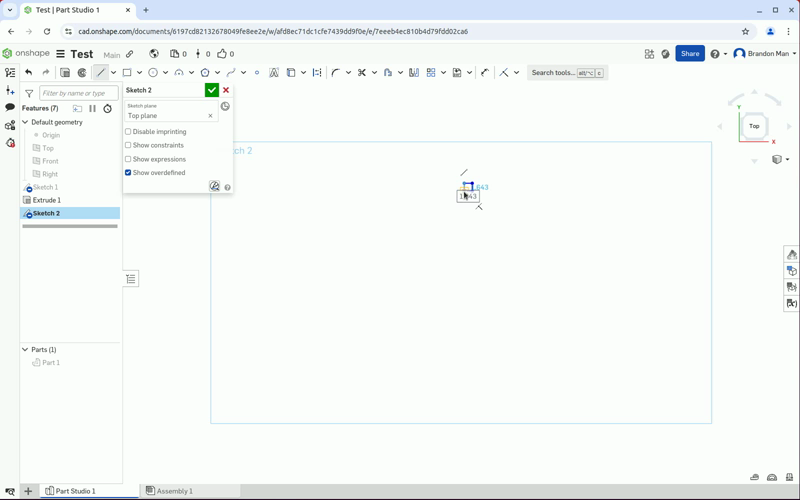
mouse_move(467, 190)
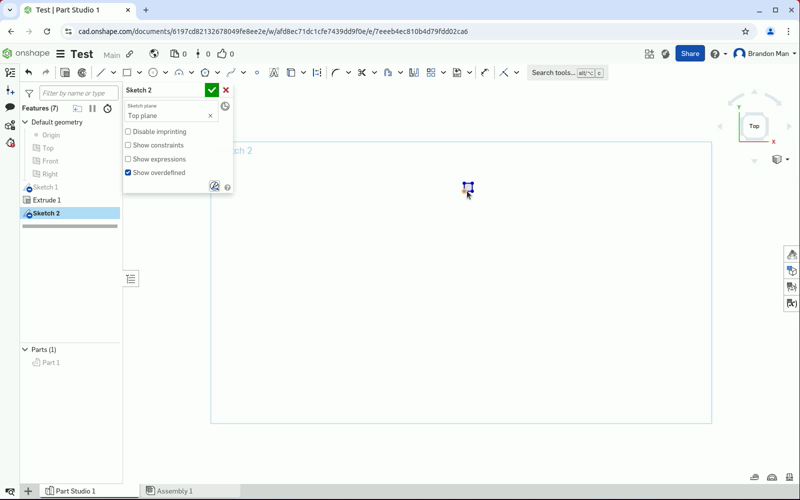
scroll(6)
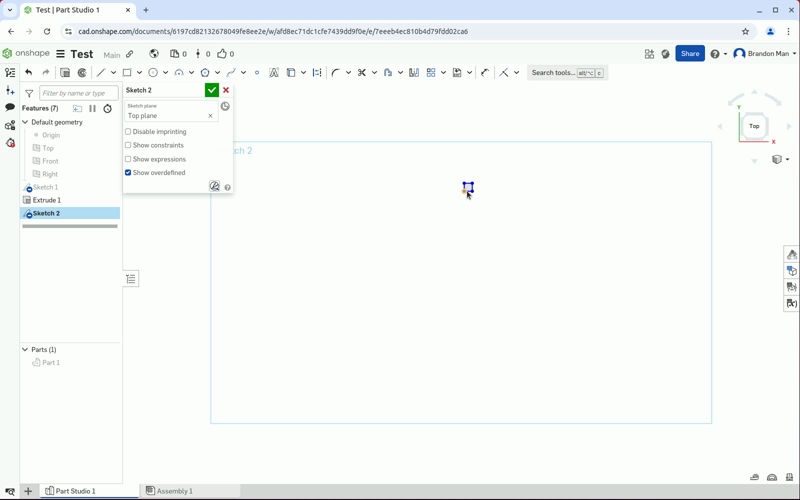
scroll(6)
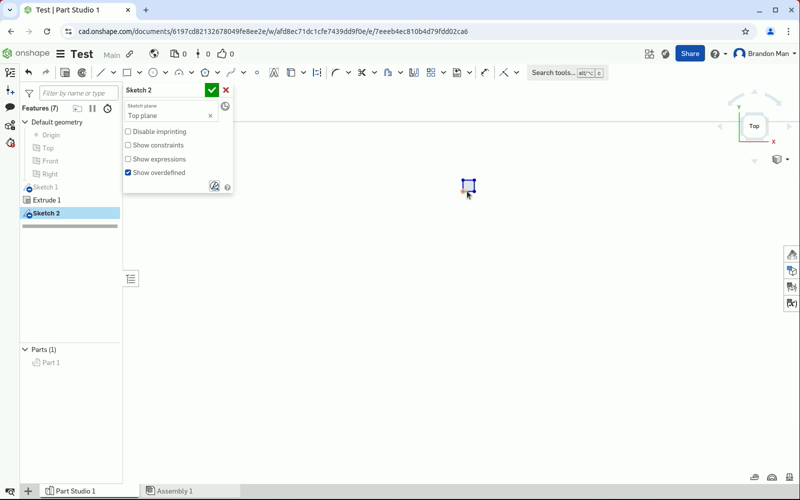
scroll(6)
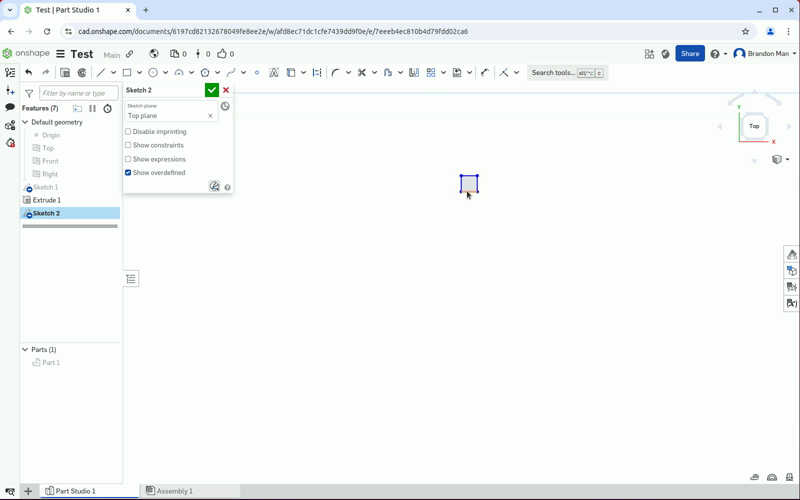
scroll(6)
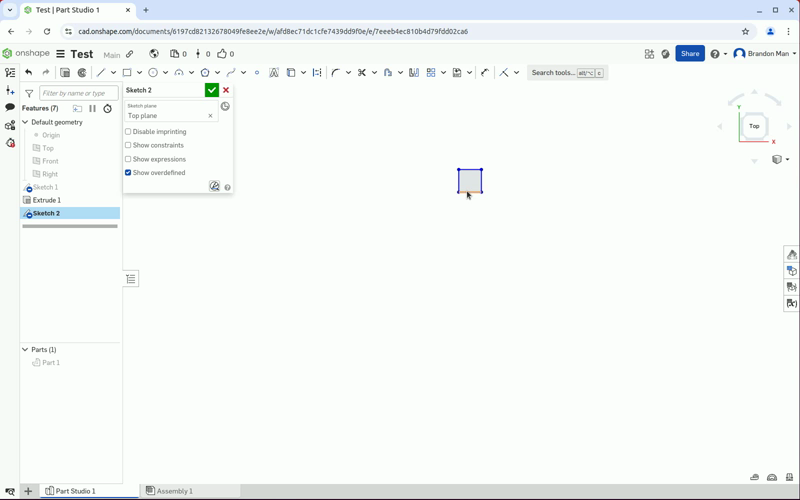
scroll(6)
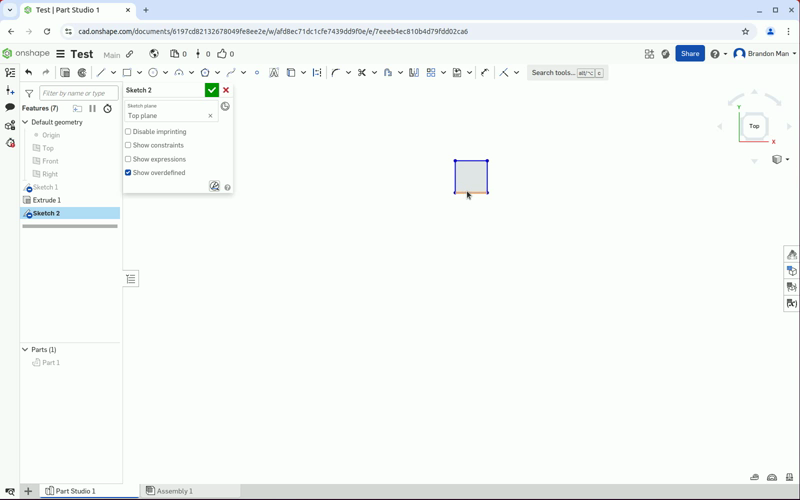
scroll(6)
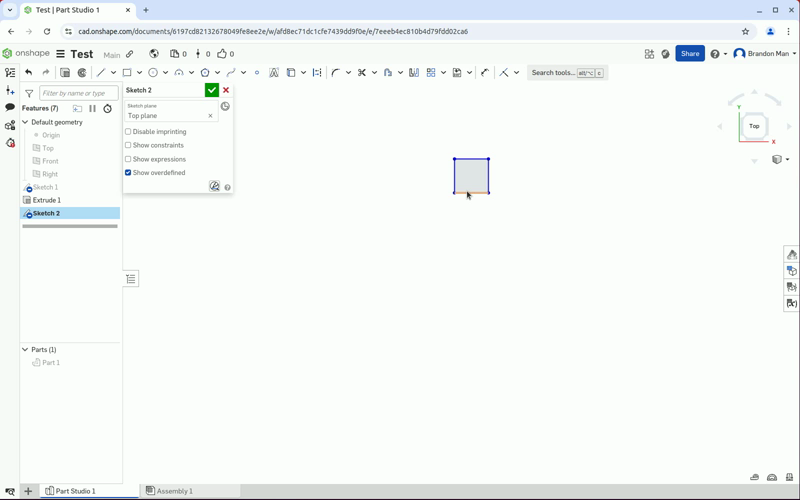
scroll(6)
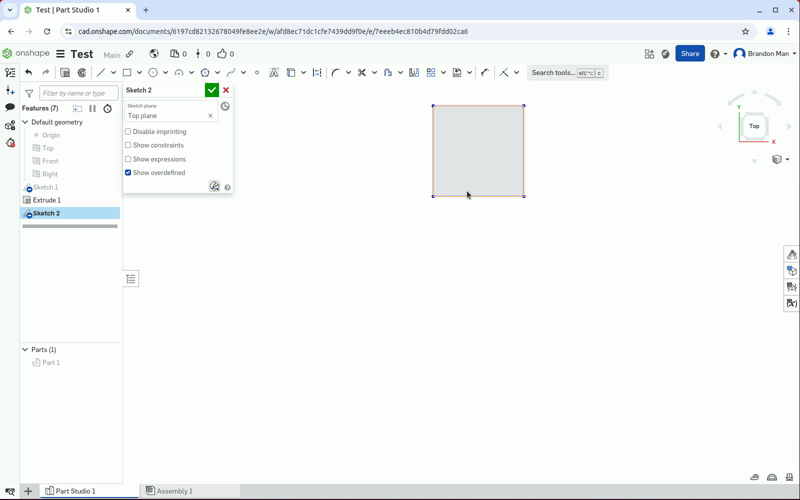
click(467, 190)
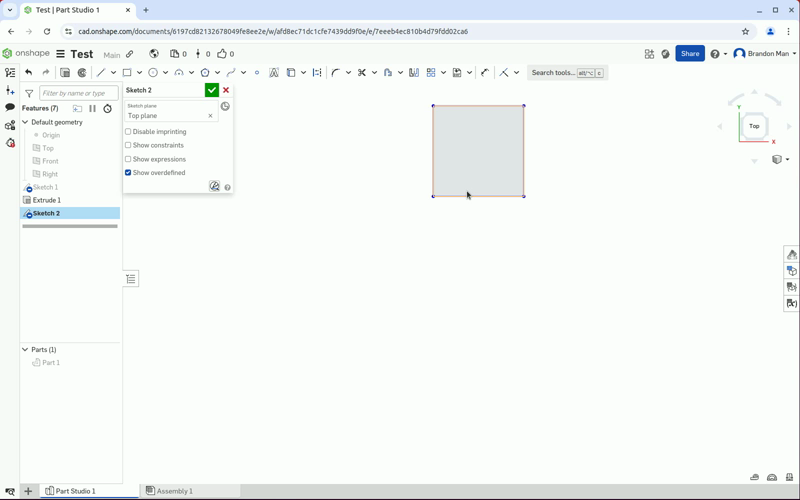
scroll(-6)
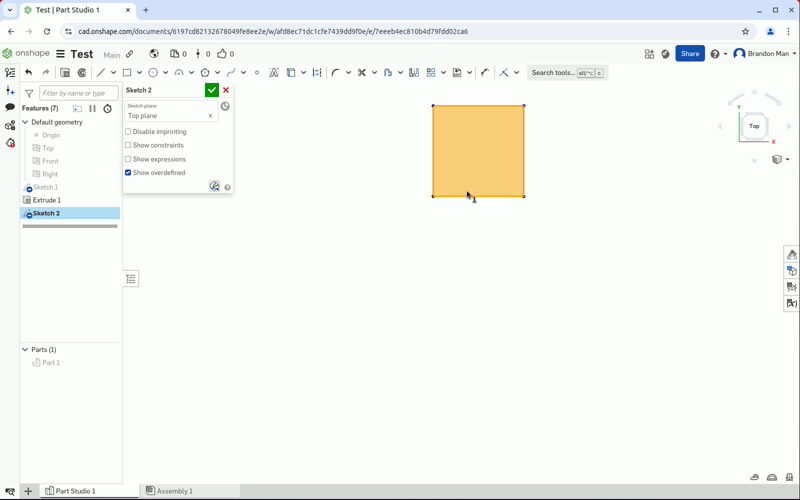
scroll(-6)
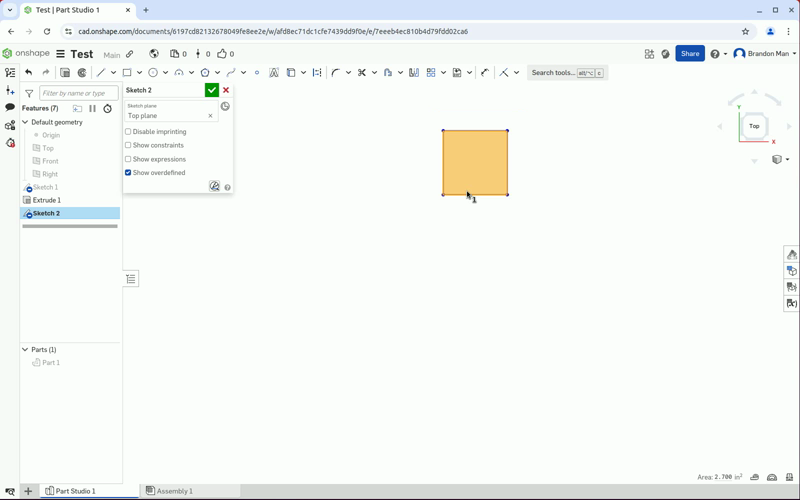
scroll(-6)
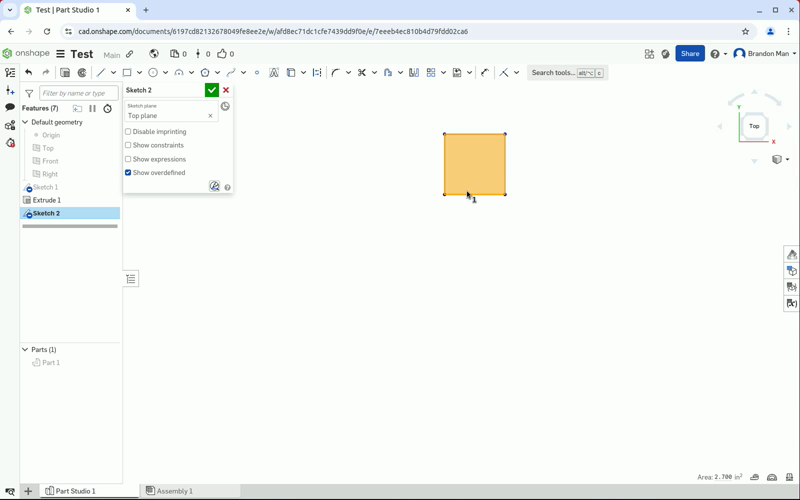
scroll(-6)
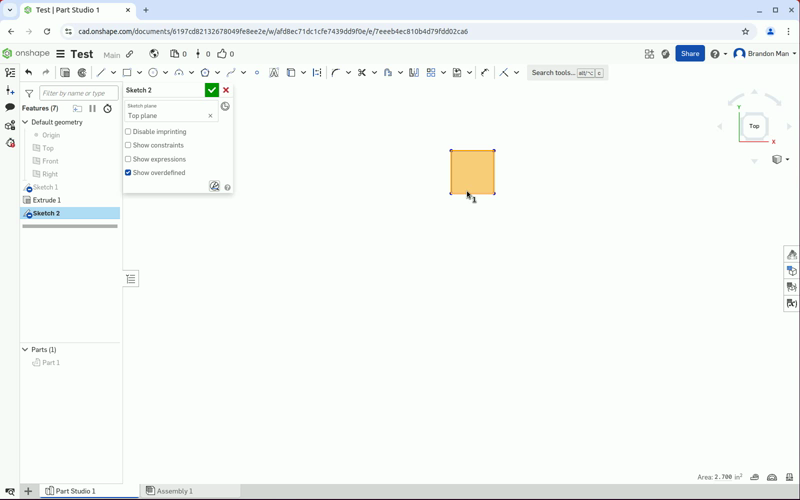
scroll(-6)
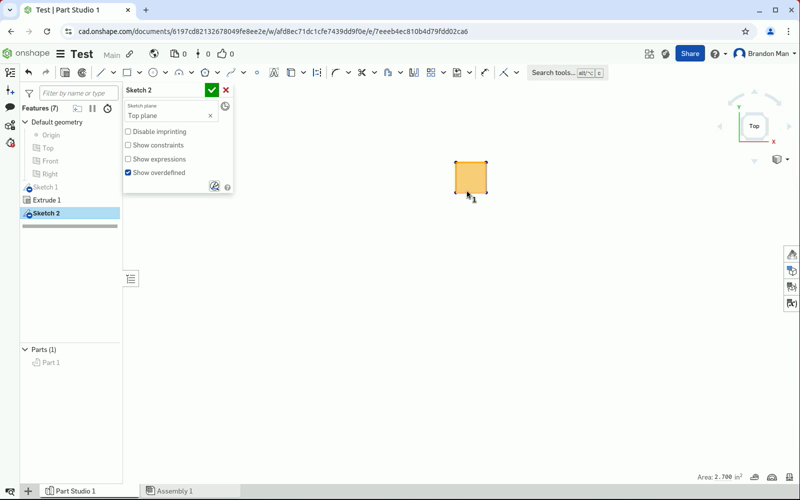
scroll(-6)
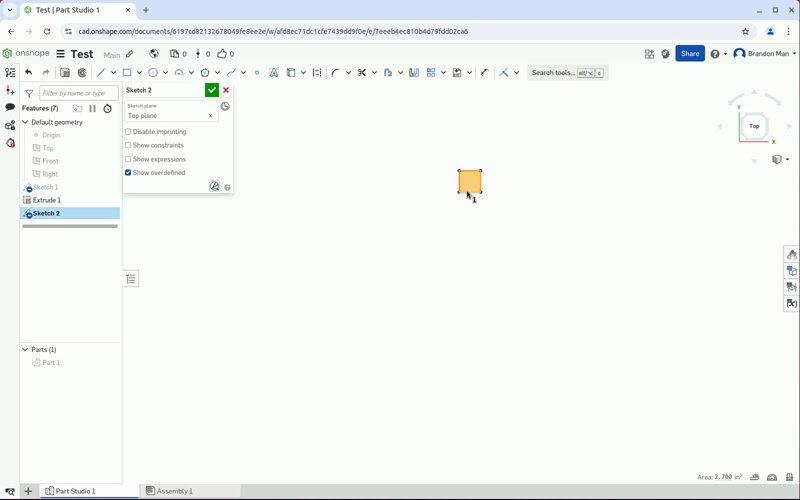
scroll(-6)
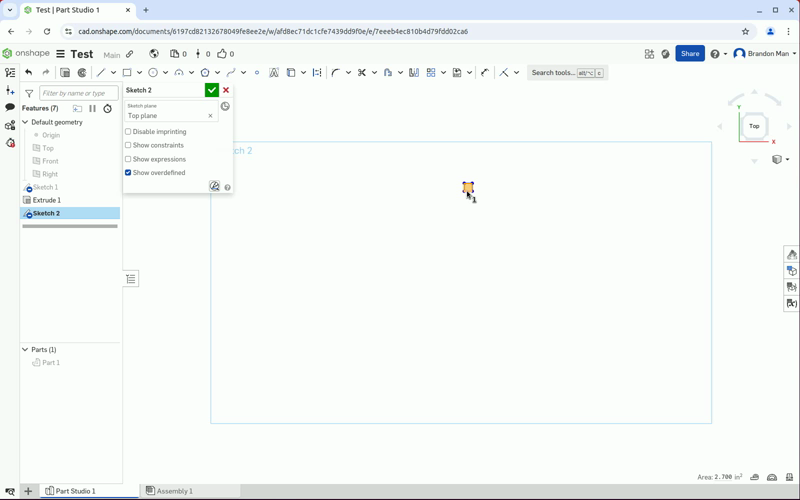
mouse_move(73, 352)
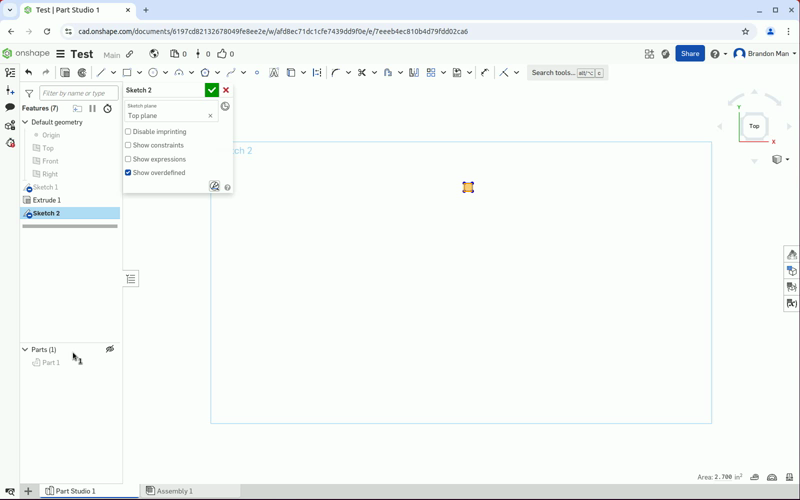
key(shift+y)
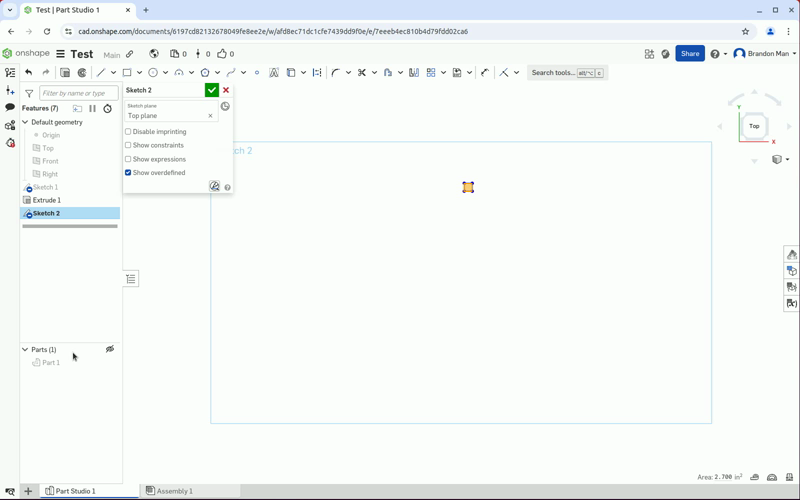
key(shift+e)
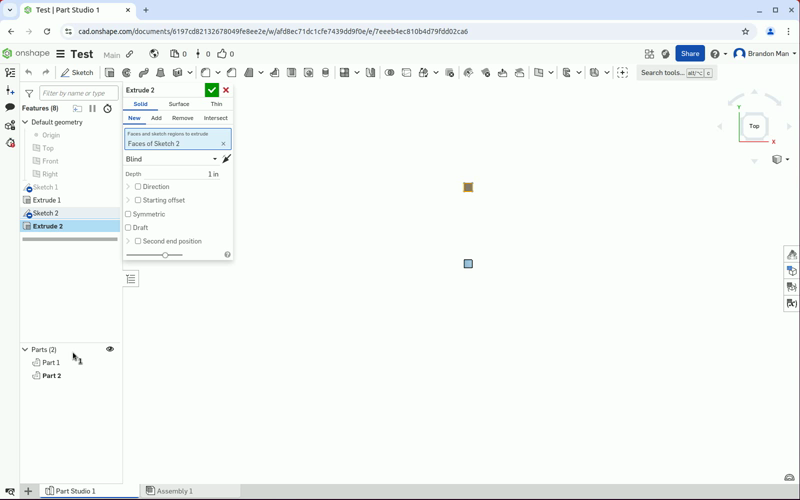
mouse_move(143, 106)
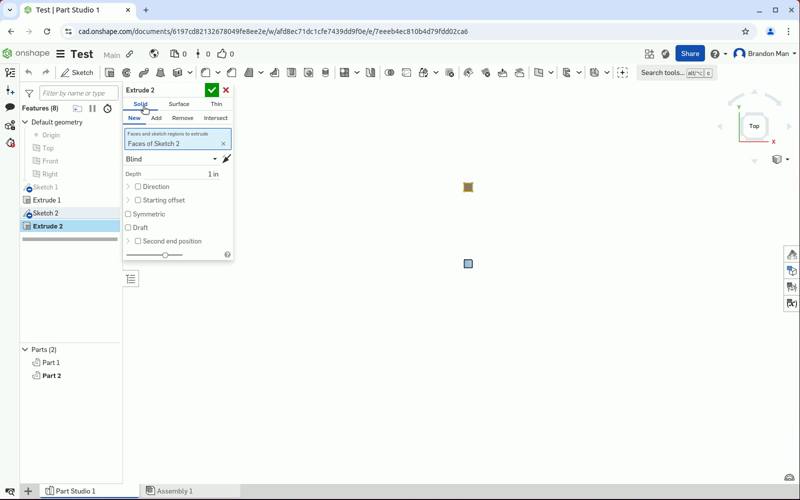
click(143, 106)
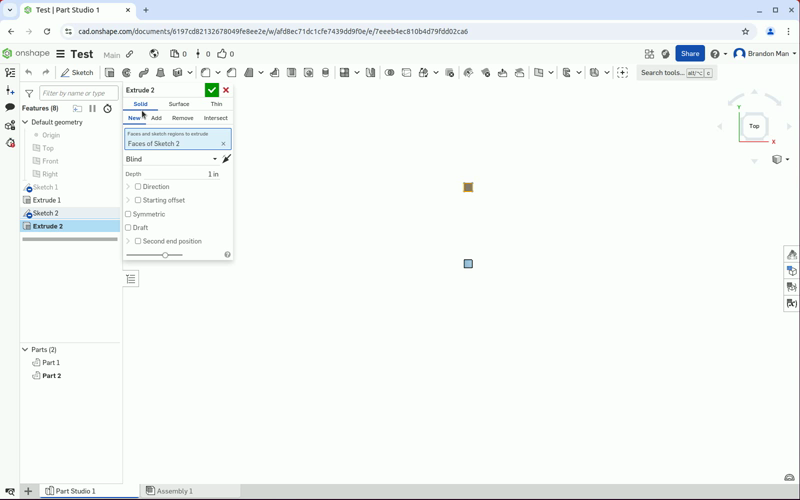
mouse_move(137, 120)
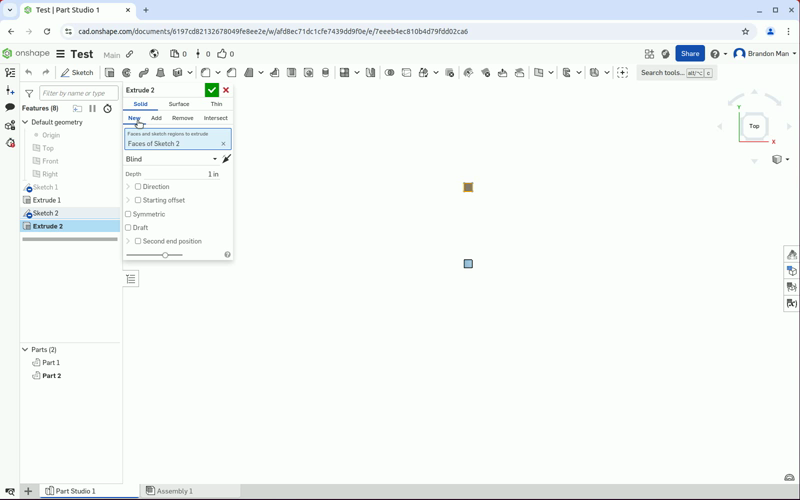
click(137, 120)
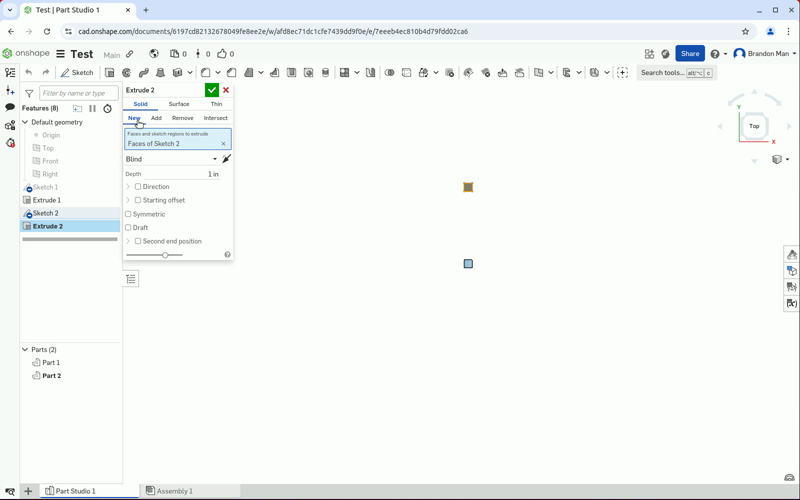
key(tab, 4)
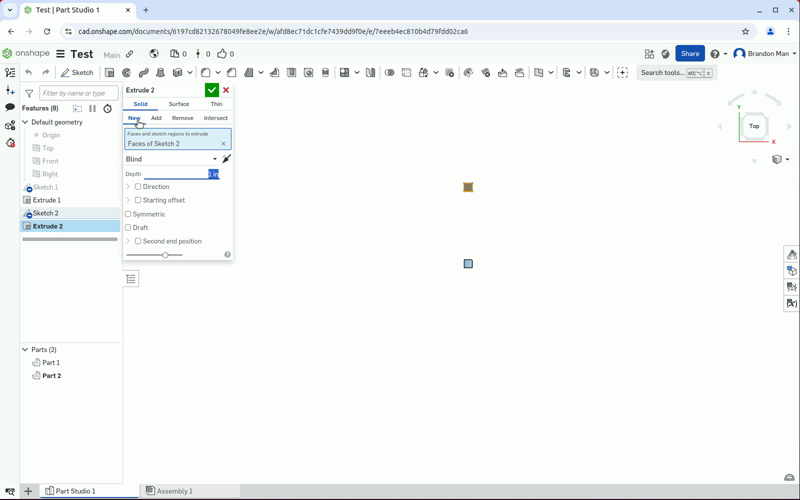
text(1.444)
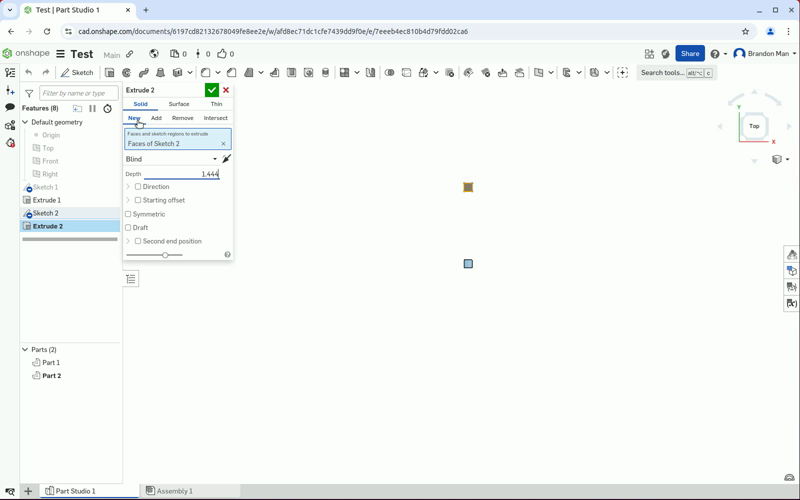
key(enter)
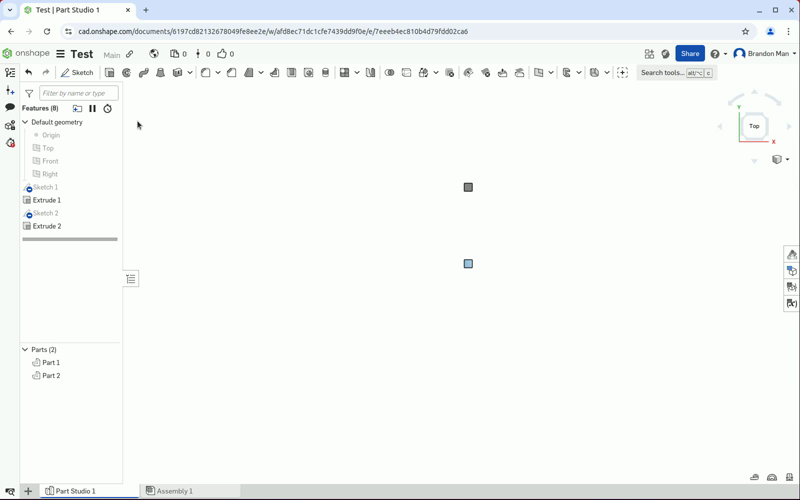
key(shift+h)
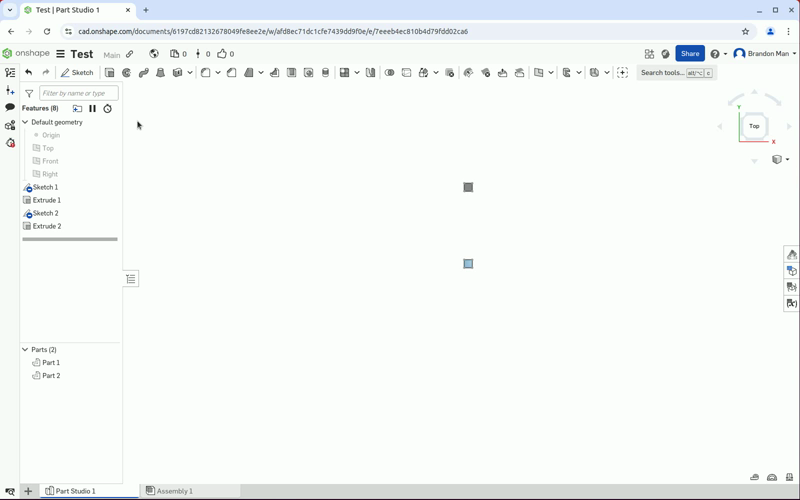
key(shift+h)
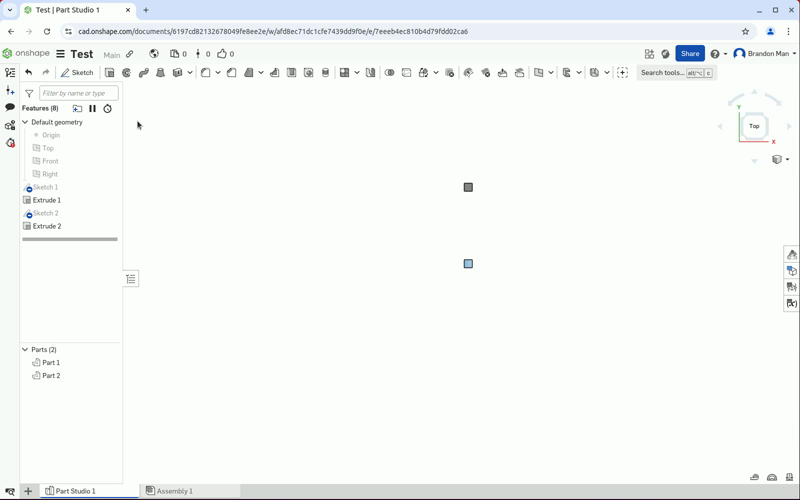
mouse_move(73, 189)
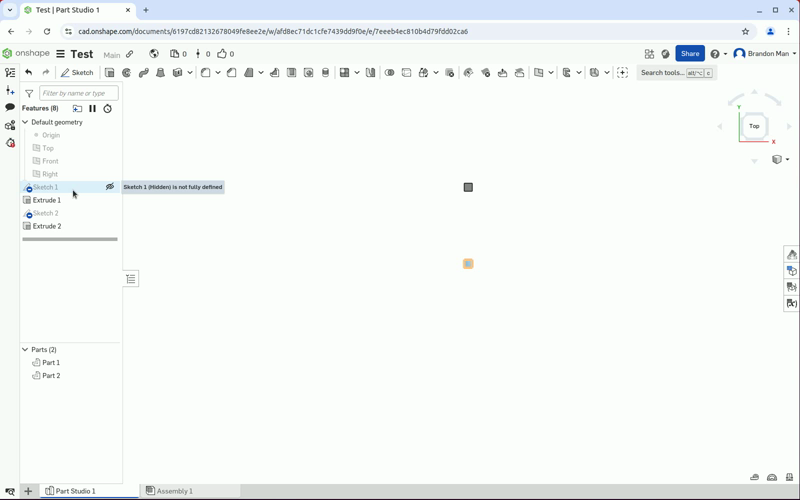
click(73, 189)
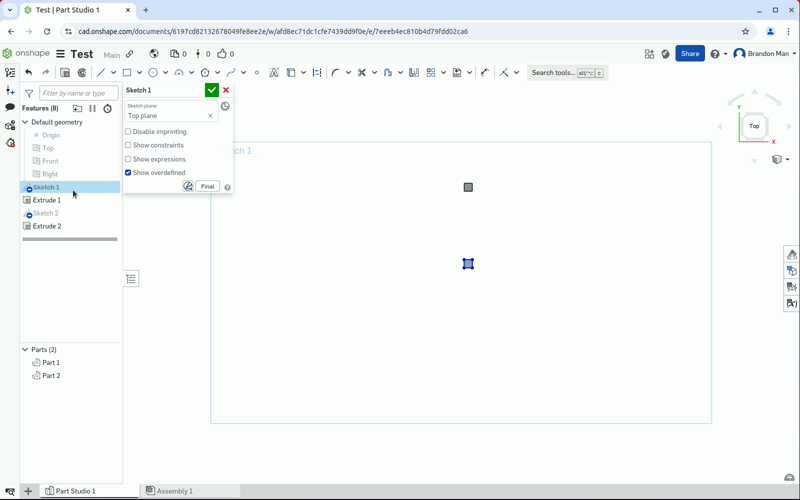
mouse_move(229, 92)
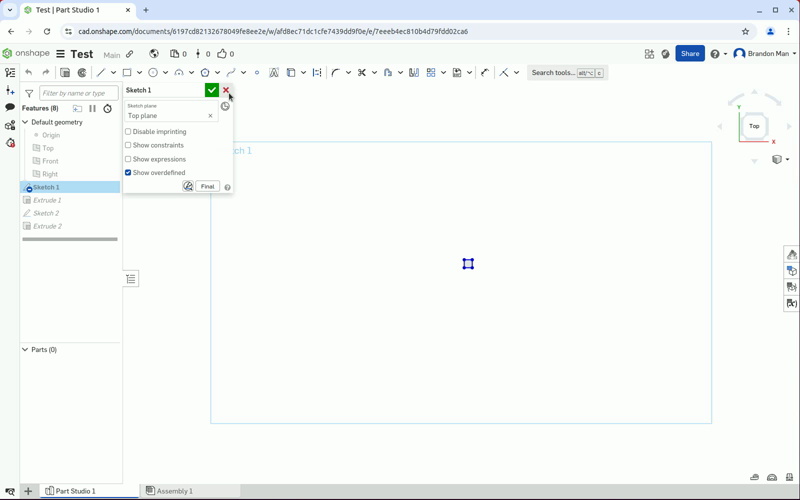
click(229, 92)
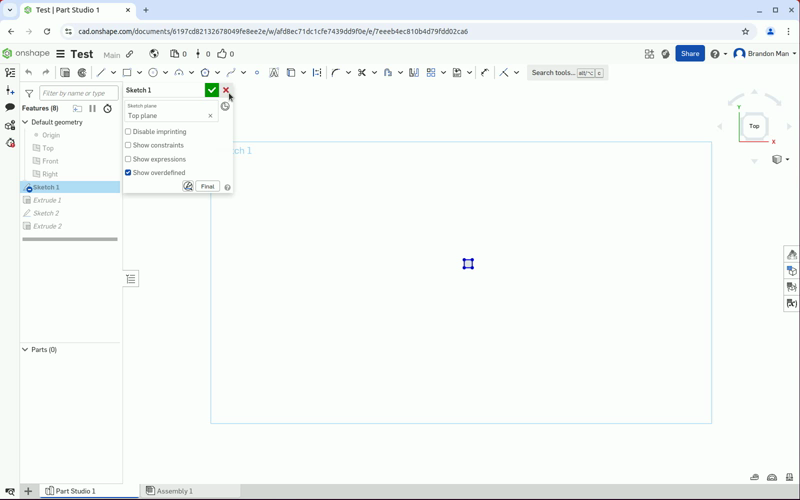
key(shift+s)
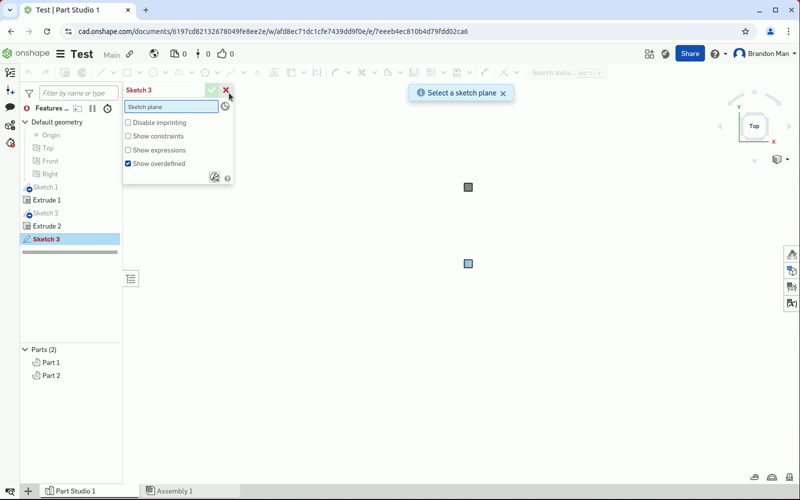
mouse_move(73, 150)
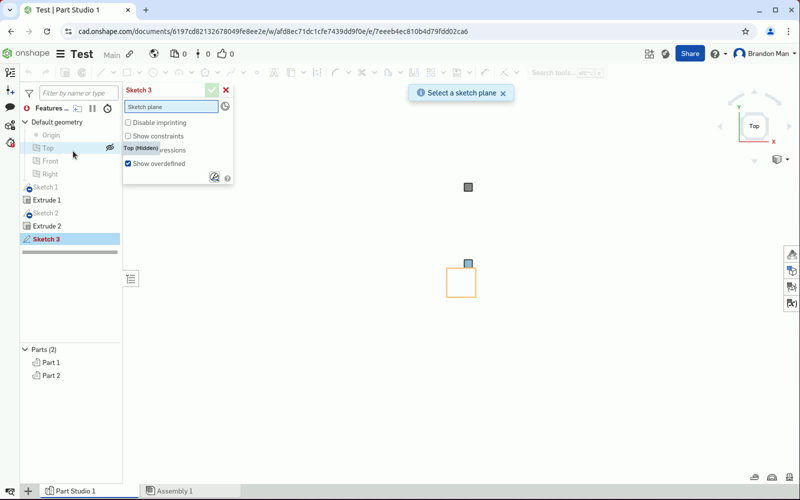
click(73, 150)
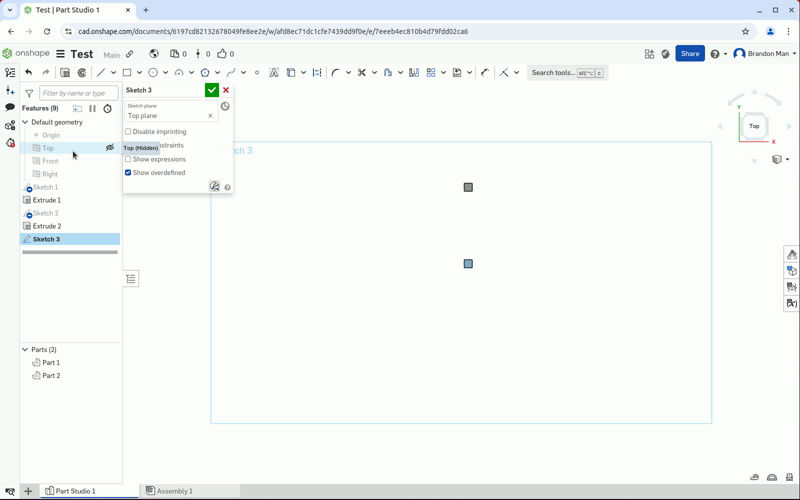
mouse_move(73, 352)
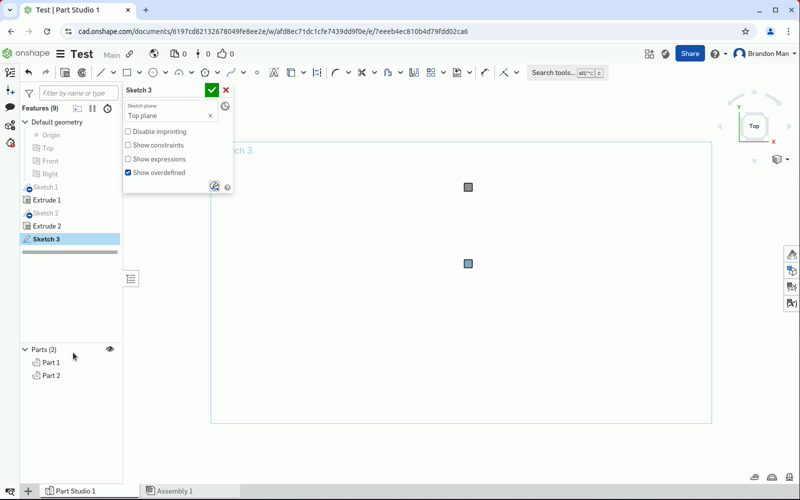
key(y)
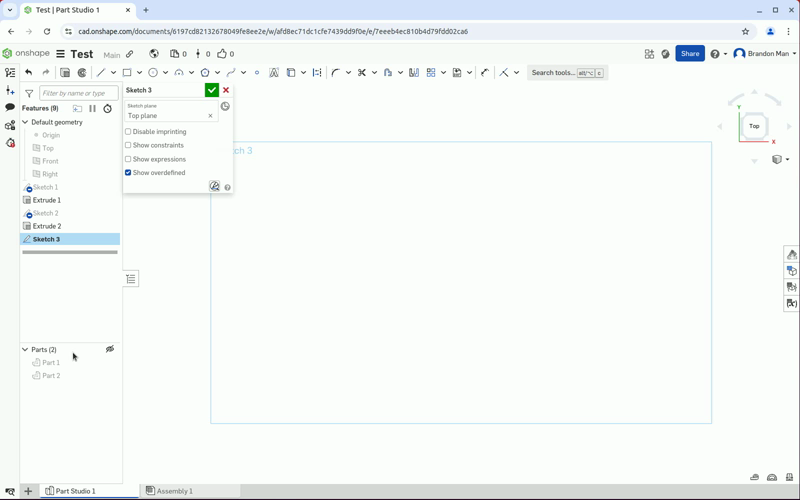
key(l)
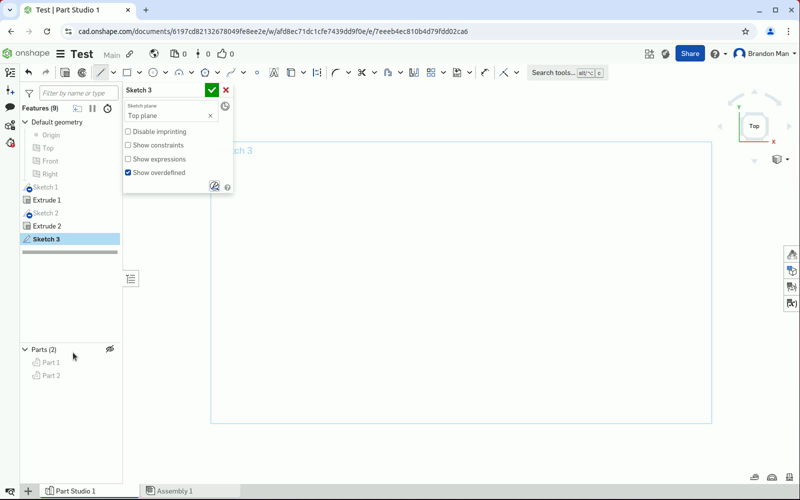
key_down(shift)
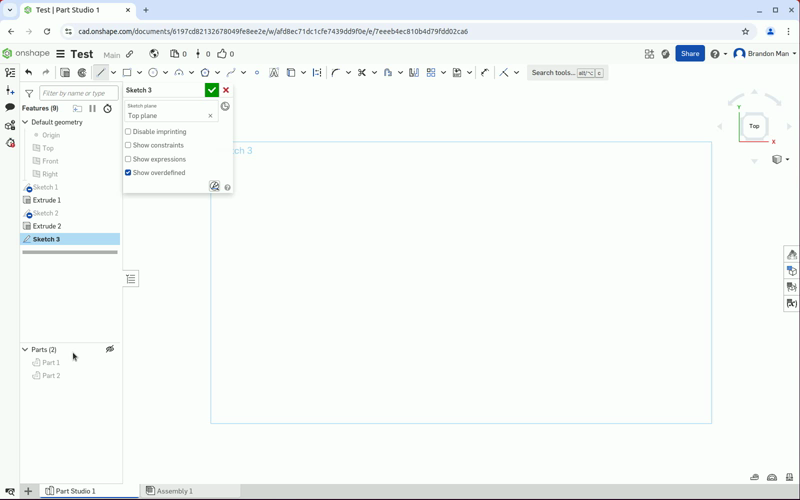
mouse_move(460, 282)
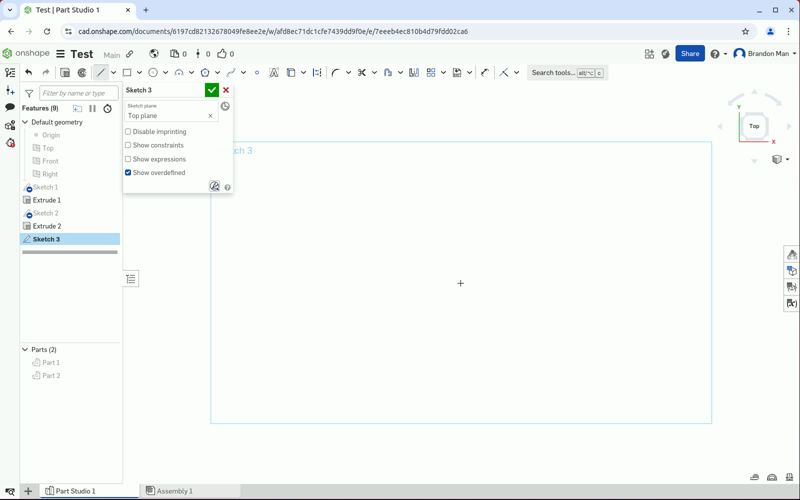
click(460, 282)
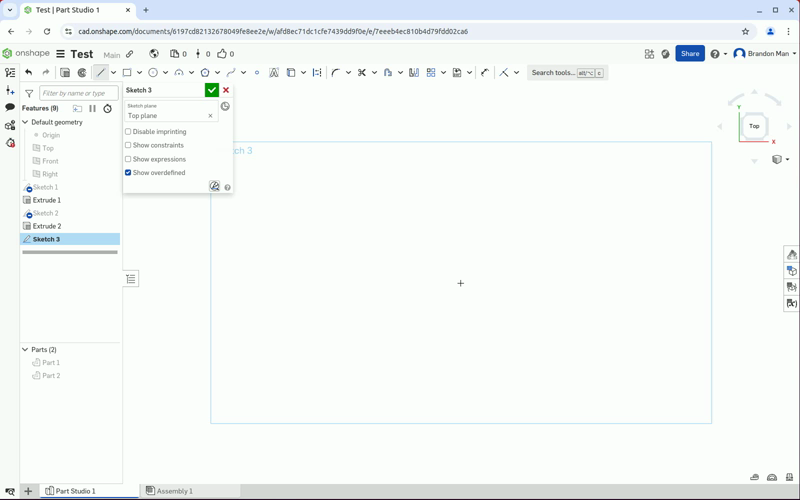
key_up(shift)
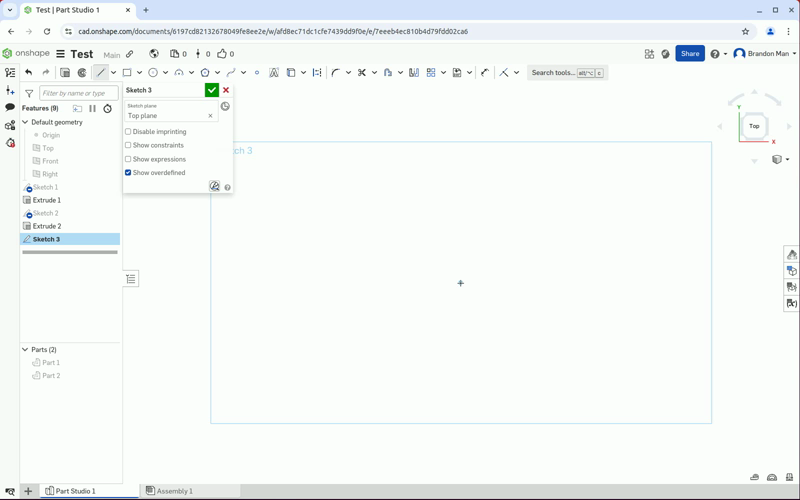
key_down(shift)
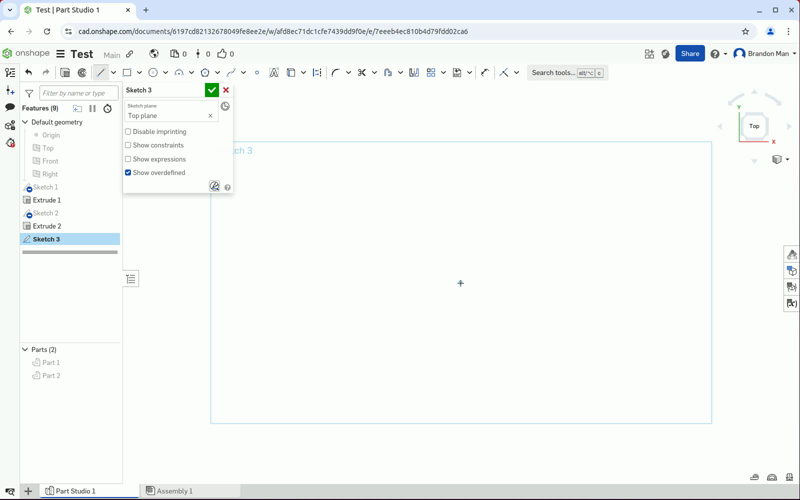
mouse_move(490, 282)
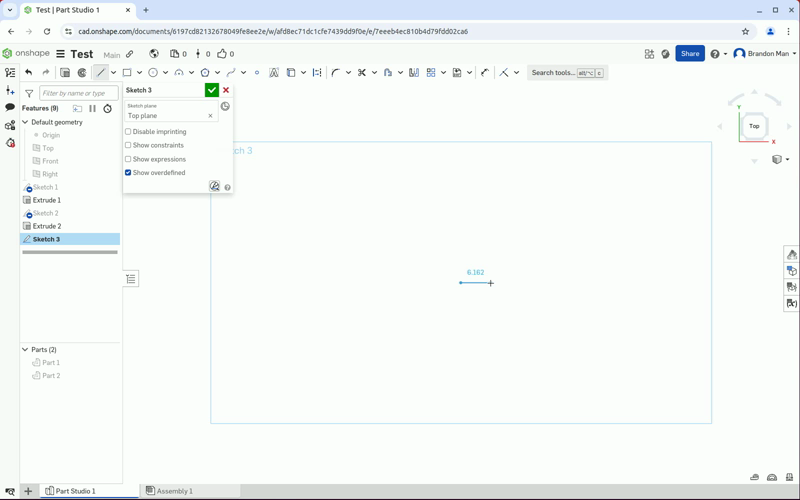
mouse_move(464, 282)
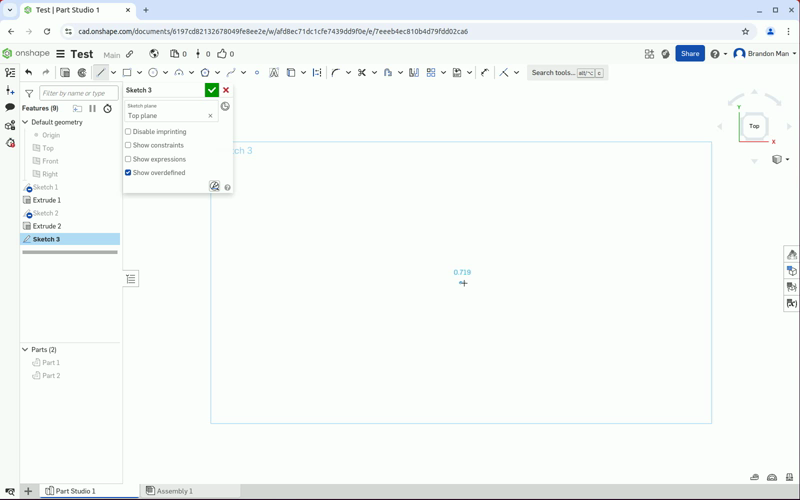
scroll(6)
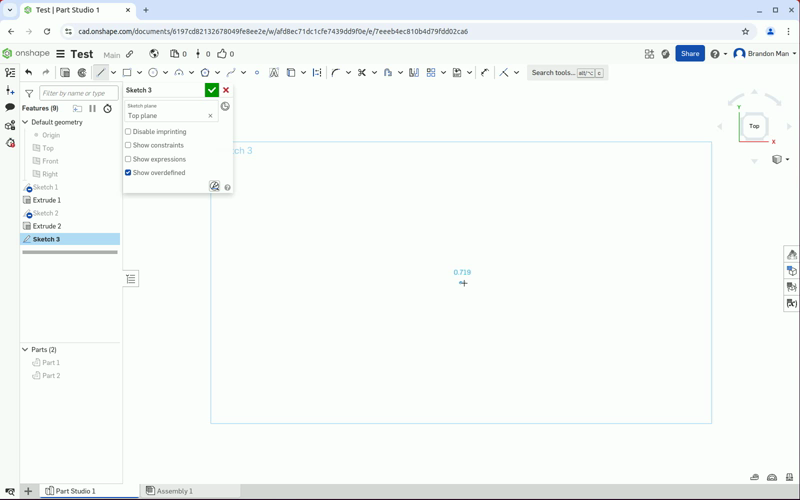
scroll(6)
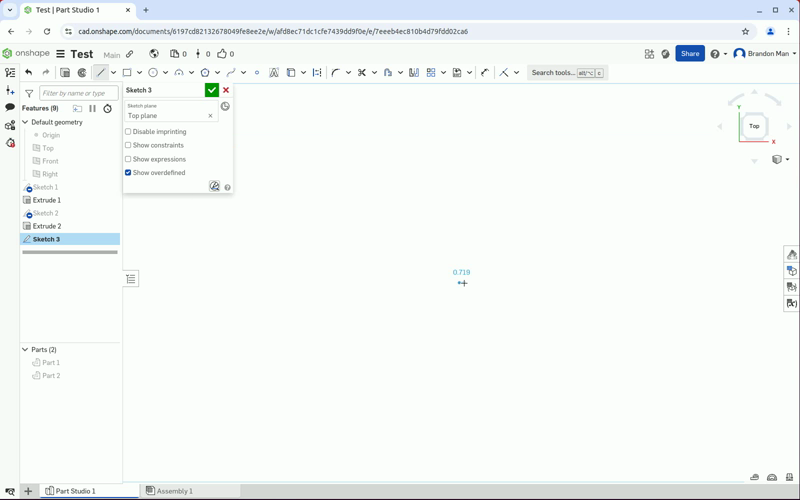
scroll(6)
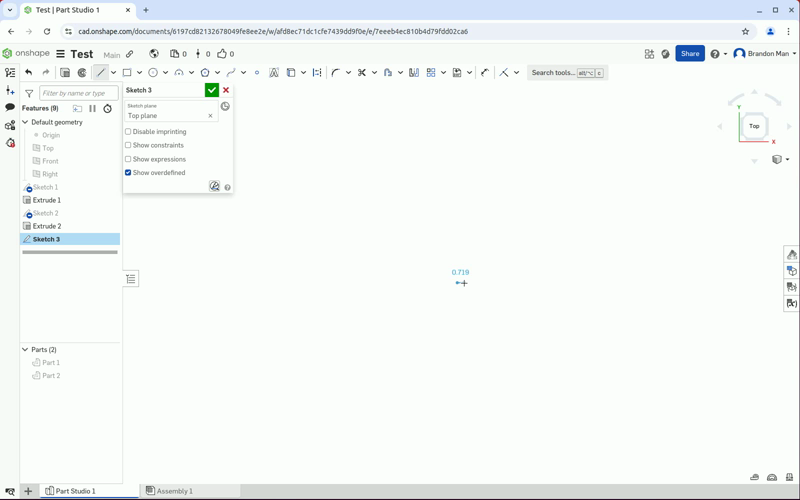
scroll(6)
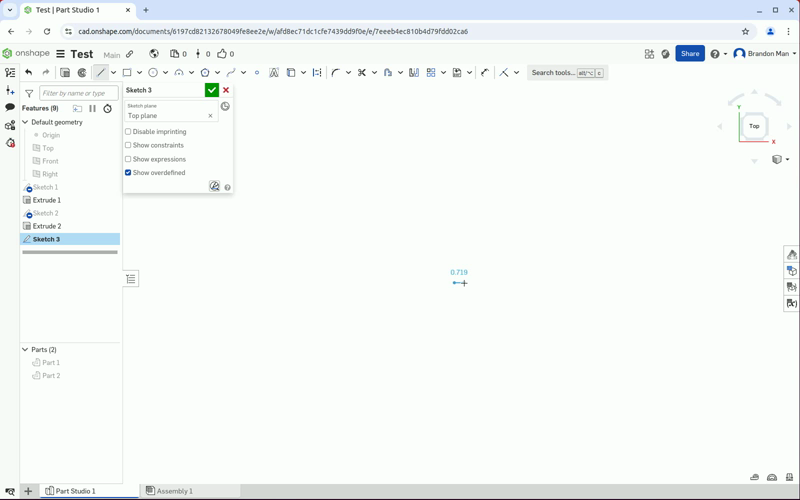
scroll(6)
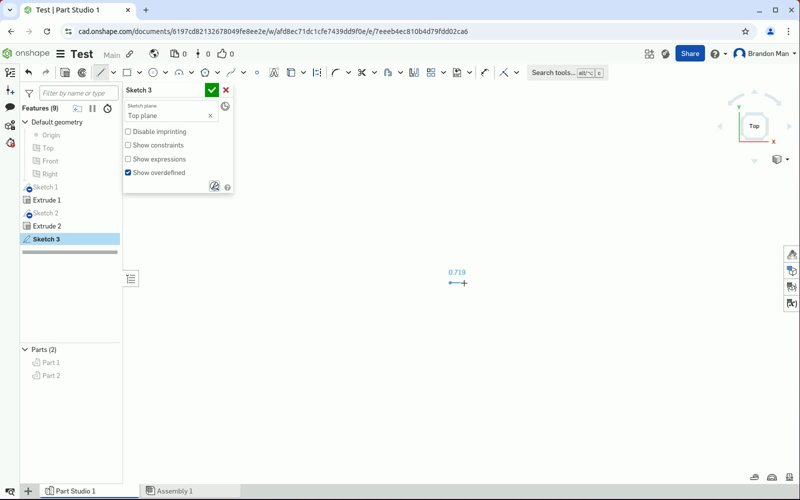
scroll(6)
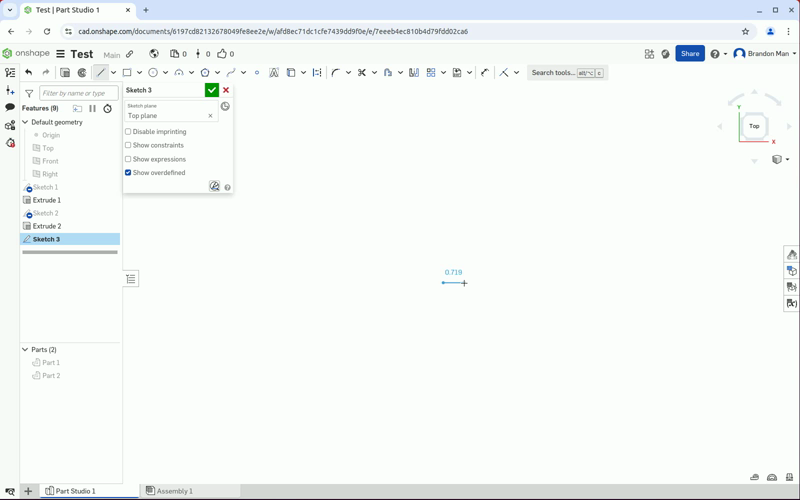
scroll(6)
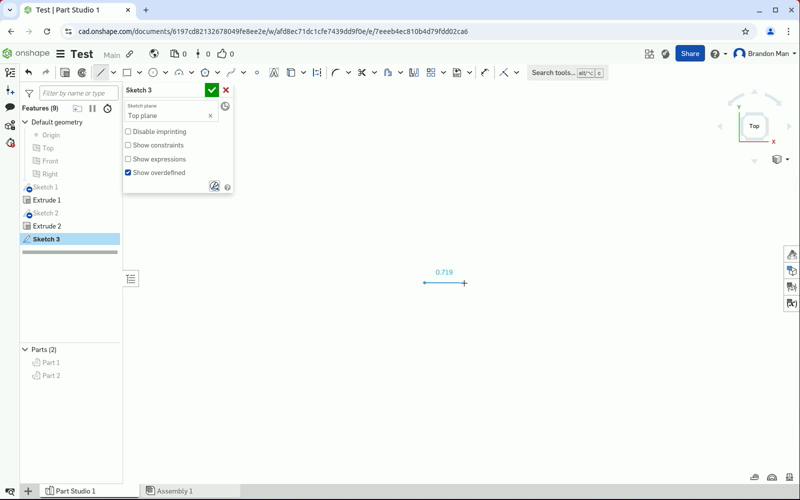
click(464, 282)
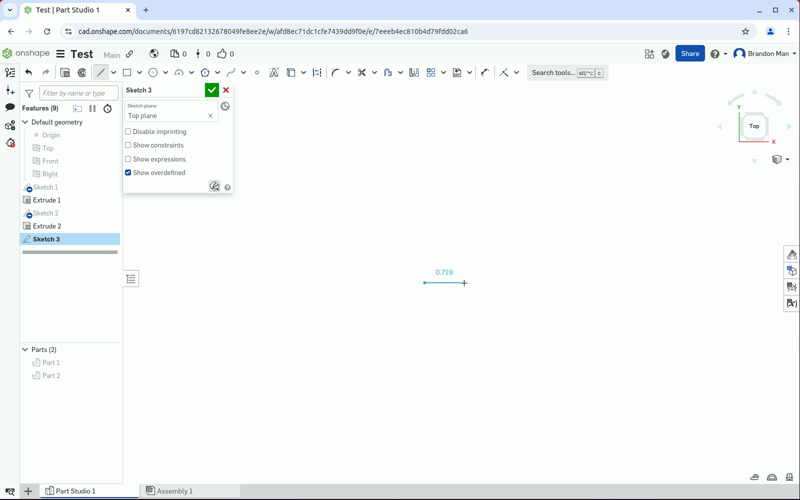
scroll(-6)
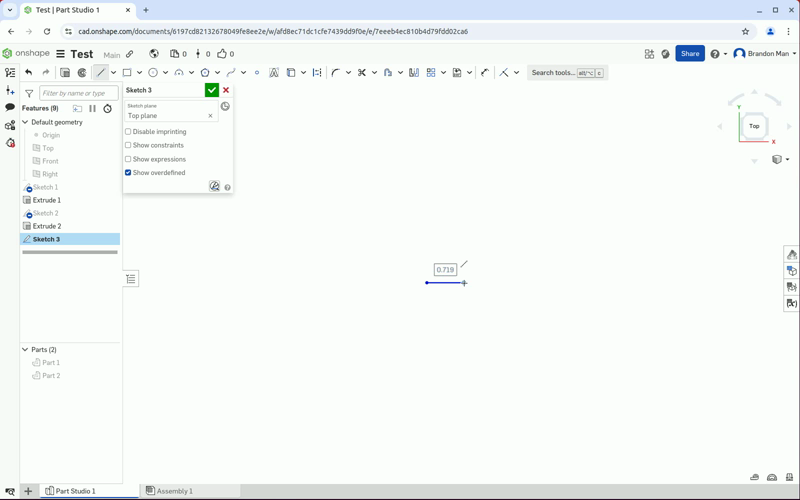
scroll(-6)
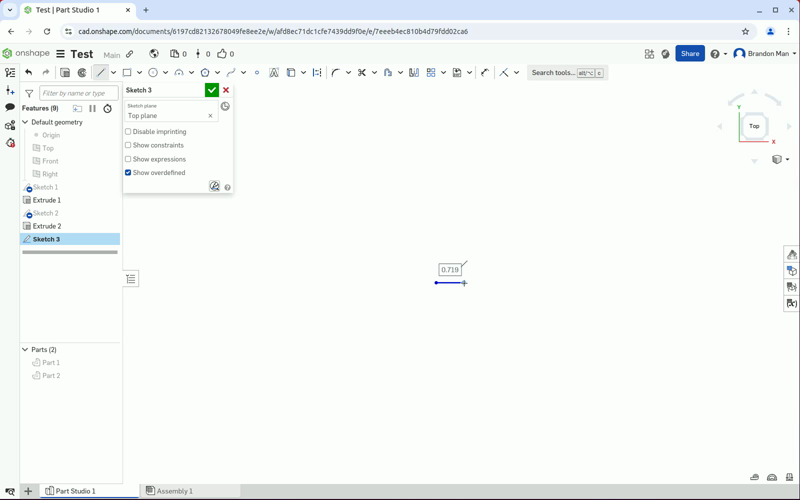
scroll(-6)
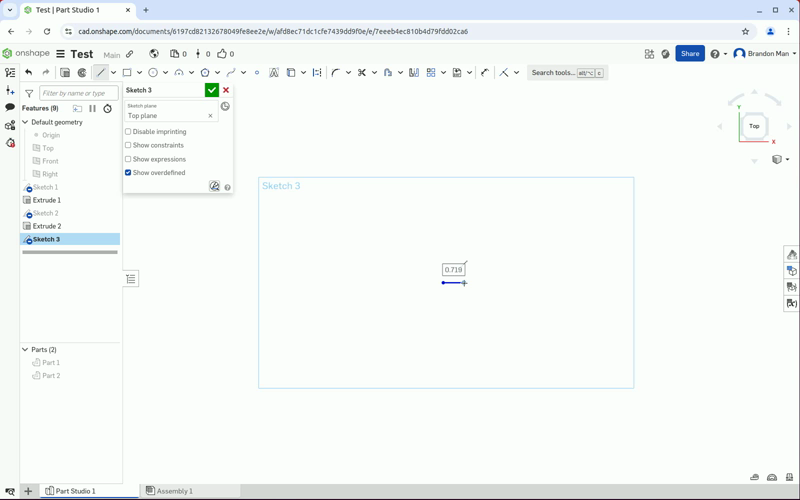
scroll(-6)
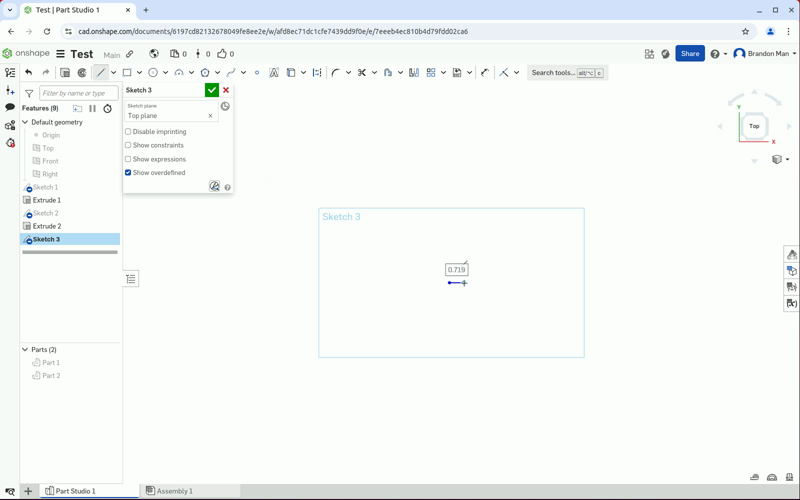
scroll(-6)
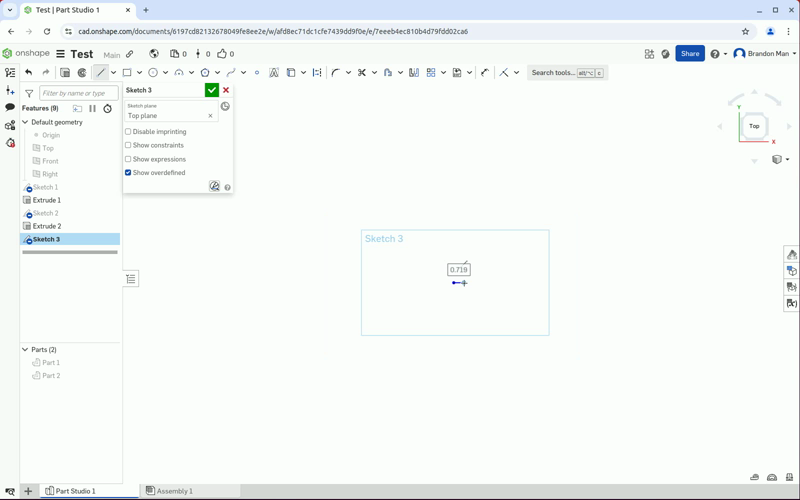
scroll(-6)
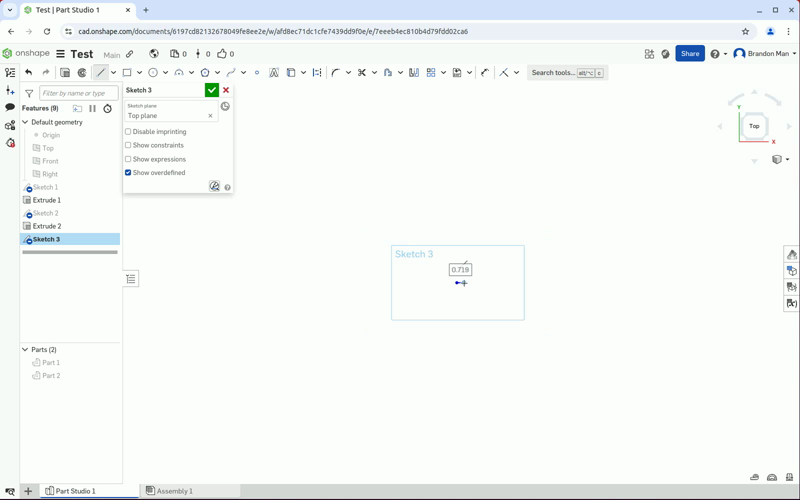
scroll(-6)
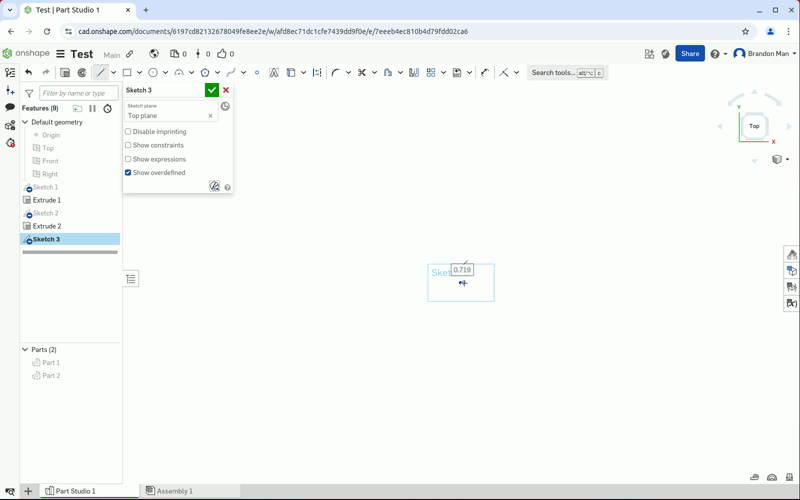
key_up(shift)
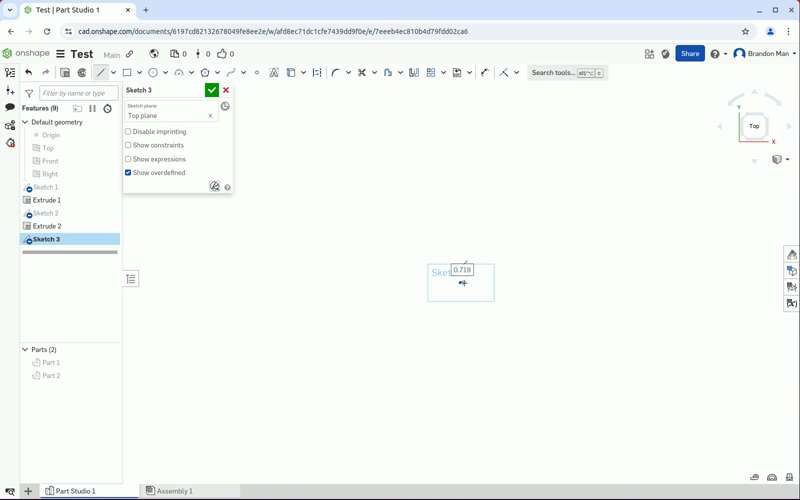
key_down(shift)
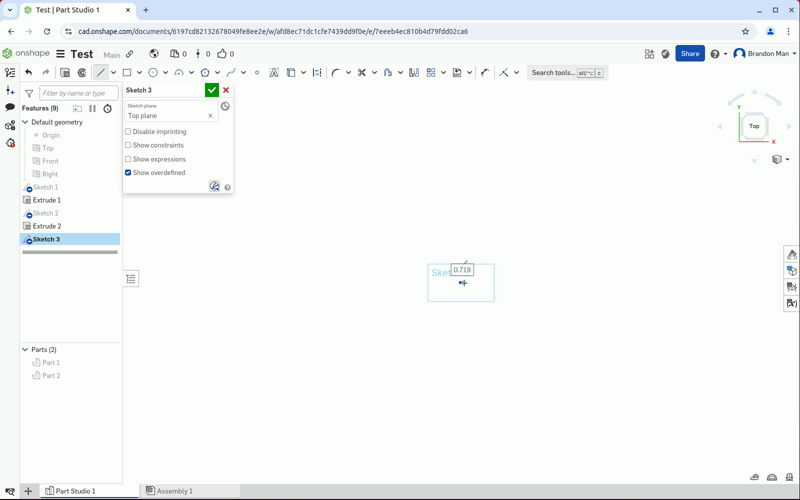
mouse_move(494, 282)
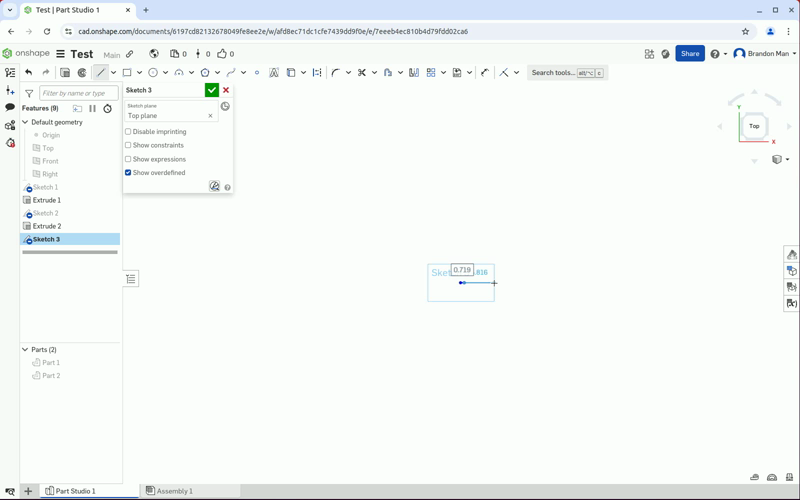
mouse_move(464, 267)
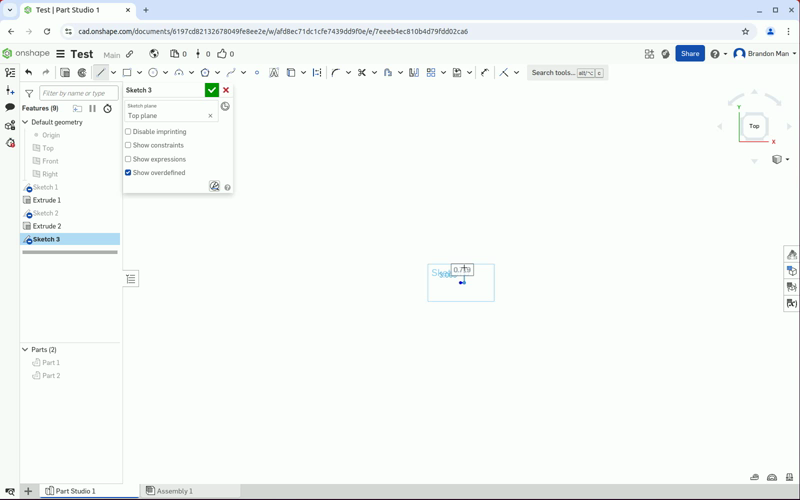
click(464, 267)
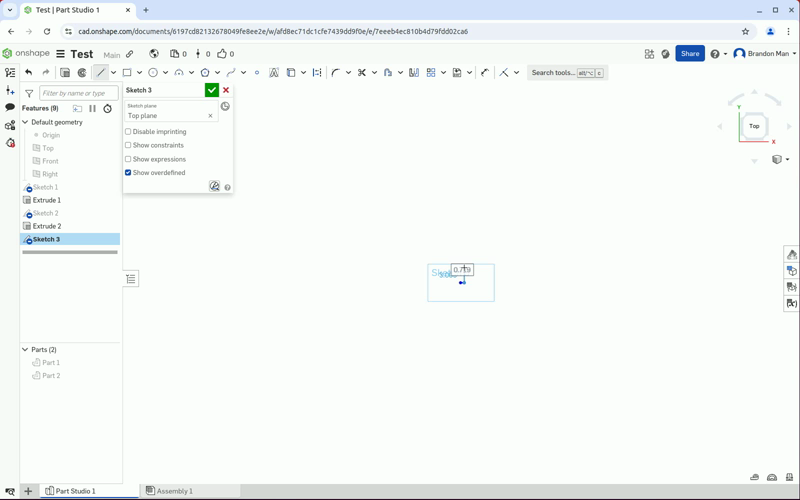
key_up(shift)
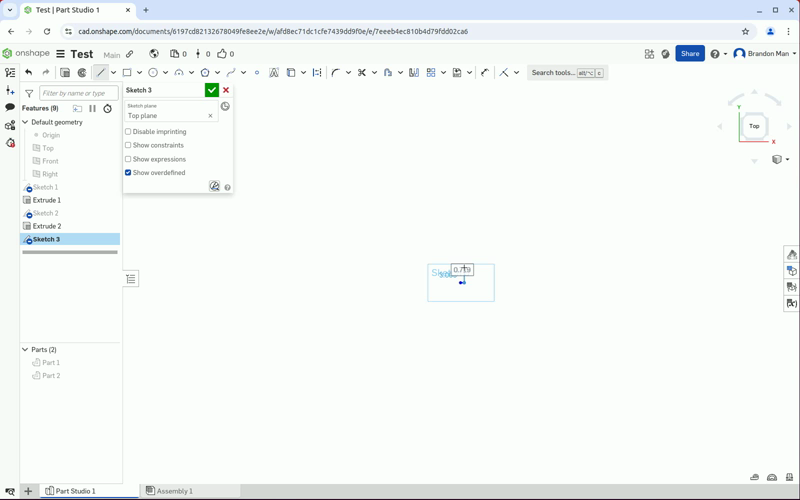
key_down(shift)
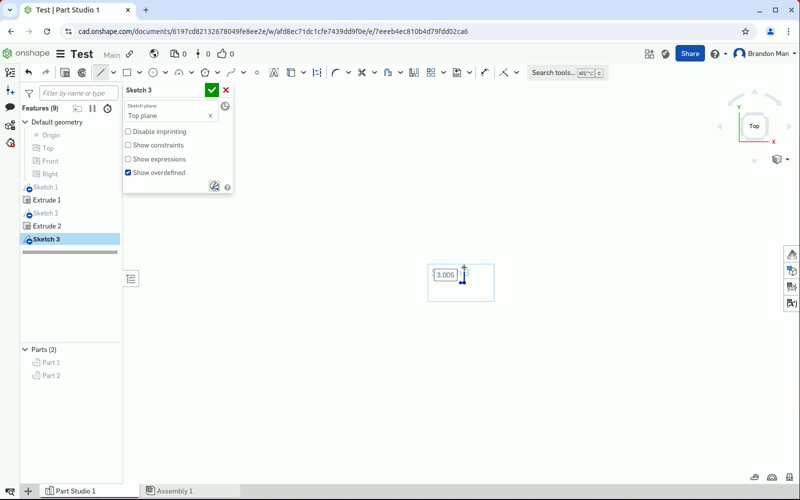
mouse_move(494, 267)
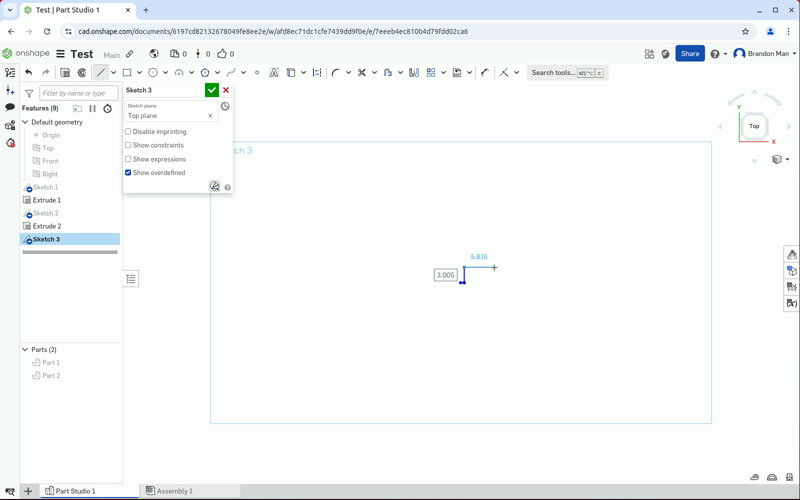
mouse_move(464, 260)
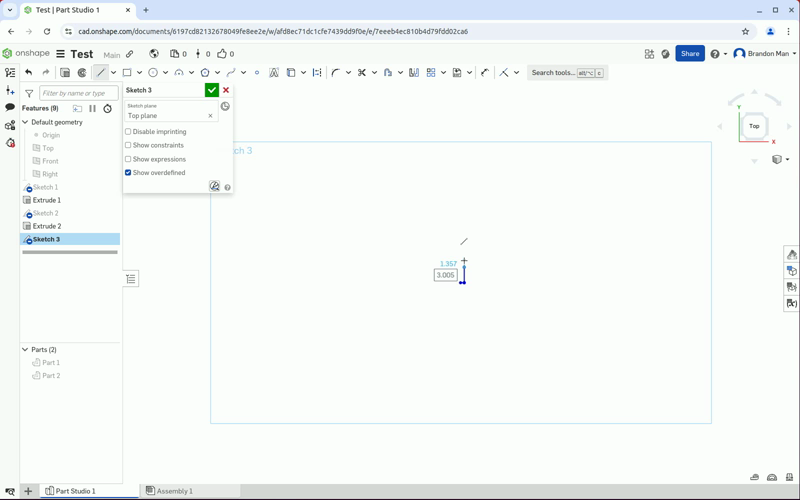
scroll(6)
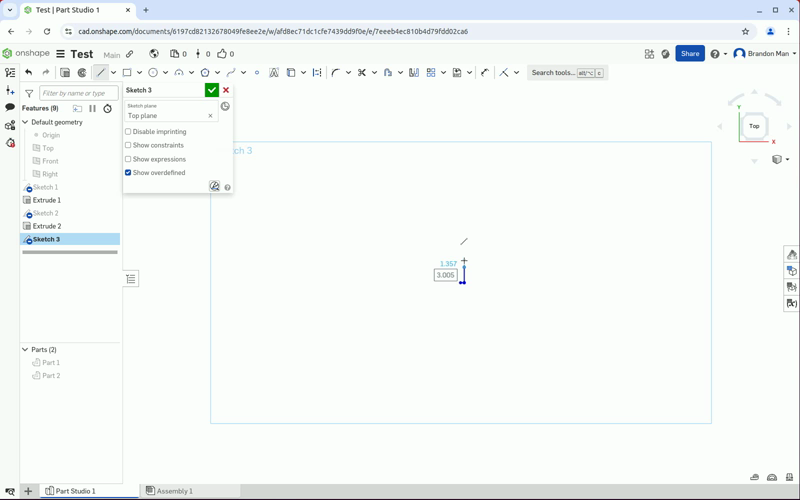
scroll(6)
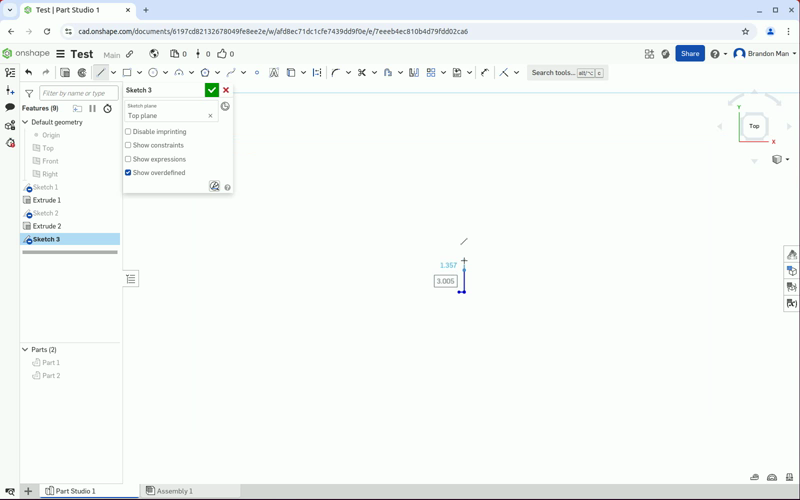
scroll(6)
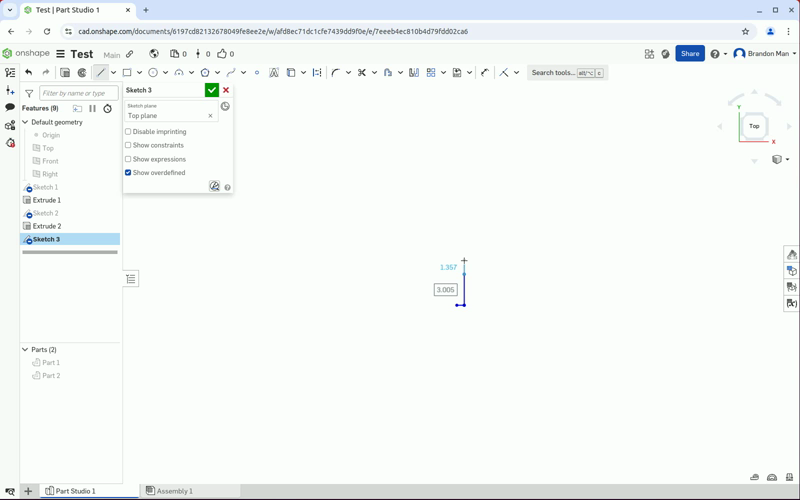
scroll(6)
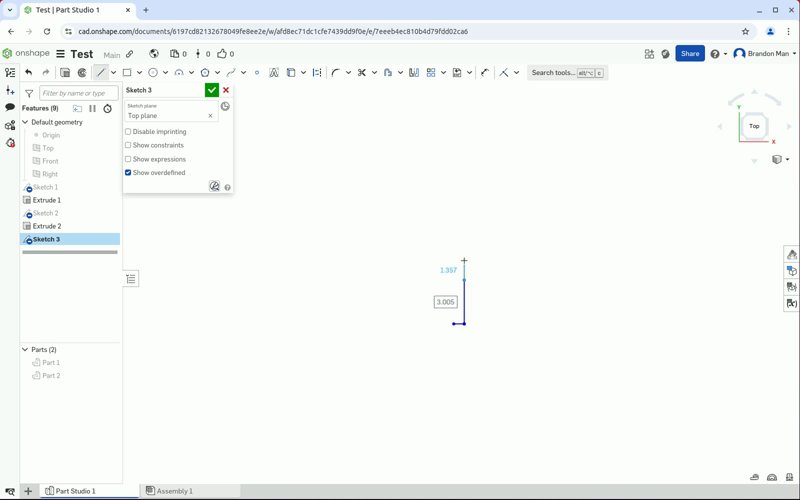
scroll(6)
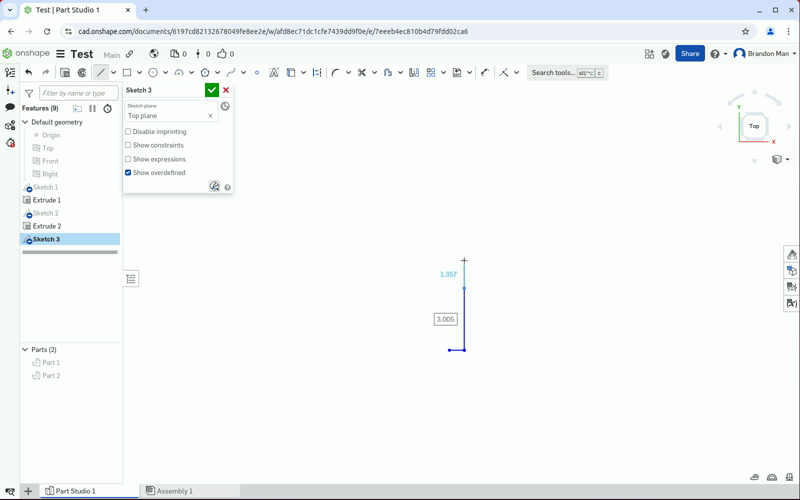
scroll(6)
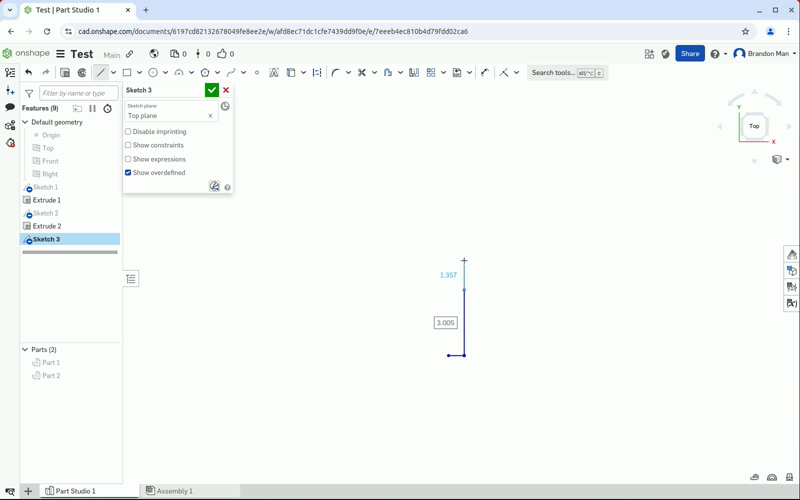
scroll(6)
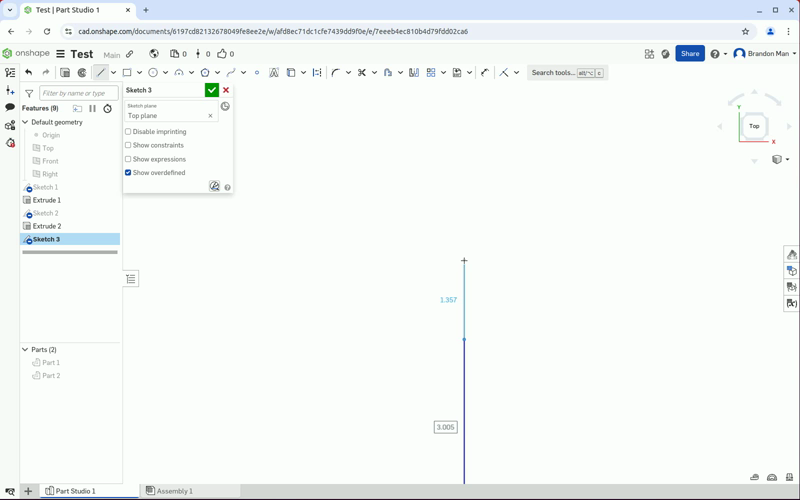
click(464, 260)
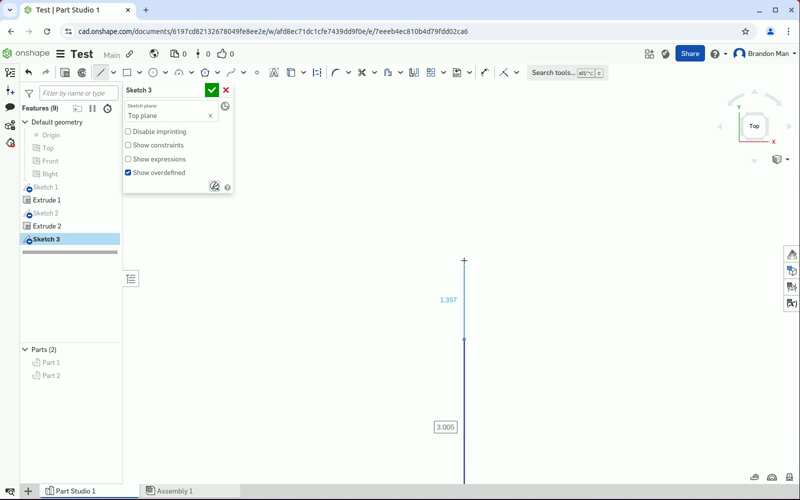
scroll(-6)
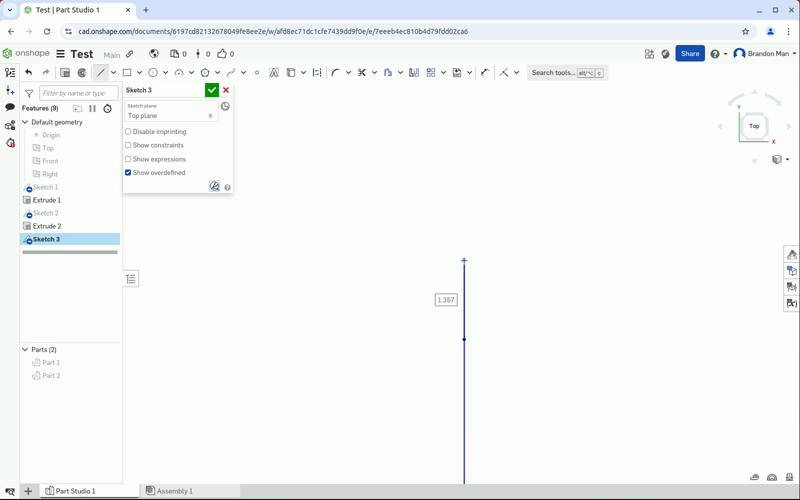
scroll(-6)
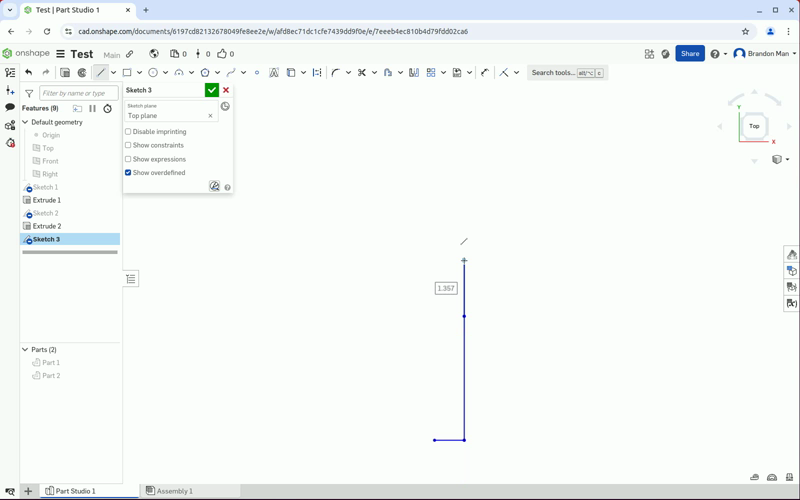
scroll(-6)
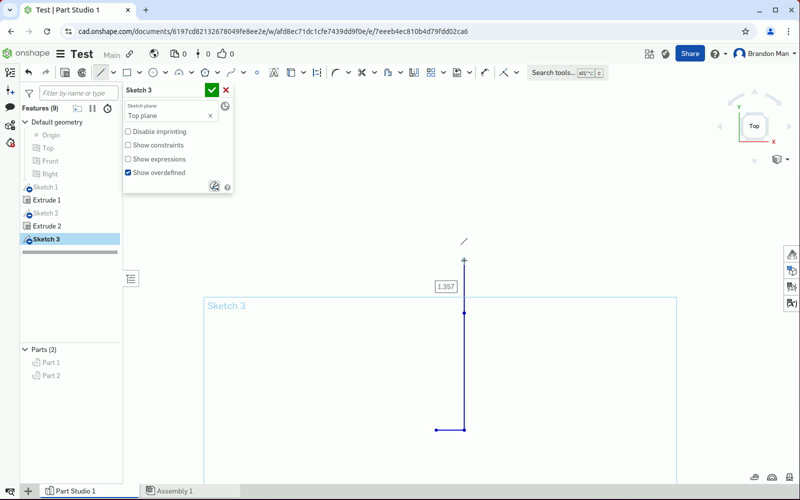
scroll(-6)
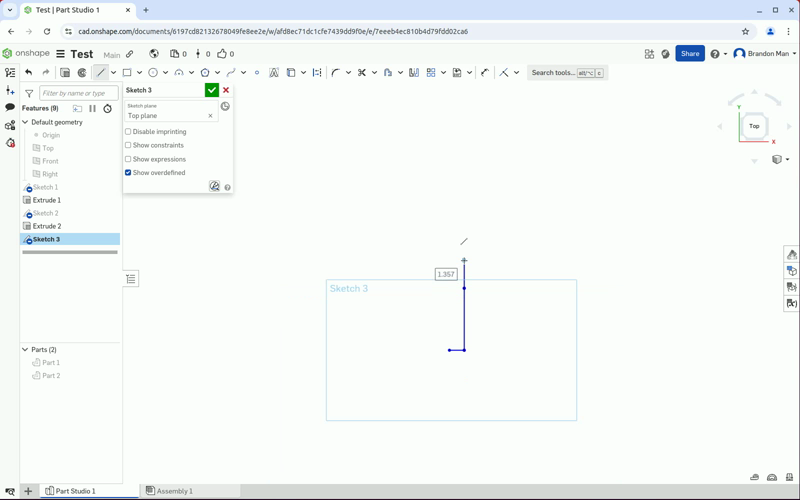
scroll(-6)
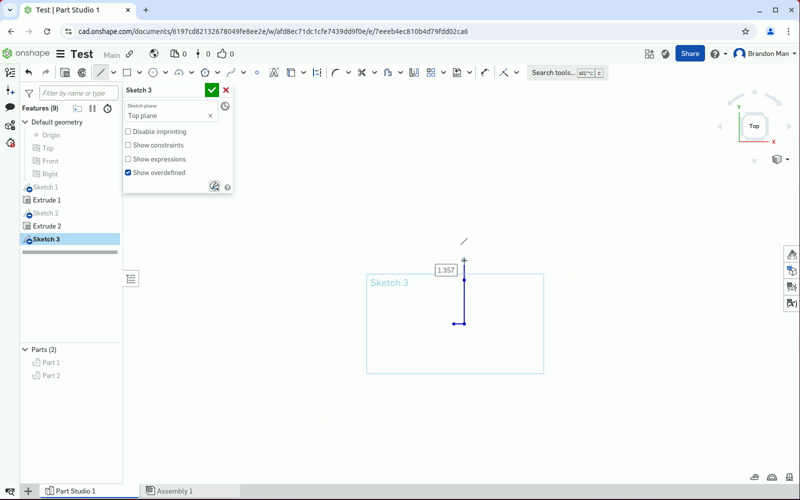
scroll(-6)
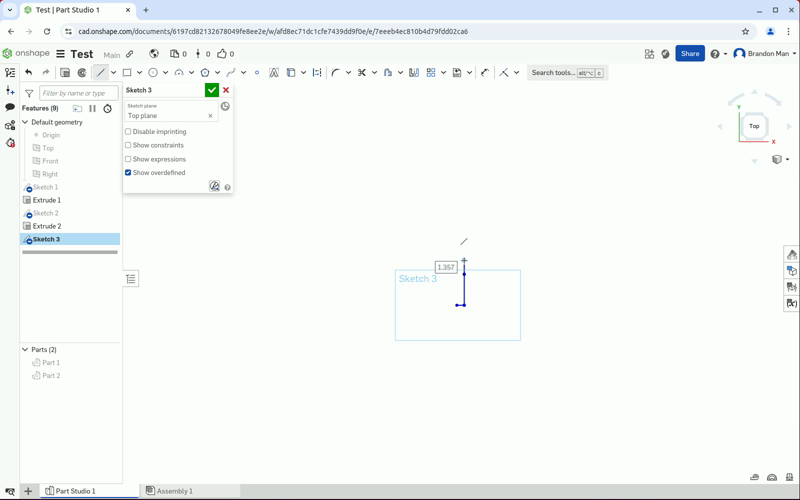
scroll(-6)
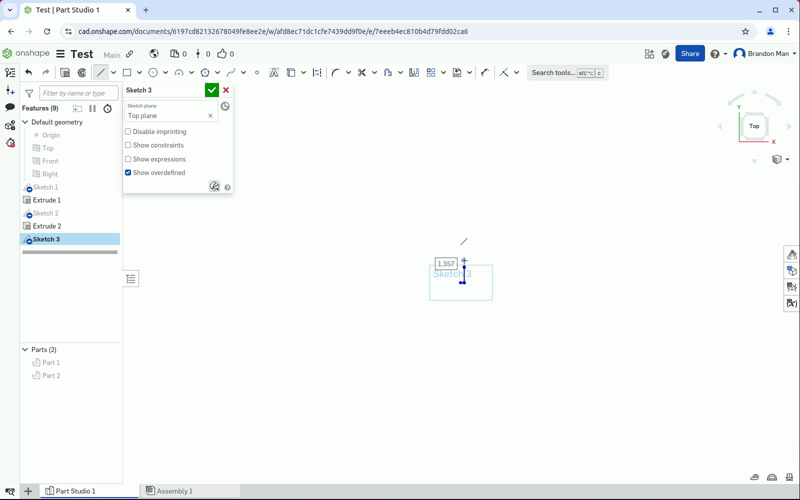
key_up(shift)
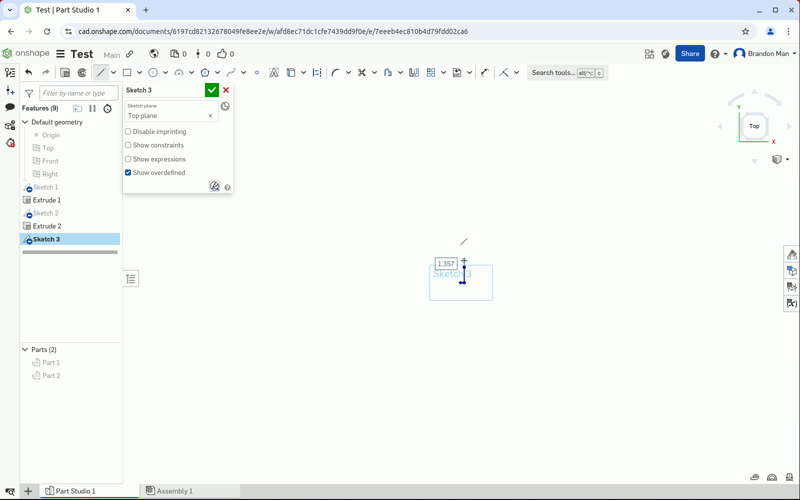
key_down(shift)
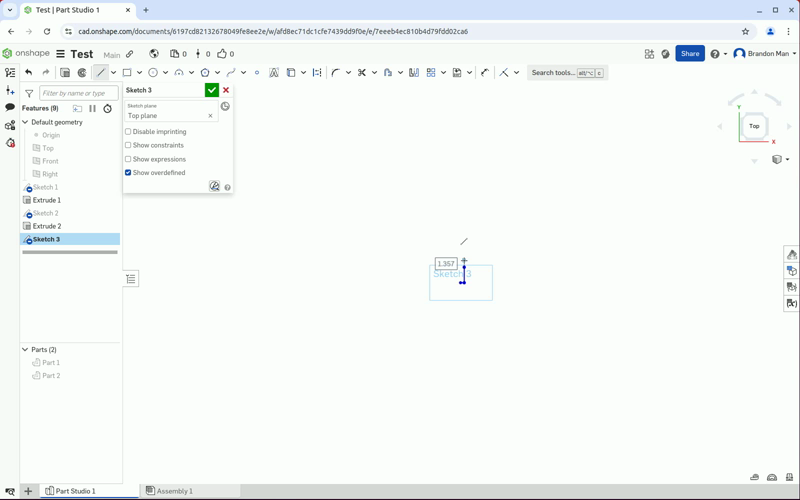
mouse_move(494, 260)
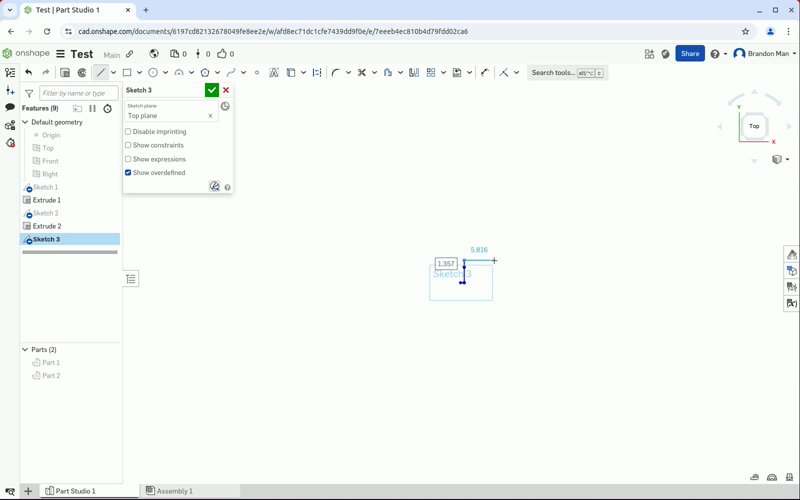
mouse_move(464, 228)
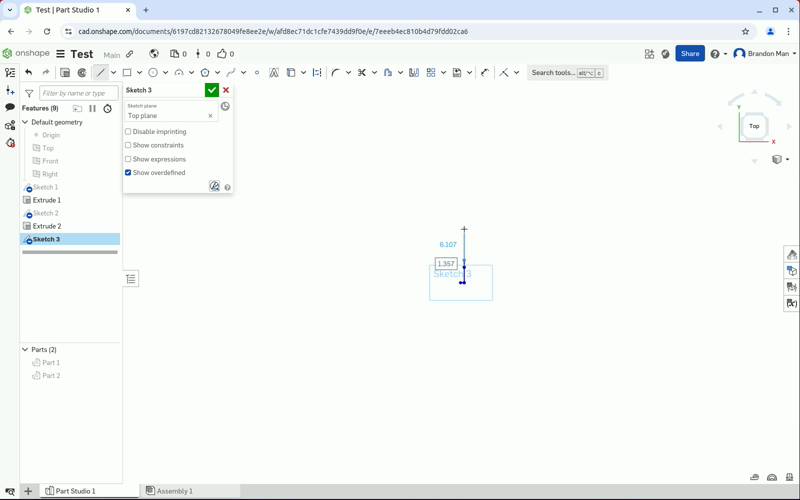
click(464, 228)
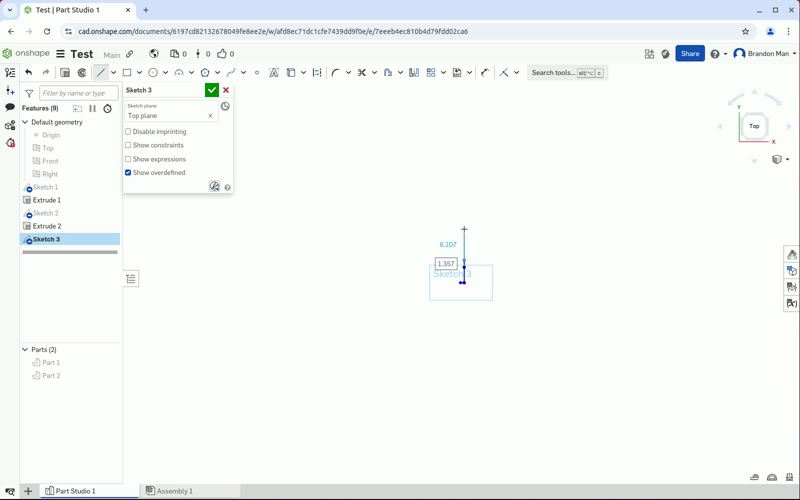
key_up(shift)
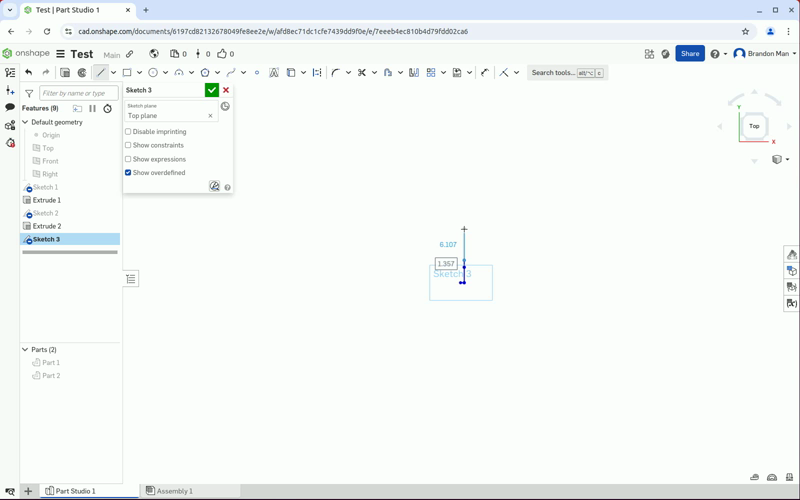
key_down(shift)
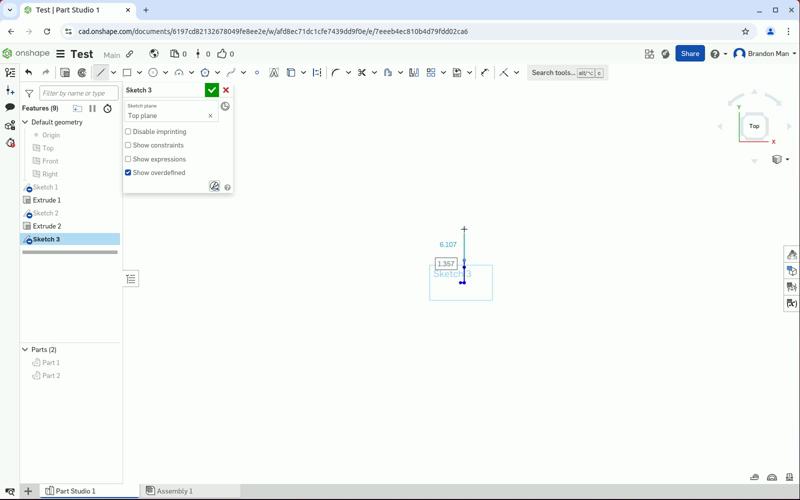
mouse_move(494, 228)
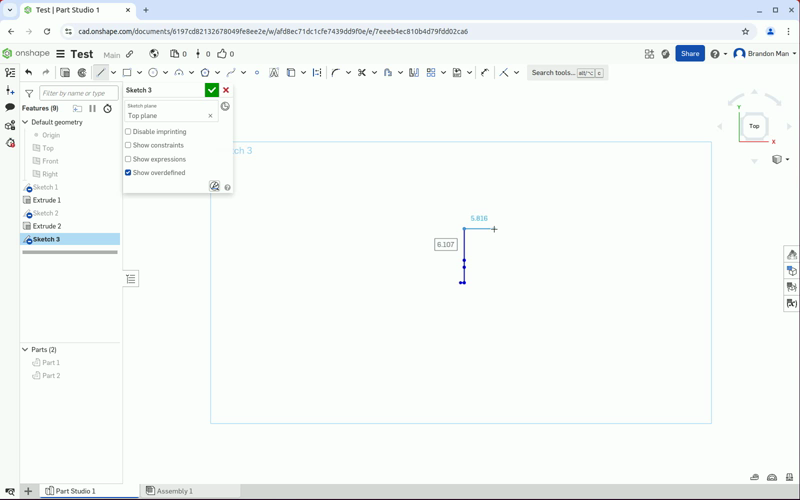
mouse_move(464, 222)
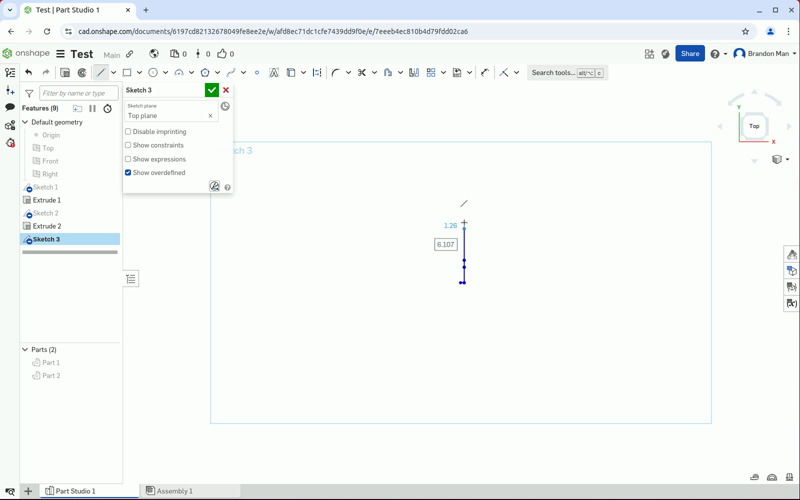
scroll(6)
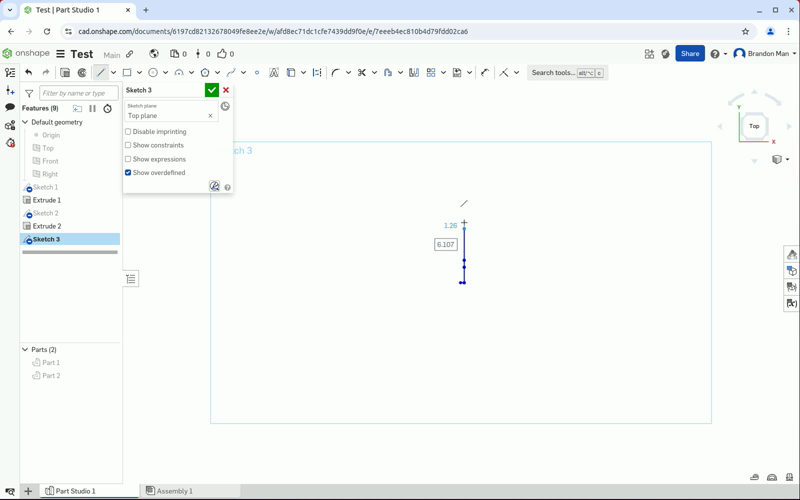
scroll(6)
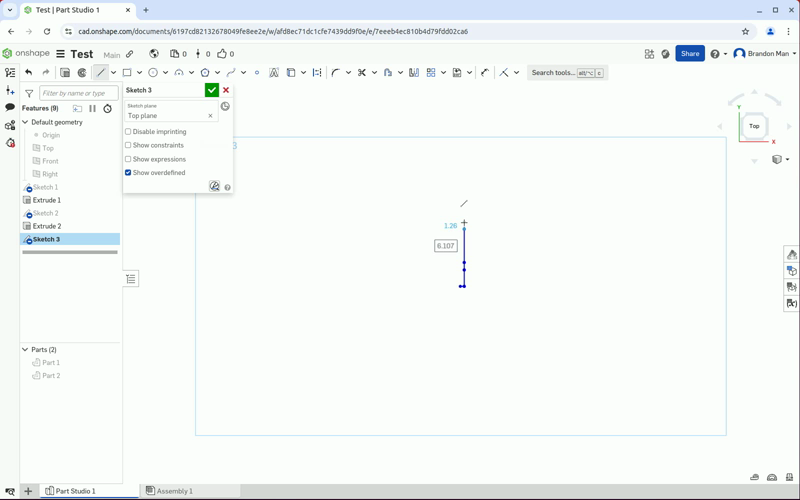
scroll(6)
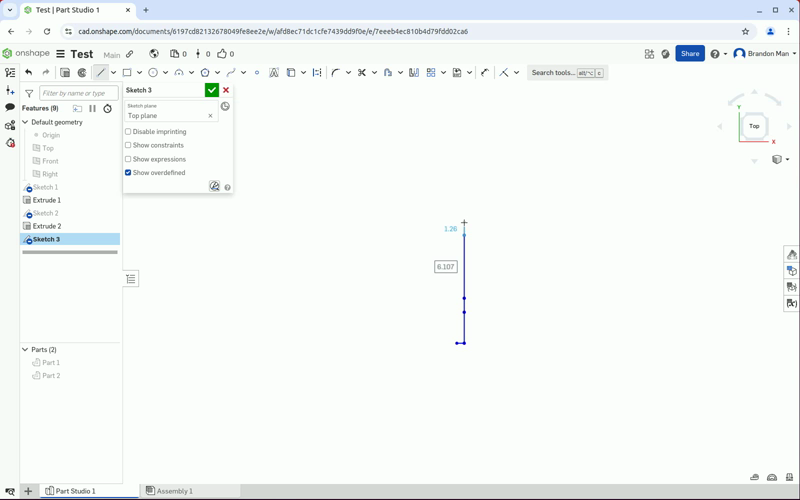
scroll(6)
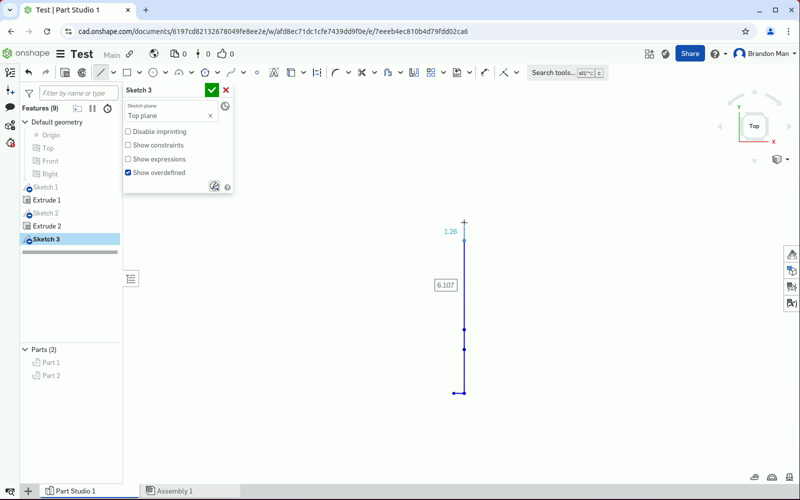
scroll(6)
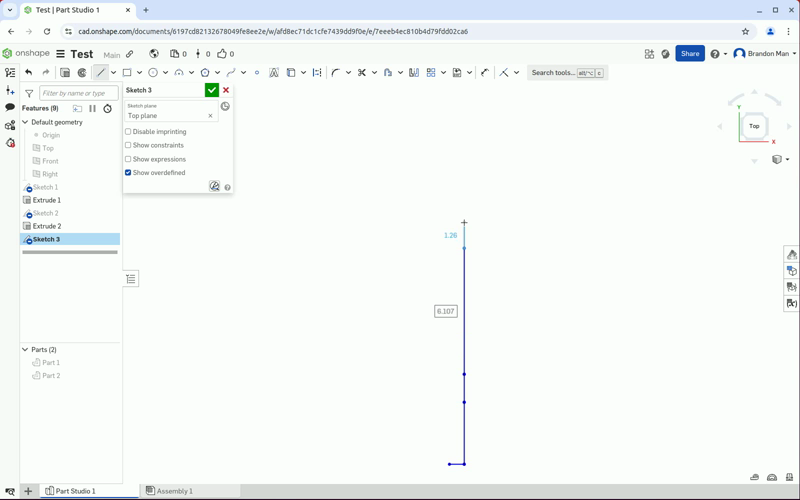
scroll(6)
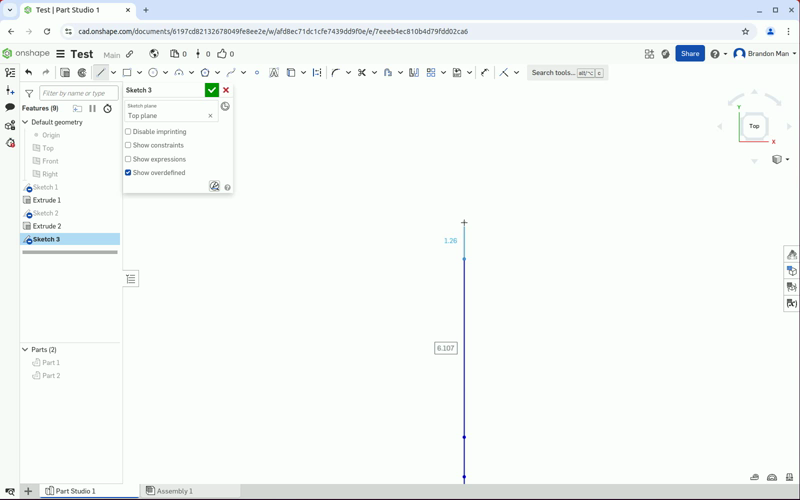
scroll(6)
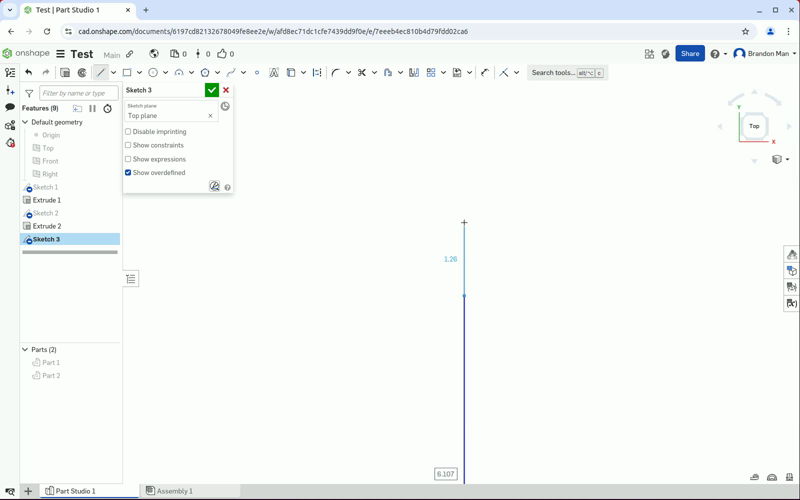
click(464, 222)
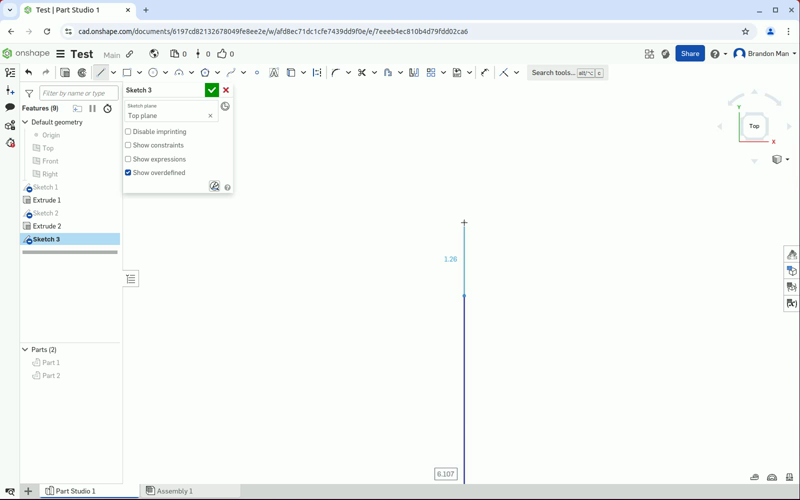
scroll(-6)
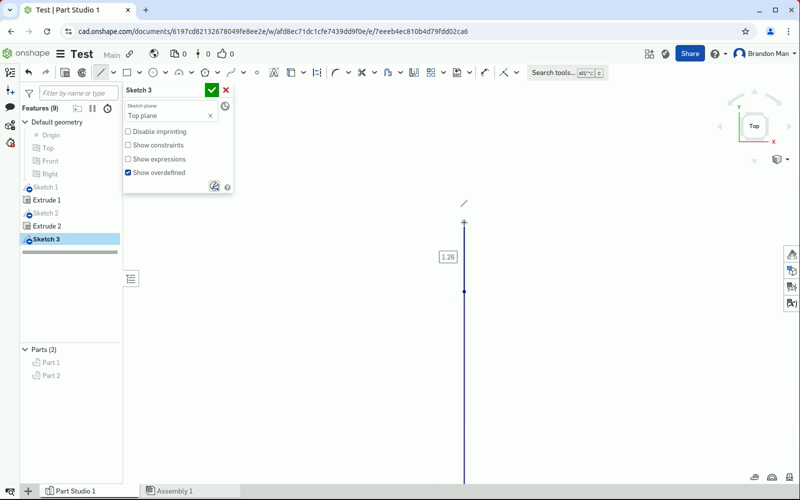
scroll(-6)
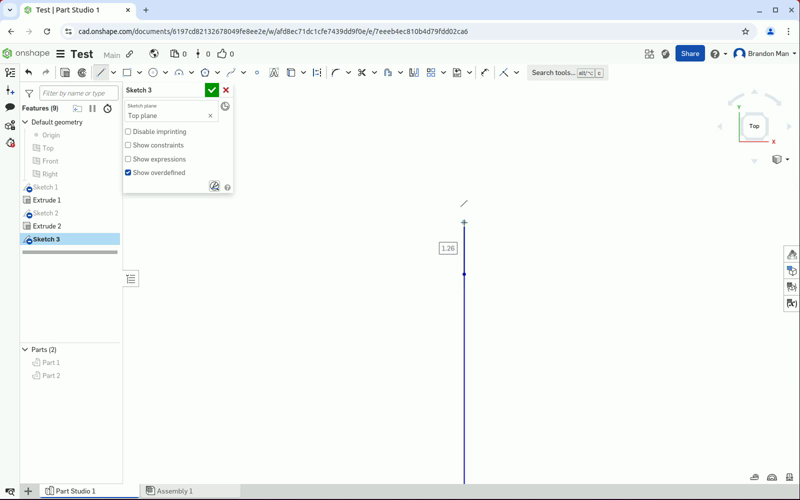
scroll(-6)
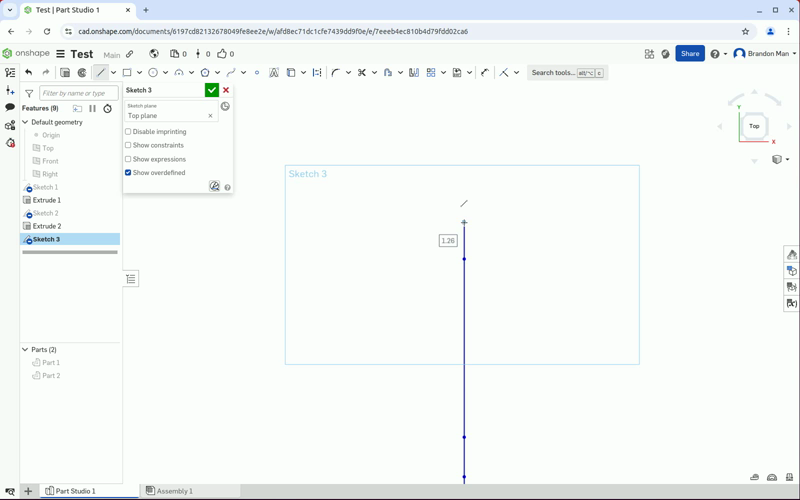
scroll(-6)
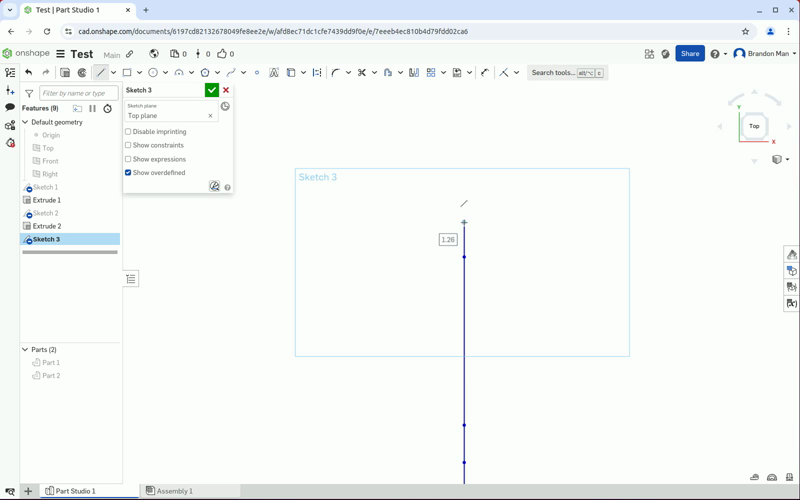
scroll(-6)
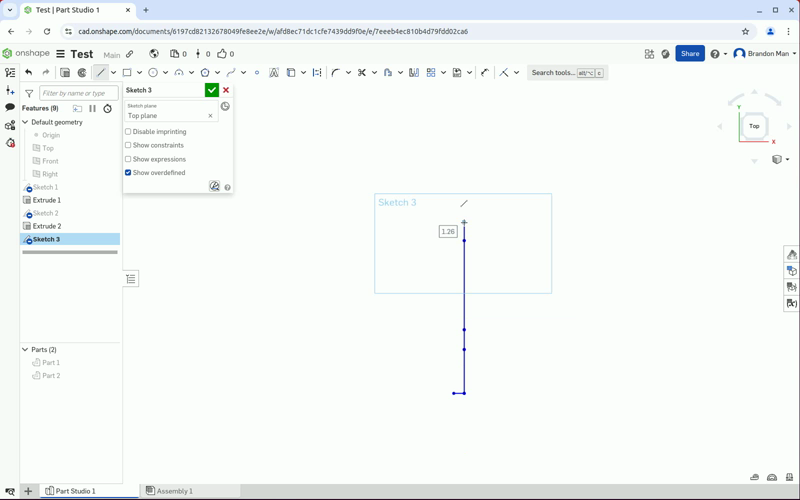
scroll(-6)
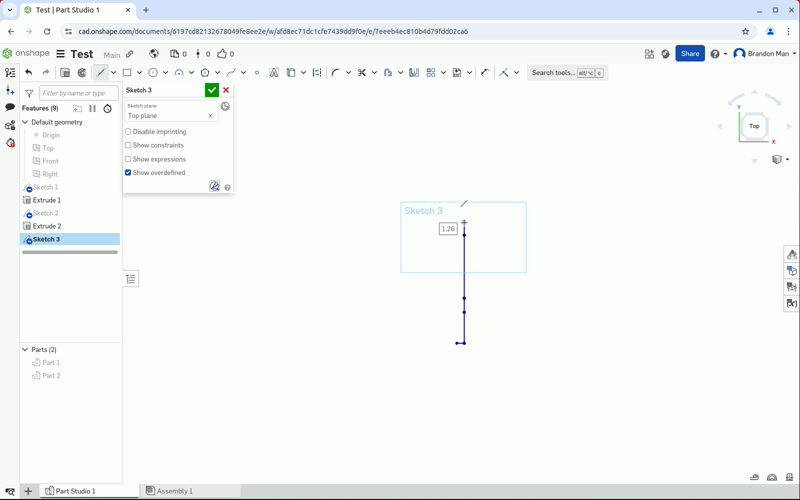
scroll(-6)
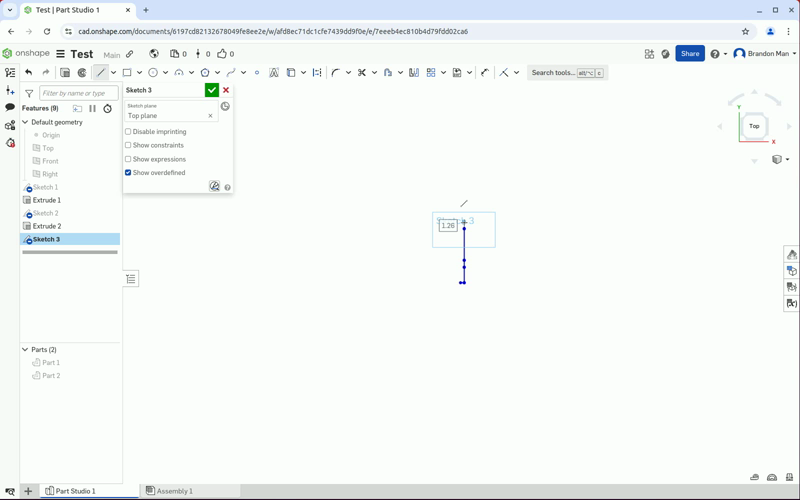
key_up(shift)
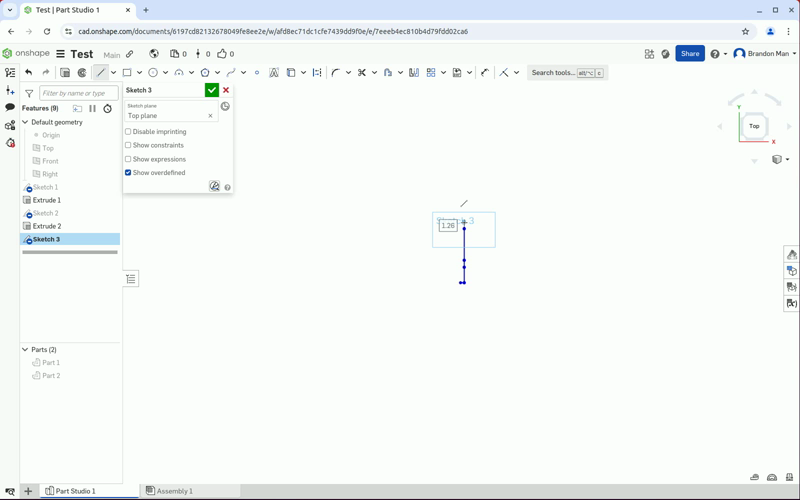
key_down(shift)
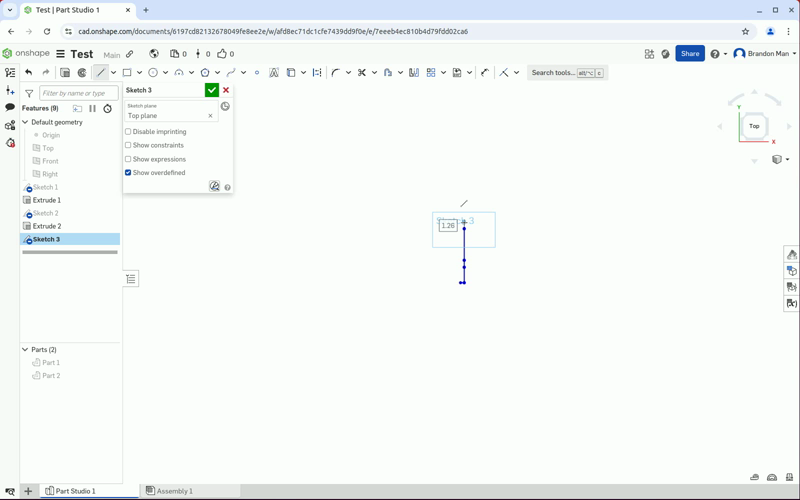
mouse_move(494, 222)
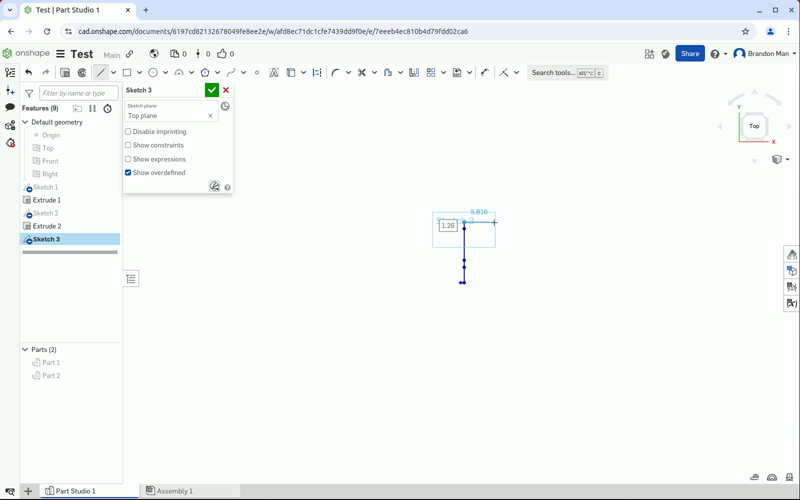
mouse_move(464, 192)
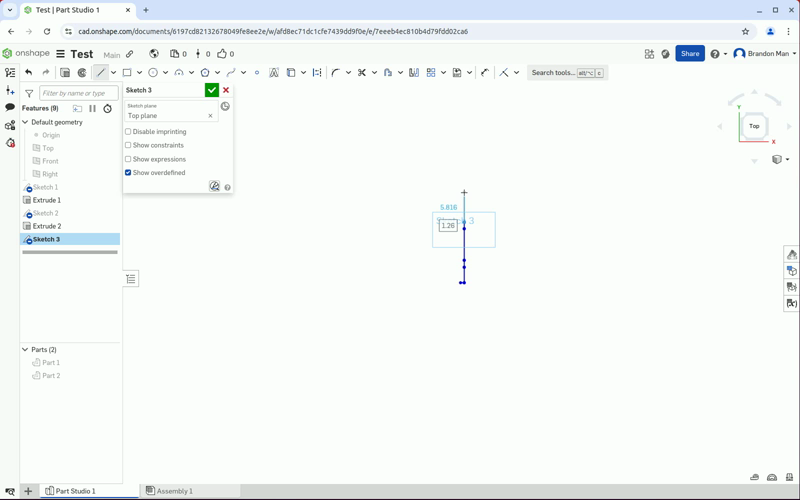
click(464, 192)
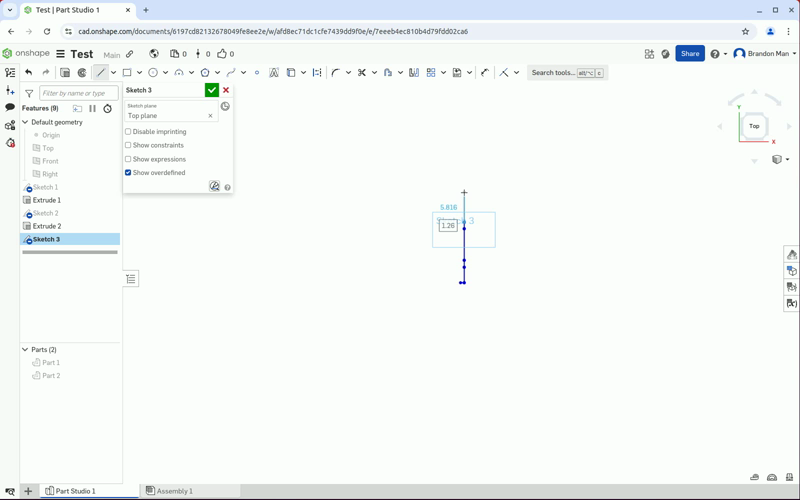
key_up(shift)
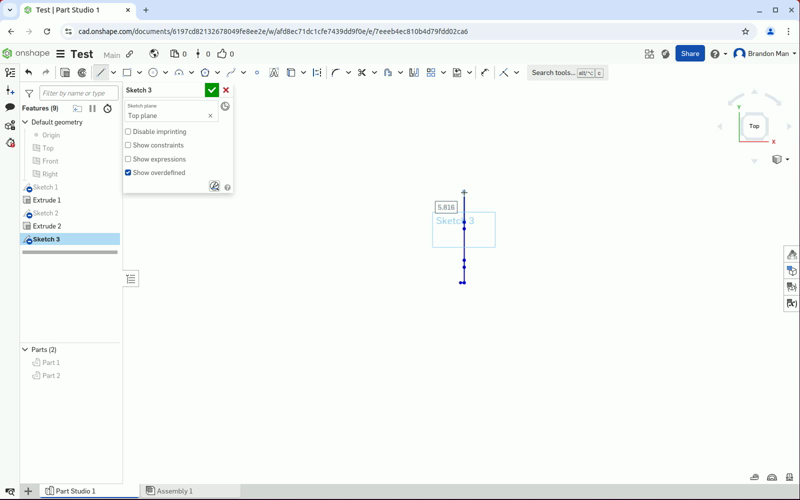
key_down(shift)
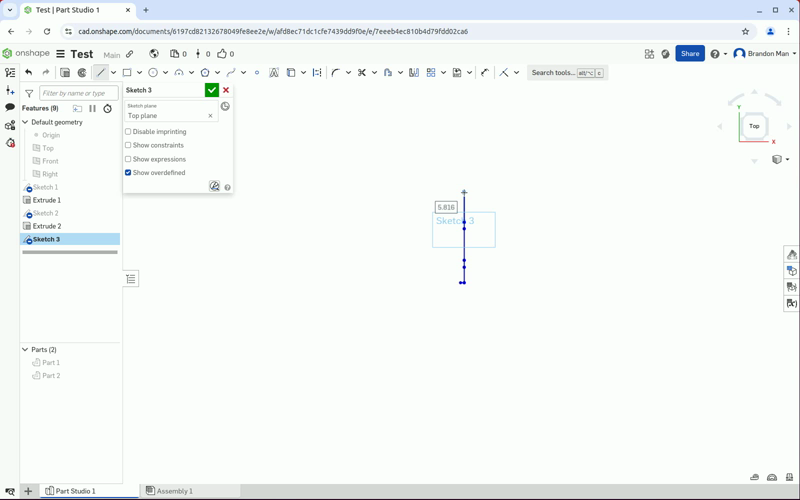
mouse_move(494, 192)
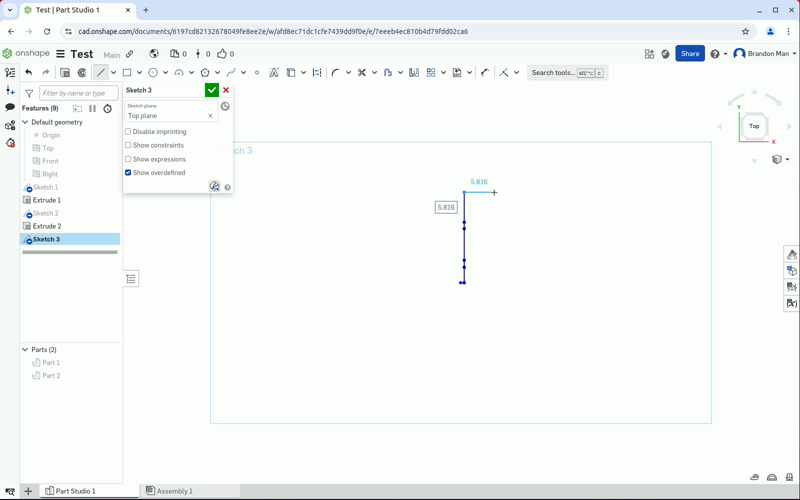
mouse_move(464, 184)
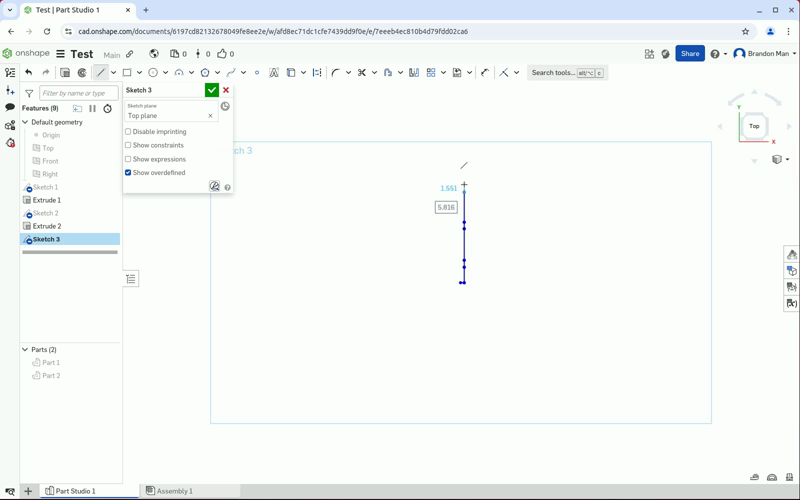
click(464, 184)
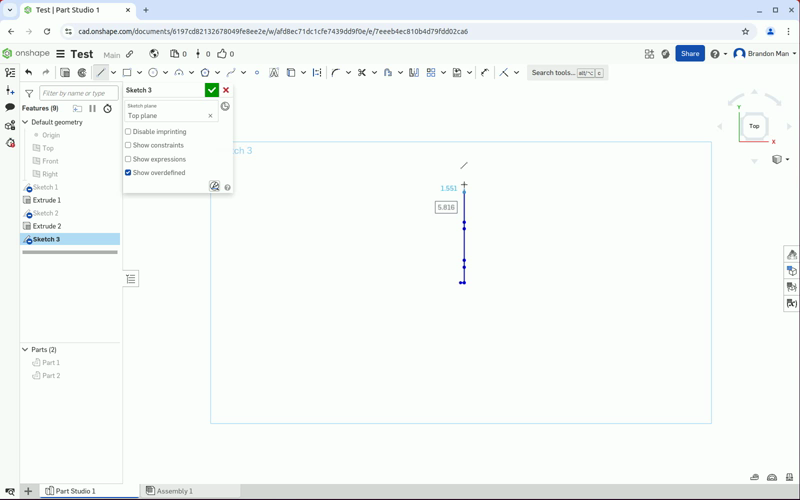
key_up(shift)
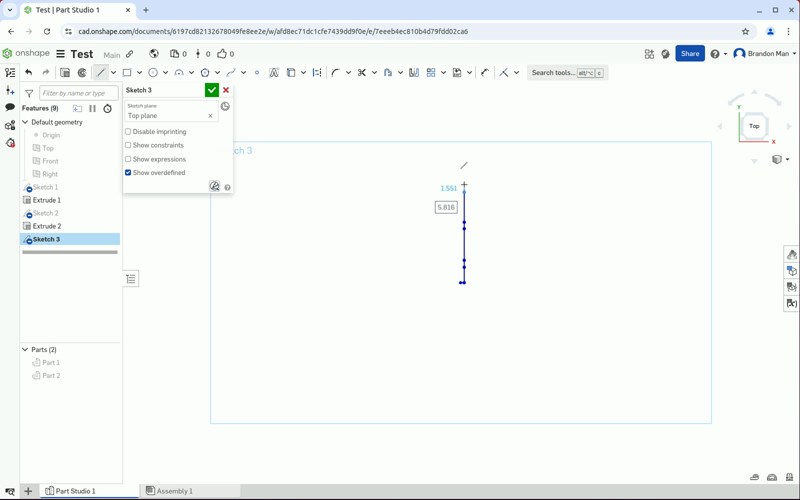
key_down(shift)
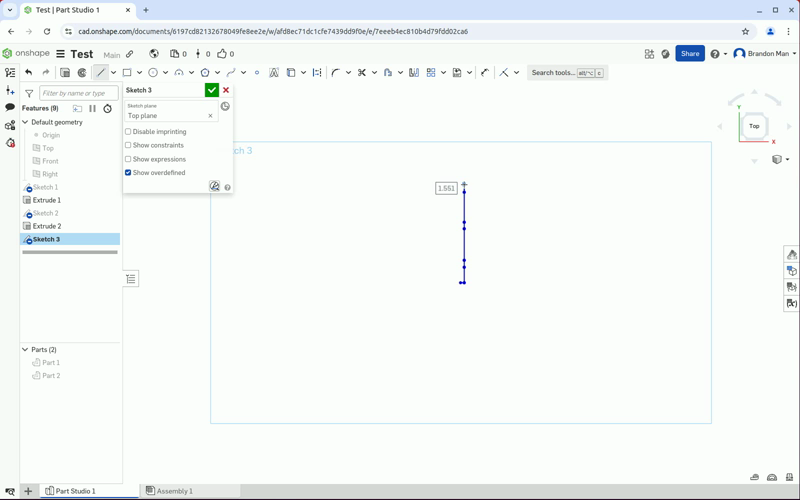
mouse_move(494, 184)
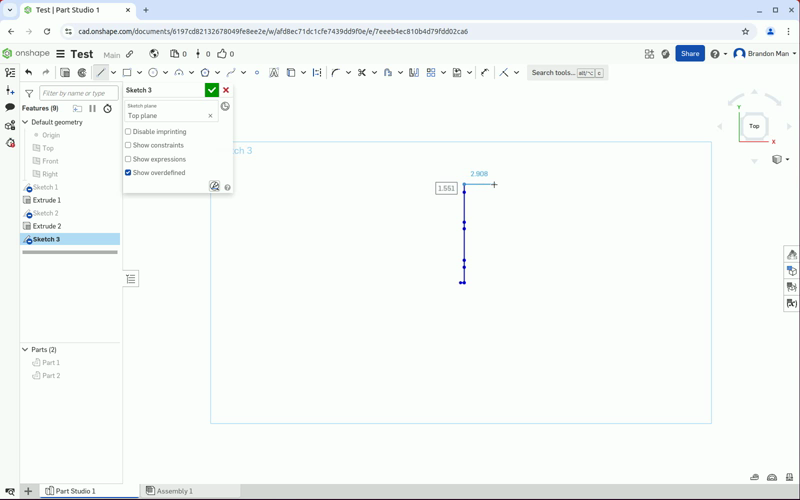
mouse_move(464, 176)
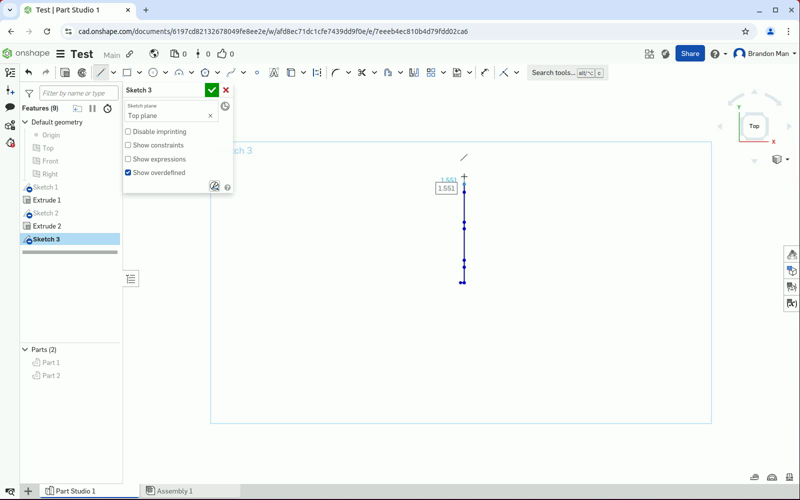
click(464, 176)
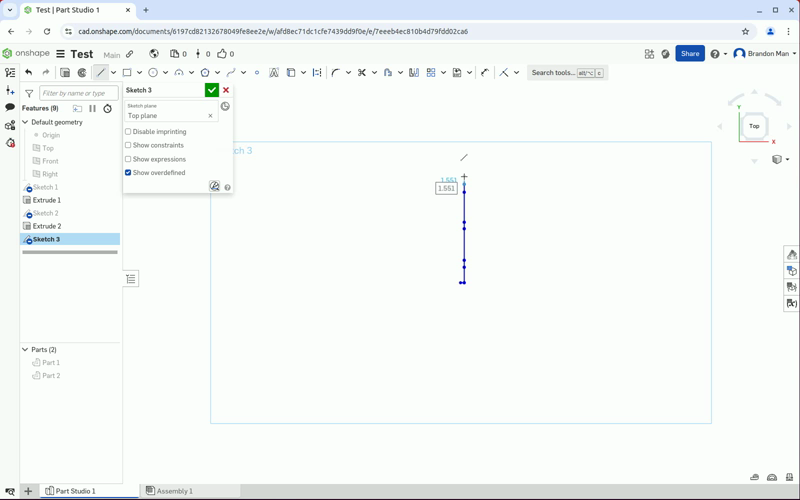
key_up(shift)
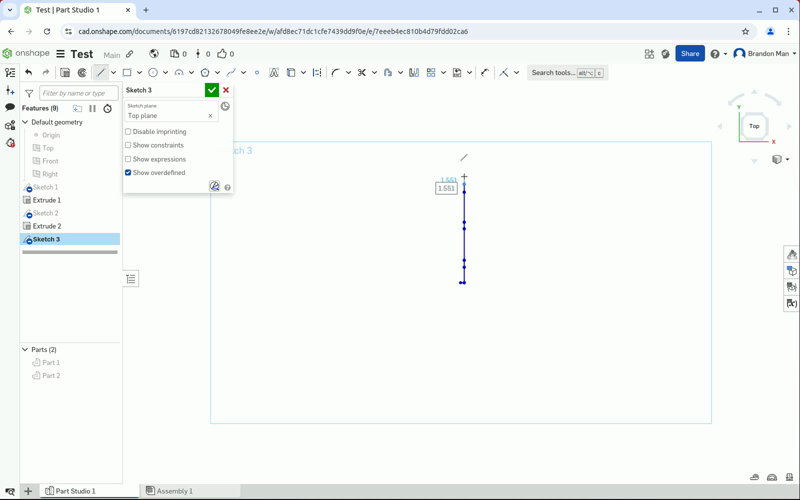
key_down(shift)
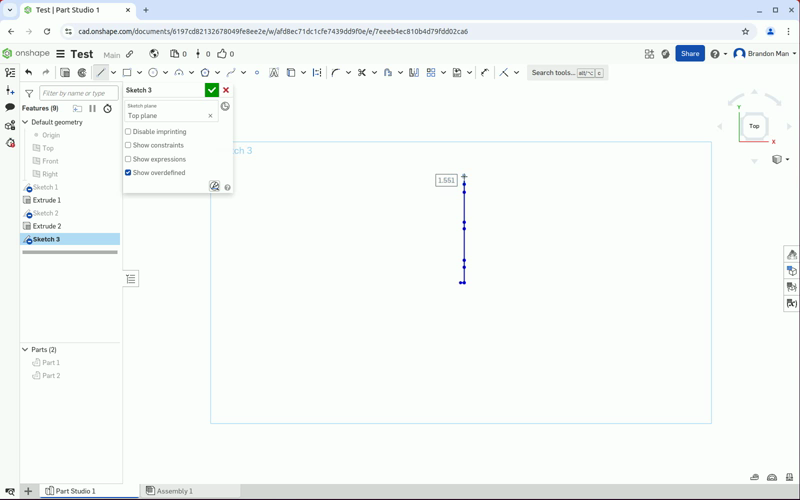
mouse_move(494, 176)
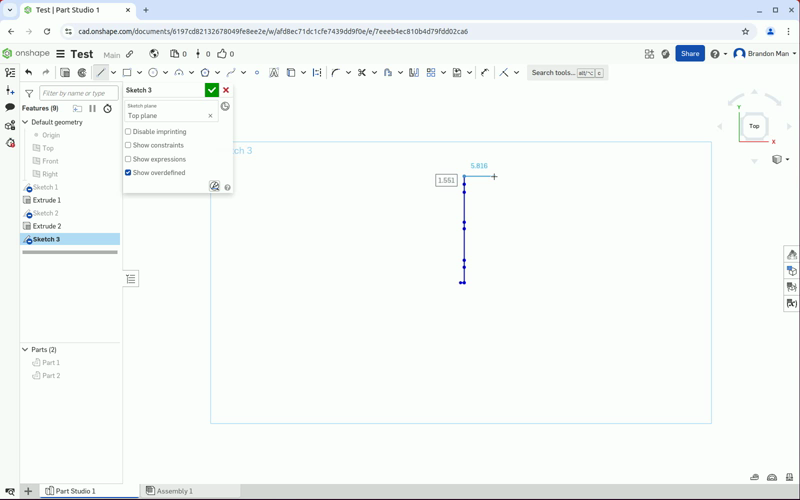
mouse_move(460, 176)
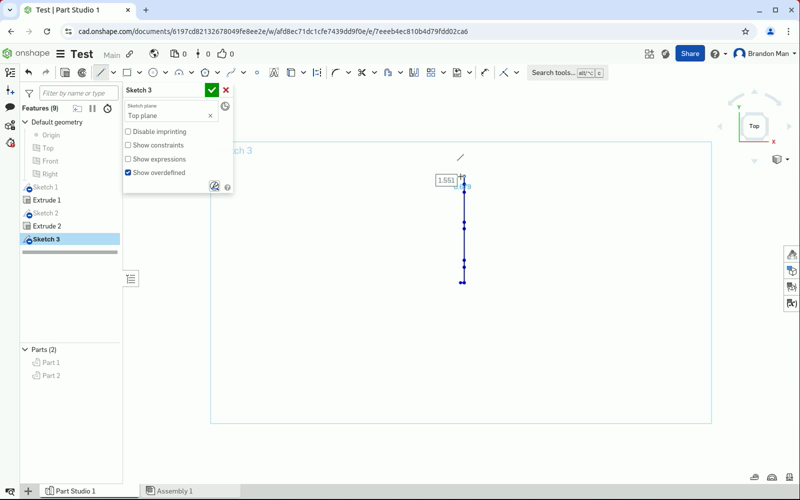
scroll(6)
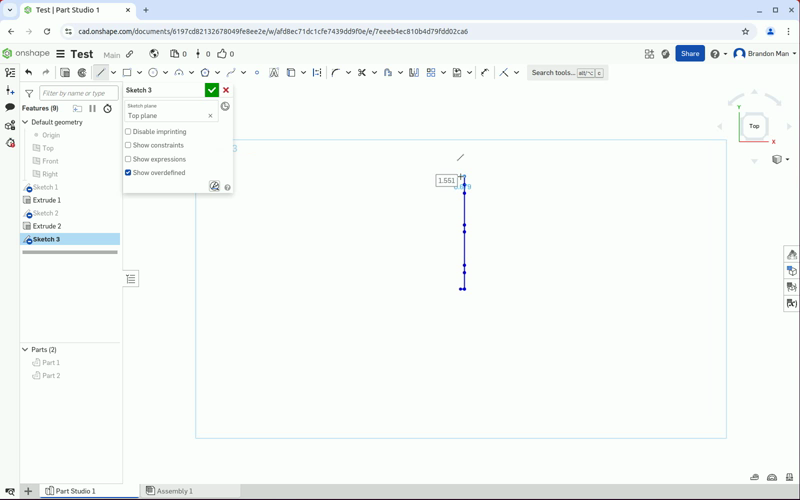
scroll(6)
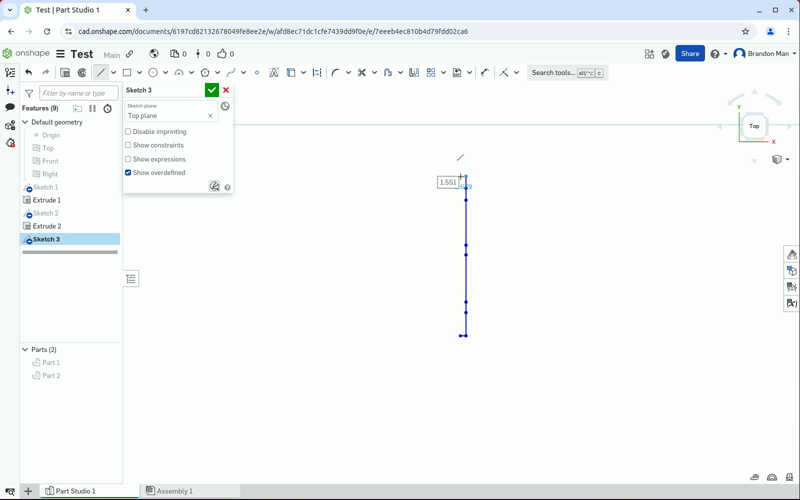
scroll(6)
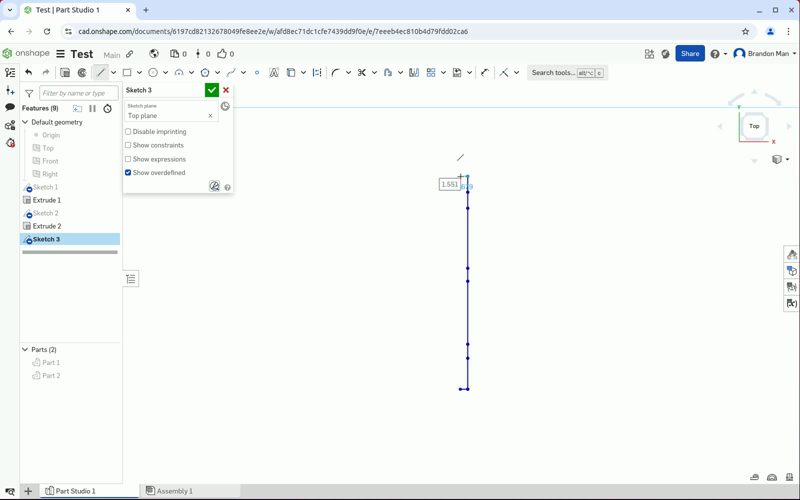
scroll(6)
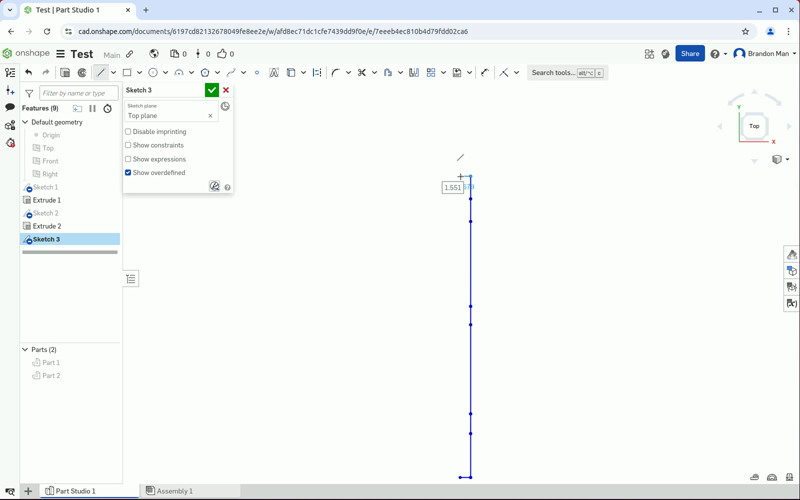
scroll(6)
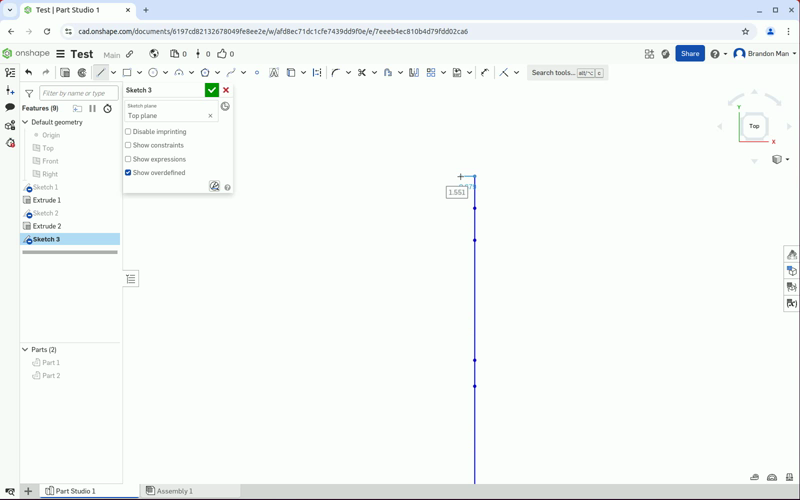
scroll(6)
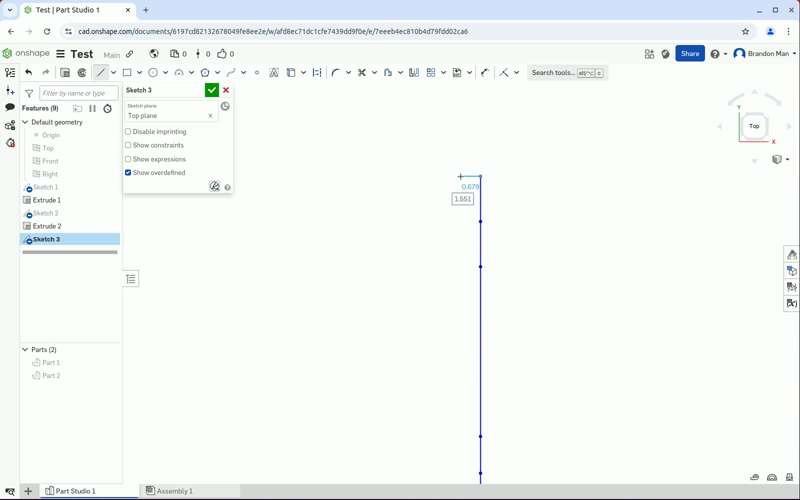
scroll(6)
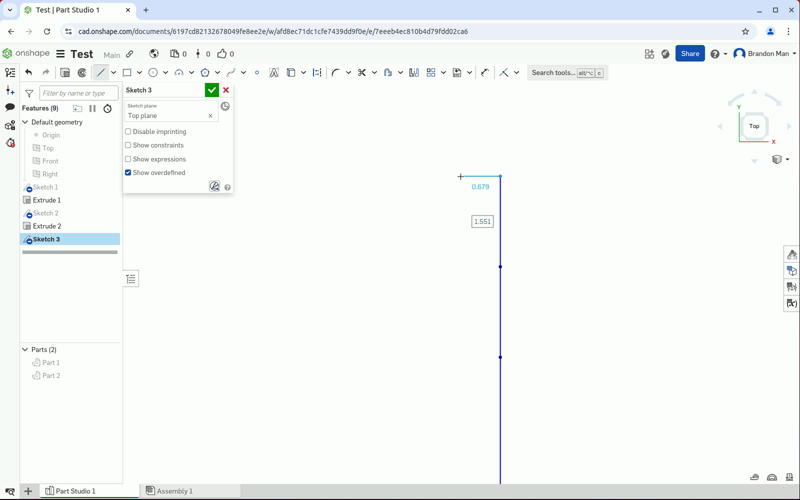
click(460, 176)
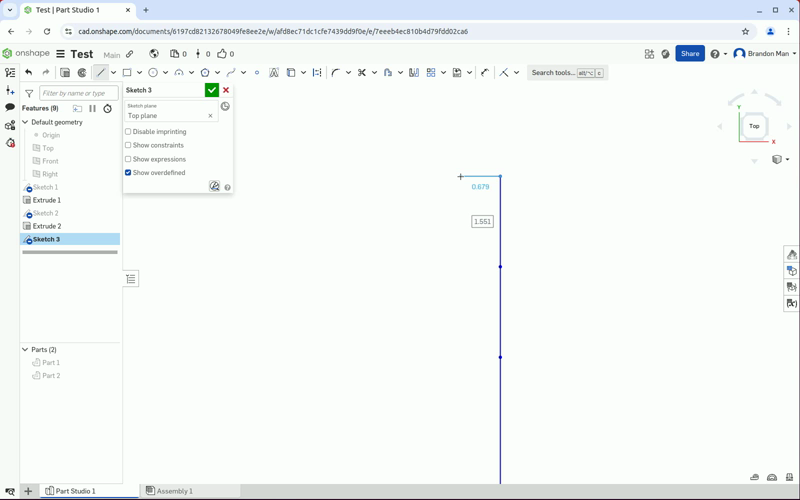
scroll(-6)
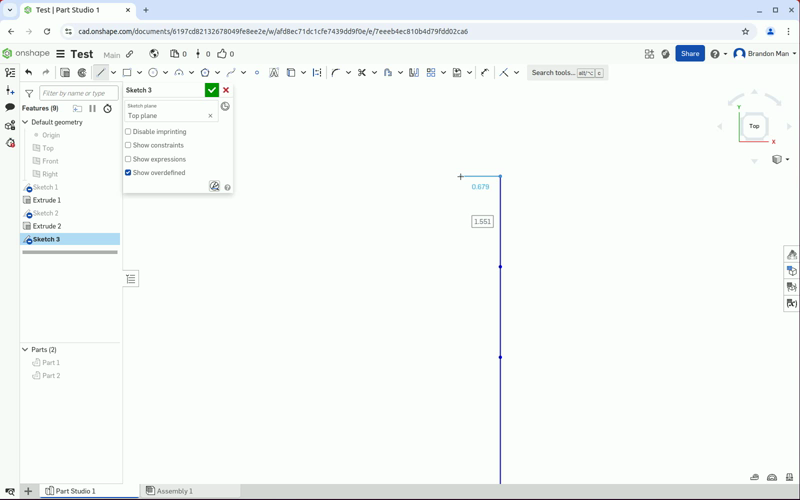
scroll(-6)
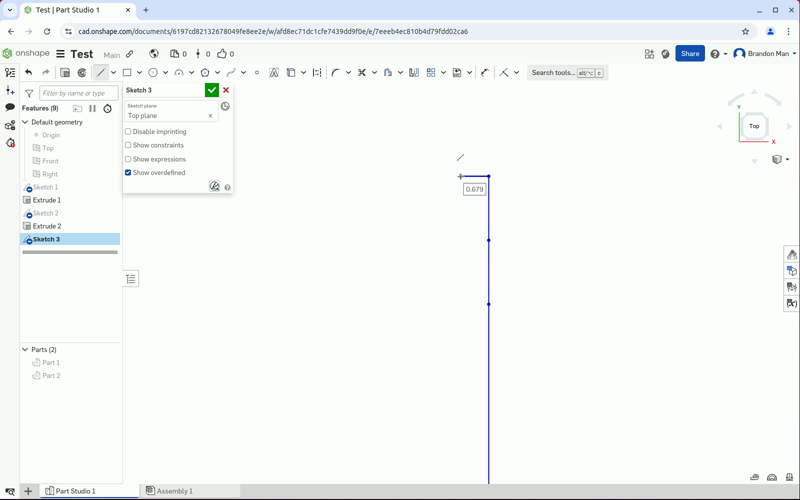
scroll(-6)
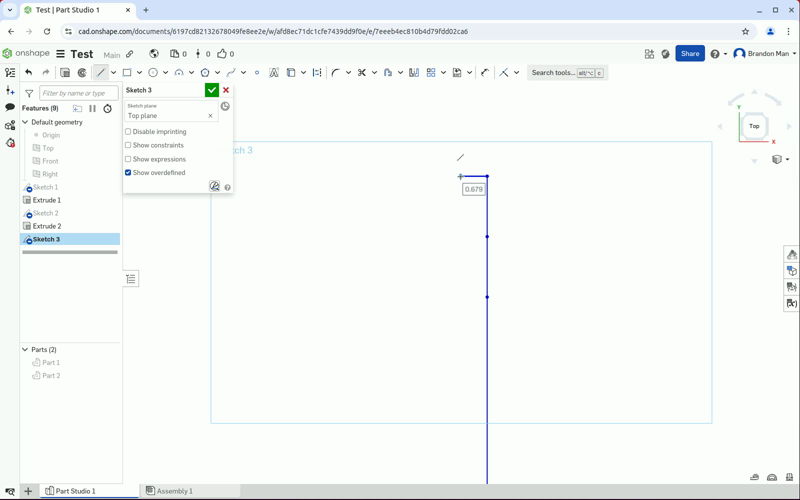
scroll(-6)
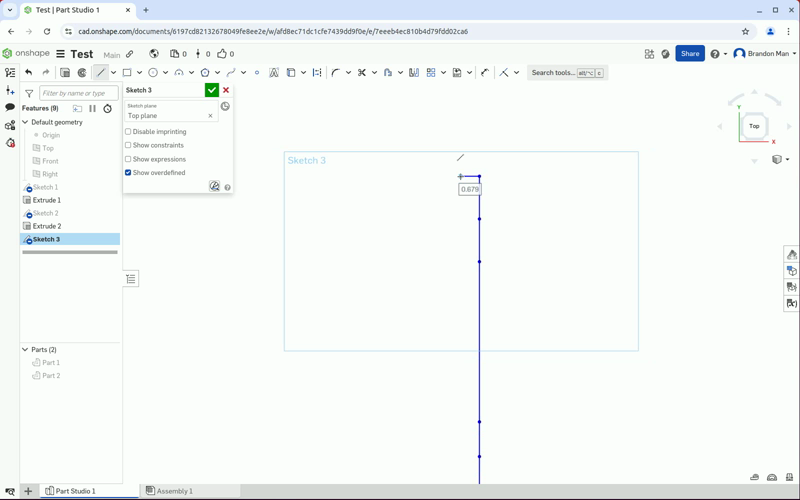
scroll(-6)
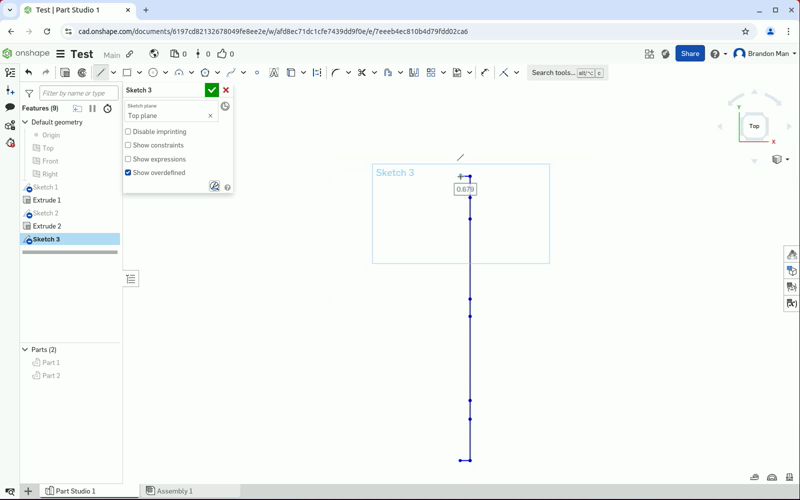
scroll(-6)
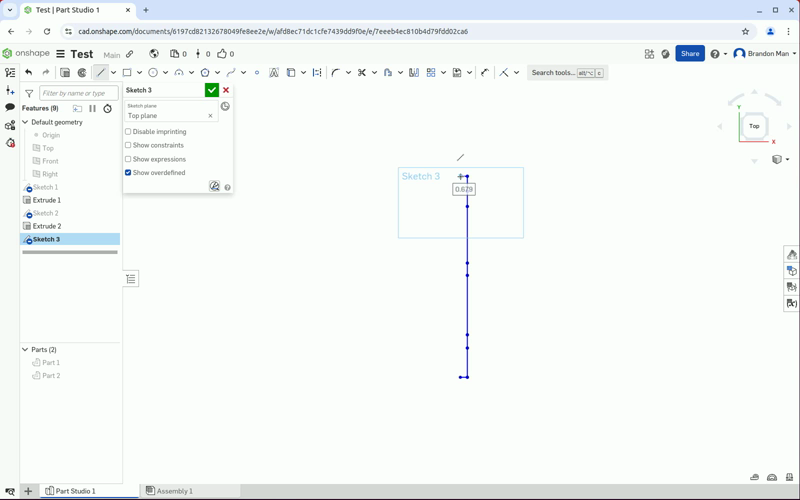
scroll(-6)
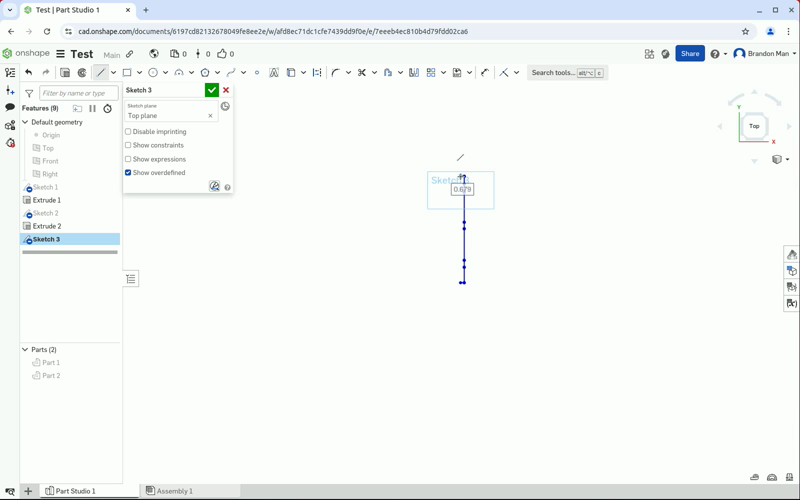
key_up(shift)
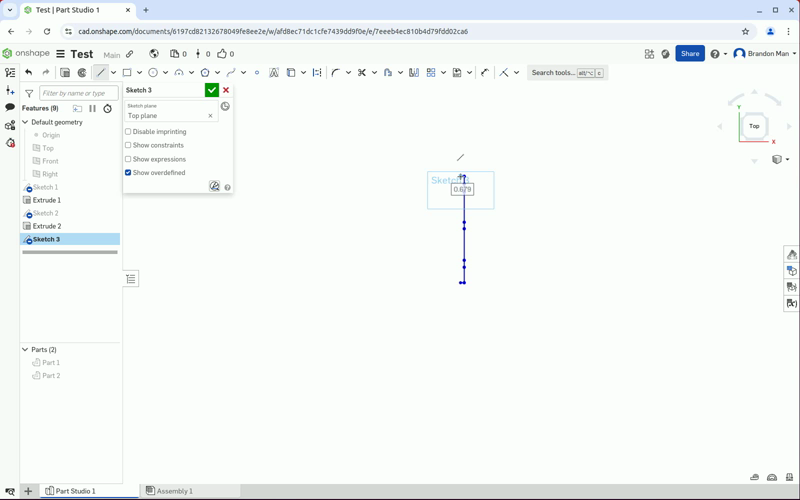
key_down(shift)
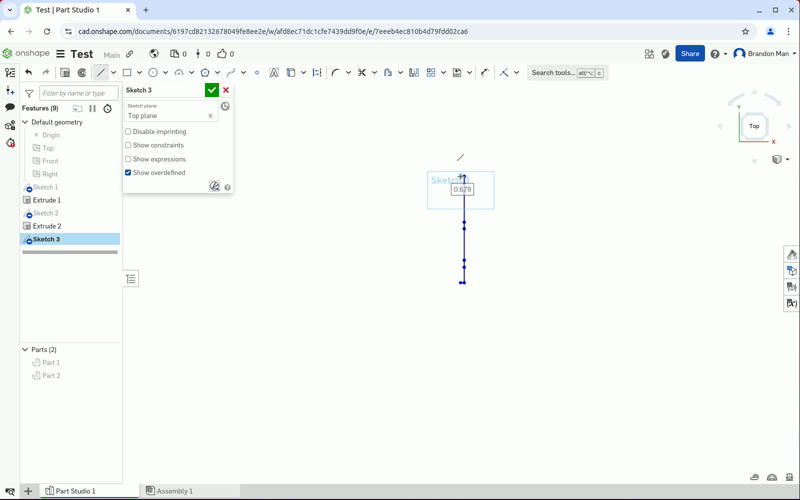
mouse_move(460, 282)
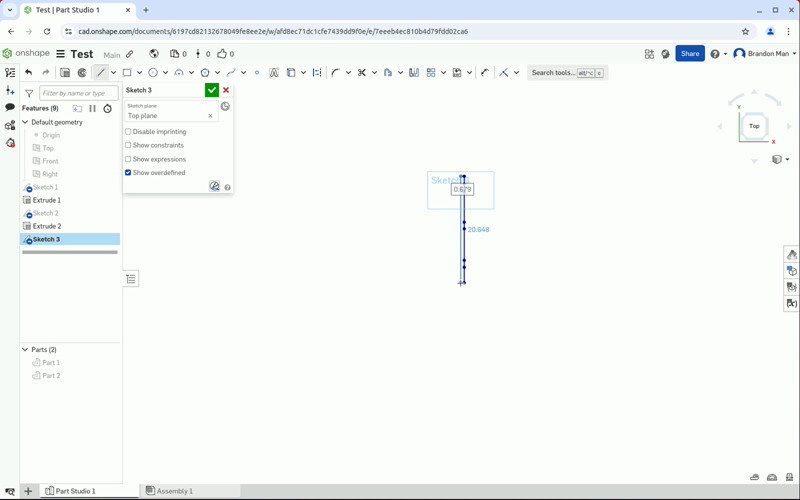
scroll(6)
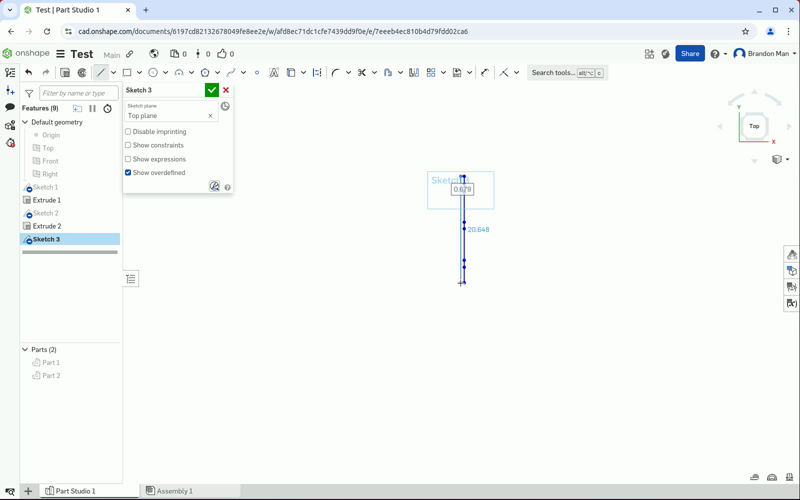
scroll(6)
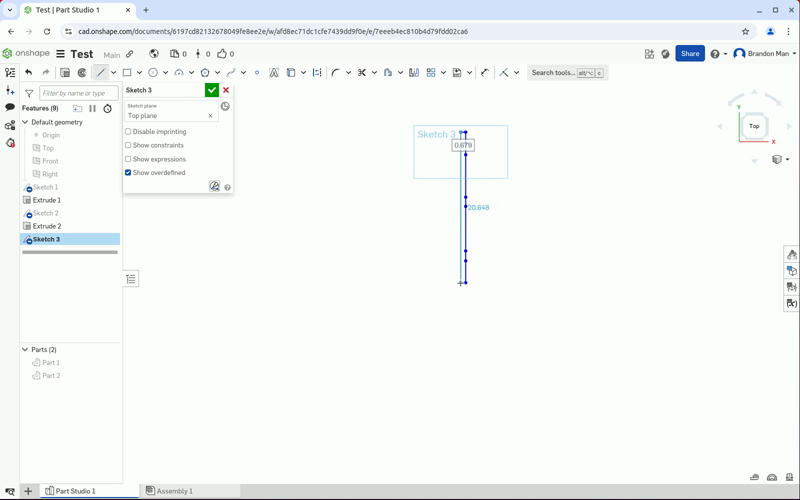
scroll(6)
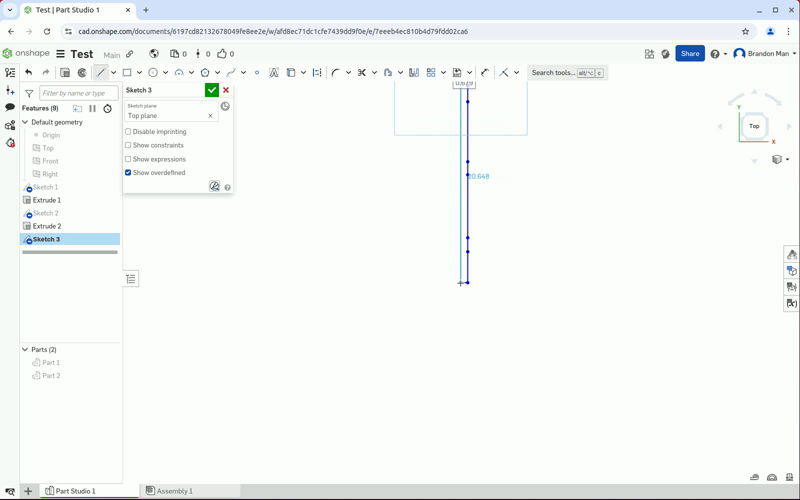
scroll(6)
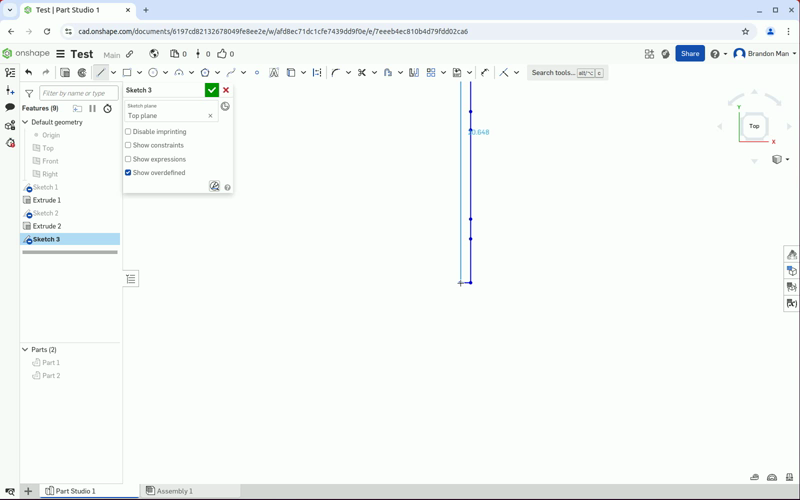
scroll(6)
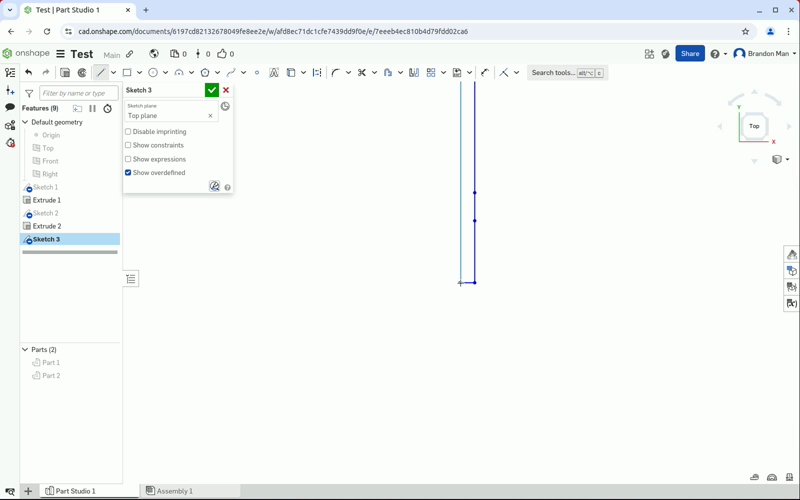
scroll(6)
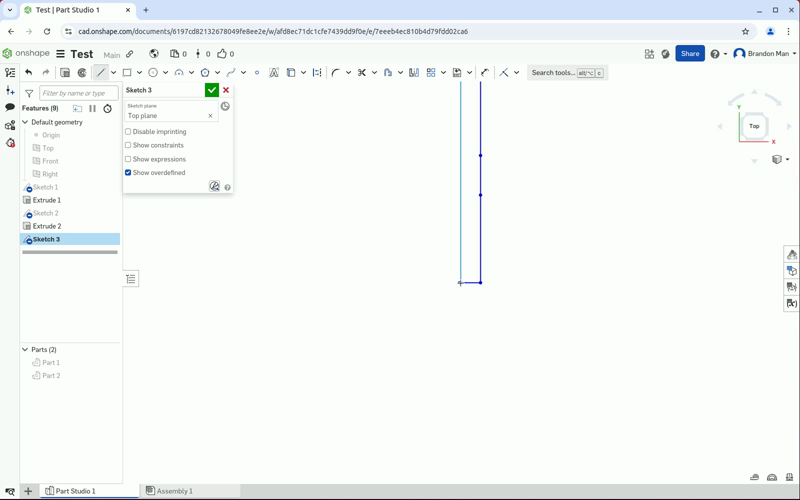
scroll(6)
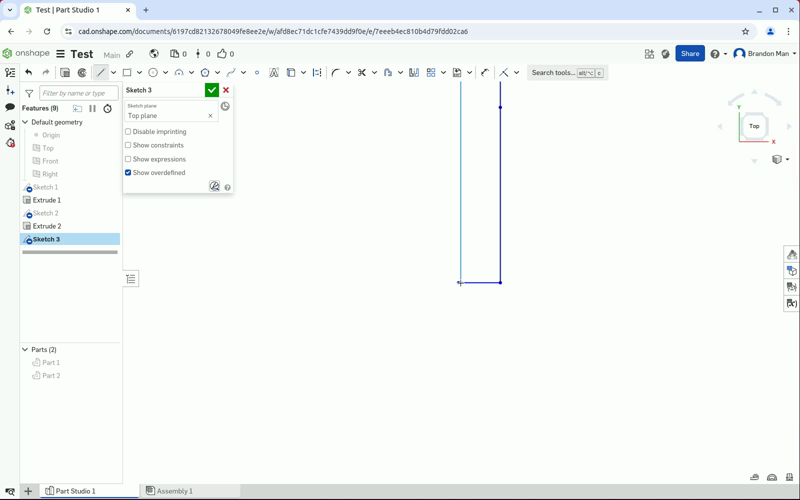
key_up(shift)
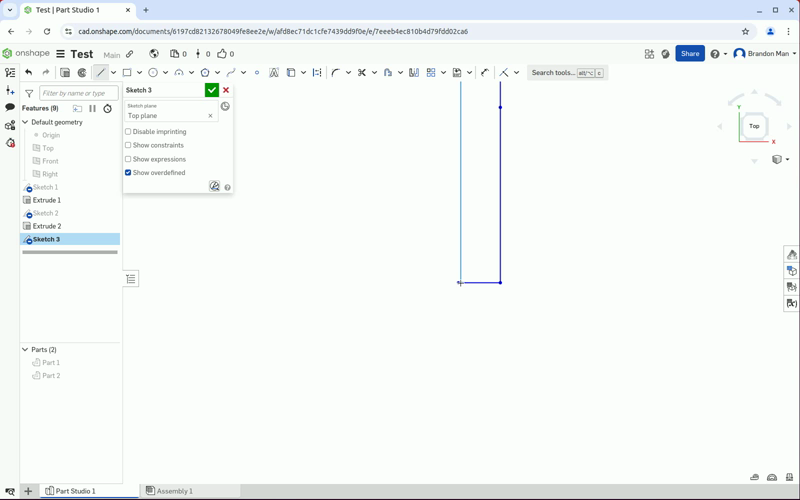
click(460, 282)
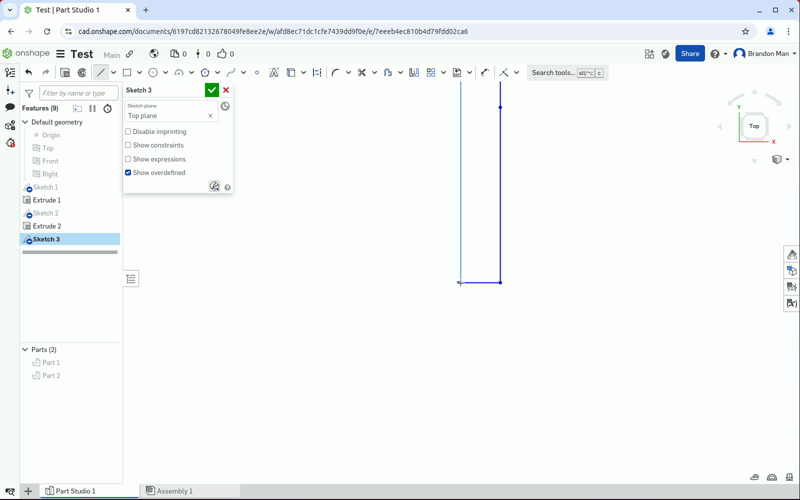
scroll(-6)
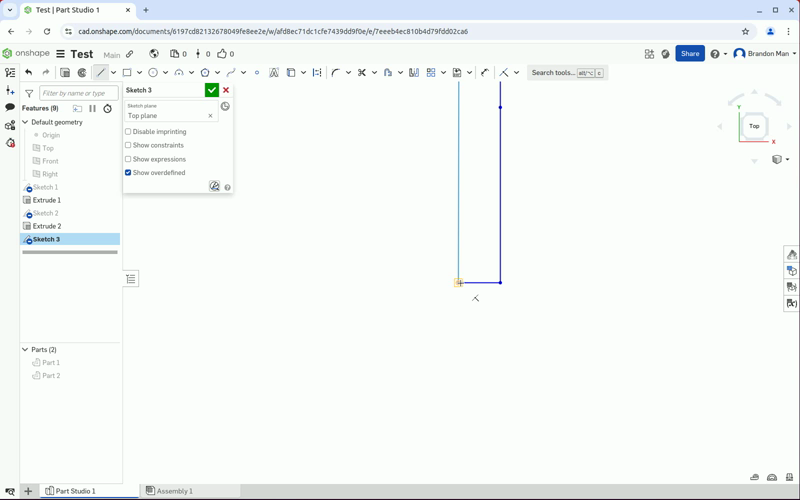
scroll(-6)
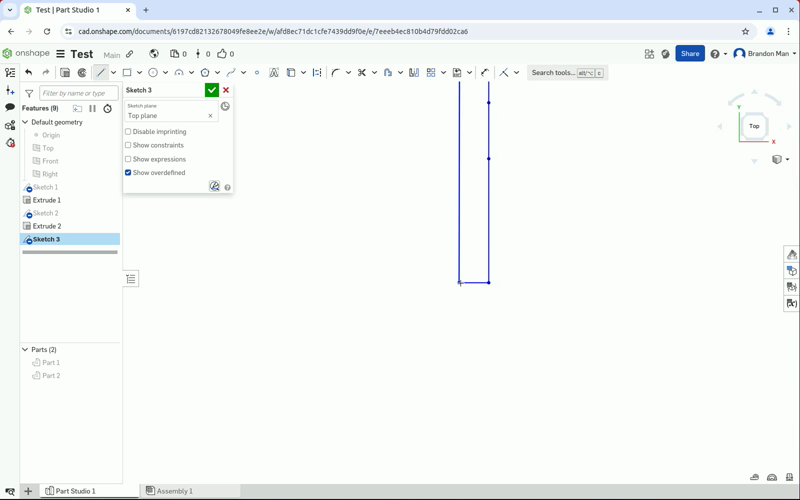
scroll(-6)
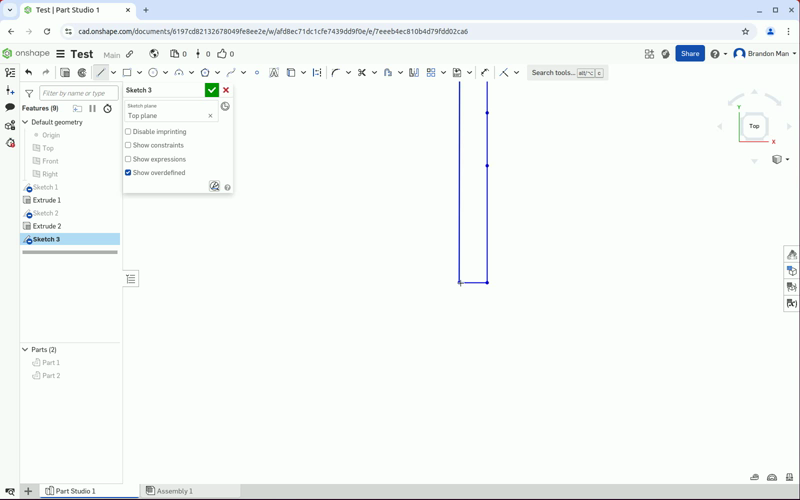
scroll(-6)
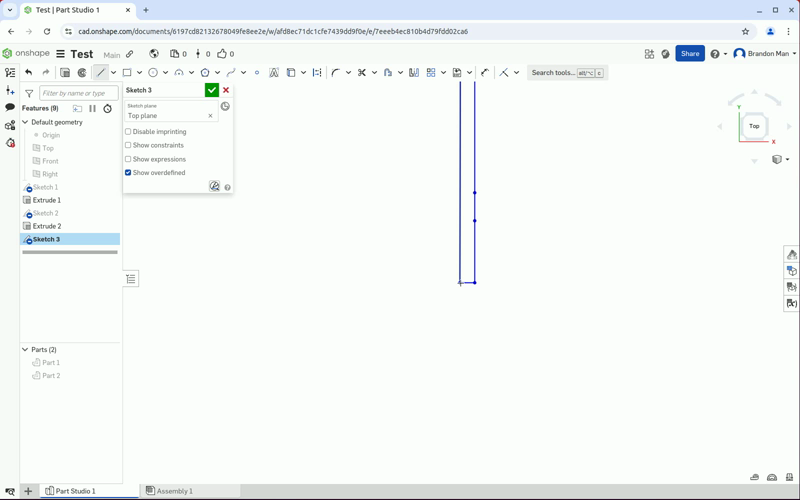
scroll(-6)
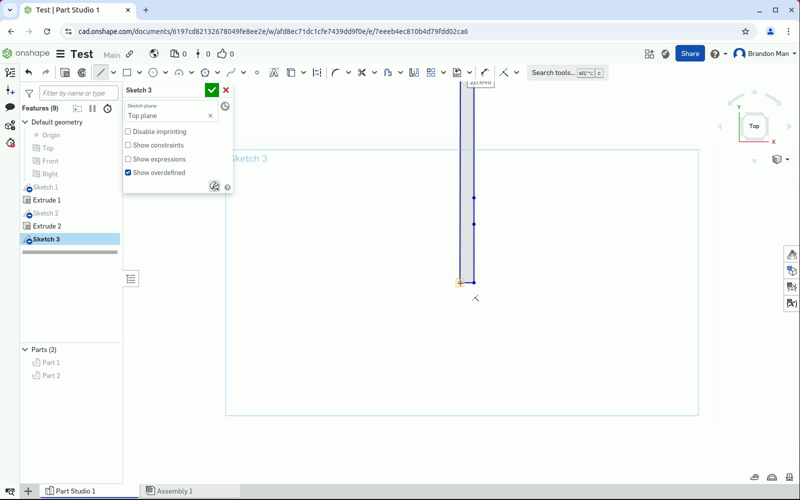
scroll(-6)
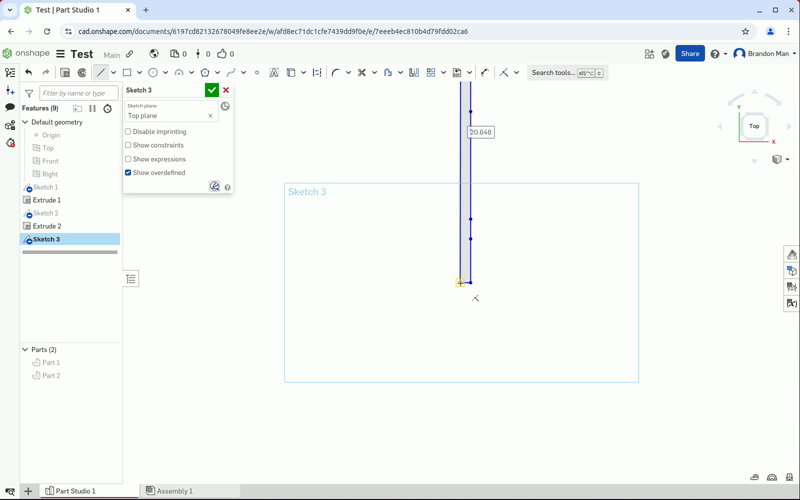
scroll(-6)
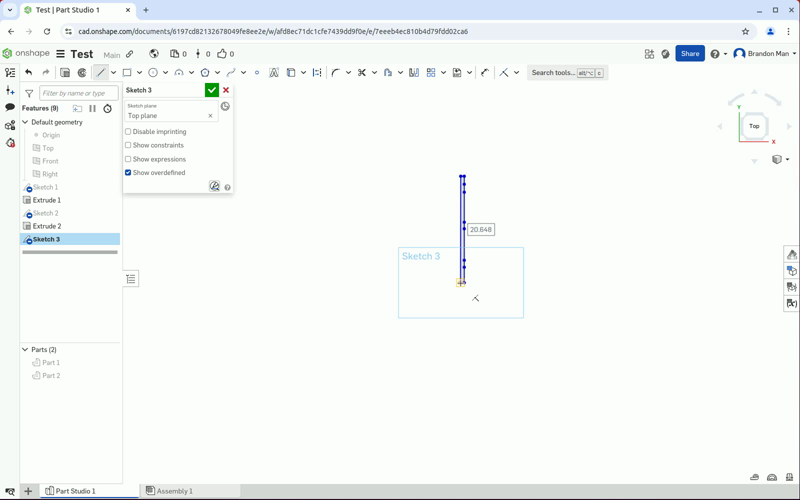
key(esc)
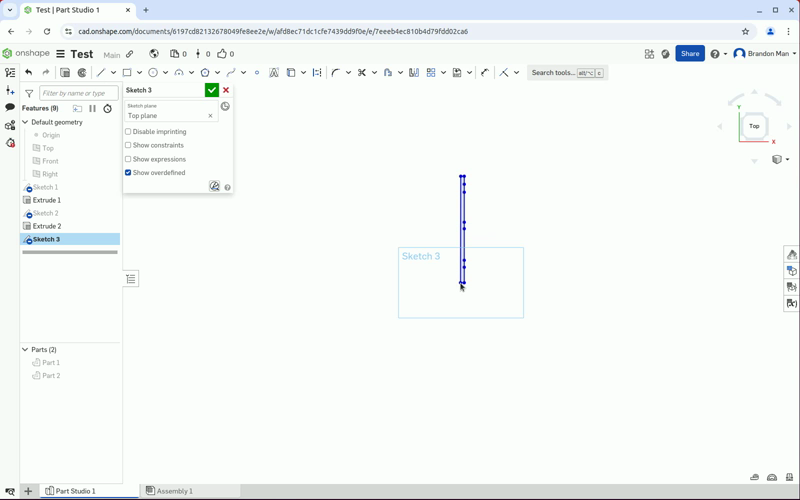
mouse_move(461, 212)
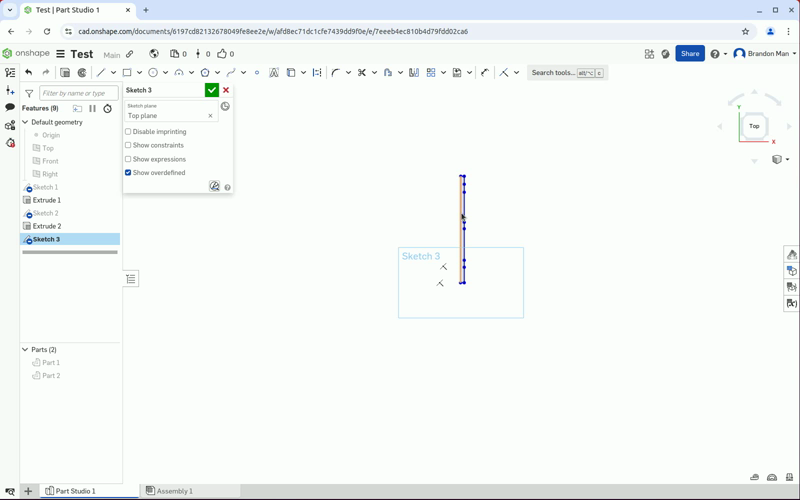
scroll(6)
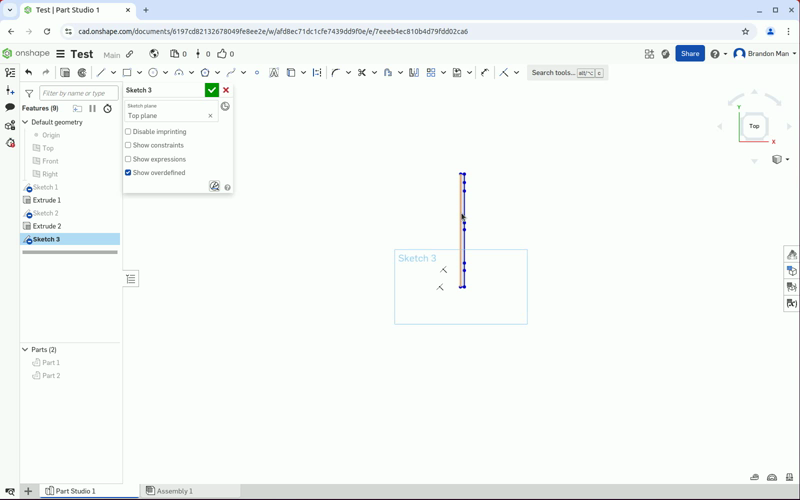
scroll(6)
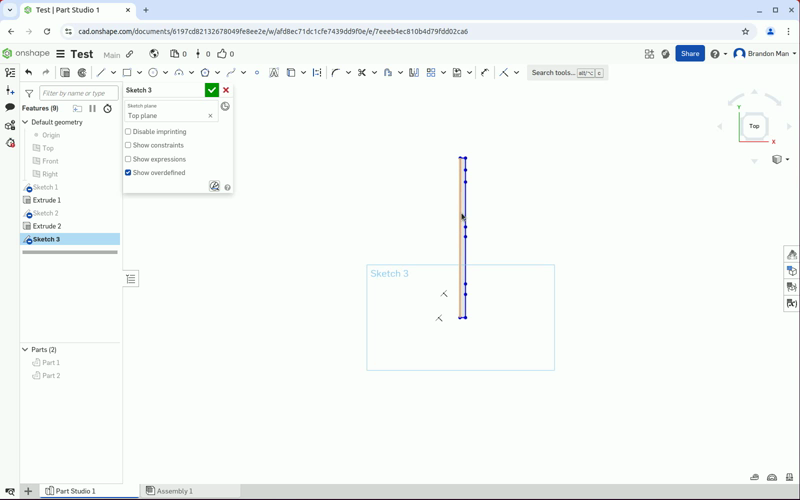
scroll(6)
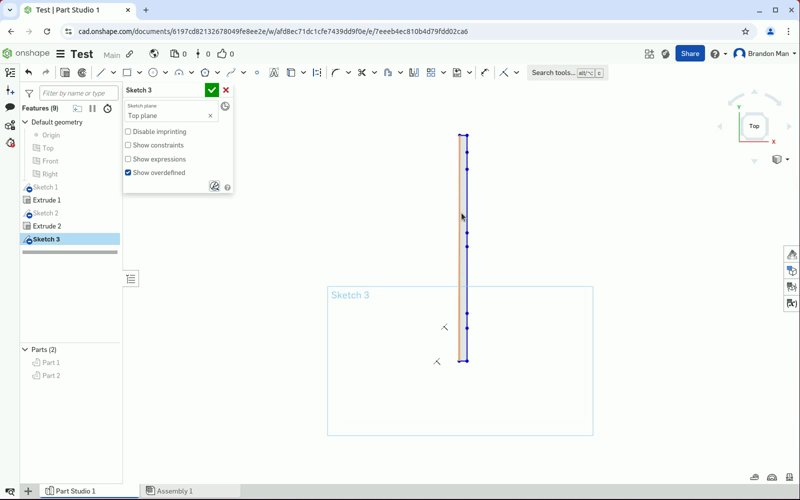
scroll(6)
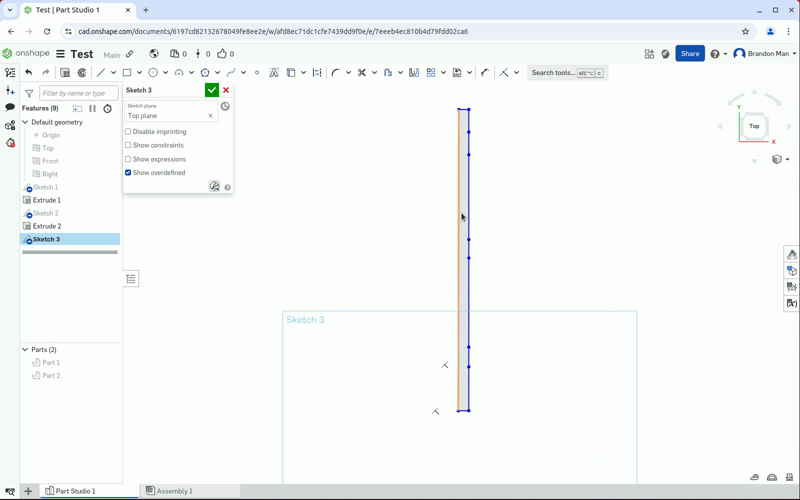
scroll(6)
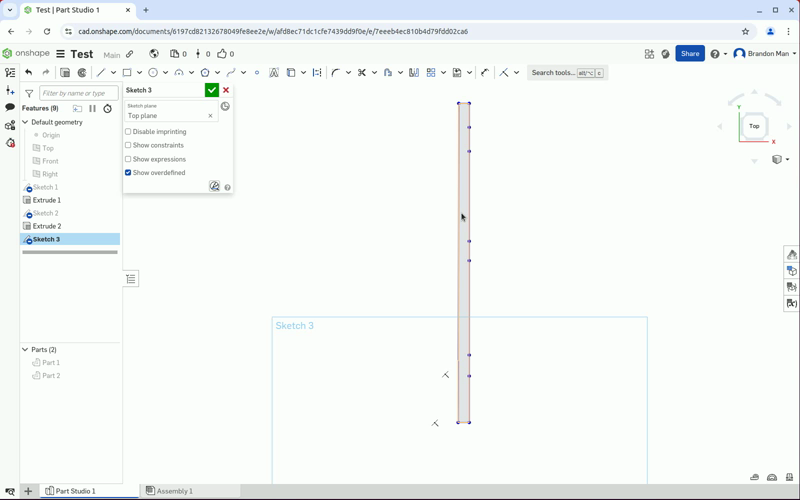
scroll(6)
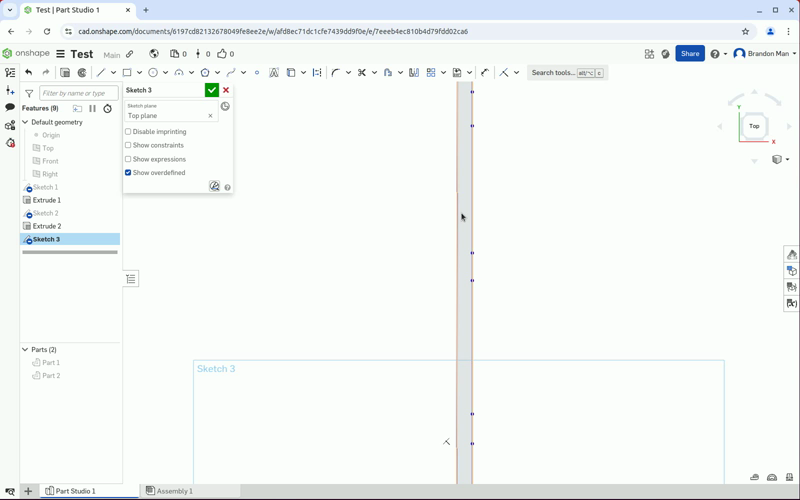
scroll(6)
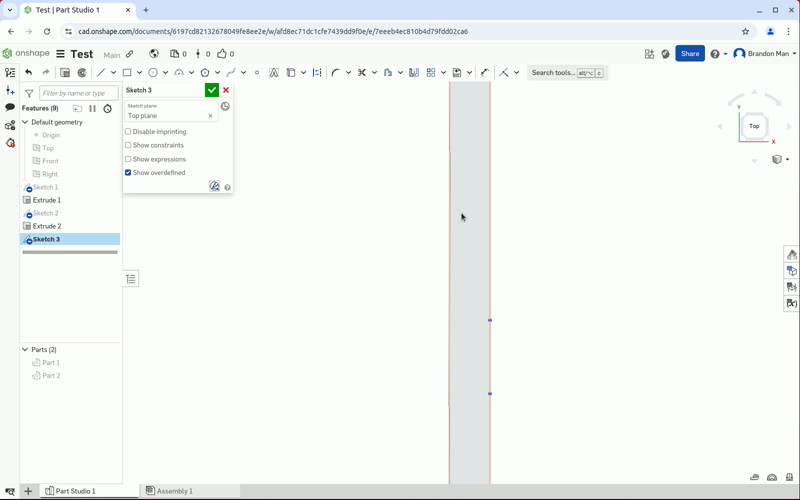
click(461, 212)
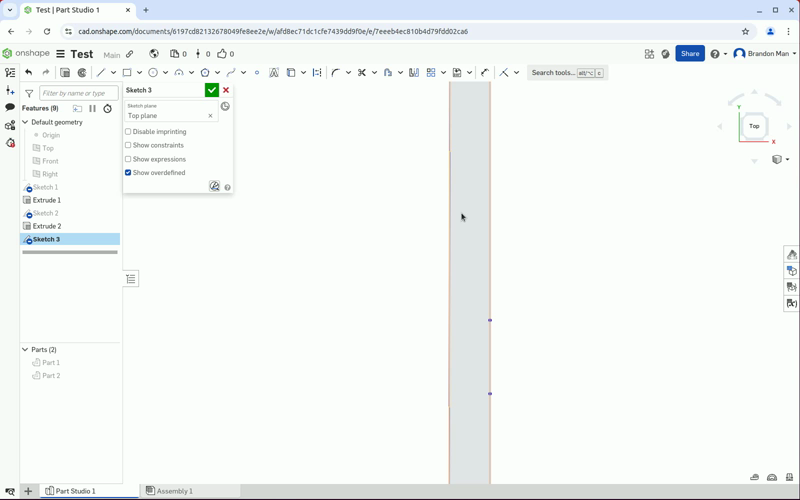
scroll(-6)
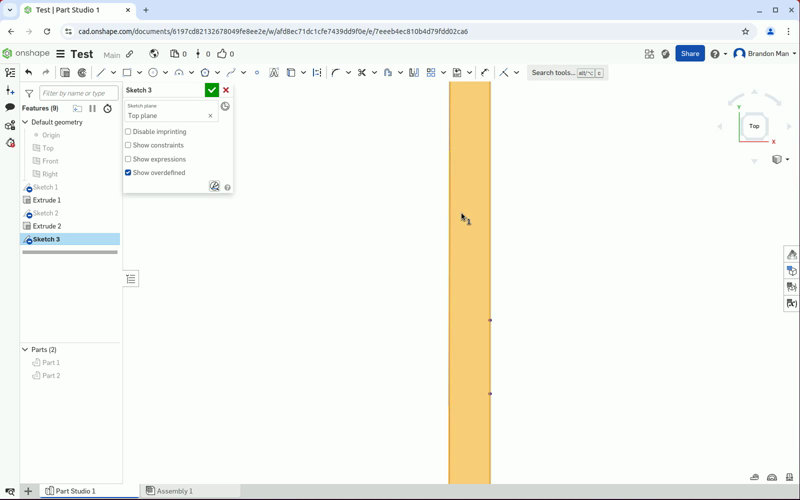
scroll(-6)
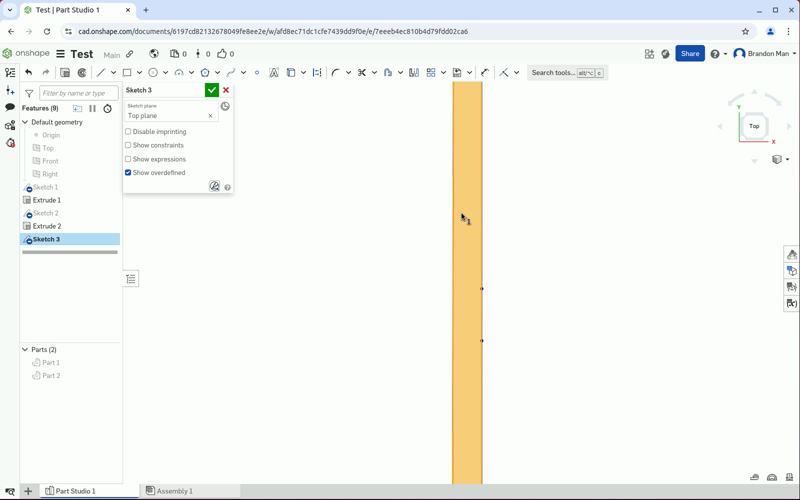
scroll(-6)
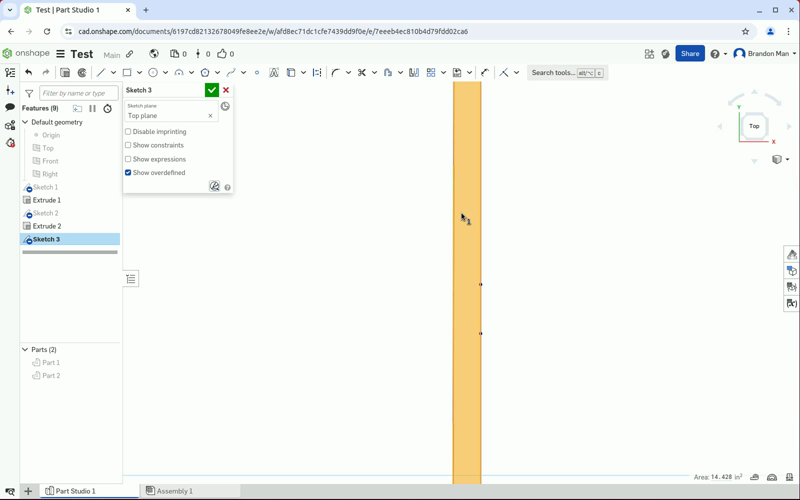
scroll(-6)
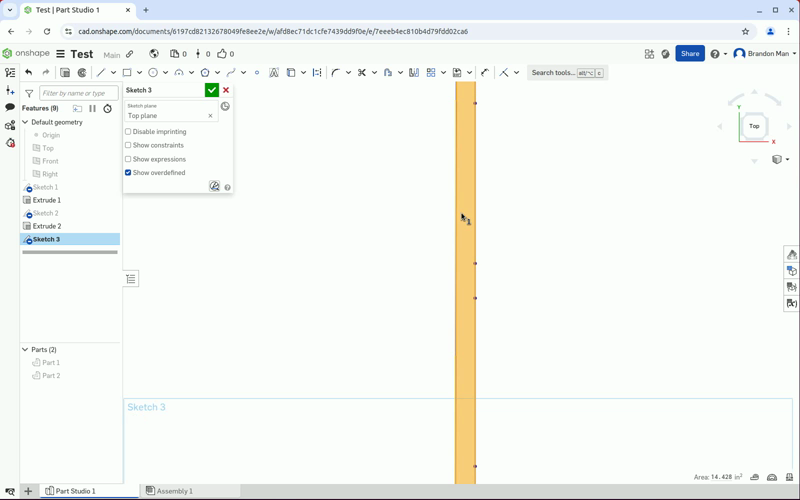
scroll(-6)
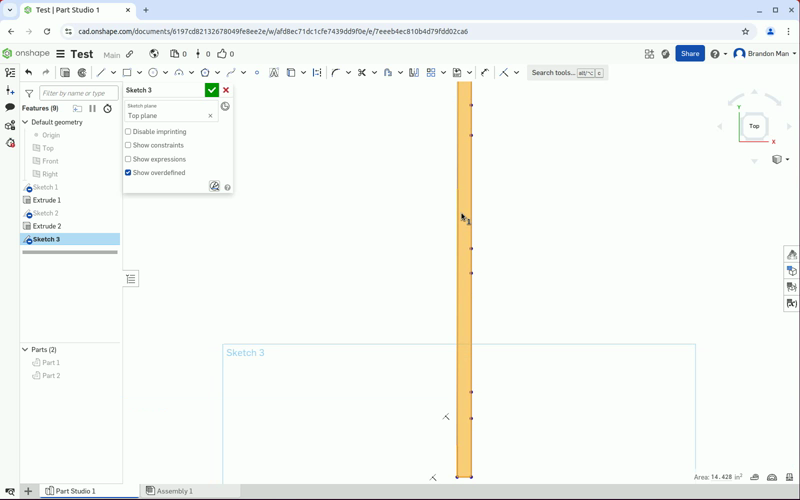
scroll(-6)
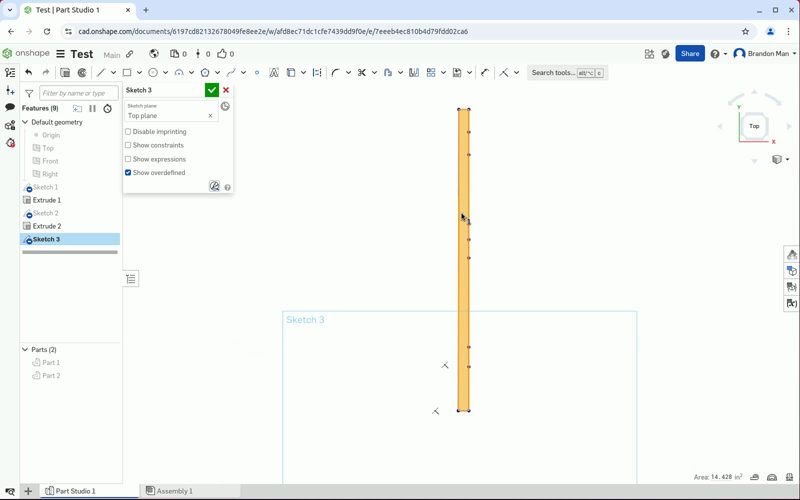
scroll(-6)
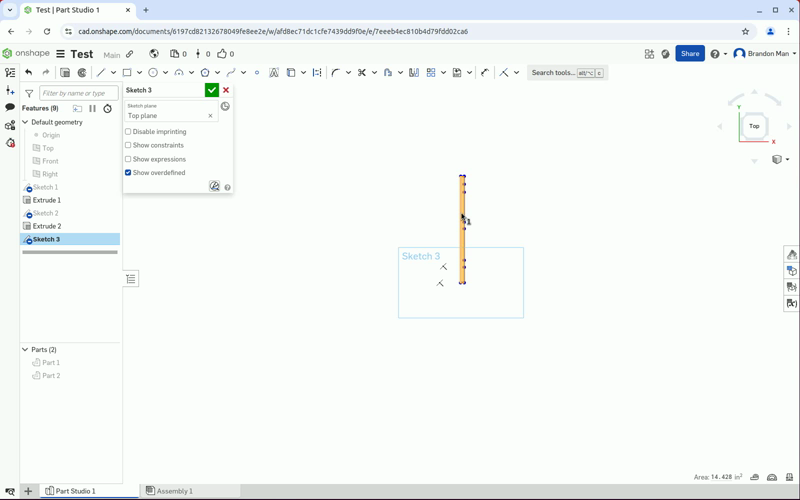
mouse_move(73, 352)
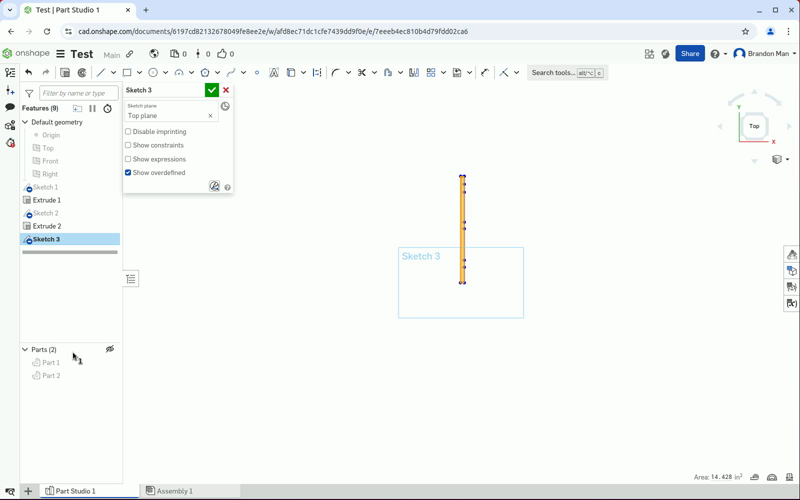
key(shift+y)
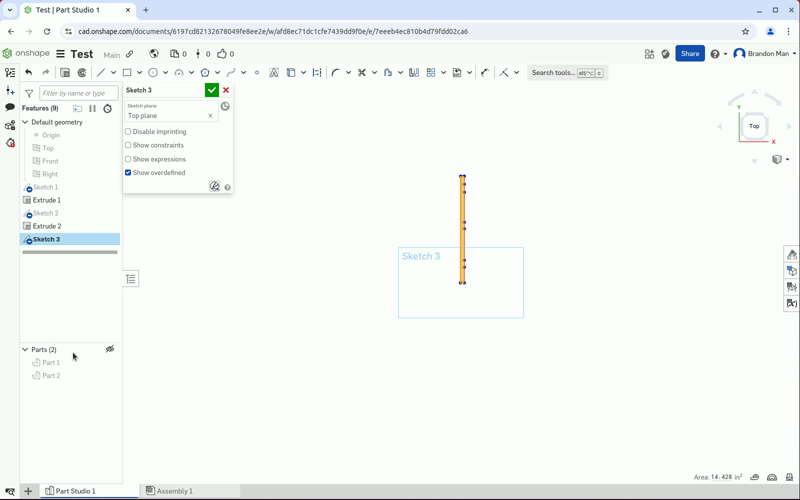
key(shift+e)
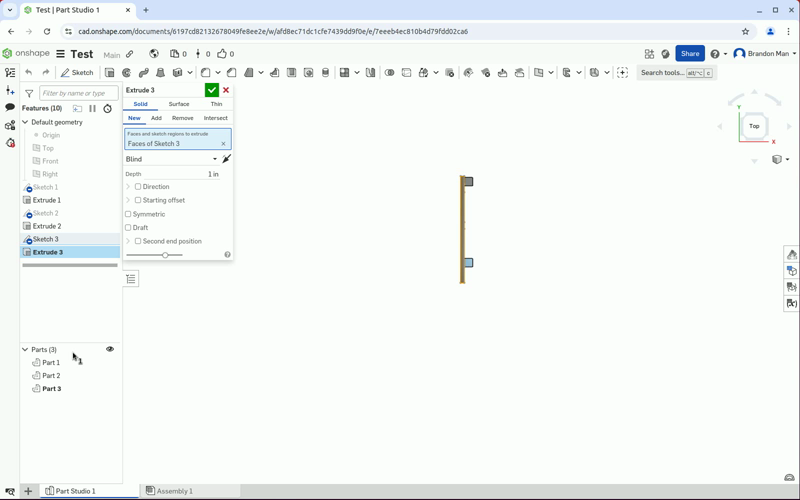
mouse_move(143, 106)
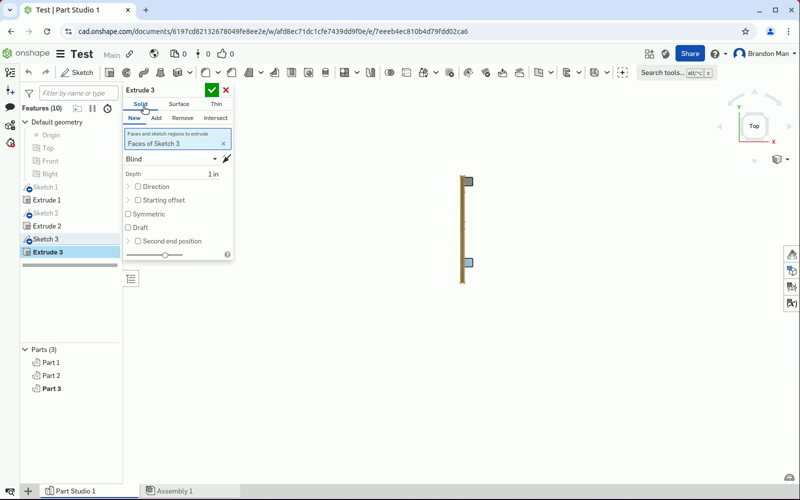
click(143, 106)
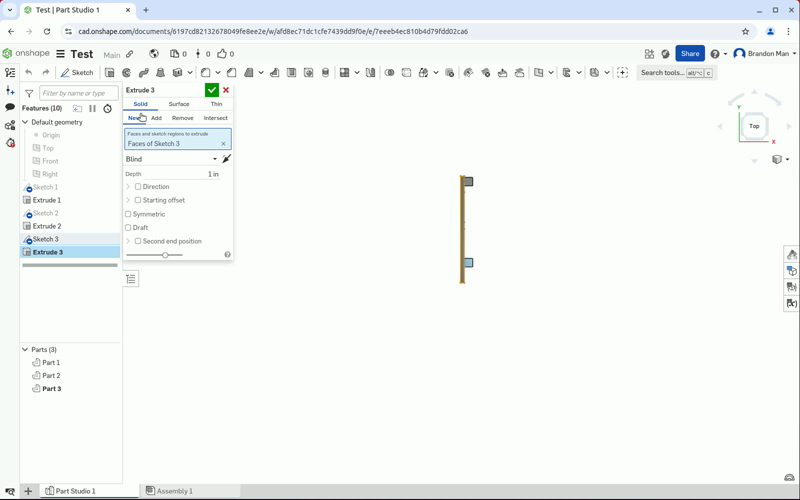
mouse_move(137, 120)
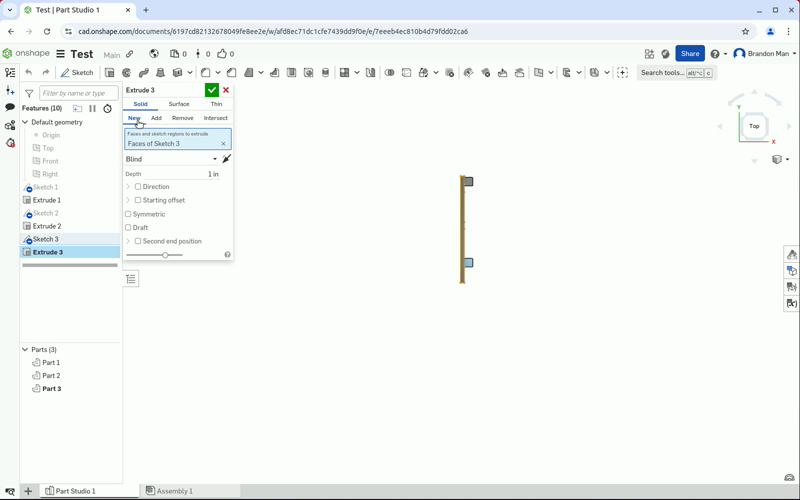
click(137, 120)
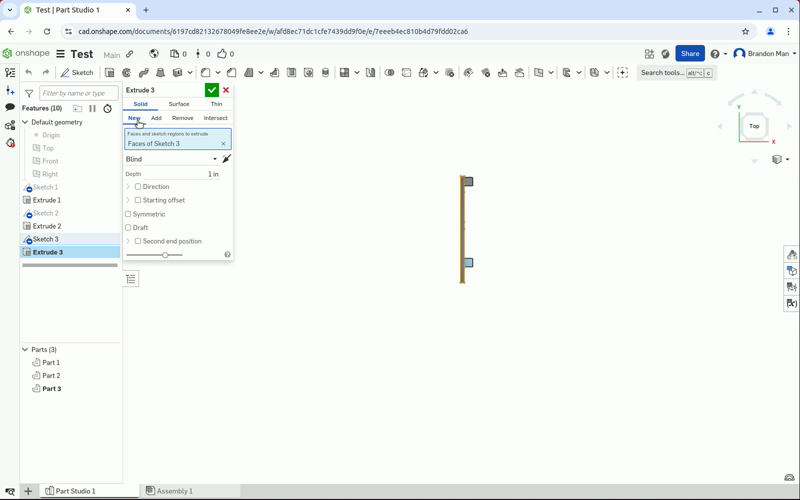
key(tab, 4)
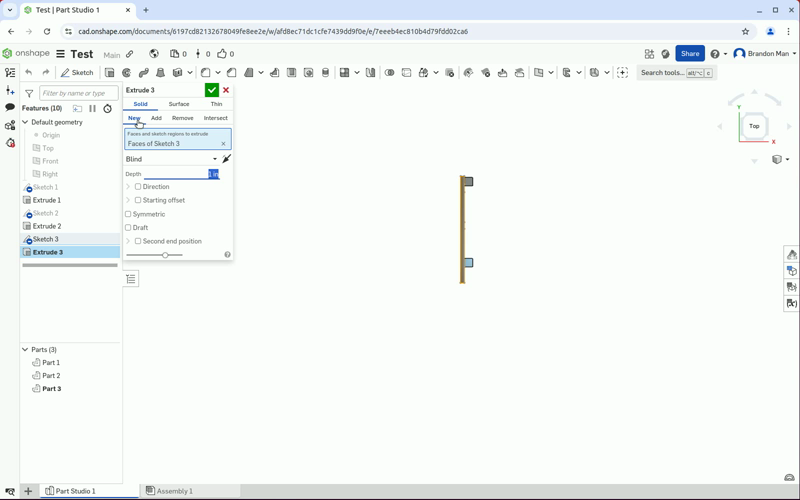
text(1.444)
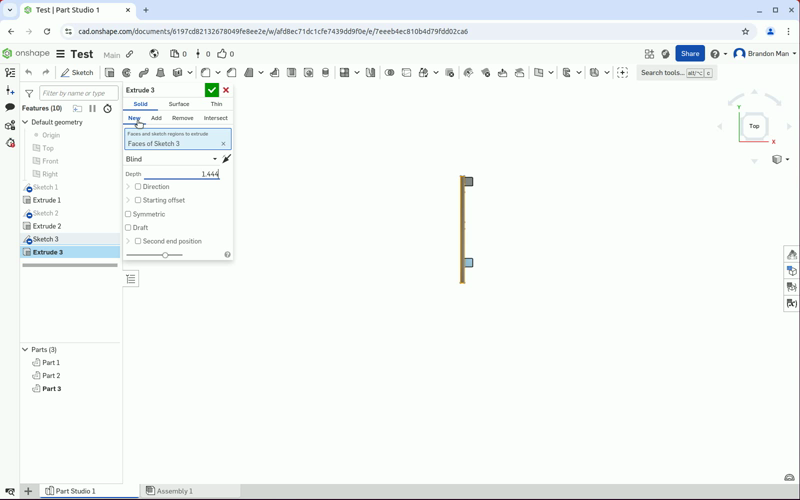
key(enter)
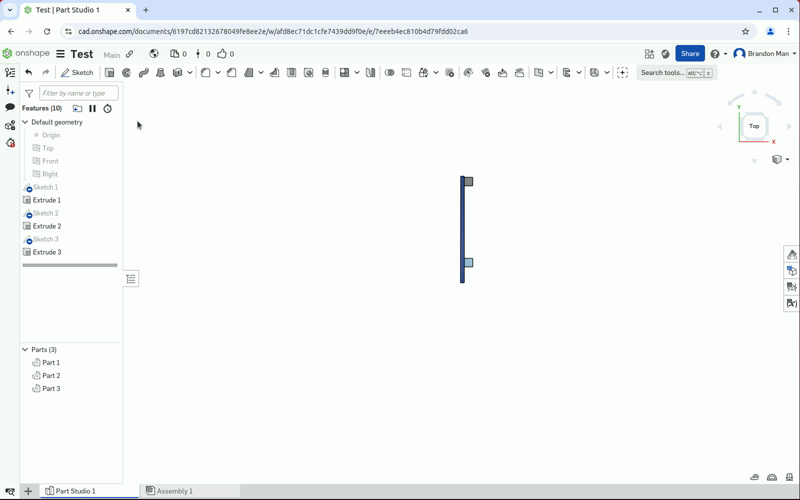
key(shift+h)
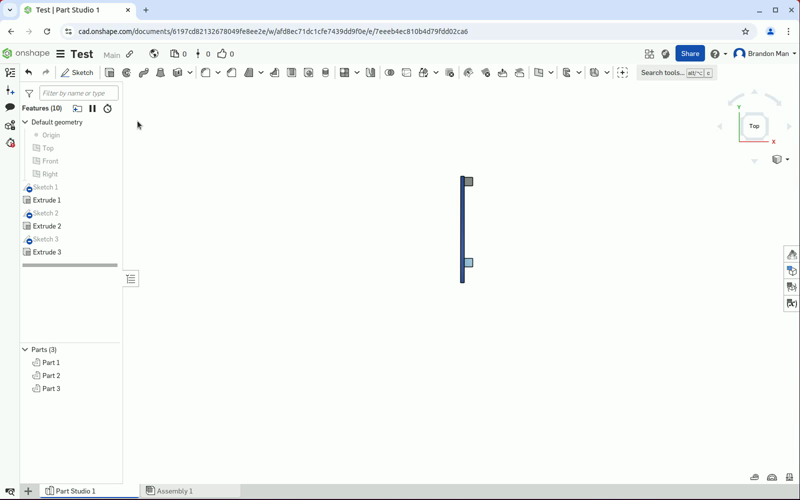
key(shift+h)
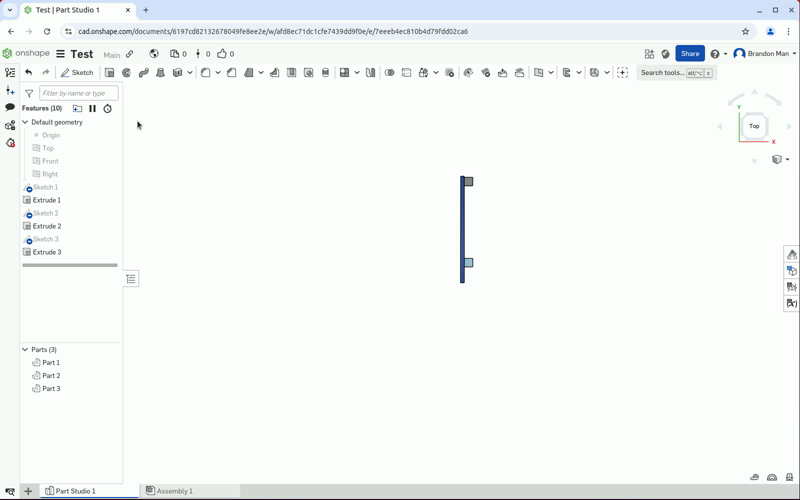
mouse_move(73, 189)
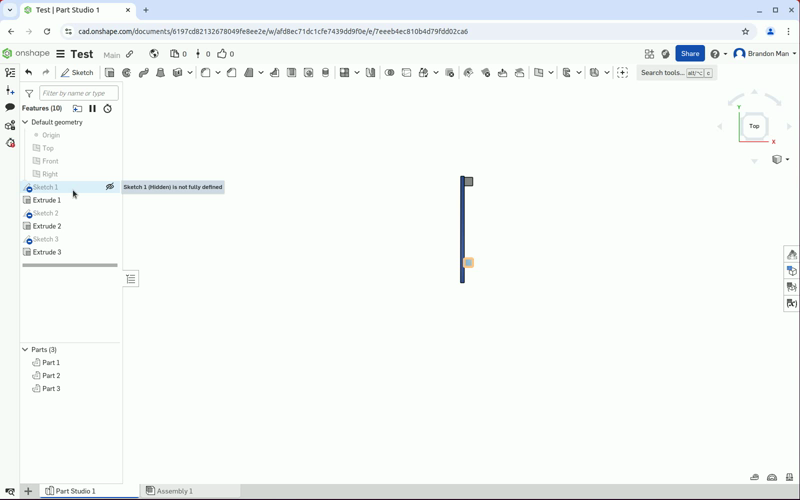
click(73, 189)
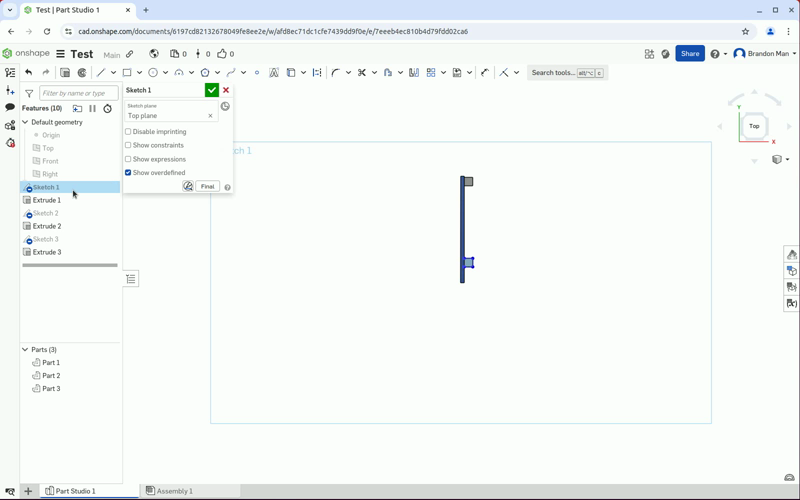
mouse_move(229, 92)
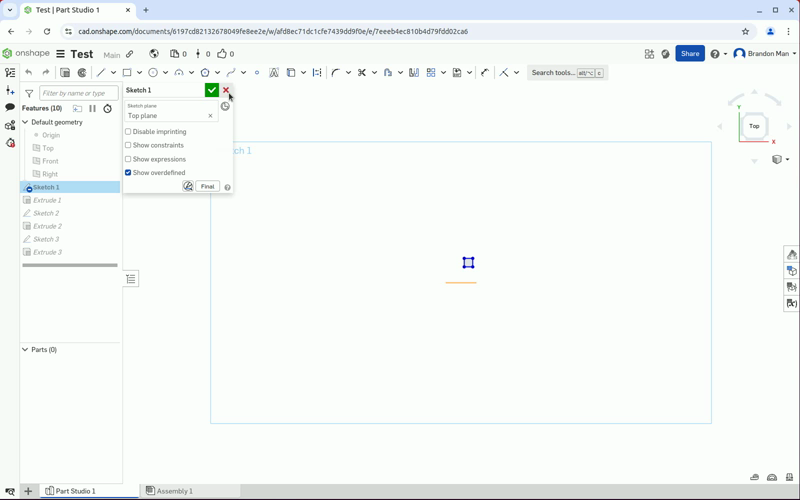
click(229, 92)
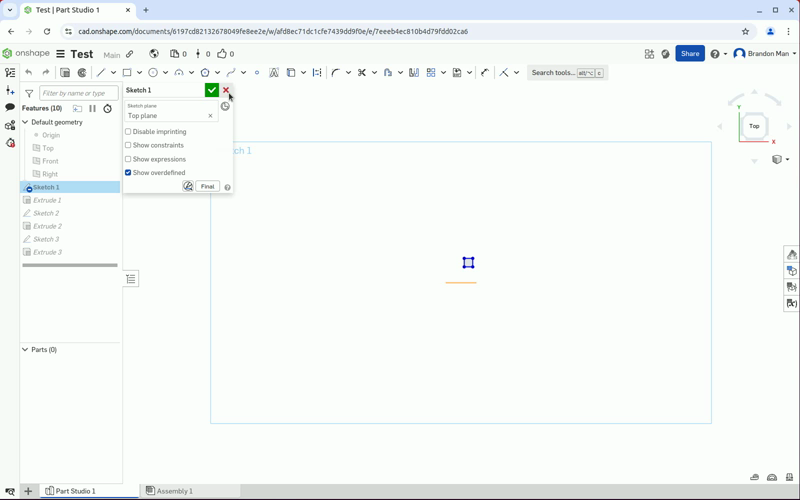
key(shift+s)
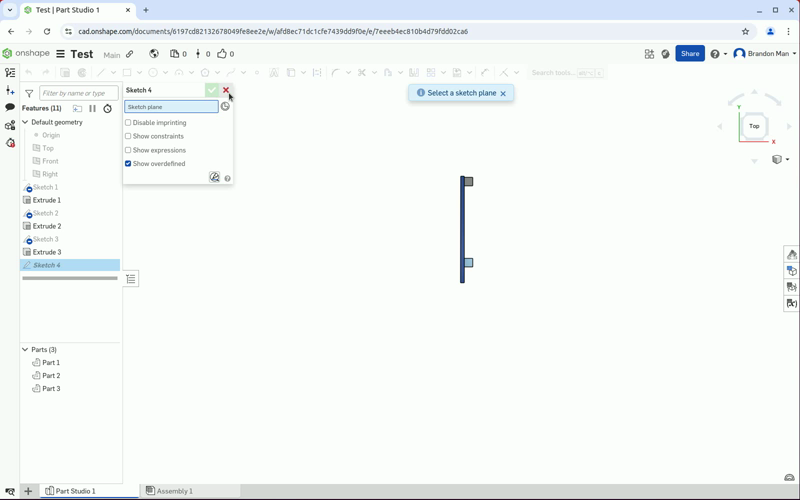
mouse_move(73, 150)
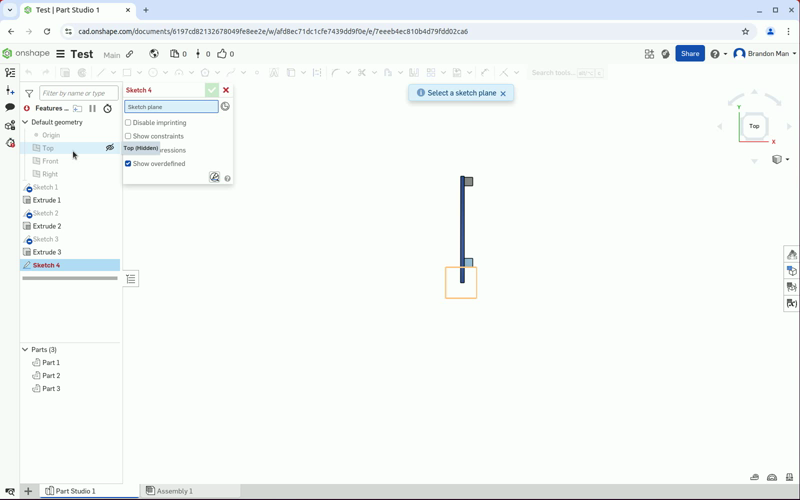
click(73, 150)
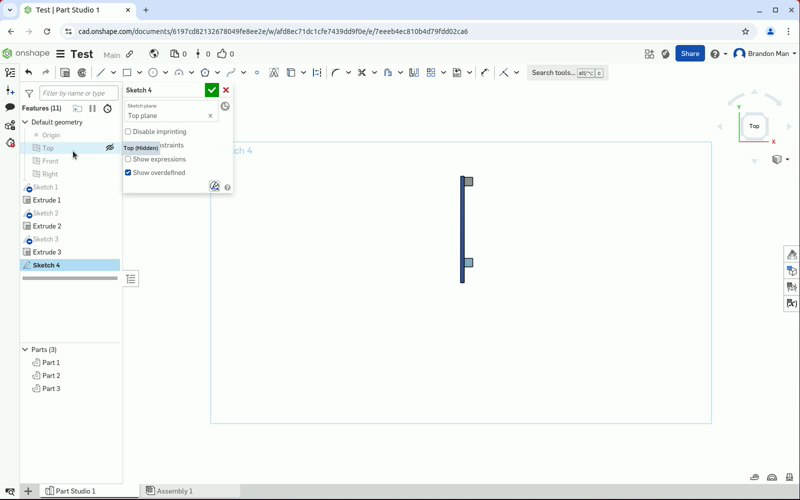
mouse_move(73, 352)
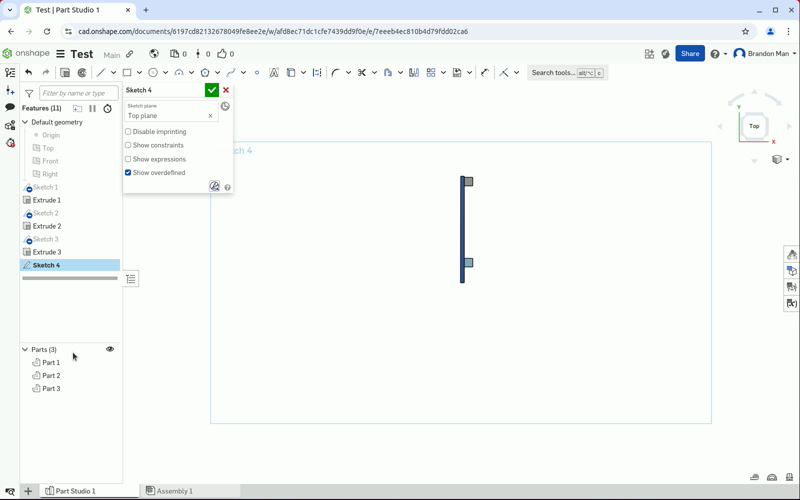
key(y)
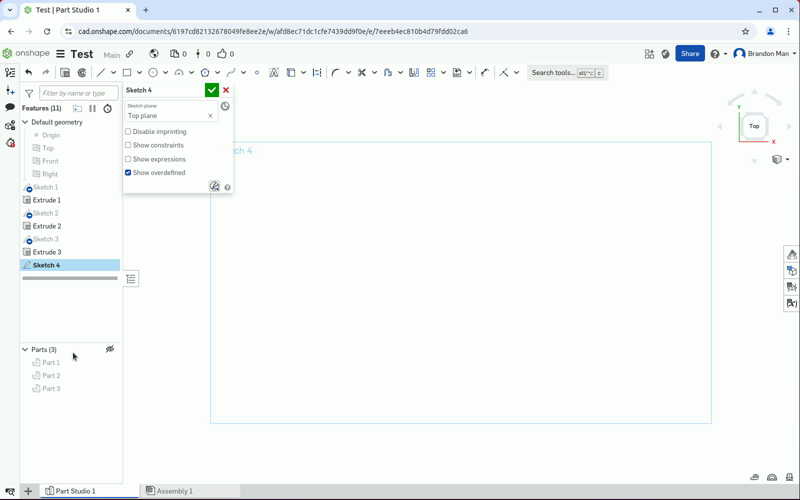
key(l)
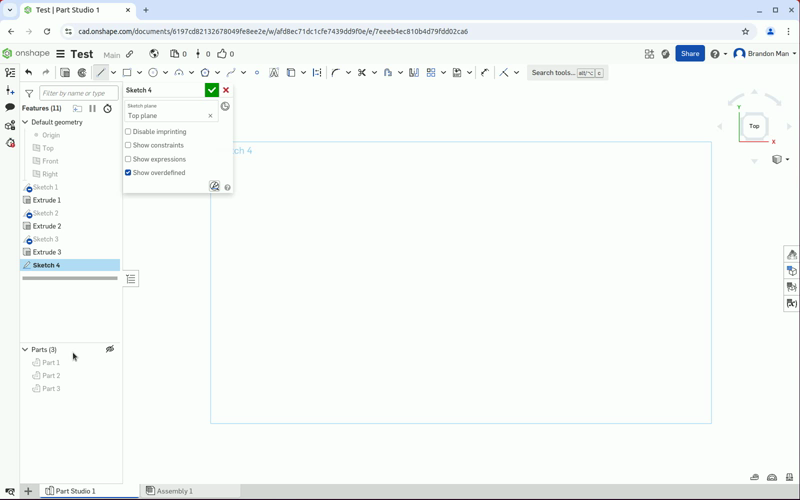
key_down(shift)
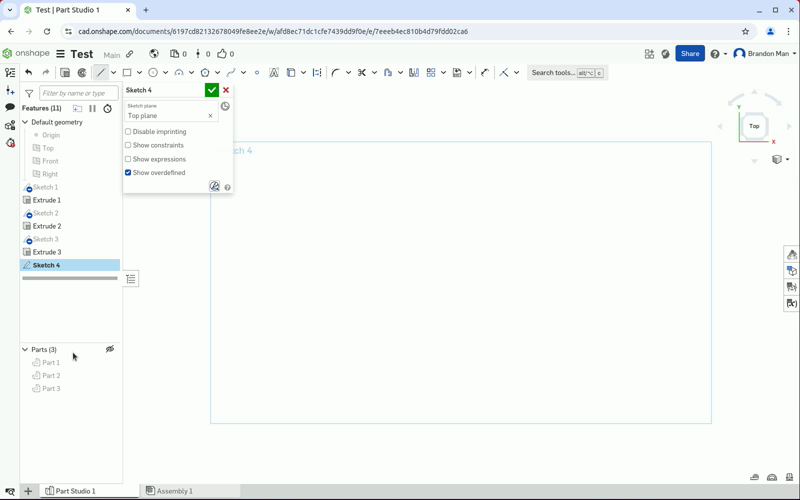
mouse_move(472, 282)
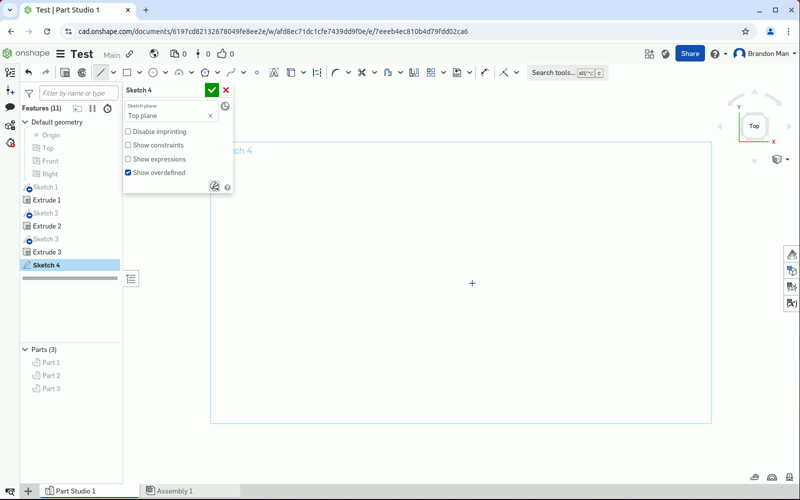
click(472, 282)
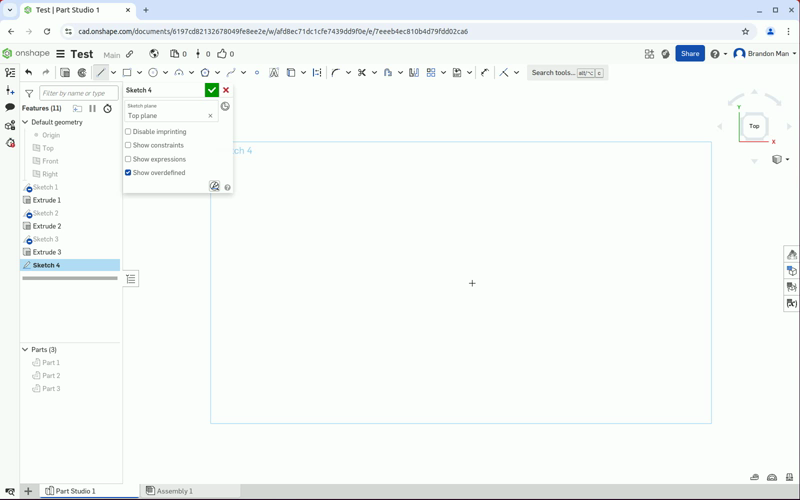
key_up(shift)
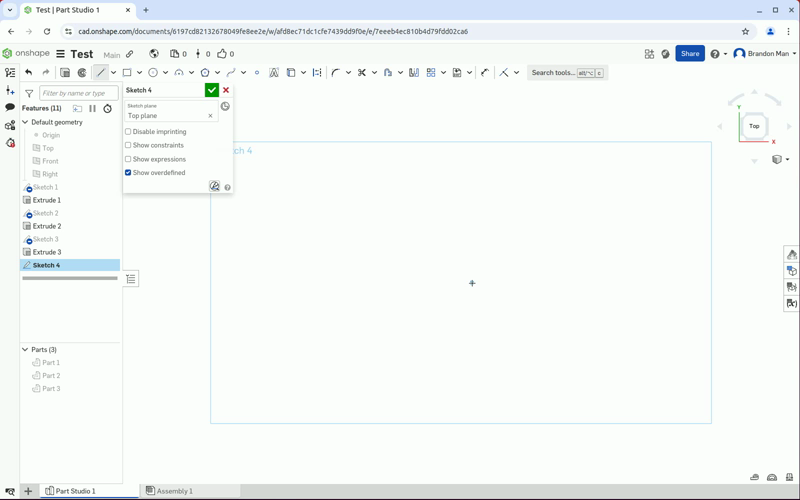
key_down(shift)
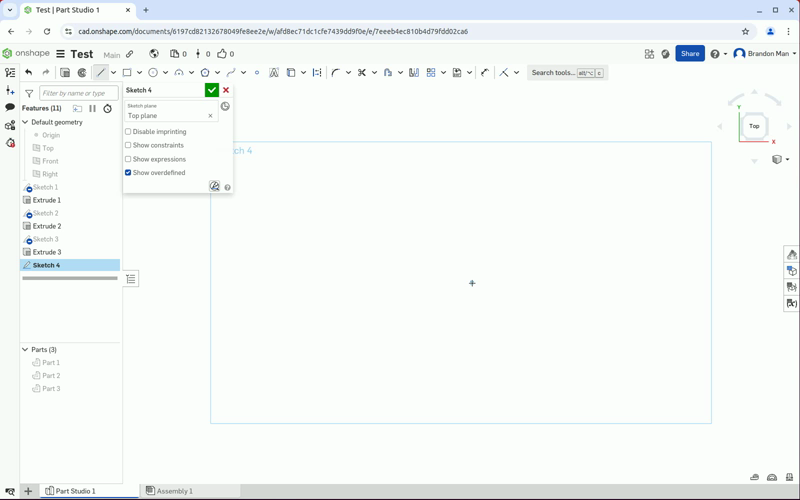
mouse_move(502, 282)
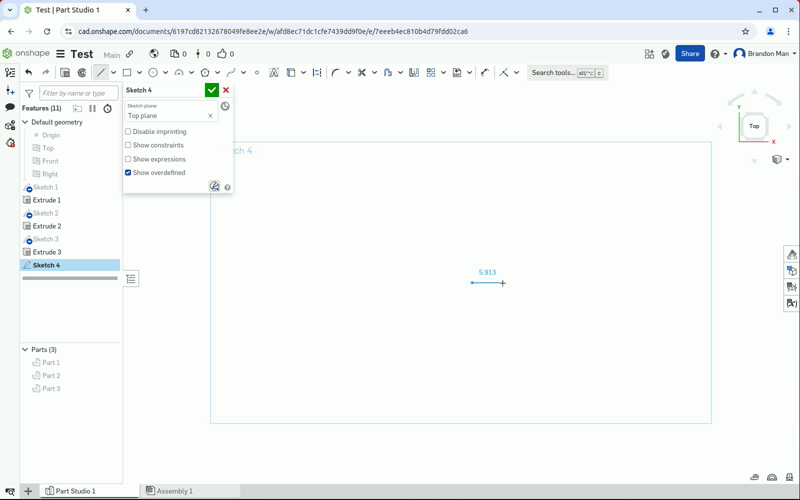
mouse_move(475, 282)
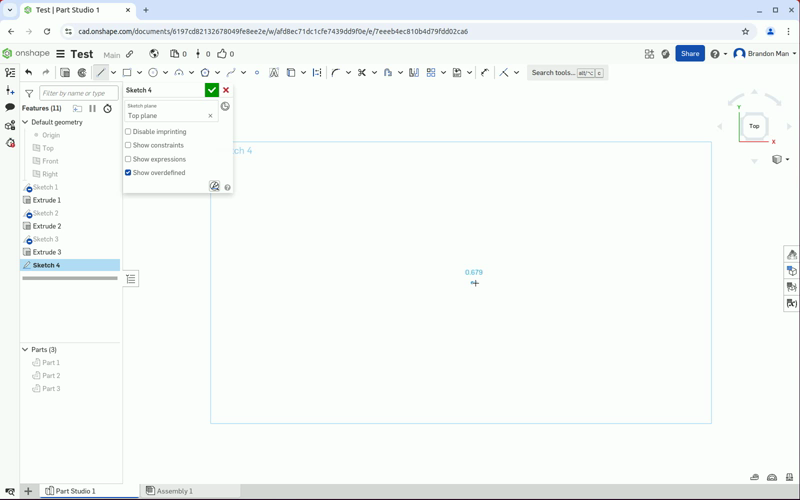
scroll(6)
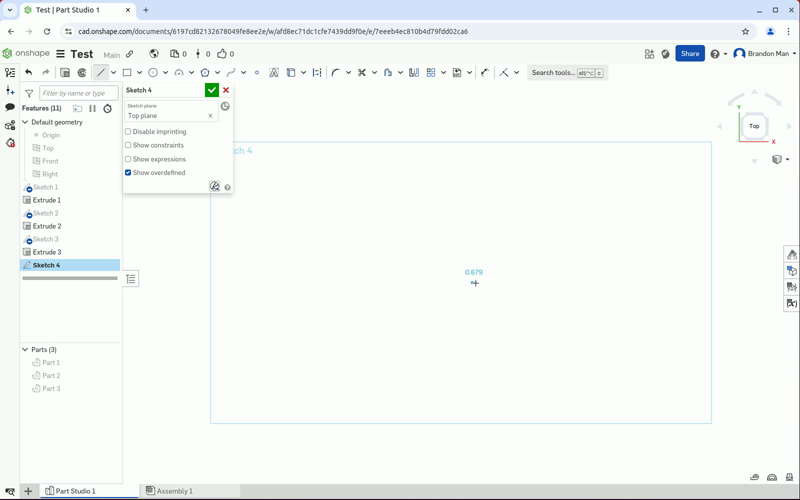
scroll(6)
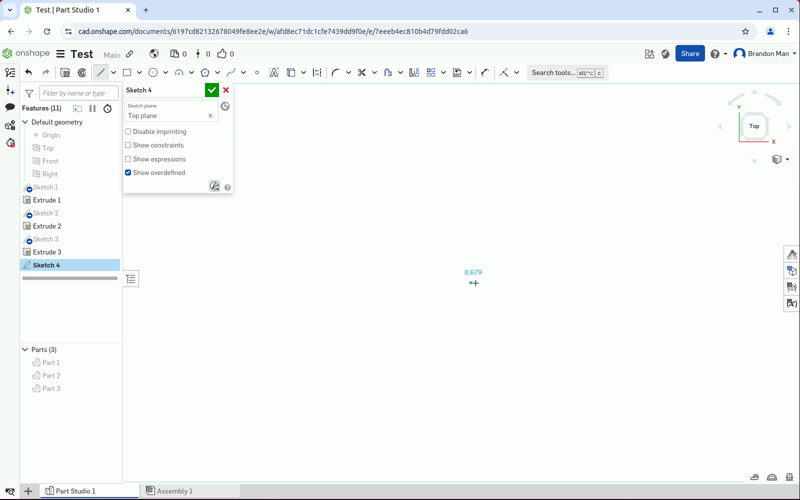
scroll(6)
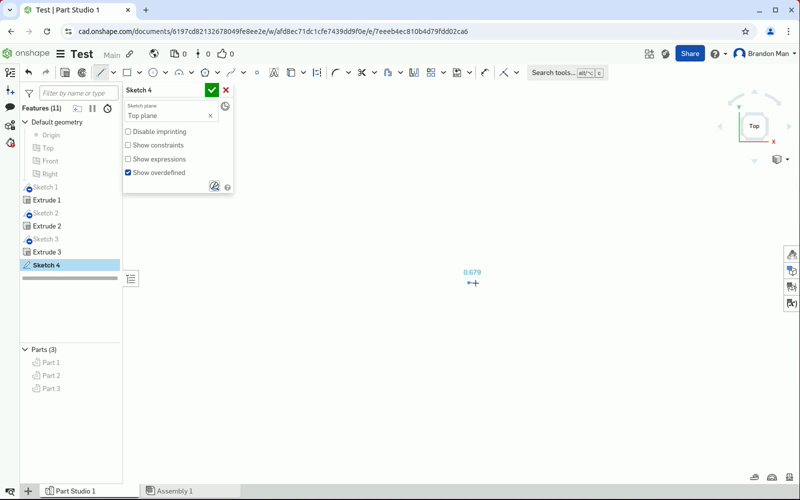
scroll(6)
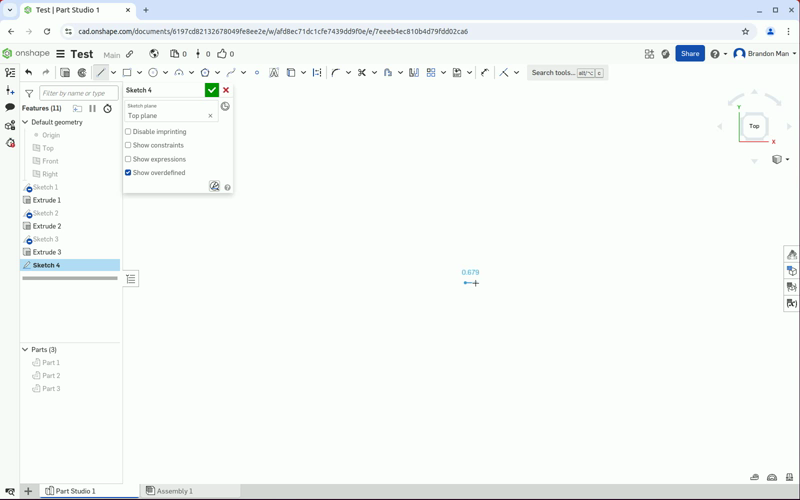
scroll(6)
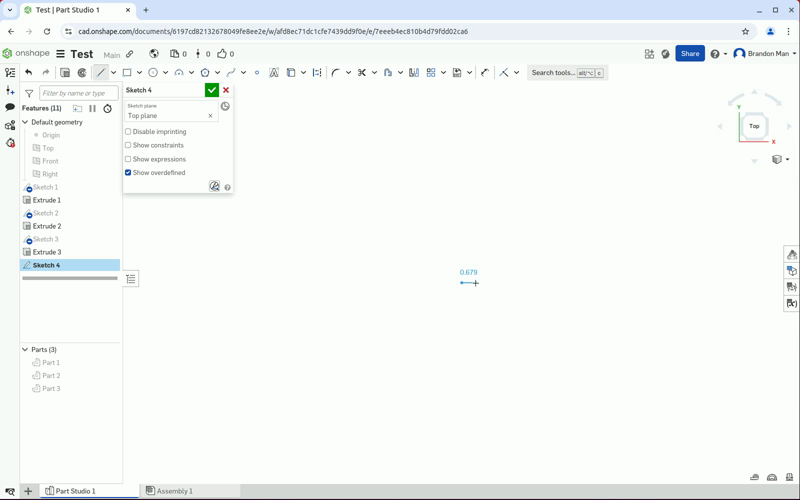
scroll(6)
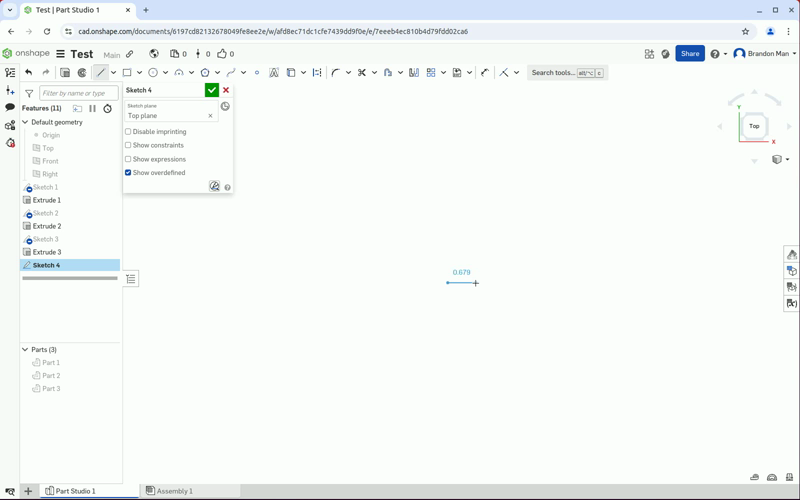
scroll(6)
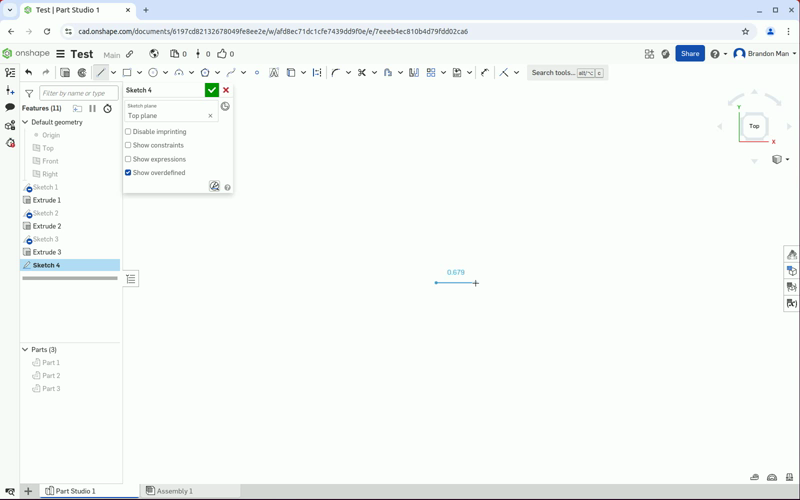
click(475, 282)
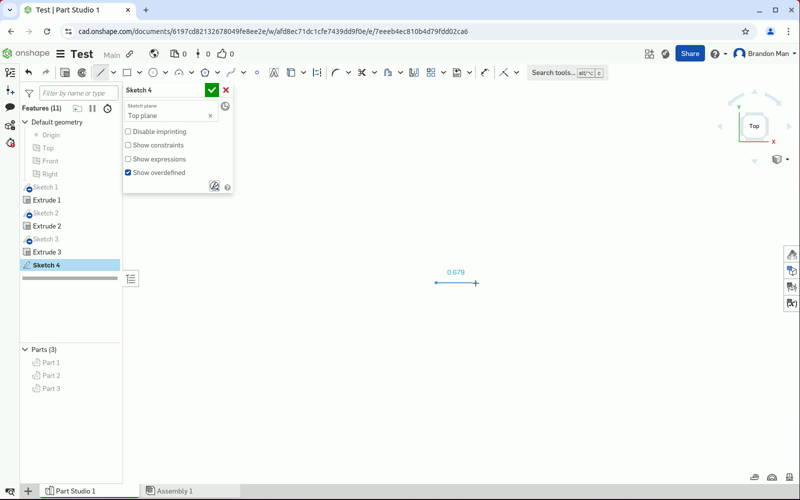
scroll(-6)
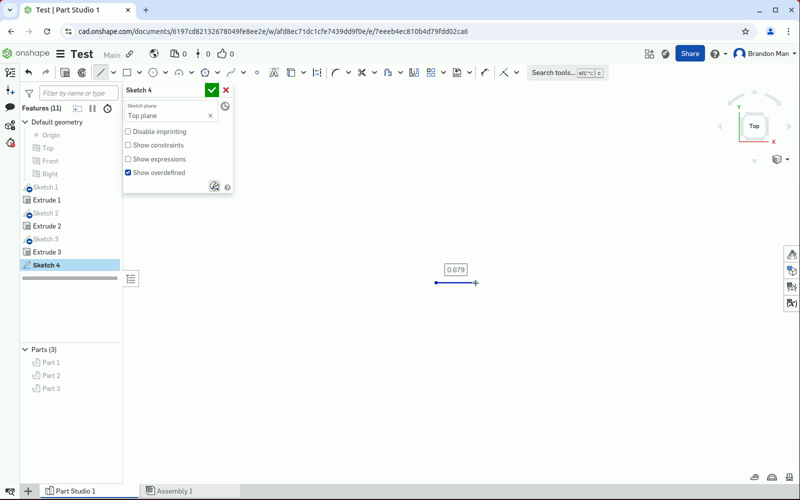
scroll(-6)
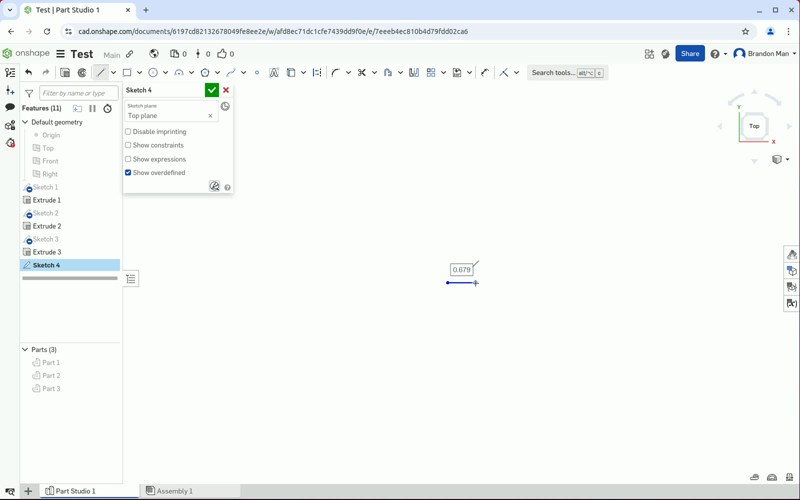
scroll(-6)
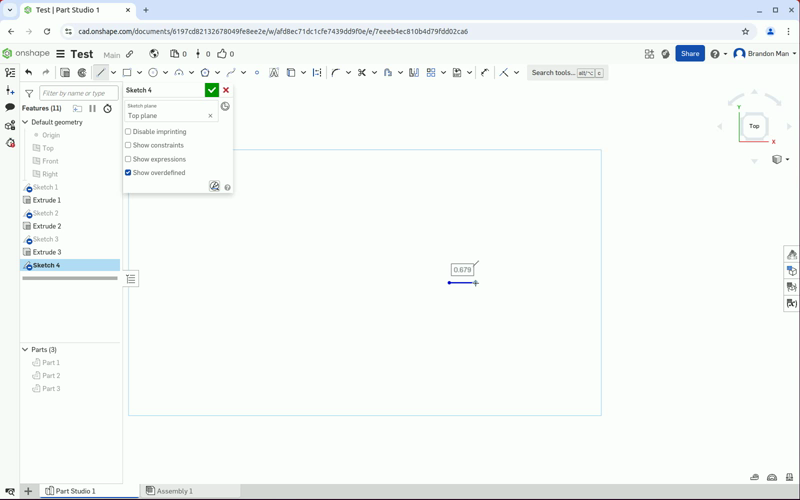
scroll(-6)
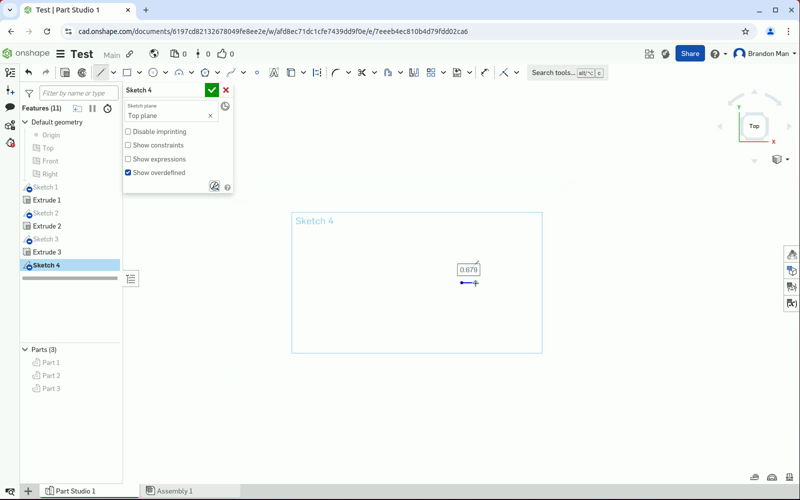
scroll(-6)
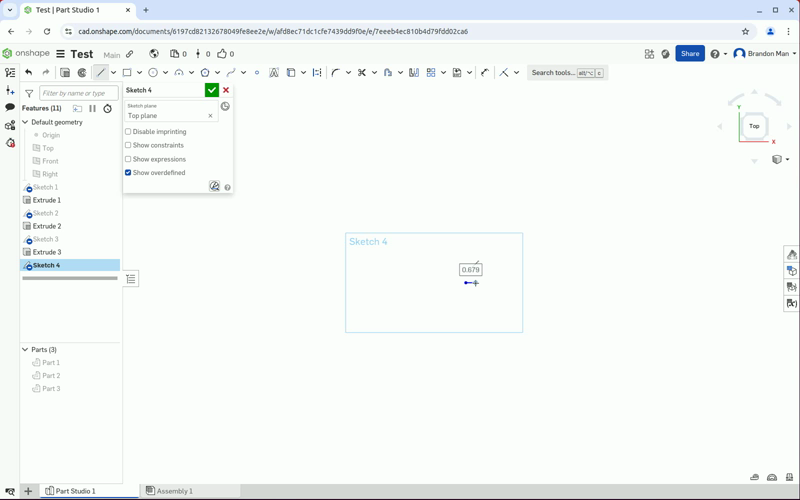
scroll(-6)
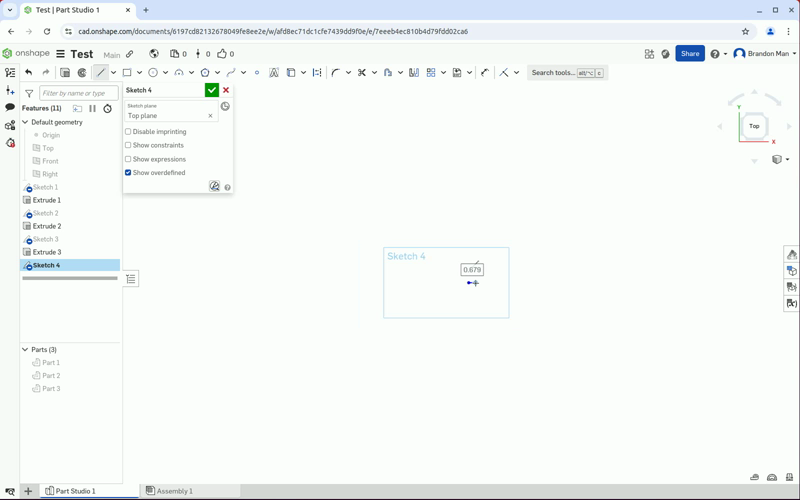
scroll(-6)
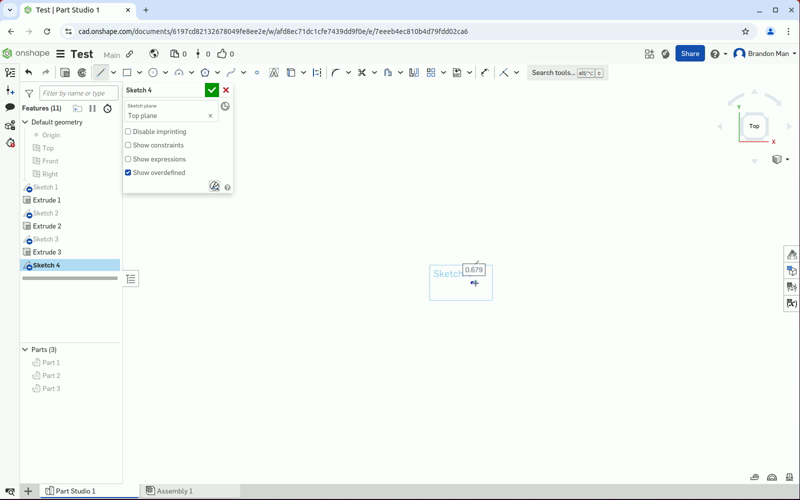
key_up(shift)
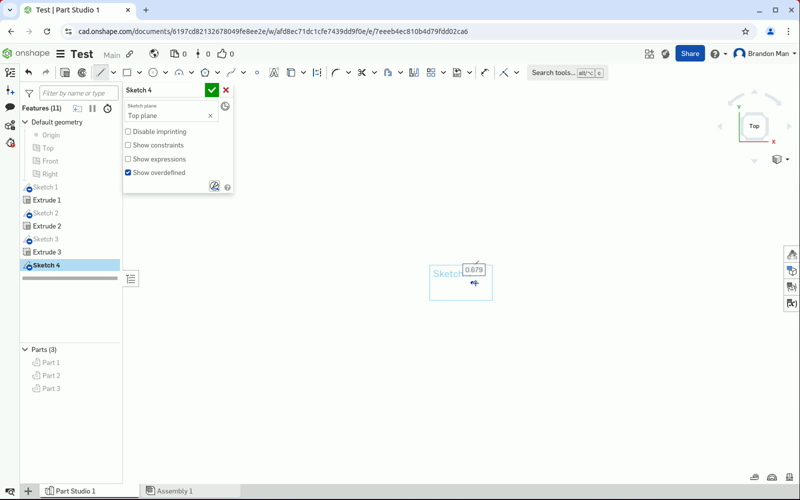
key_down(shift)
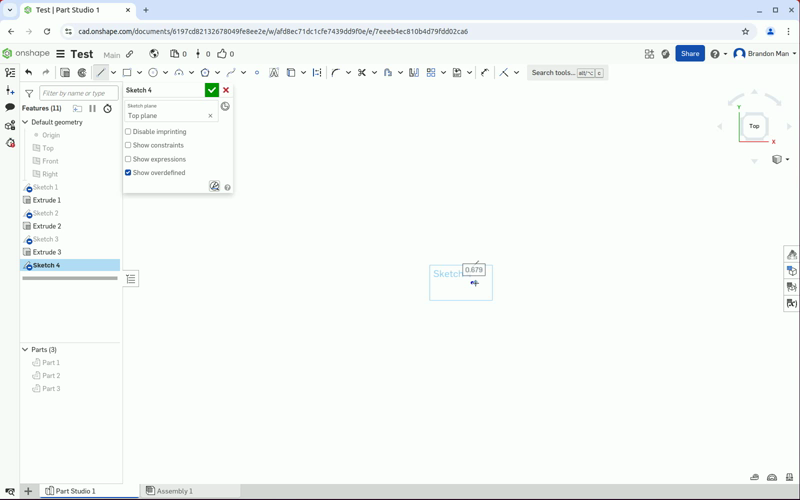
mouse_move(475, 176)
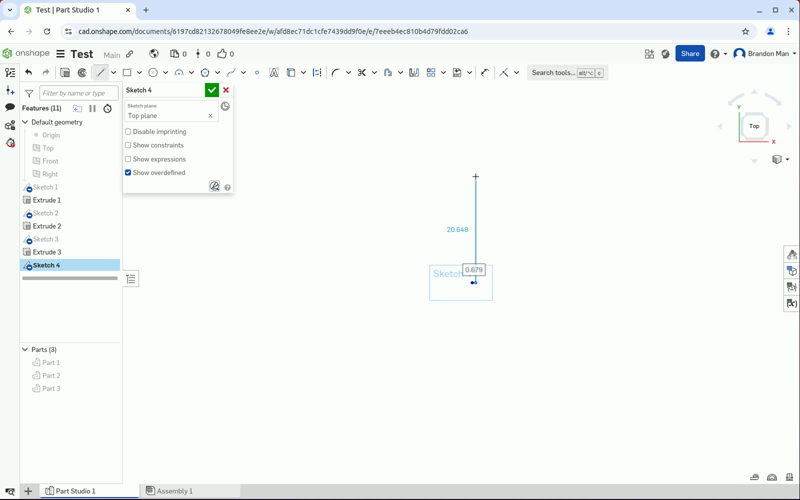
click(475, 176)
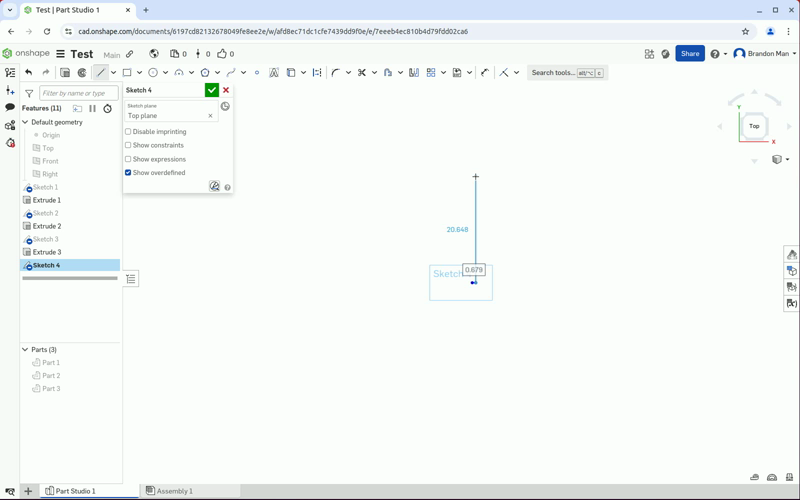
key_up(shift)
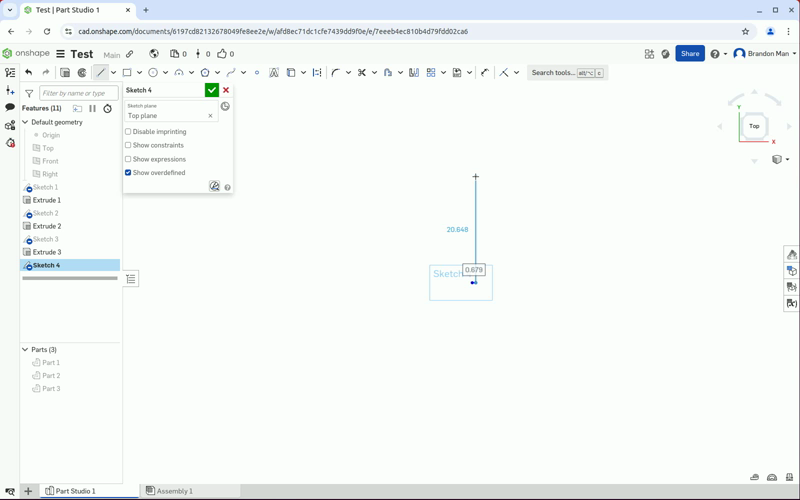
key_down(shift)
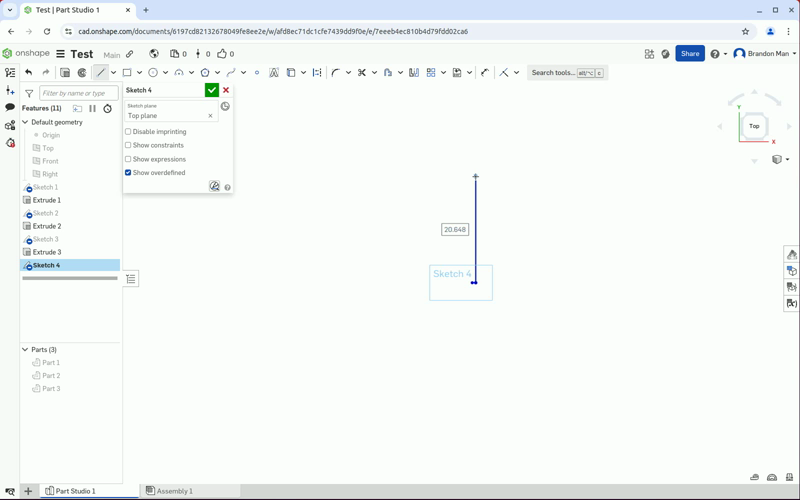
mouse_move(505, 176)
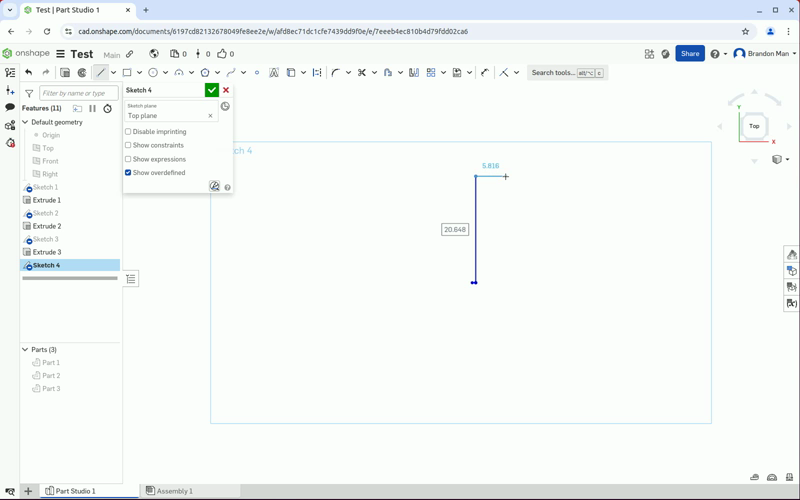
mouse_move(472, 176)
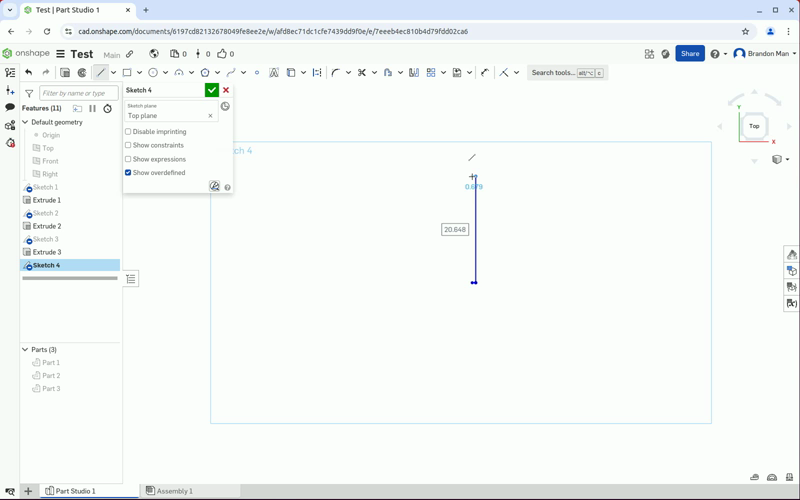
scroll(6)
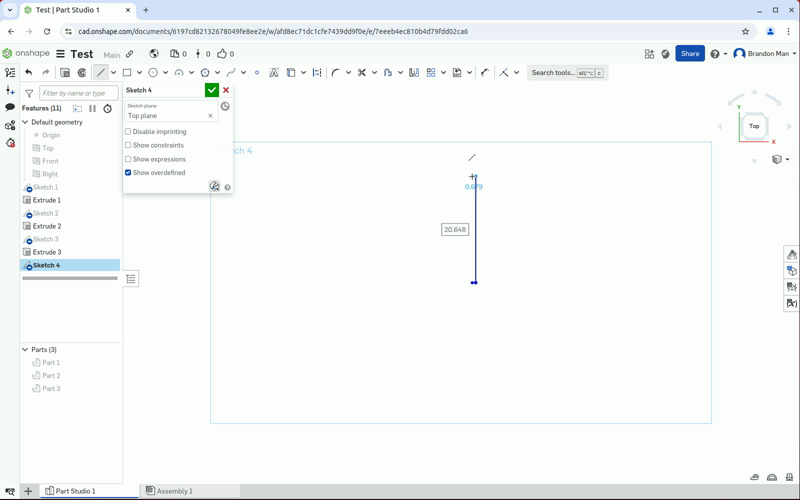
scroll(6)
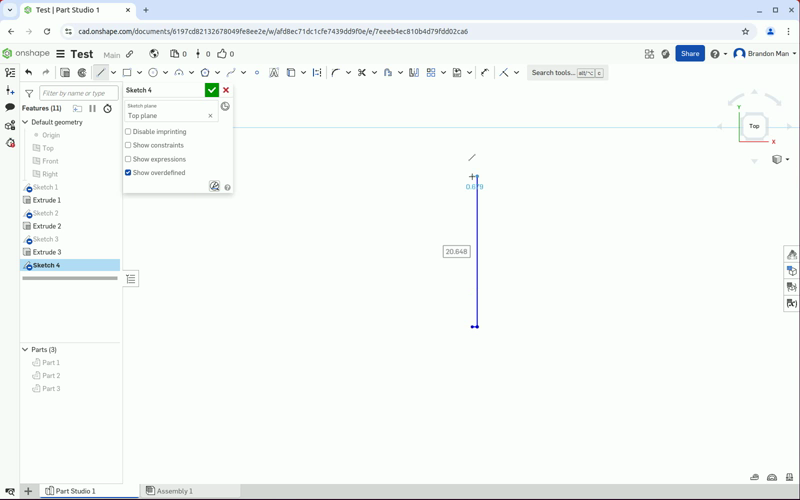
scroll(6)
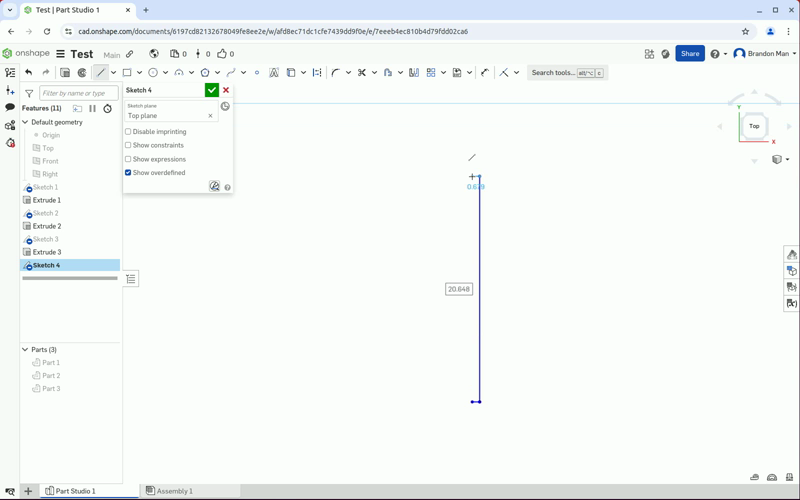
scroll(6)
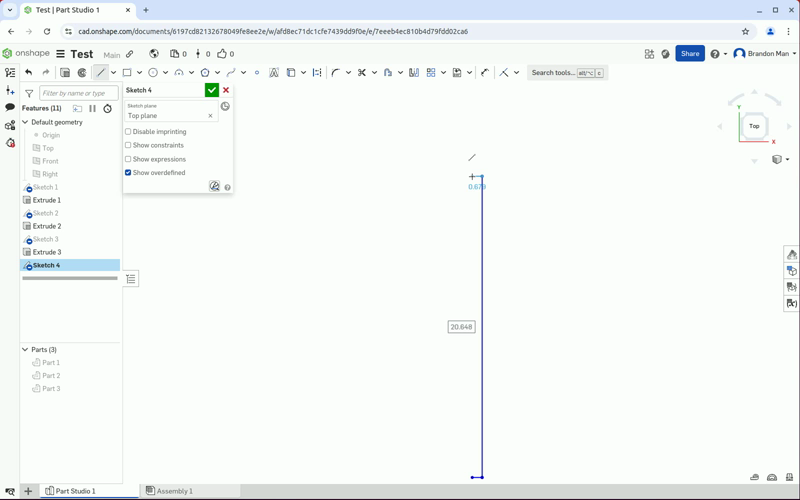
scroll(6)
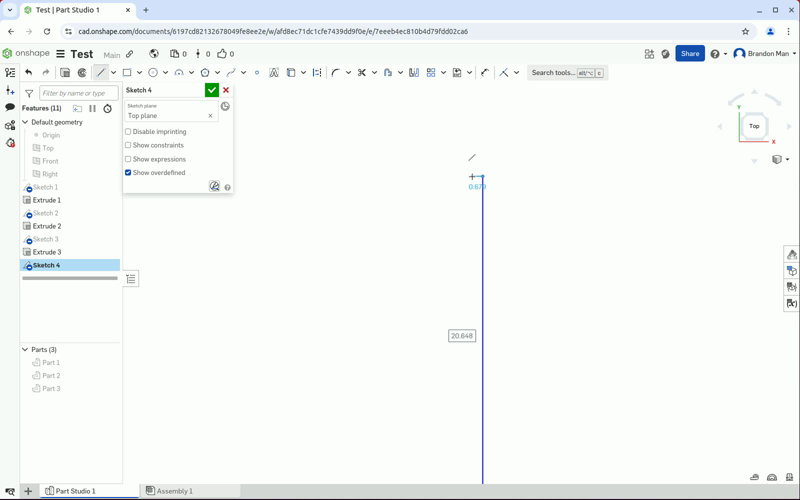
scroll(6)
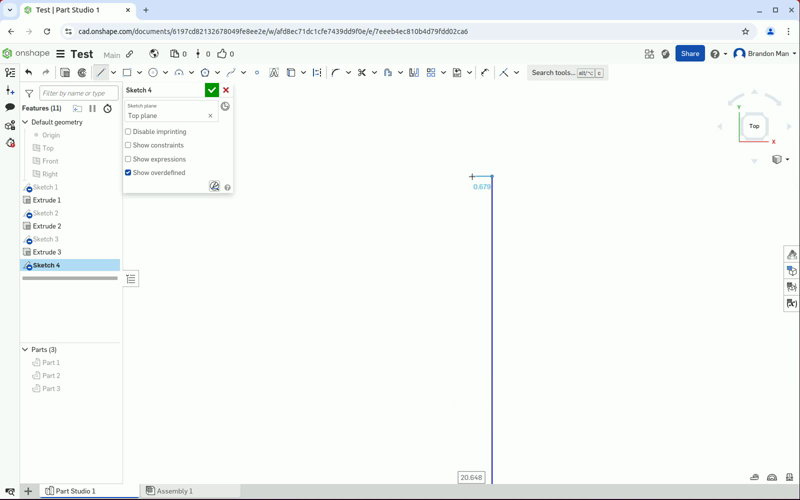
scroll(6)
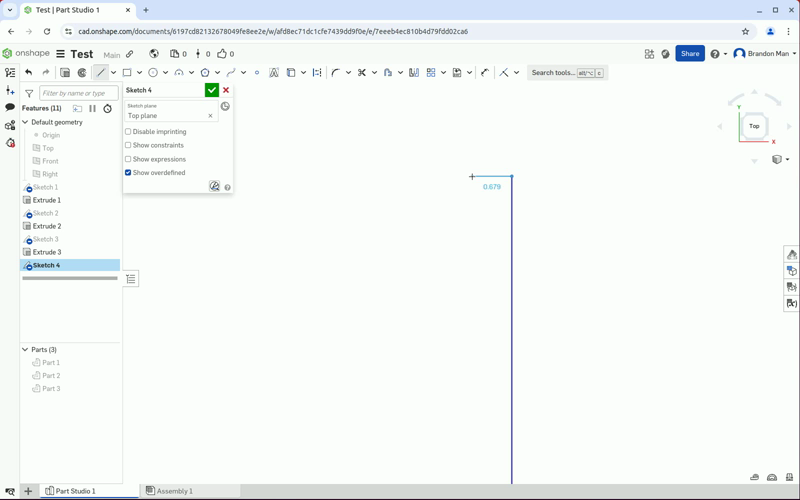
click(472, 176)
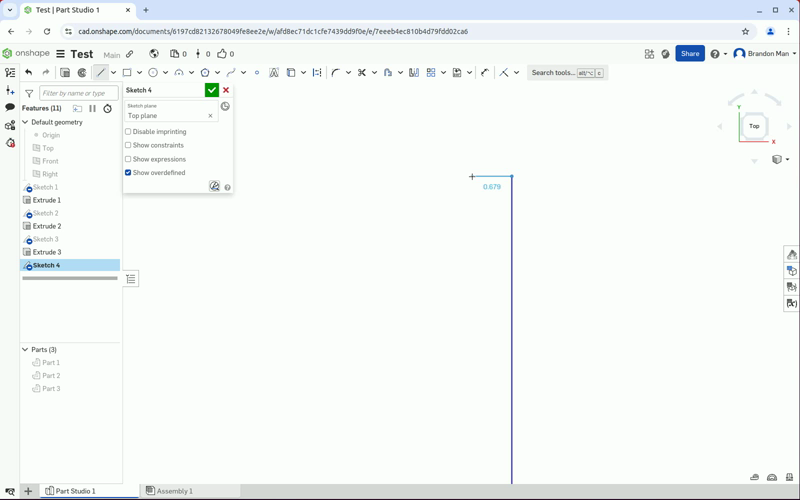
scroll(-6)
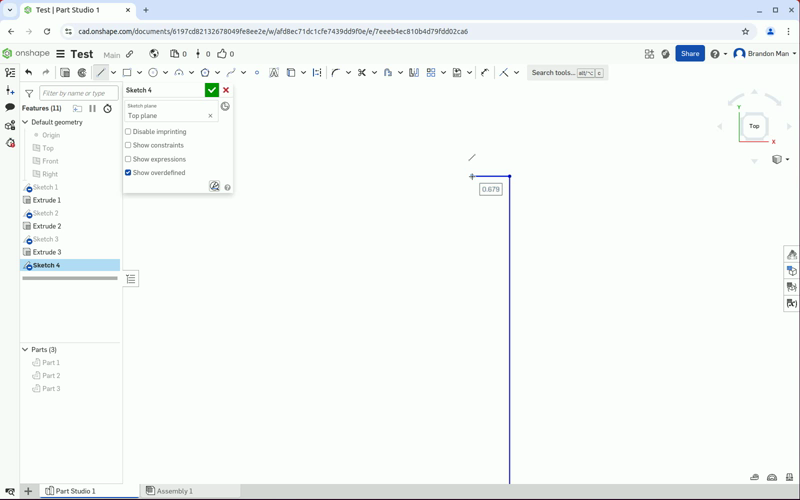
scroll(-6)
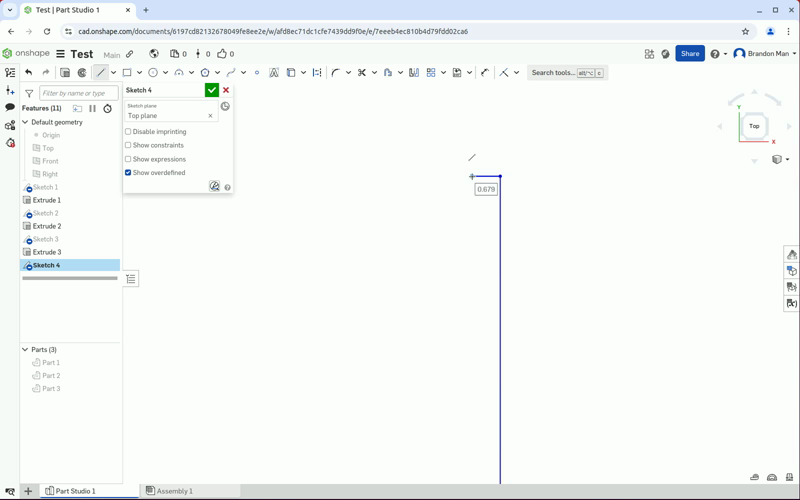
scroll(-6)
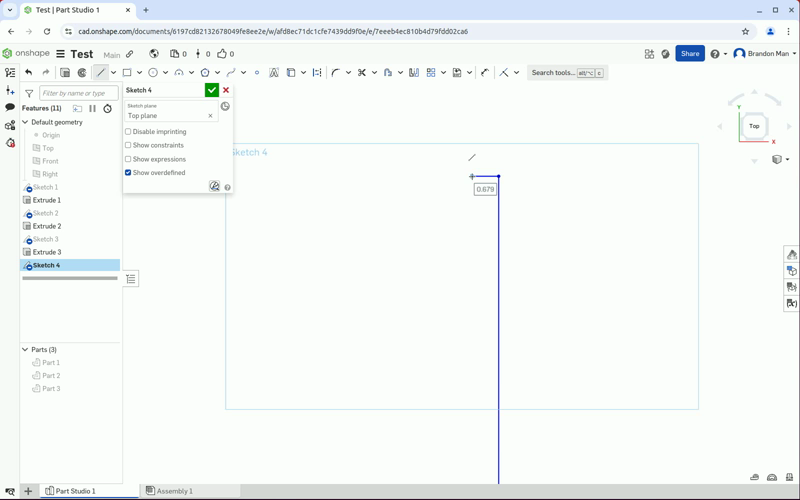
scroll(-6)
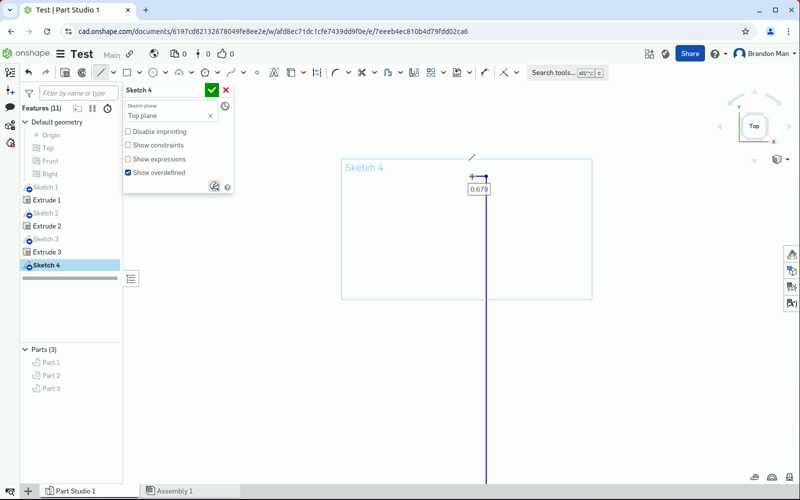
scroll(-6)
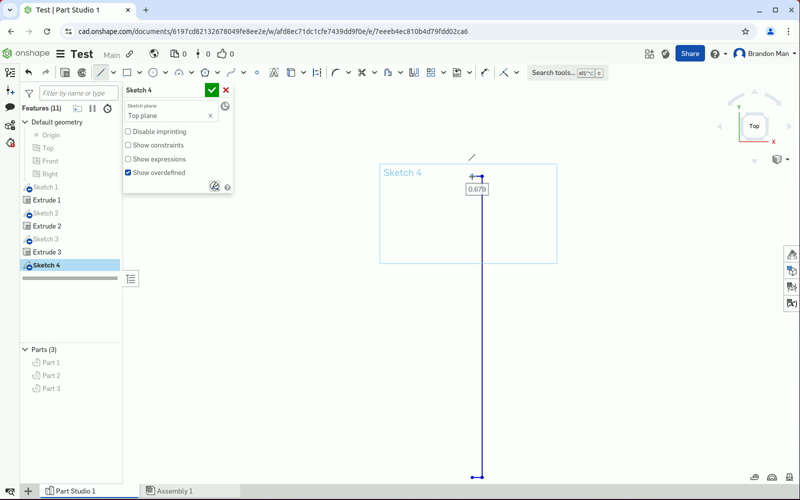
scroll(-6)
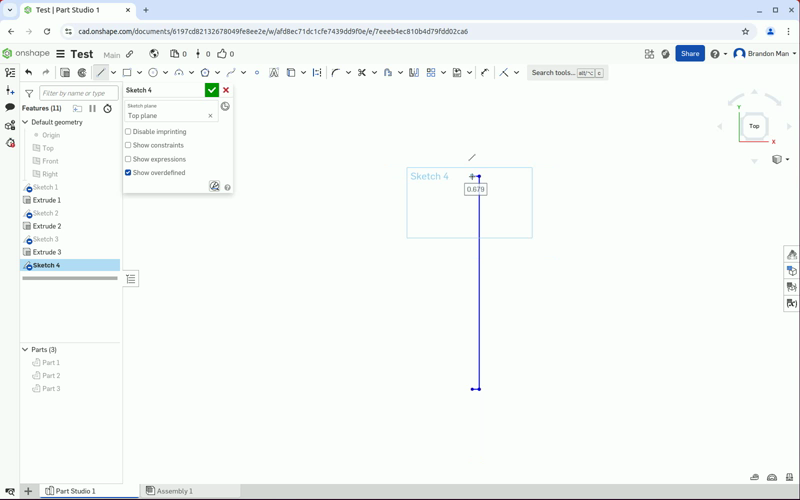
scroll(-6)
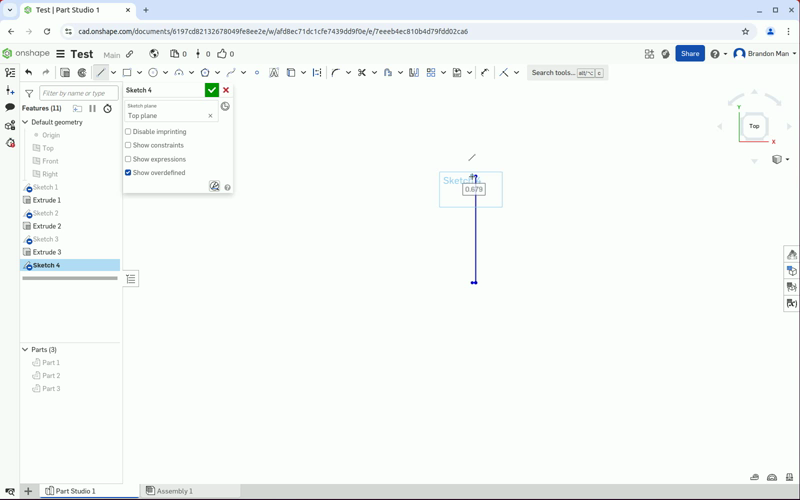
key_up(shift)
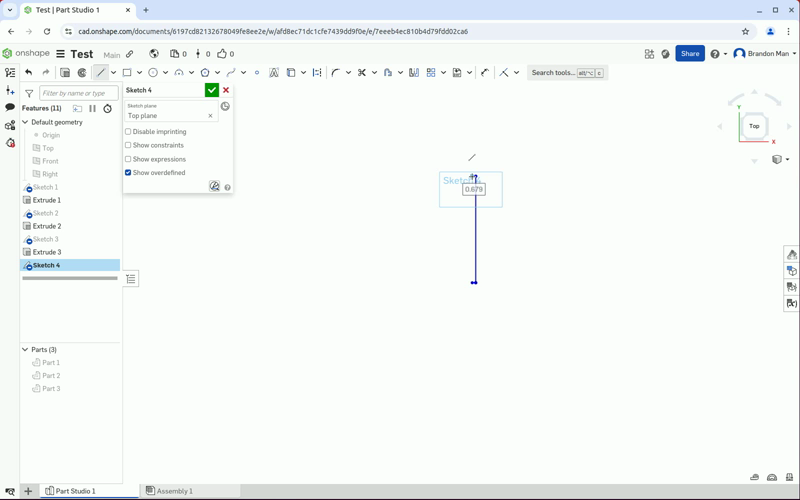
key_down(shift)
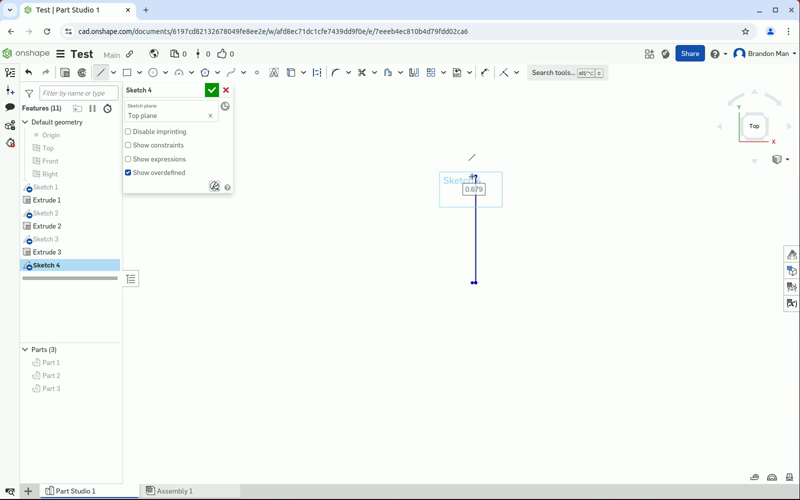
mouse_move(502, 176)
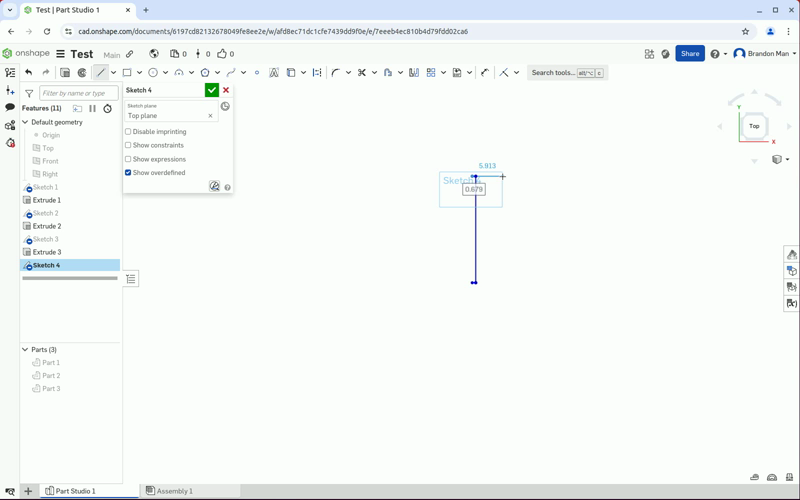
mouse_move(472, 184)
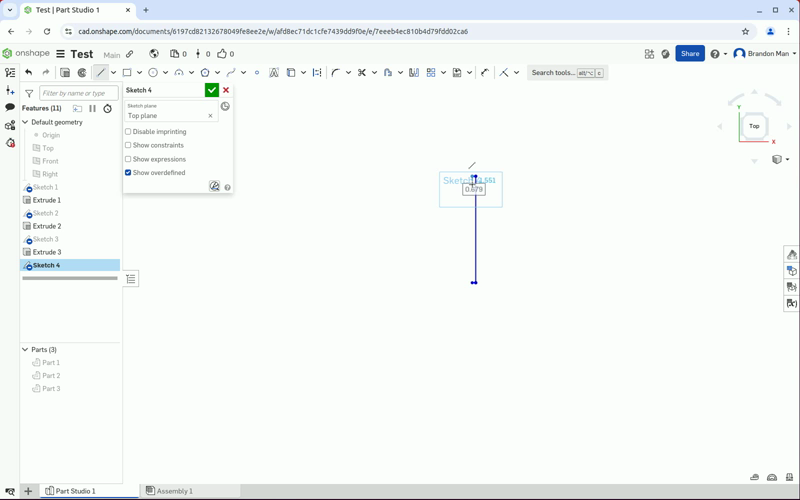
click(472, 184)
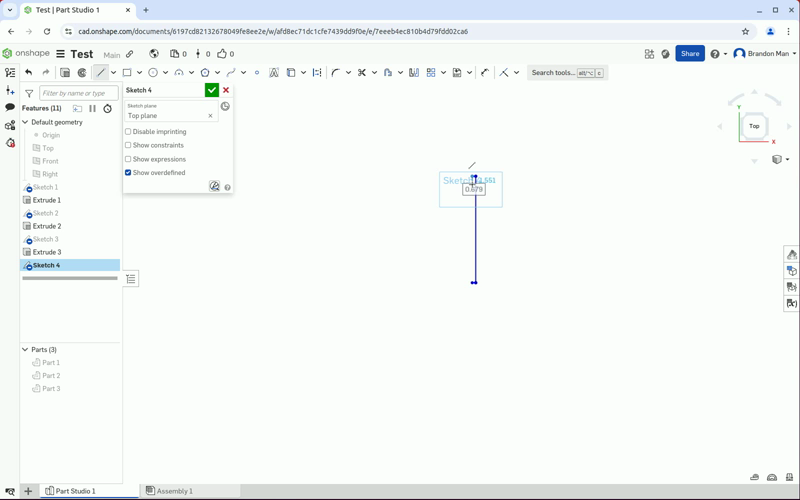
key_up(shift)
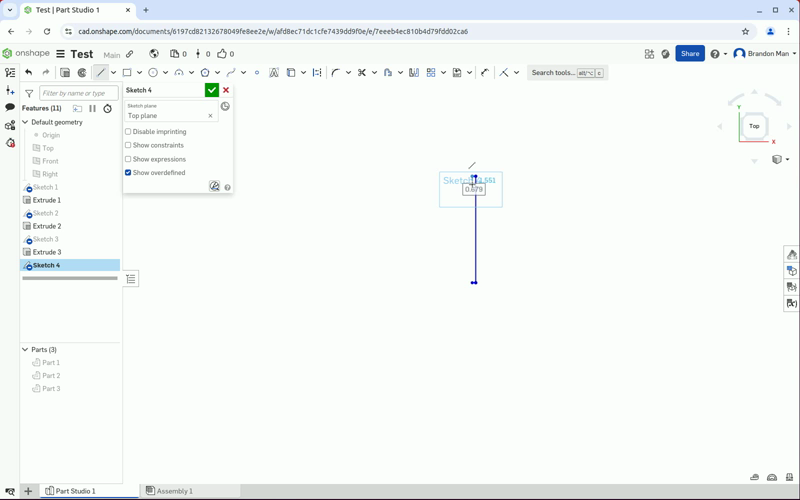
key_down(shift)
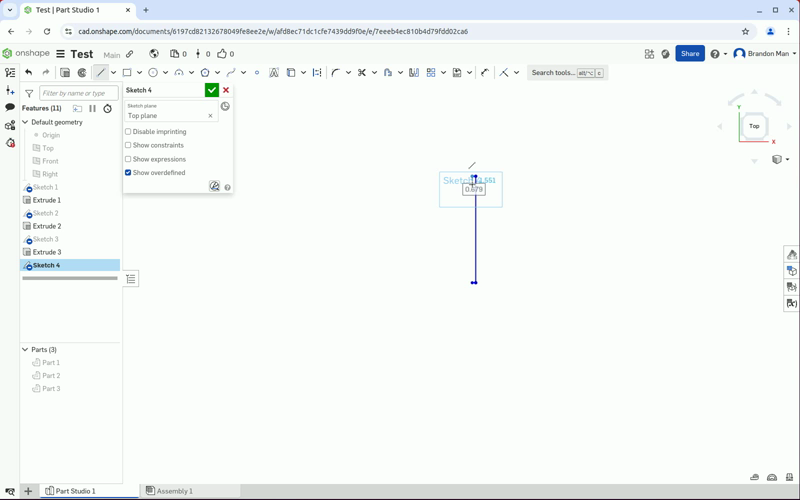
mouse_move(502, 184)
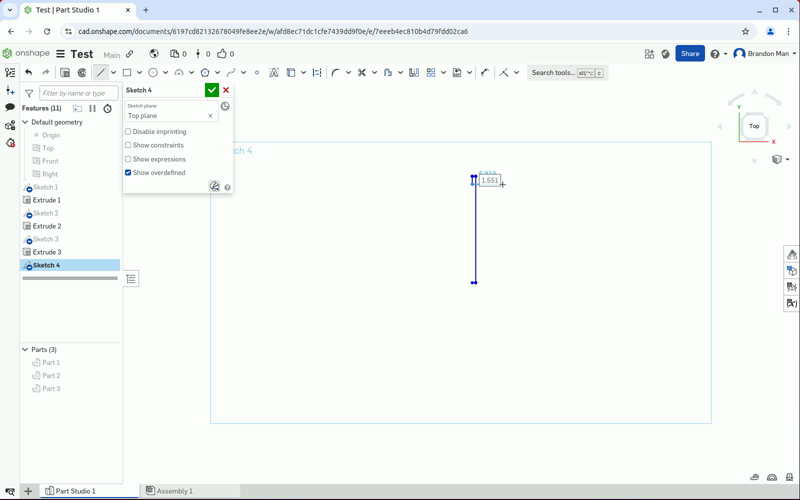
mouse_move(472, 192)
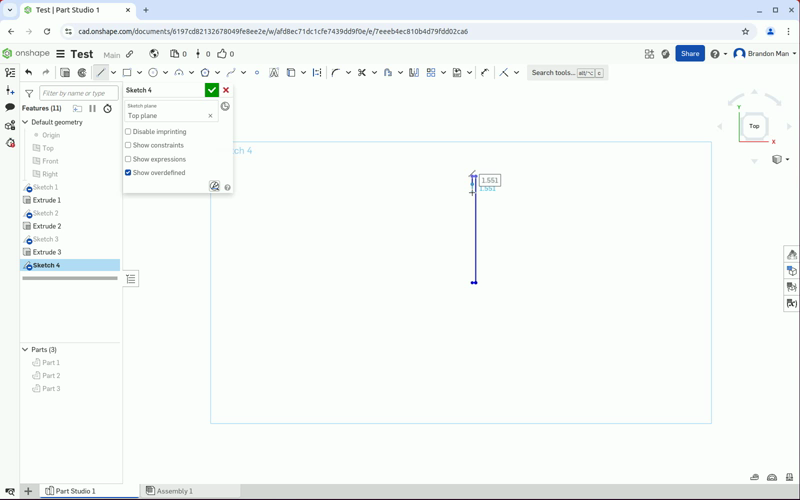
click(472, 192)
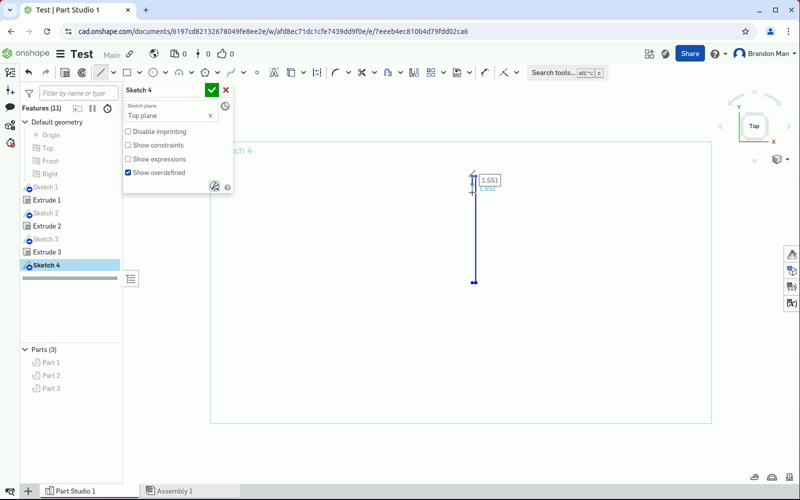
key_up(shift)
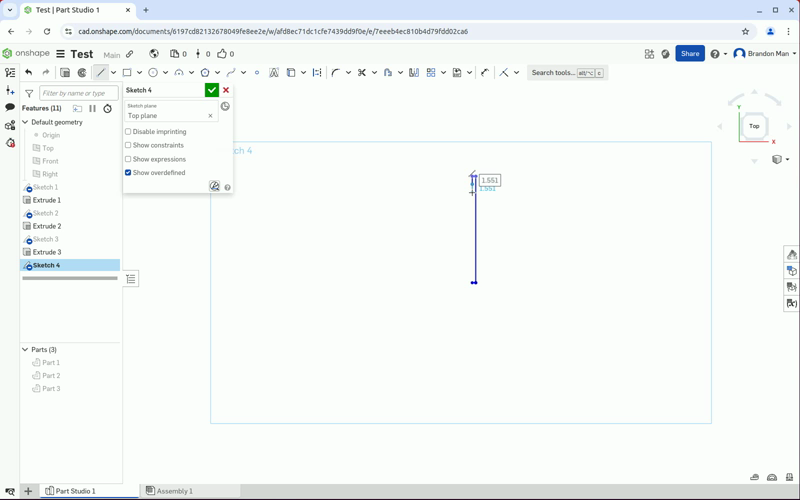
key_down(shift)
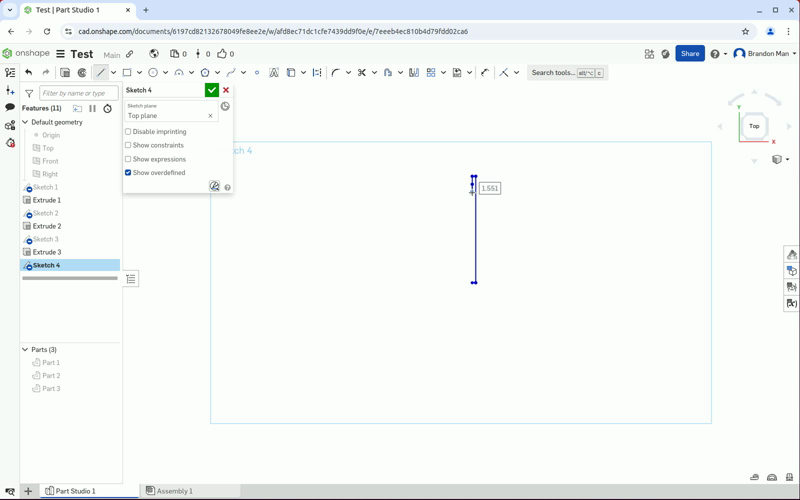
mouse_move(502, 192)
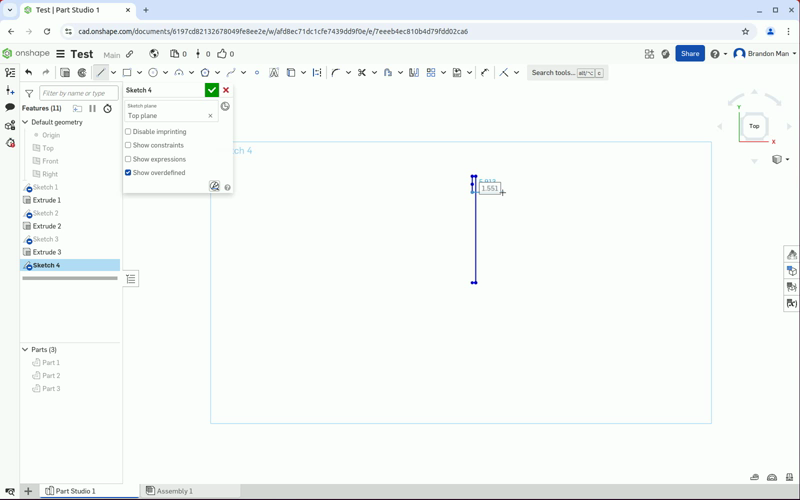
mouse_move(472, 222)
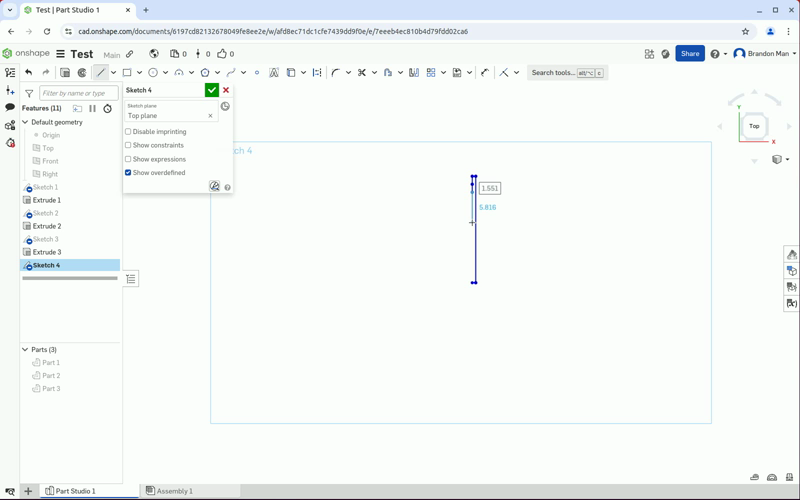
click(472, 222)
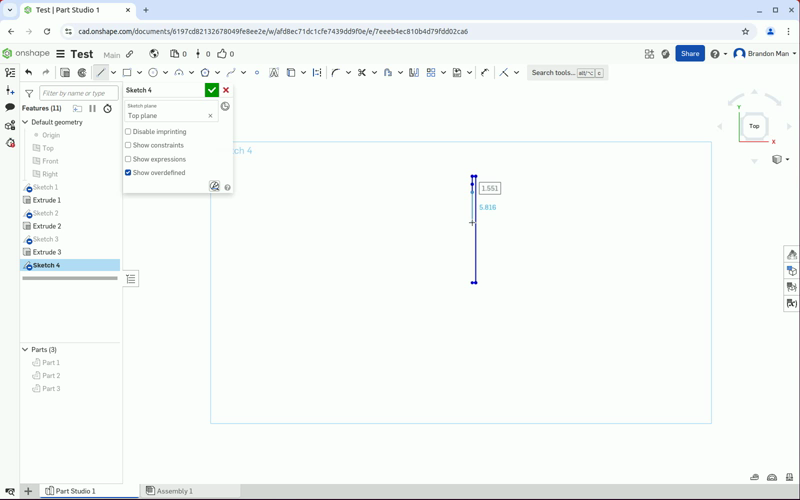
key_up(shift)
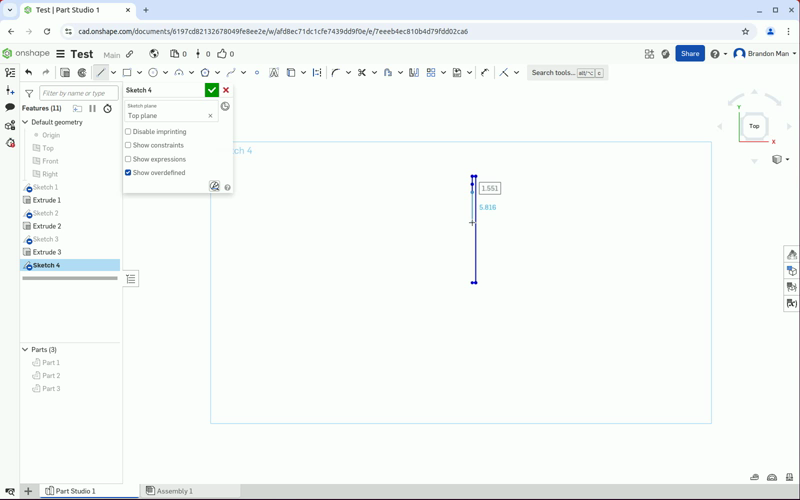
key_down(shift)
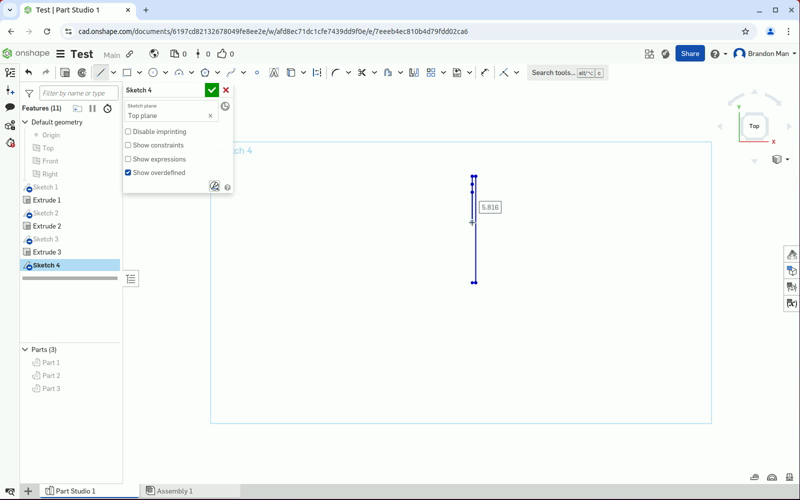
mouse_move(502, 222)
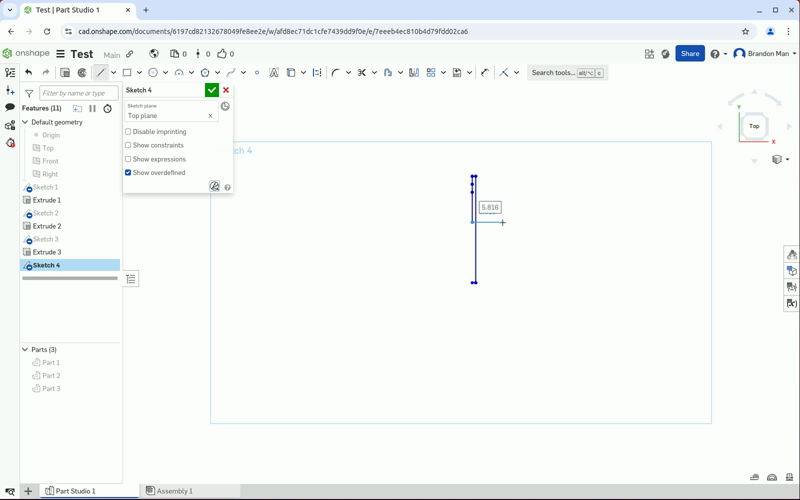
mouse_move(472, 228)
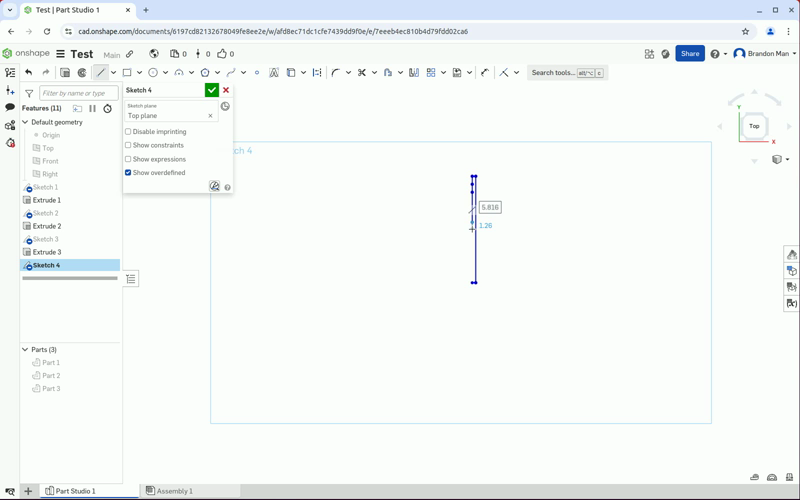
scroll(6)
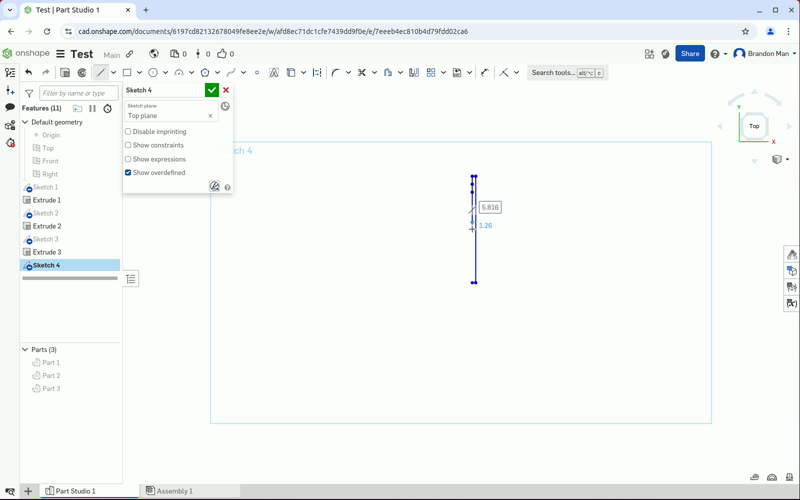
scroll(6)
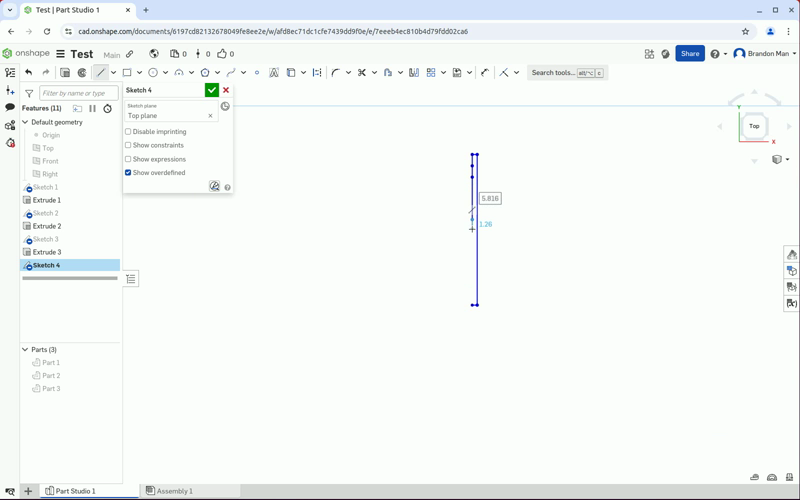
scroll(6)
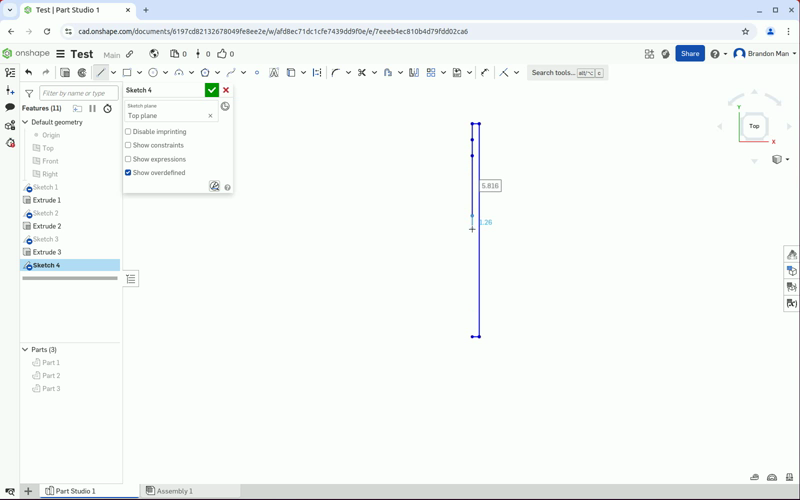
scroll(6)
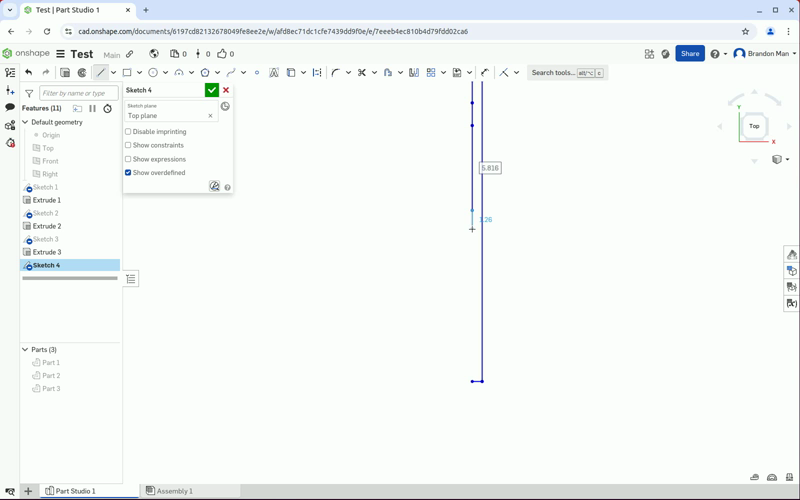
scroll(6)
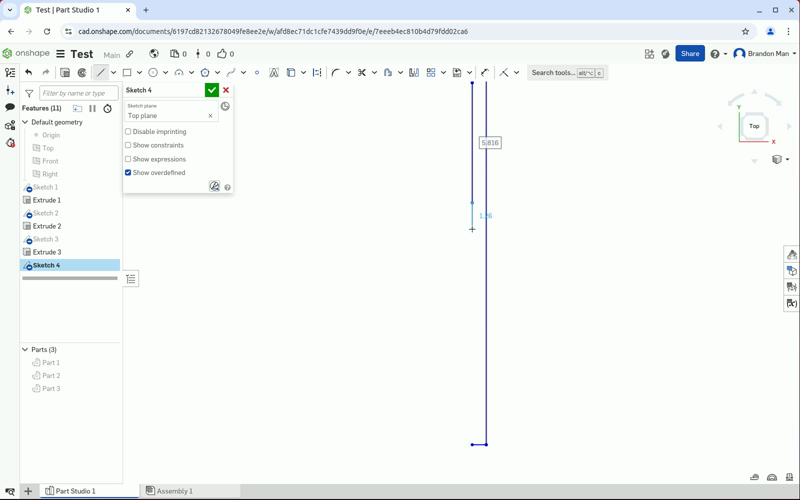
scroll(6)
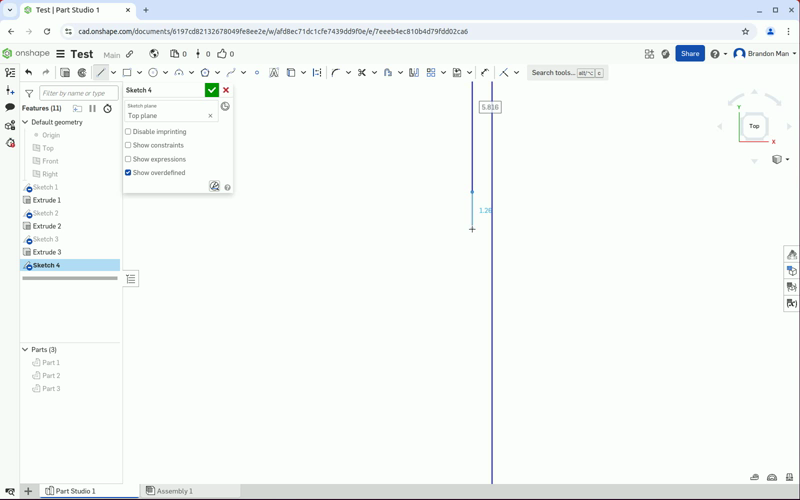
scroll(6)
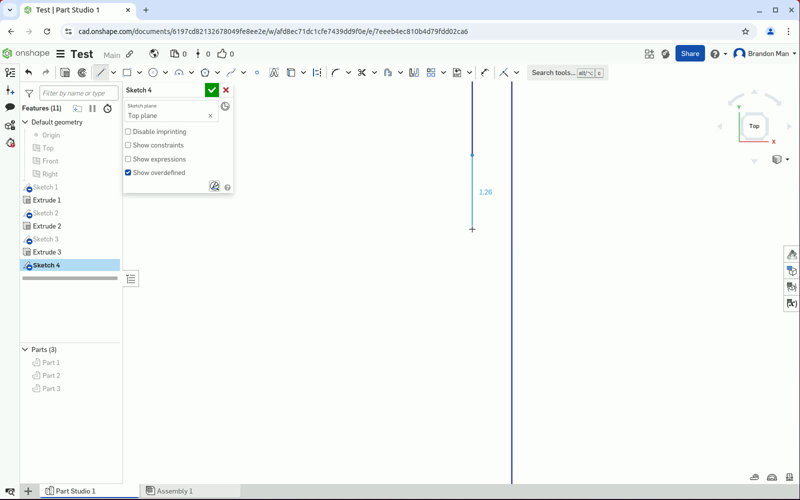
click(472, 228)
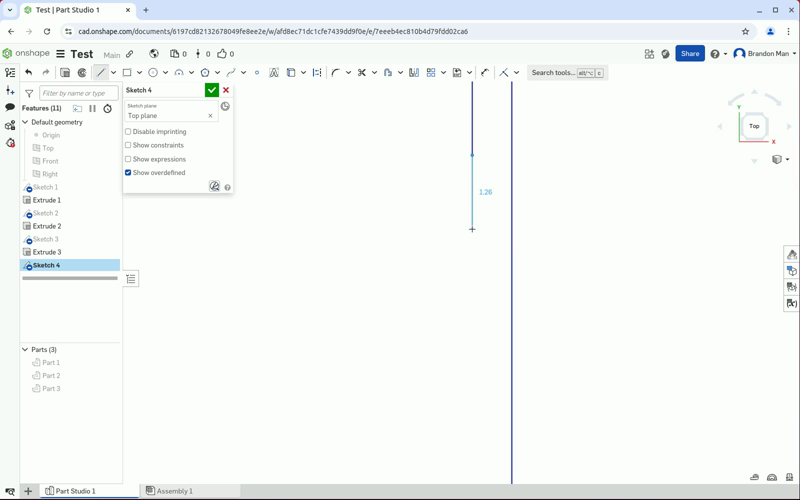
scroll(-6)
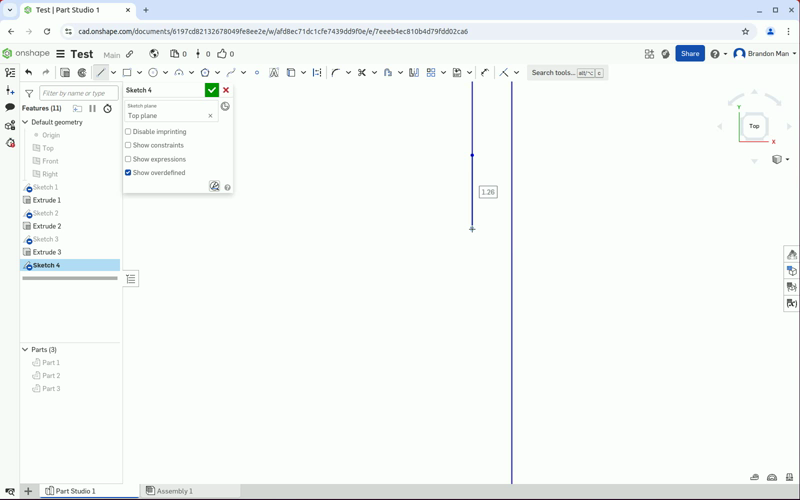
scroll(-6)
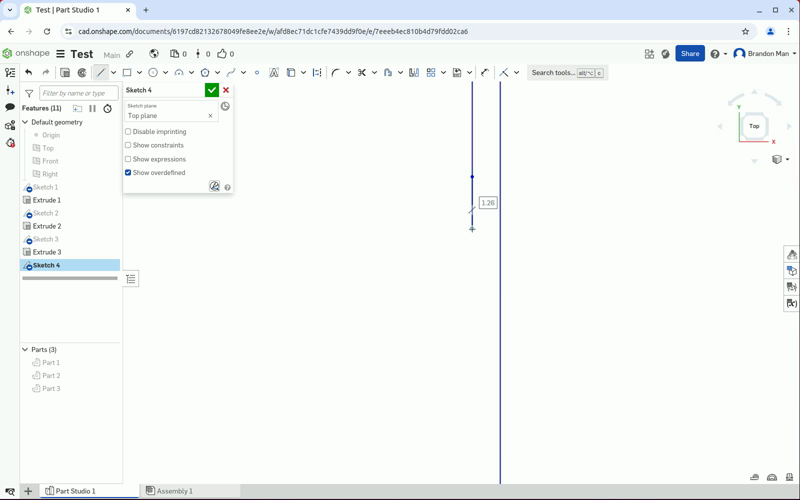
scroll(-6)
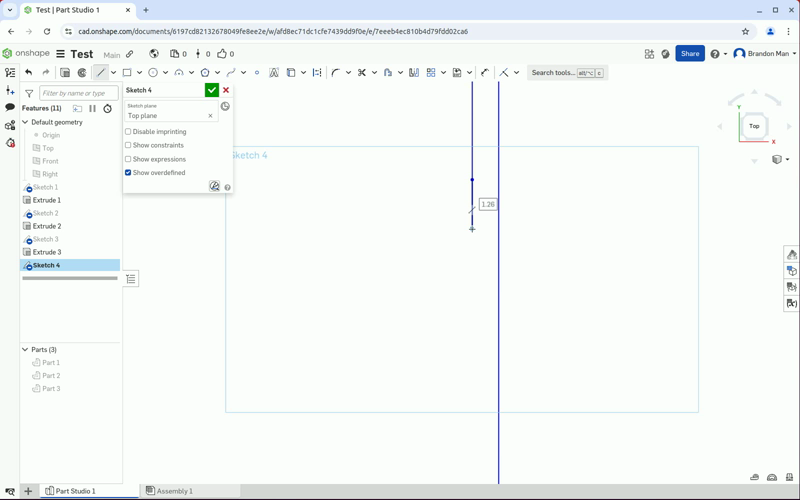
scroll(-6)
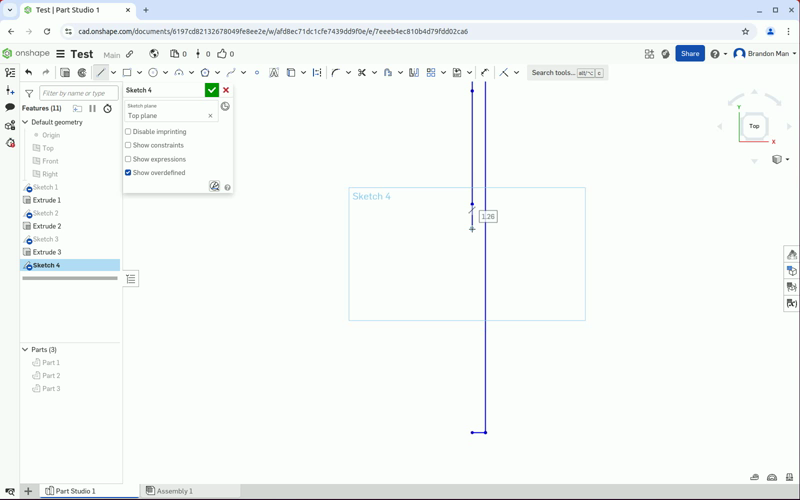
scroll(-6)
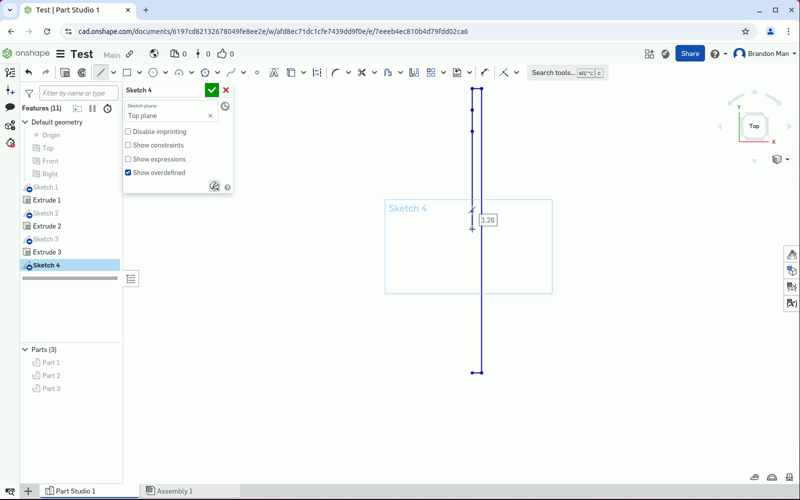
scroll(-6)
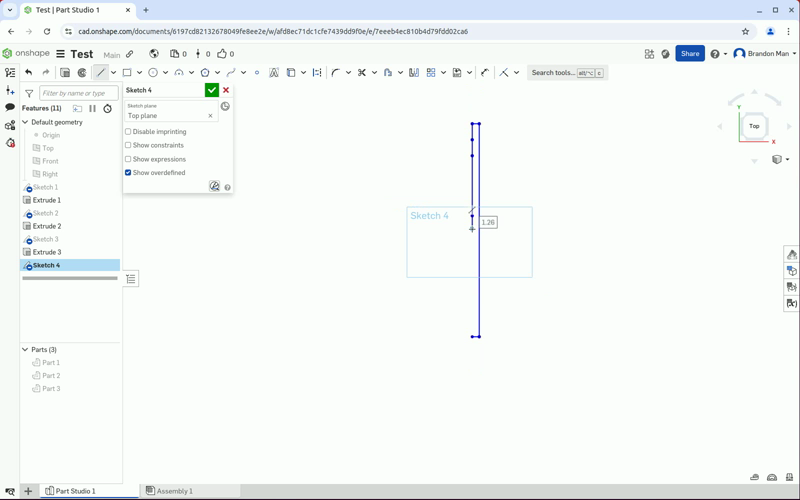
scroll(-6)
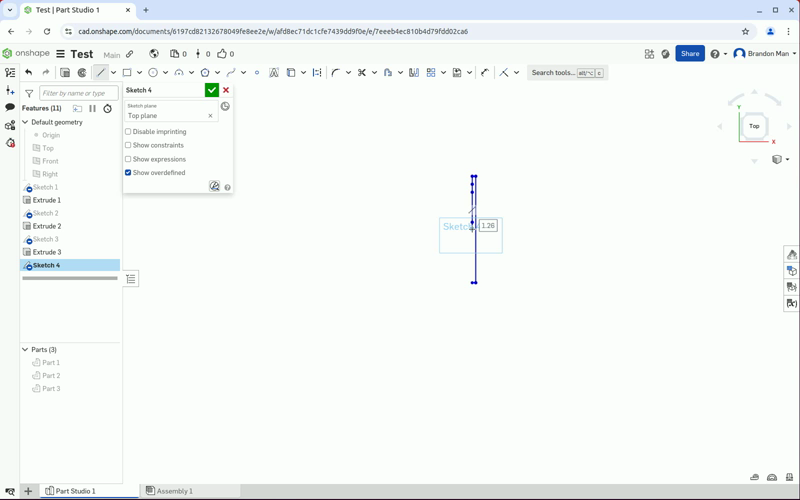
key_up(shift)
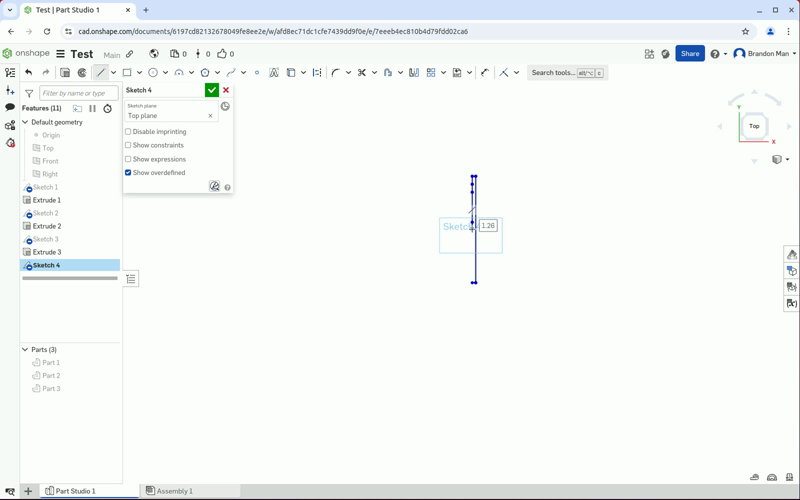
key_down(shift)
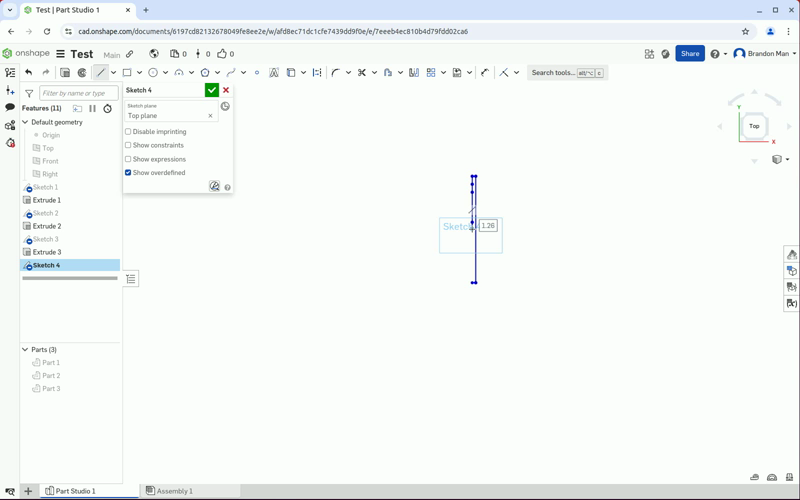
mouse_move(502, 228)
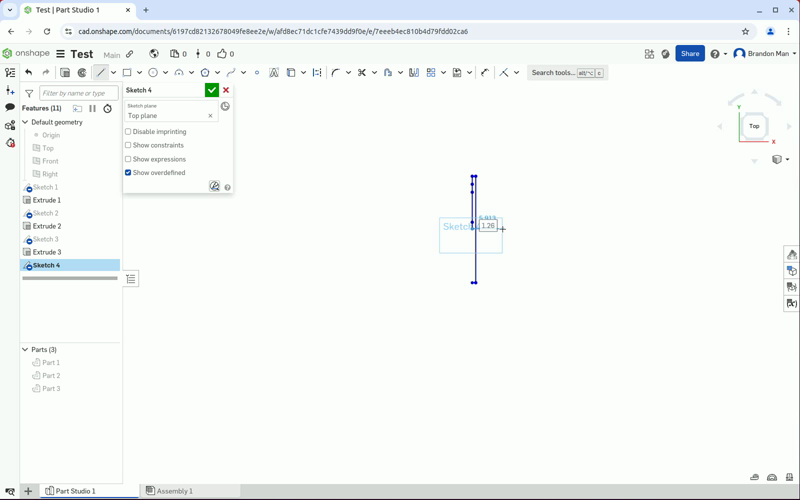
mouse_move(472, 260)
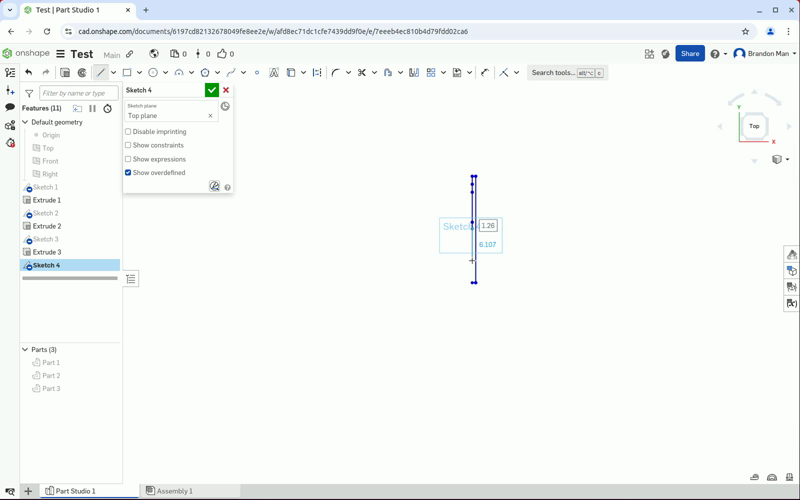
click(472, 260)
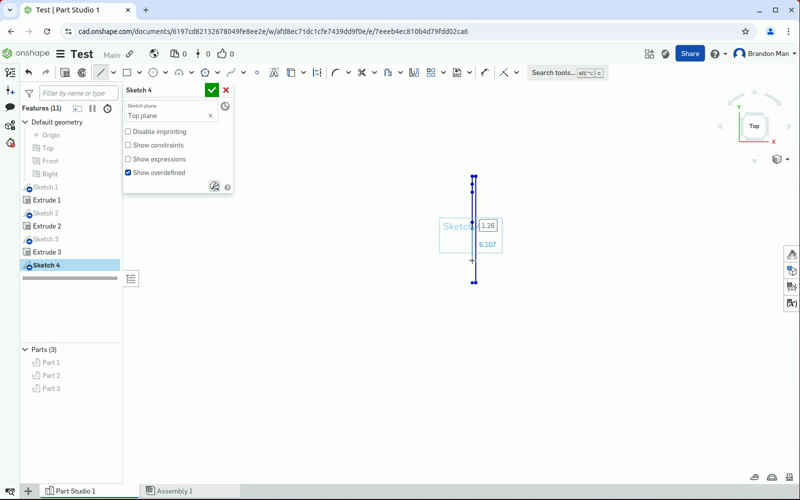
key_up(shift)
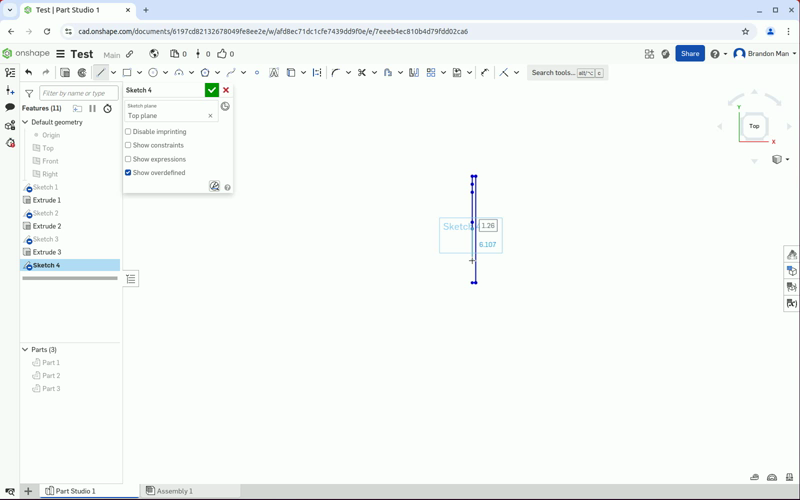
key_down(shift)
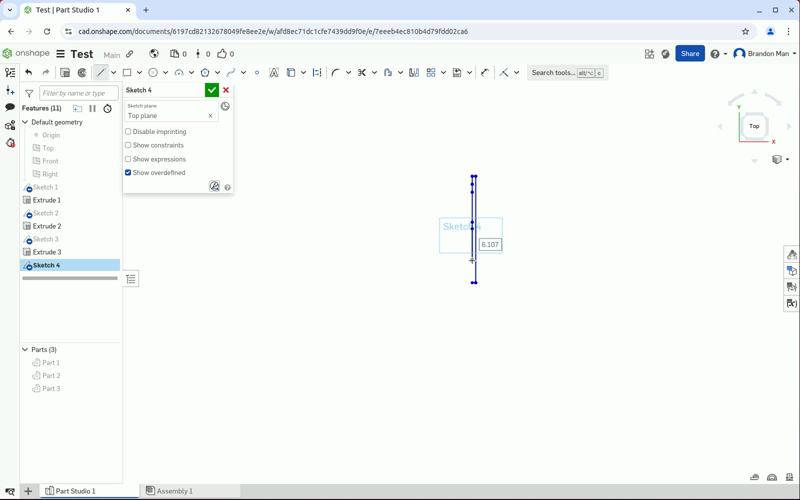
mouse_move(502, 260)
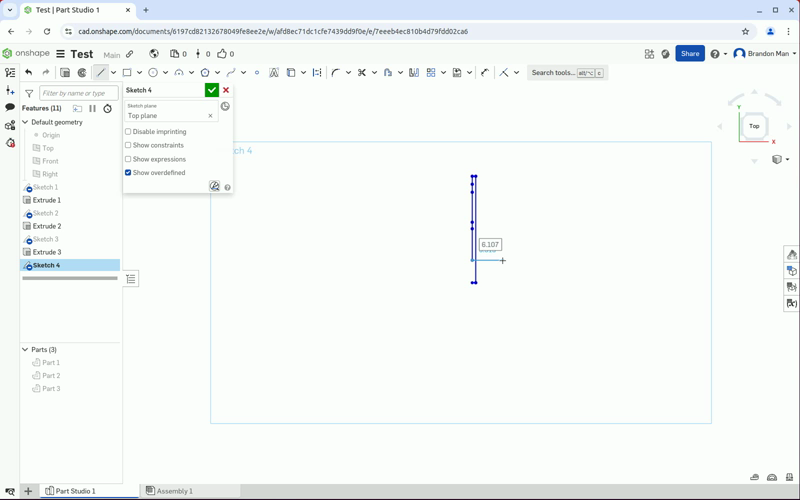
mouse_move(472, 267)
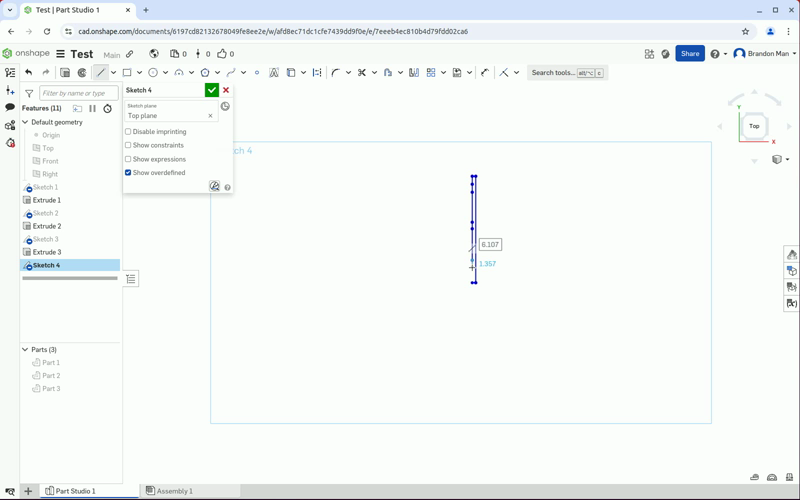
scroll(6)
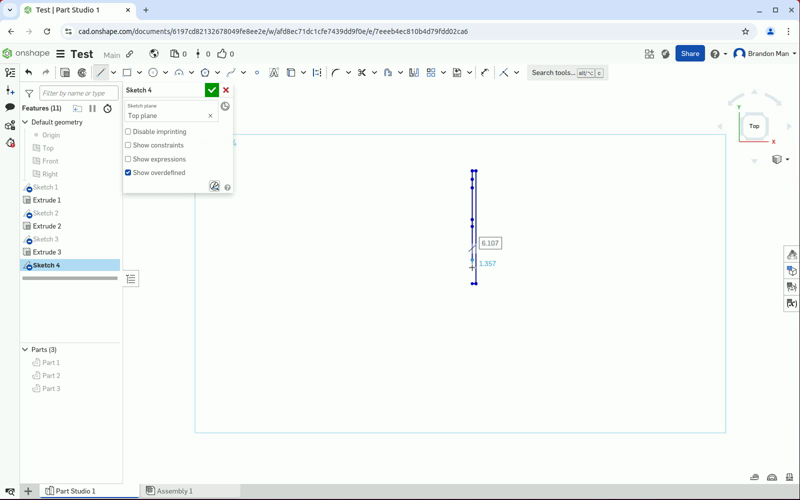
scroll(6)
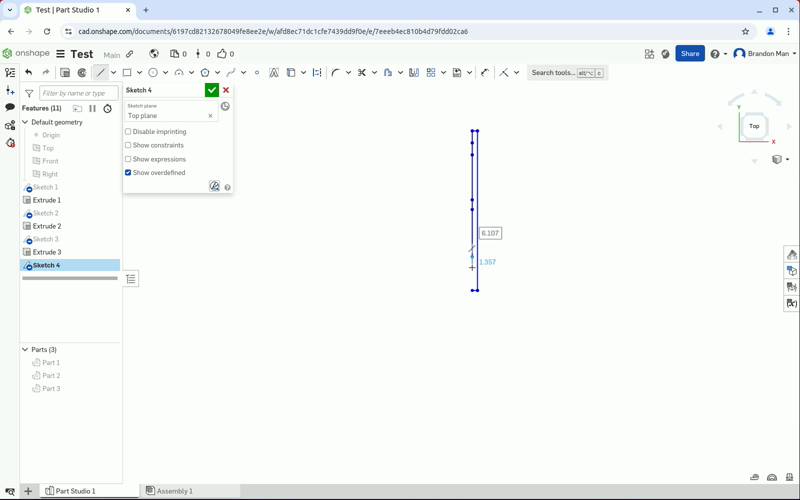
scroll(6)
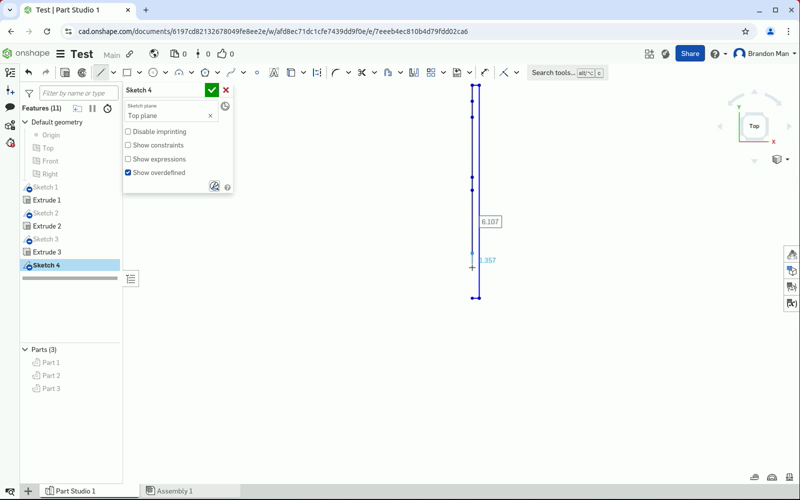
scroll(6)
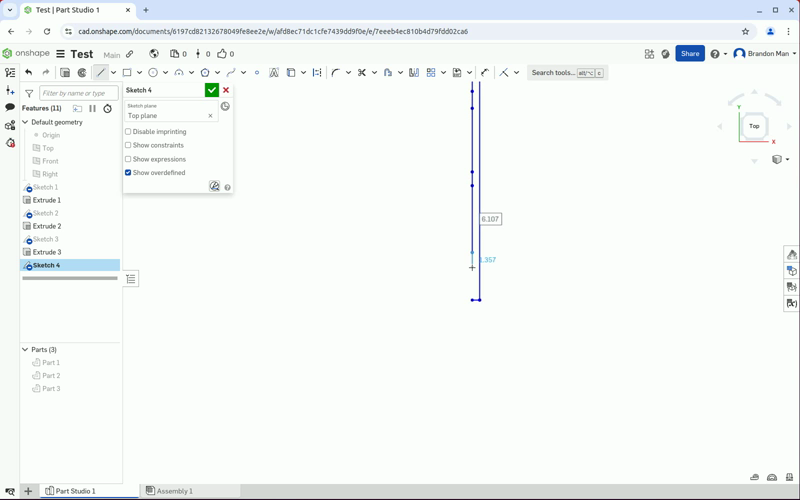
scroll(6)
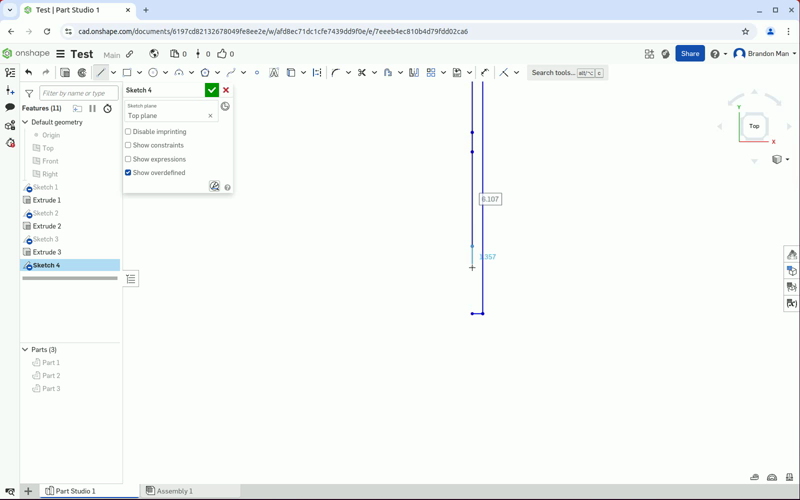
scroll(6)
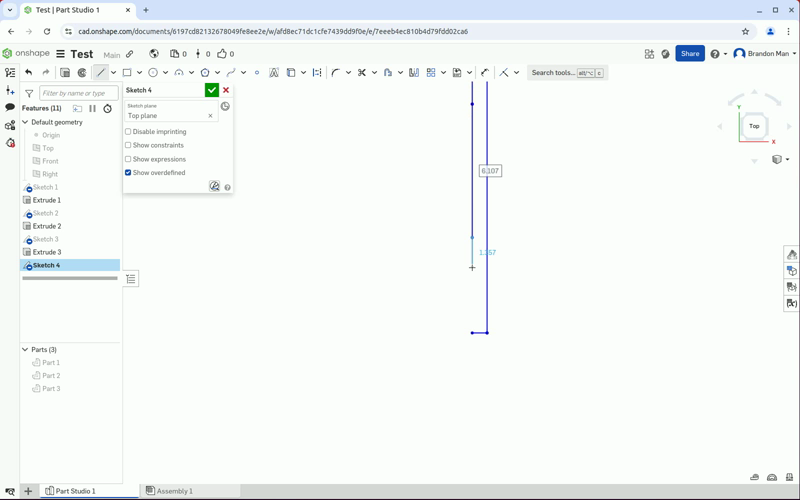
scroll(6)
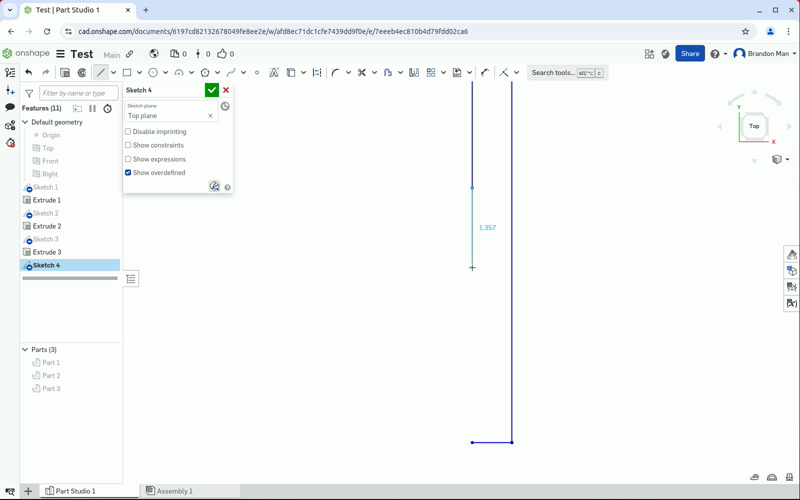
click(472, 267)
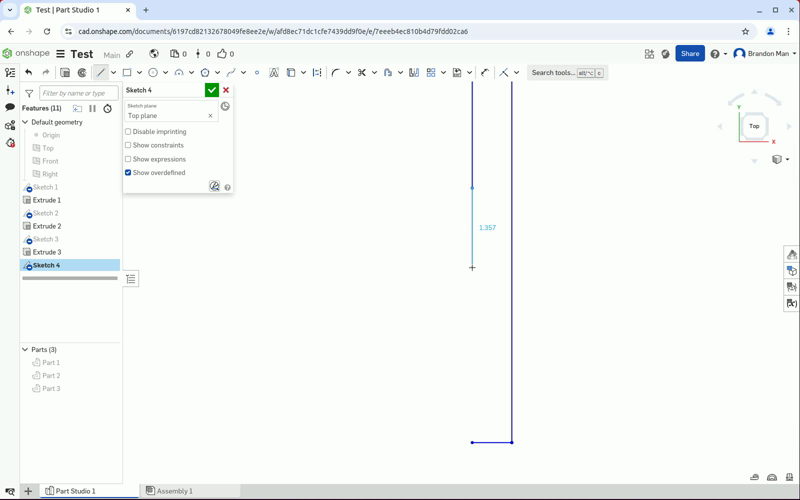
scroll(-6)
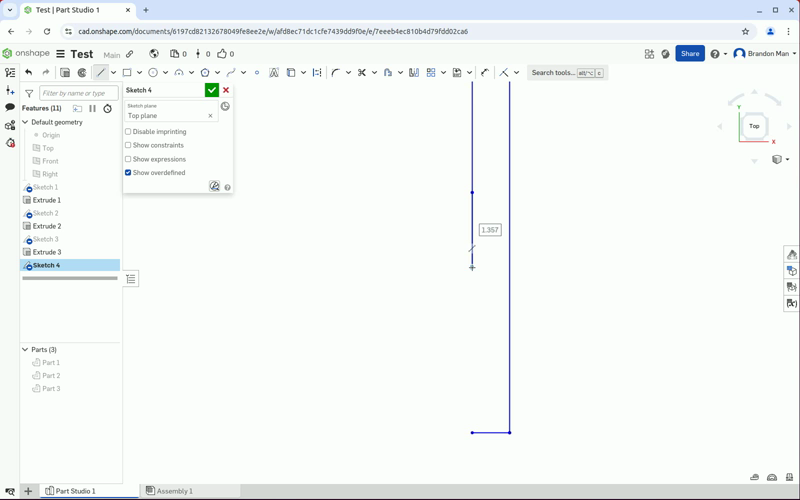
scroll(-6)
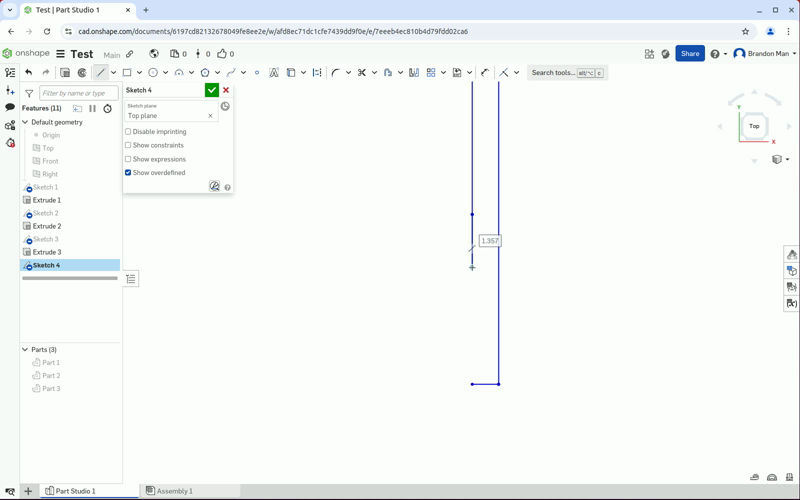
scroll(-6)
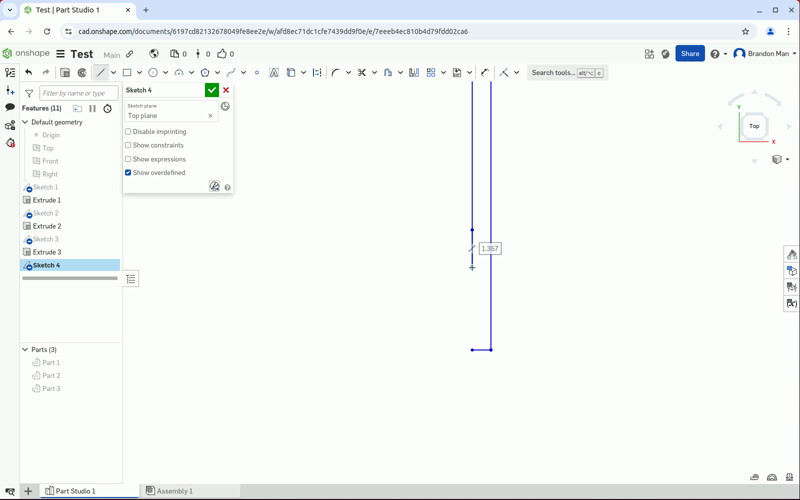
scroll(-6)
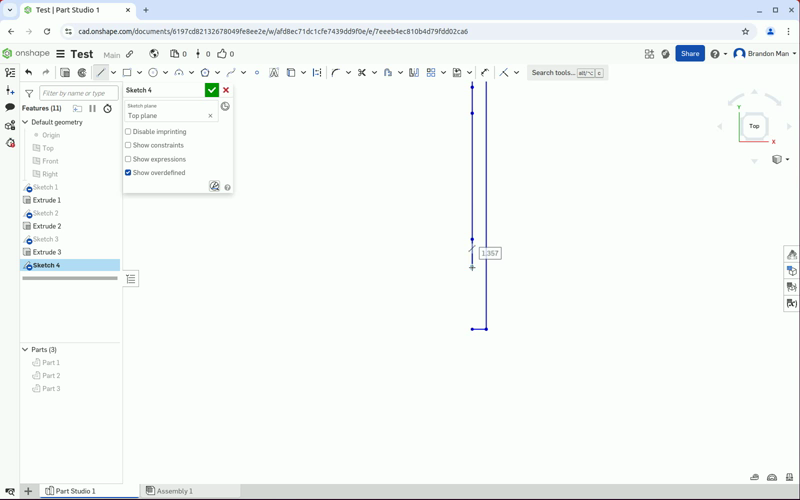
scroll(-6)
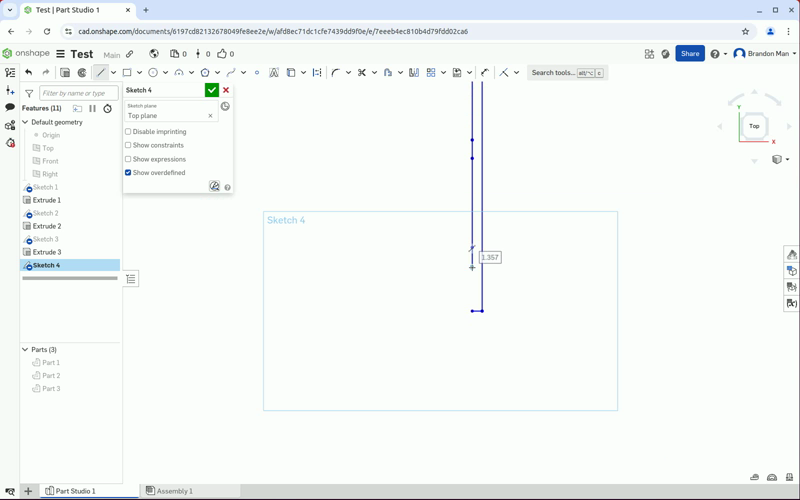
scroll(-6)
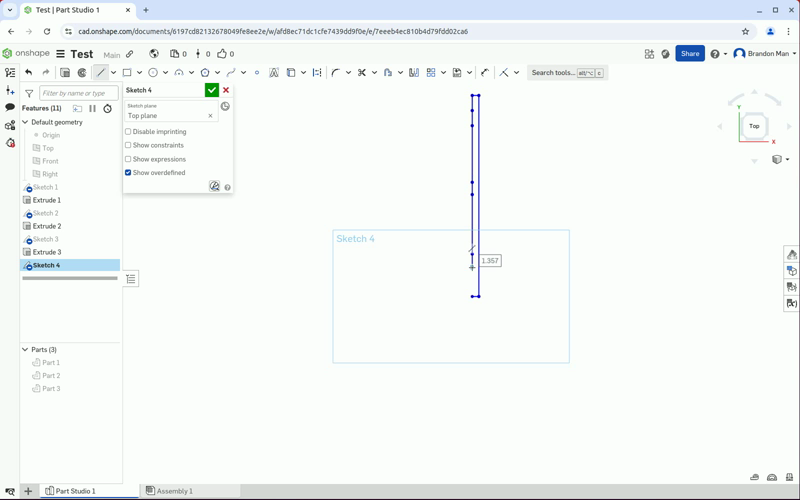
scroll(-6)
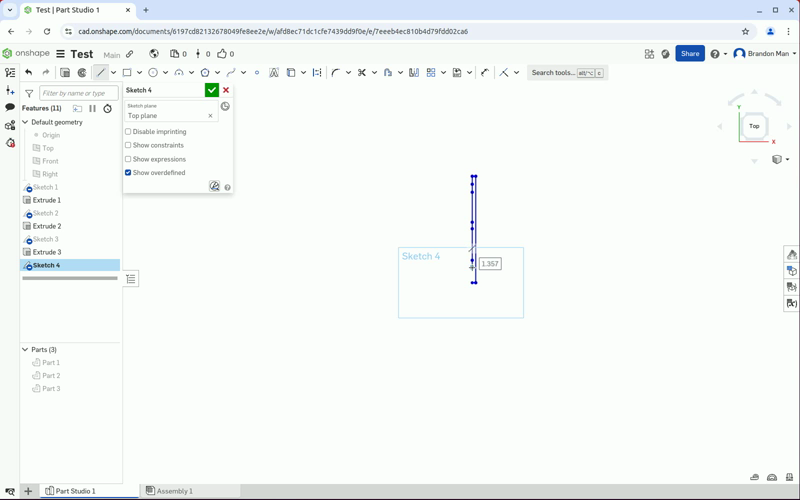
key_up(shift)
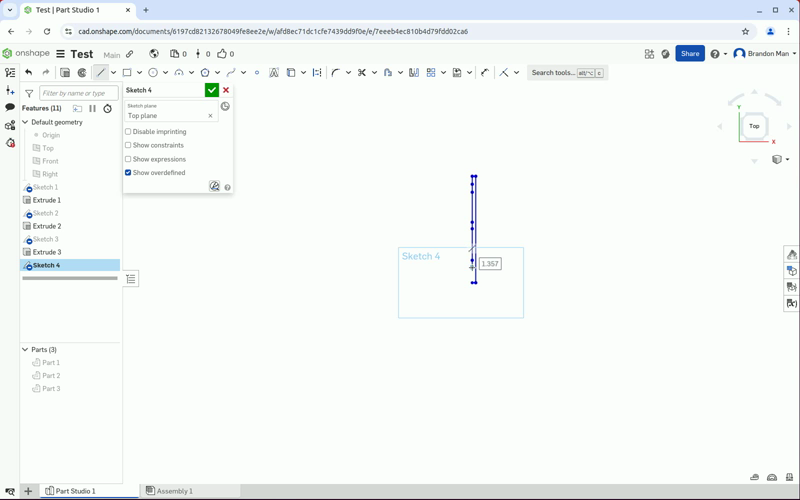
mouse_move(502, 267)
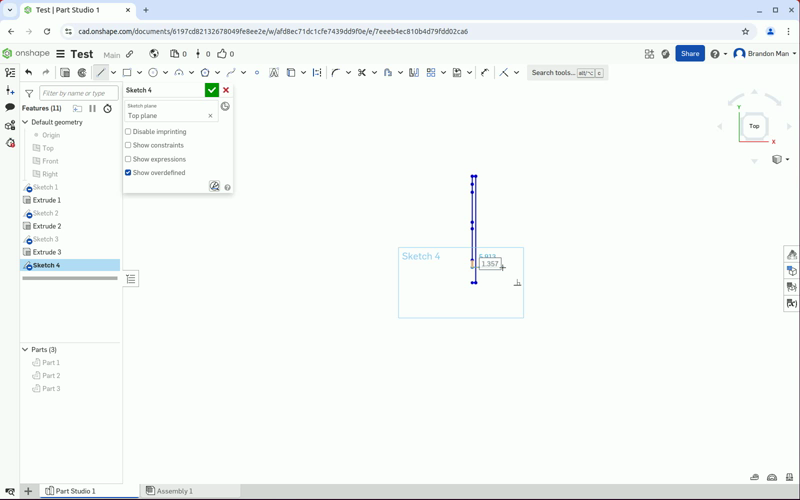
key_down(shift)
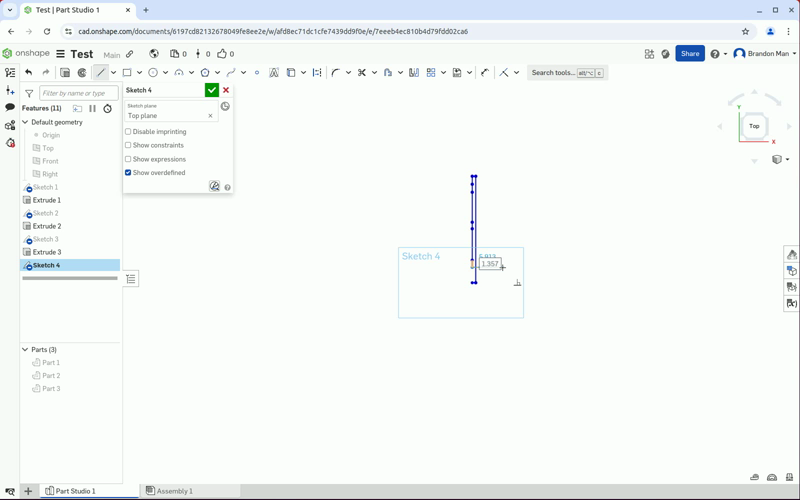
mouse_move(472, 282)
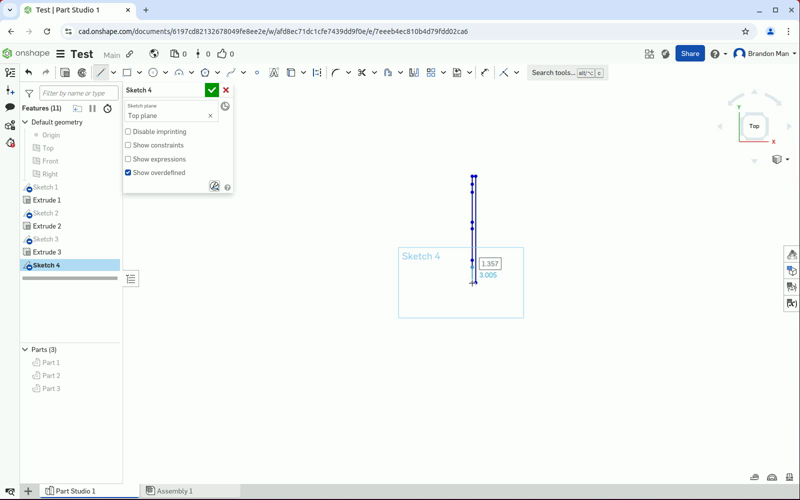
scroll(6)
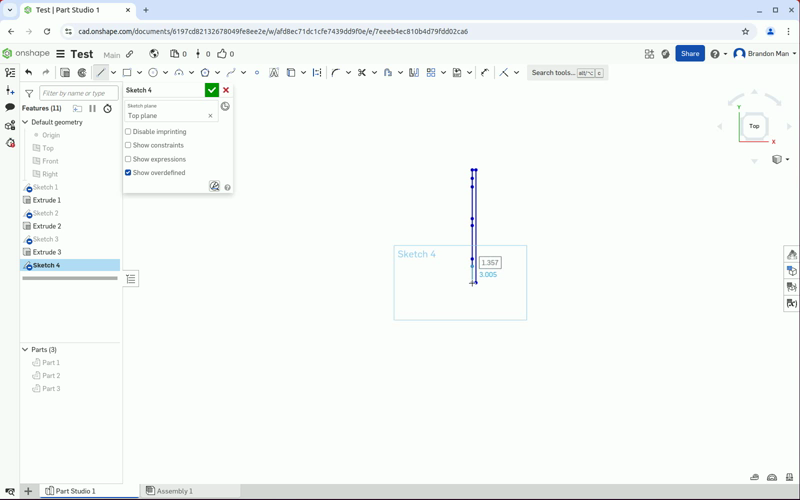
scroll(6)
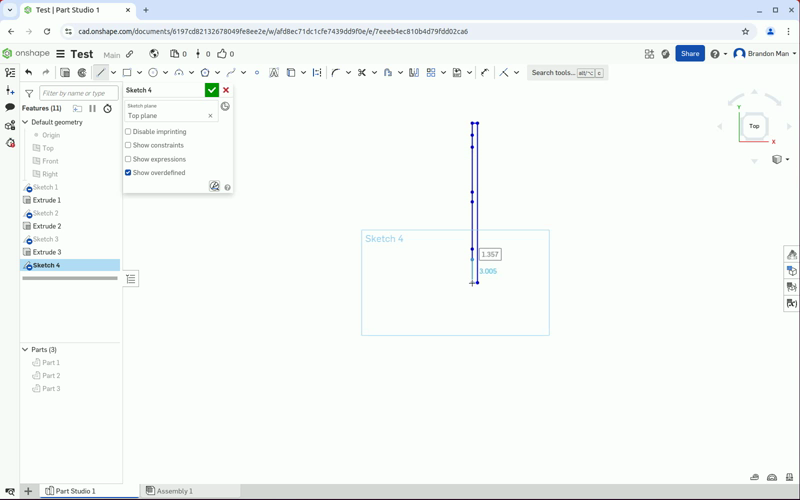
scroll(6)
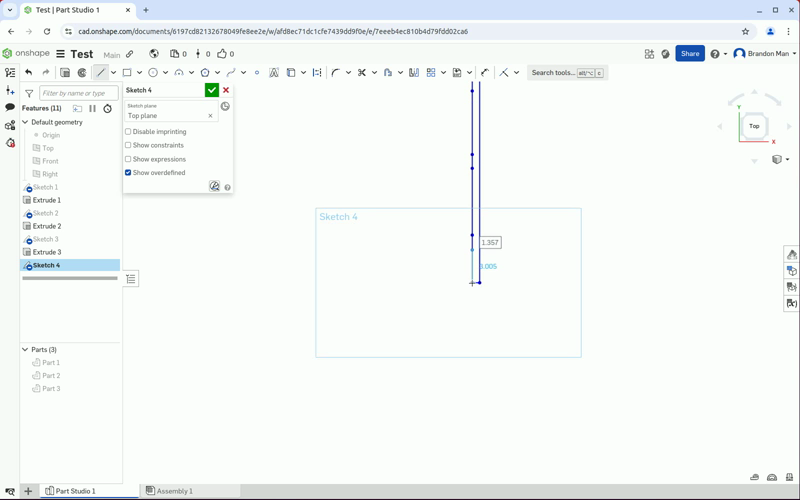
scroll(6)
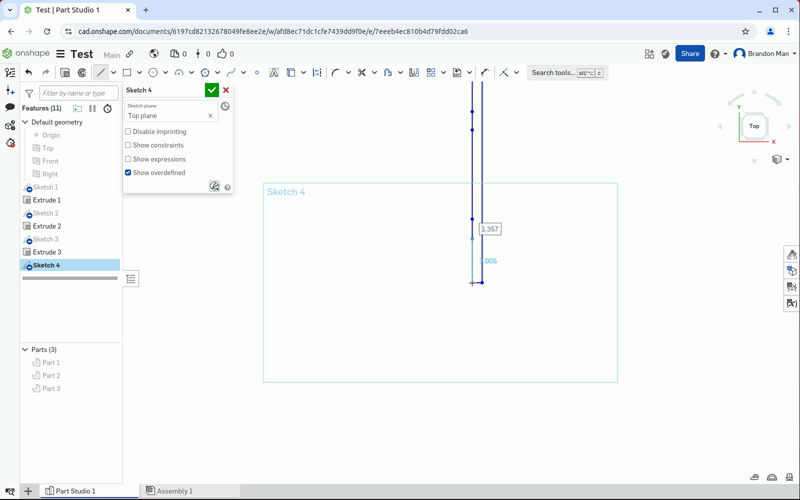
scroll(6)
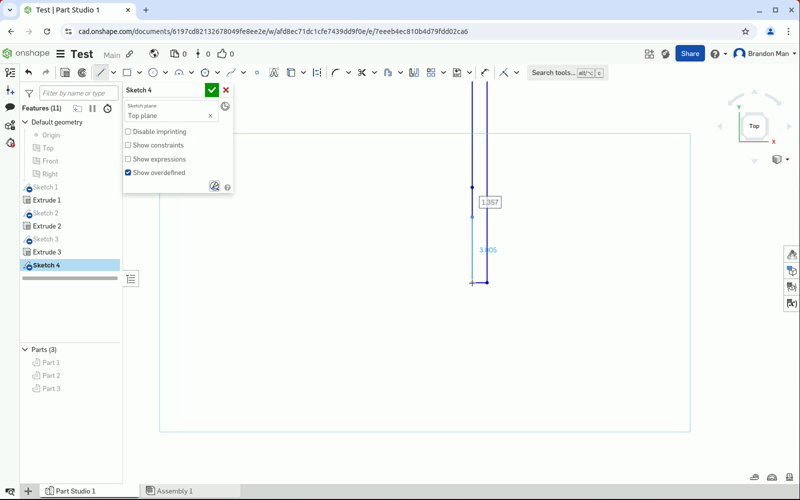
scroll(6)
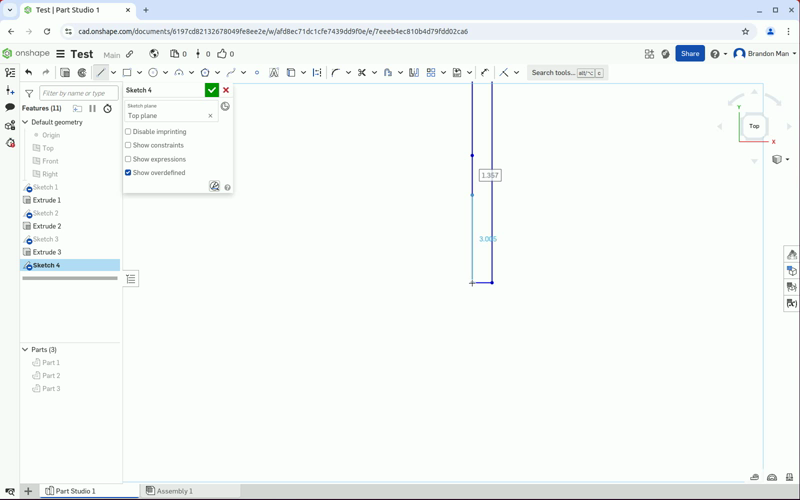
scroll(6)
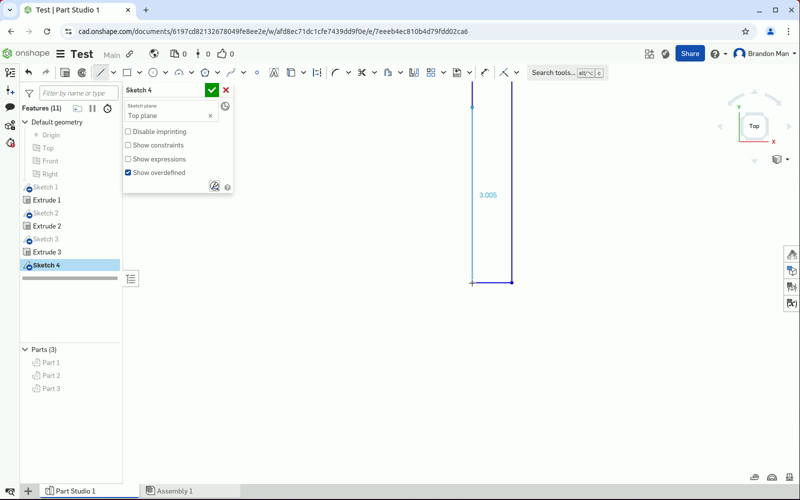
key_up(shift)
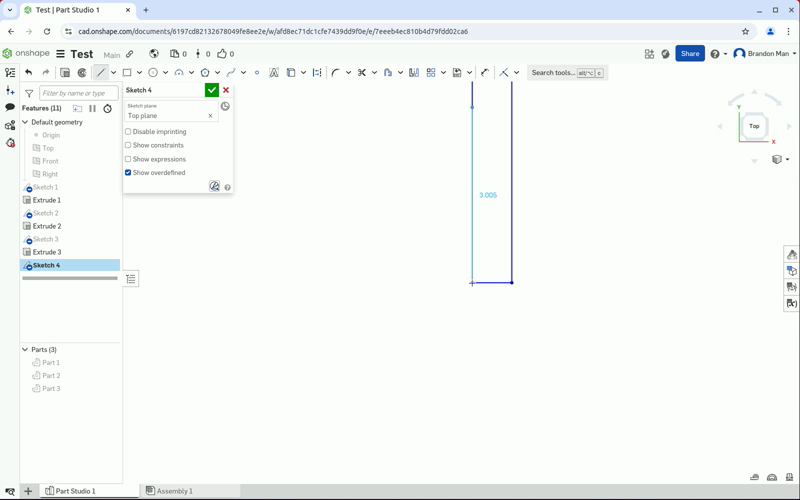
click(472, 282)
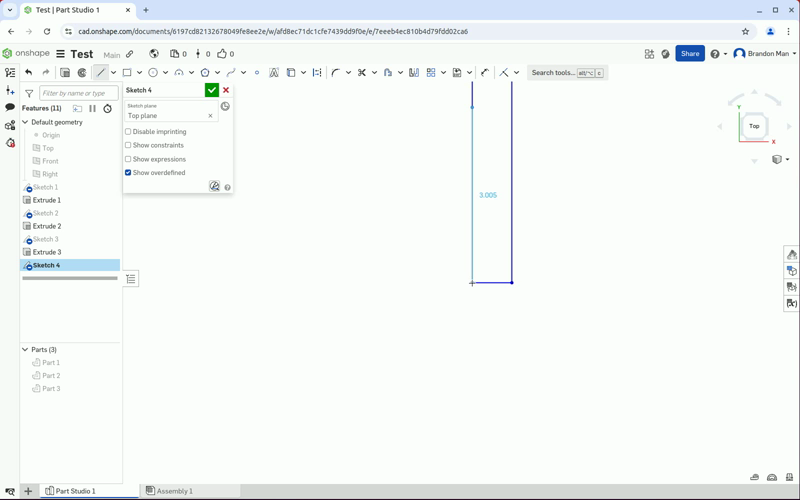
scroll(-6)
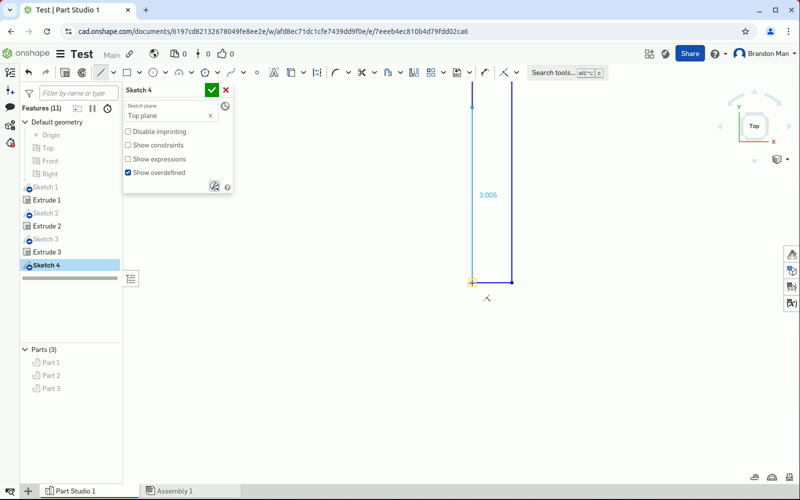
scroll(-6)
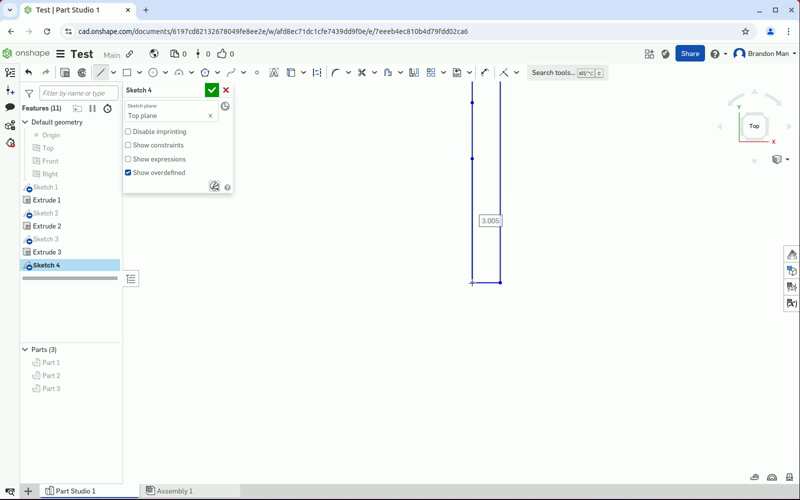
scroll(-6)
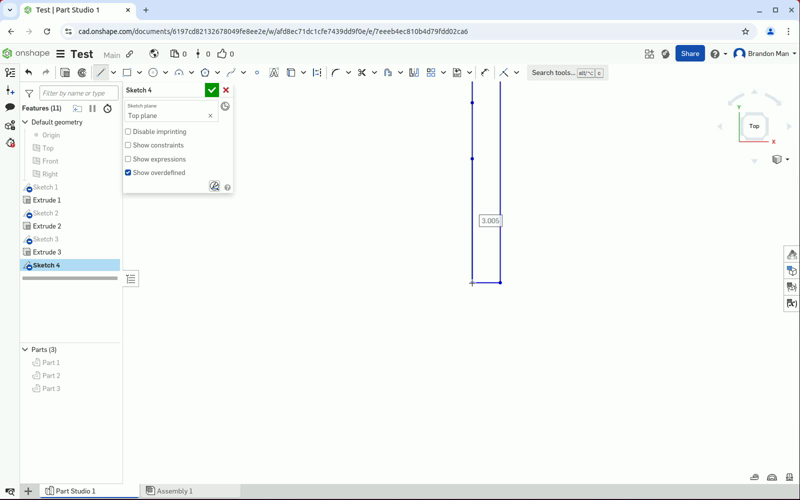
scroll(-6)
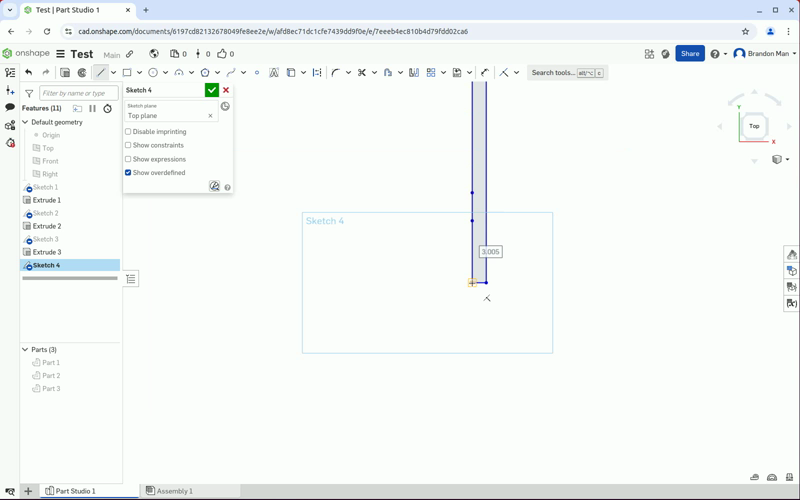
scroll(-6)
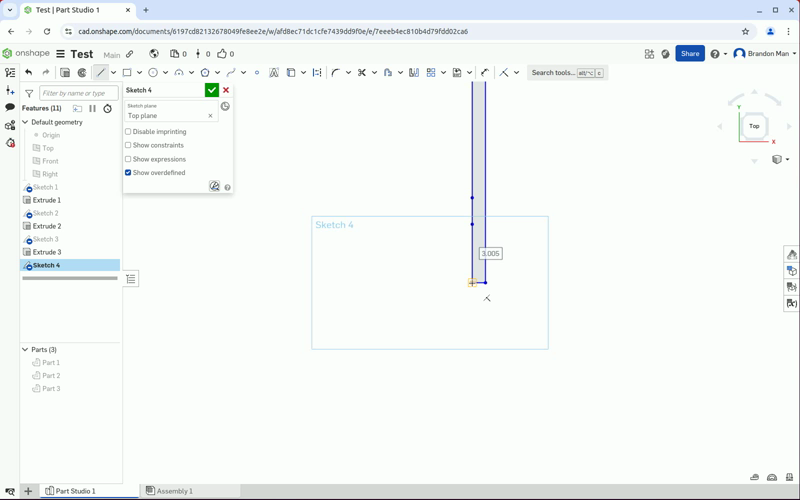
scroll(-6)
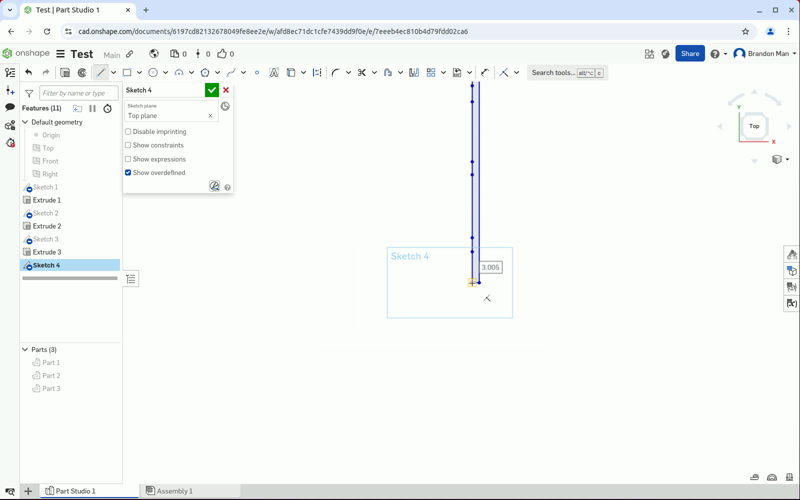
scroll(-6)
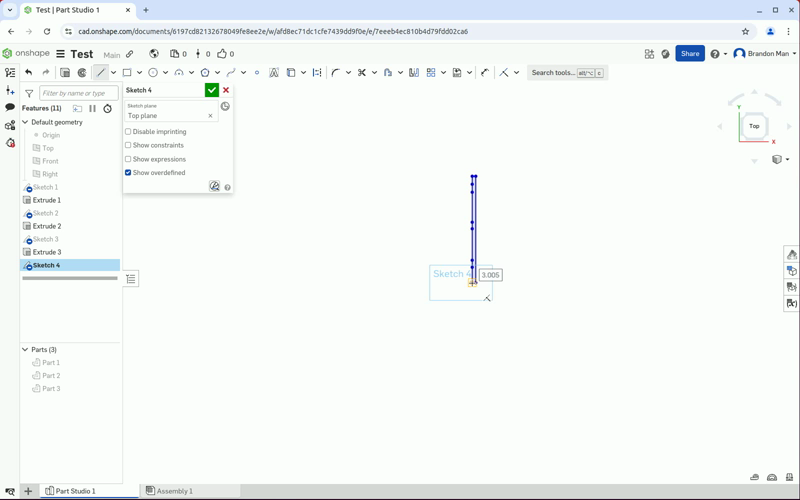
key(esc)
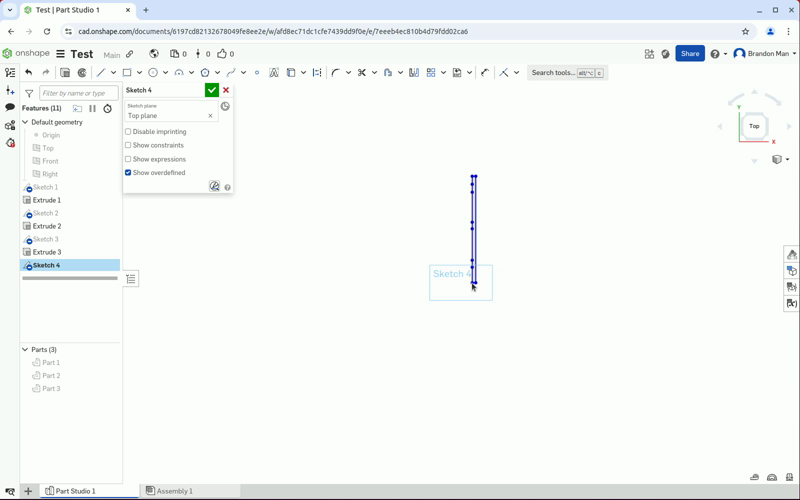
mouse_move(474, 234)
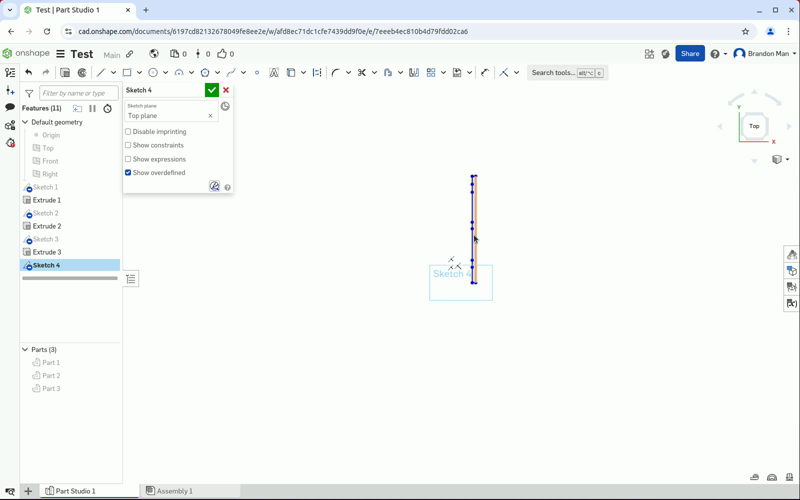
scroll(6)
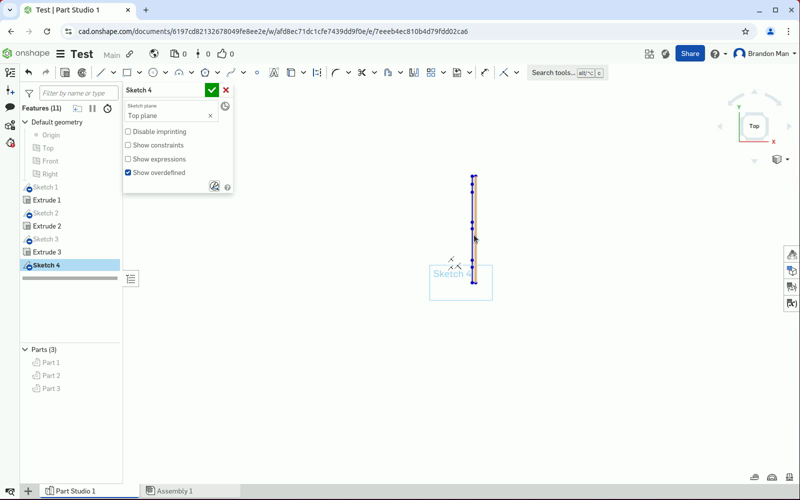
scroll(6)
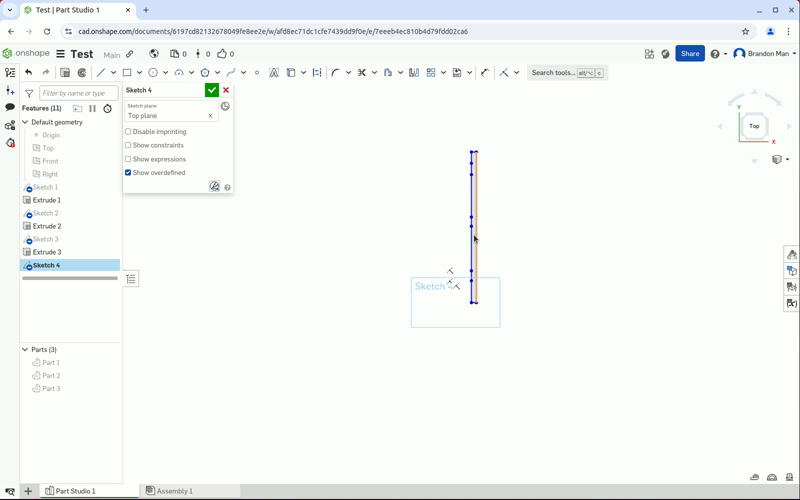
scroll(6)
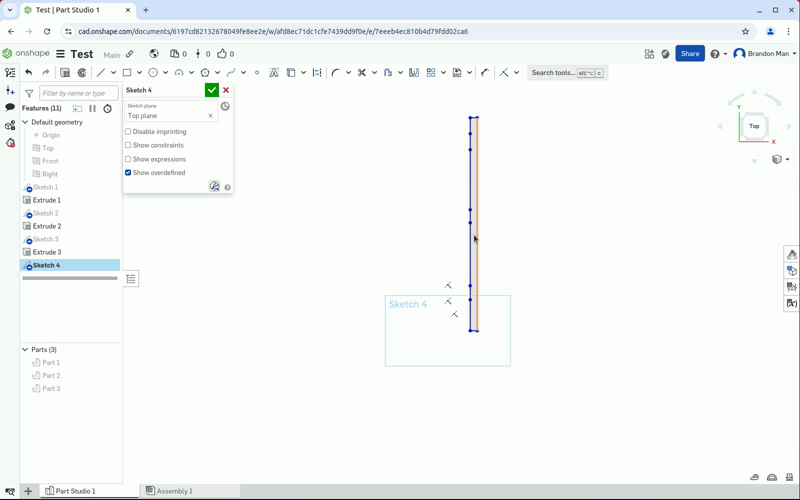
scroll(6)
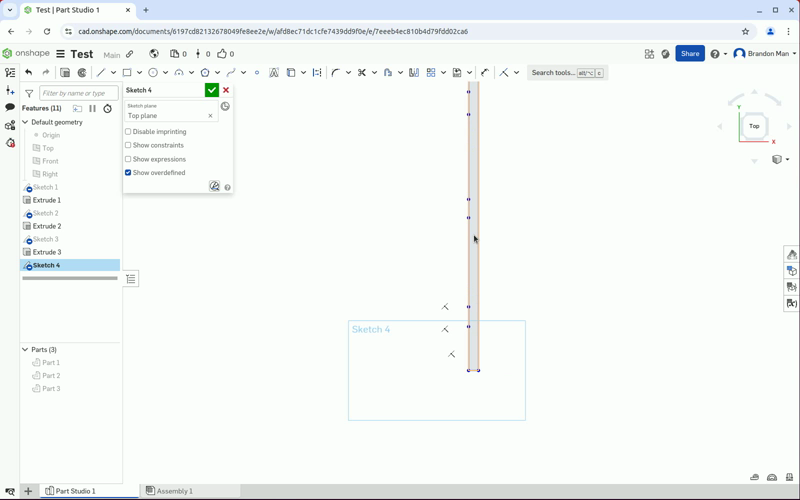
scroll(6)
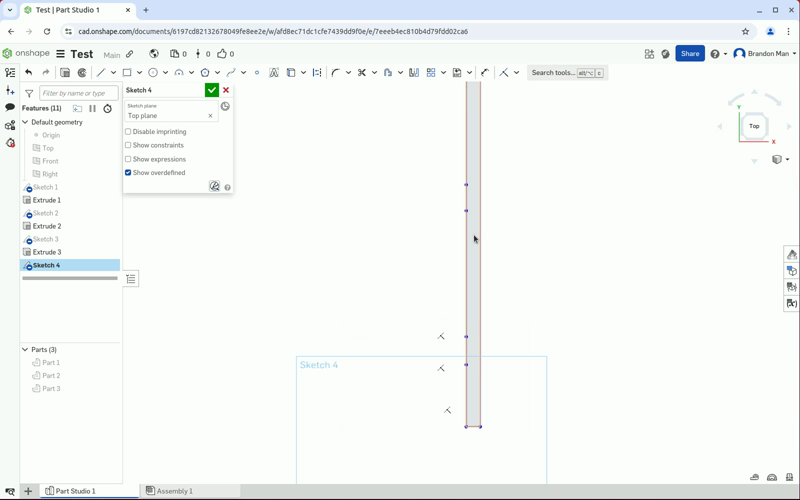
scroll(6)
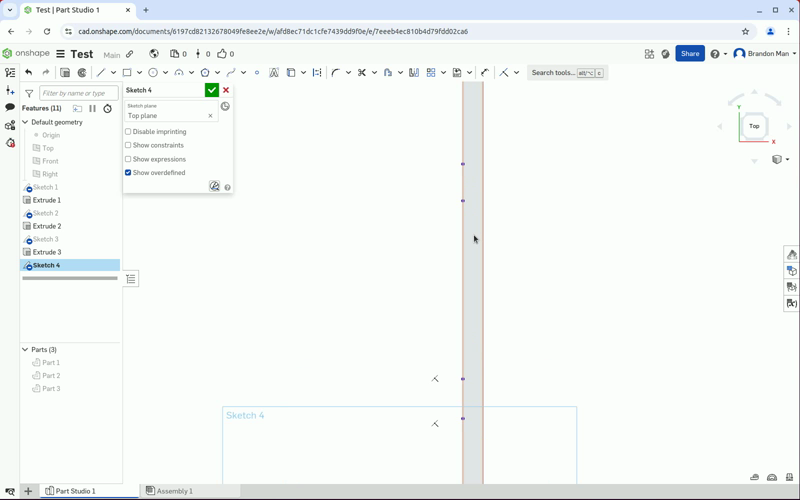
scroll(6)
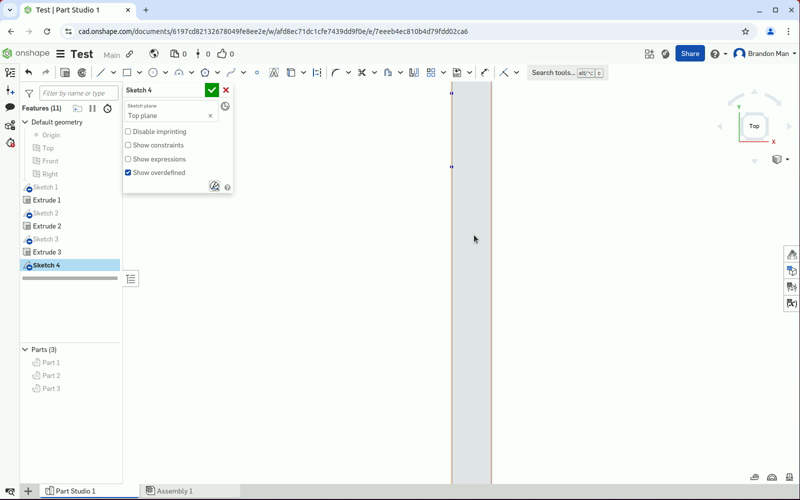
click(474, 234)
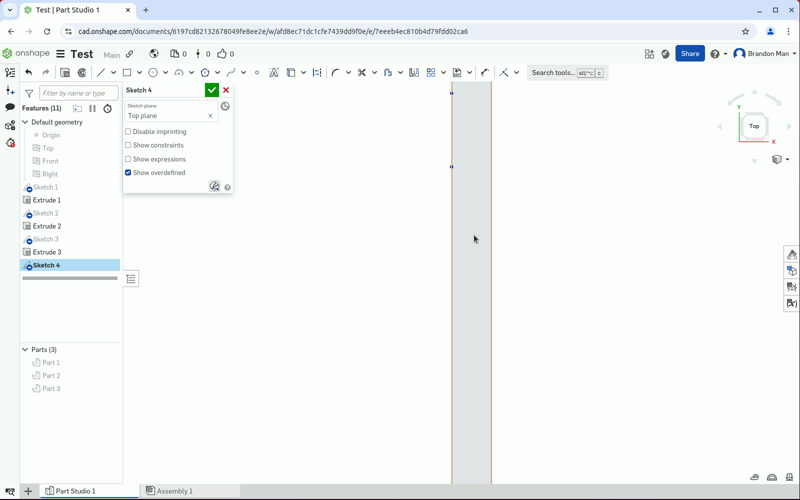
scroll(-6)
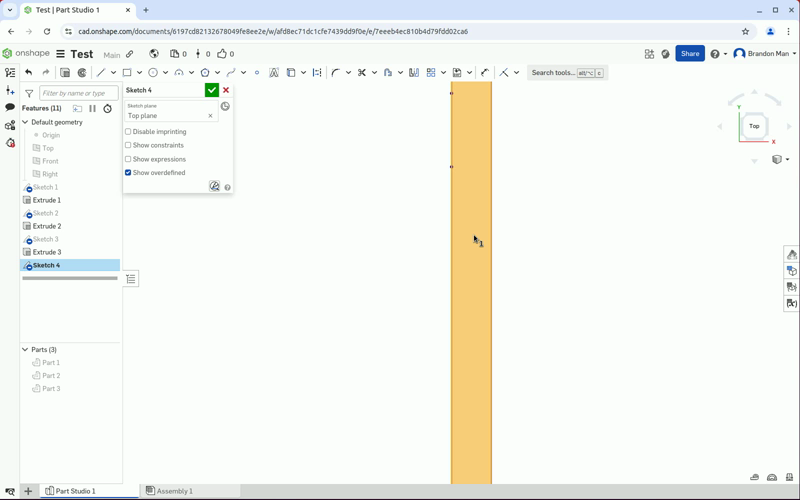
scroll(-6)
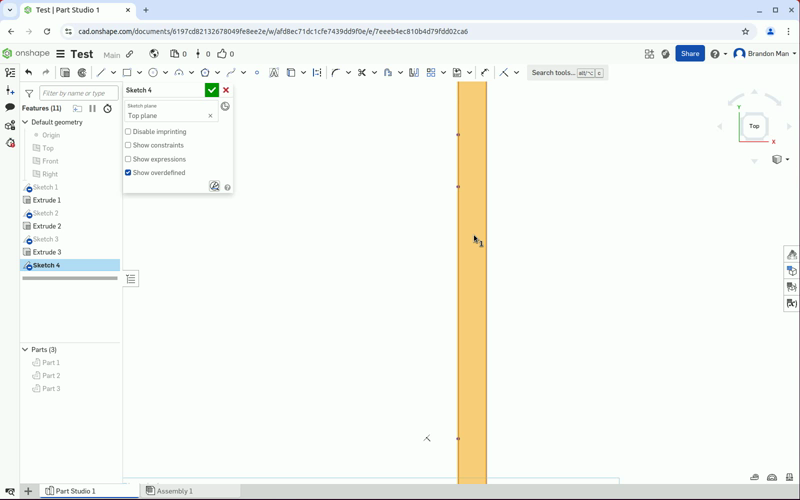
scroll(-6)
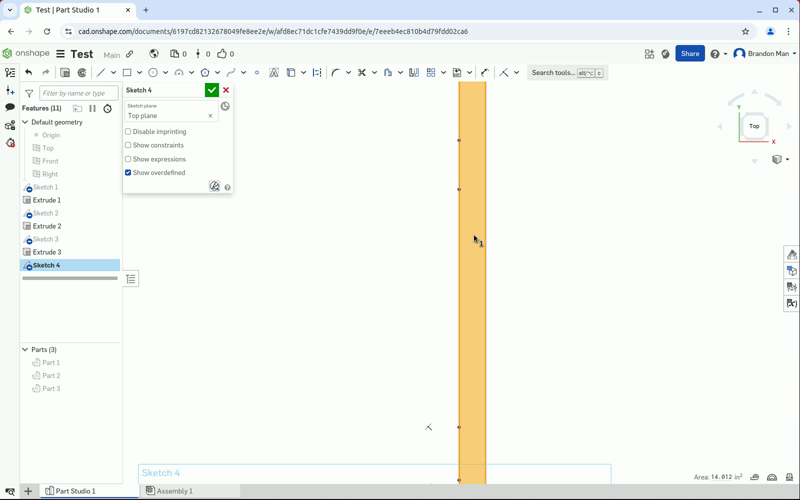
scroll(-6)
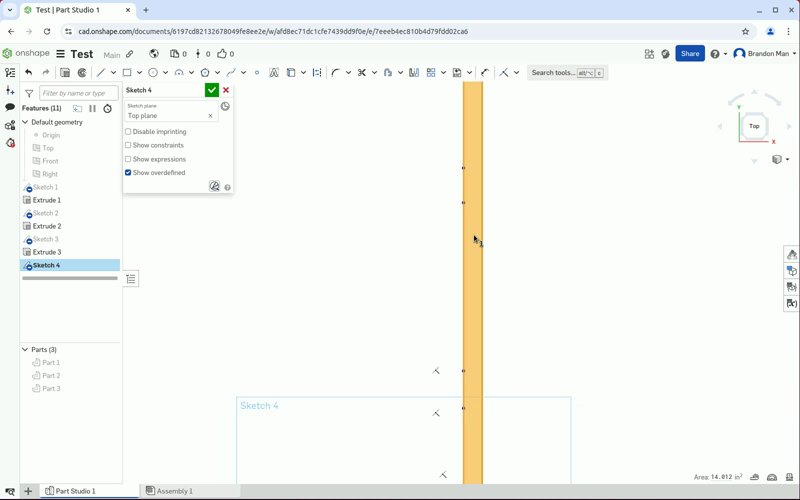
scroll(-6)
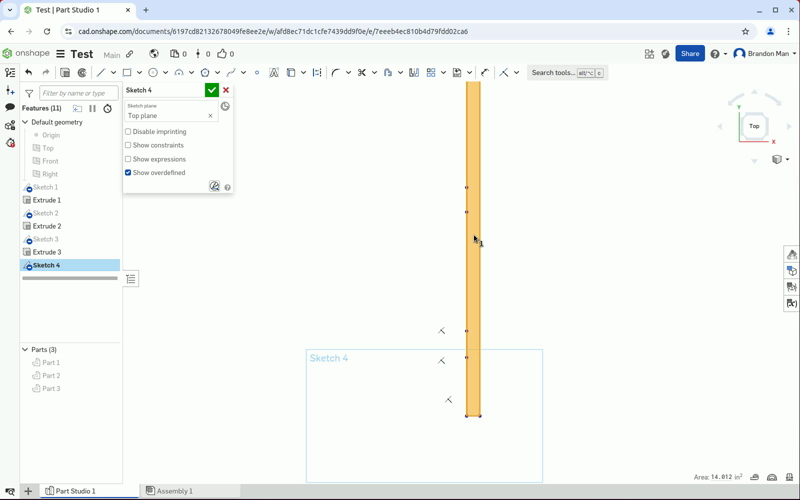
scroll(-6)
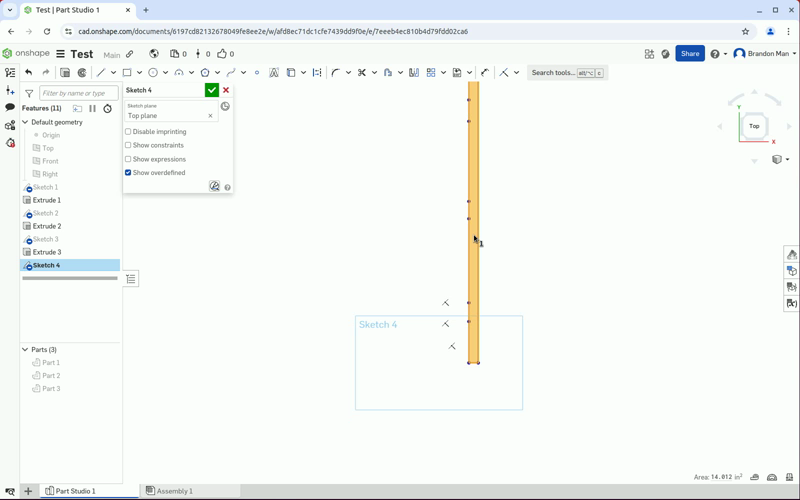
scroll(-6)
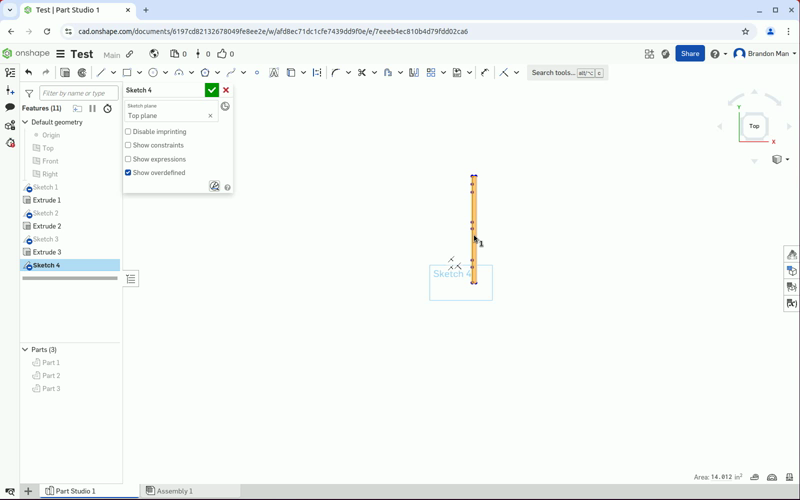
mouse_move(73, 352)
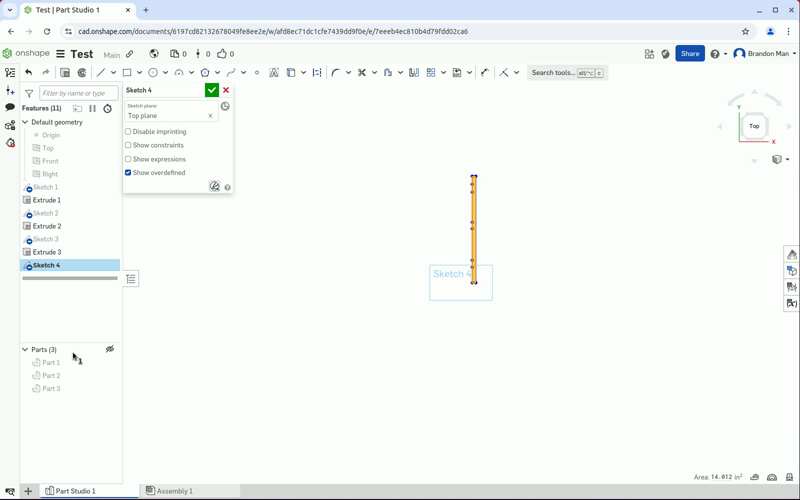
key(shift+y)
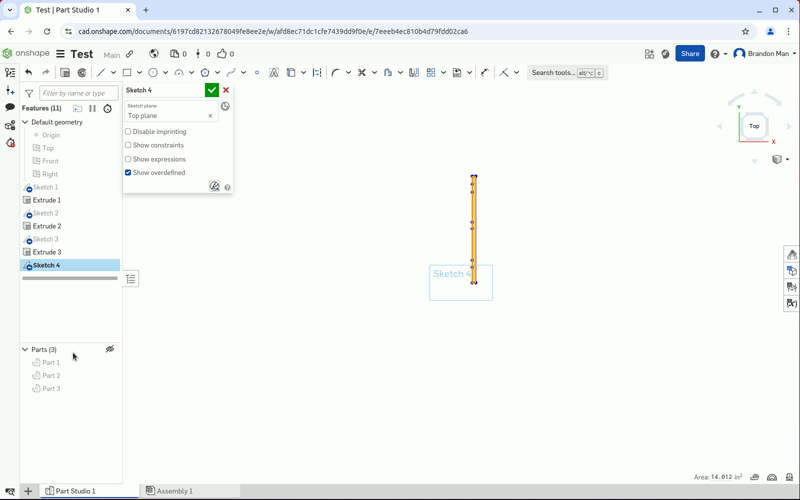
key(shift+e)
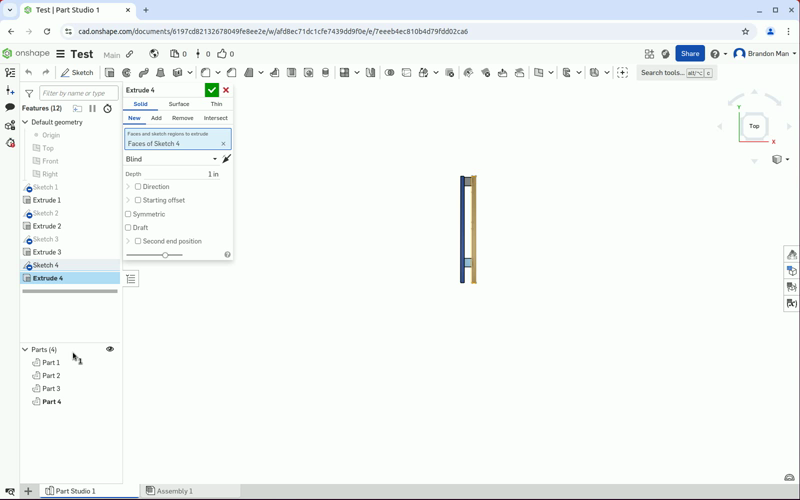
mouse_move(143, 106)
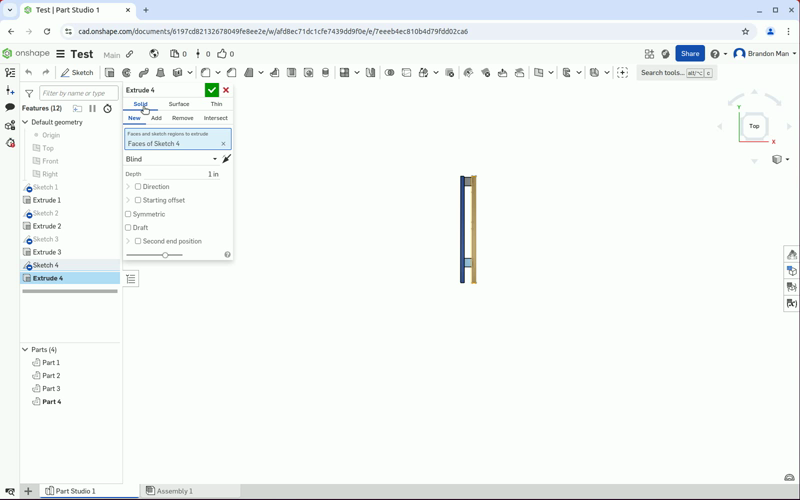
click(143, 106)
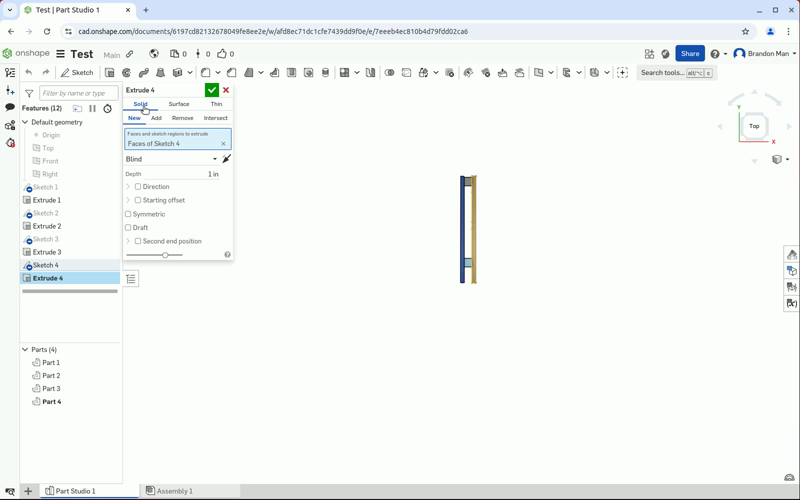
mouse_move(137, 120)
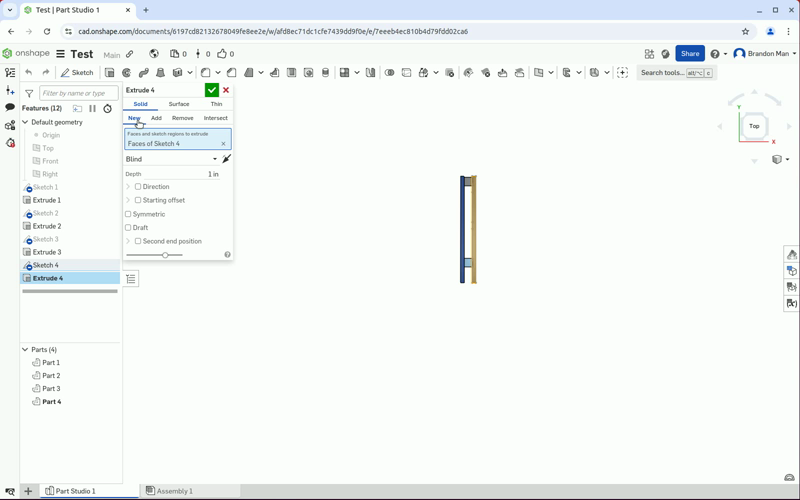
click(137, 120)
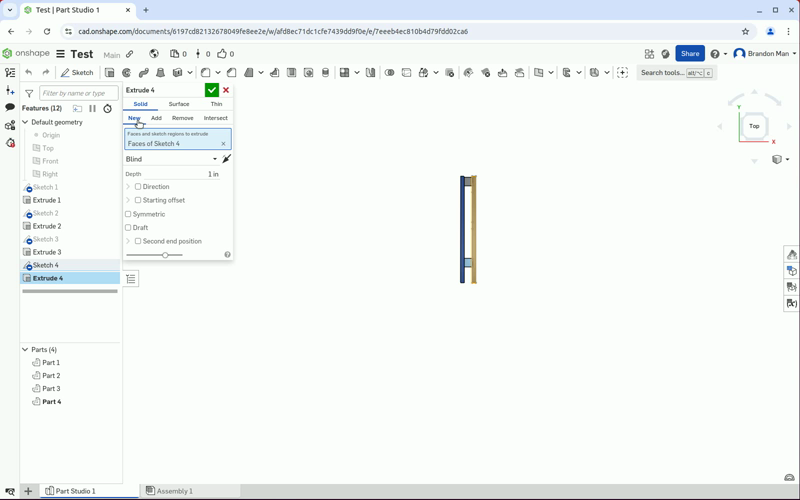
key(tab, 4)
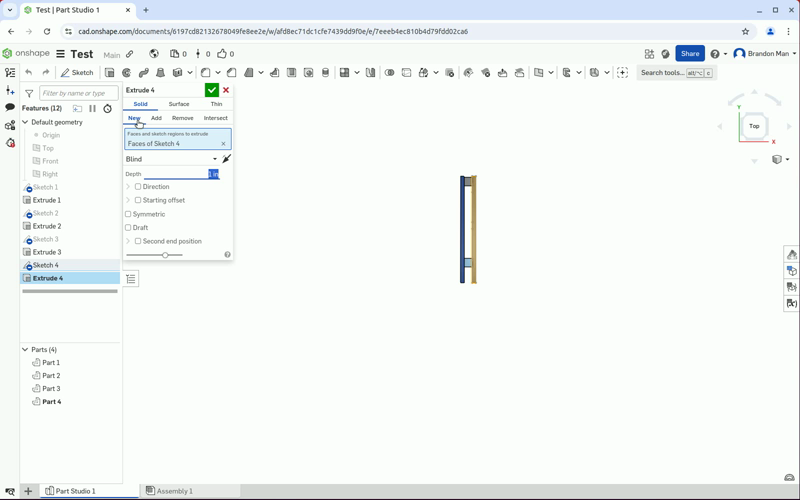
text(1.444)
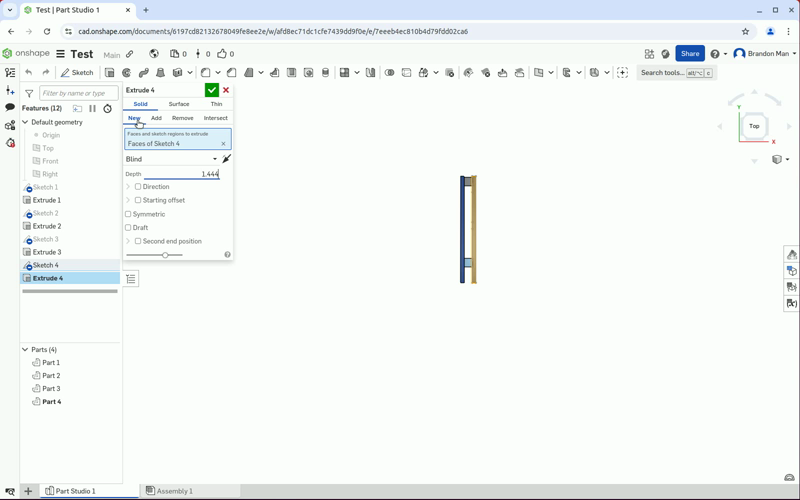
key(enter)
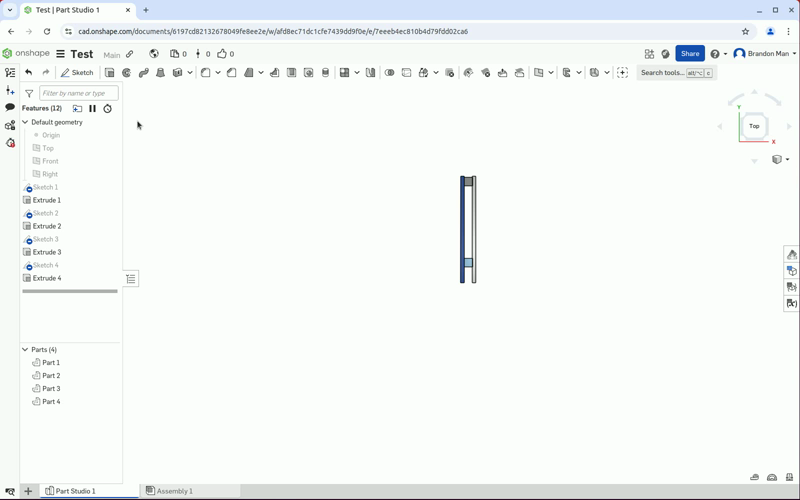
key(shift+h)
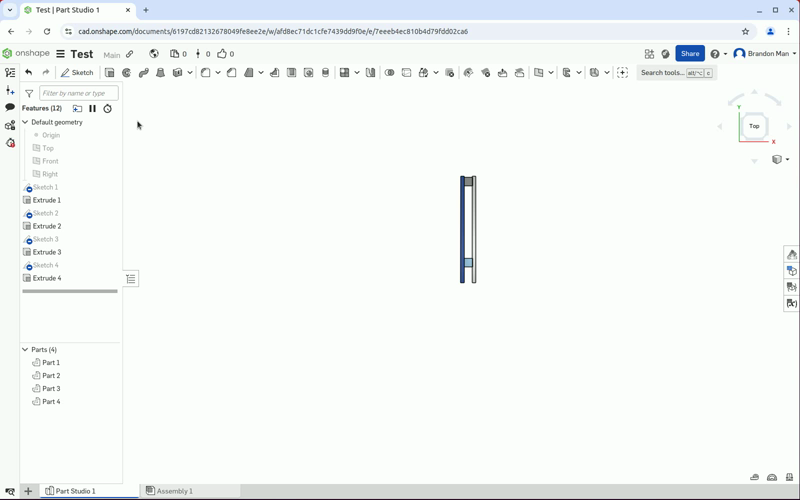
key(shift+h)
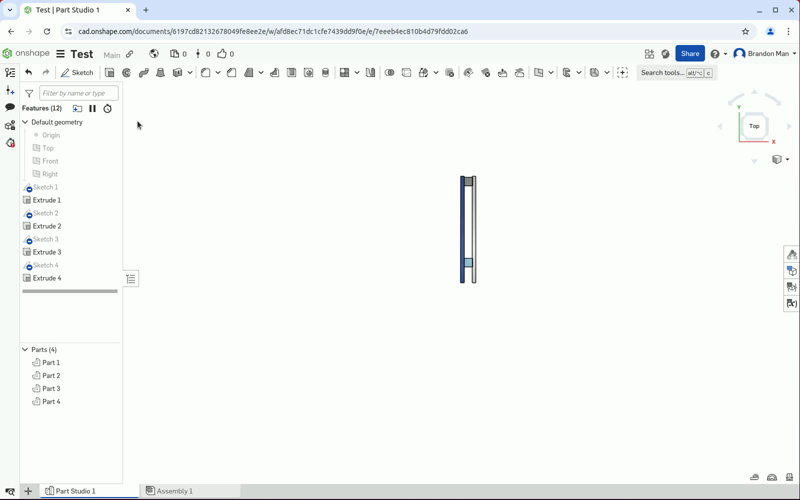
mouse_move(73, 189)
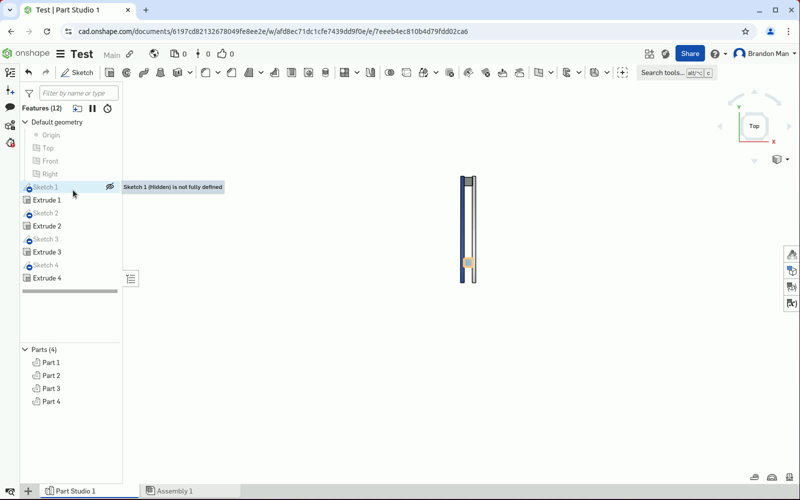
click(73, 189)
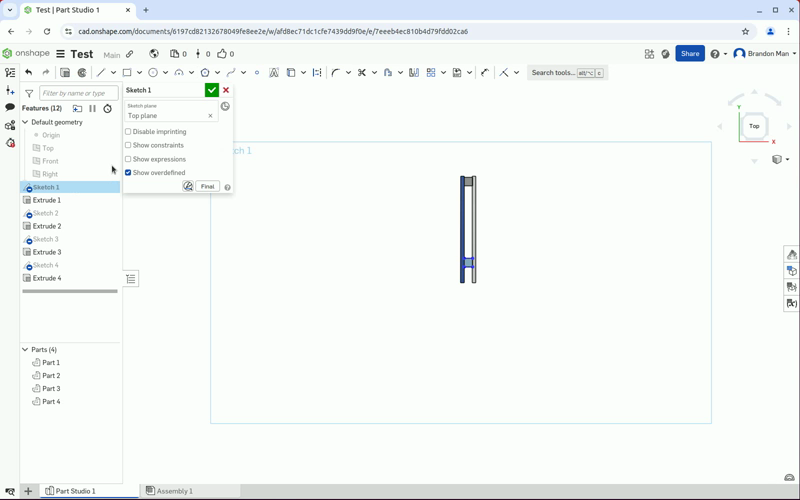
mouse_move(229, 92)
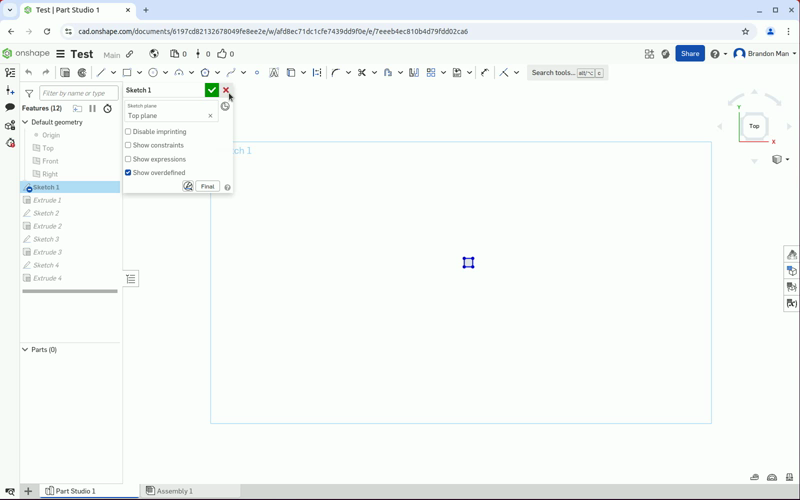
click(229, 92)
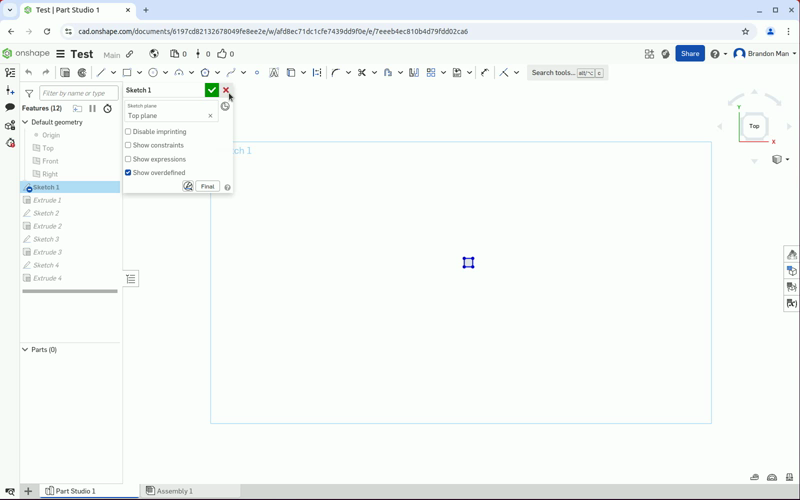
key(shift+s)
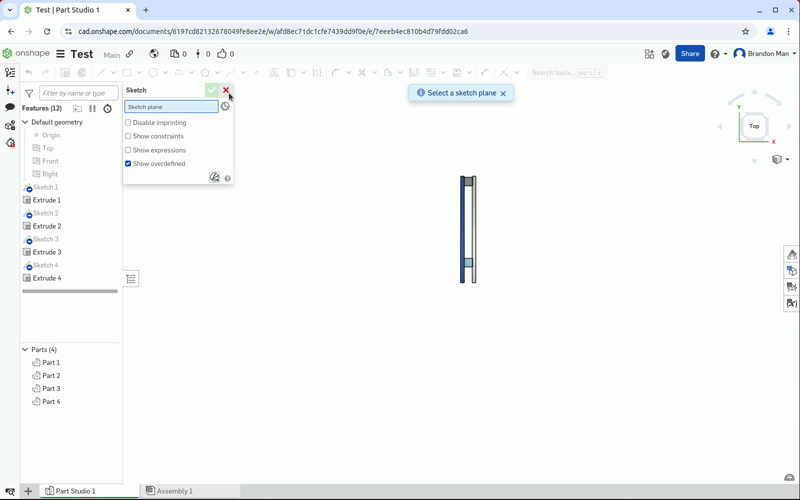
mouse_move(73, 150)
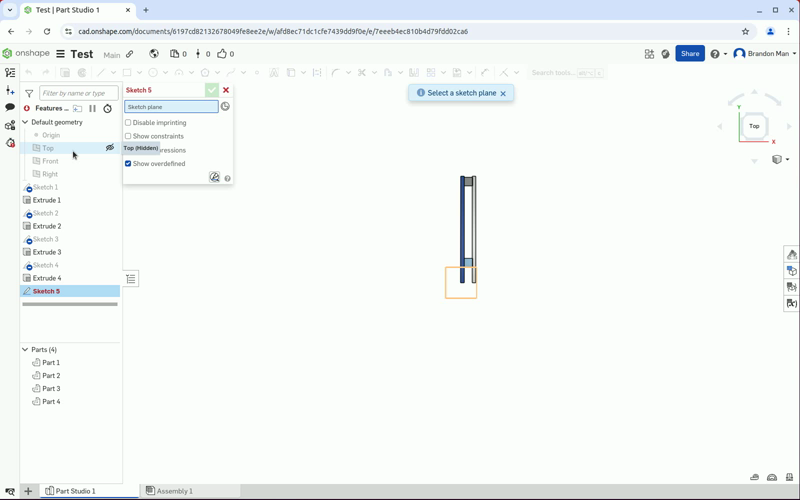
click(73, 150)
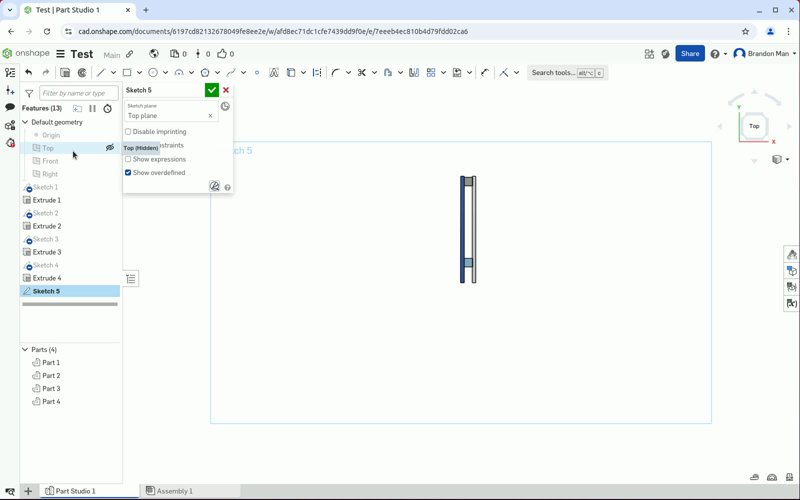
mouse_move(73, 352)
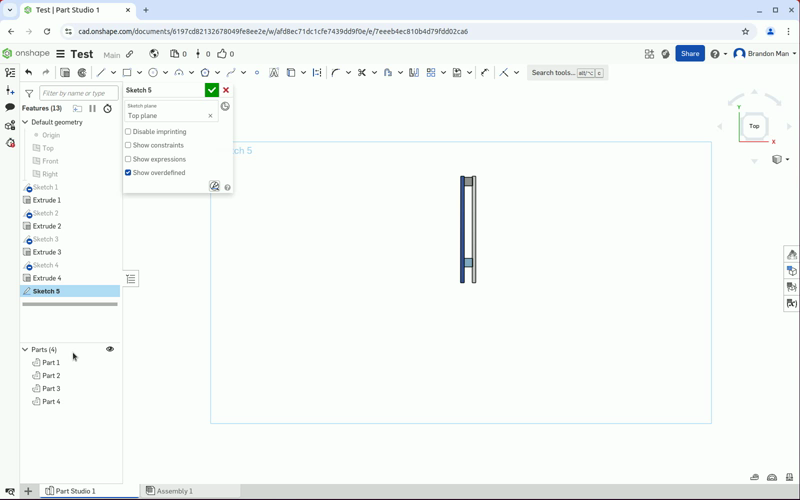
key(y)
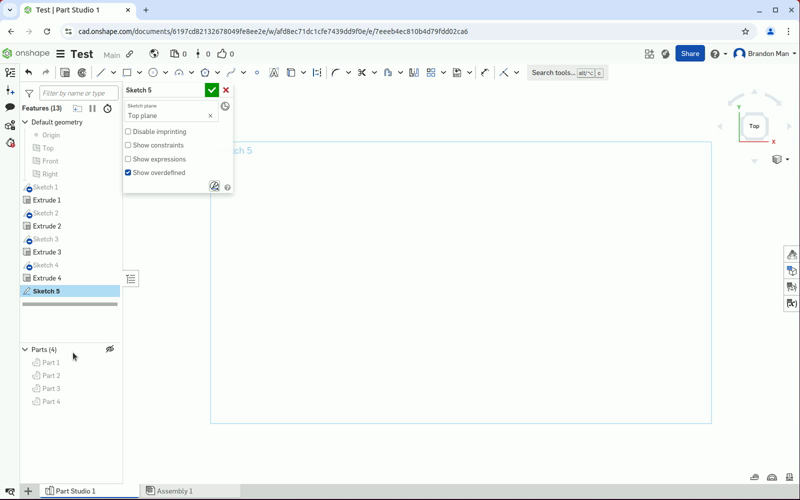
key(l)
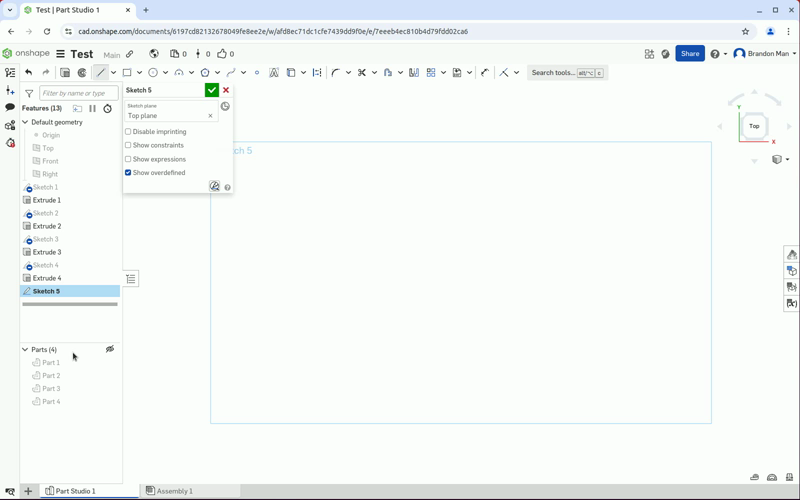
key_down(shift)
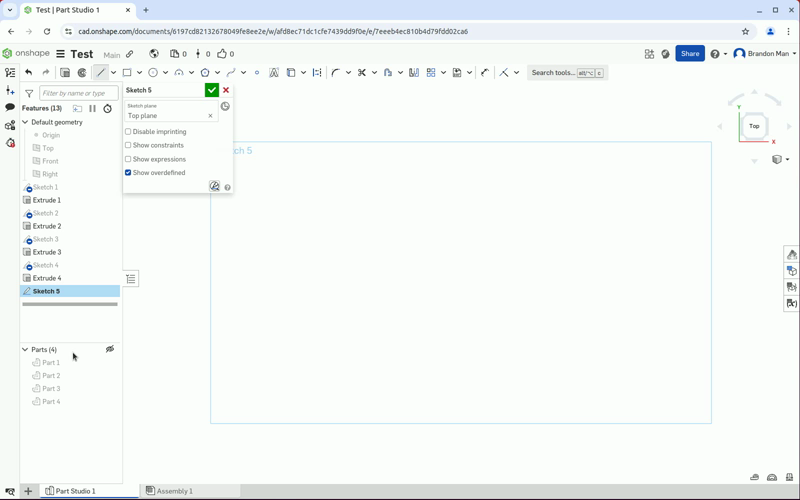
mouse_move(464, 230)
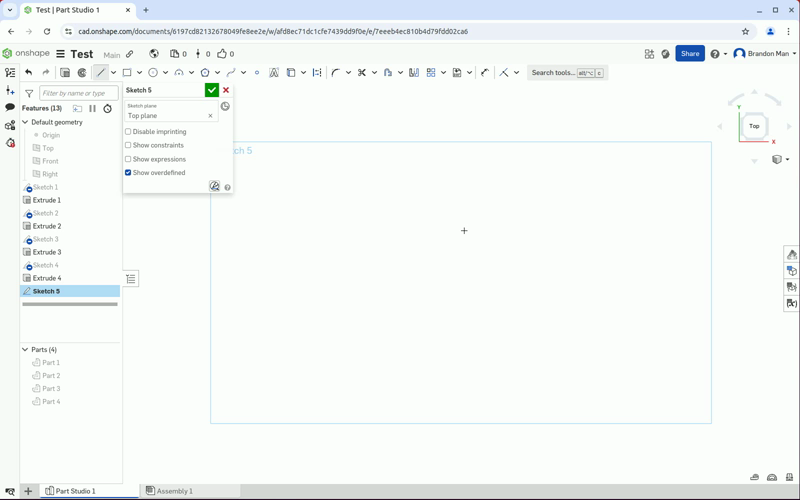
click(464, 230)
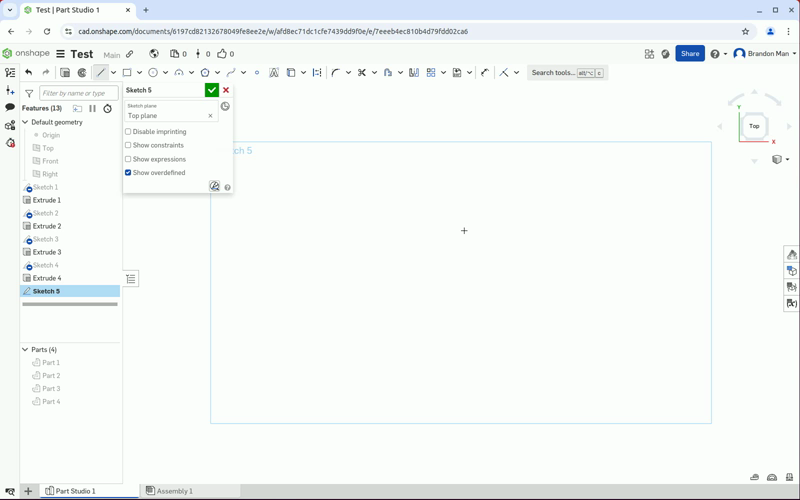
key_up(shift)
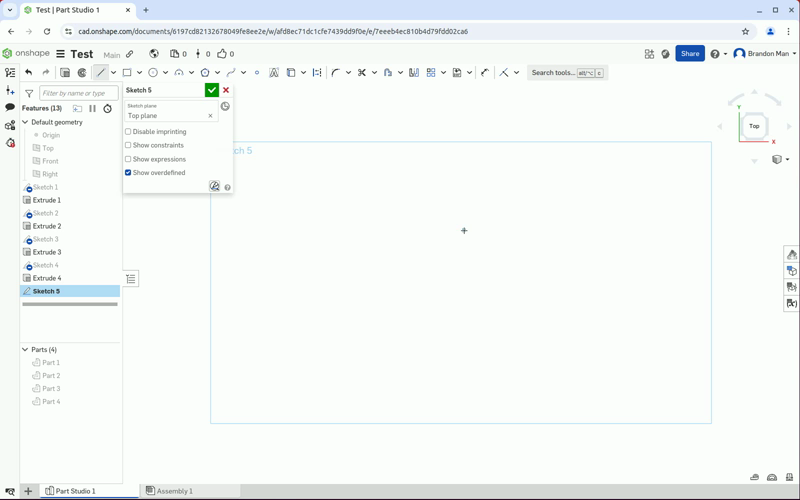
key_down(shift)
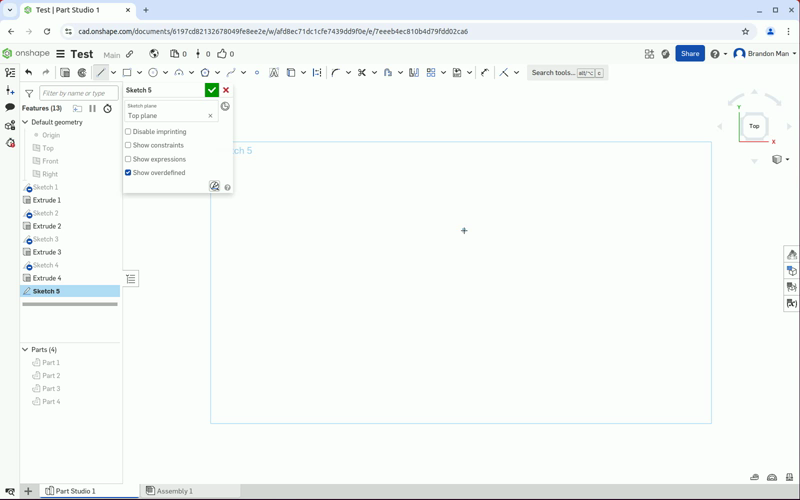
mouse_move(494, 230)
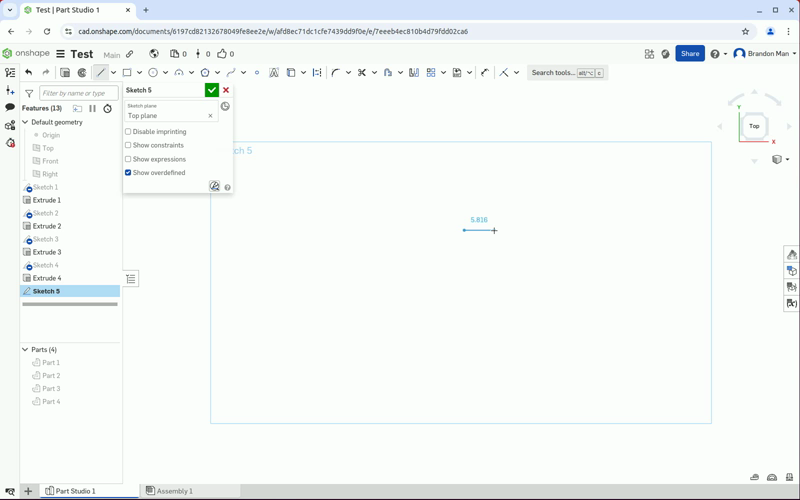
mouse_move(472, 230)
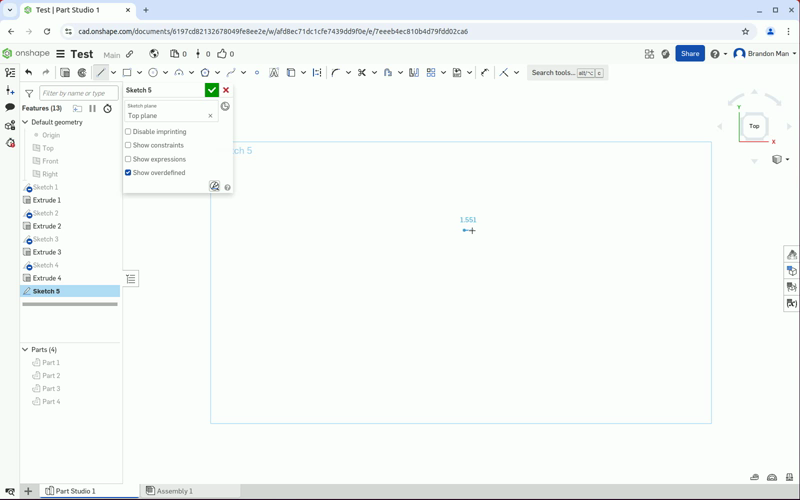
click(472, 230)
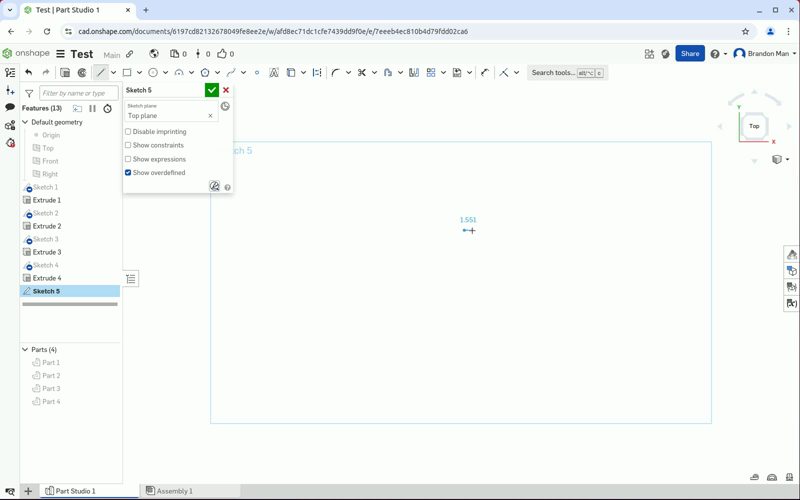
key_up(shift)
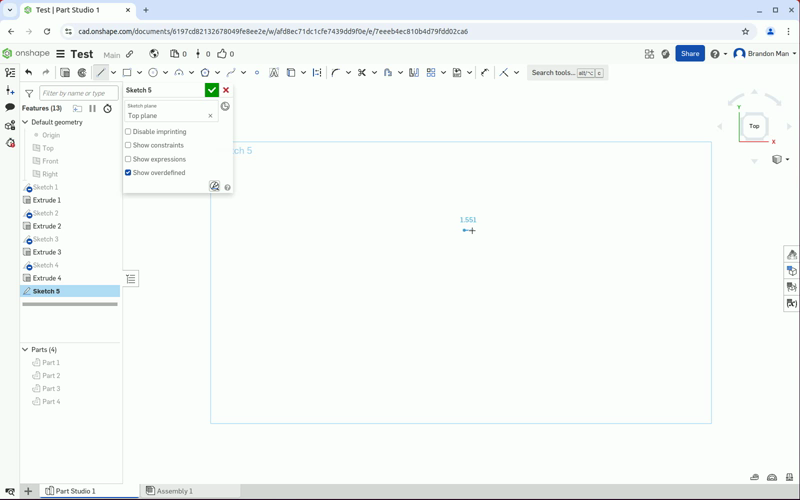
key_down(shift)
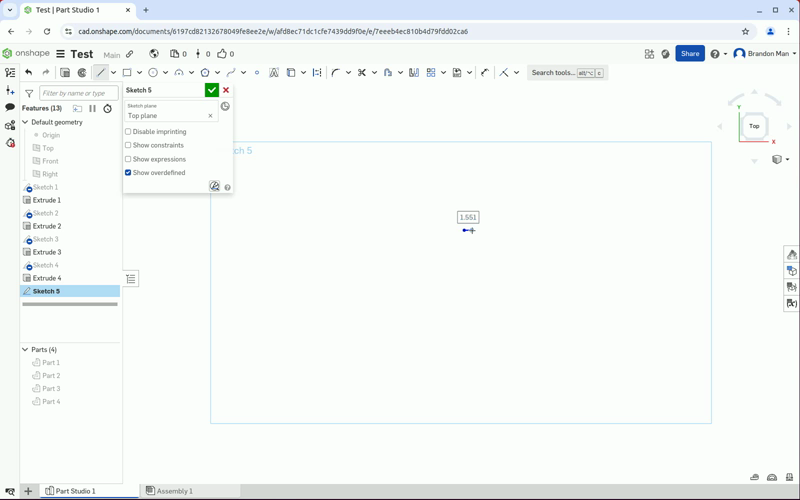
mouse_move(502, 230)
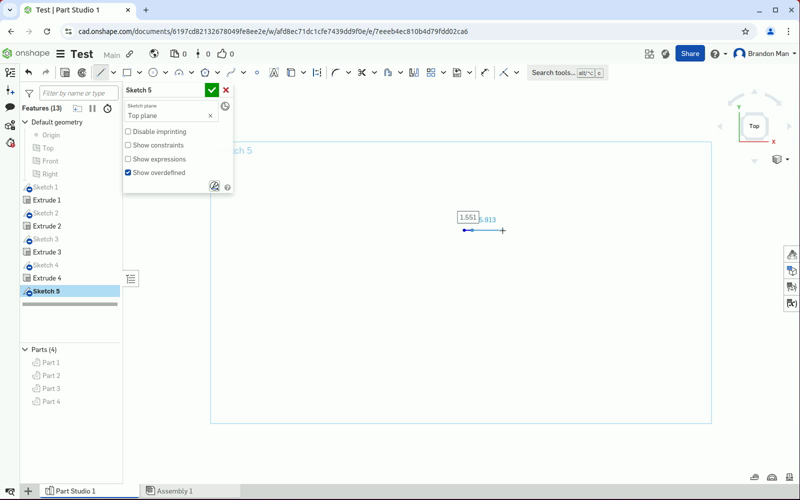
mouse_move(472, 222)
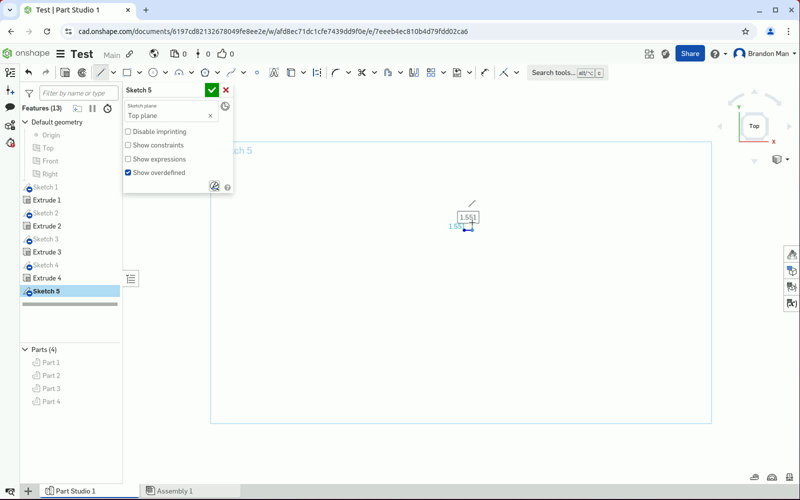
click(472, 222)
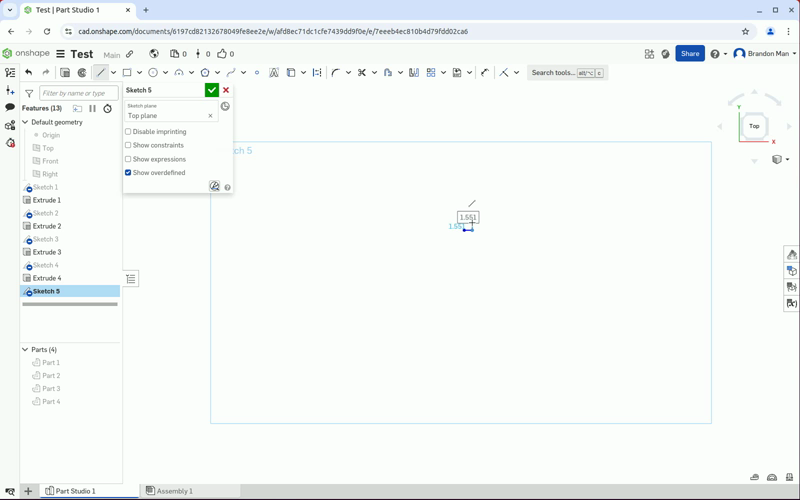
key_up(shift)
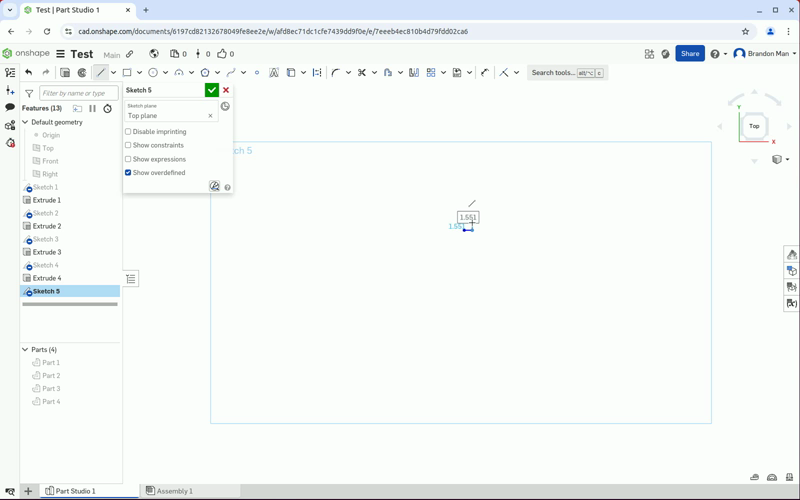
key_down(shift)
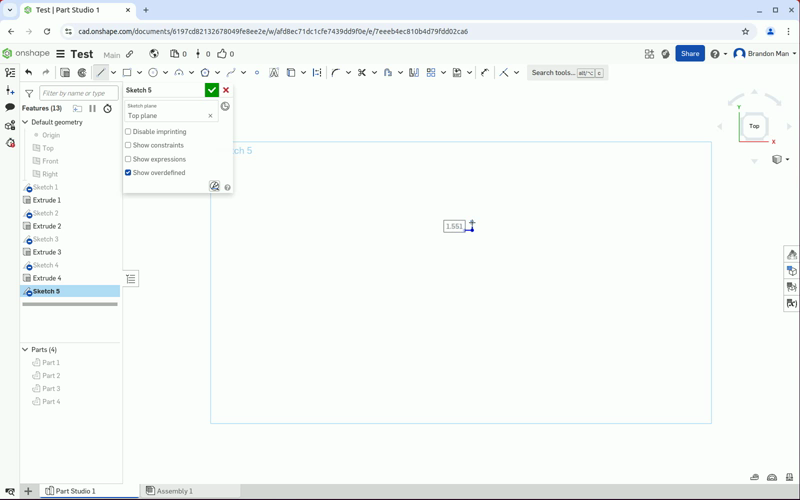
mouse_move(502, 222)
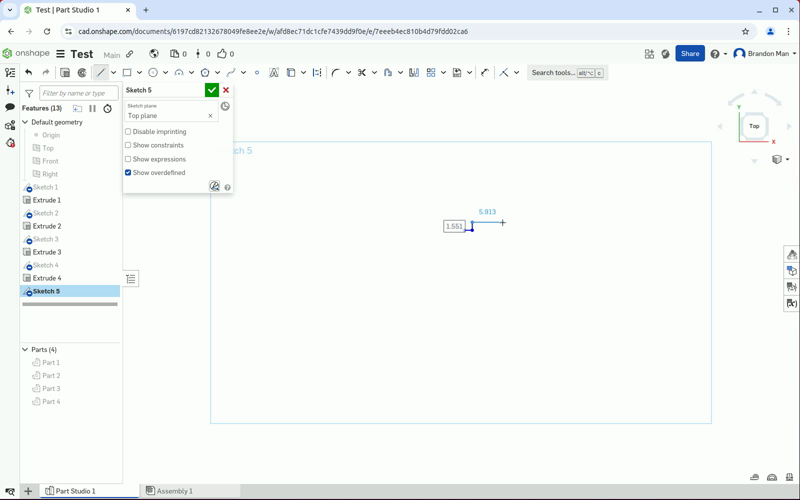
mouse_move(464, 222)
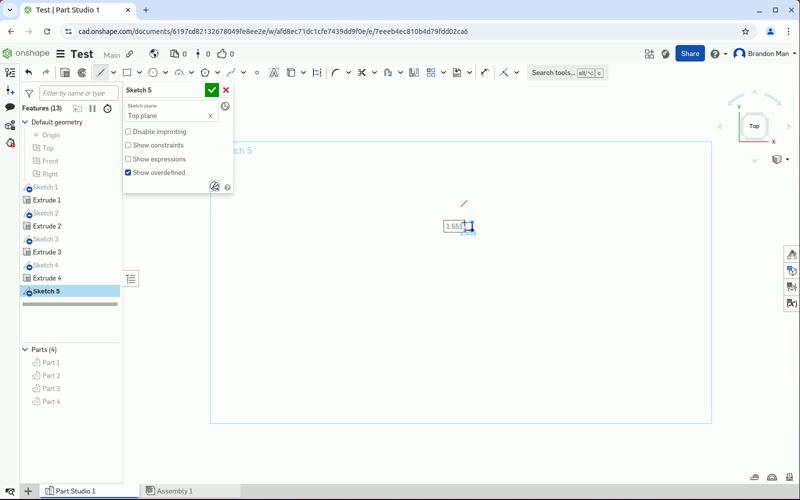
click(464, 222)
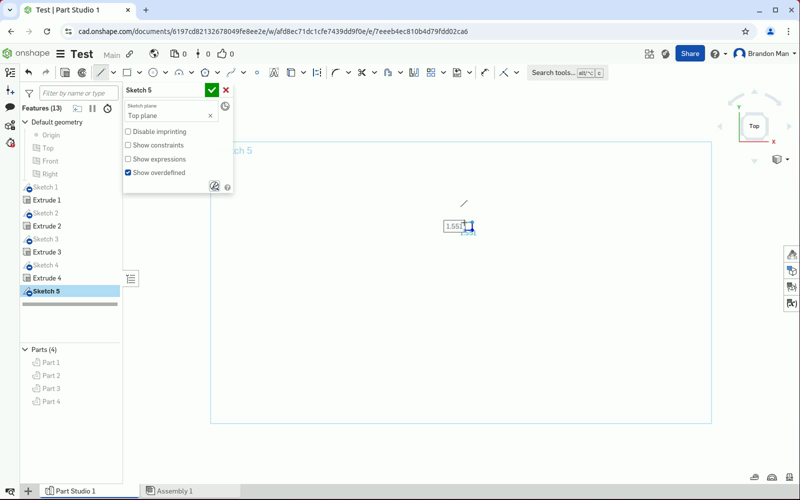
key_up(shift)
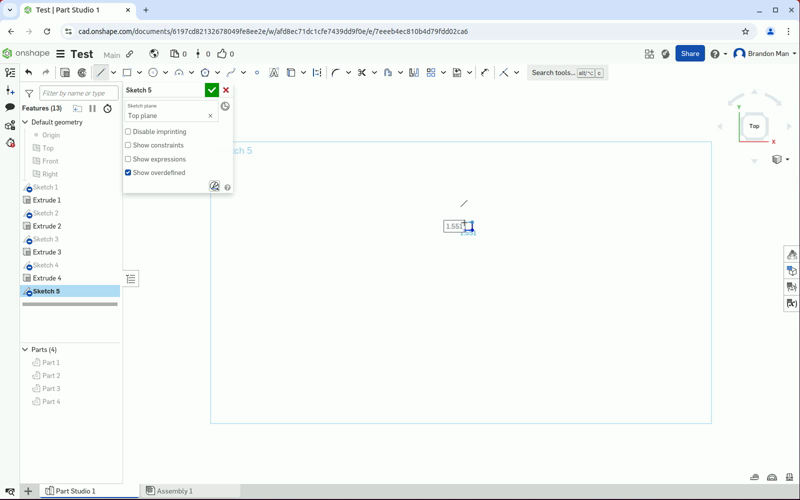
mouse_move(494, 222)
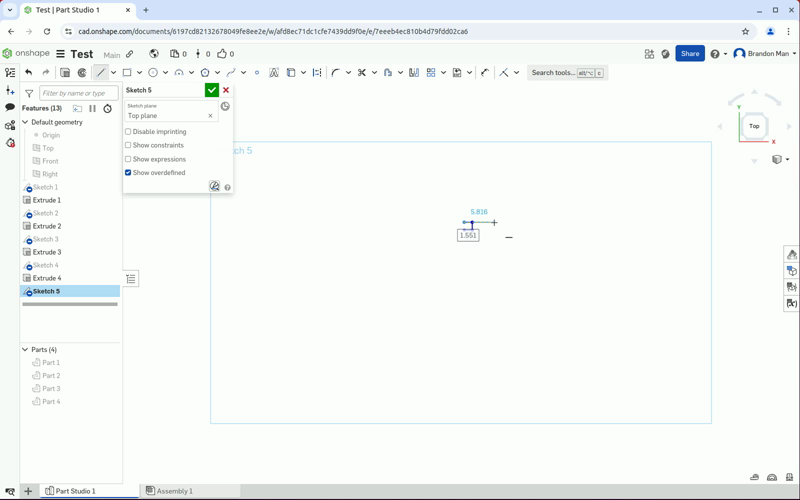
key_down(shift)
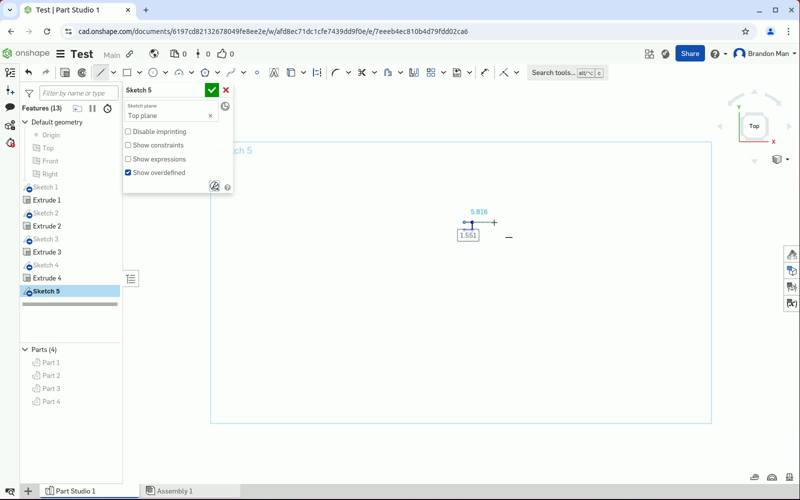
mouse_move(464, 230)
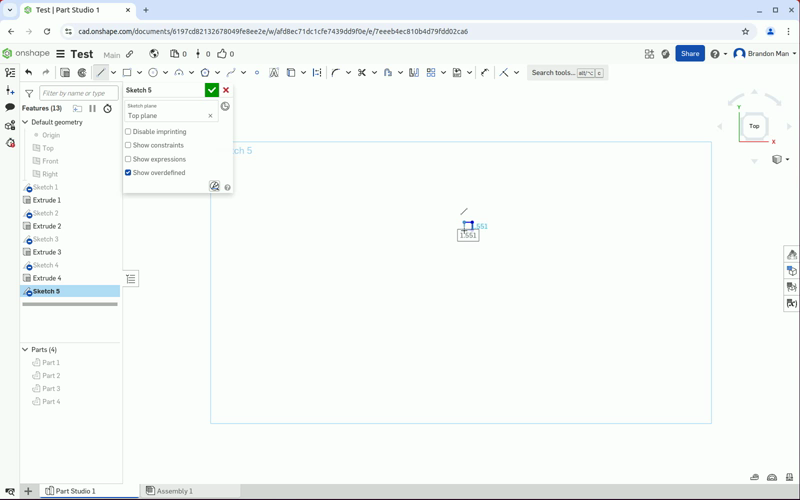
key_up(shift)
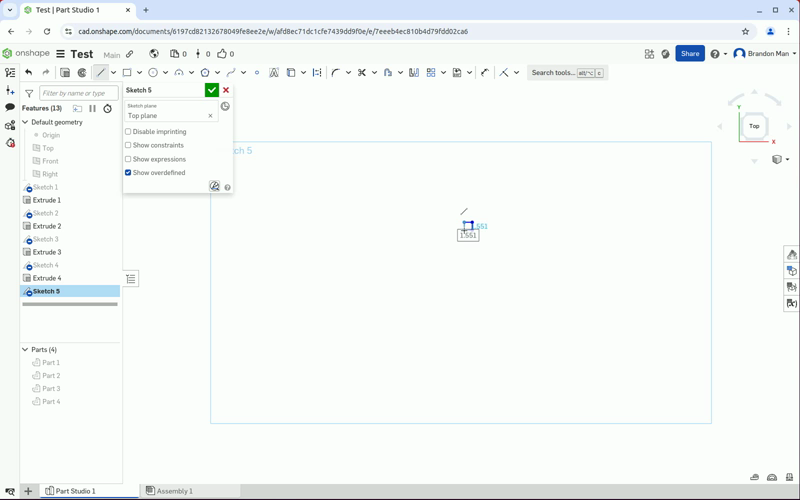
click(464, 230)
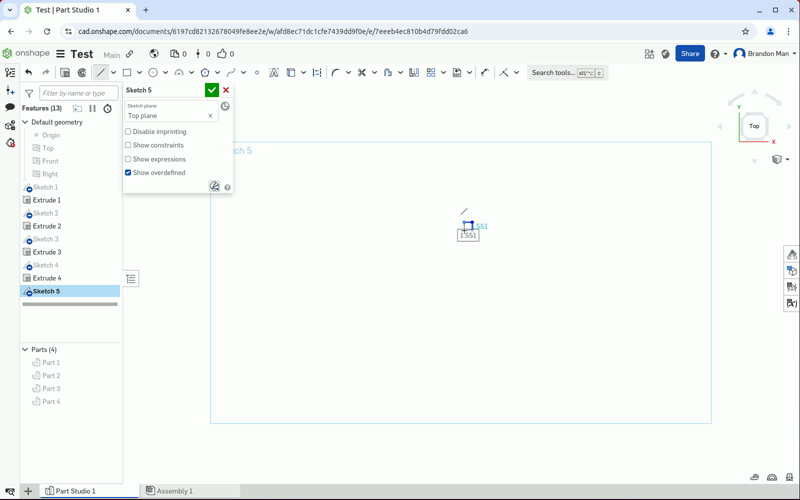
key(esc)
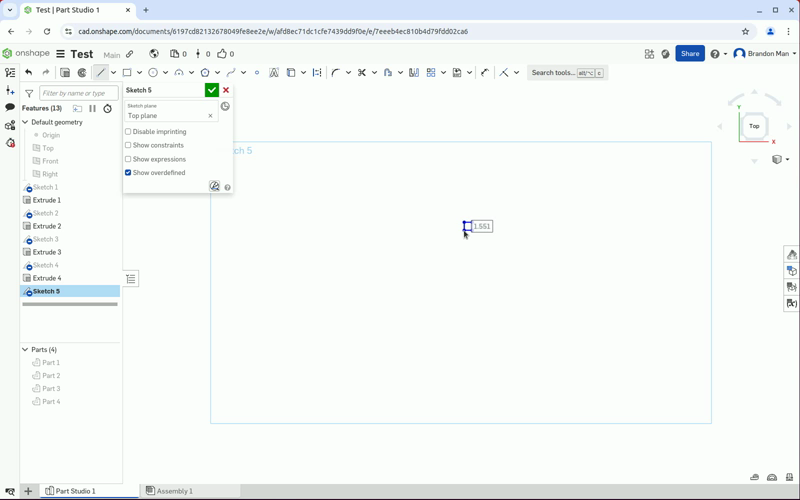
mouse_move(470, 227)
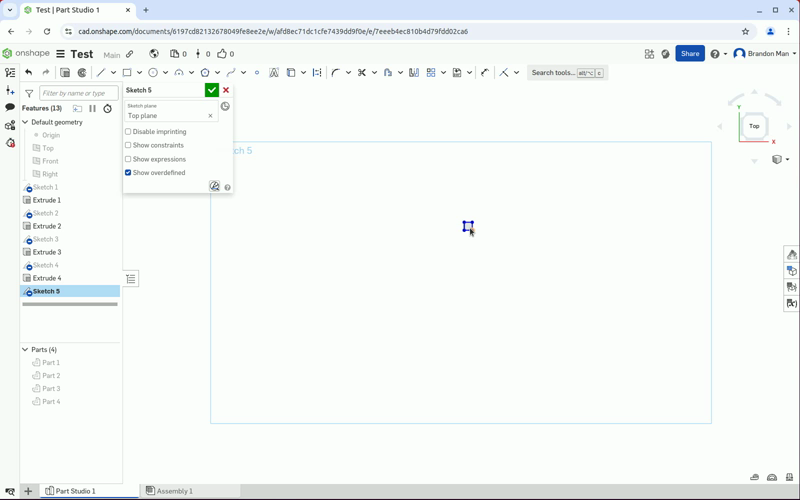
scroll(6)
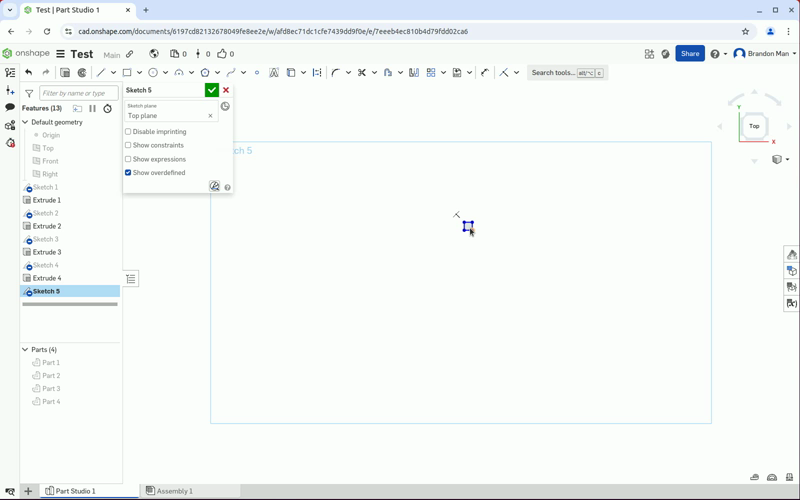
scroll(6)
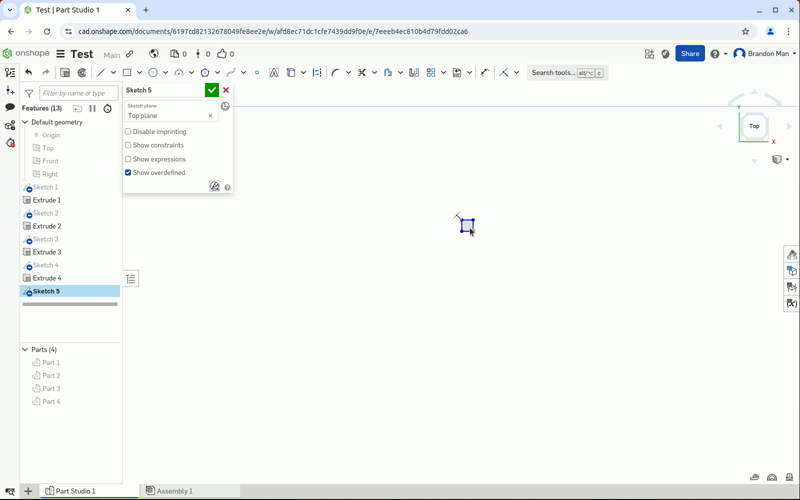
scroll(6)
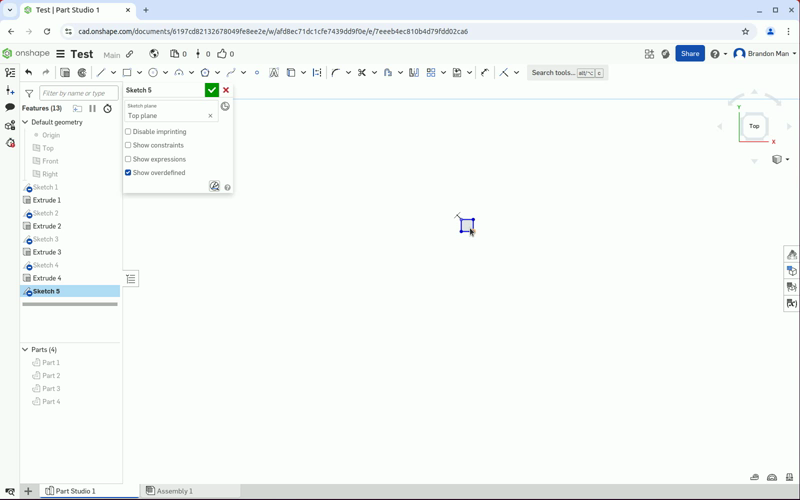
scroll(6)
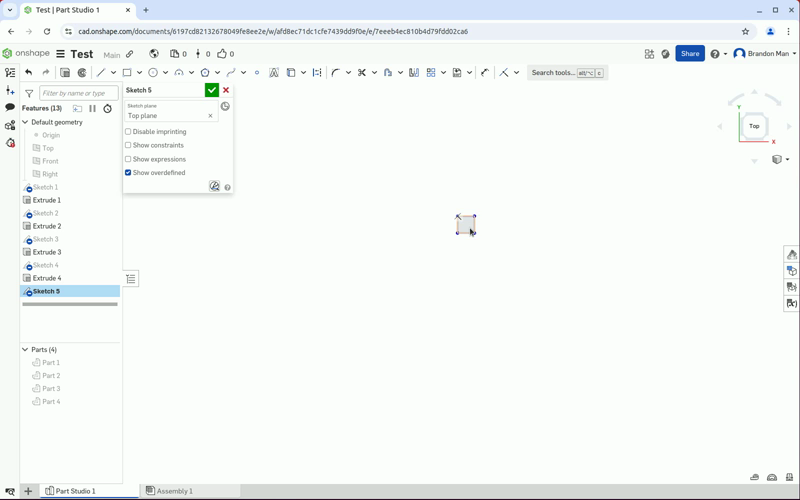
scroll(6)
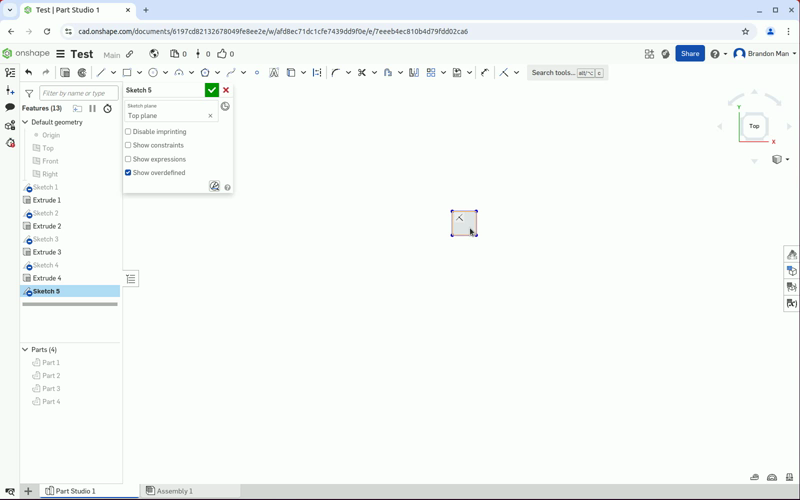
scroll(6)
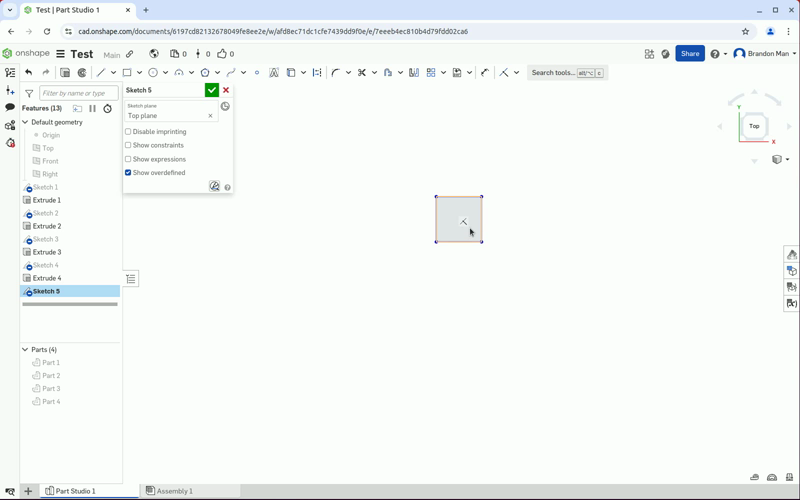
scroll(6)
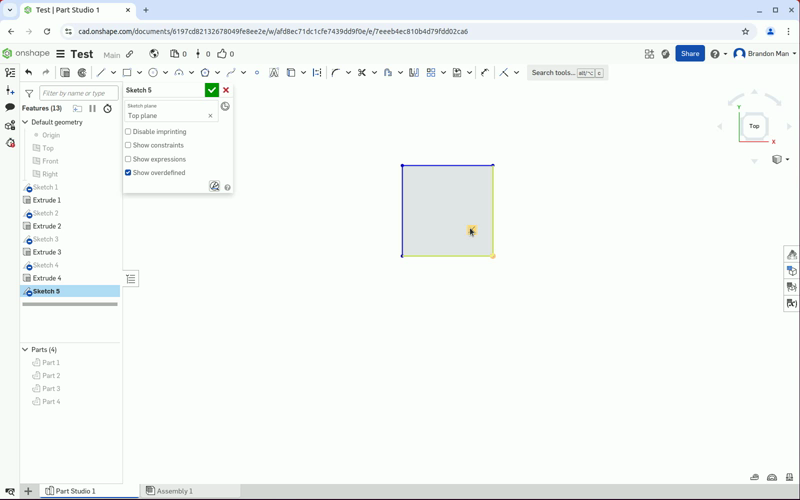
click(470, 227)
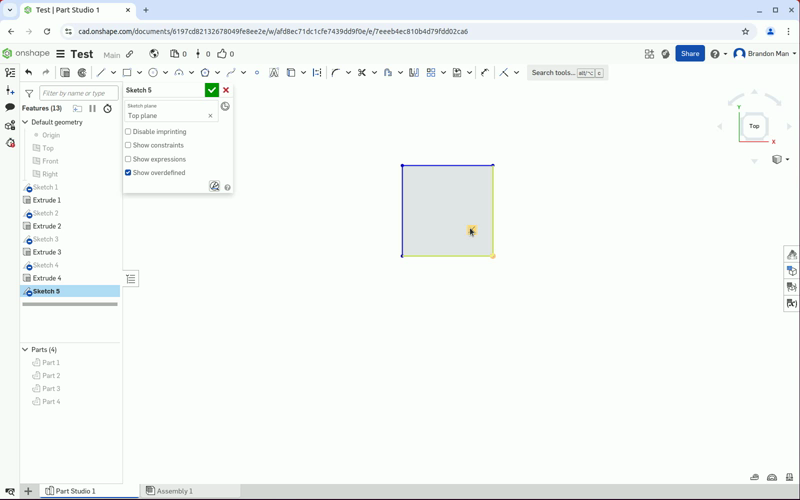
scroll(-6)
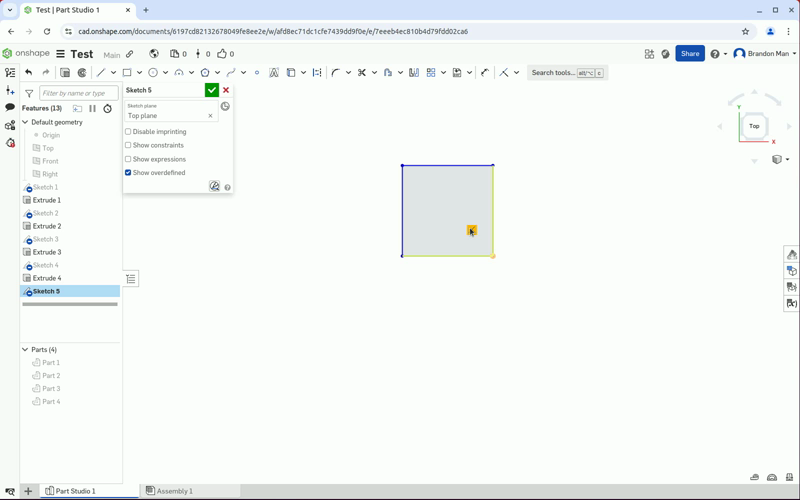
scroll(-6)
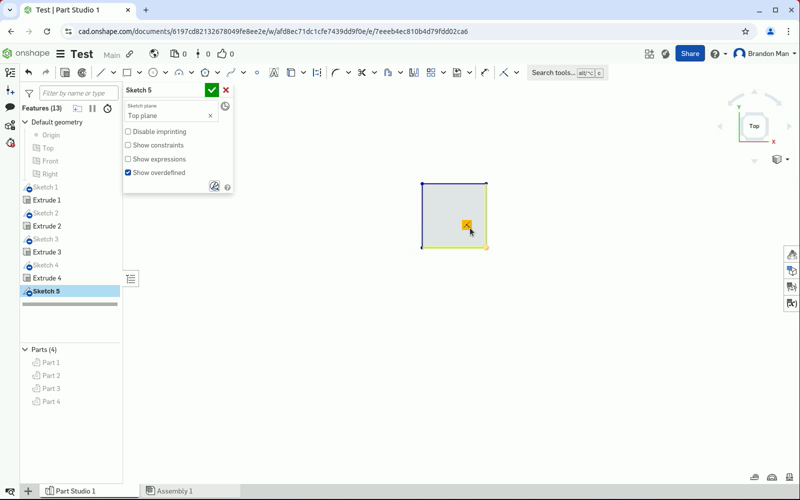
scroll(-6)
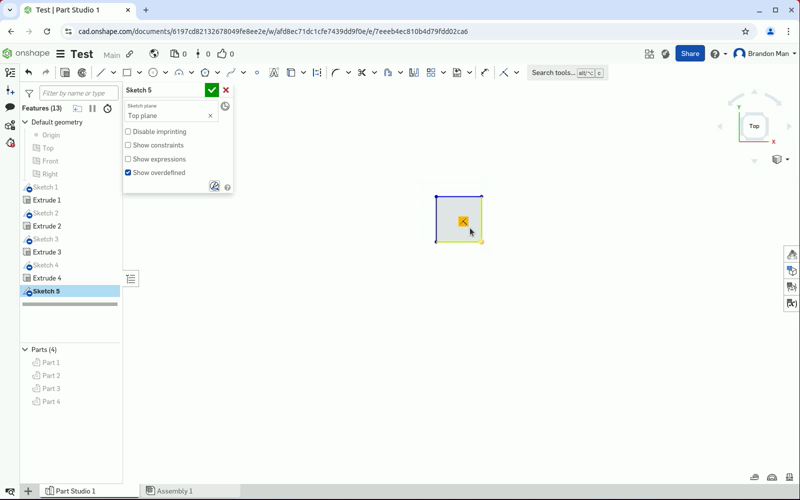
scroll(-6)
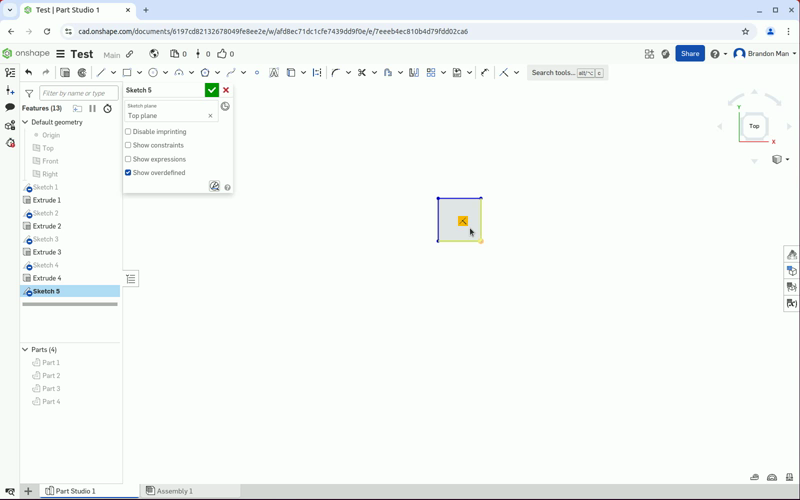
scroll(-6)
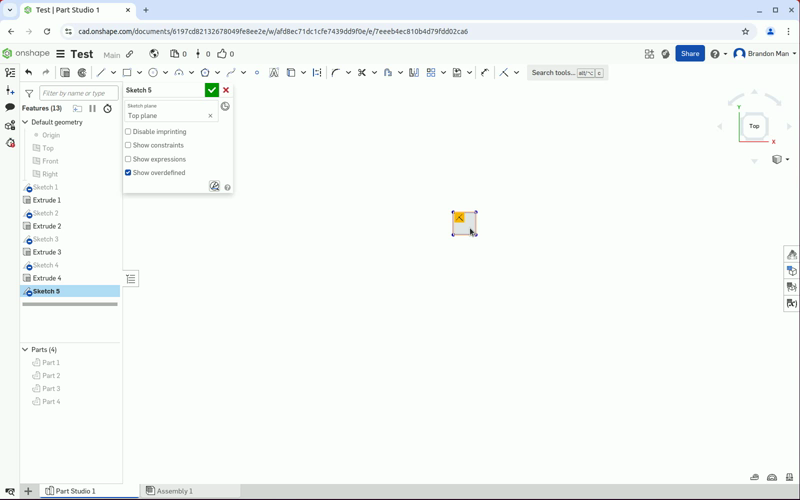
scroll(-6)
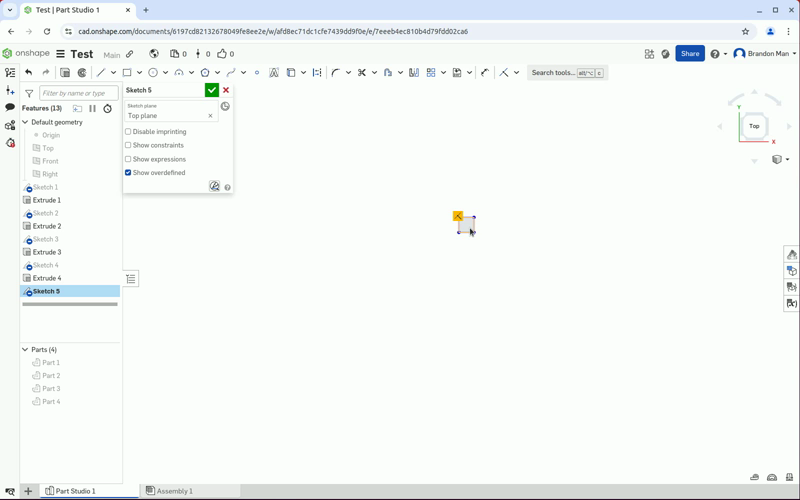
scroll(-6)
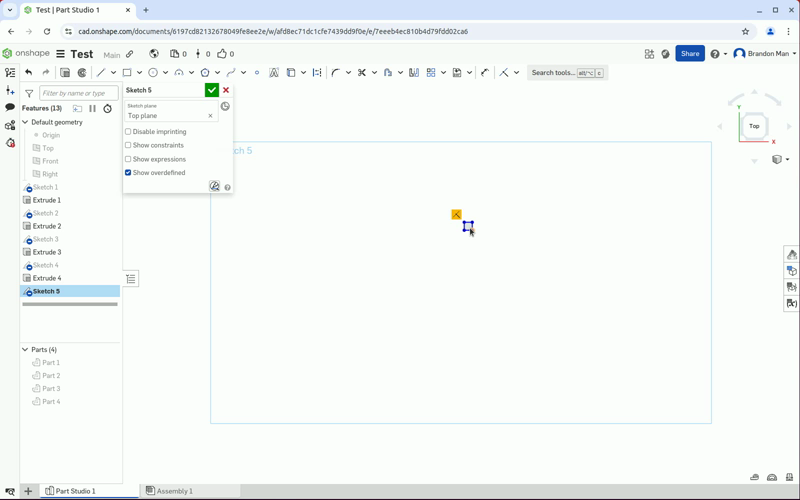
mouse_move(73, 352)
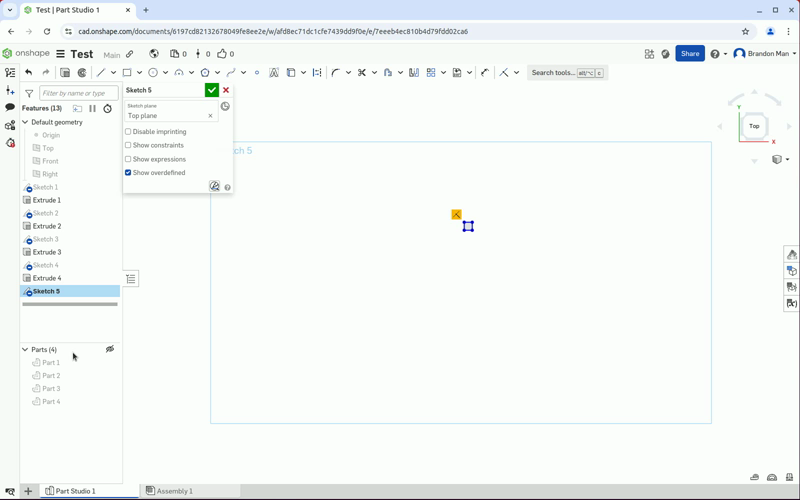
key(shift+y)
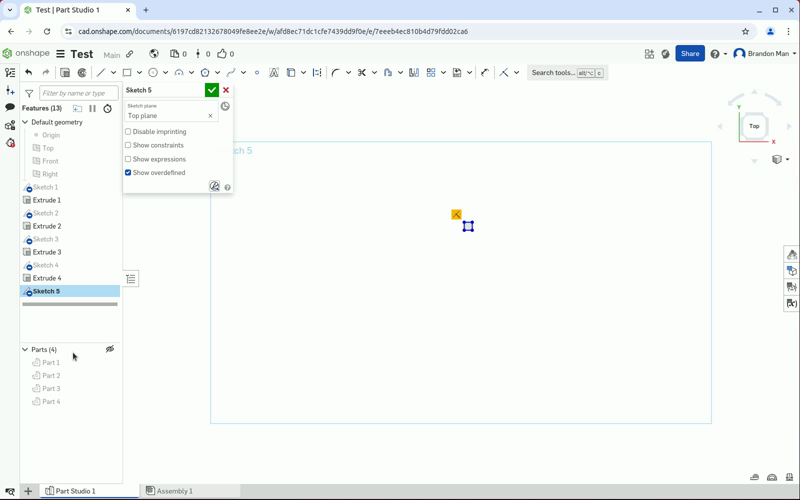
key(shift+e)
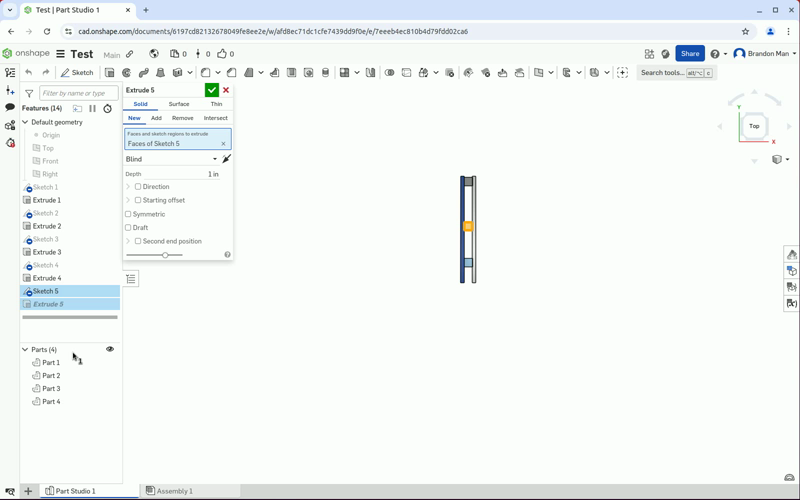
mouse_move(143, 106)
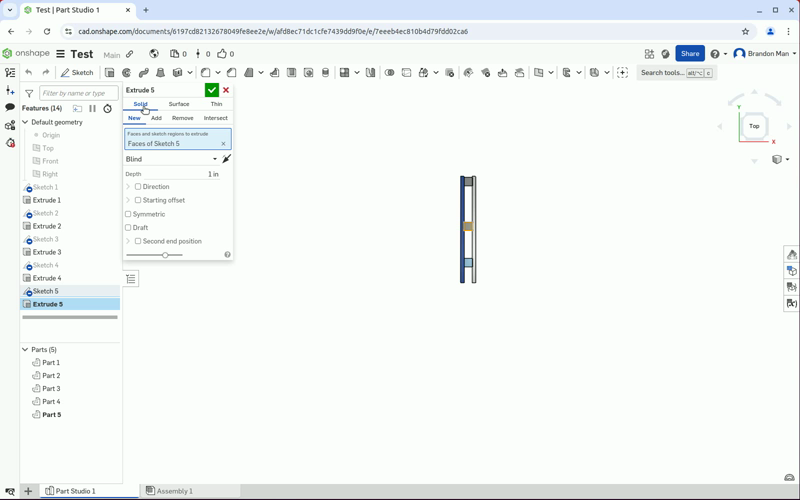
click(143, 106)
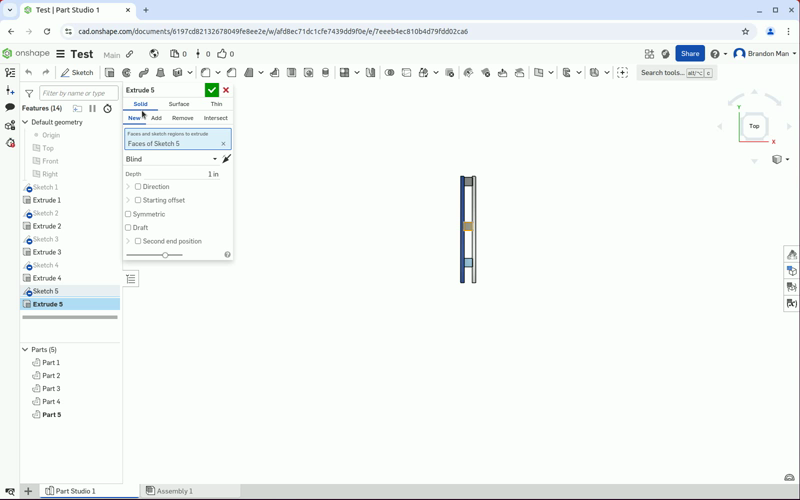
mouse_move(137, 120)
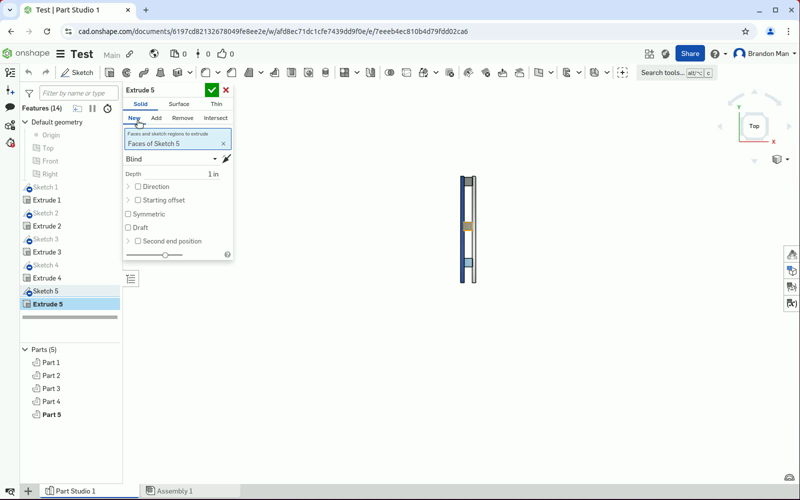
click(137, 120)
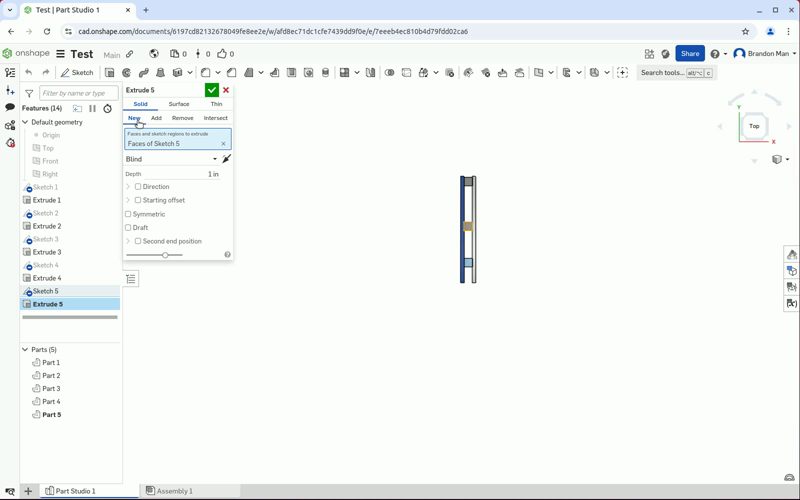
key(tab, 4)
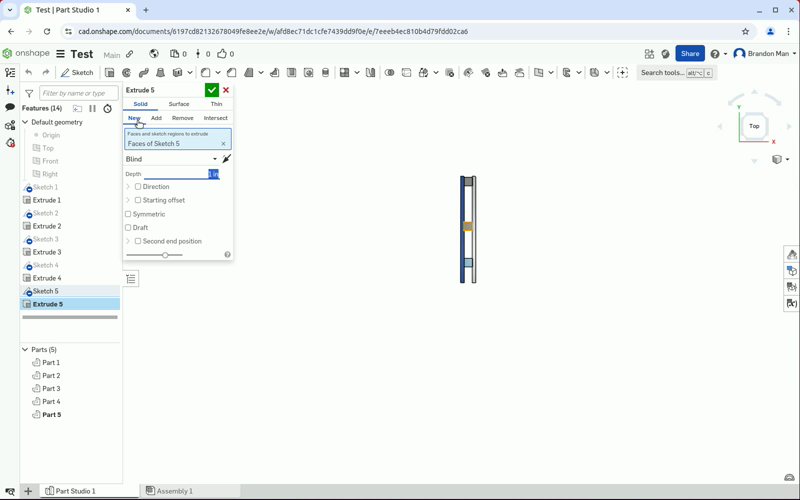
text(1.444)
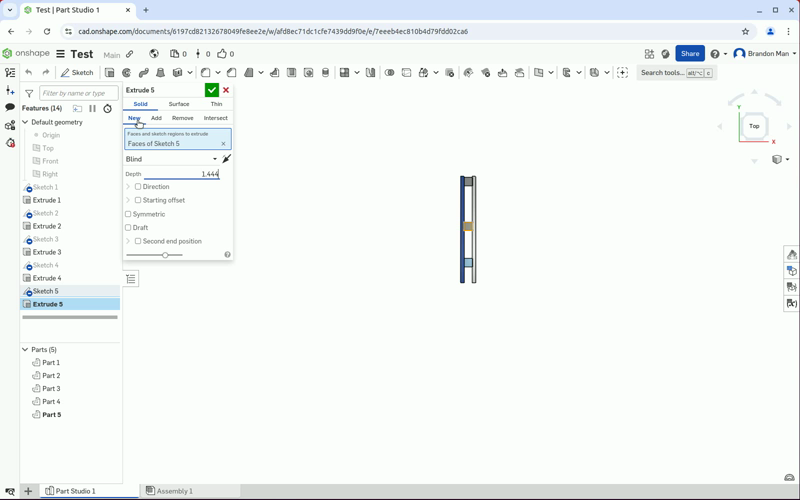
key(enter)
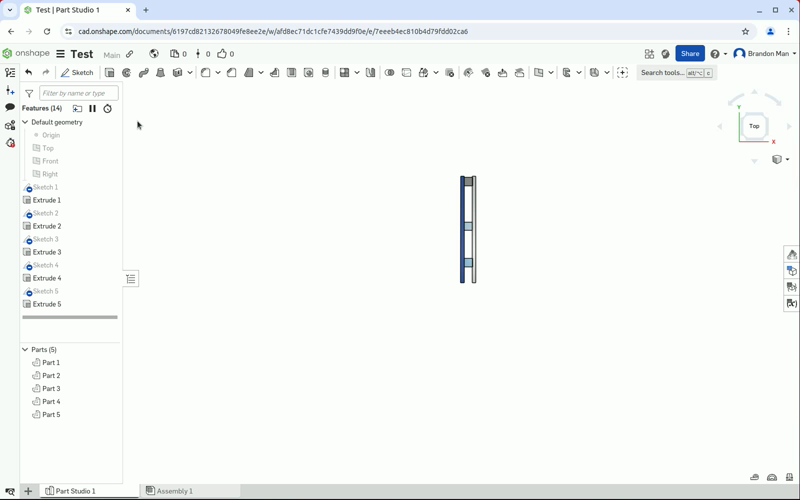
key(shift+h)
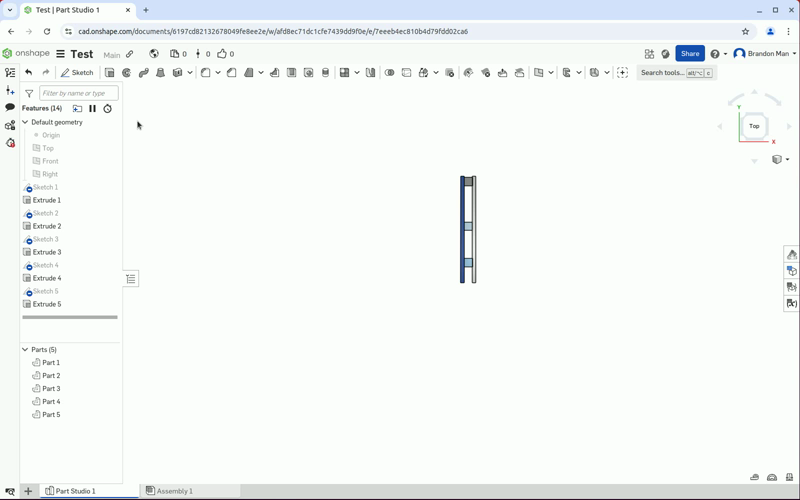
key(shift+h)
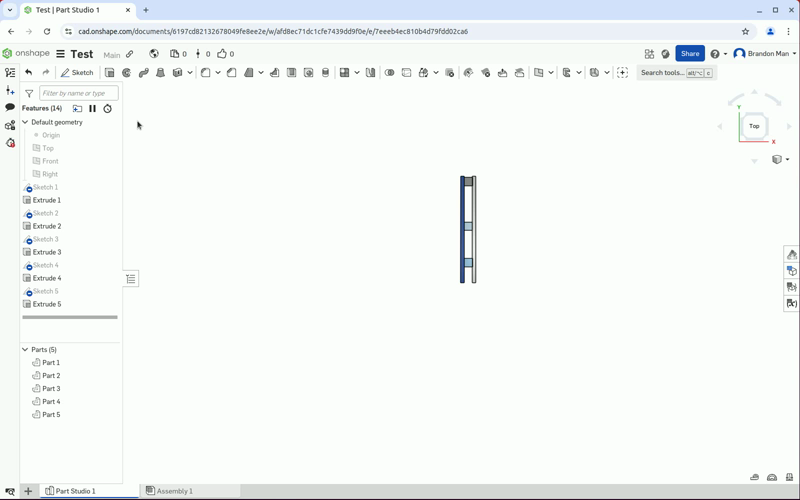
mouse_move(73, 189)
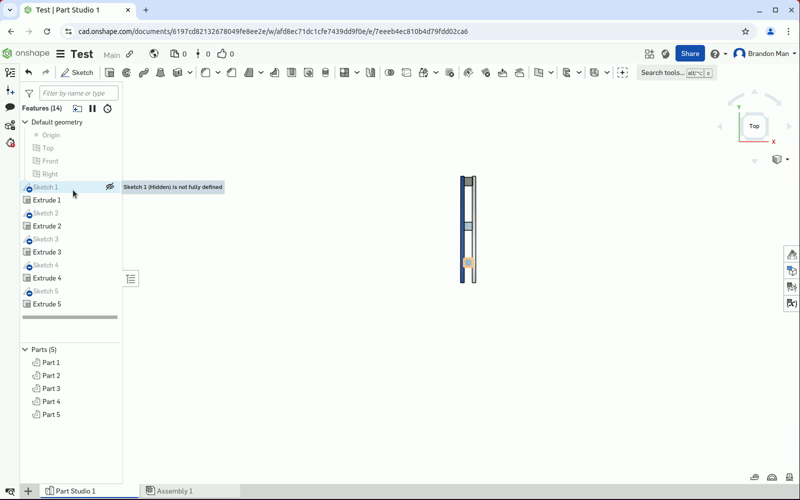
click(73, 189)
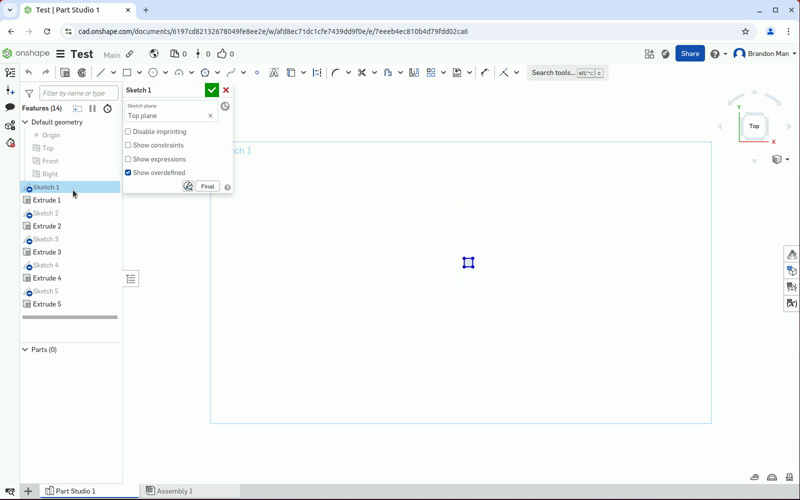
mouse_move(229, 92)
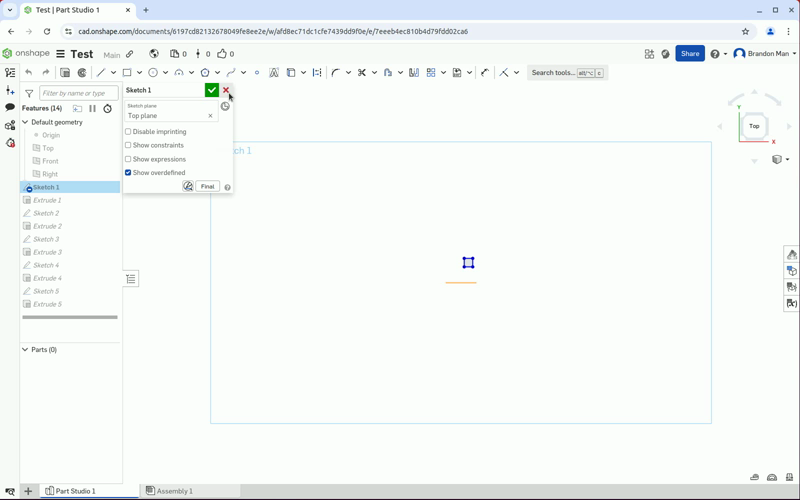
click(229, 92)
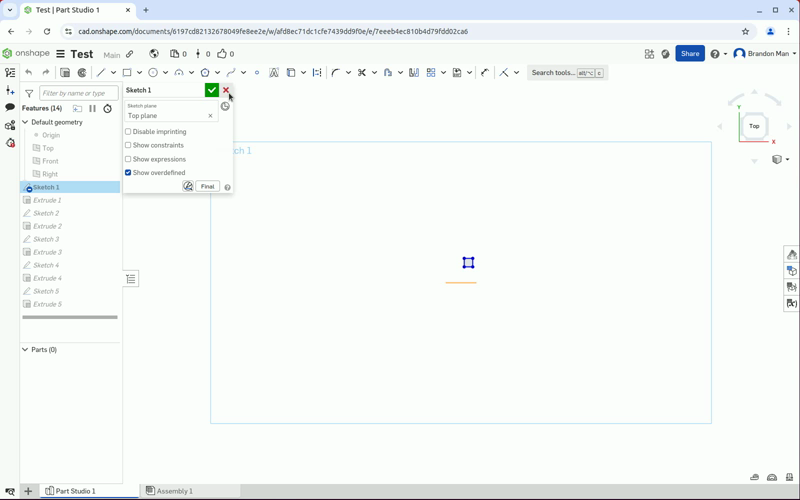
key(shift+s)
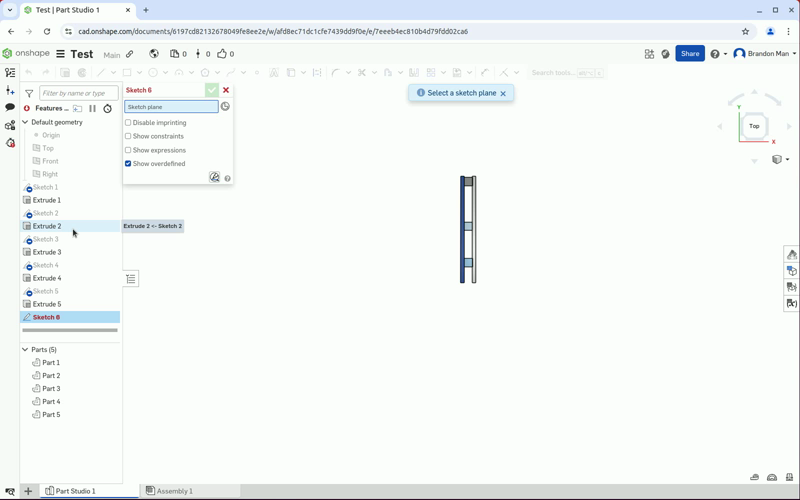
scroll(3)
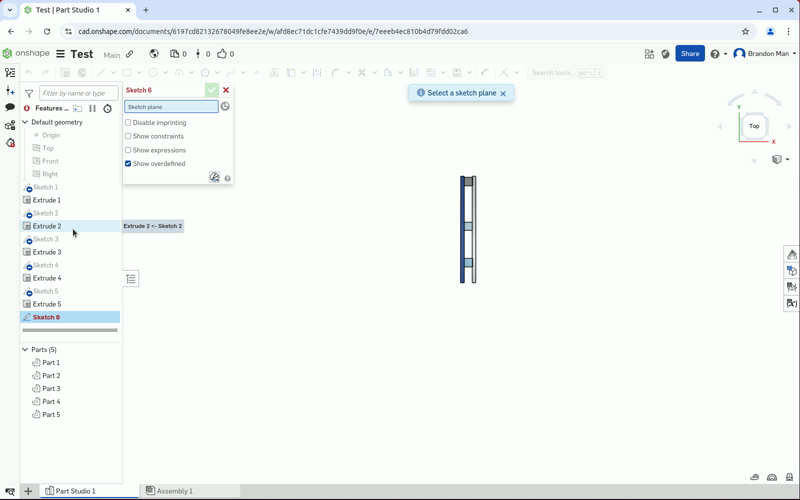
mouse_move(73, 150)
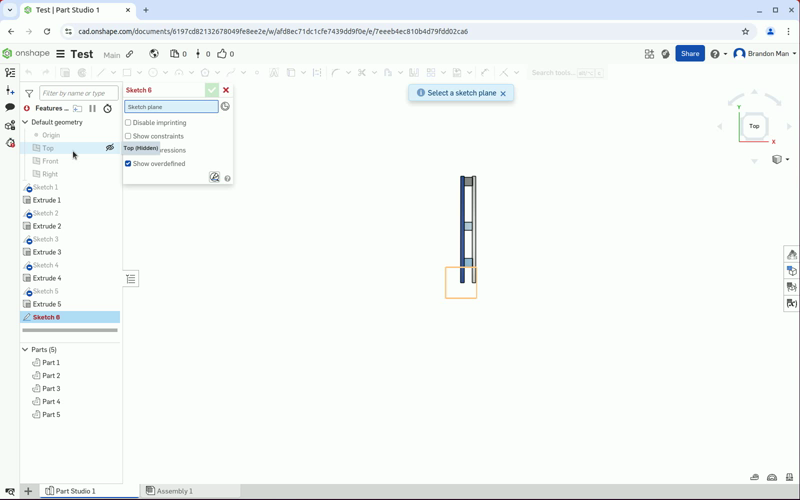
click(73, 150)
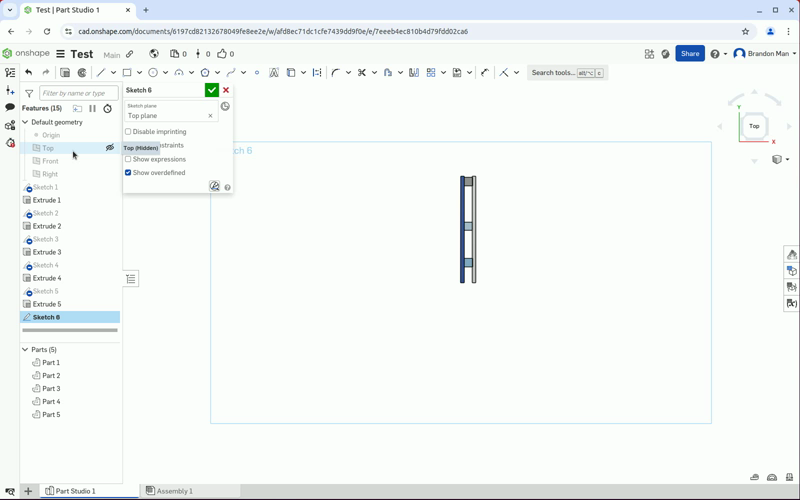
mouse_move(73, 352)
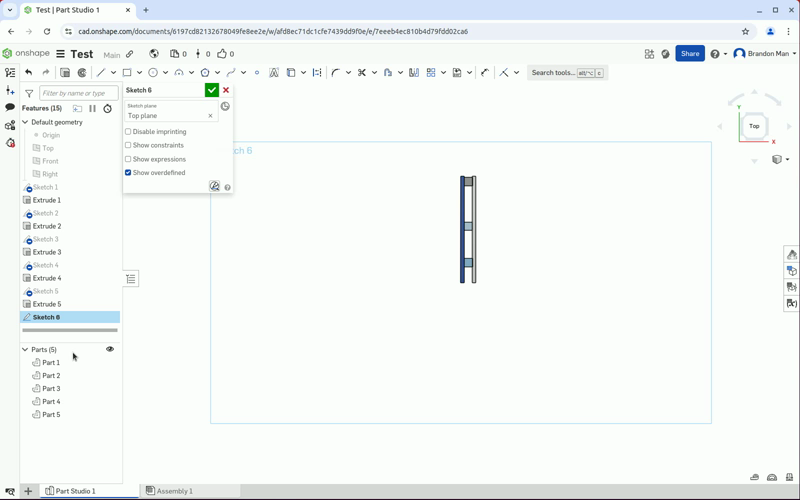
key(y)
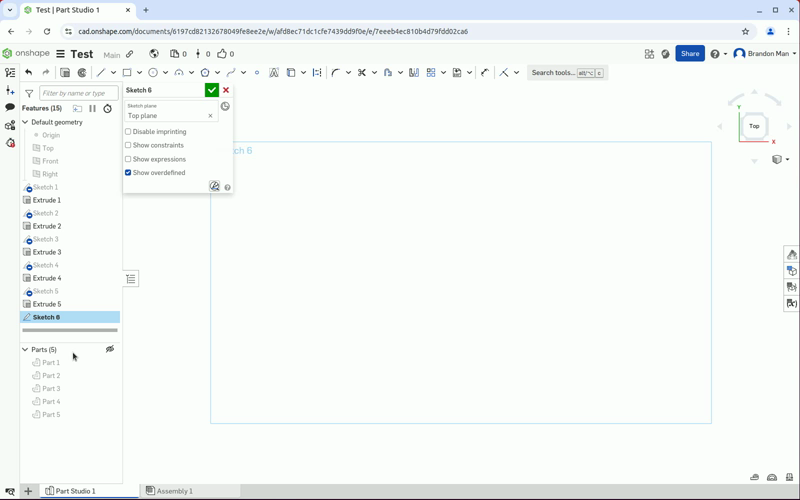
key(l)
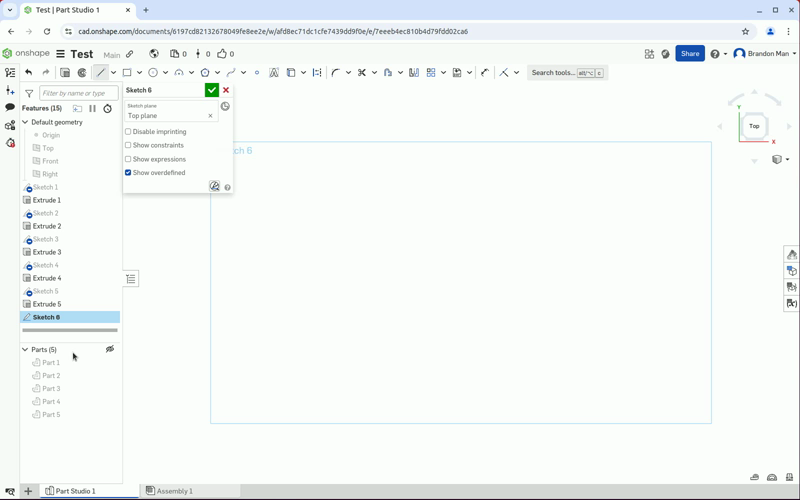
key_down(shift)
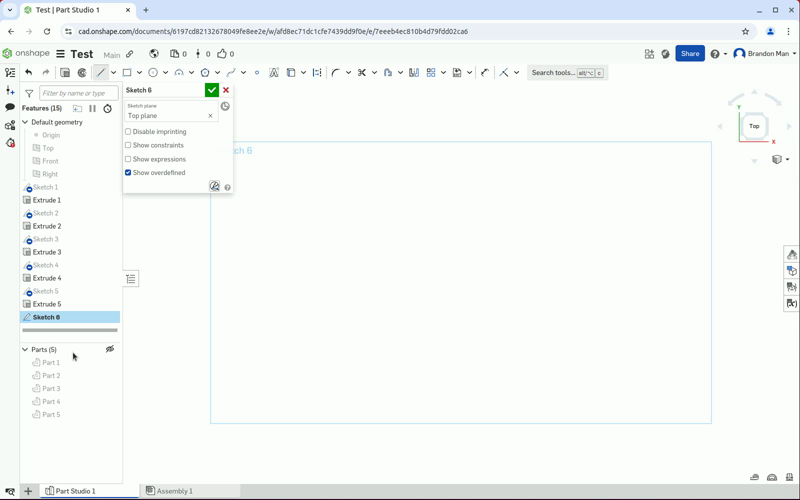
mouse_move(460, 176)
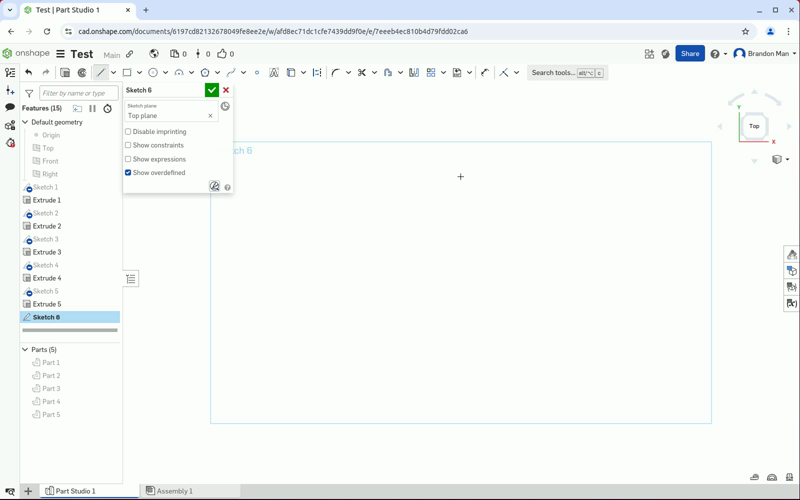
click(460, 176)
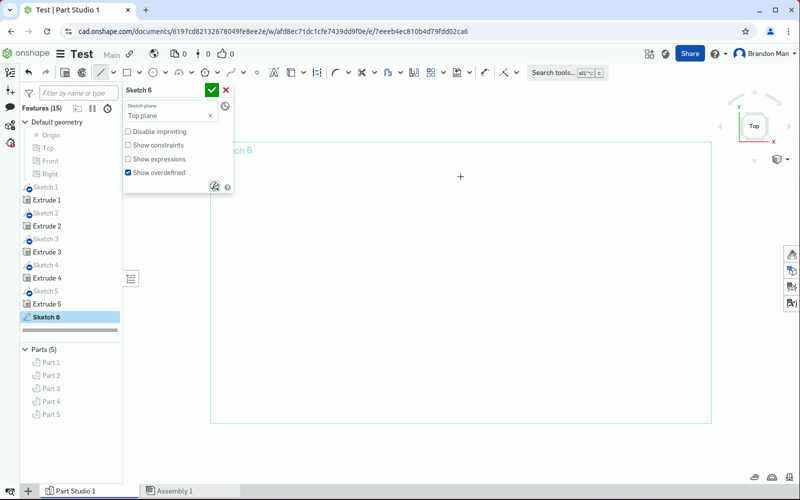
key_up(shift)
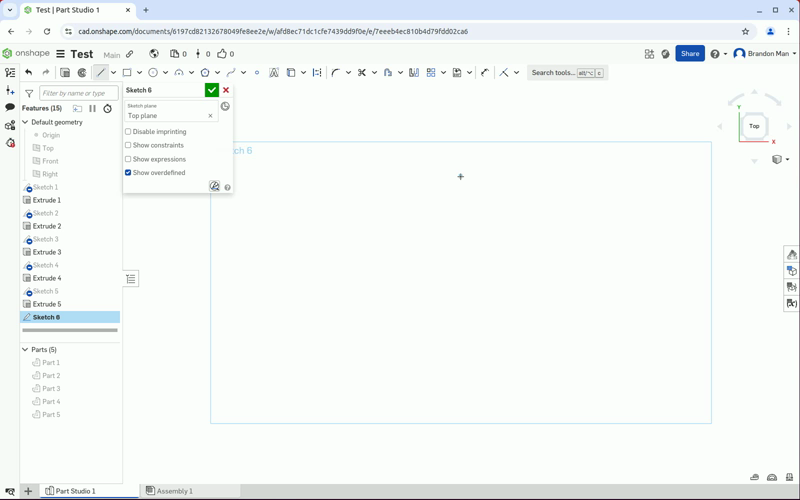
key_down(shift)
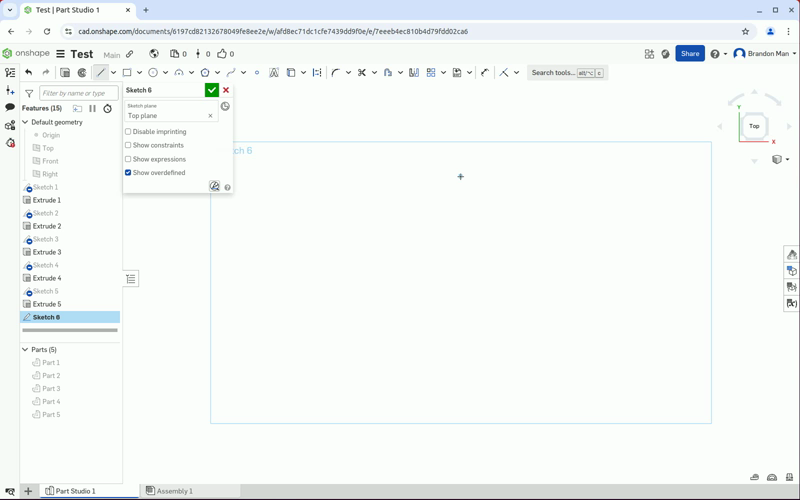
mouse_move(490, 176)
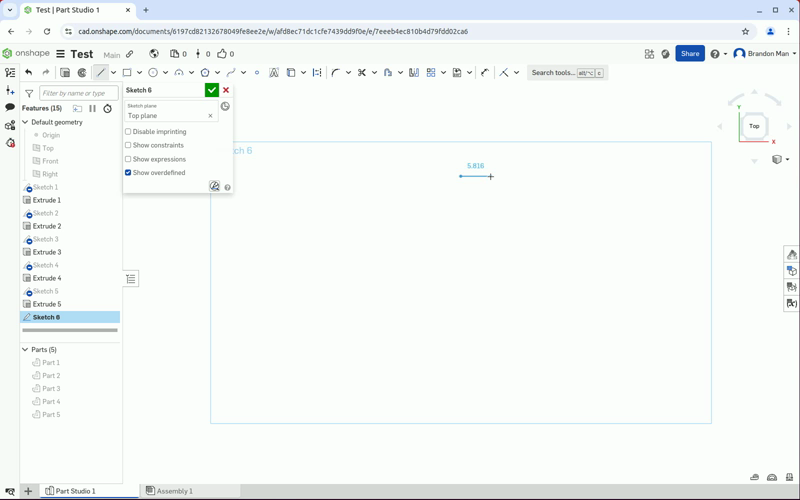
mouse_move(477, 176)
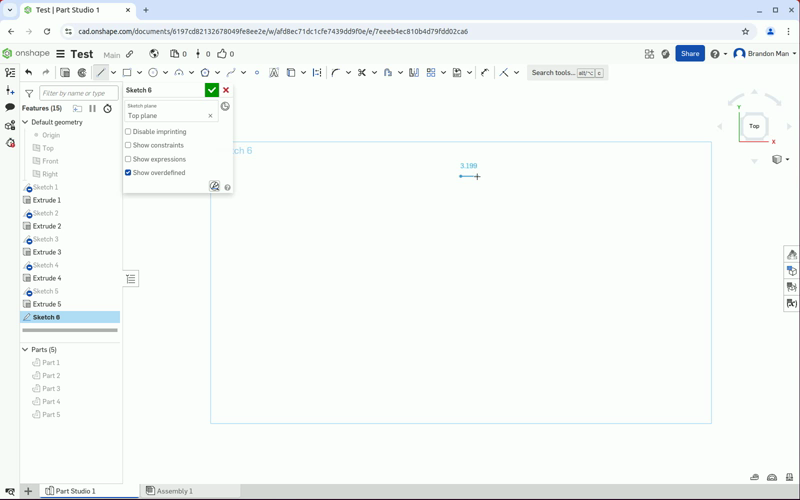
click(477, 176)
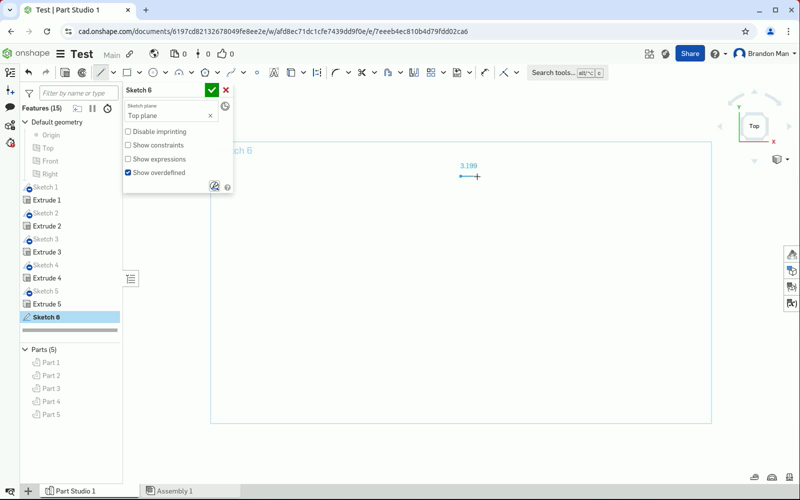
key_up(shift)
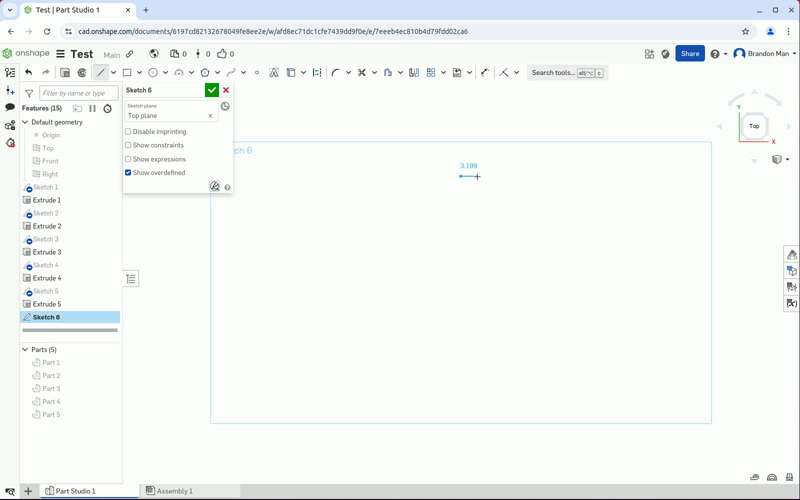
key_down(shift)
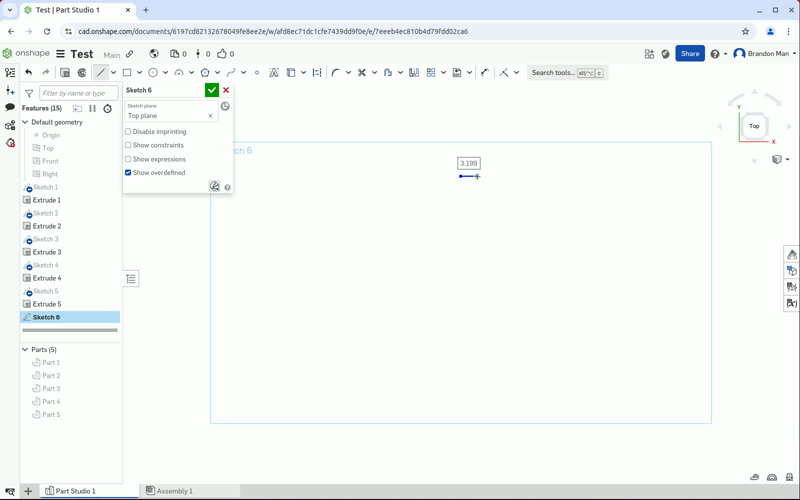
mouse_move(507, 176)
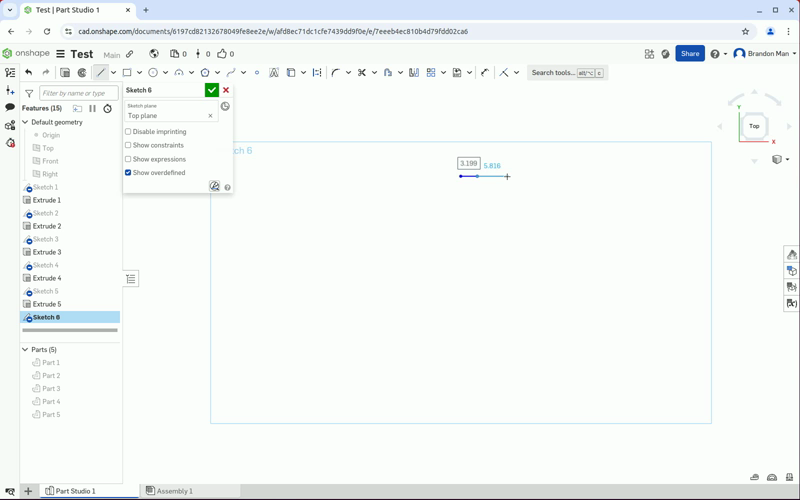
mouse_move(477, 169)
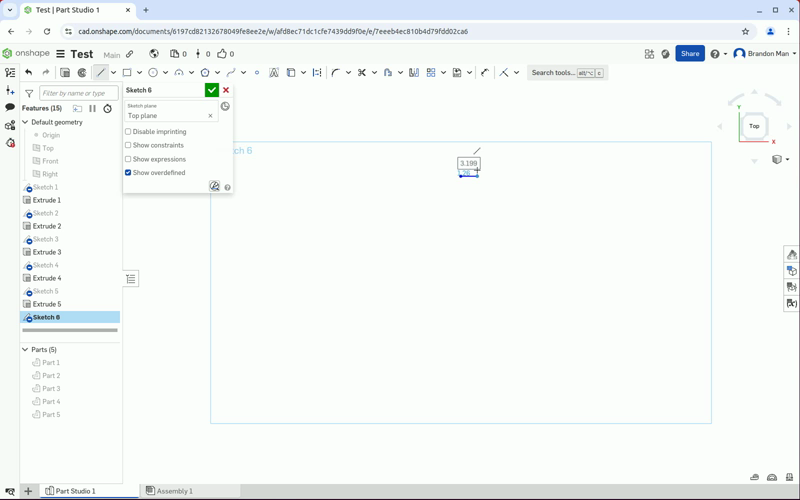
scroll(6)
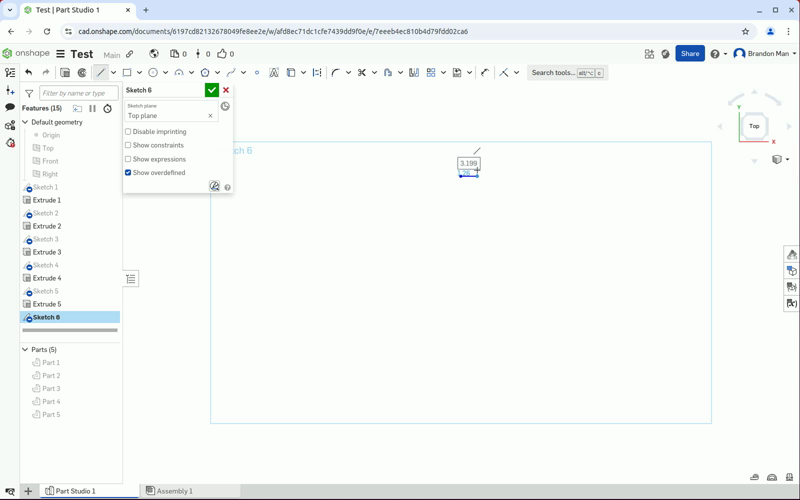
scroll(6)
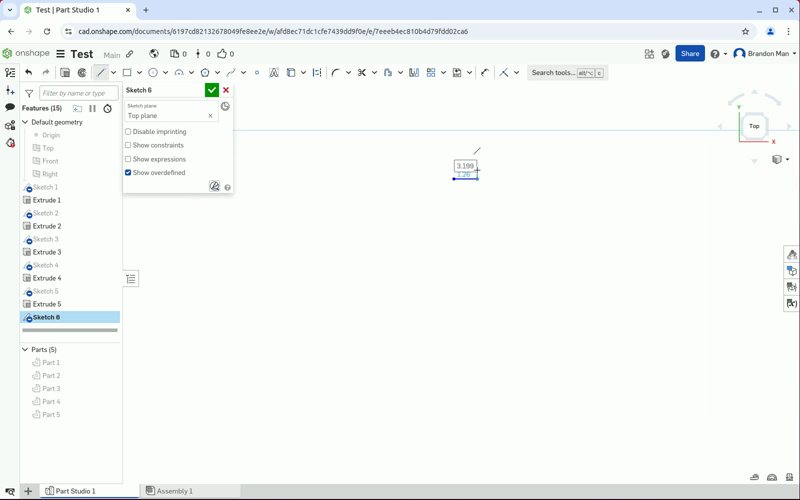
scroll(6)
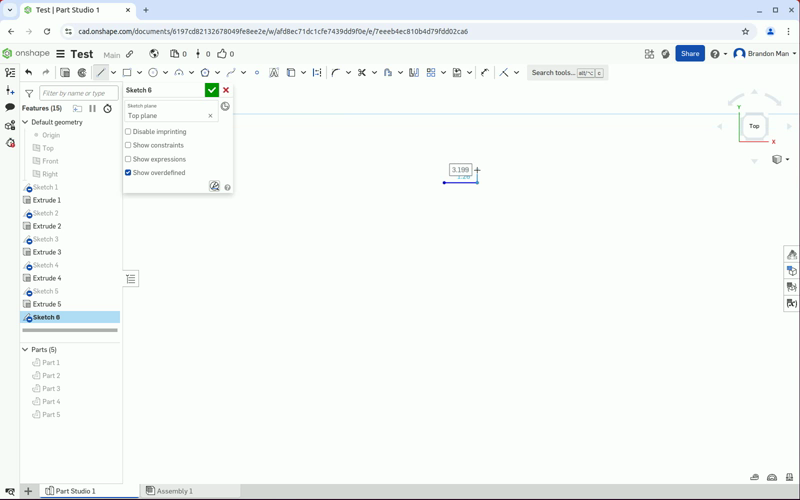
scroll(6)
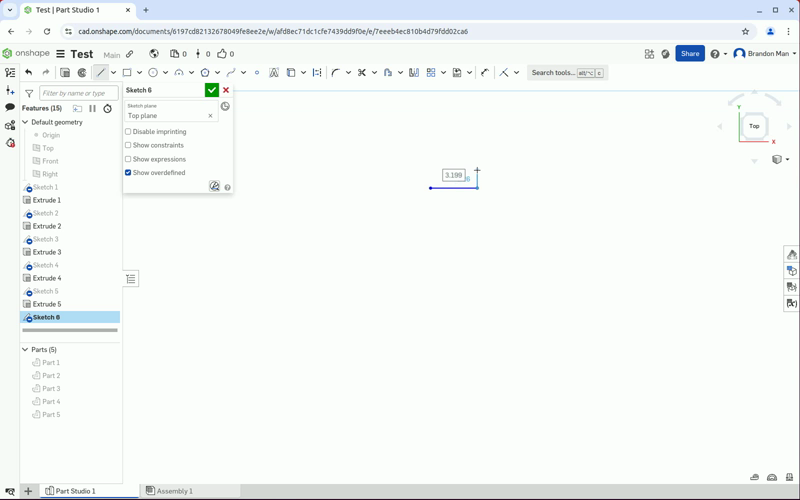
scroll(6)
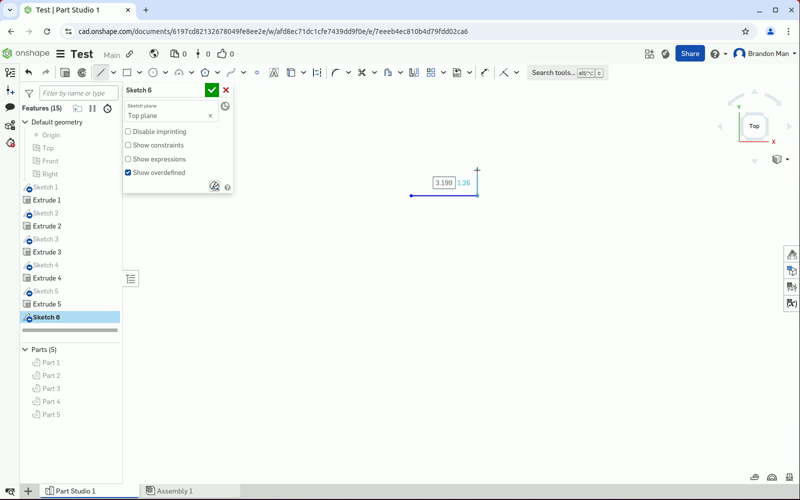
scroll(6)
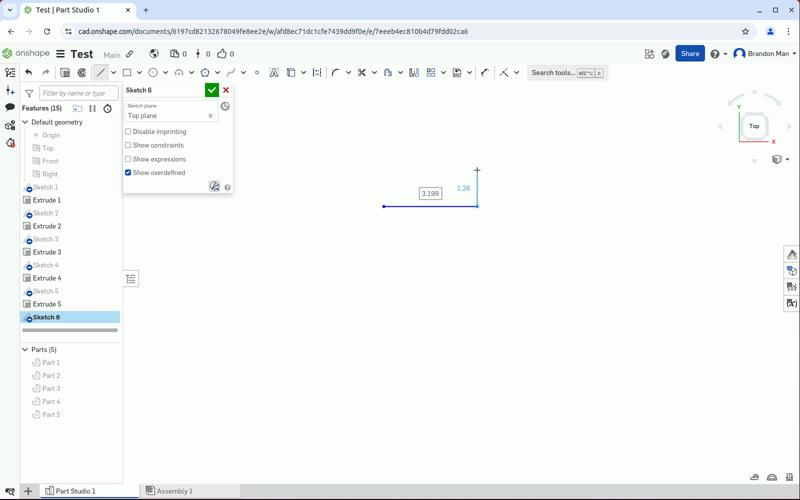
scroll(6)
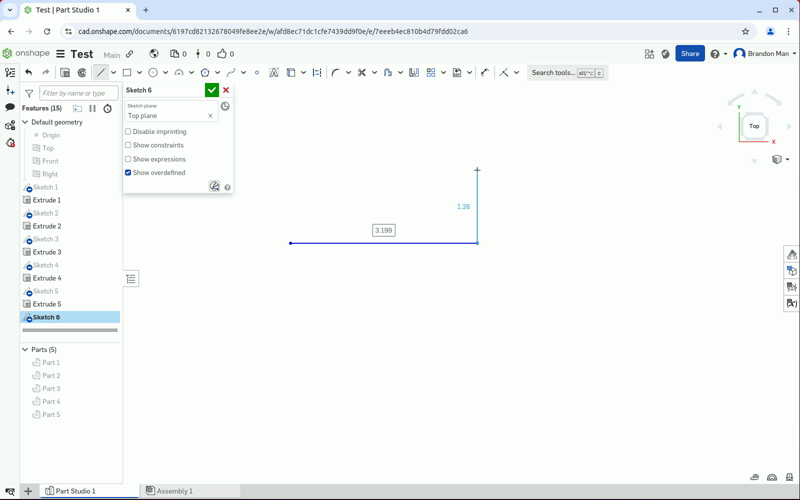
click(477, 169)
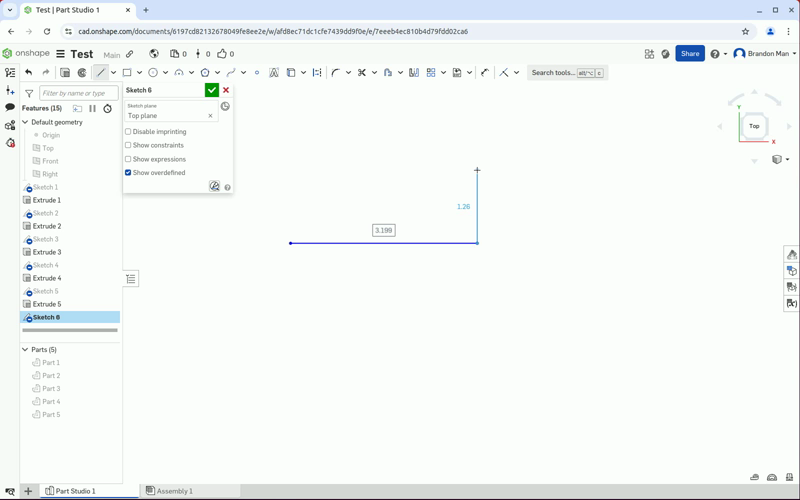
scroll(-6)
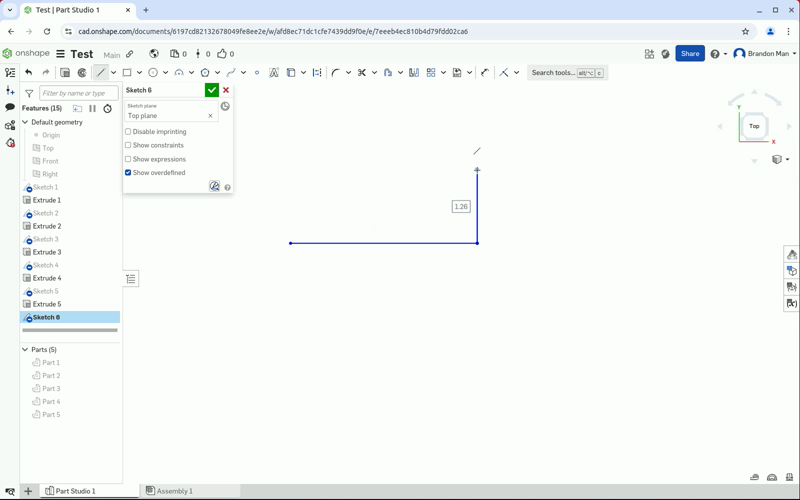
scroll(-6)
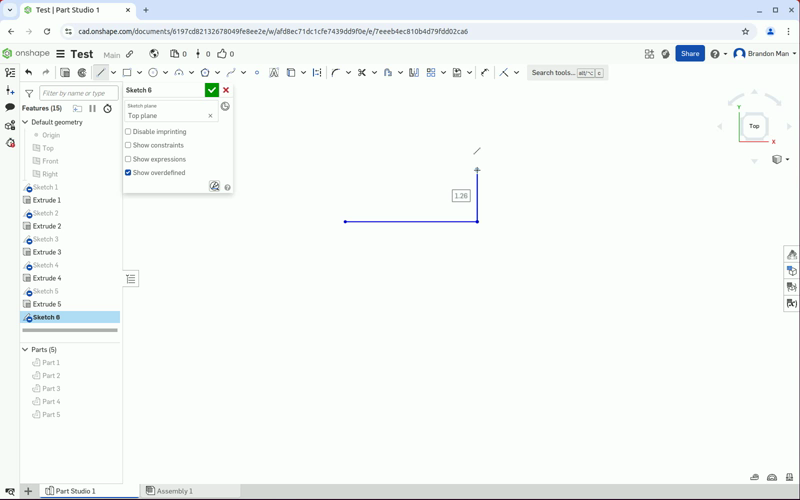
scroll(-6)
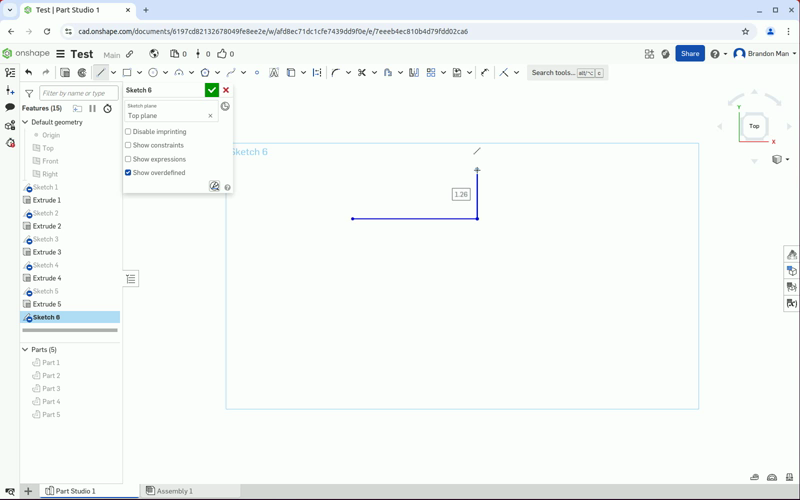
scroll(-6)
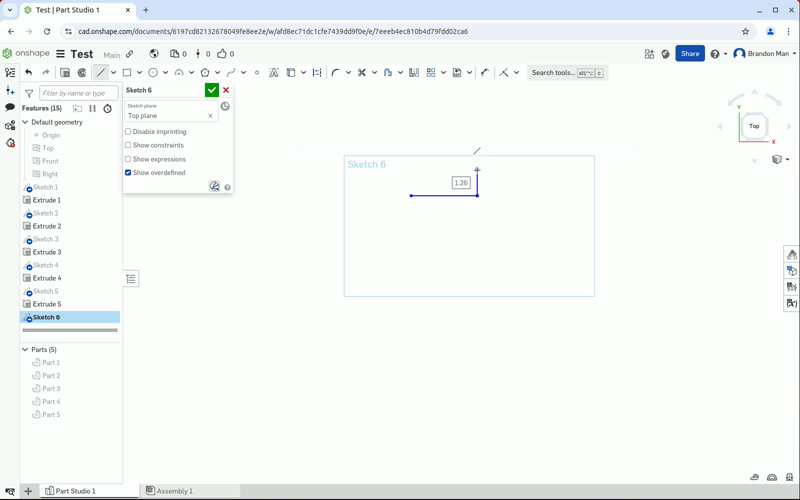
scroll(-6)
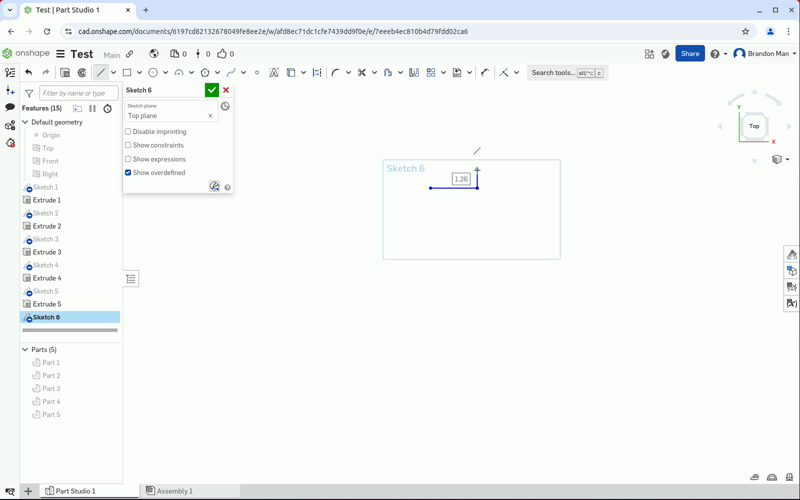
scroll(-6)
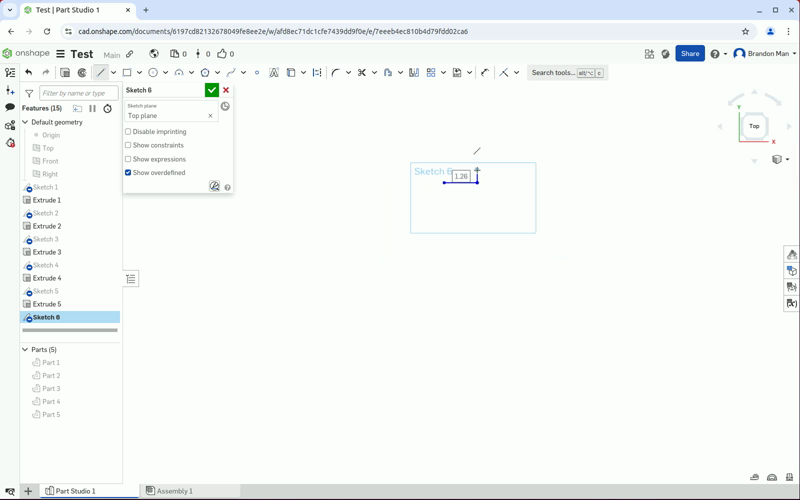
scroll(-6)
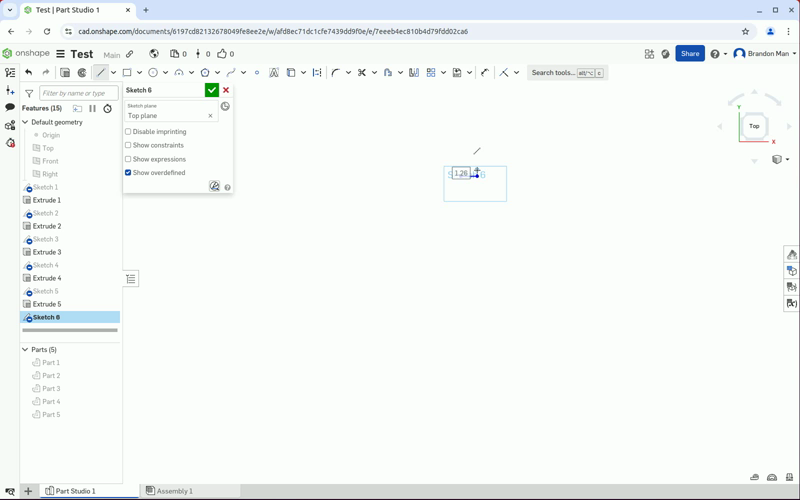
key_up(shift)
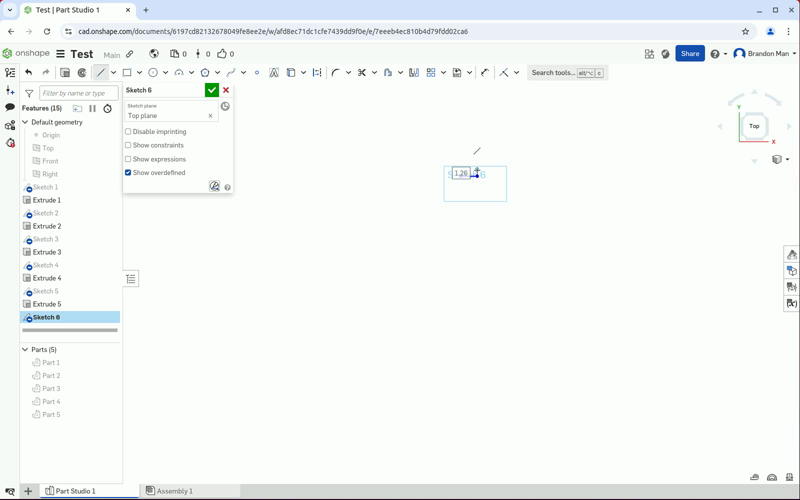
key_down(shift)
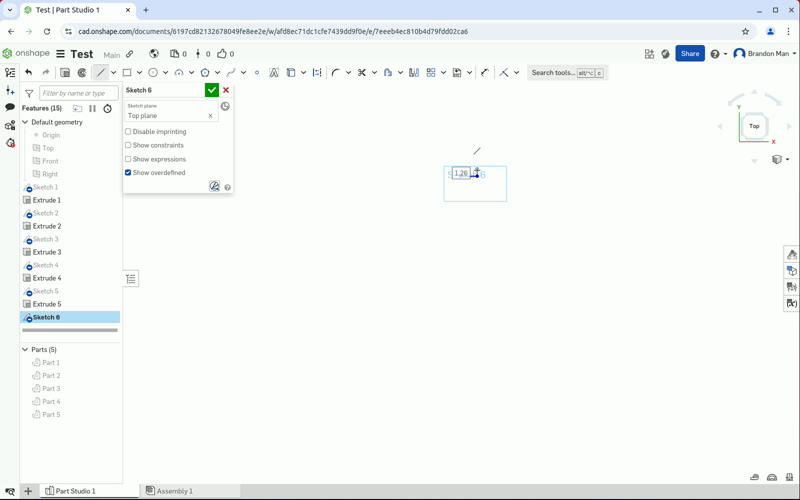
mouse_move(507, 169)
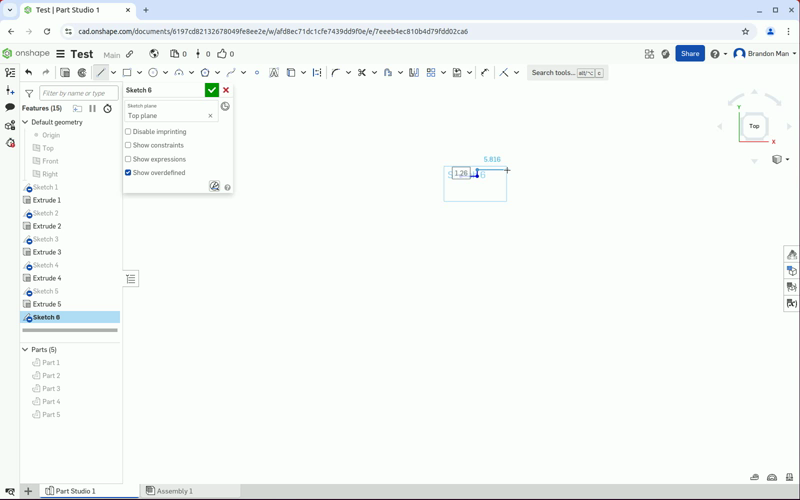
mouse_move(460, 169)
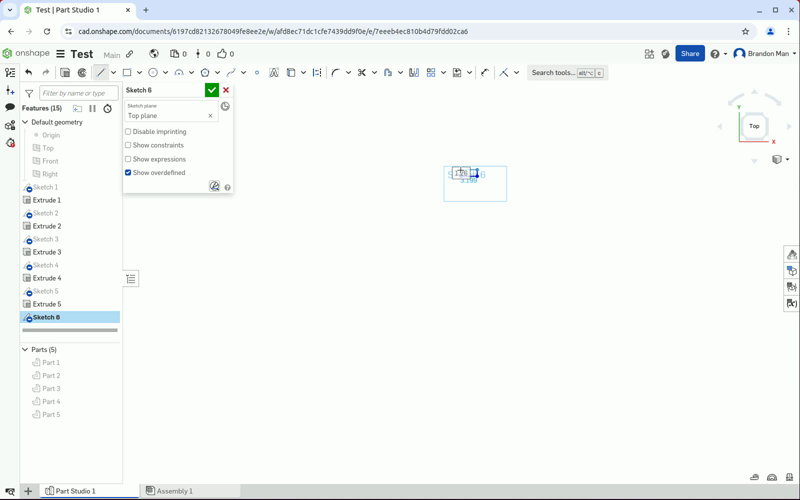
click(460, 169)
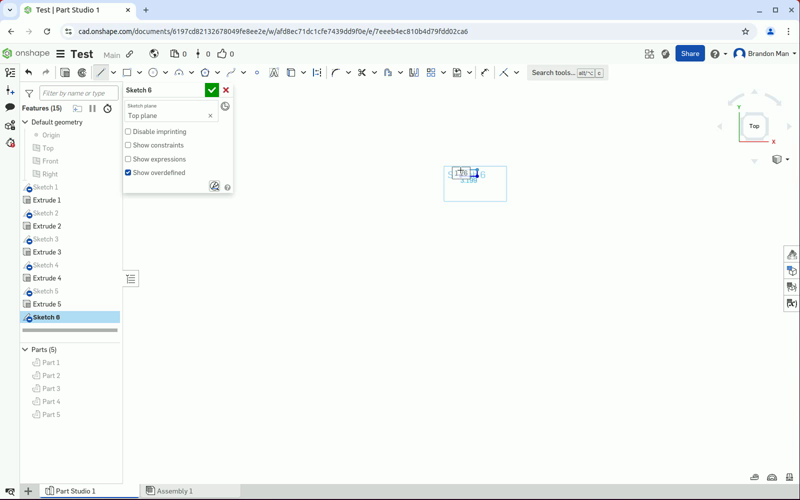
key_up(shift)
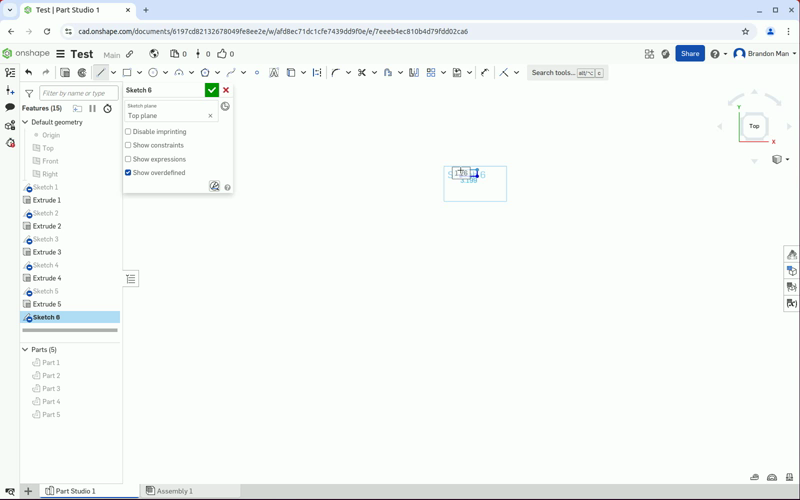
mouse_move(490, 169)
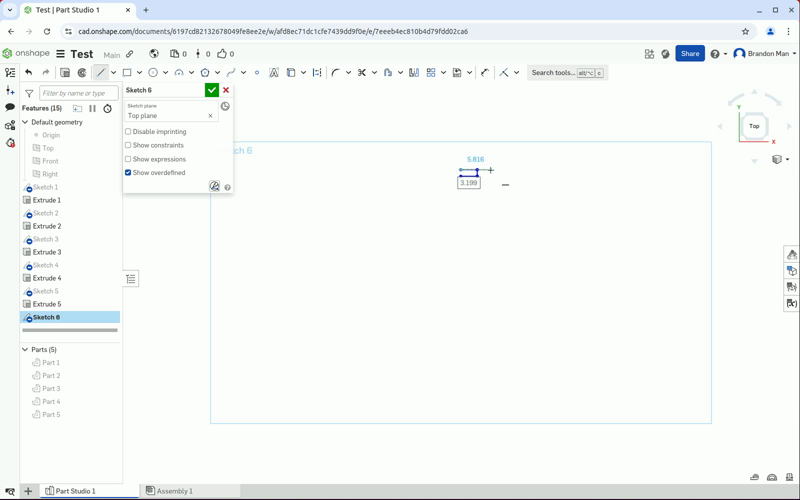
key_down(shift)
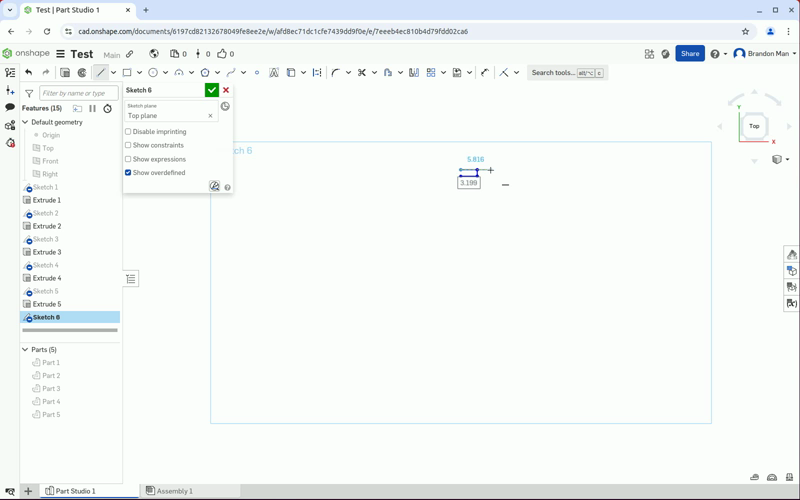
mouse_move(460, 176)
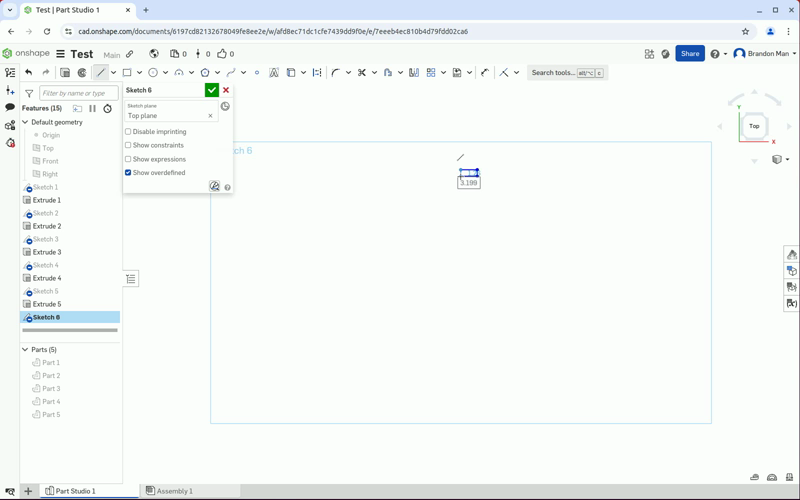
scroll(6)
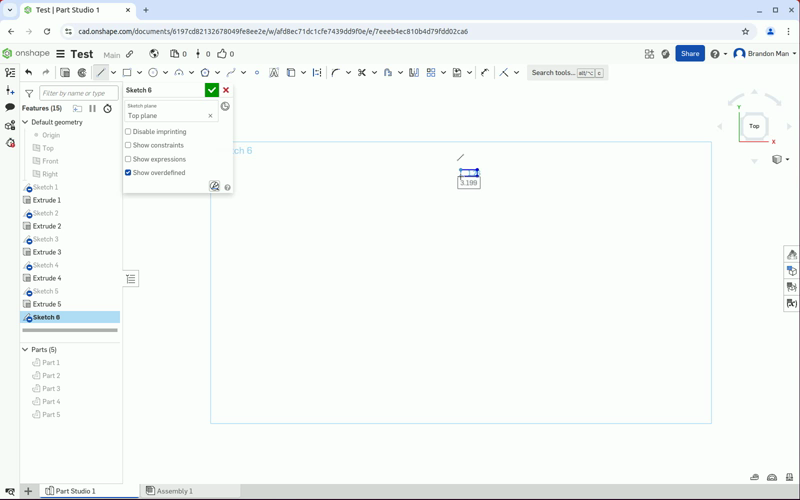
scroll(6)
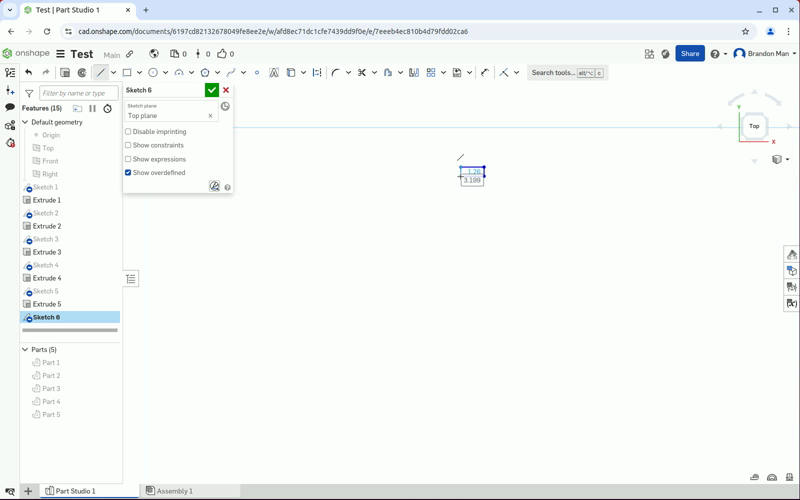
scroll(6)
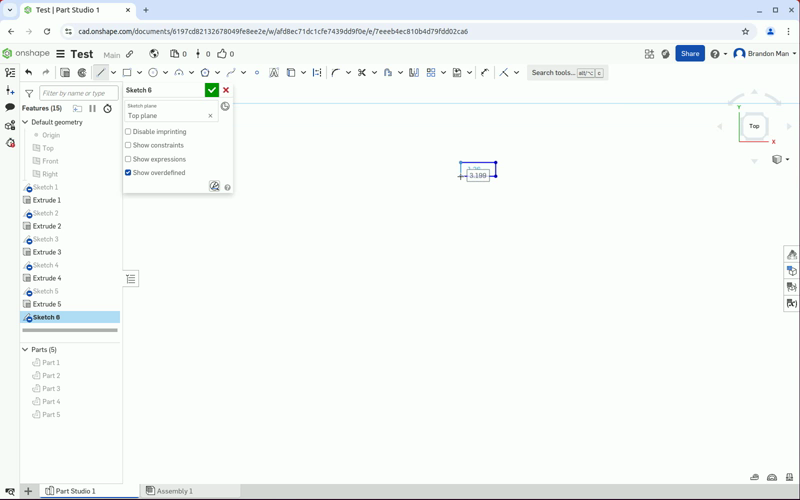
scroll(6)
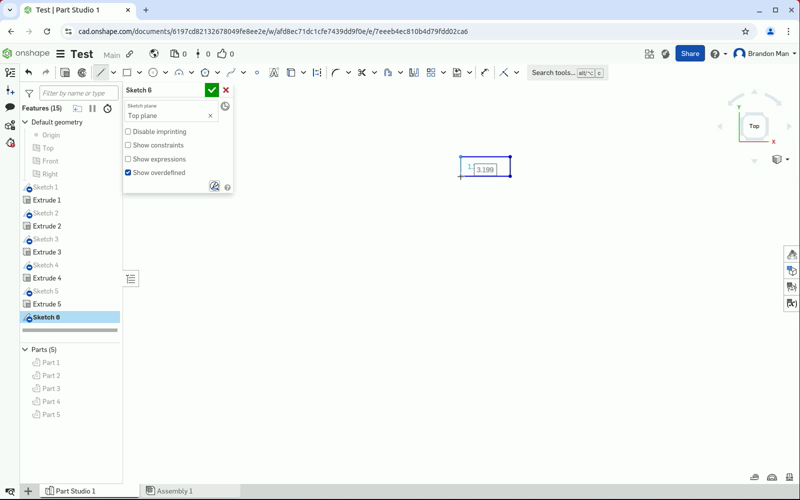
scroll(6)
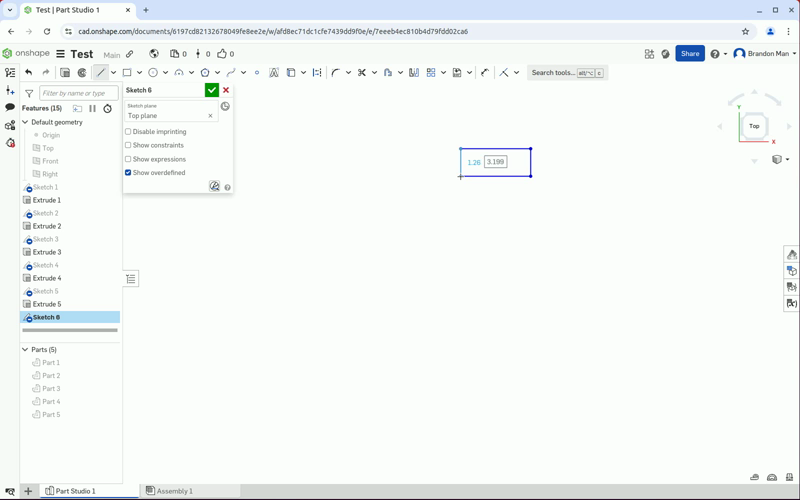
scroll(6)
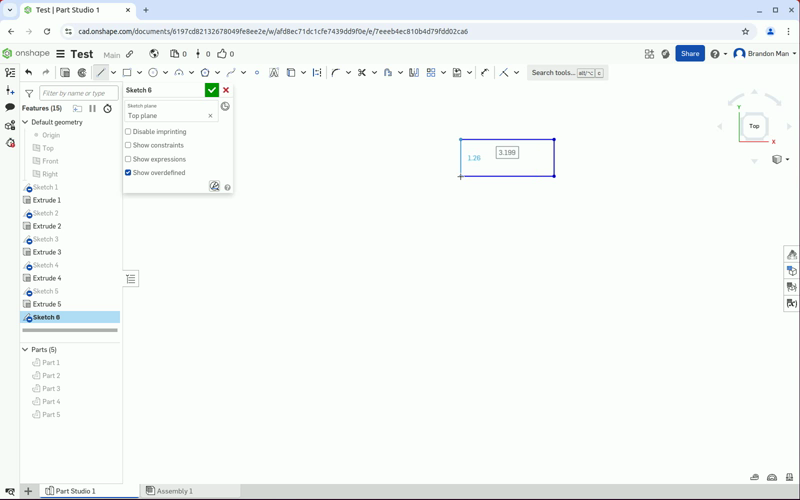
scroll(6)
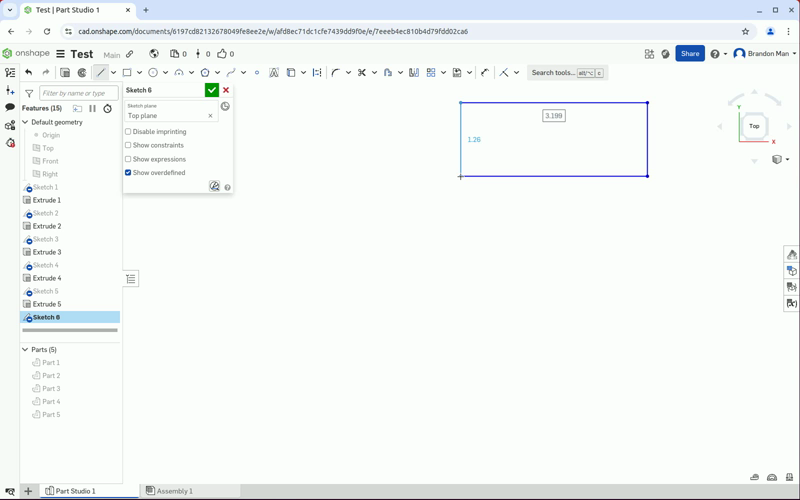
key_up(shift)
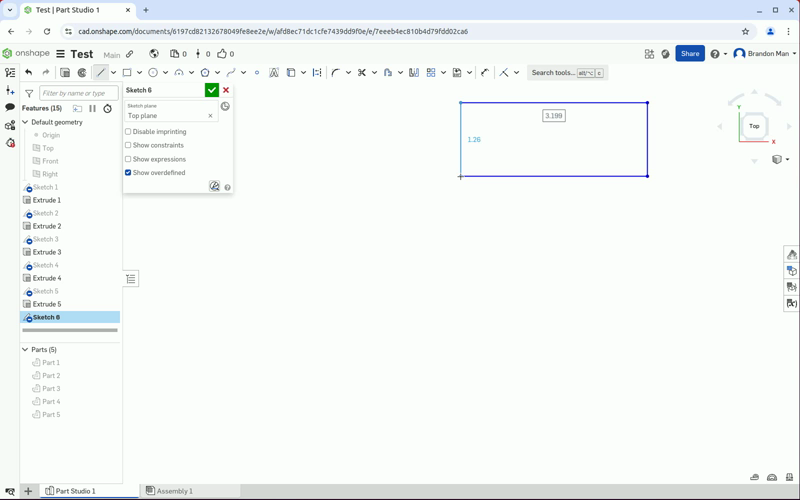
click(460, 176)
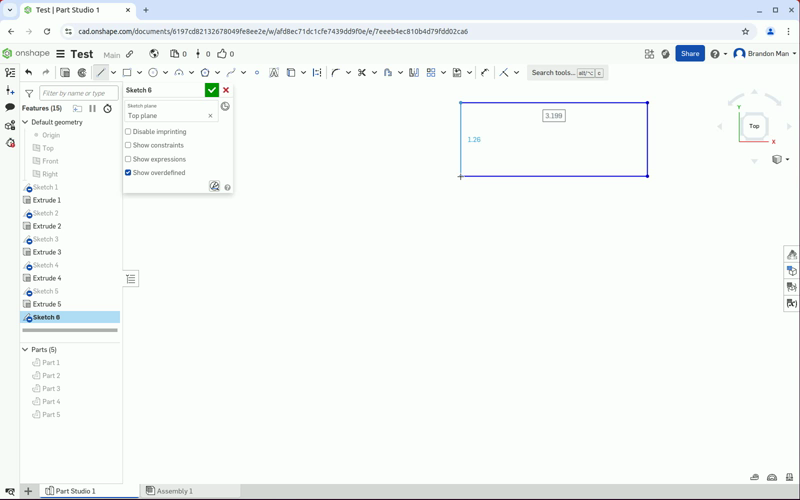
scroll(-6)
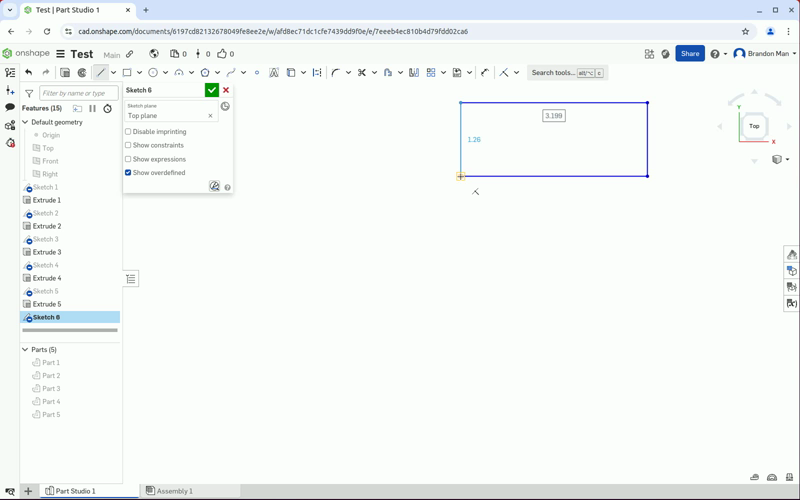
scroll(-6)
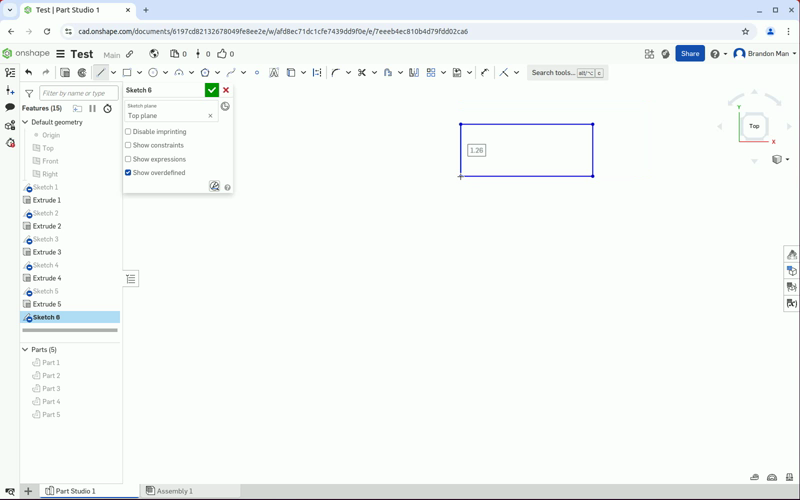
scroll(-6)
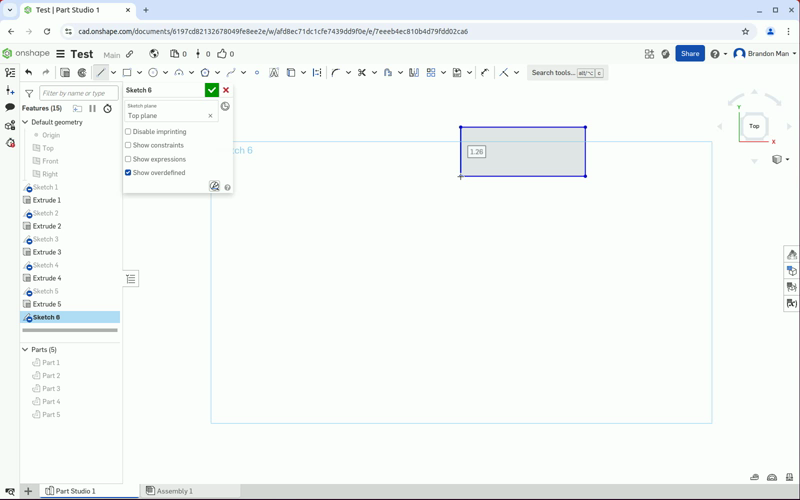
scroll(-6)
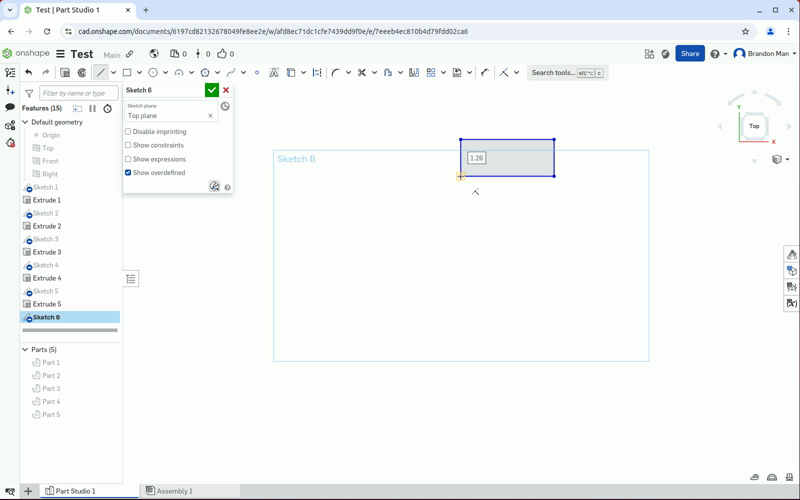
scroll(-6)
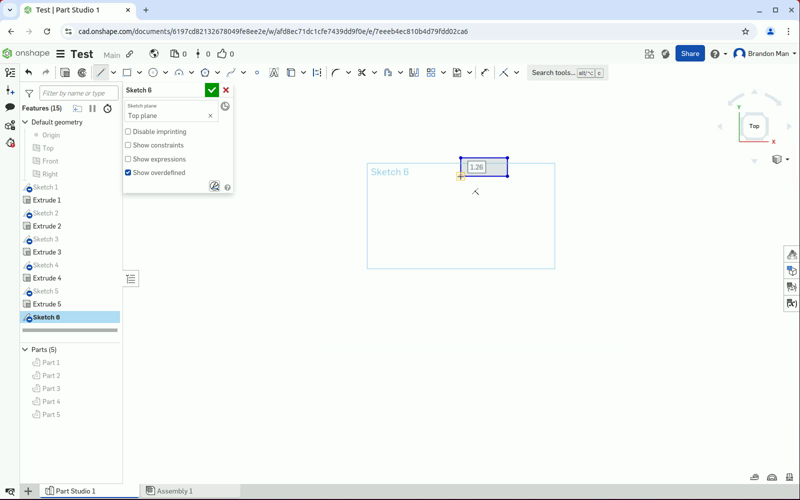
scroll(-6)
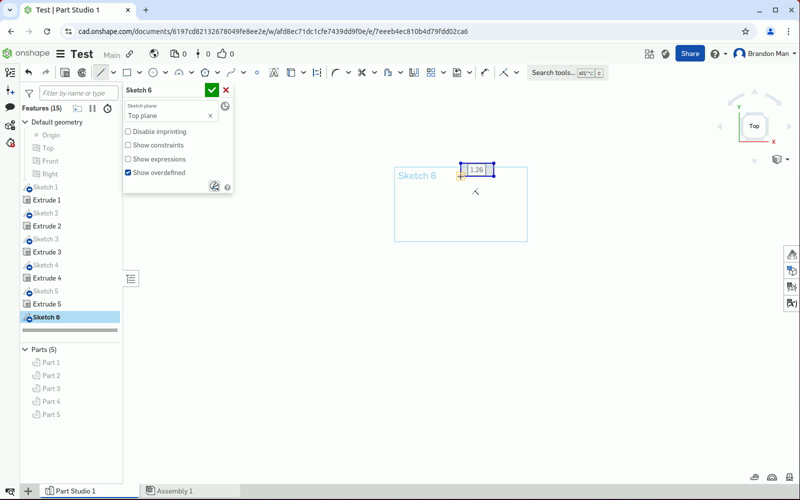
scroll(-6)
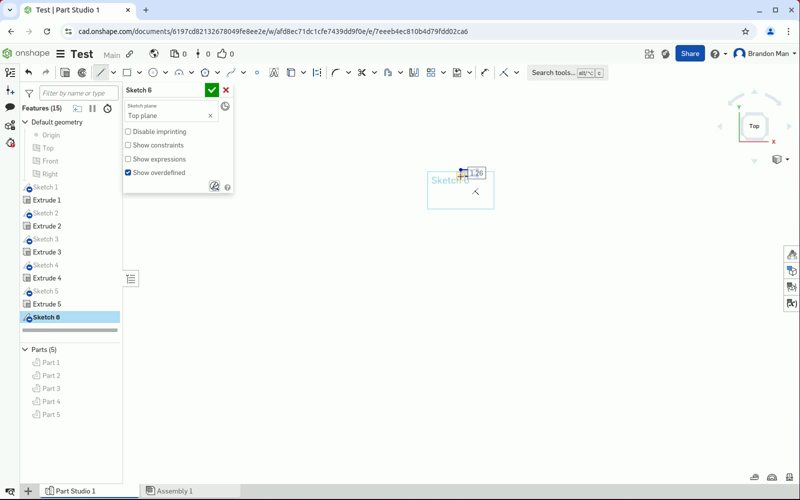
key(esc)
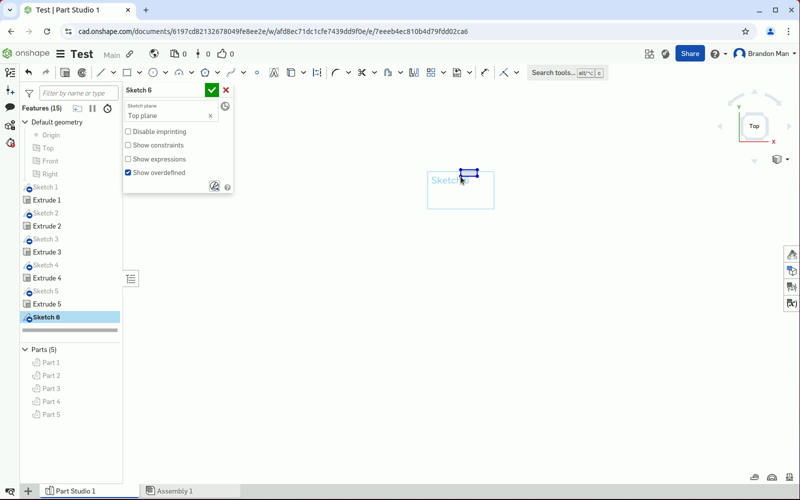
mouse_move(462, 171)
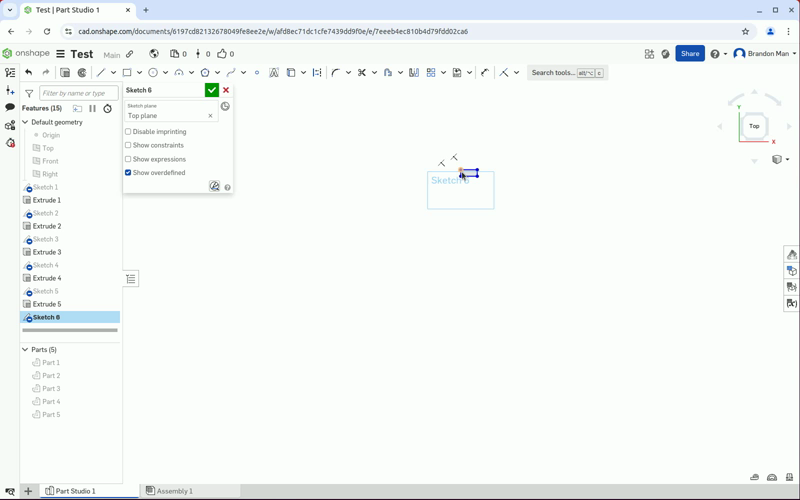
scroll(6)
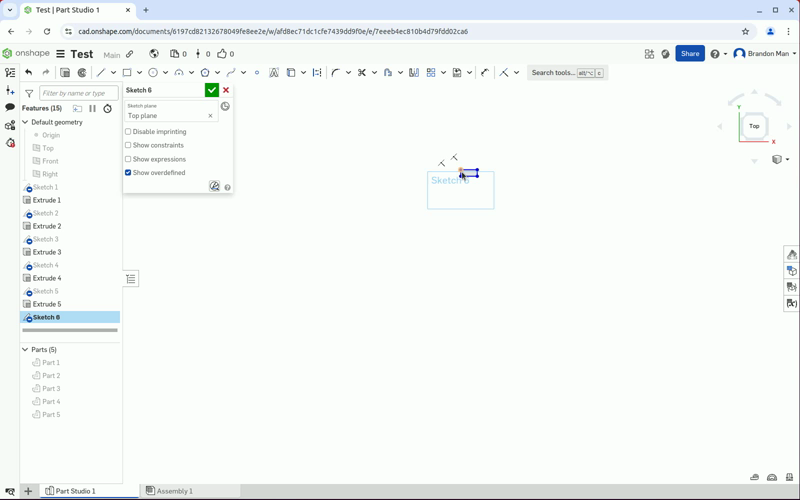
scroll(6)
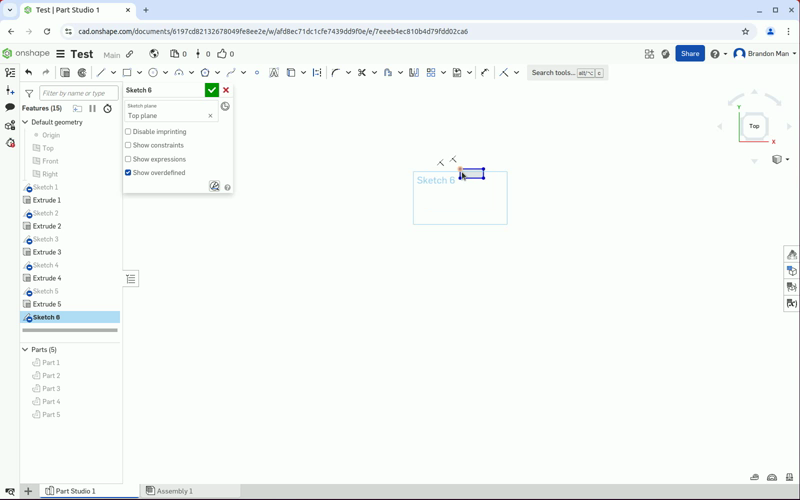
scroll(6)
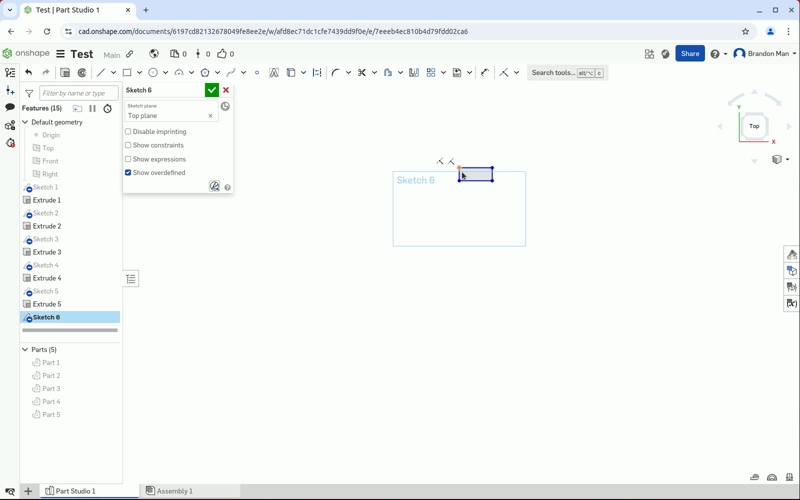
scroll(6)
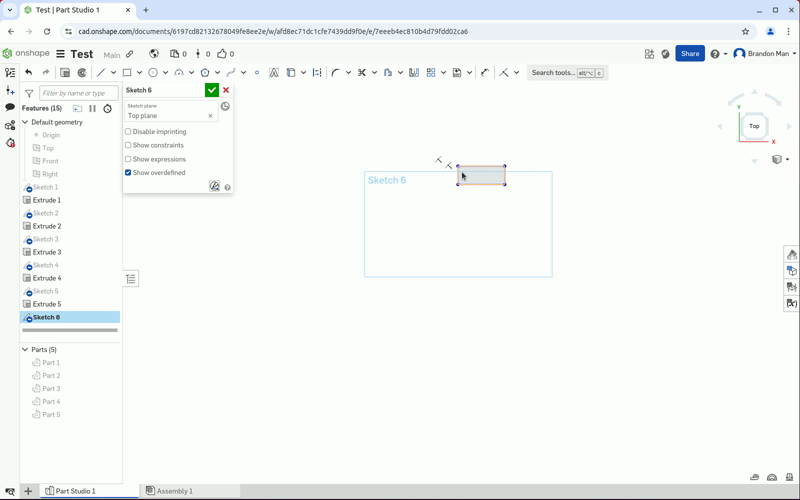
scroll(6)
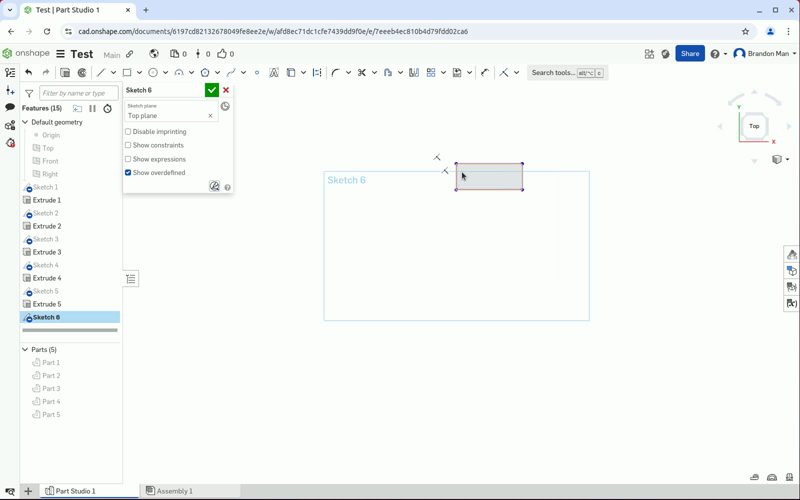
scroll(6)
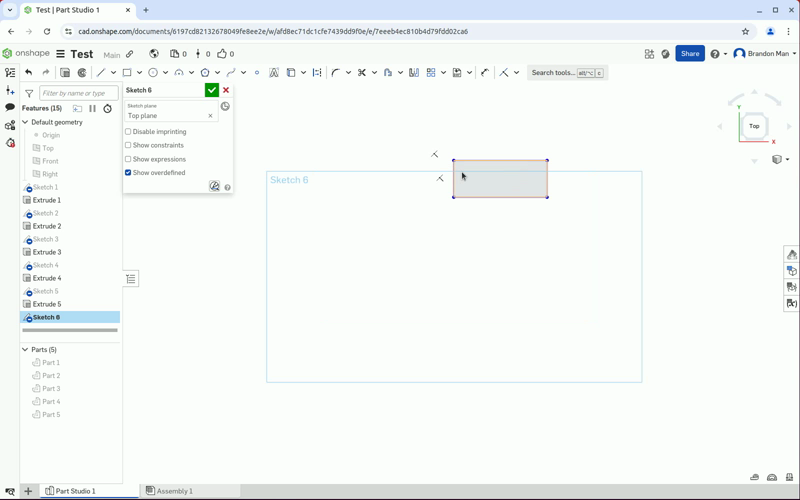
scroll(6)
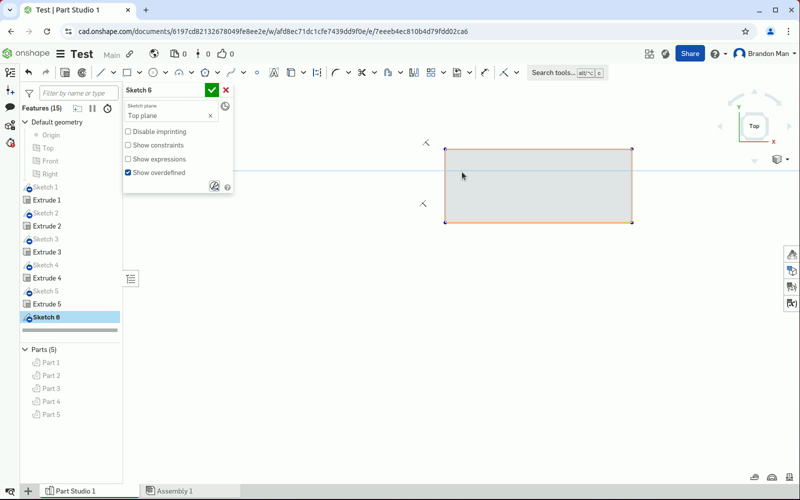
click(462, 171)
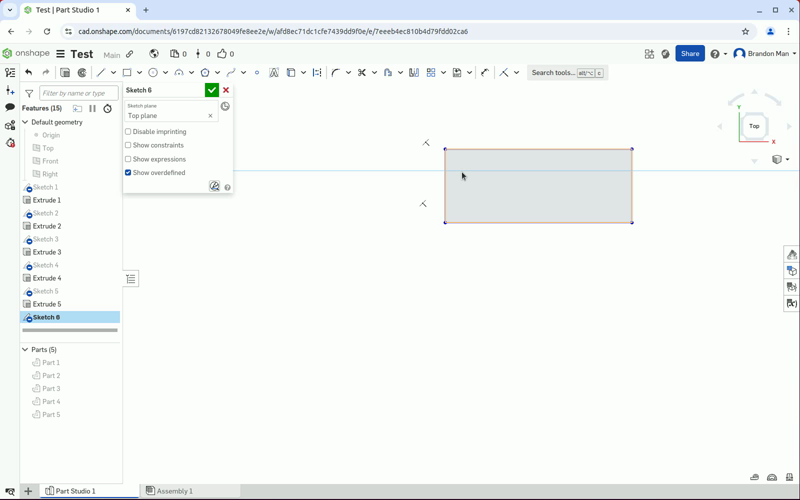
scroll(-6)
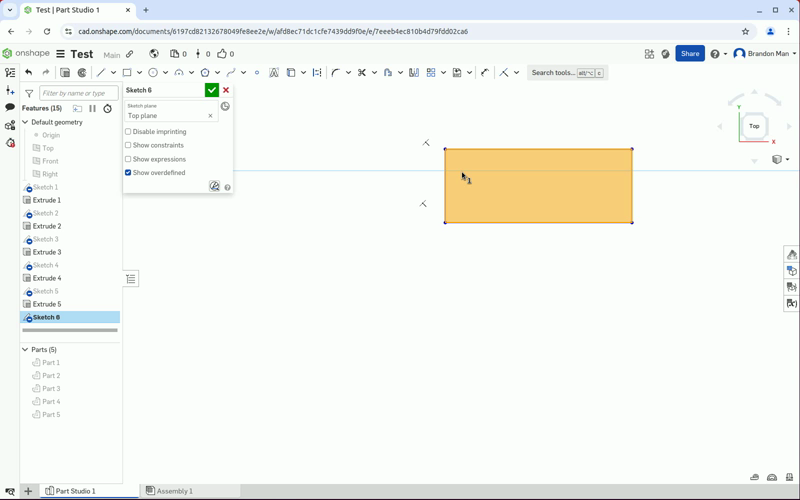
scroll(-6)
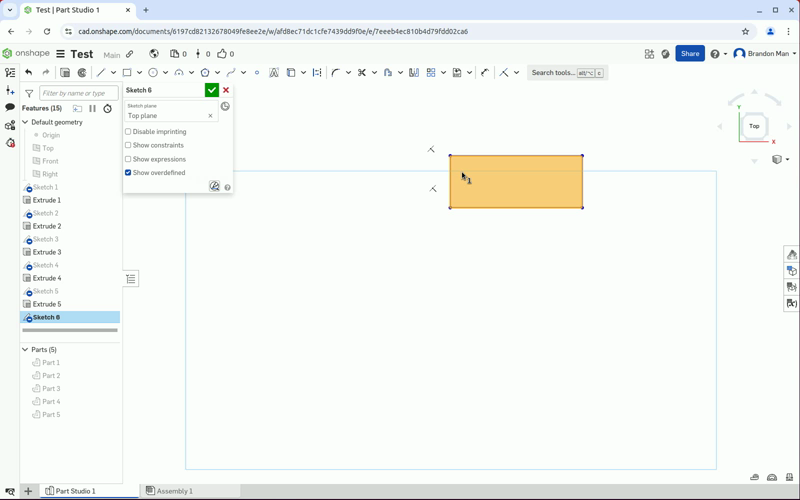
scroll(-6)
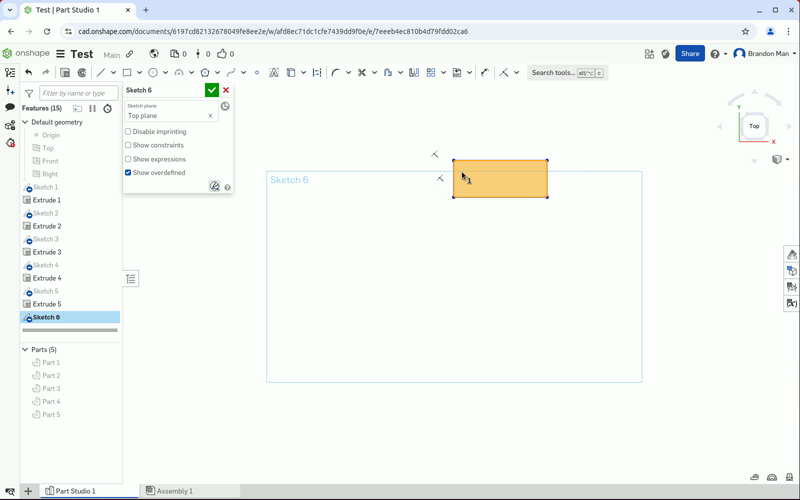
scroll(-6)
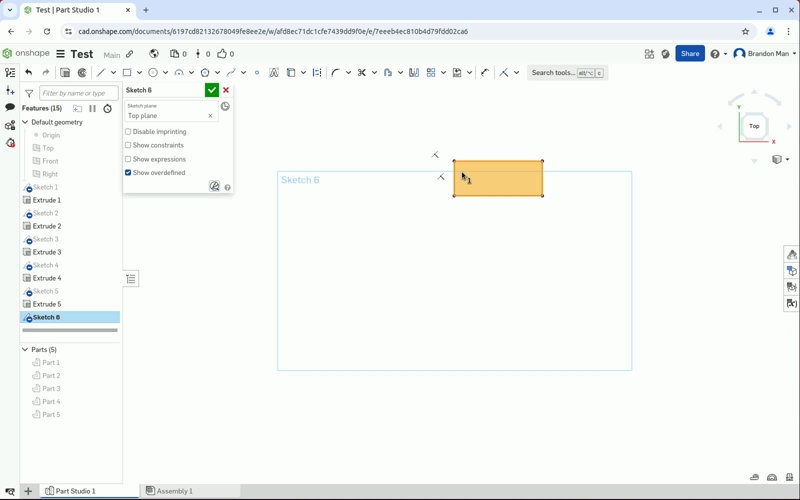
scroll(-6)
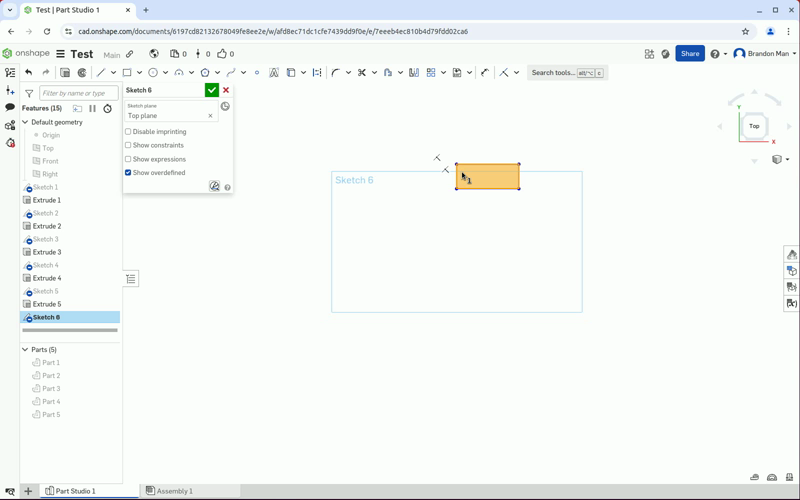
scroll(-6)
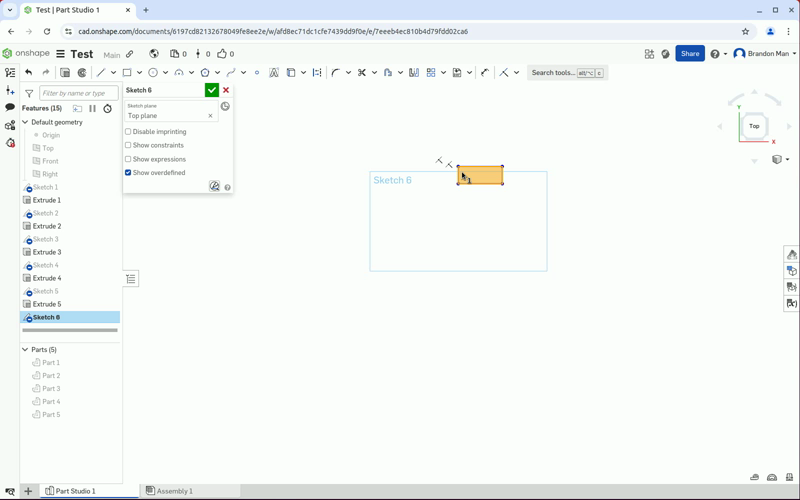
scroll(-6)
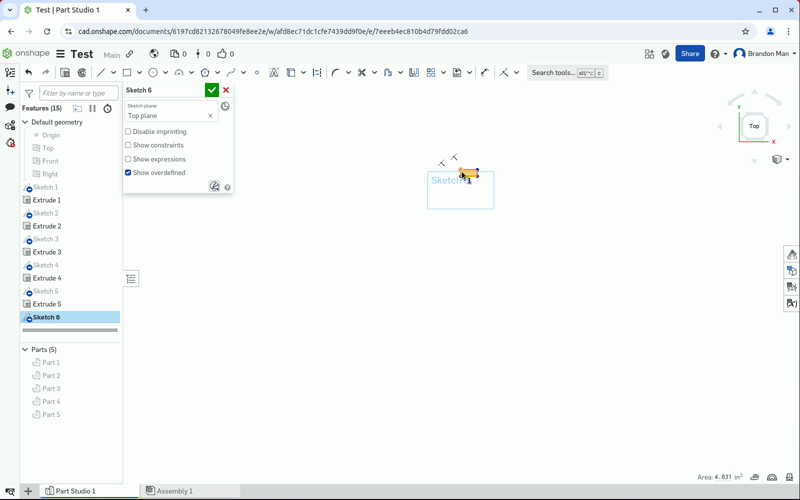
mouse_move(73, 352)
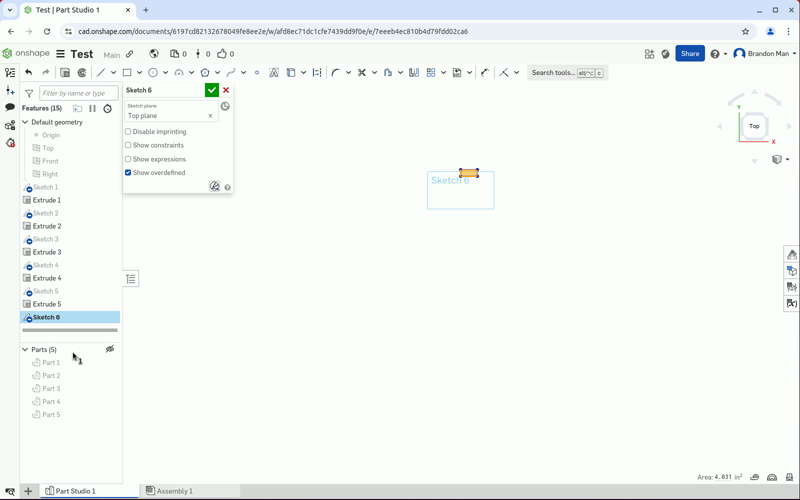
key(shift+y)
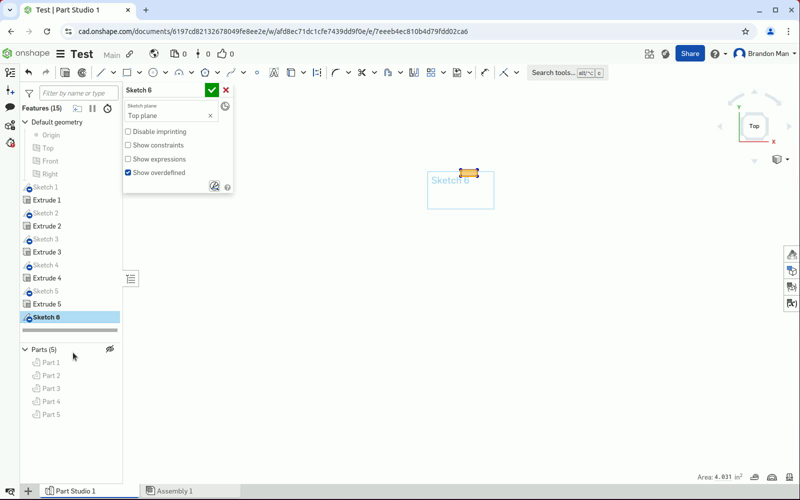
key(shift+e)
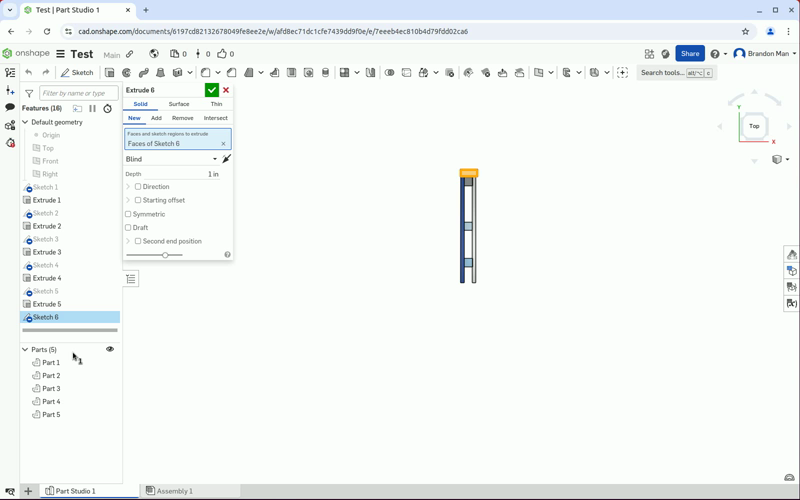
mouse_move(143, 106)
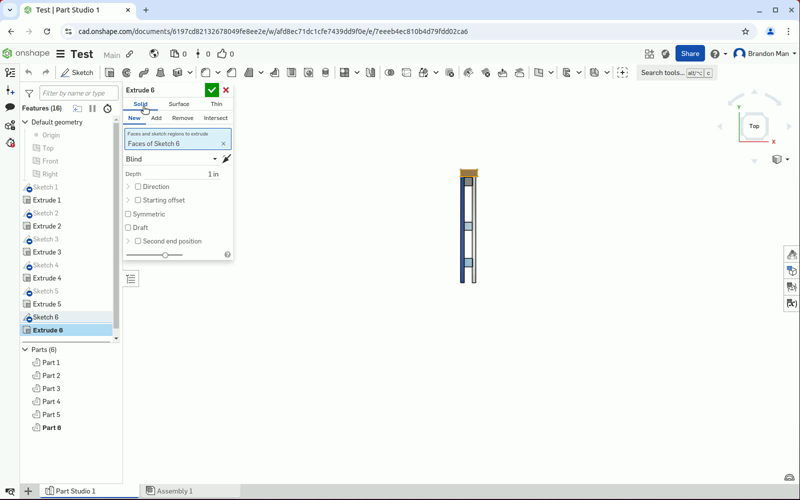
click(143, 106)
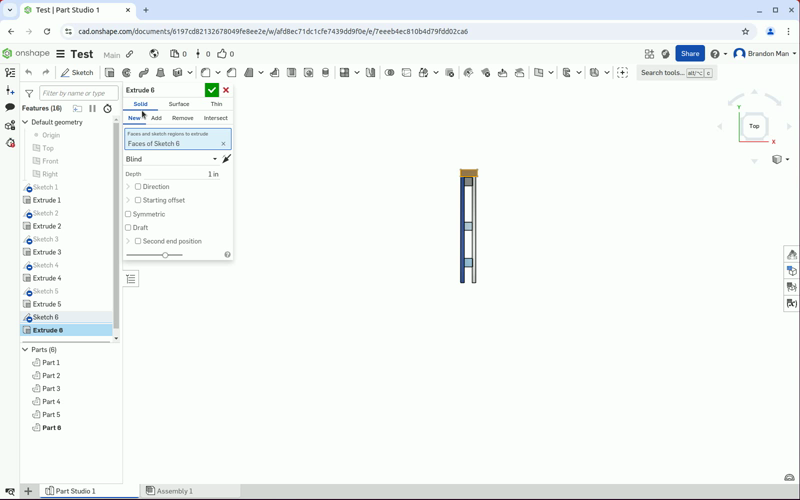
mouse_move(137, 120)
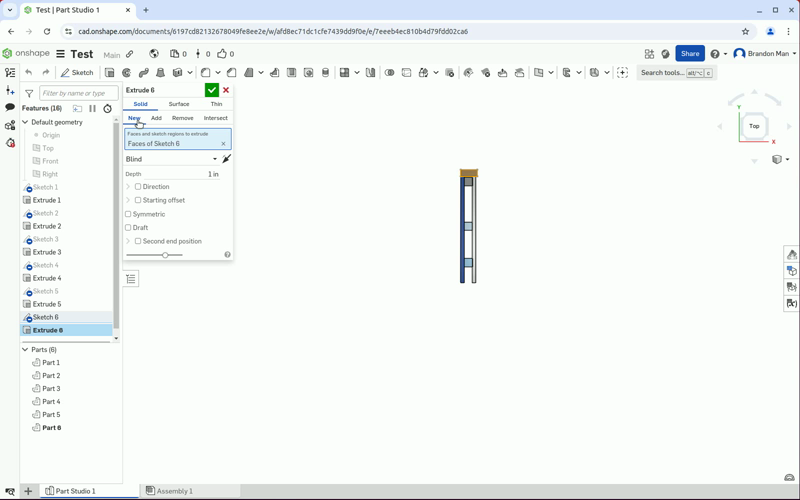
click(137, 120)
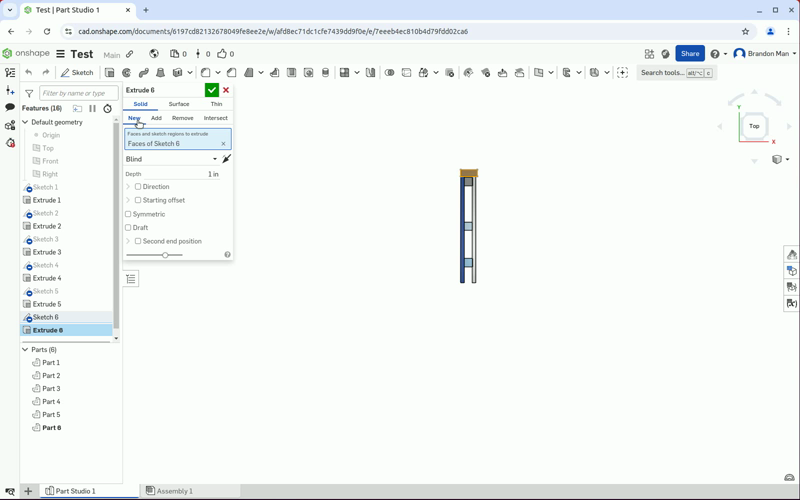
key(tab, 4)
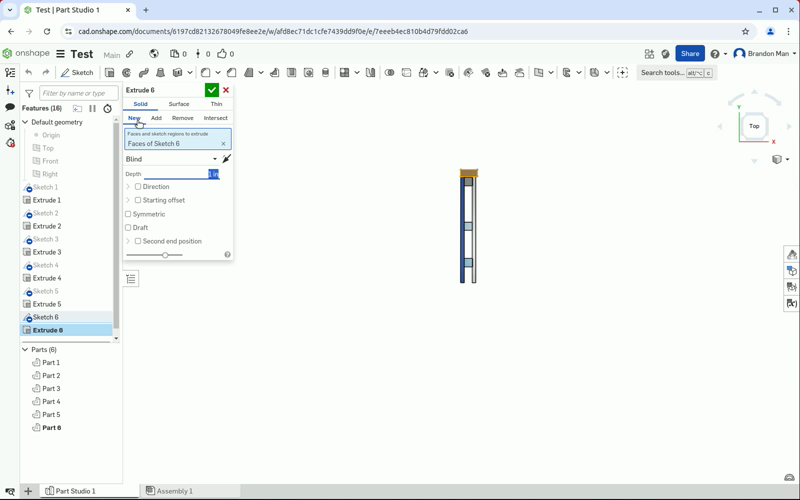
text(0.722)
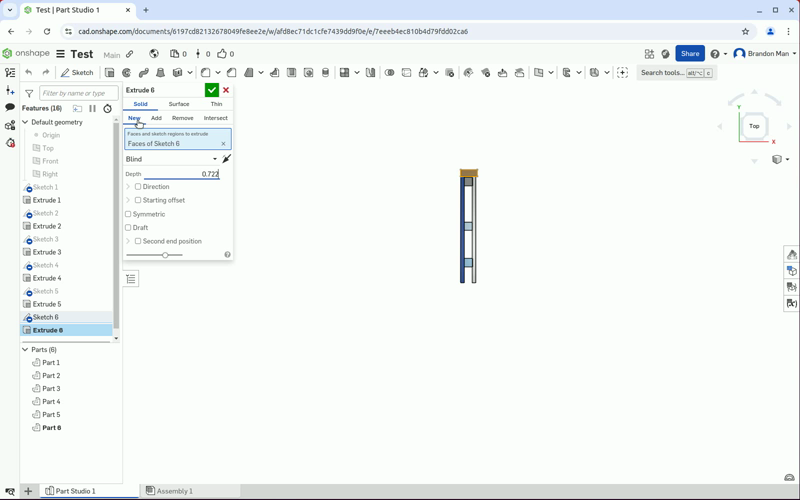
key(enter)
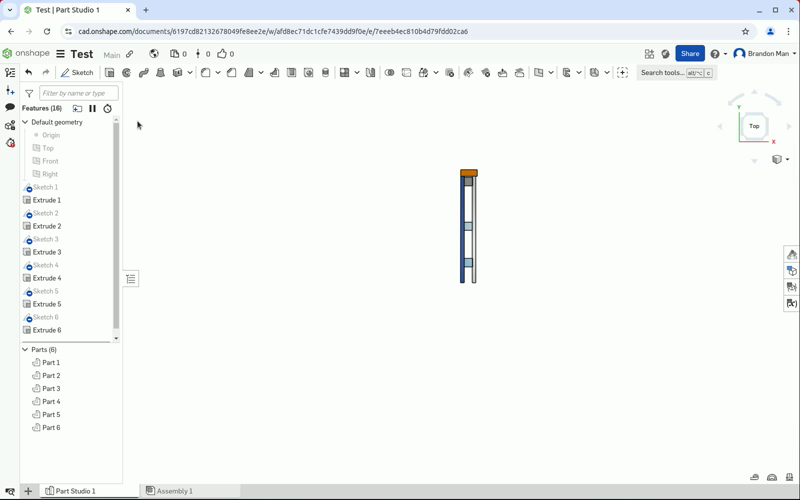
key(shift+h)
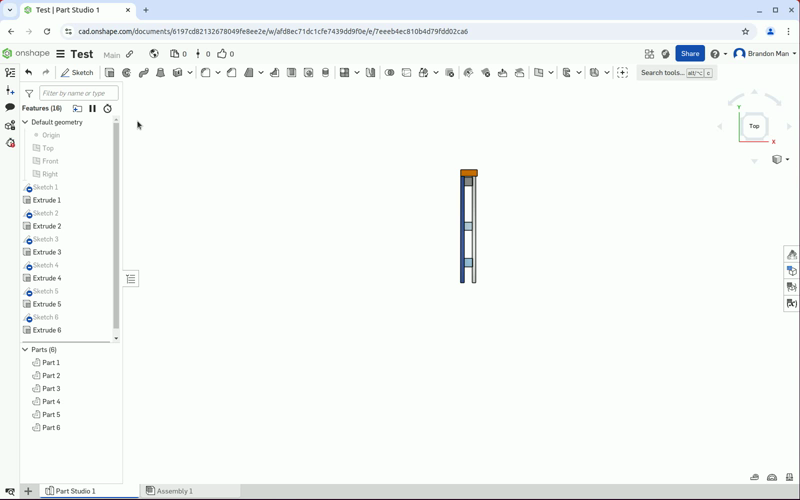
key(shift+h)
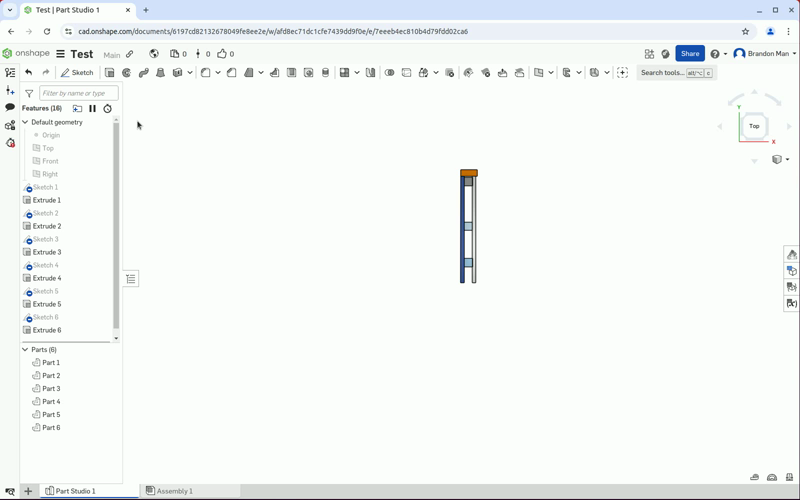
mouse_move(69, 189)
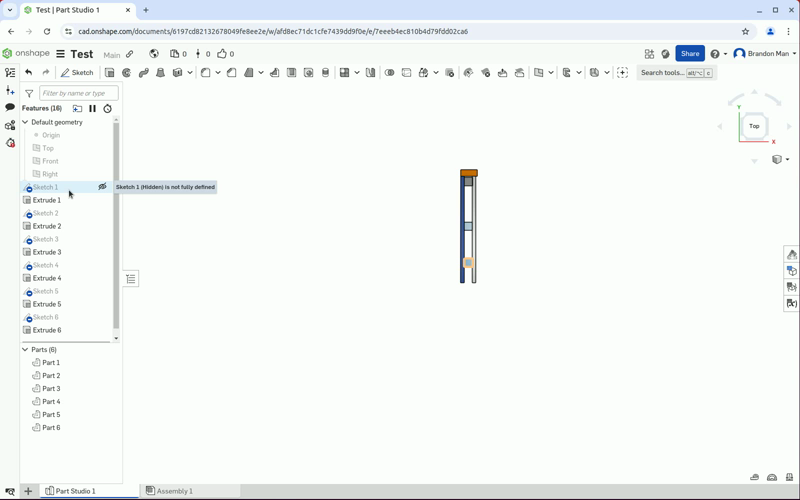
click(69, 189)
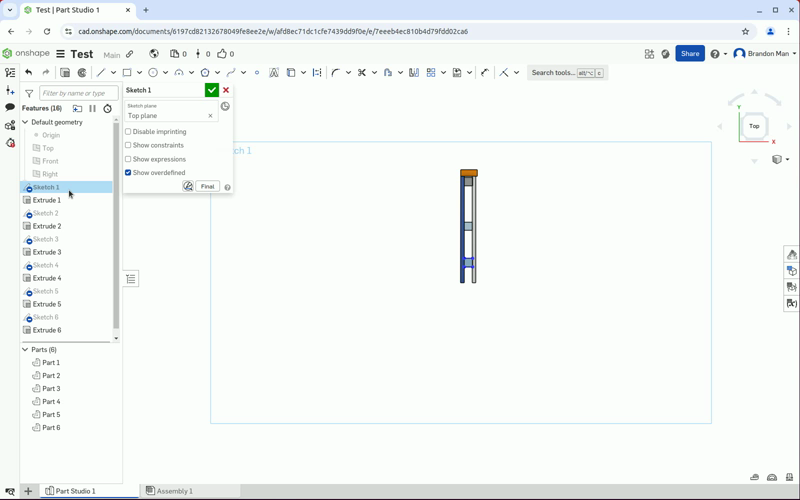
mouse_move(229, 92)
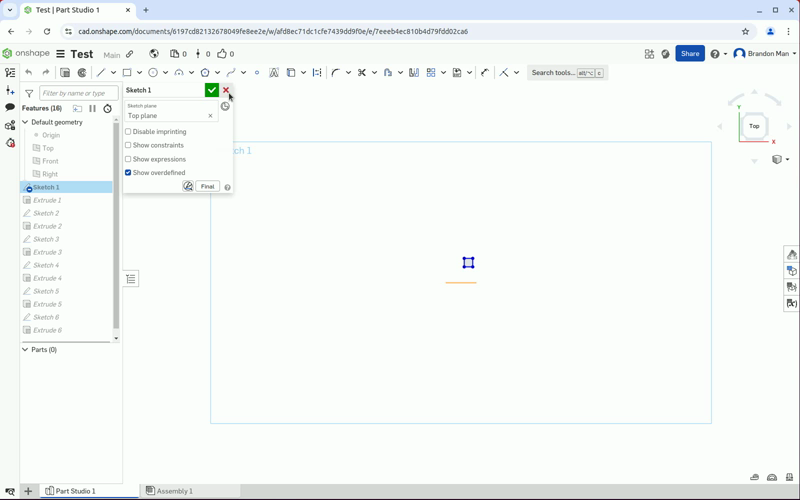
click(229, 92)
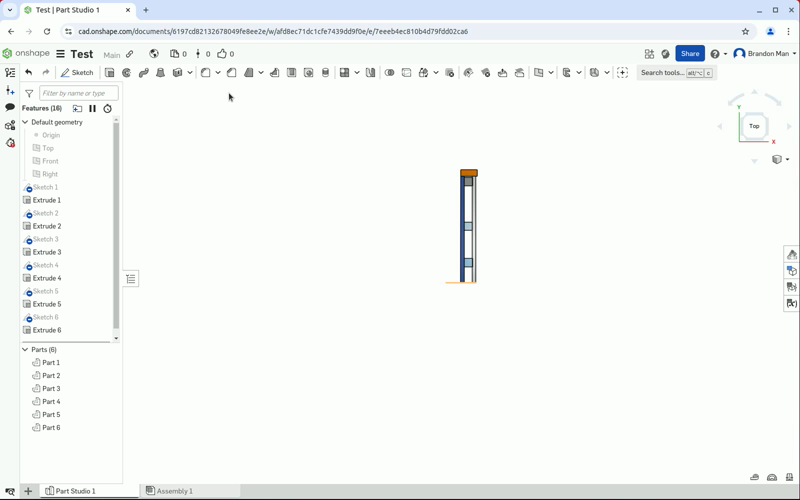
mouse_move(541, 75)
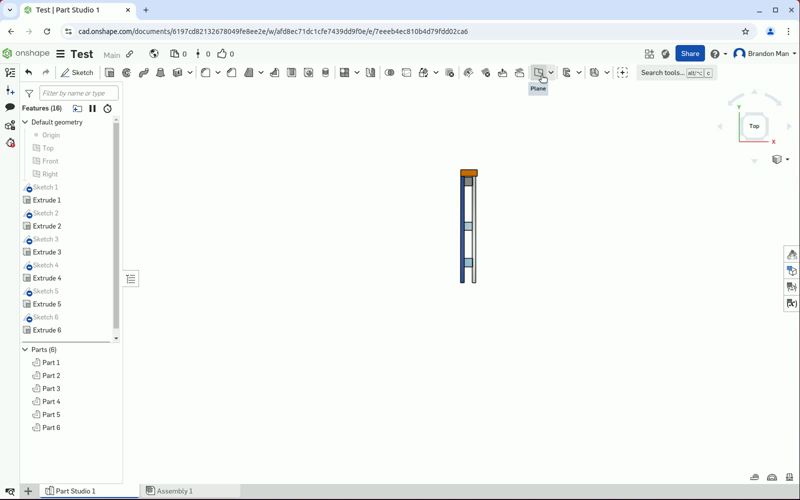
click(541, 75)
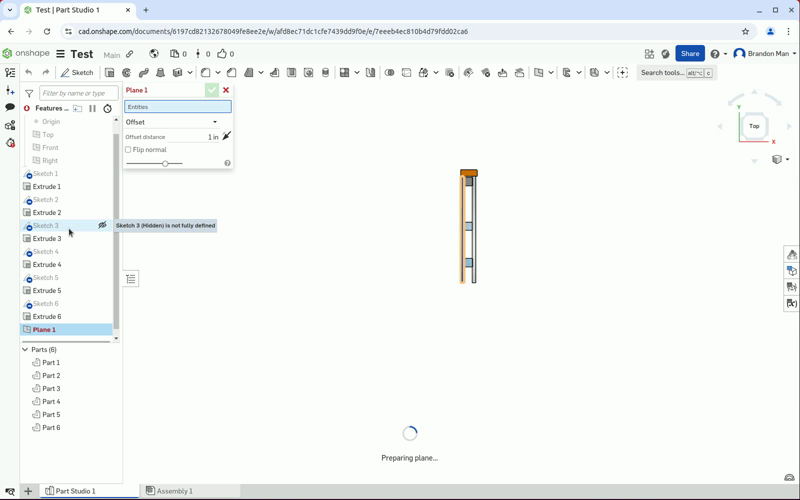
scroll(3)
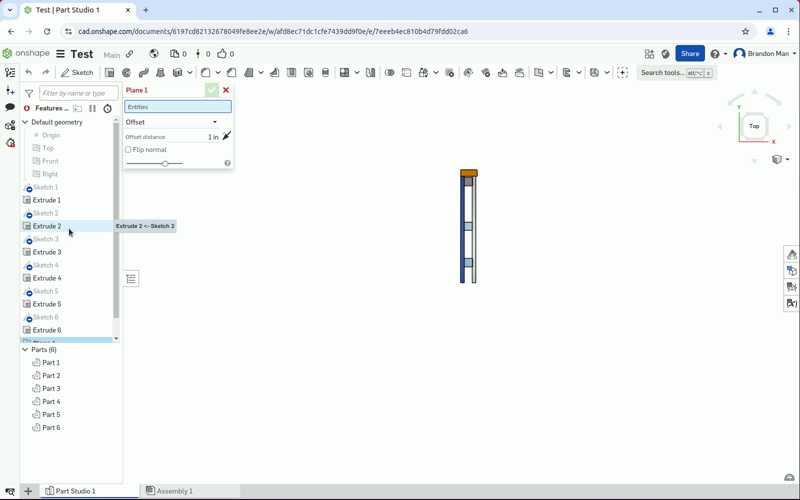
mouse_move(69, 150)
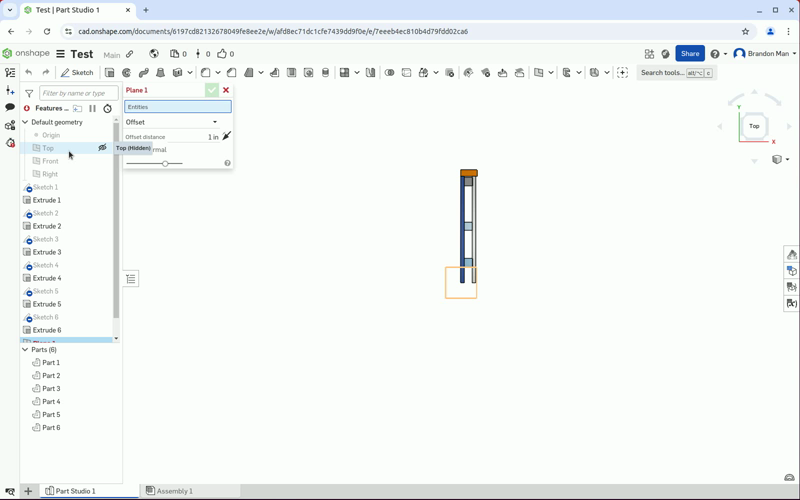
click(69, 150)
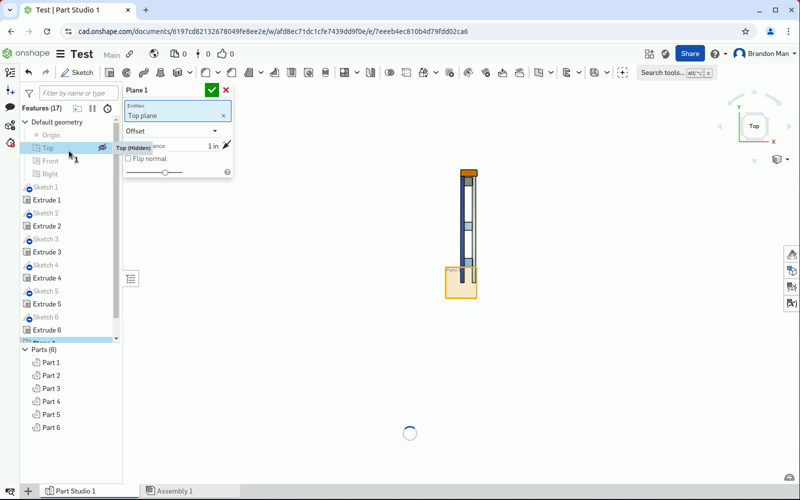
key(tab, 2)
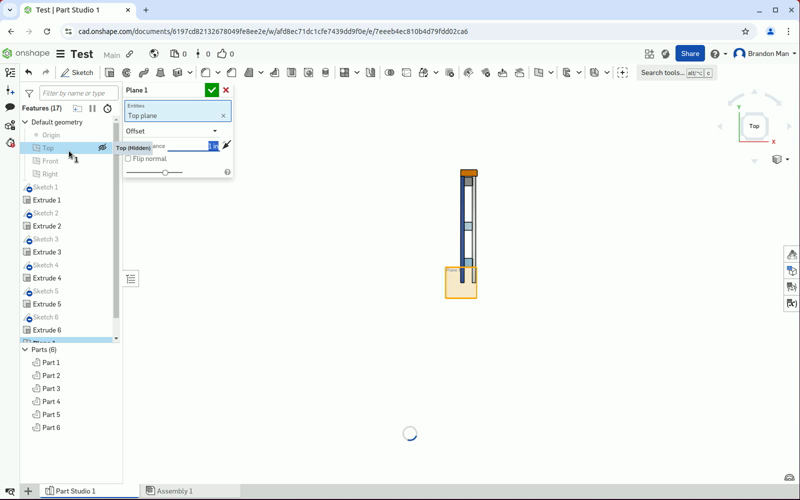
text(0.709)
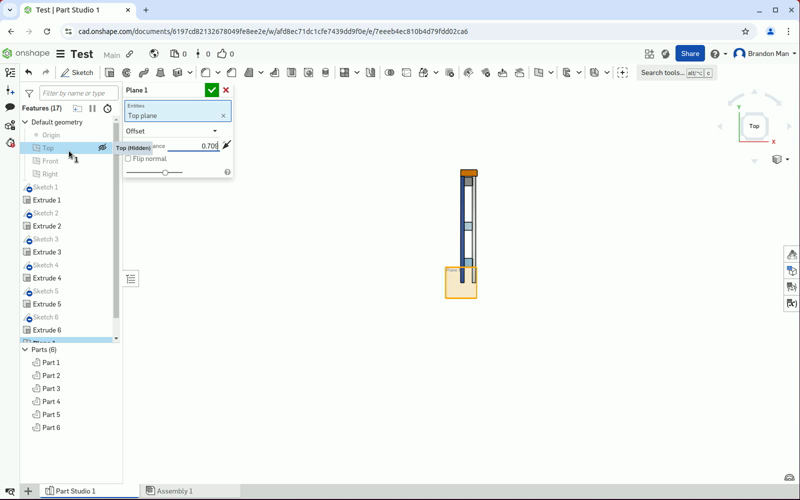
key(enter, 2)
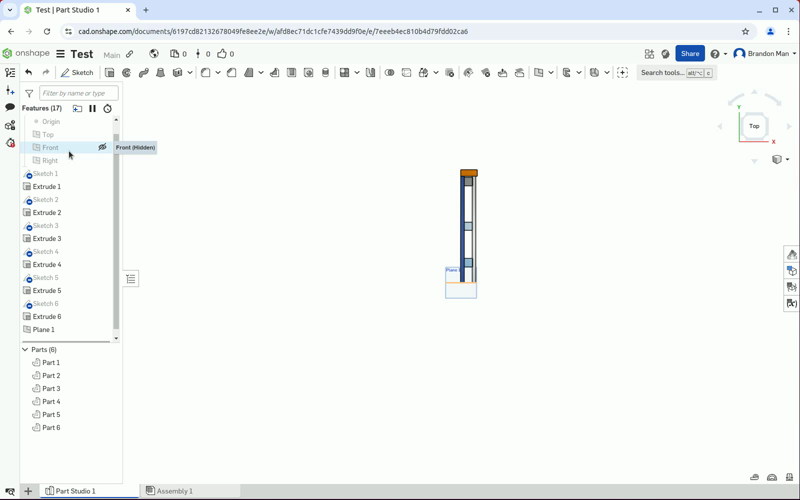
key(shift+s)
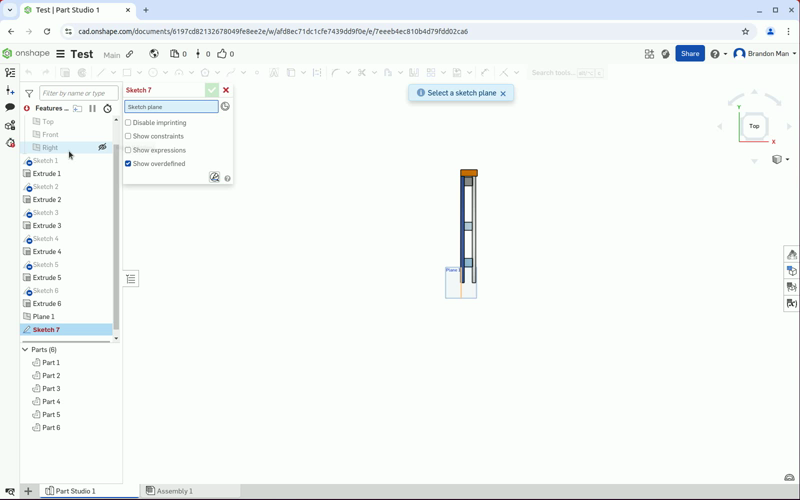
mouse_move(69, 319)
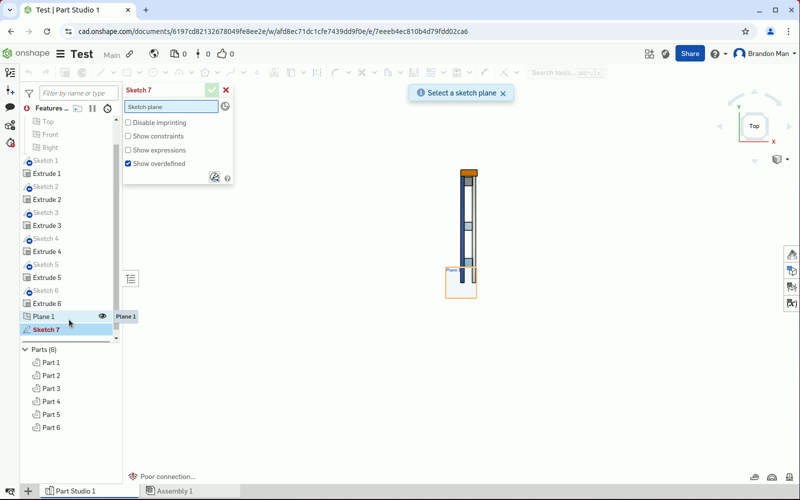
click(69, 319)
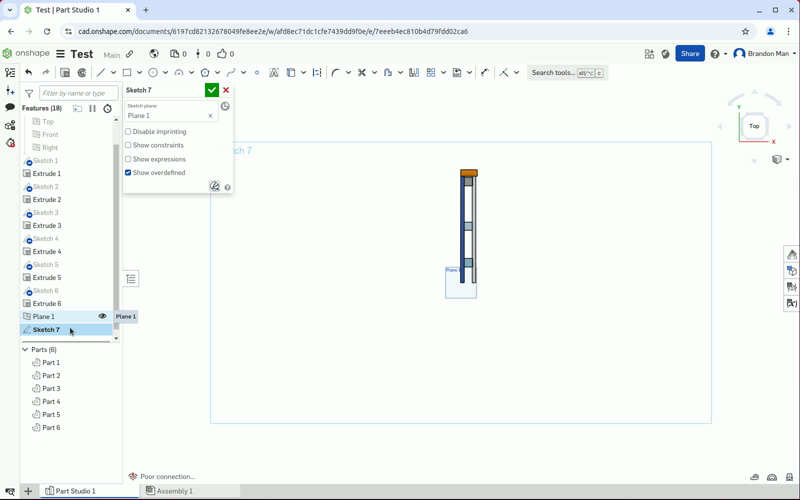
mouse_move(73, 352)
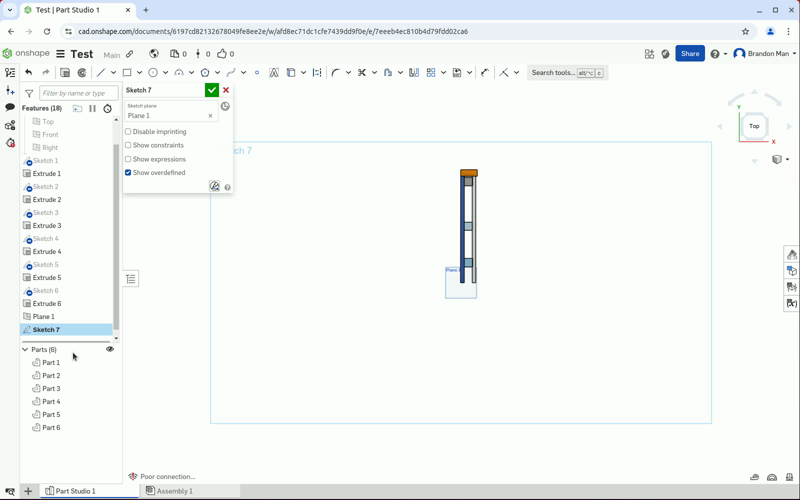
key(y)
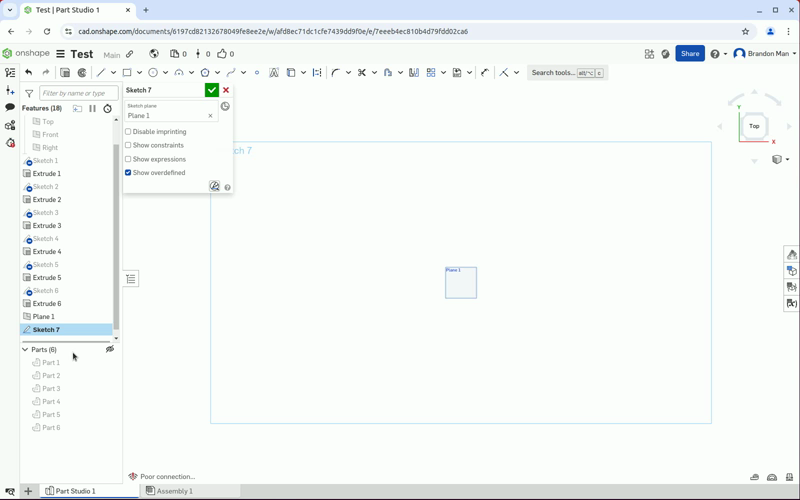
key(l)
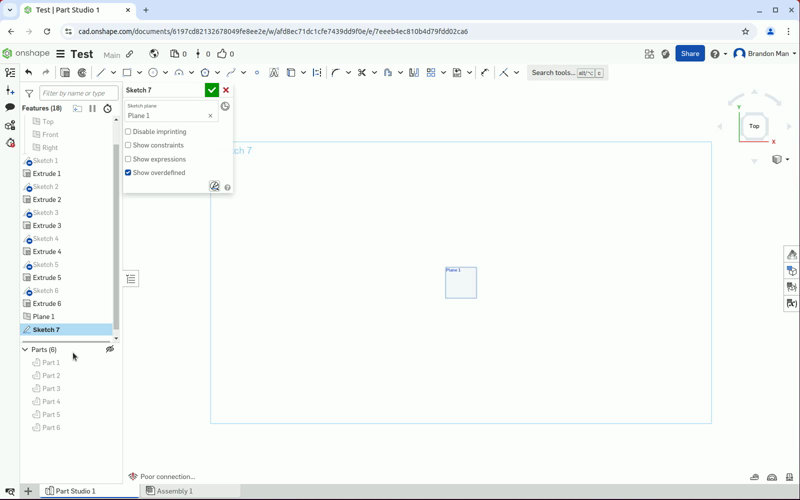
key_down(shift)
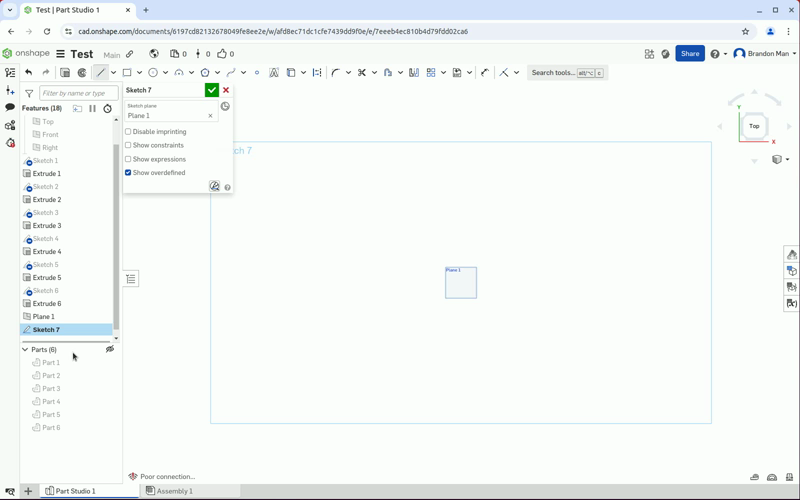
mouse_move(460, 176)
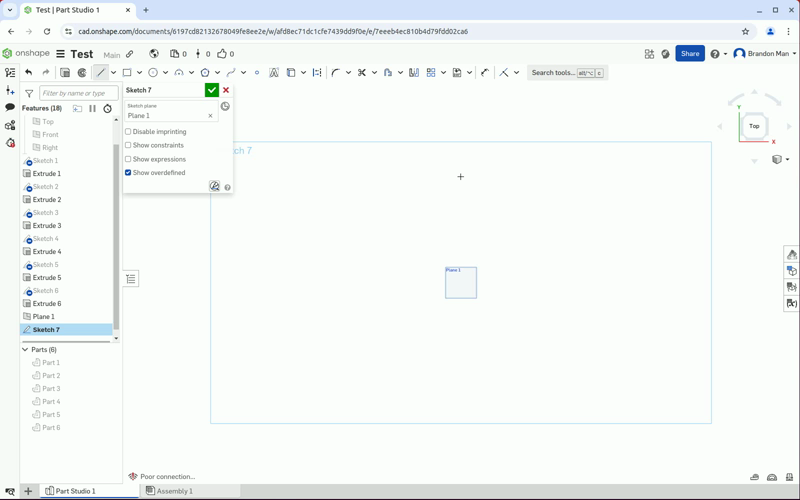
click(460, 176)
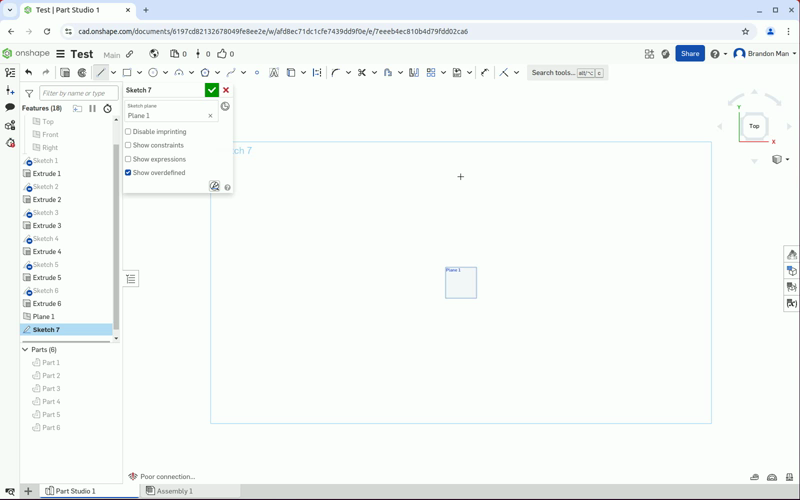
key_up(shift)
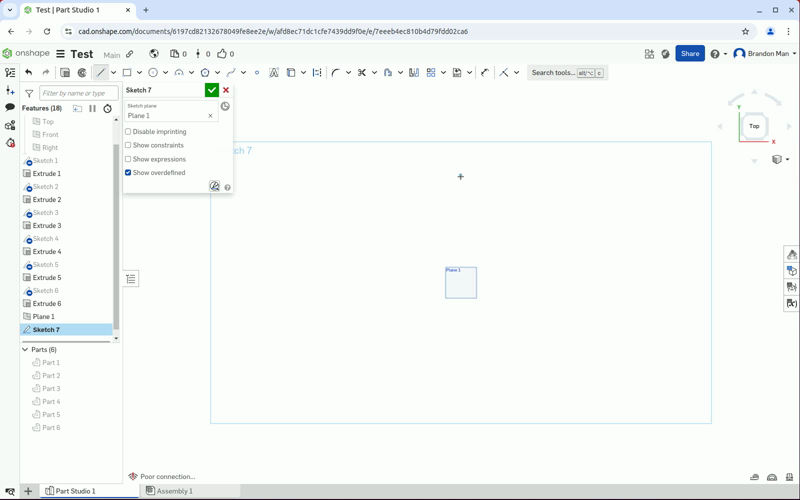
key_down(shift)
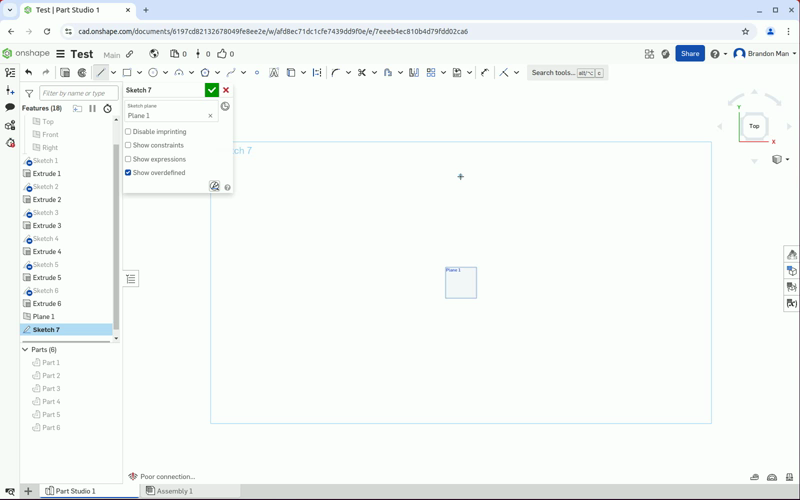
mouse_move(490, 176)
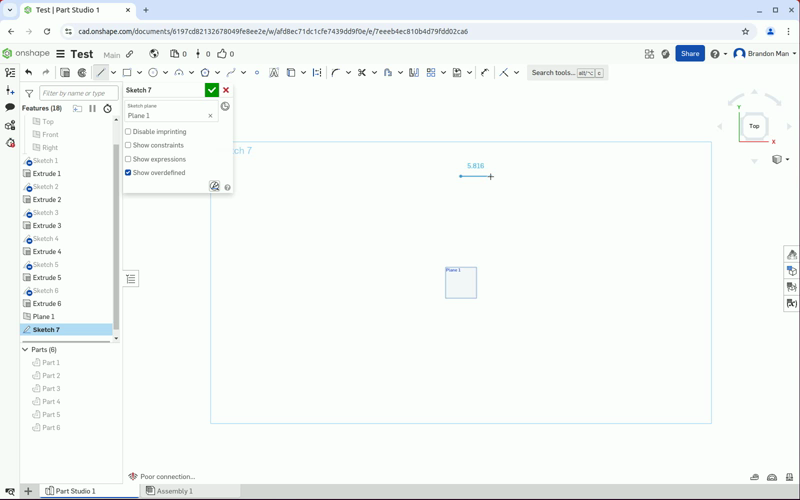
mouse_move(464, 176)
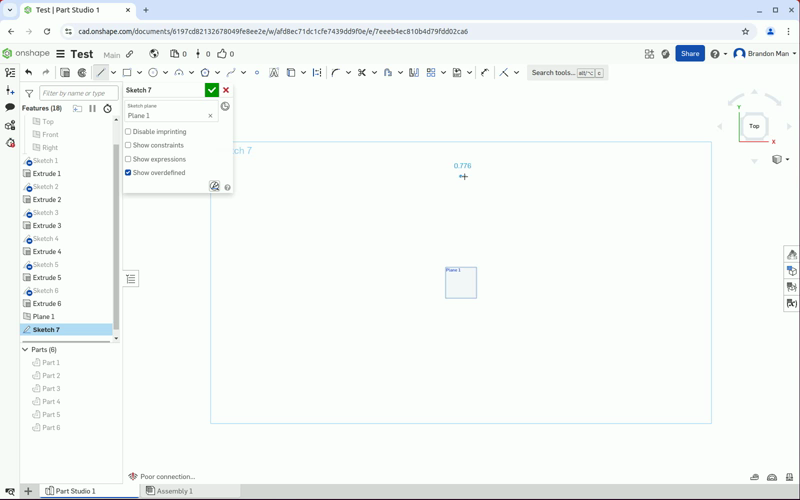
scroll(6)
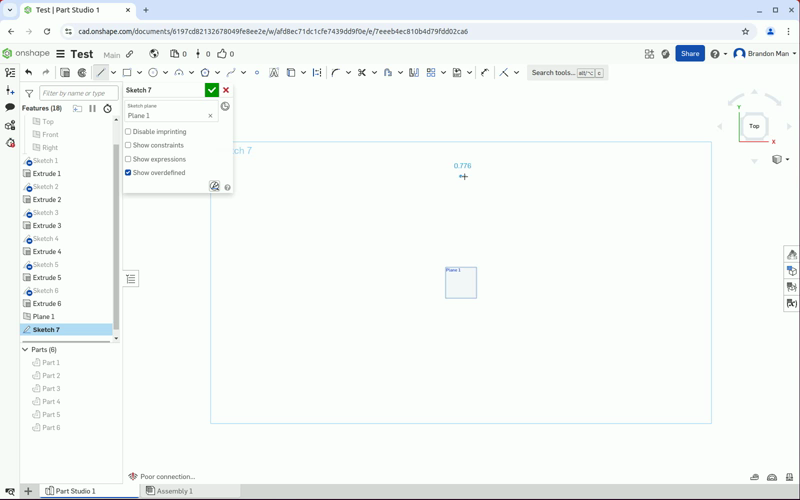
scroll(6)
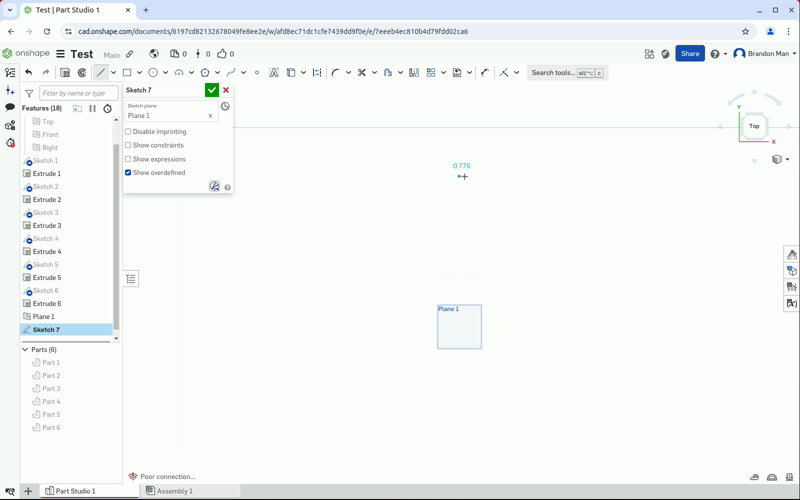
scroll(6)
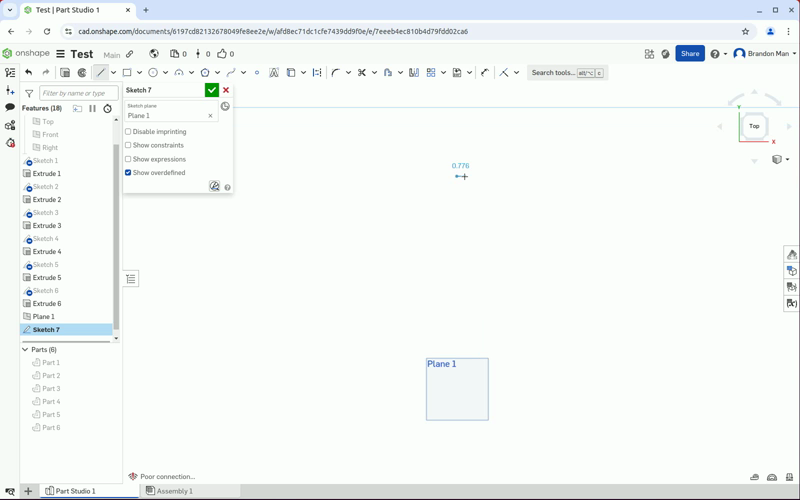
scroll(6)
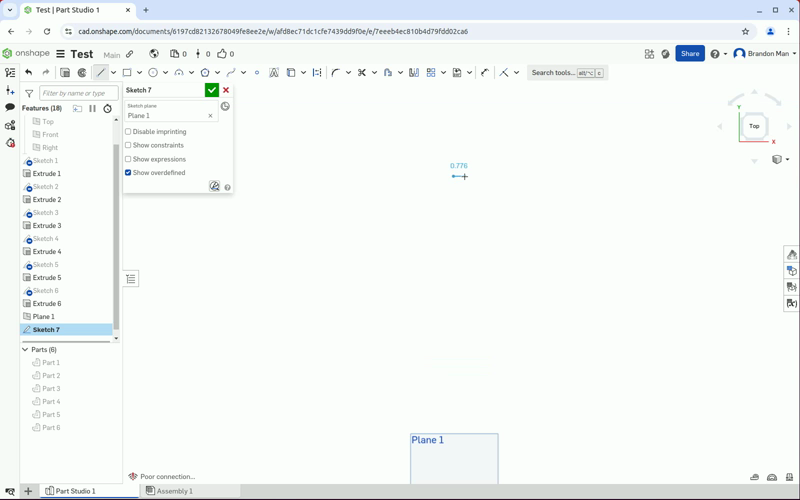
scroll(6)
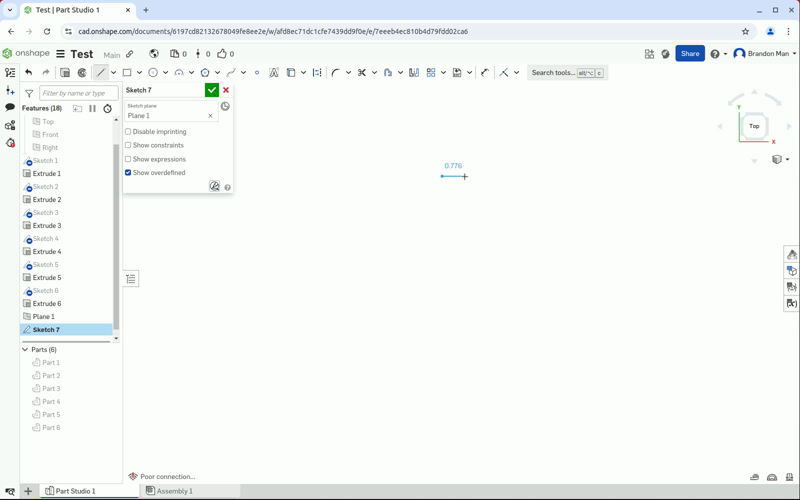
scroll(6)
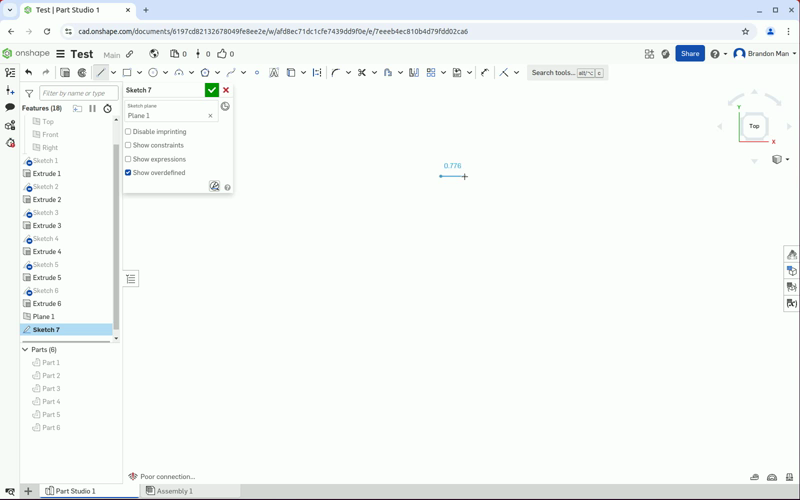
scroll(6)
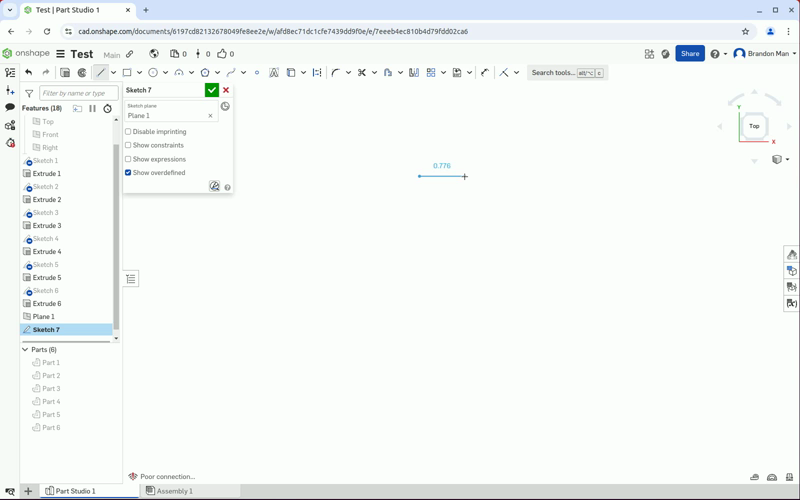
click(464, 176)
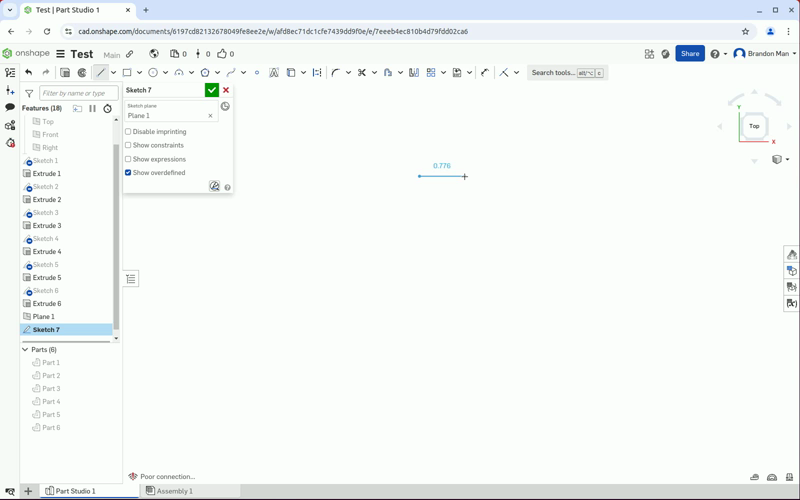
scroll(-6)
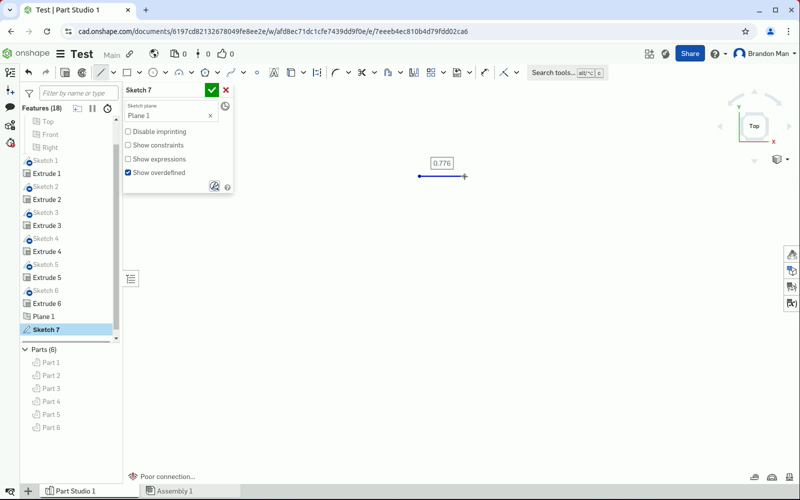
scroll(-6)
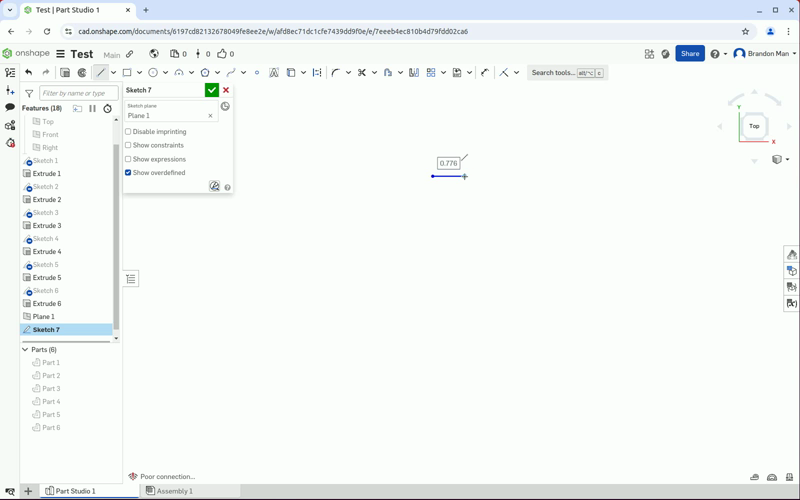
scroll(-6)
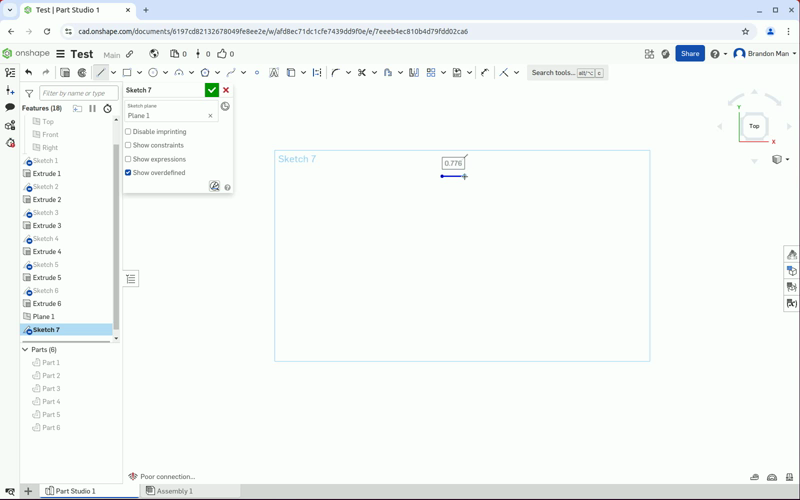
scroll(-6)
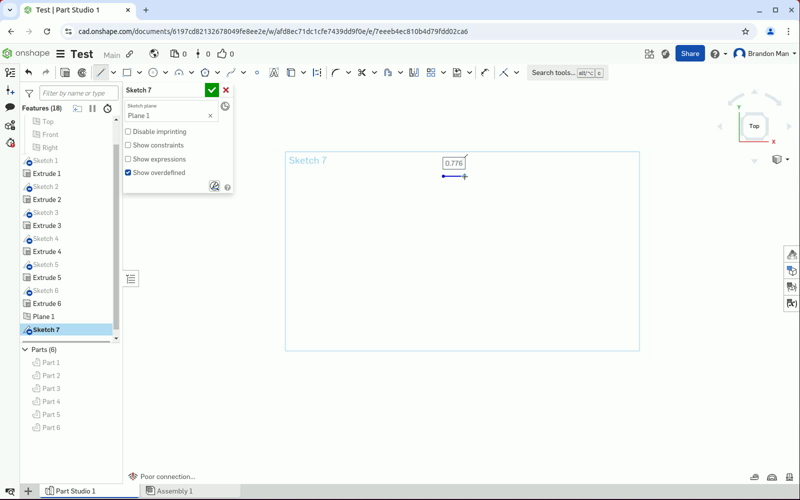
scroll(-6)
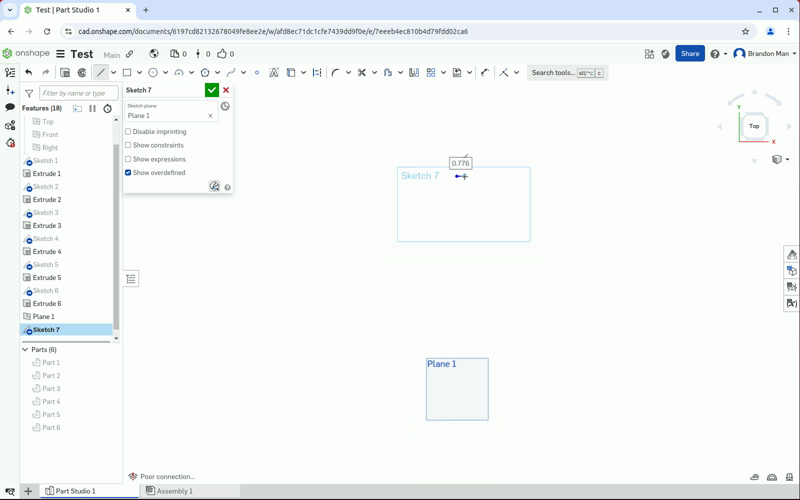
scroll(-6)
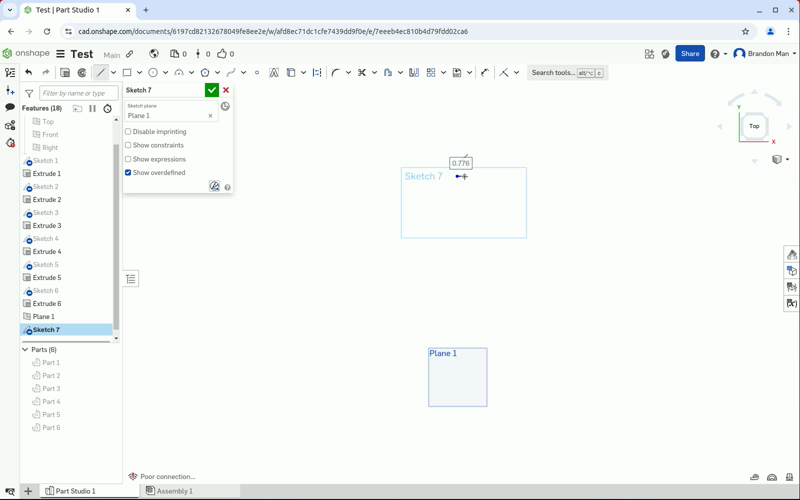
scroll(-6)
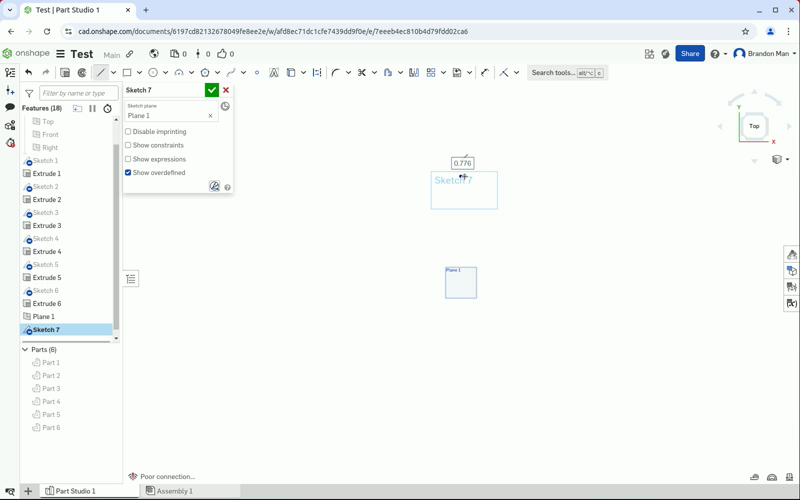
key_up(shift)
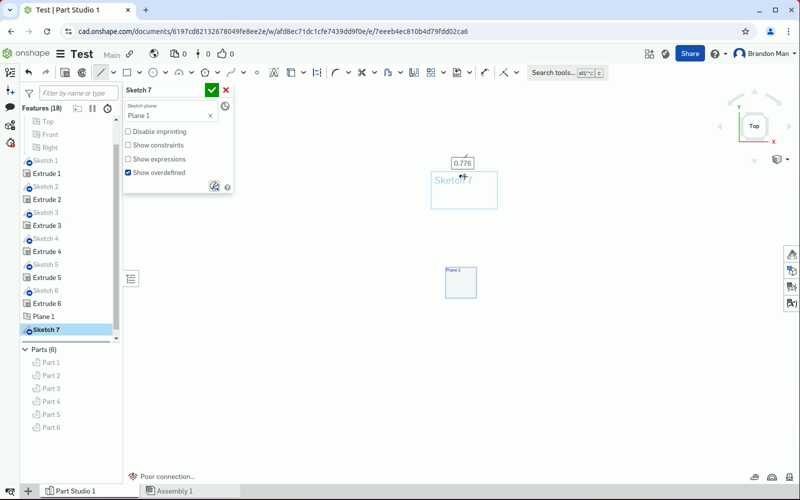
key_down(shift)
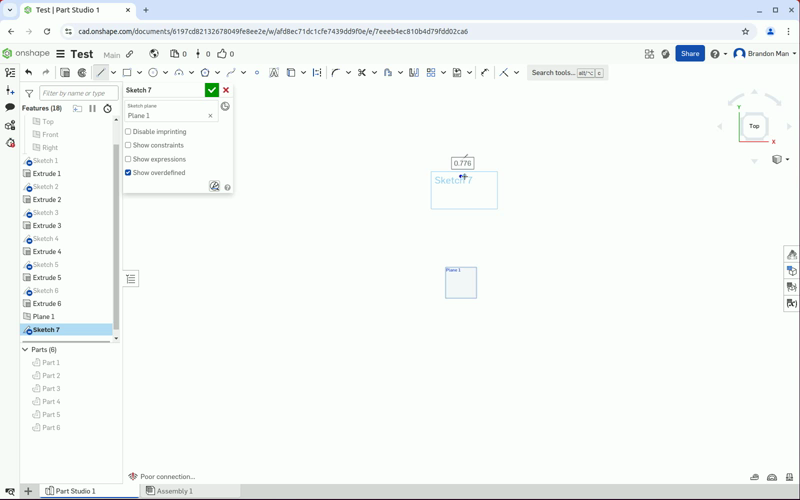
mouse_move(495, 176)
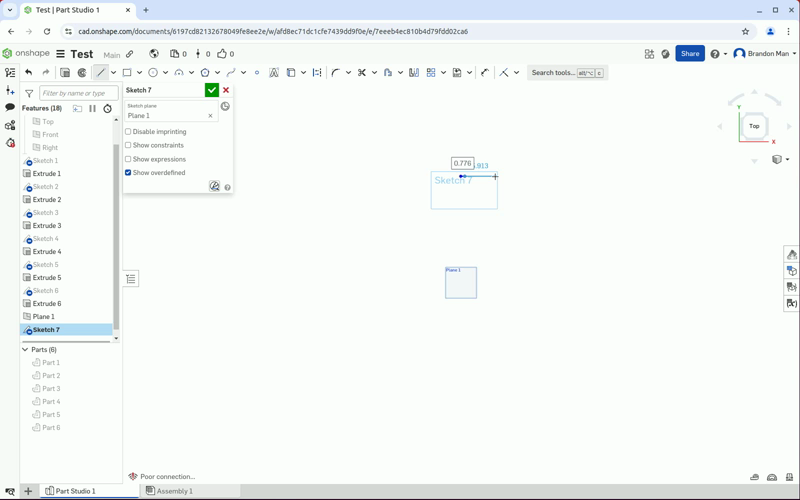
mouse_move(472, 176)
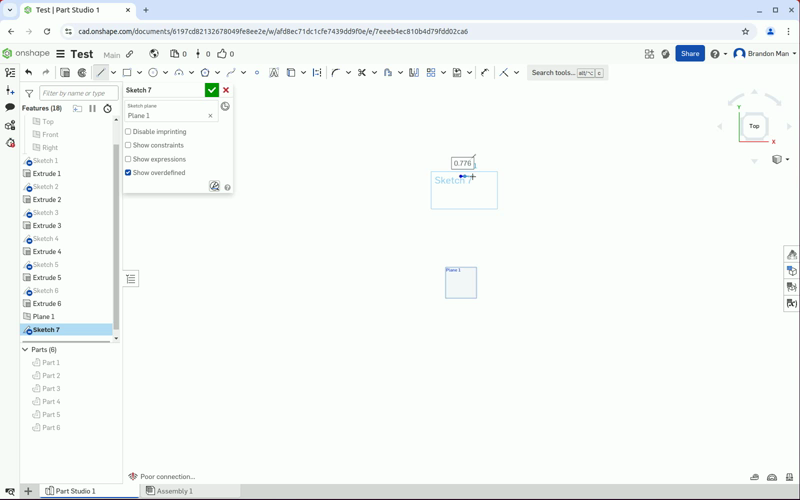
click(472, 176)
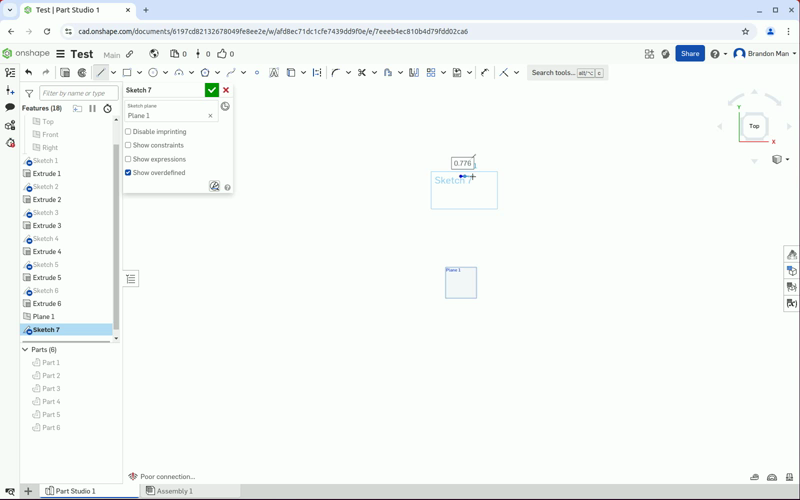
key_up(shift)
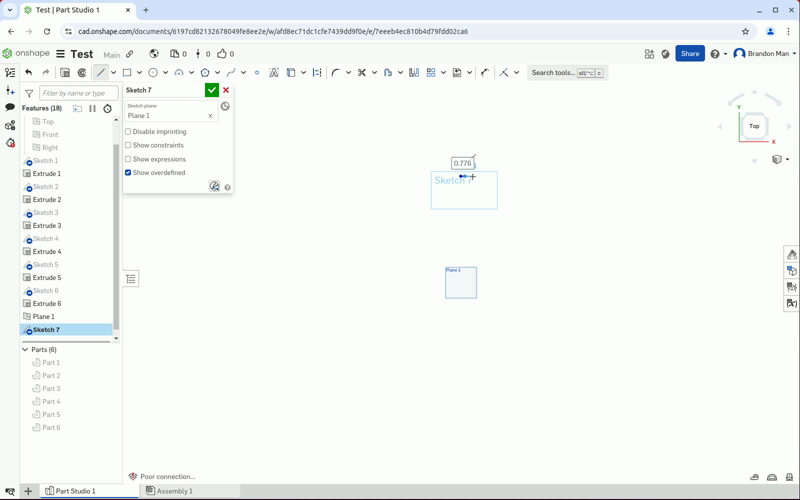
key_down(shift)
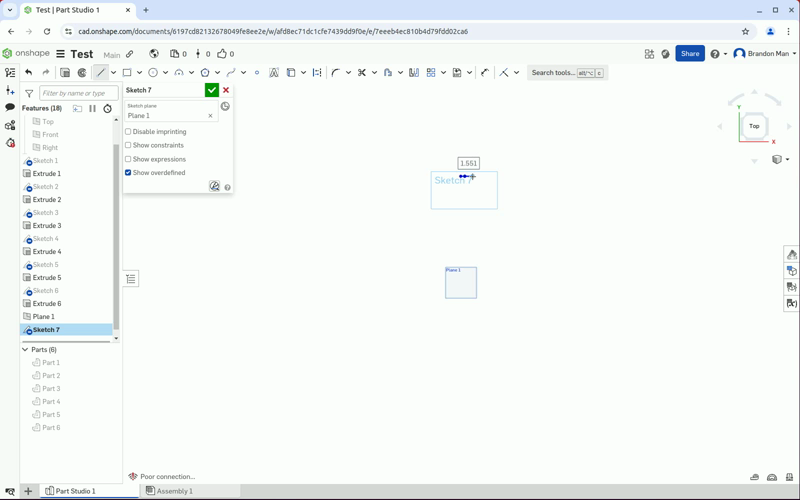
mouse_move(502, 176)
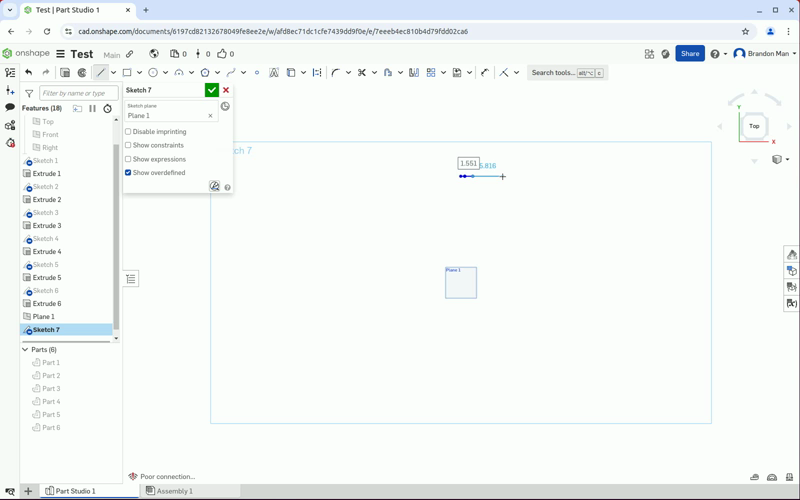
mouse_move(477, 176)
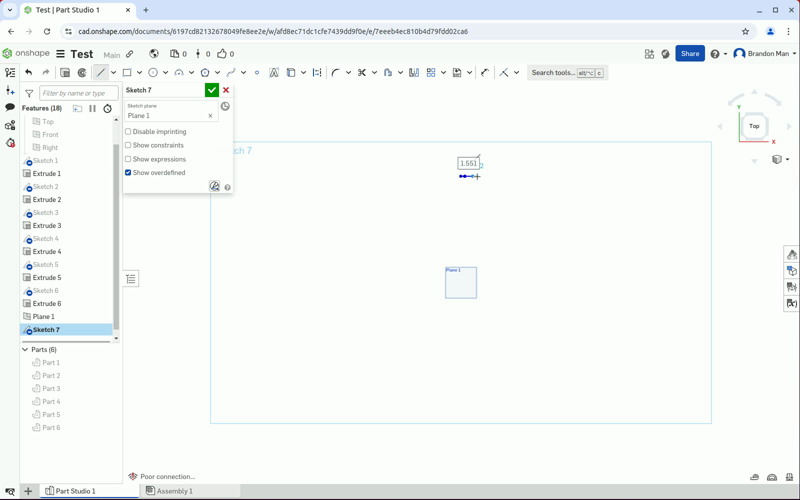
scroll(6)
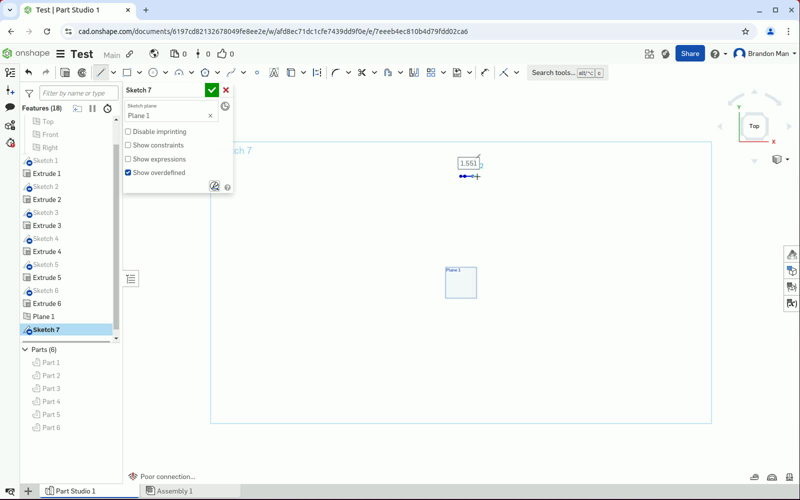
scroll(6)
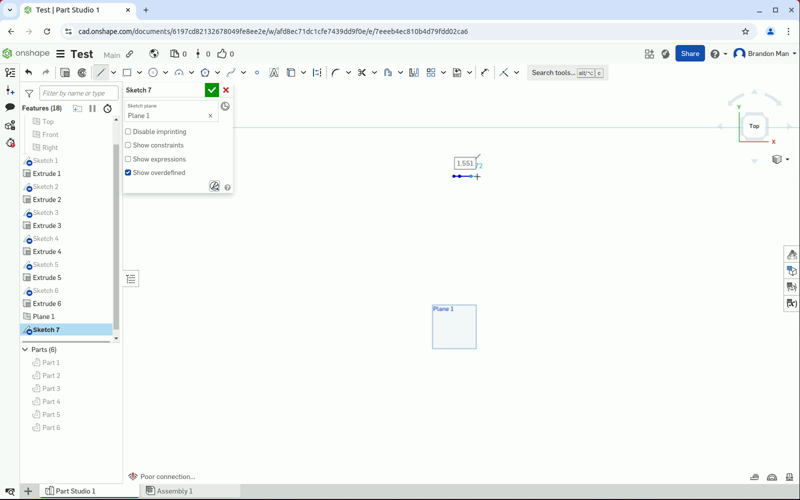
scroll(6)
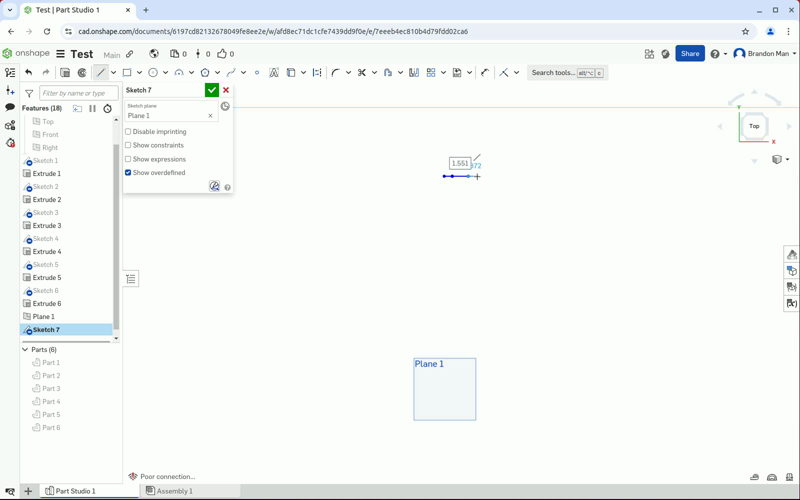
scroll(6)
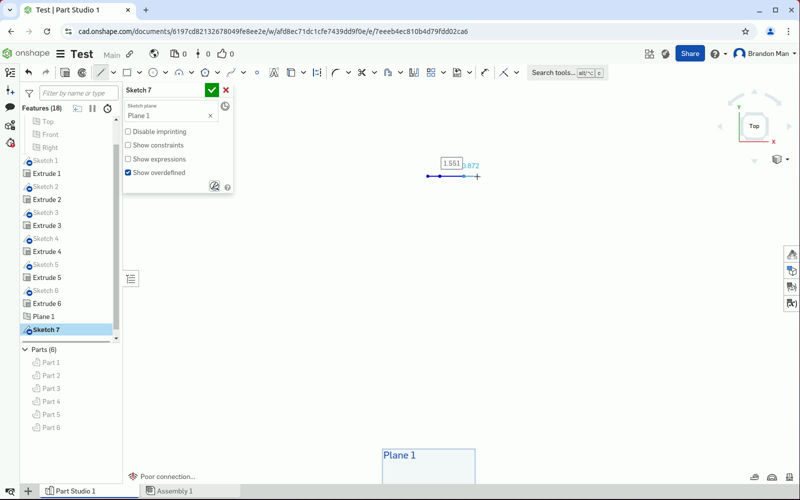
scroll(6)
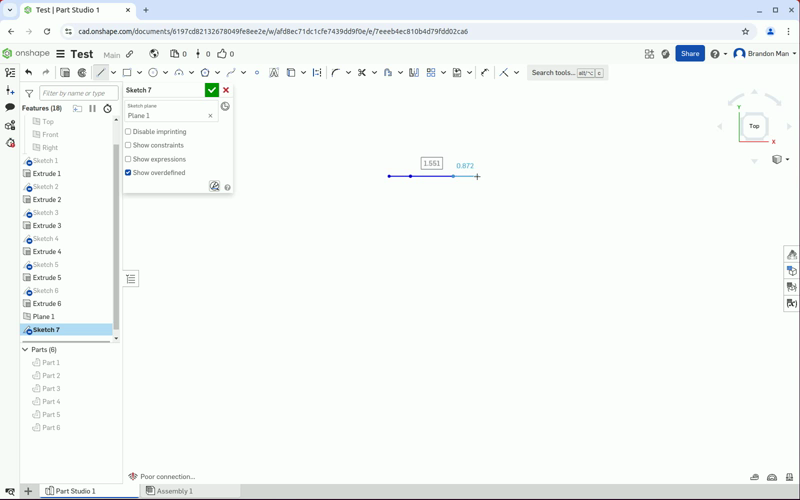
scroll(6)
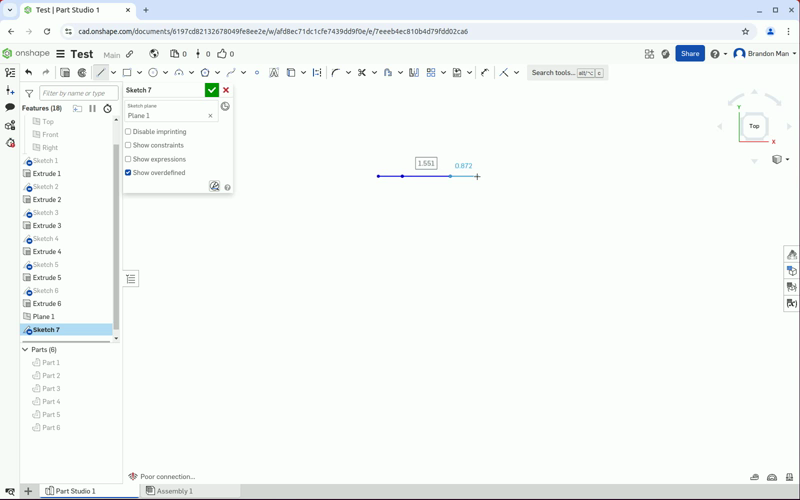
scroll(6)
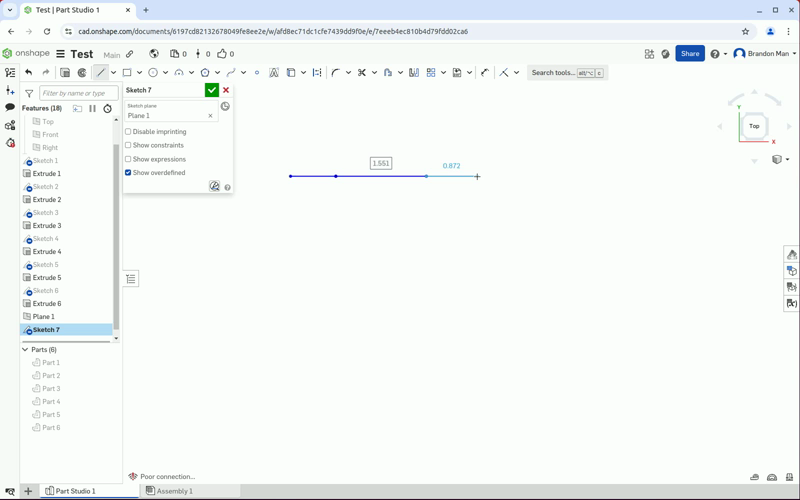
click(477, 176)
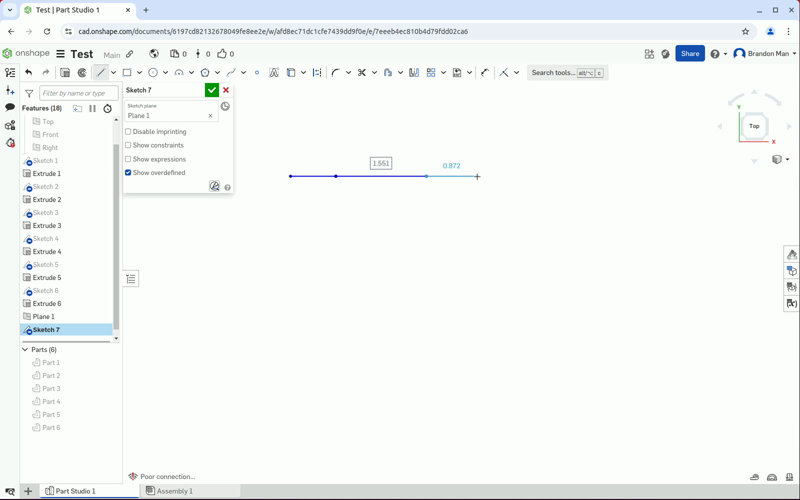
scroll(-6)
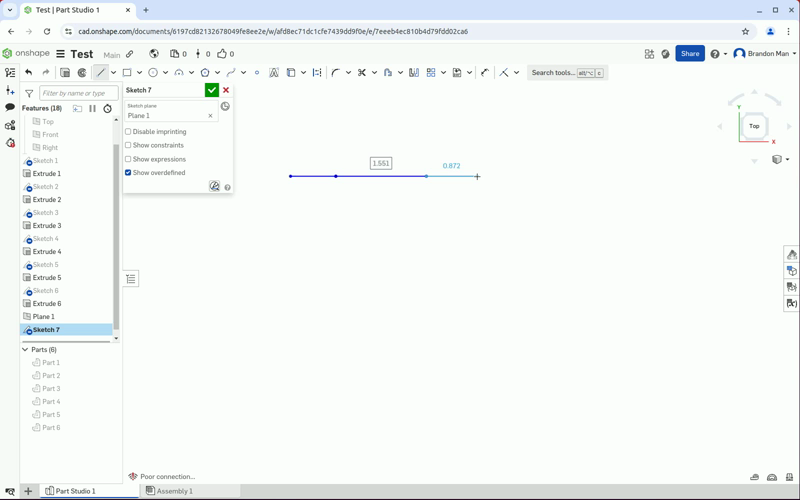
scroll(-6)
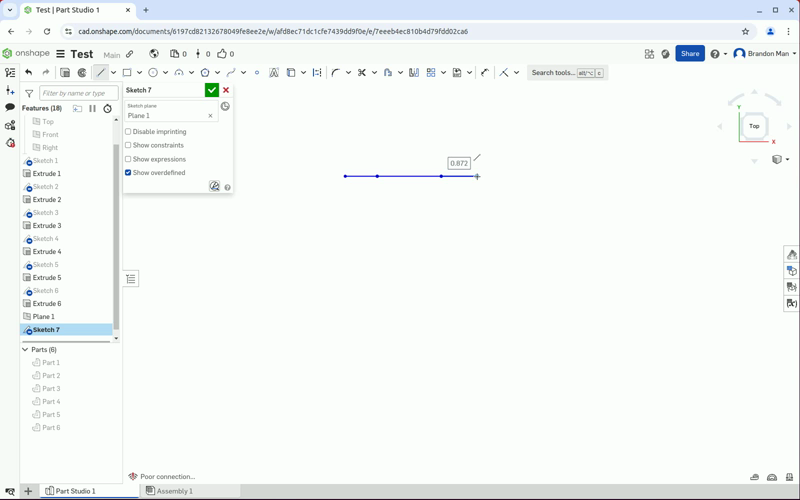
scroll(-6)
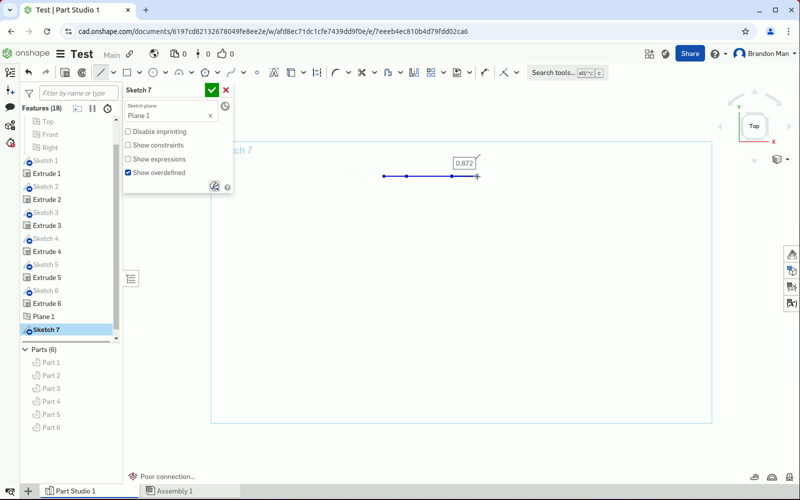
scroll(-6)
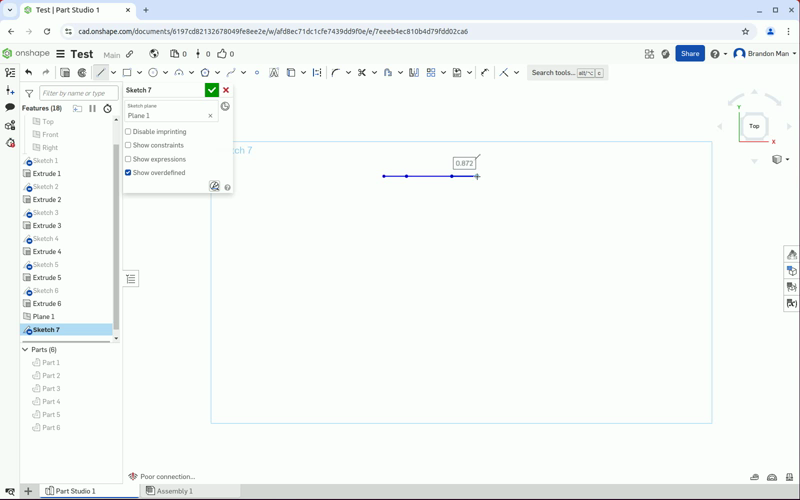
scroll(-6)
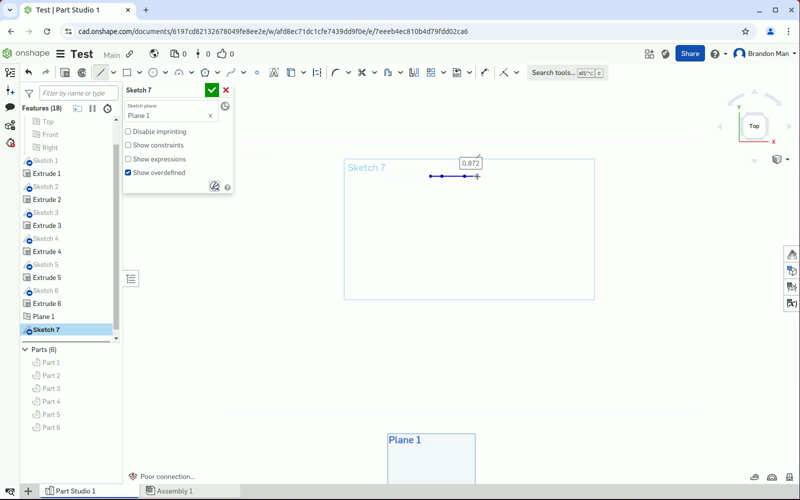
scroll(-6)
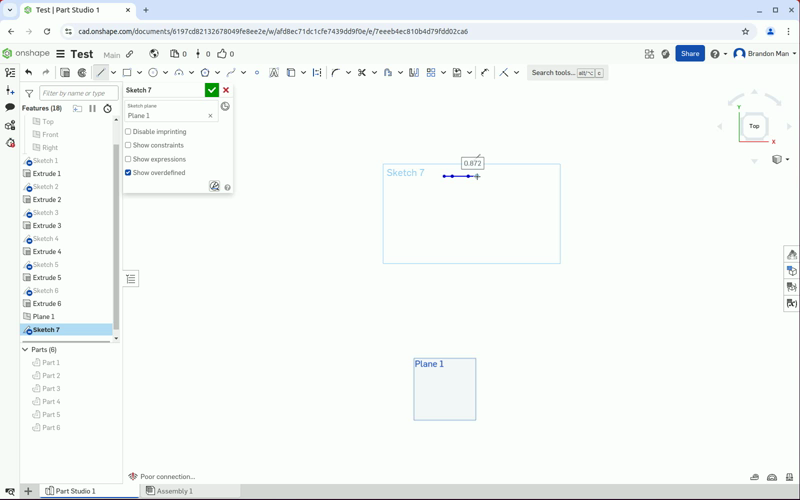
scroll(-6)
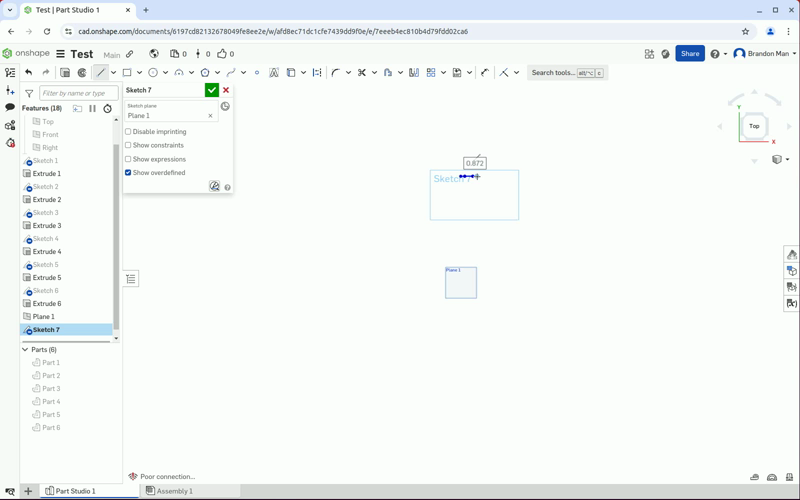
key_up(shift)
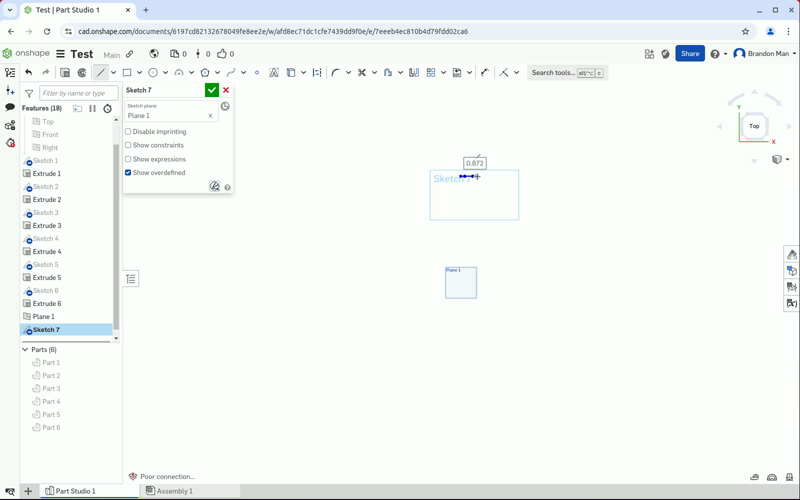
key_down(shift)
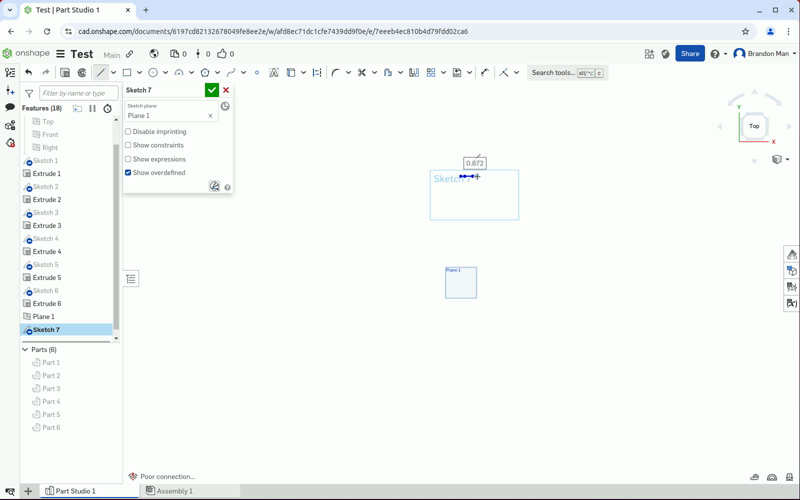
mouse_move(507, 176)
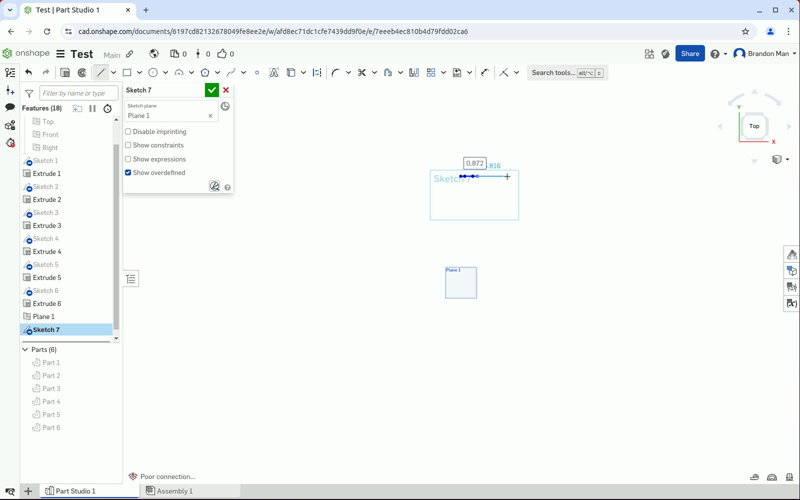
mouse_move(477, 171)
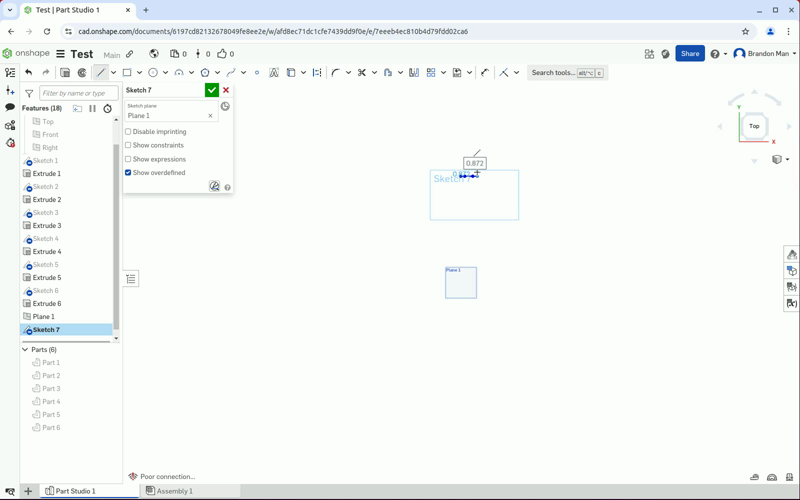
scroll(6)
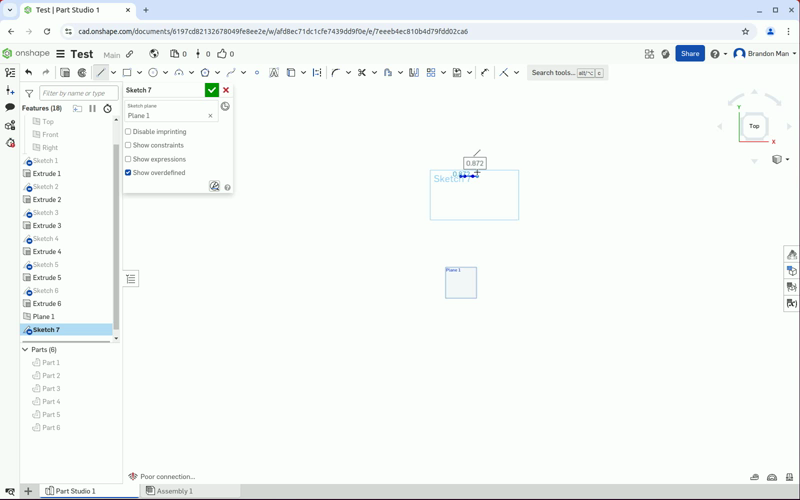
scroll(6)
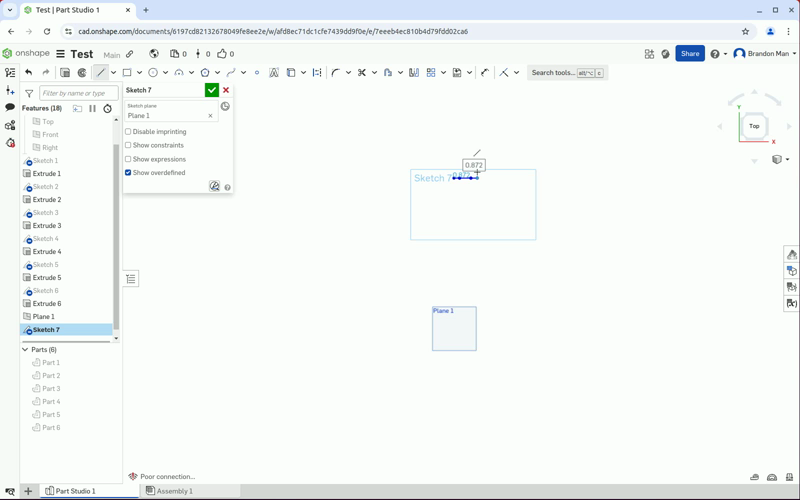
scroll(6)
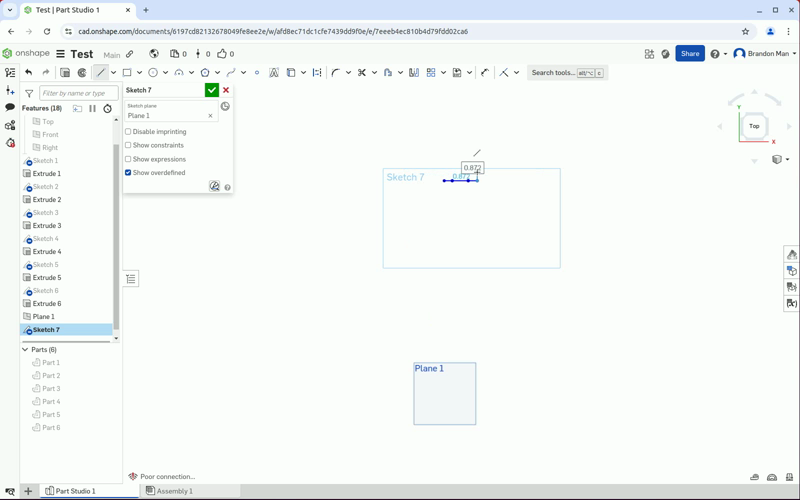
scroll(6)
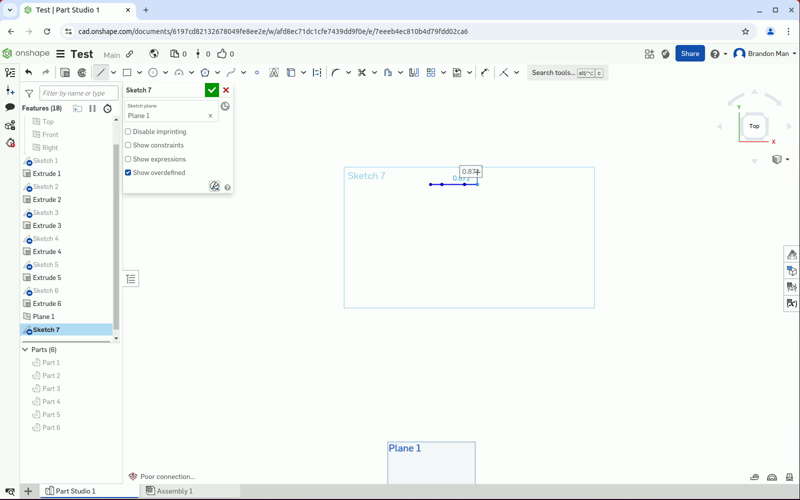
scroll(6)
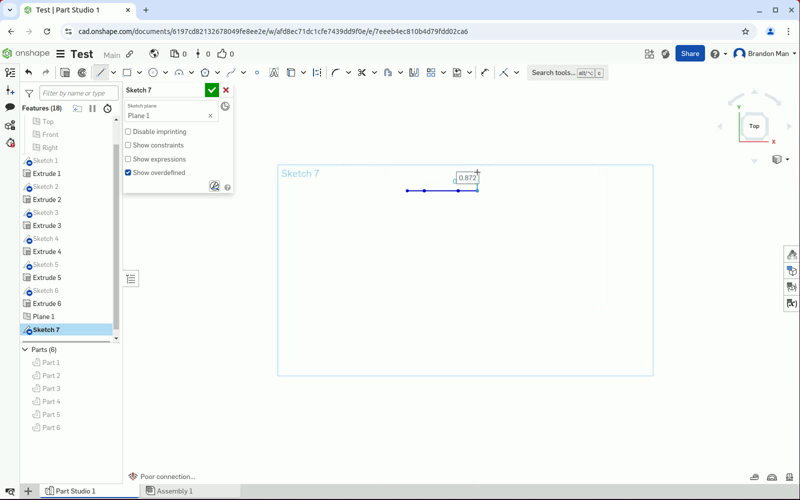
scroll(6)
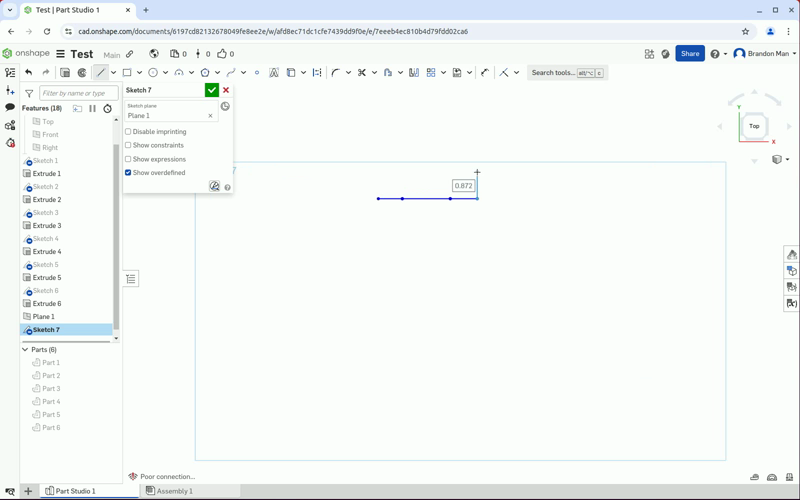
scroll(6)
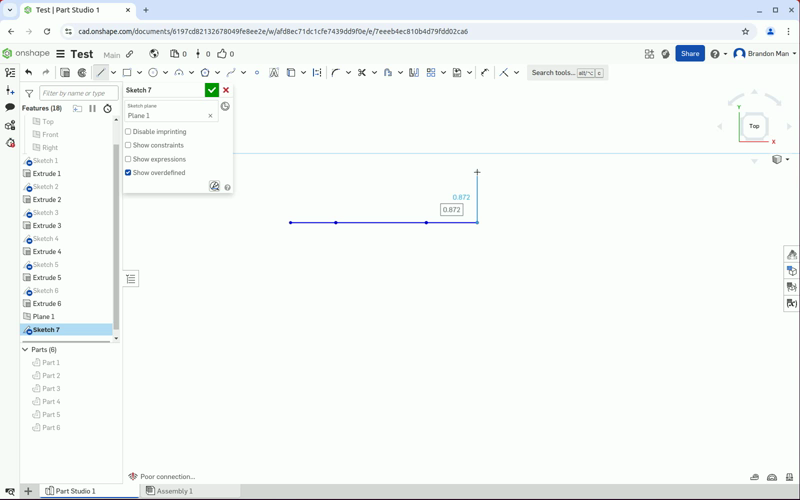
click(477, 171)
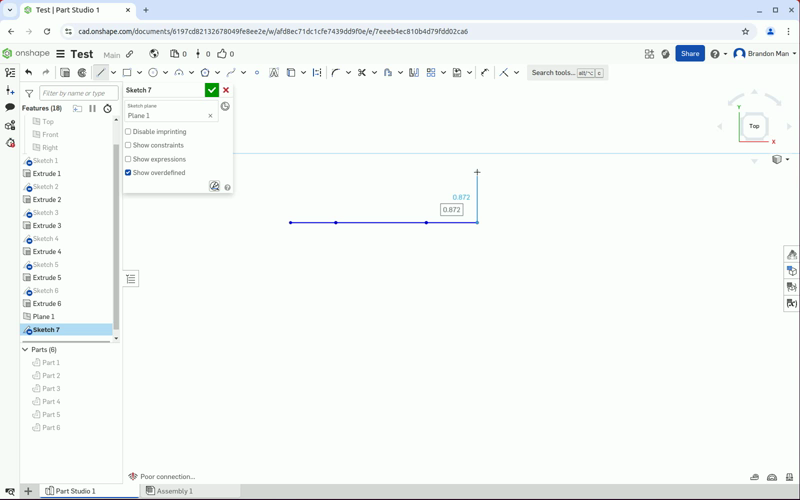
scroll(-6)
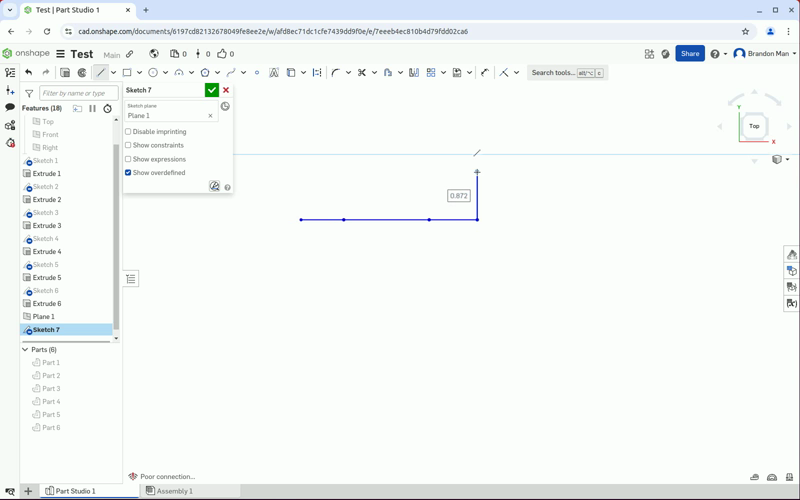
scroll(-6)
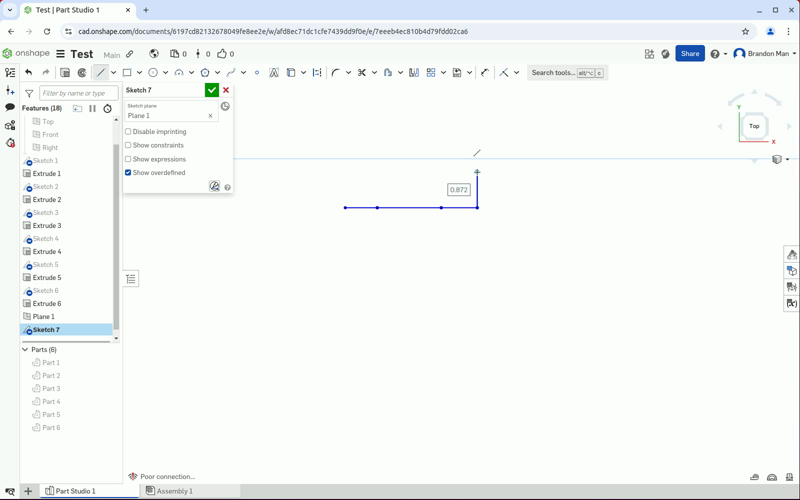
scroll(-6)
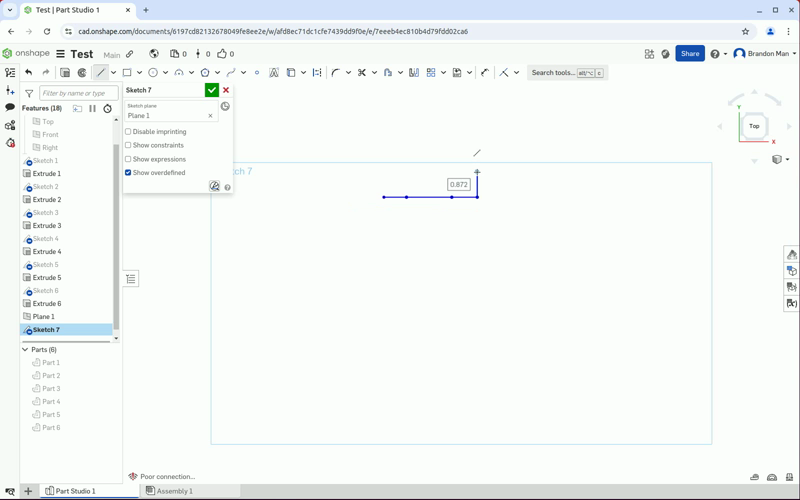
scroll(-6)
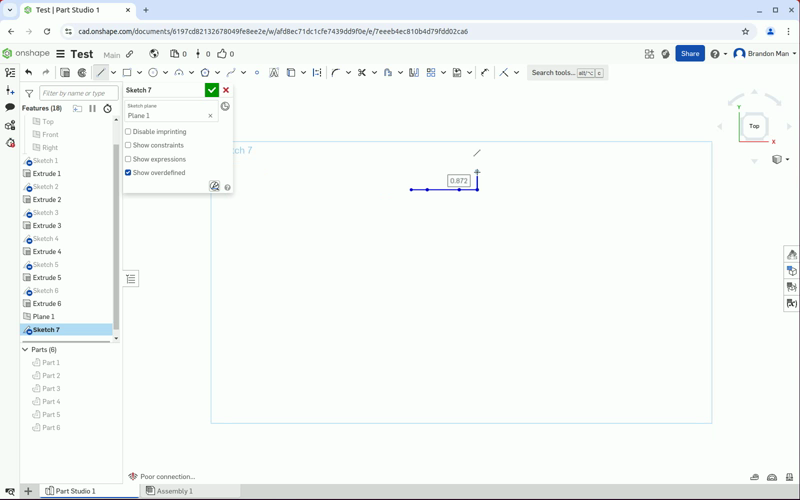
scroll(-6)
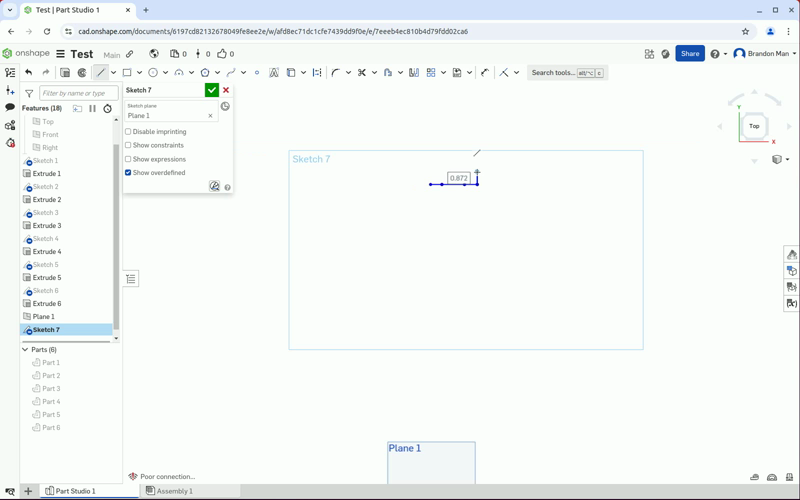
scroll(-6)
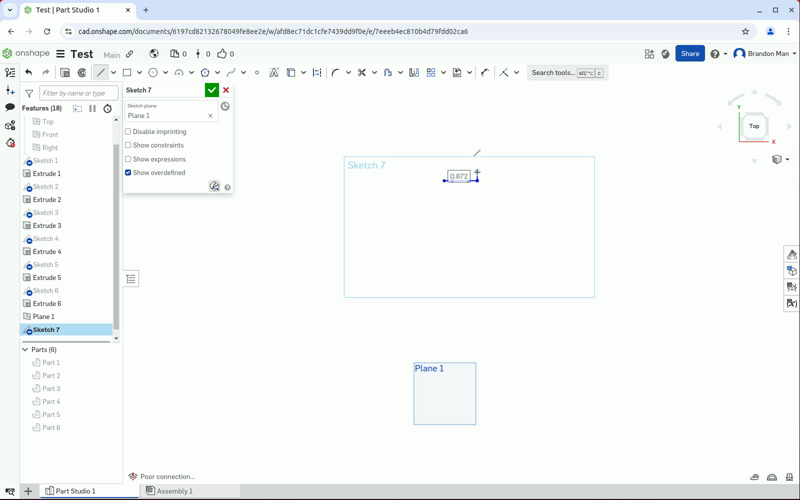
scroll(-6)
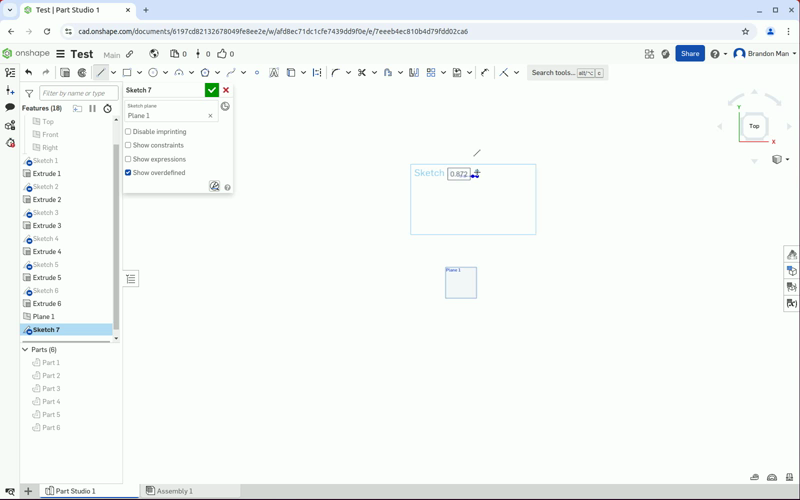
key_up(shift)
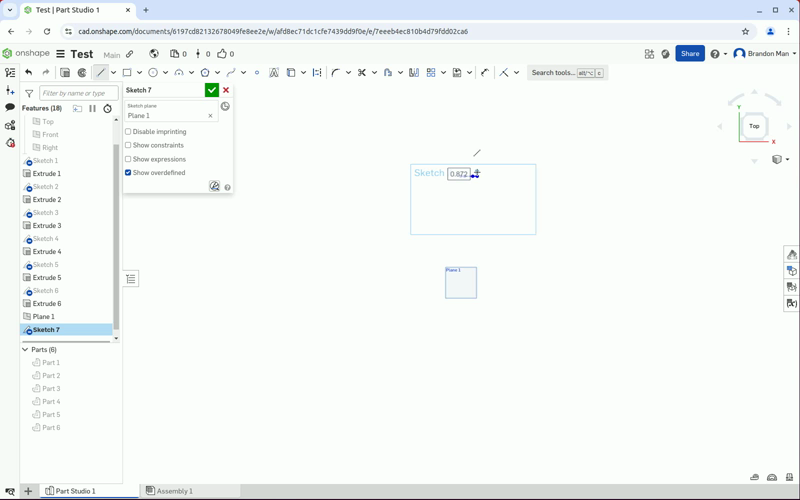
key_down(shift)
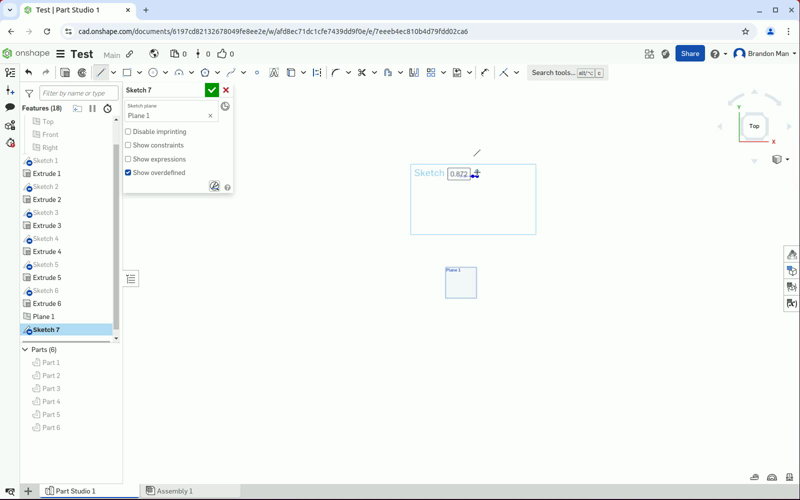
mouse_move(507, 171)
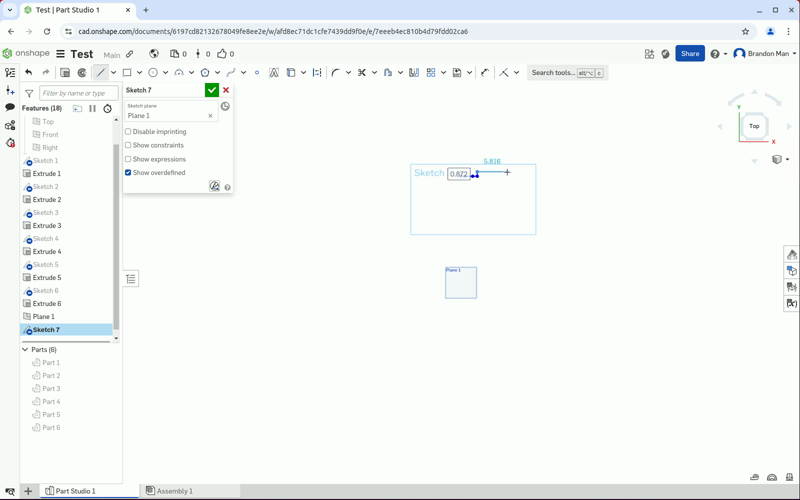
mouse_move(460, 171)
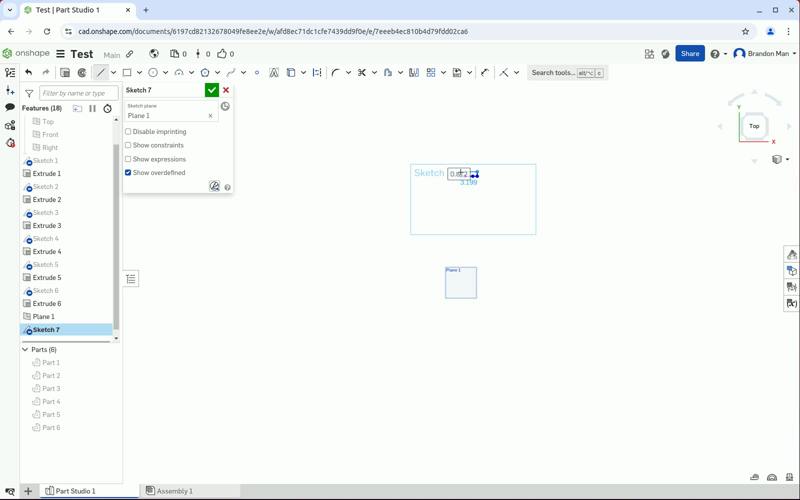
click(460, 171)
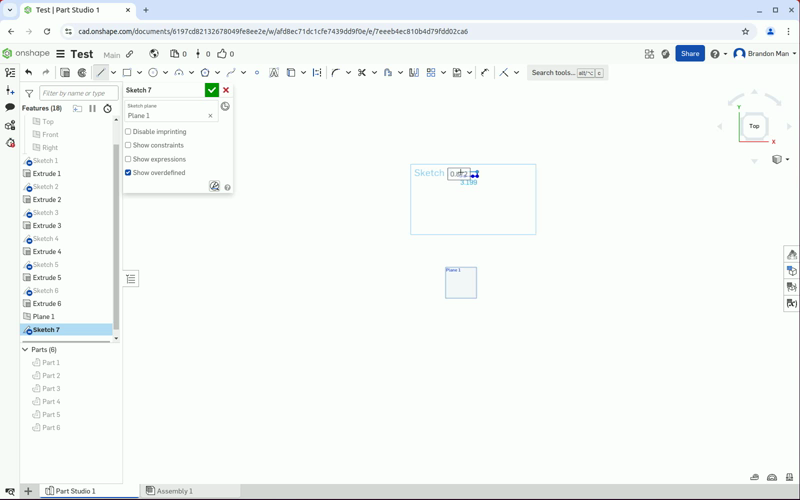
key_up(shift)
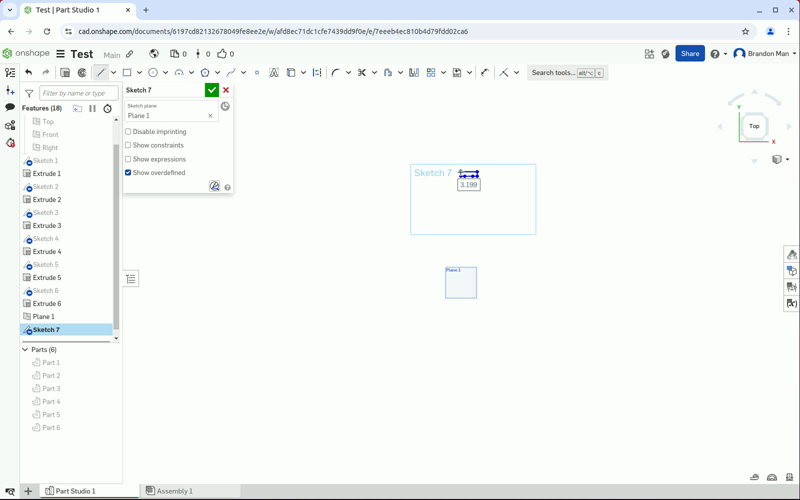
mouse_move(490, 171)
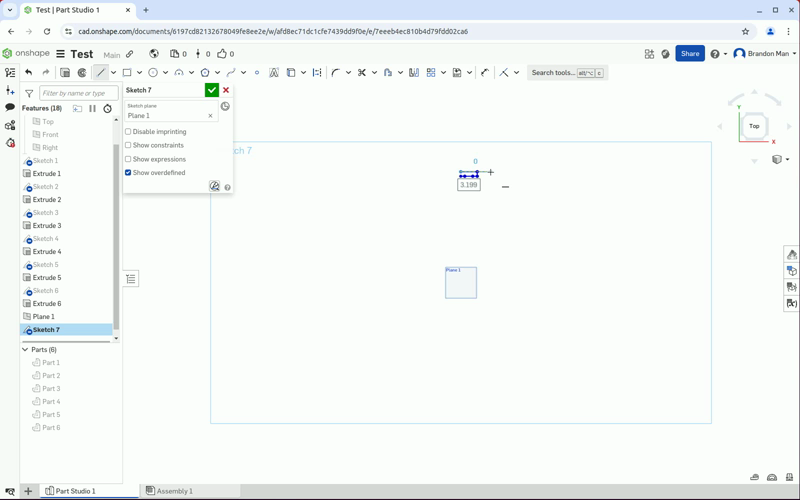
key_down(shift)
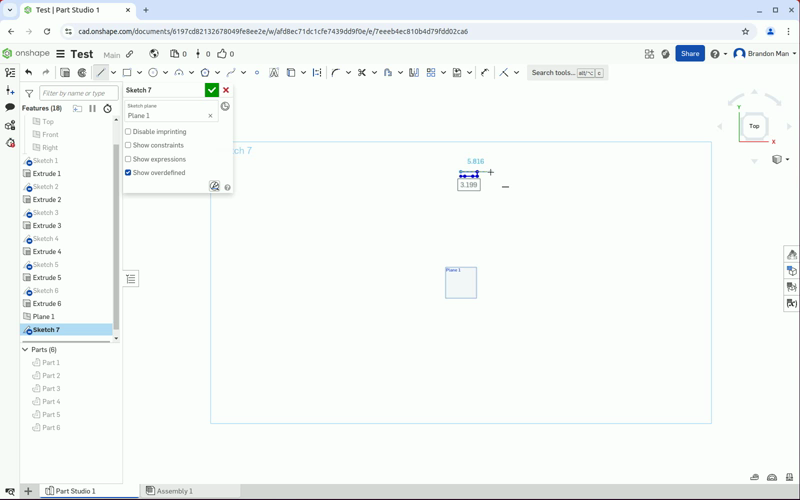
mouse_move(460, 176)
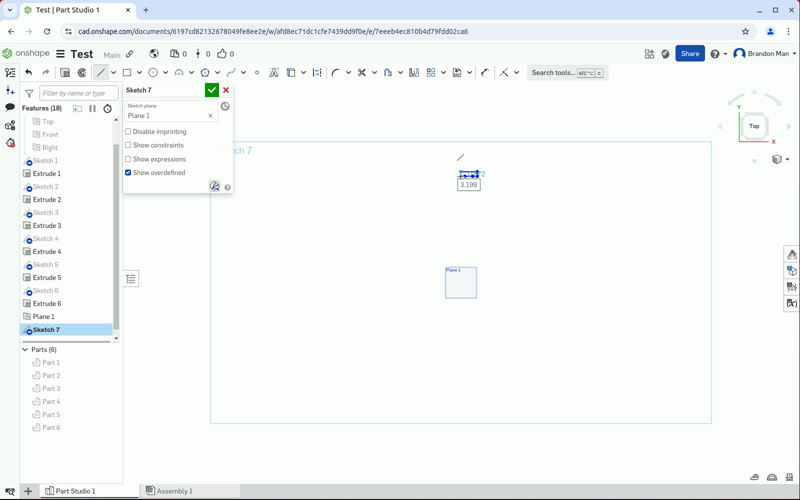
scroll(6)
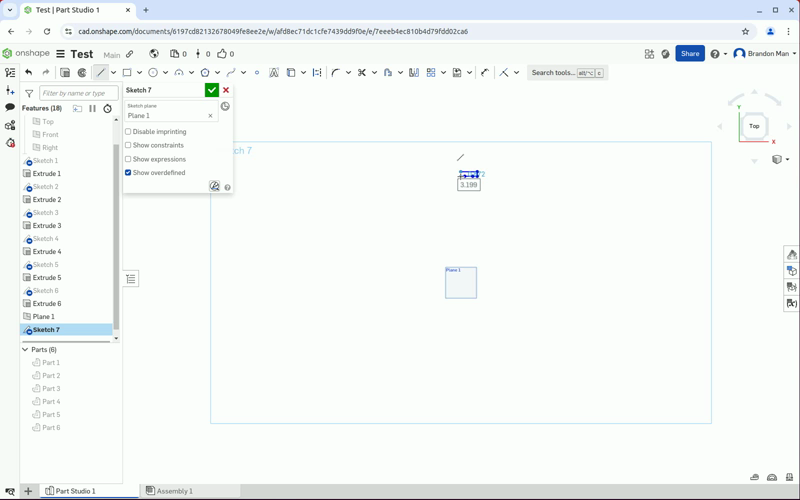
scroll(6)
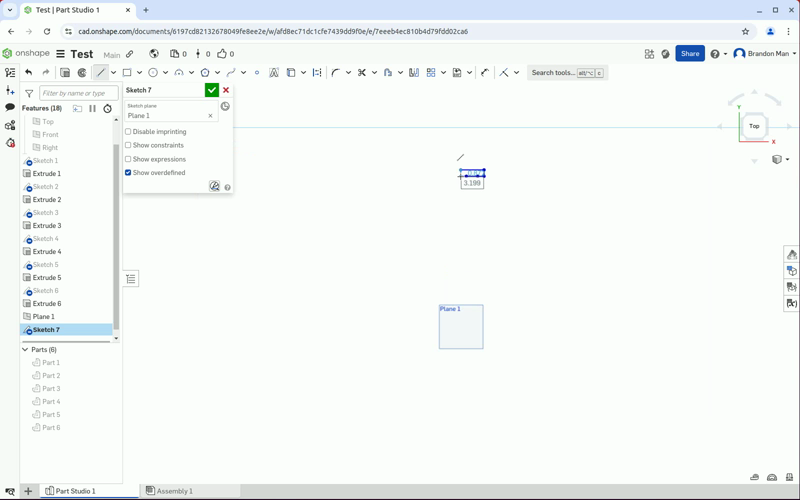
scroll(6)
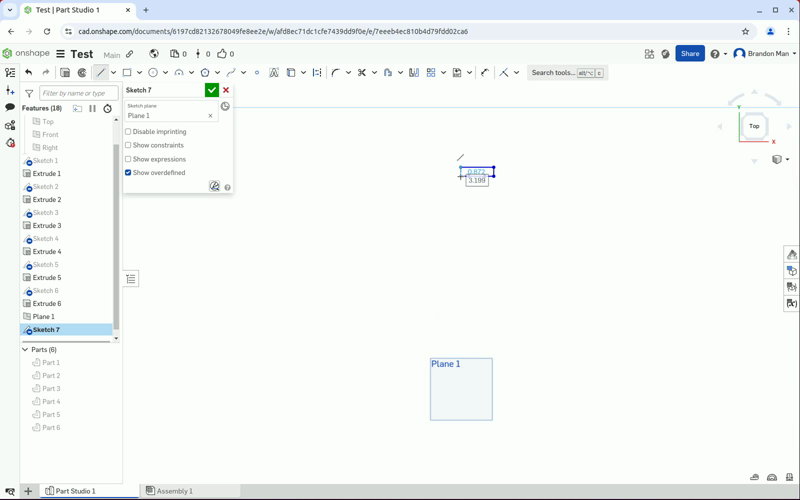
scroll(6)
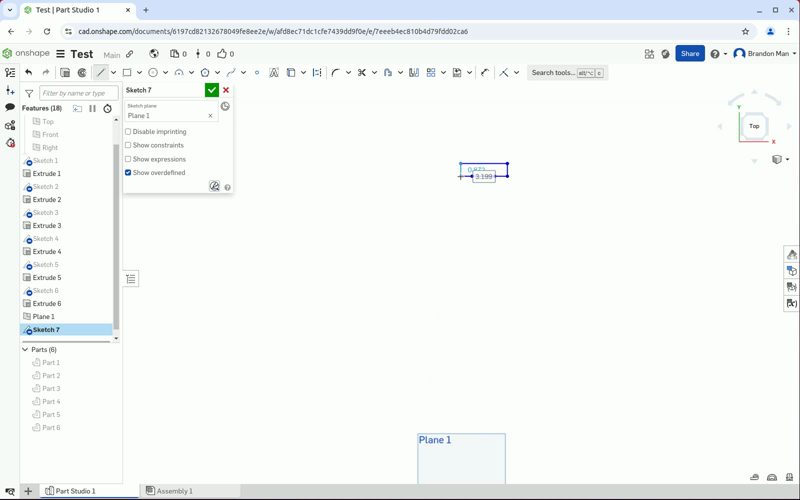
scroll(6)
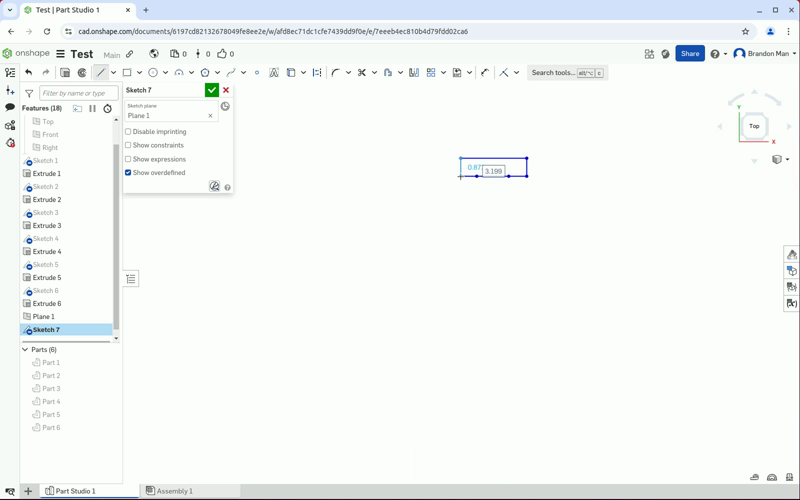
scroll(6)
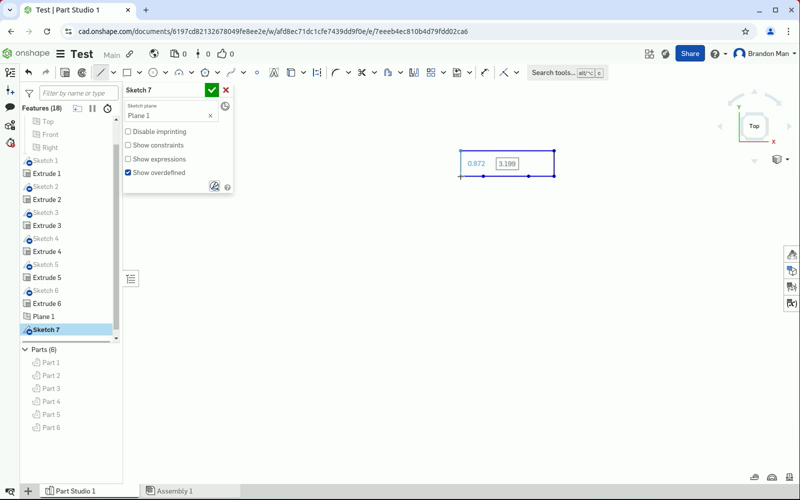
scroll(6)
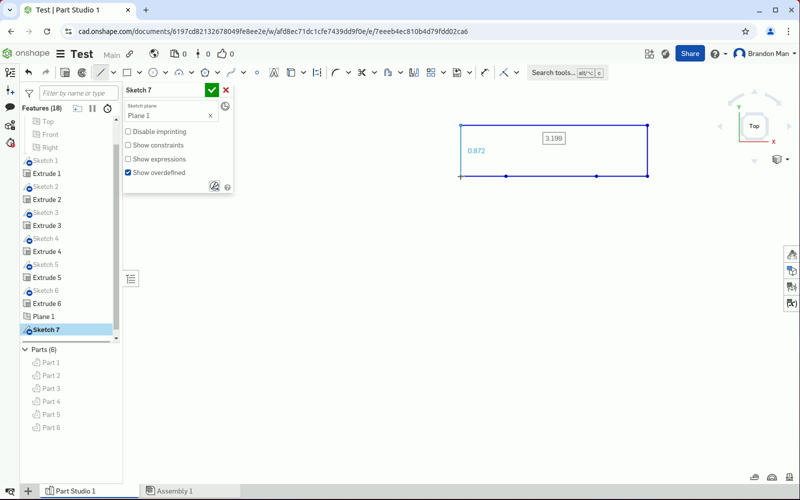
key_up(shift)
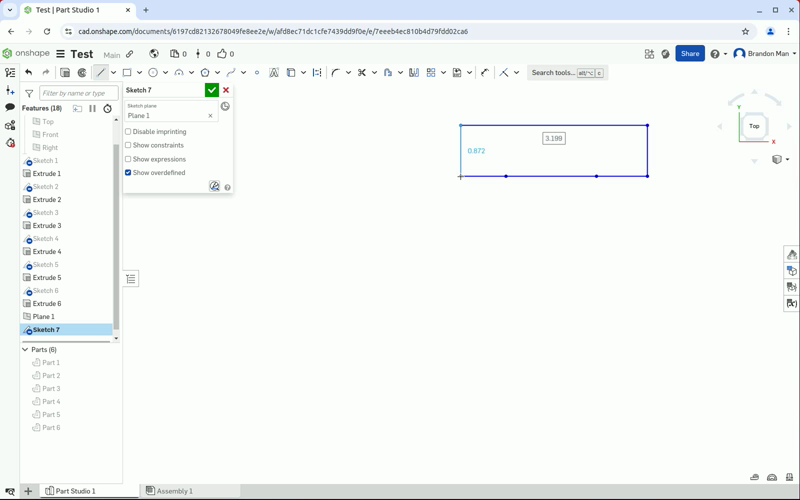
click(460, 176)
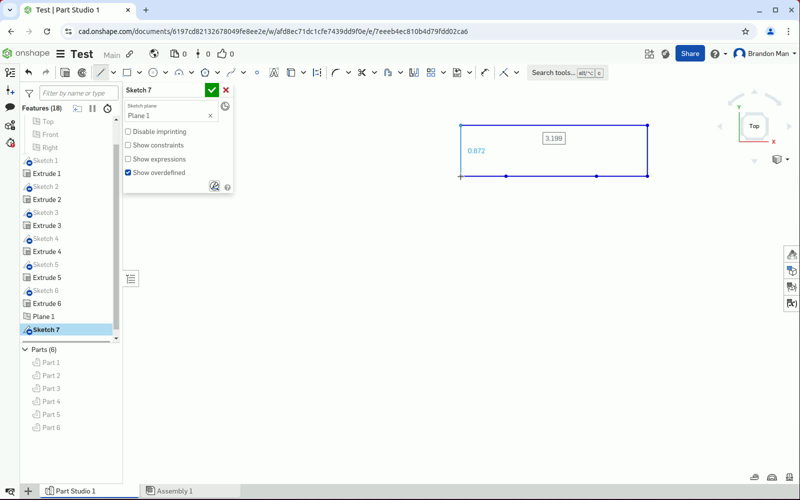
scroll(-6)
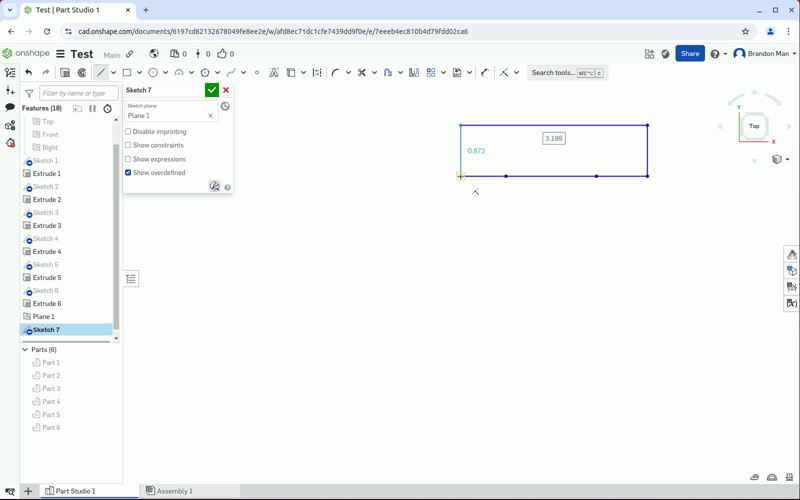
scroll(-6)
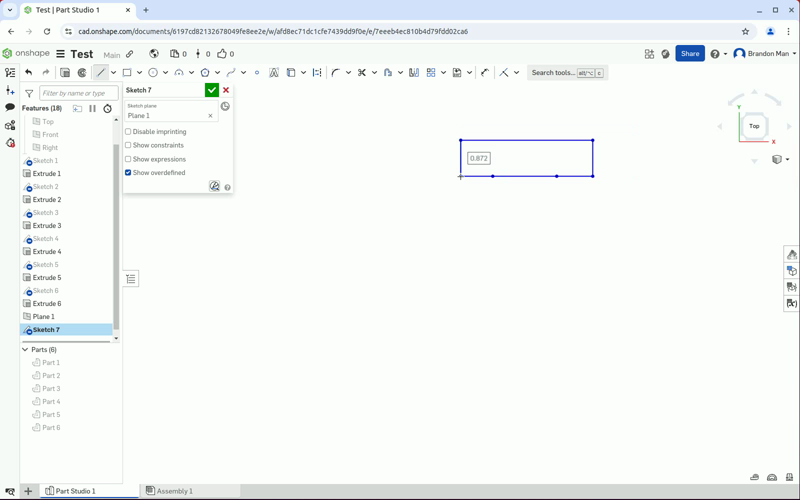
scroll(-6)
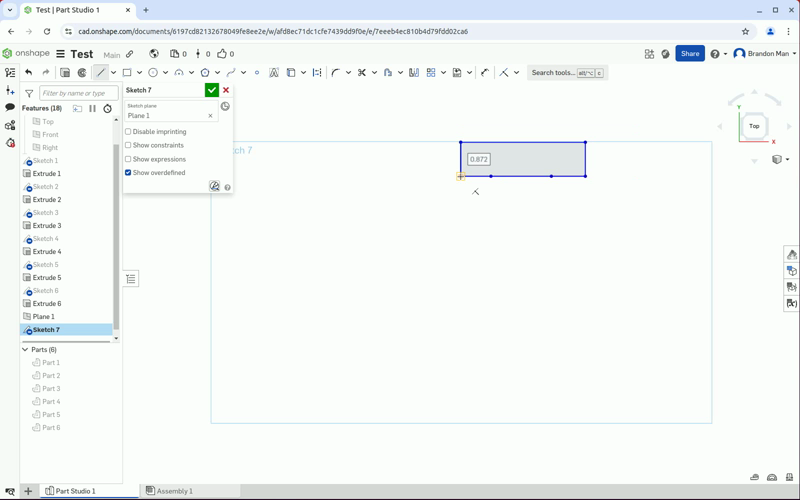
scroll(-6)
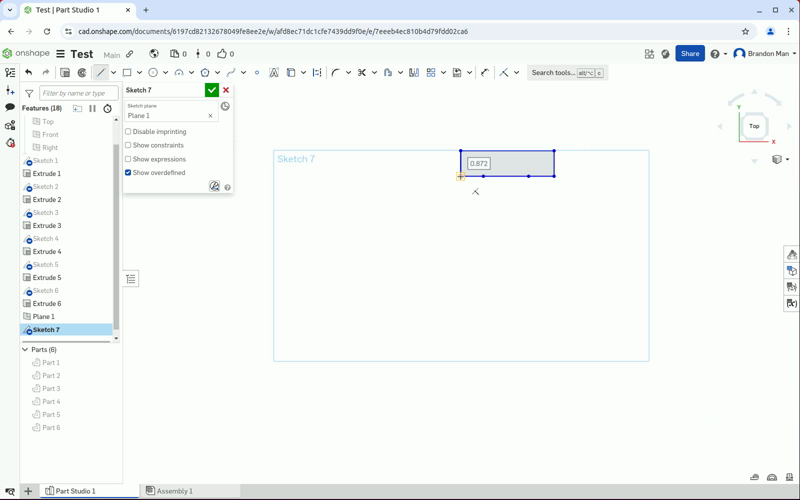
scroll(-6)
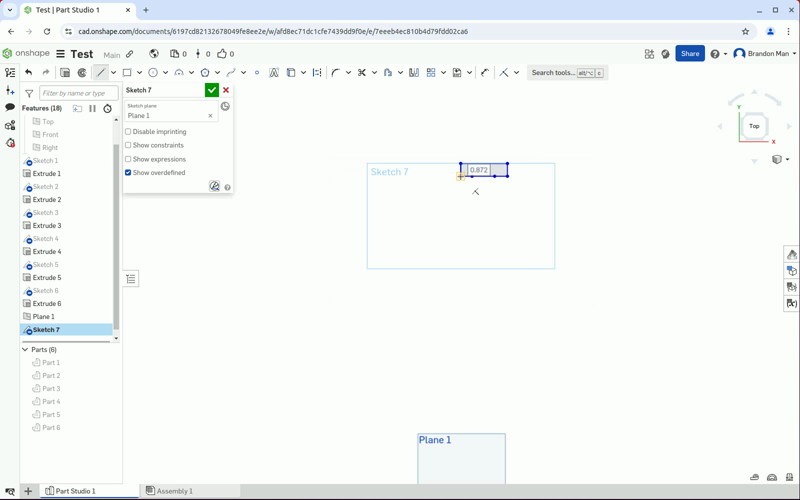
scroll(-6)
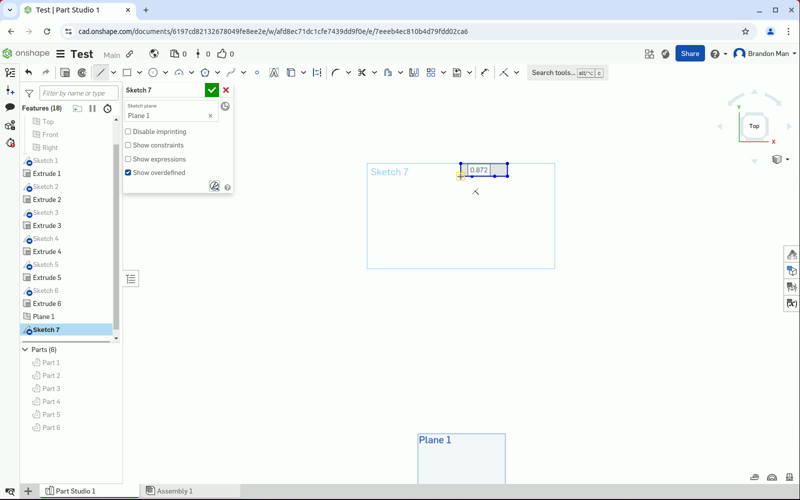
scroll(-6)
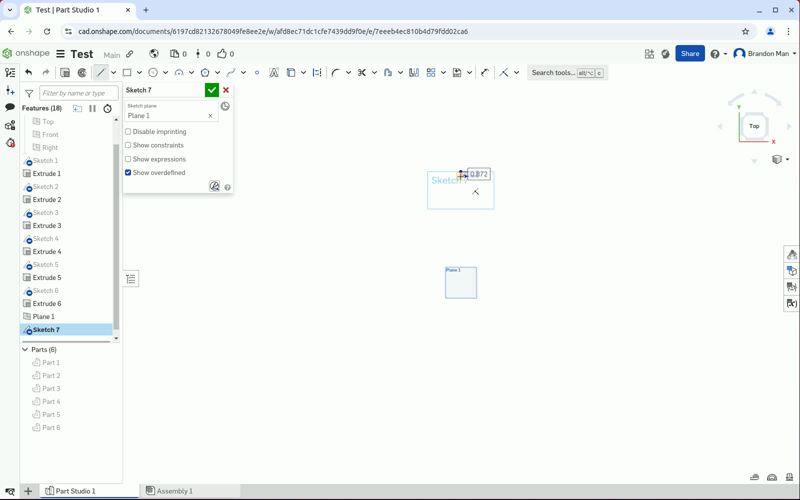
key(esc)
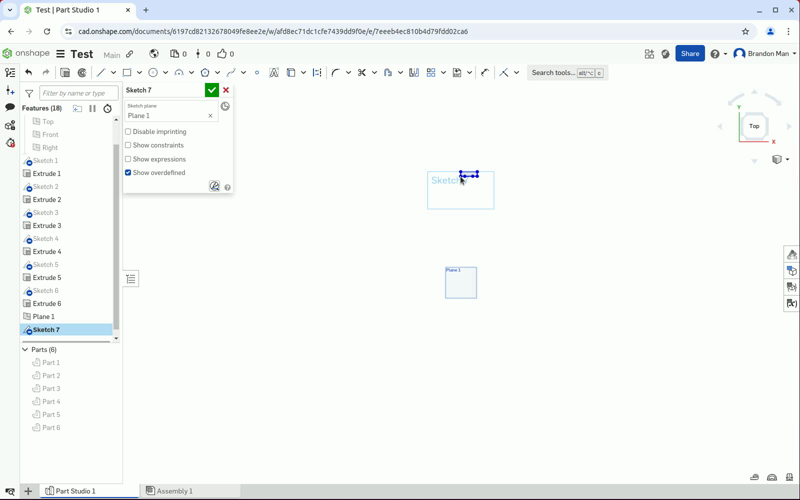
mouse_move(468, 175)
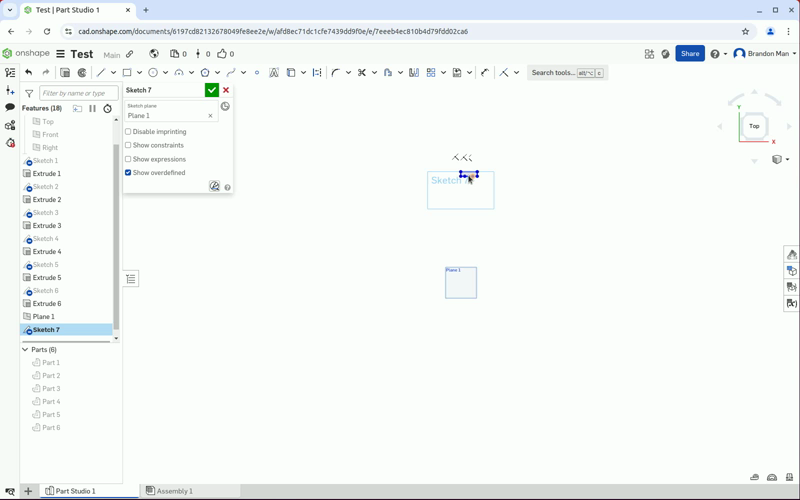
scroll(6)
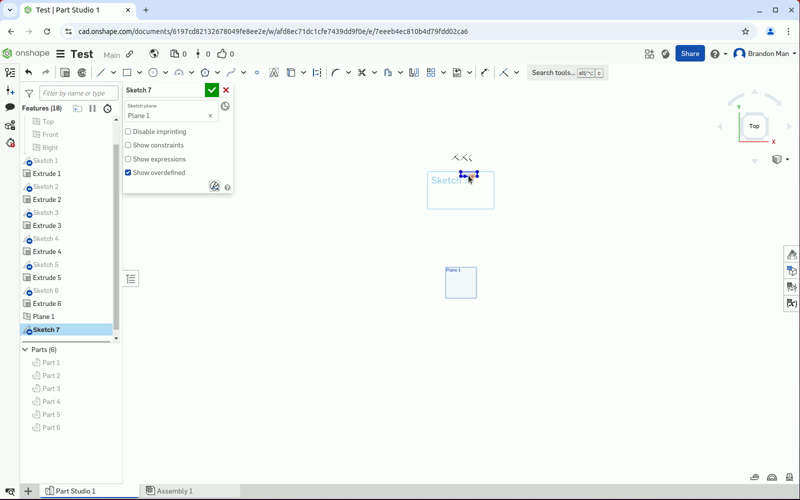
scroll(6)
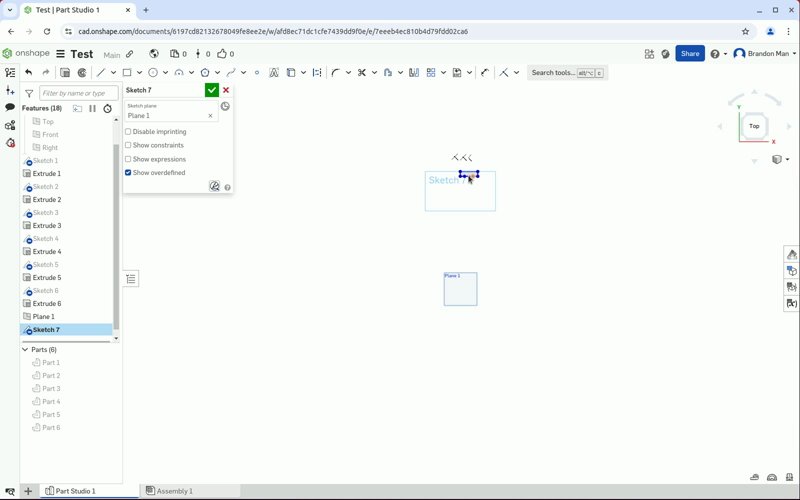
scroll(6)
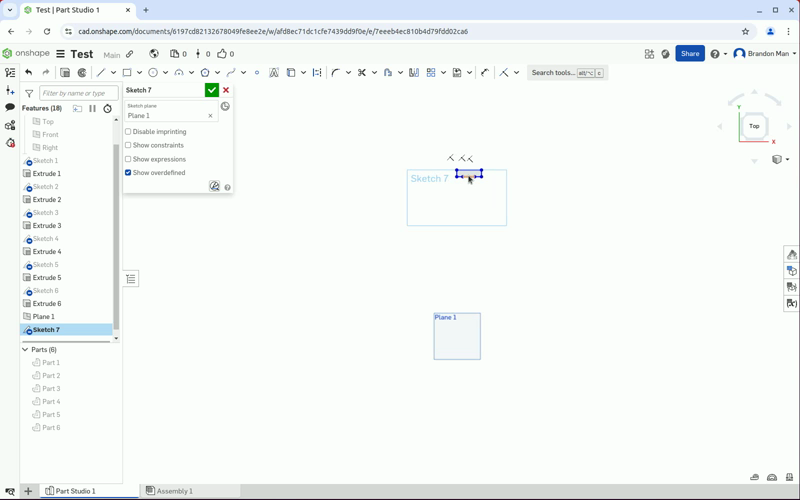
scroll(6)
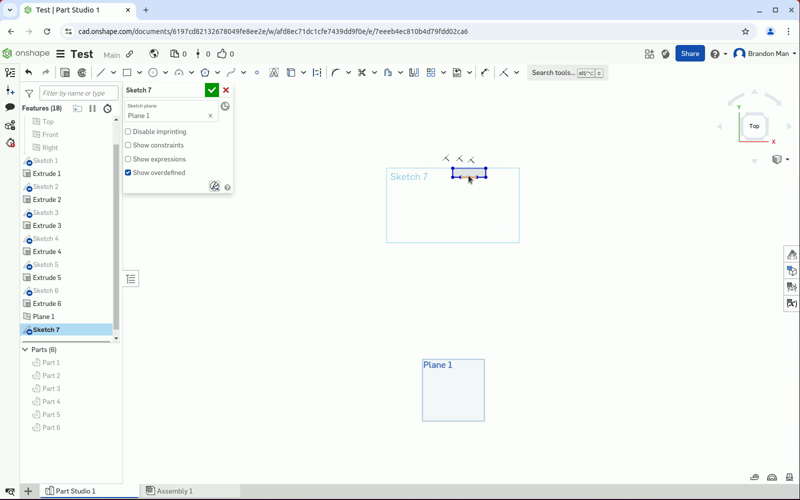
scroll(6)
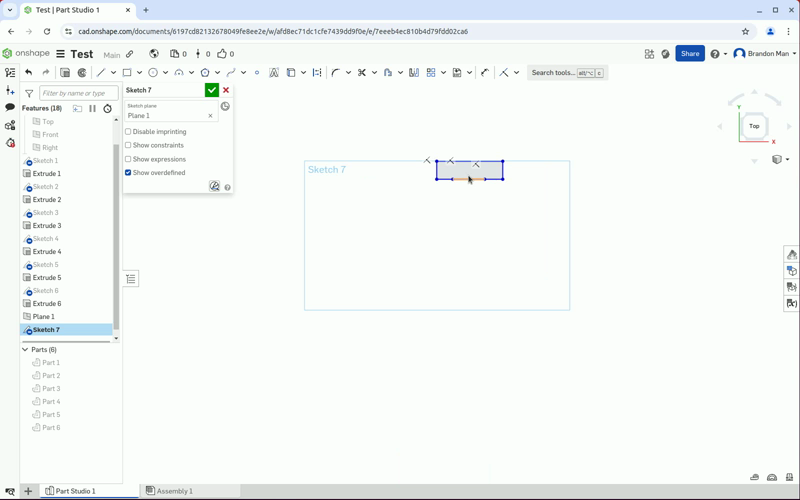
scroll(6)
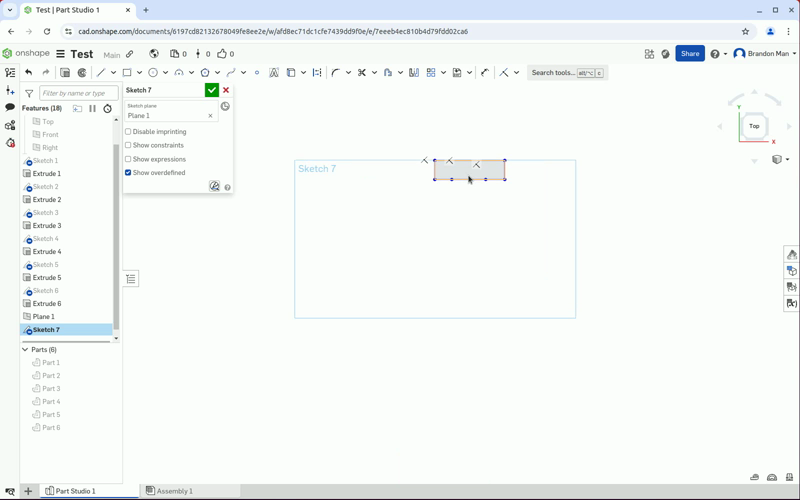
scroll(6)
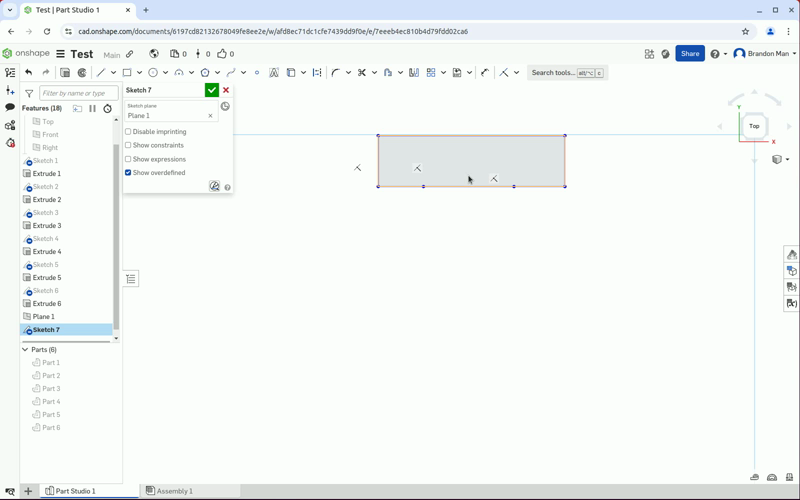
click(468, 175)
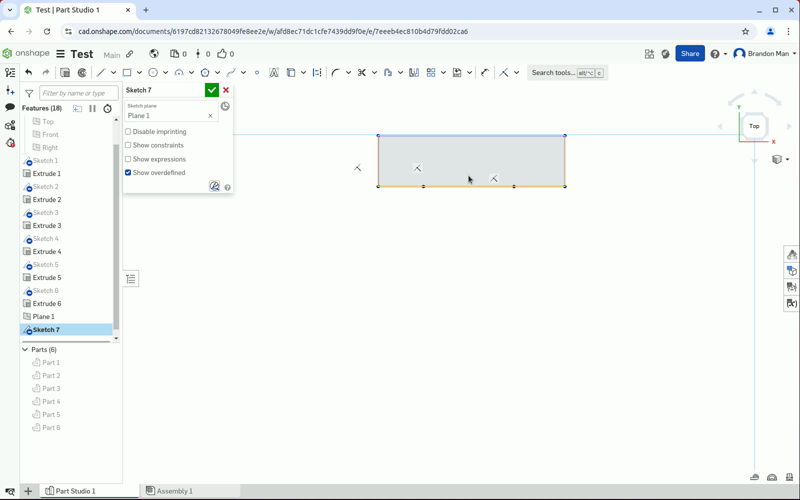
scroll(-6)
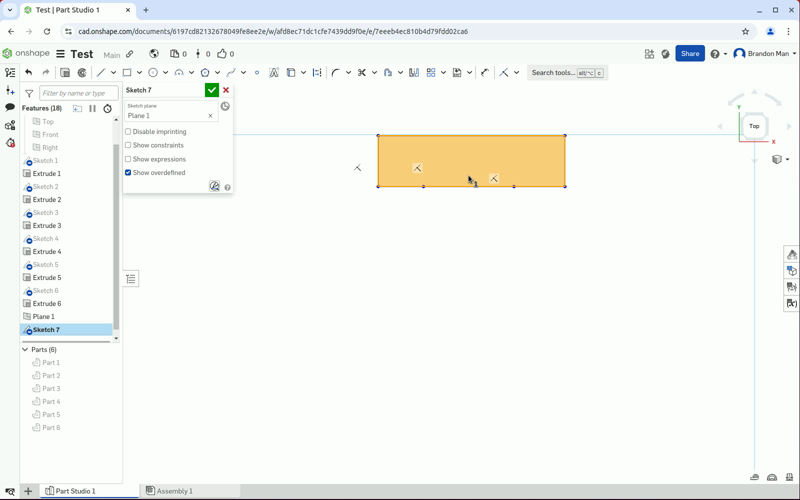
scroll(-6)
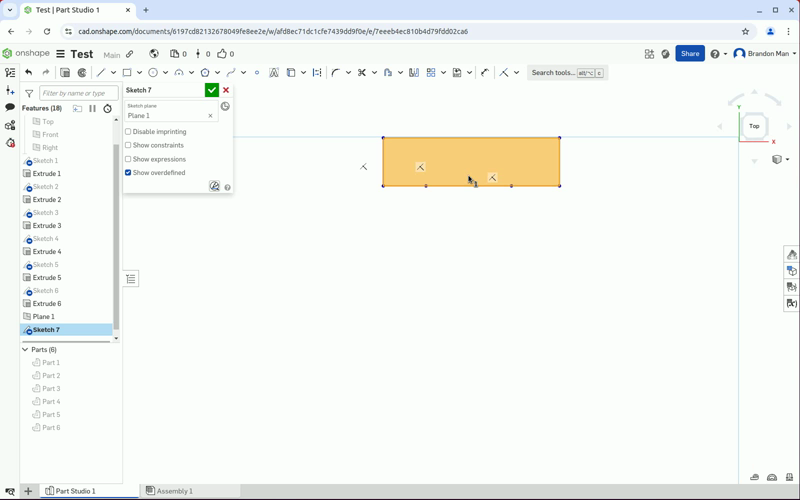
scroll(-6)
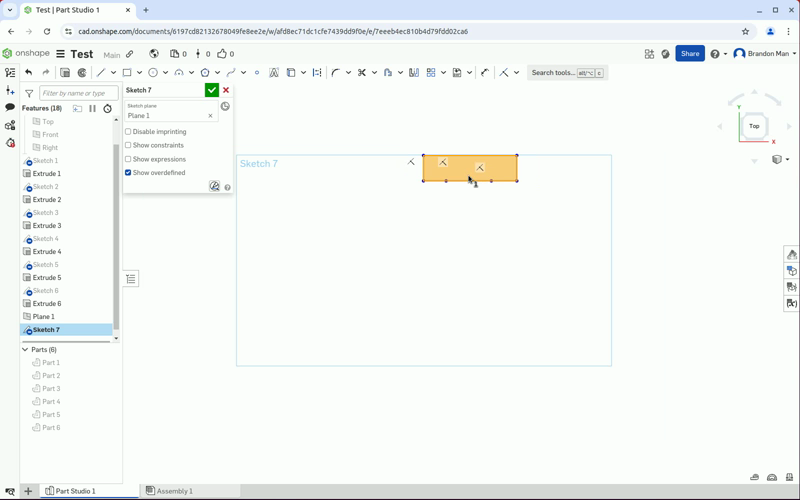
scroll(-6)
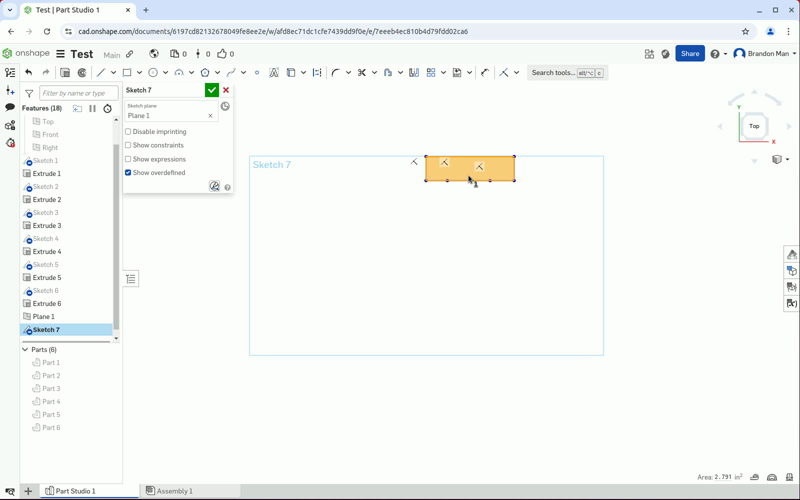
scroll(-6)
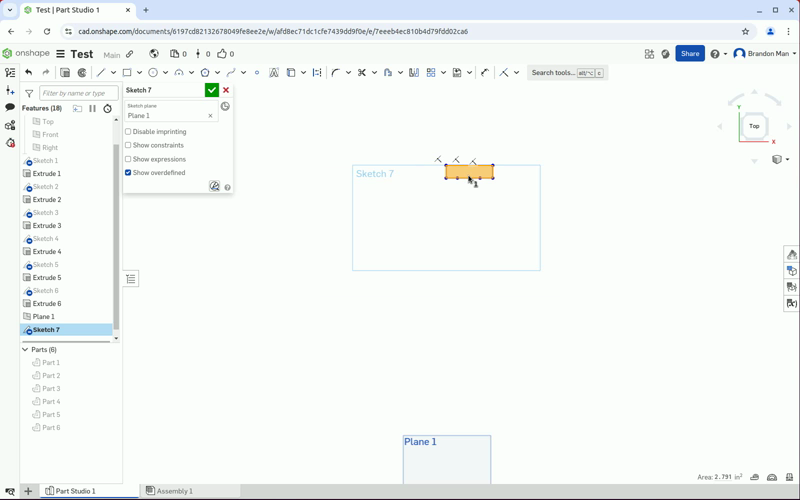
scroll(-6)
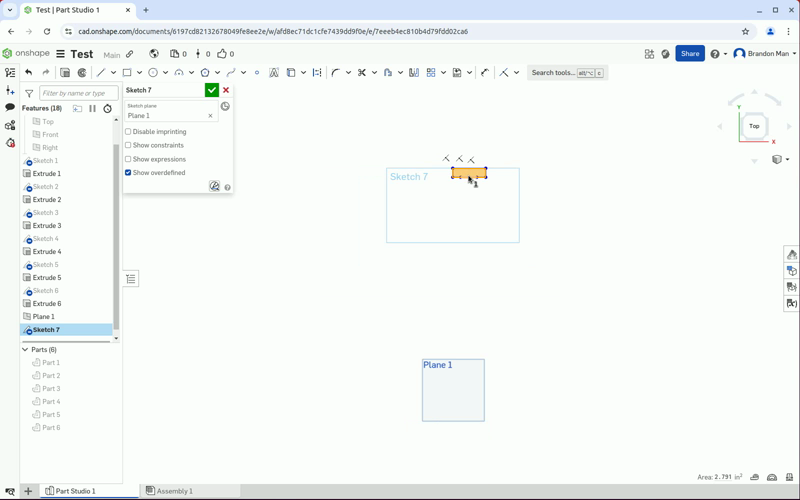
scroll(-6)
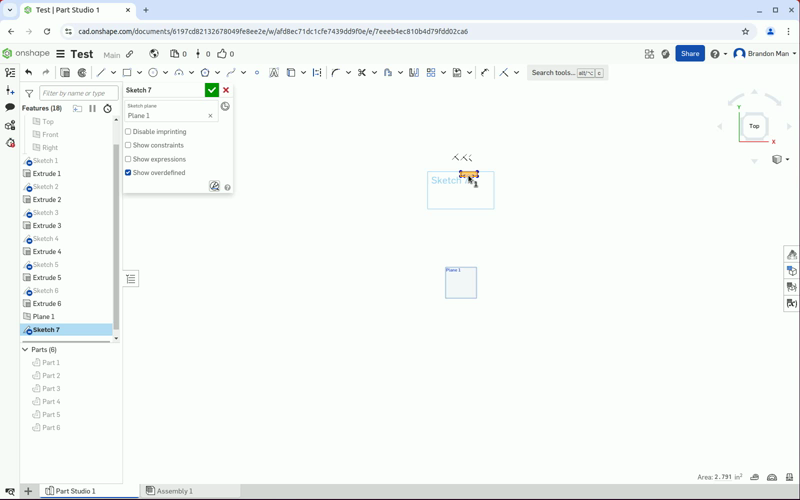
mouse_move(73, 352)
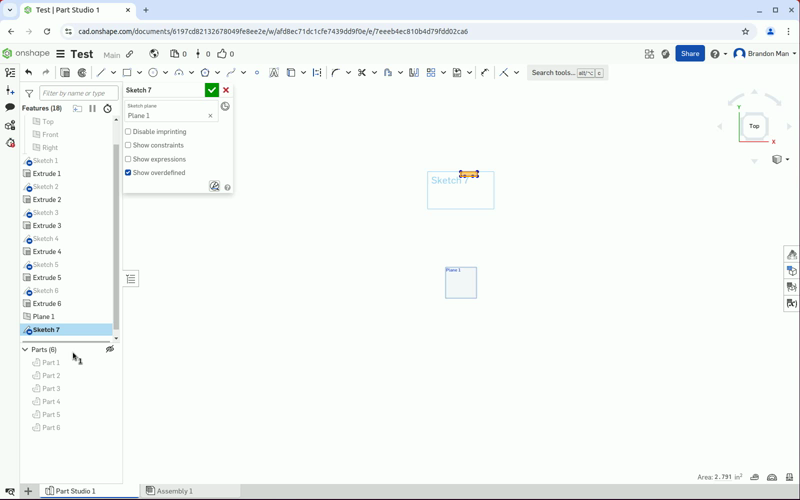
key(shift+y)
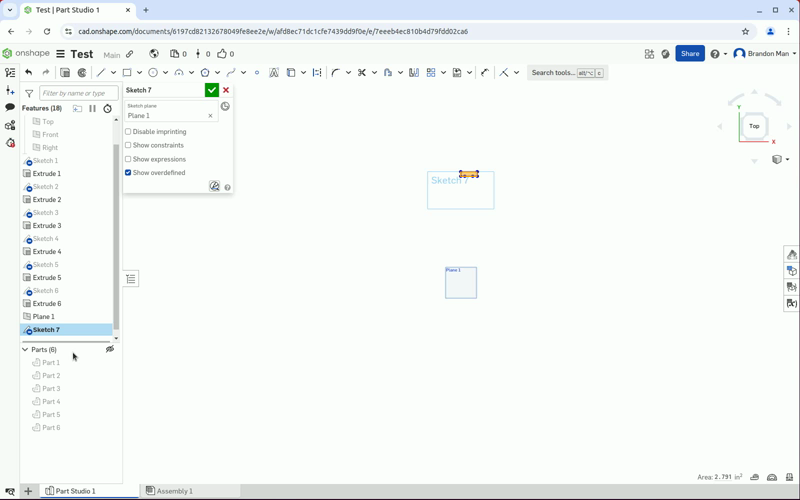
key(shift+e)
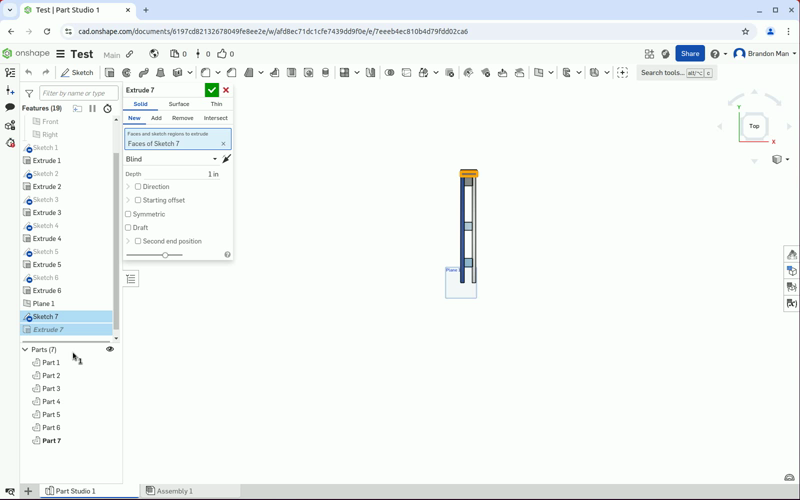
mouse_move(143, 106)
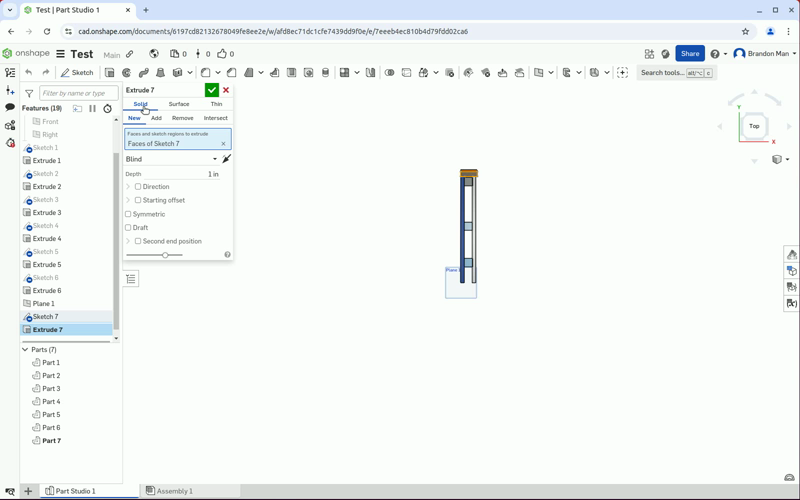
click(143, 106)
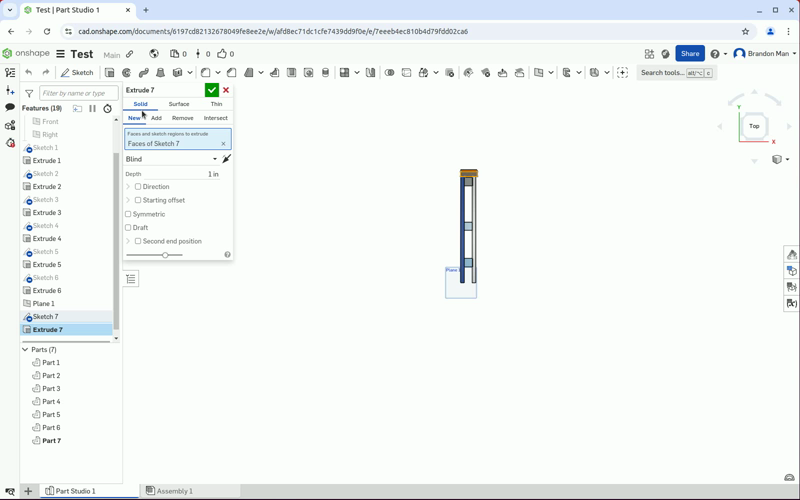
mouse_move(137, 120)
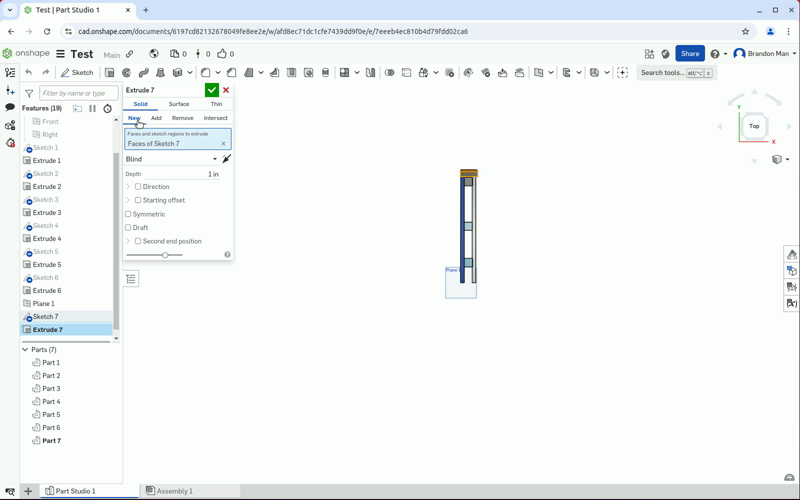
click(137, 120)
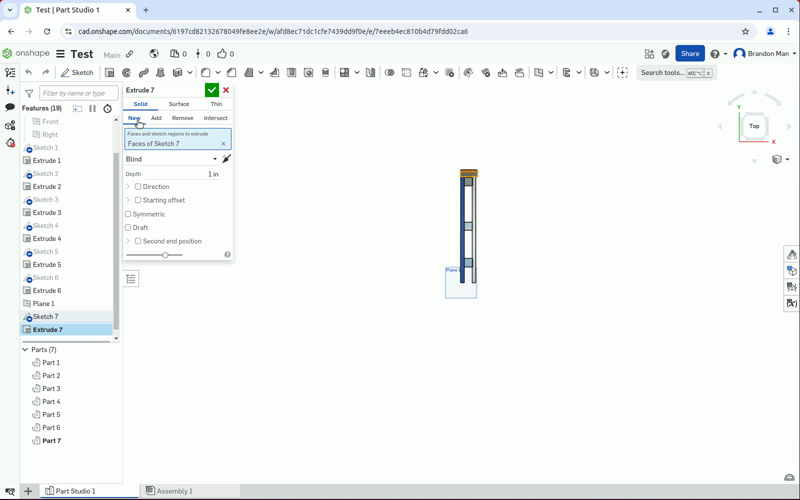
key(tab, 4)
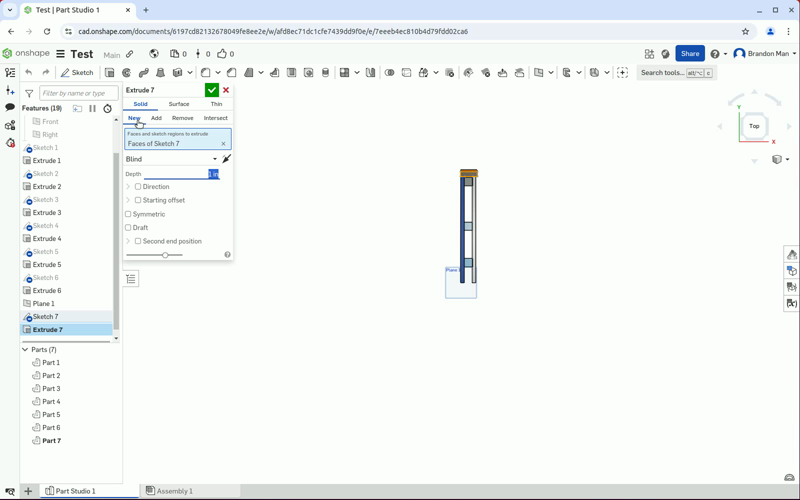
text(0.722)
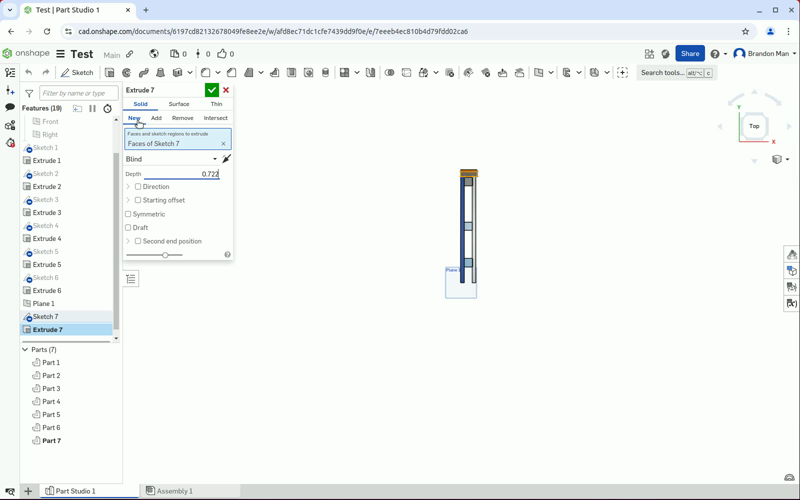
key(enter)
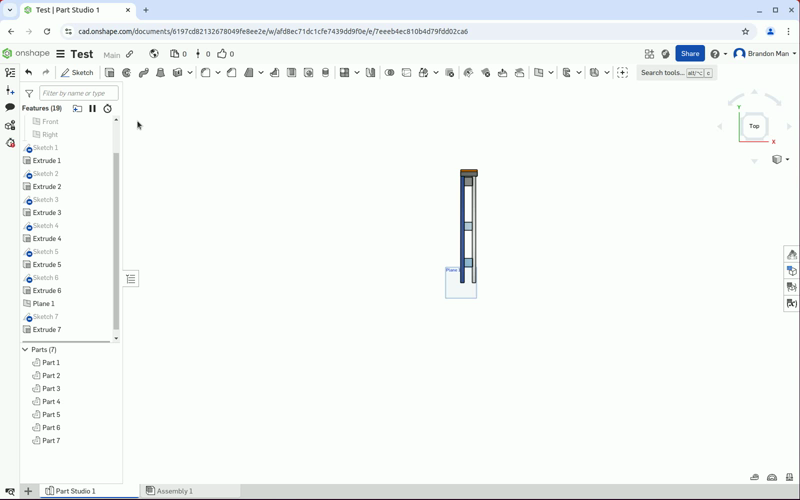
key(shift+h)
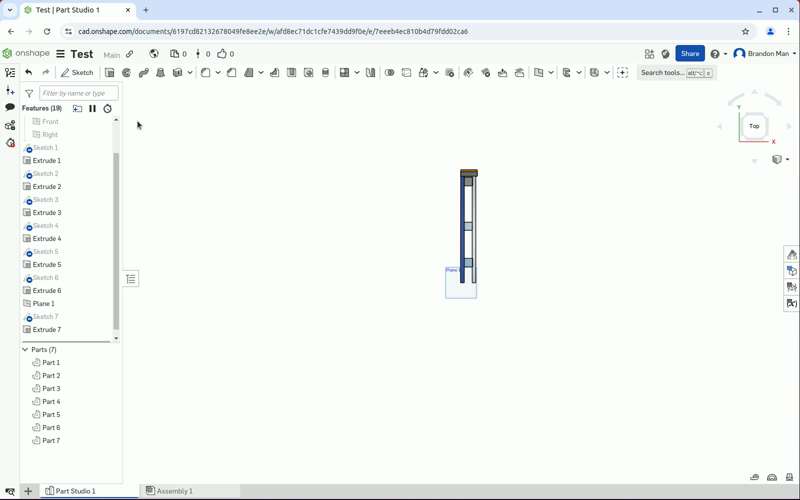
key(shift+h)
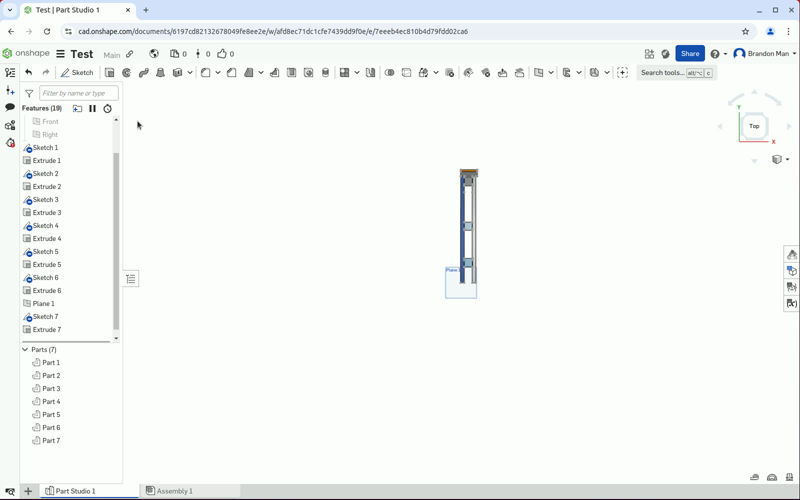
key(shift+7)
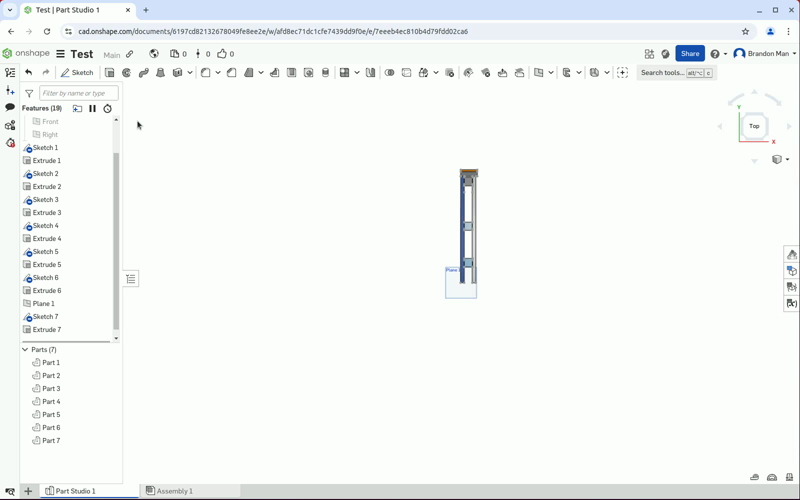
key(up, 3)
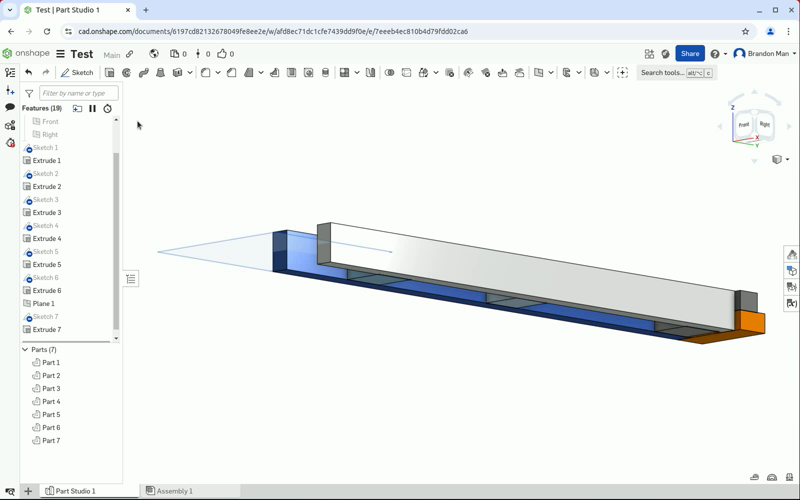
key(left, 3)
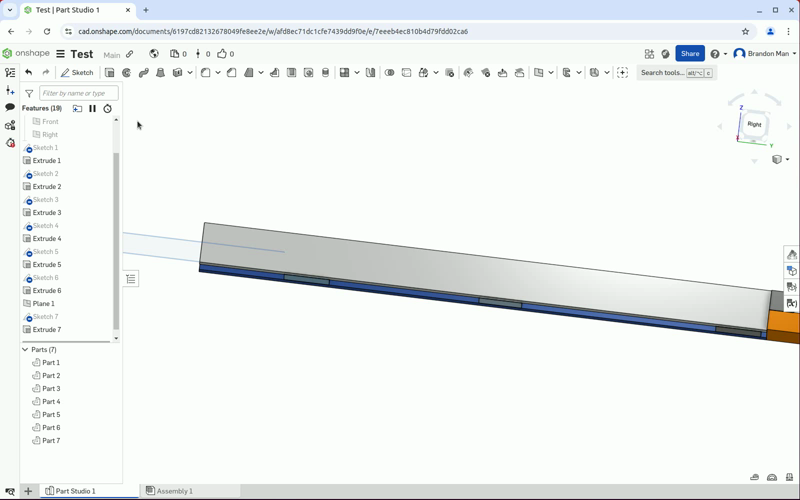
key(right, 3)
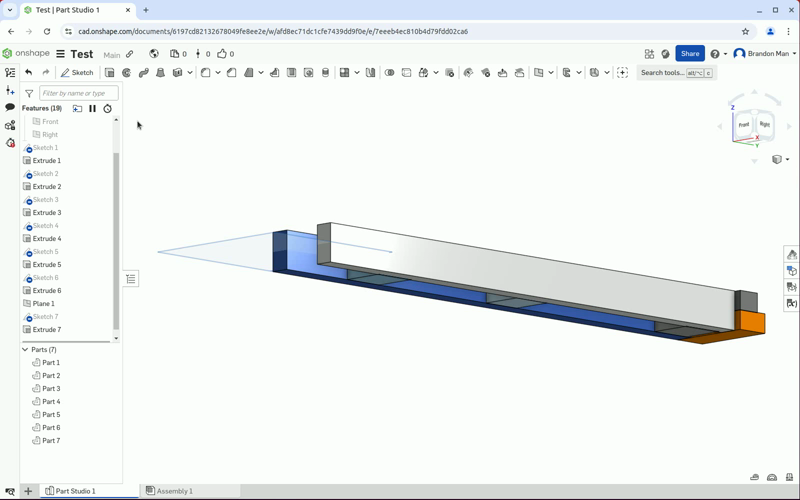
key(down, 3)
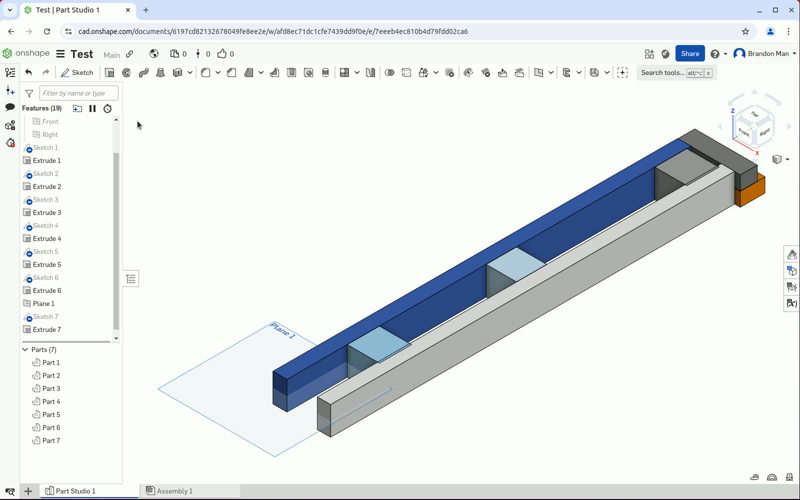
mouse_move(69, 150)
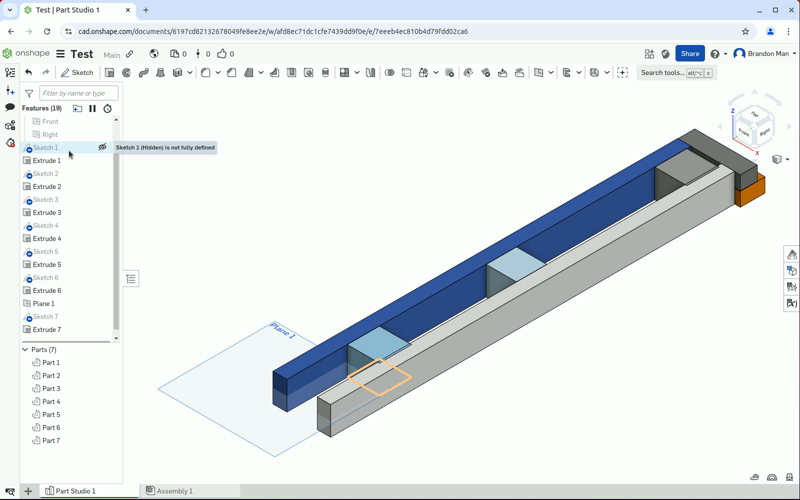
click(69, 150)